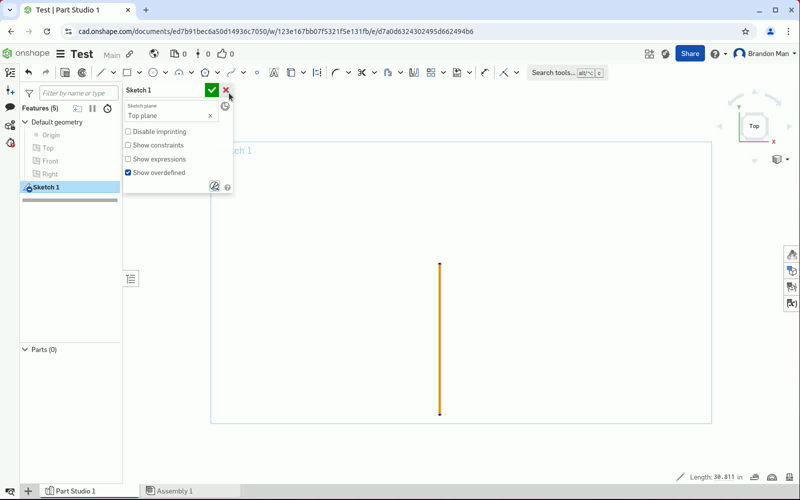
key(shift+h)
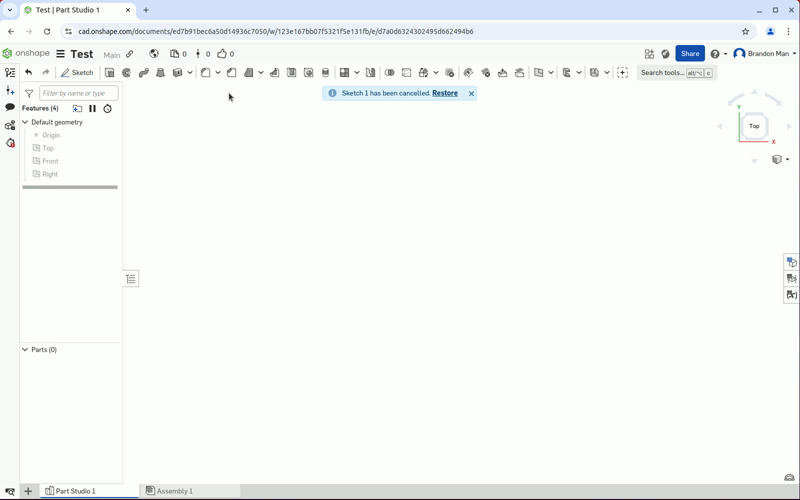
mouse_move(73, 352)
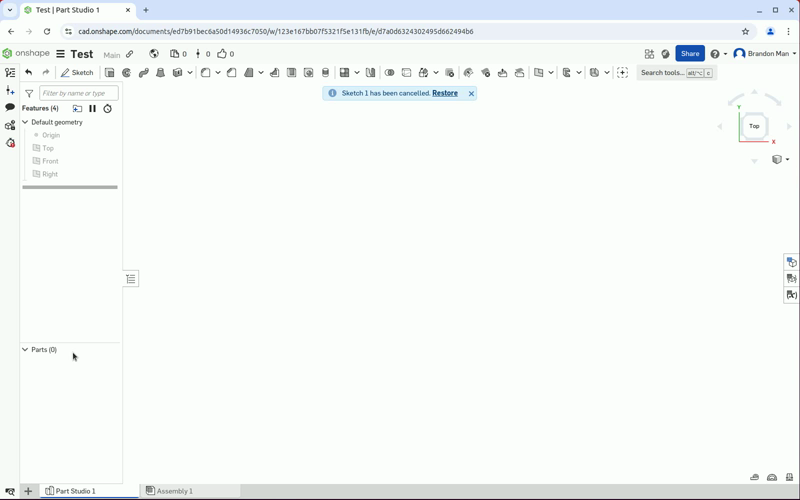
key(y)
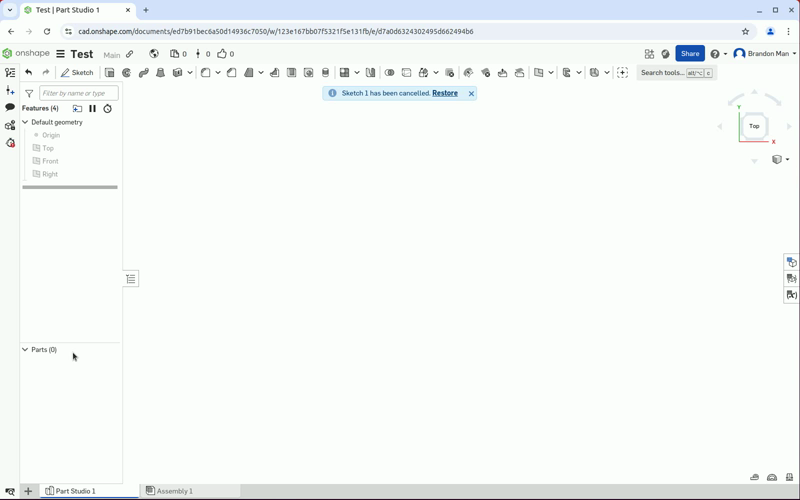
key(shift+p)
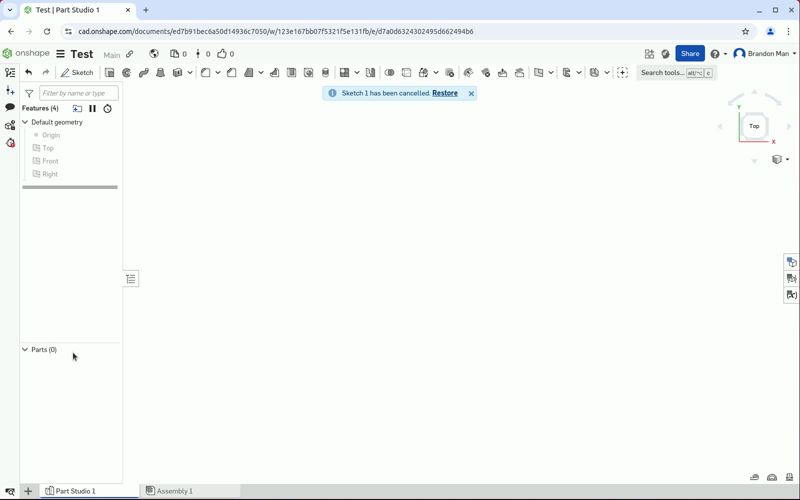
key(space)
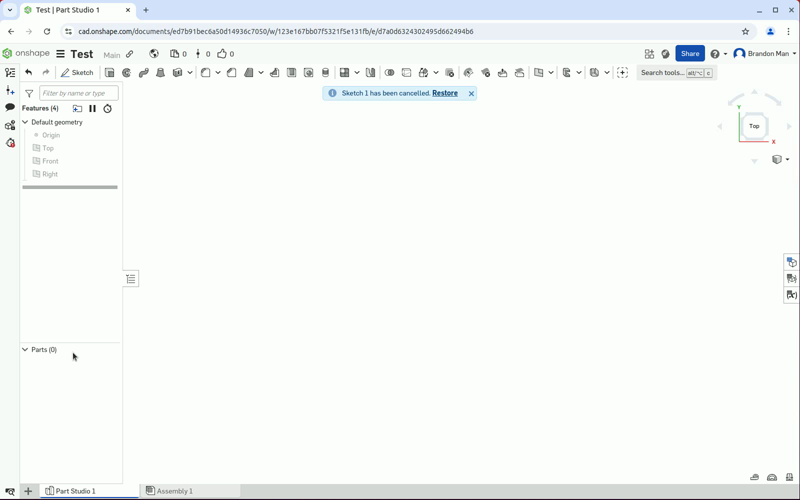
key_down(shift)
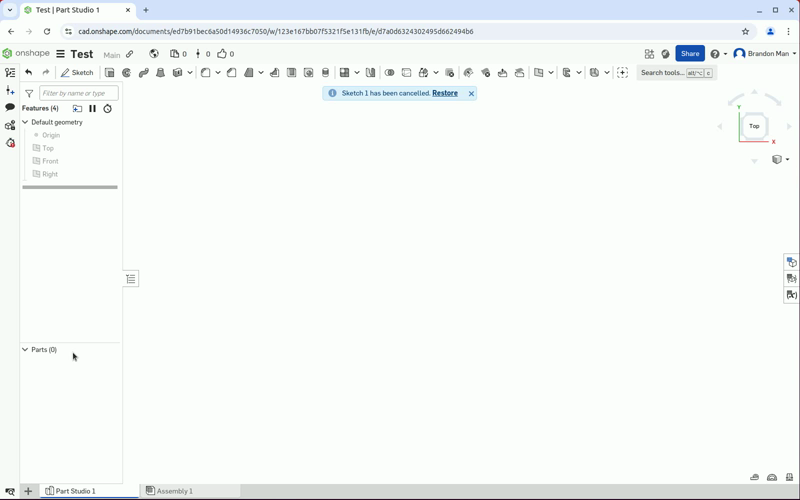
key(up)
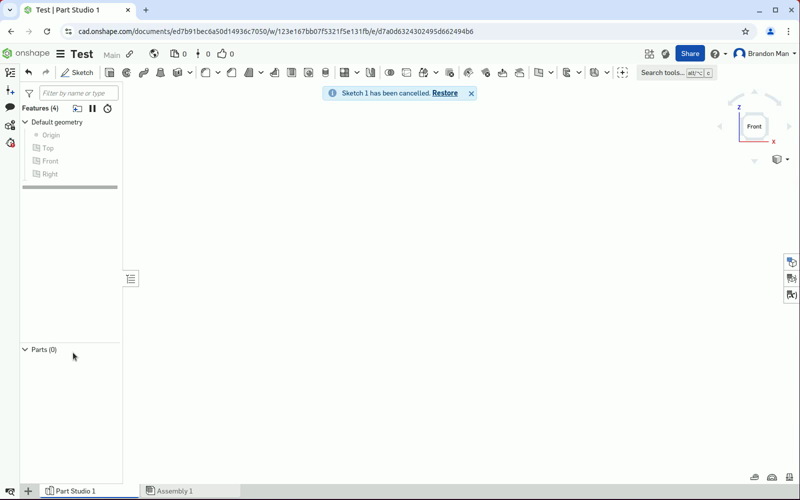
key_up(shift)
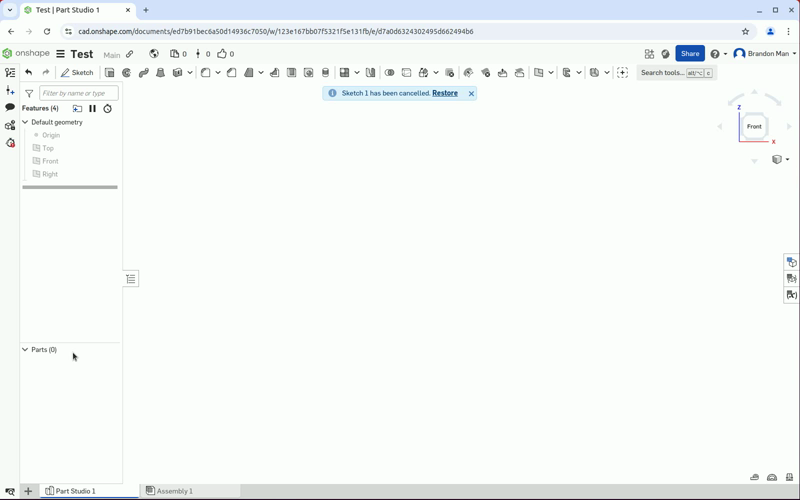
mouse_move(73, 352)
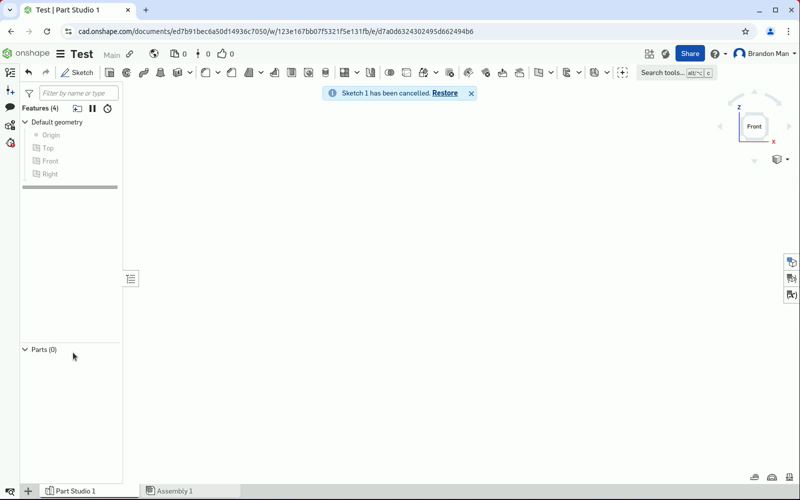
key(shift+y)
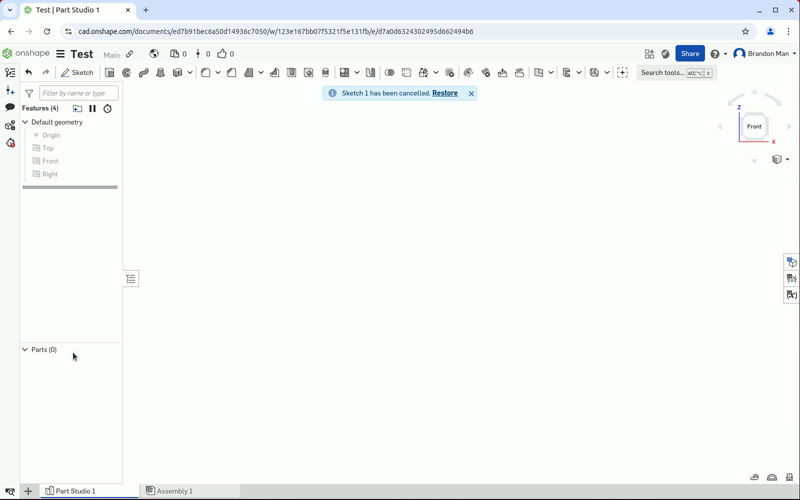
key(shift+s)
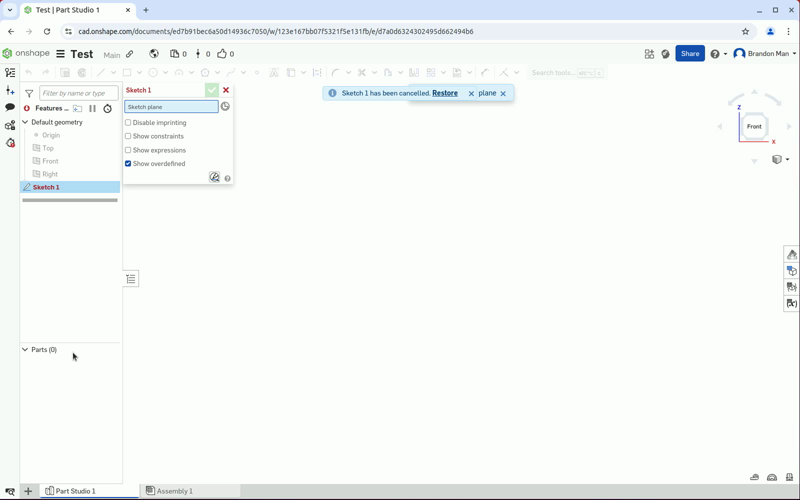
mouse_move(73, 163)
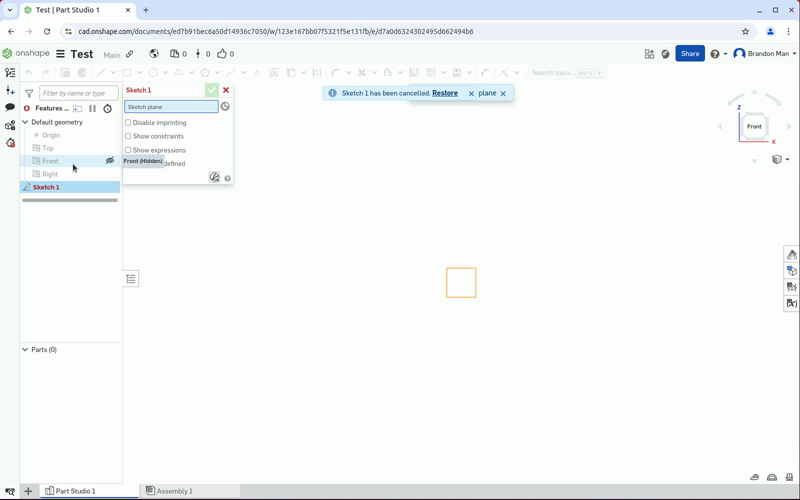
click(73, 163)
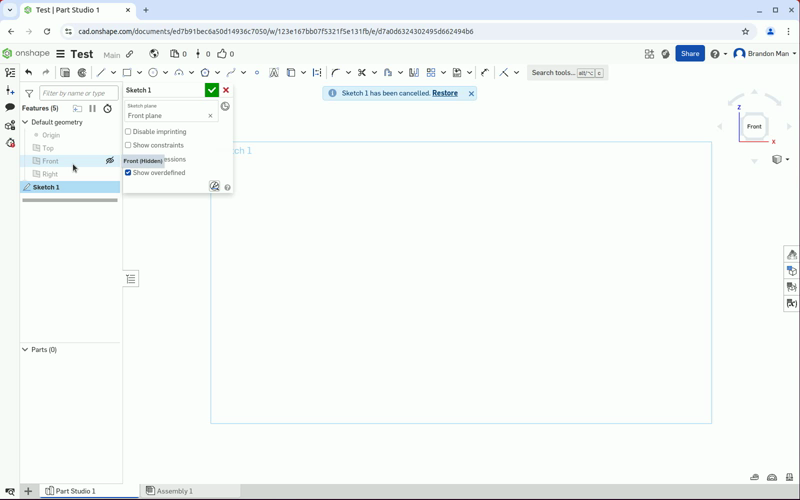
mouse_move(73, 352)
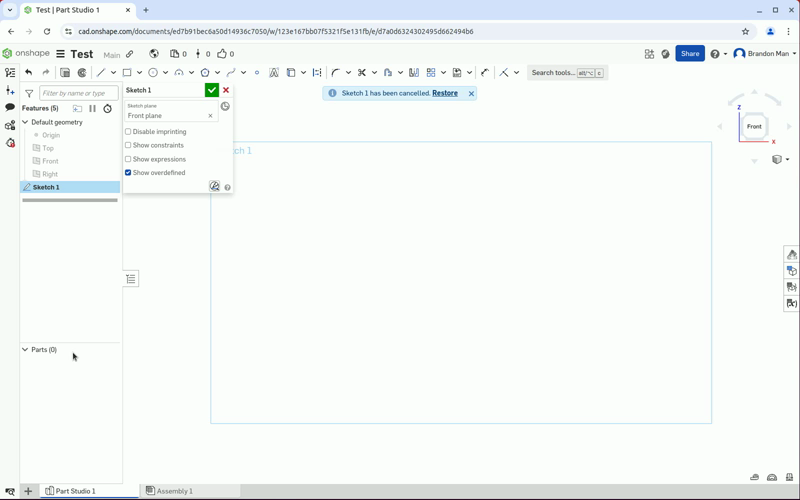
key(y)
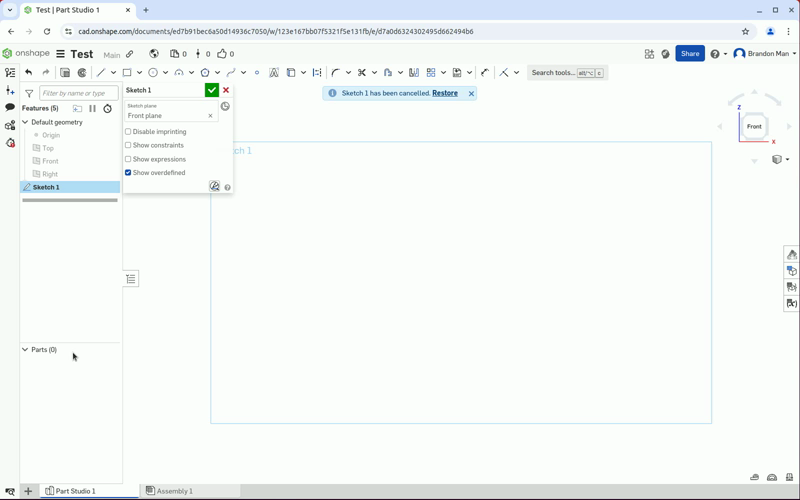
key(l)
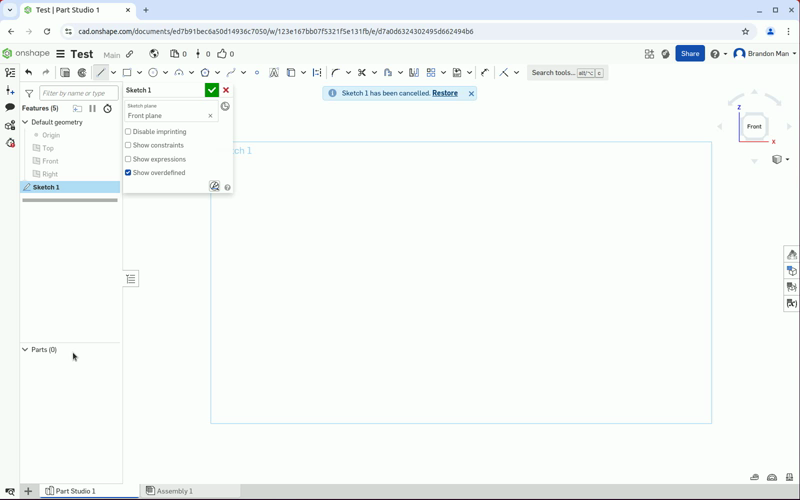
key_down(shift)
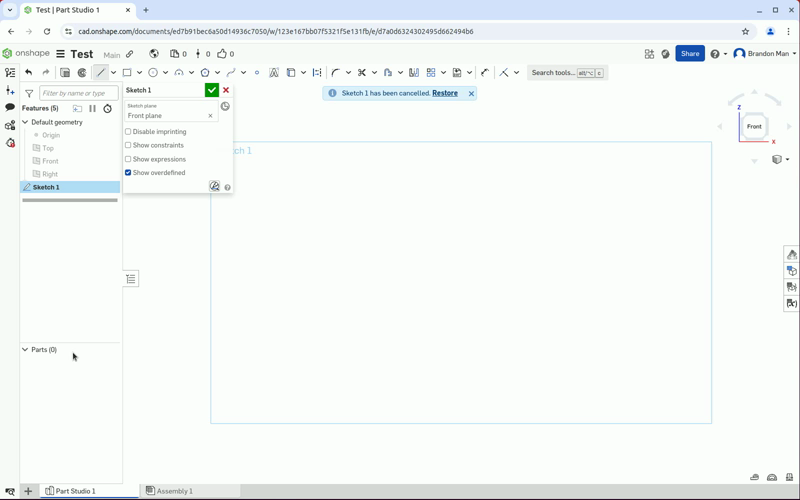
mouse_move(460, 282)
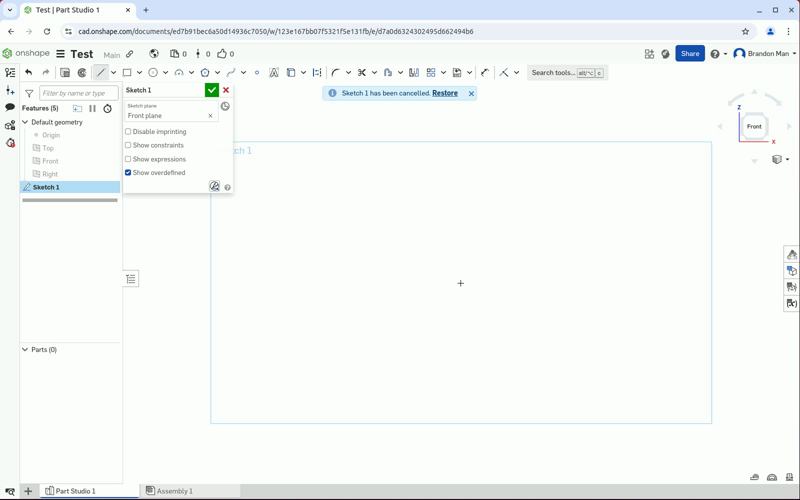
click(460, 282)
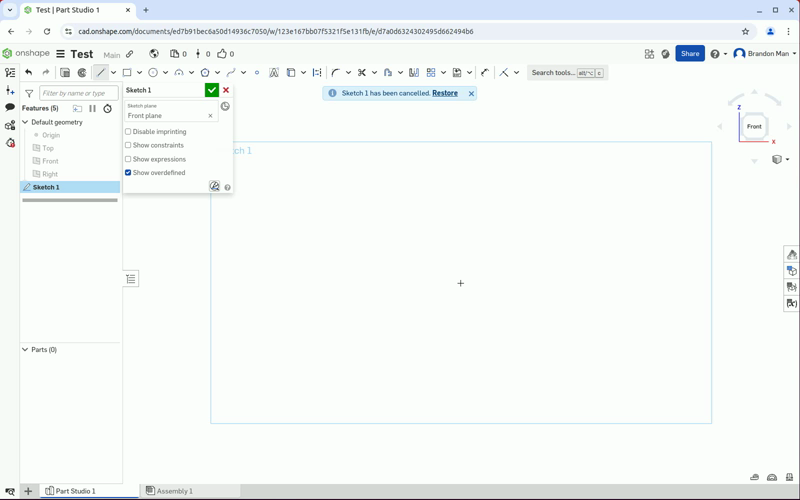
key_up(shift)
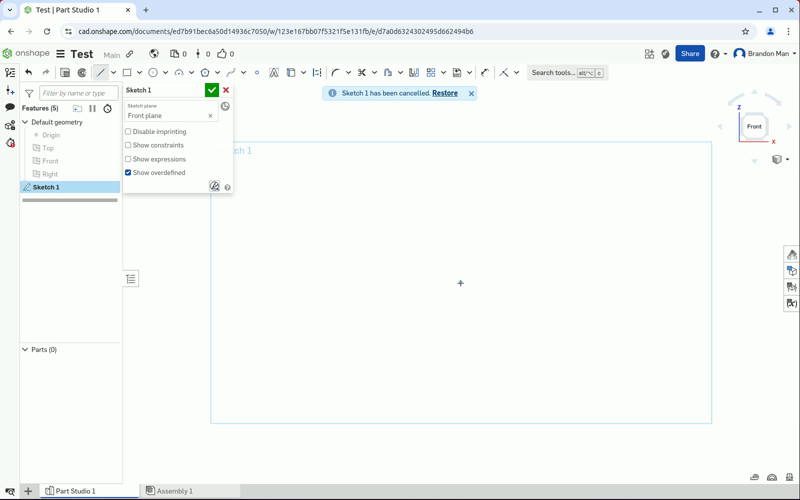
key_down(shift)
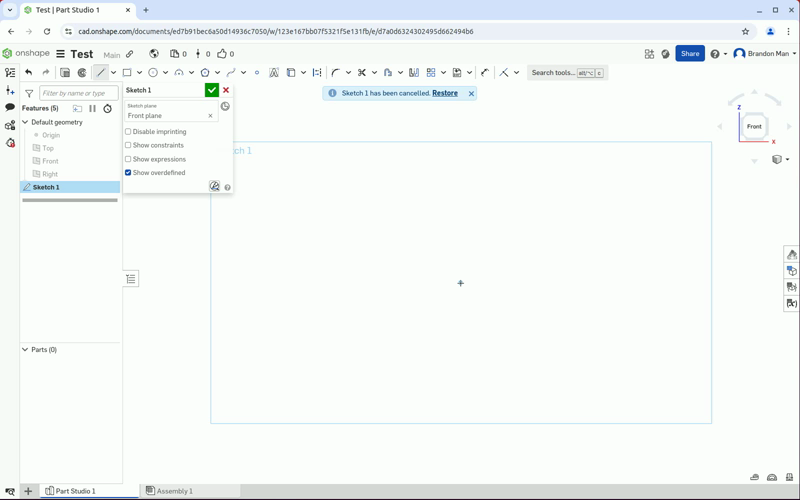
mouse_move(490, 282)
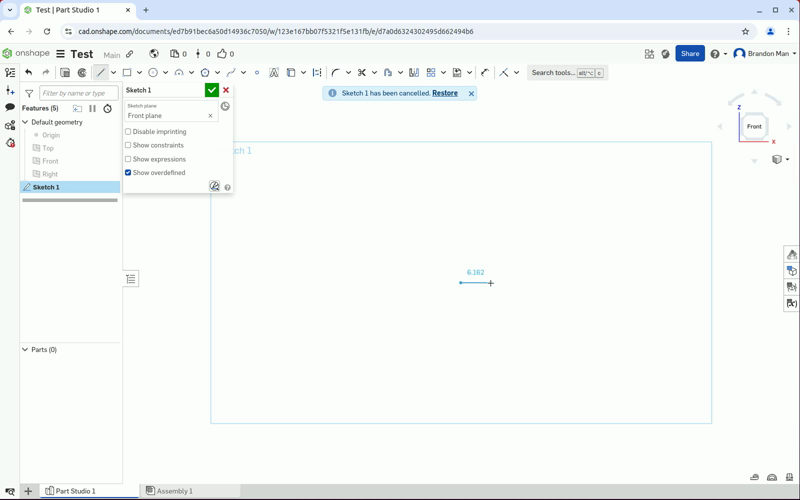
mouse_move(470, 282)
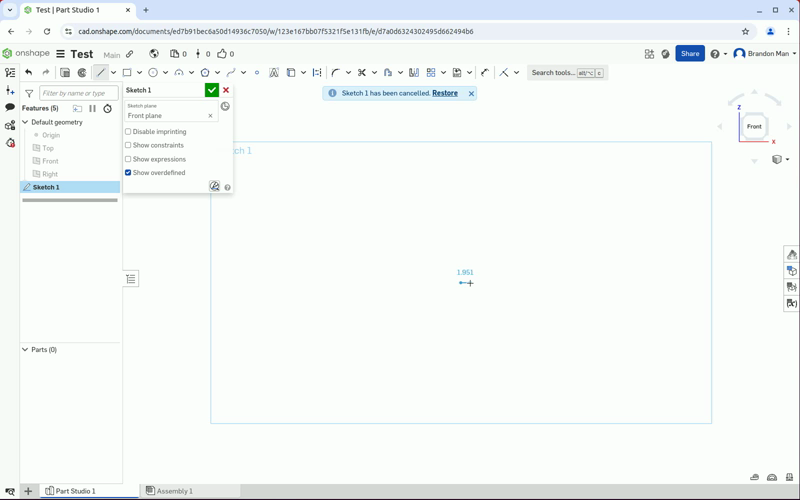
click(470, 282)
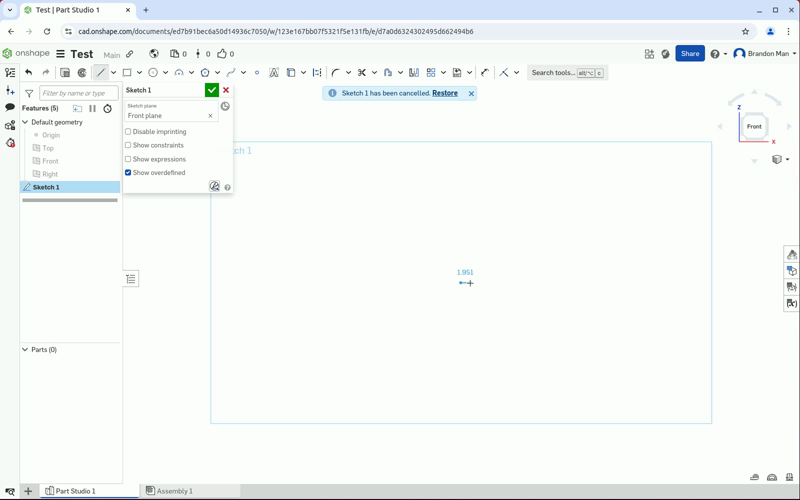
key_up(shift)
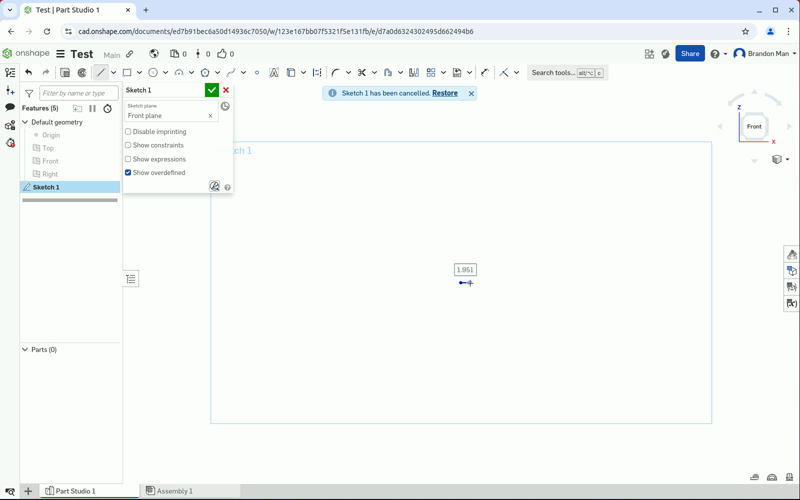
key_down(shift)
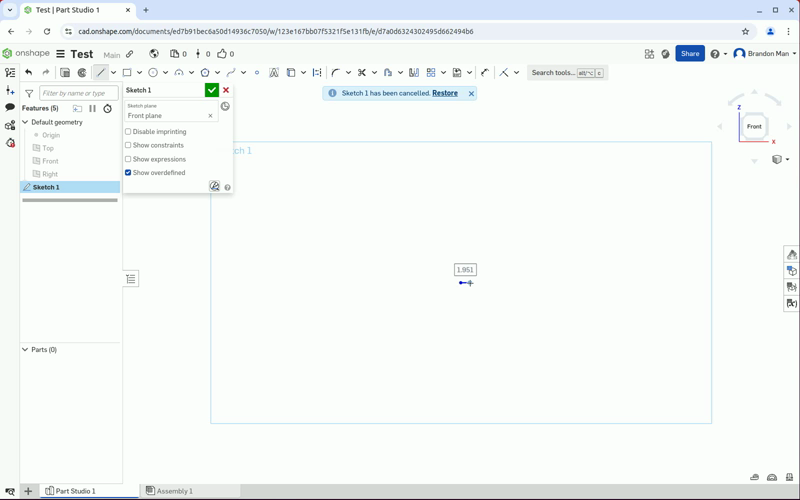
mouse_move(470, 170)
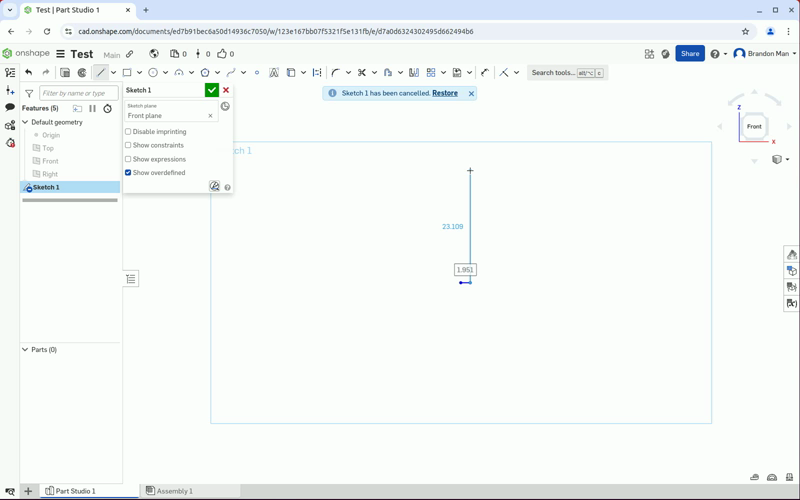
click(470, 170)
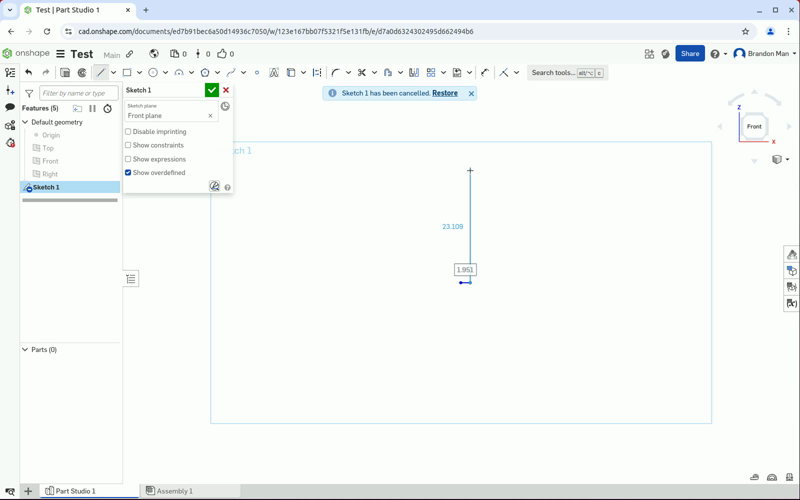
key_up(shift)
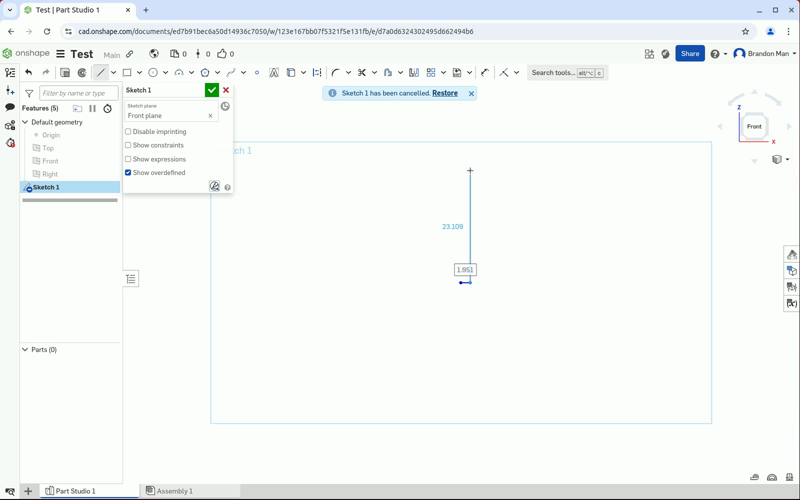
key_down(shift)
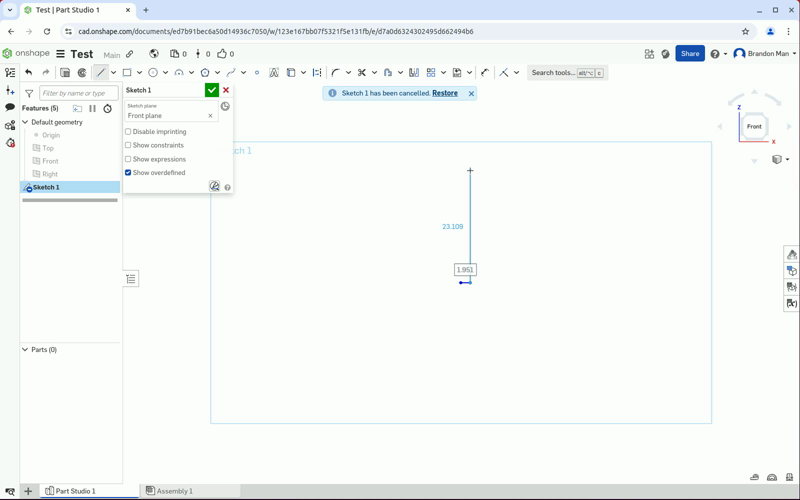
mouse_move(500, 170)
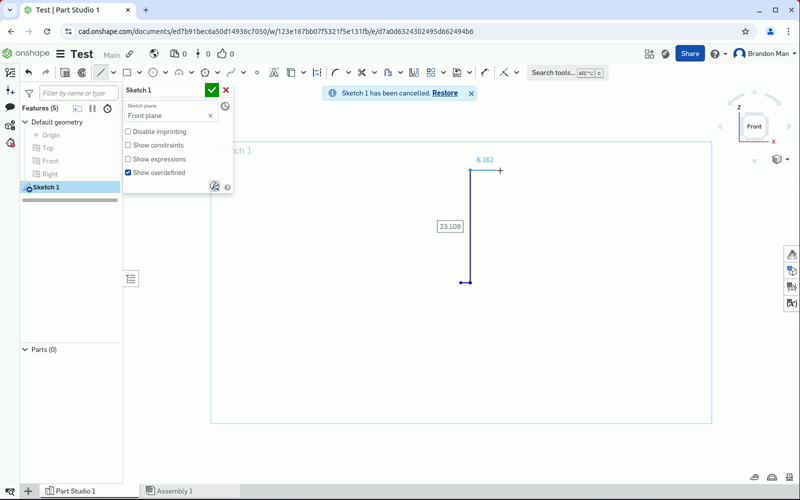
mouse_move(460, 170)
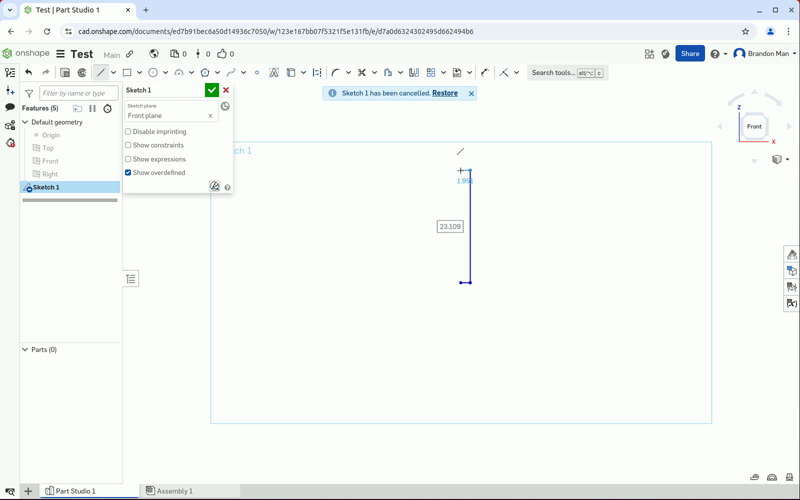
click(460, 170)
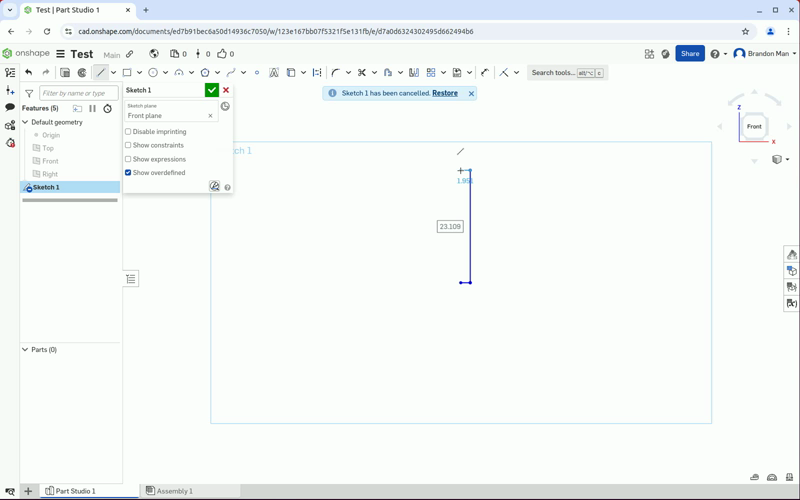
key_up(shift)
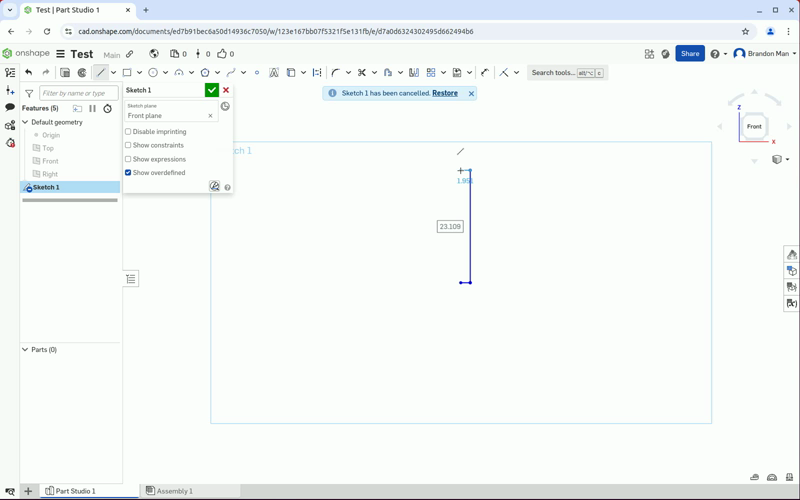
key_down(shift)
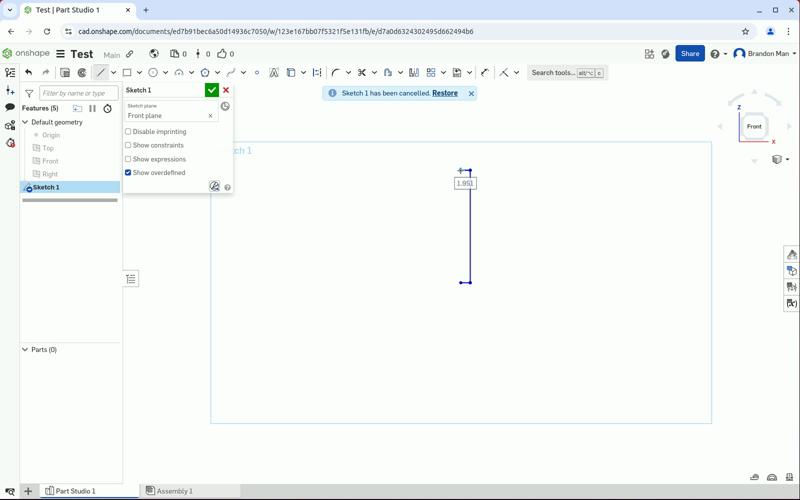
mouse_move(460, 282)
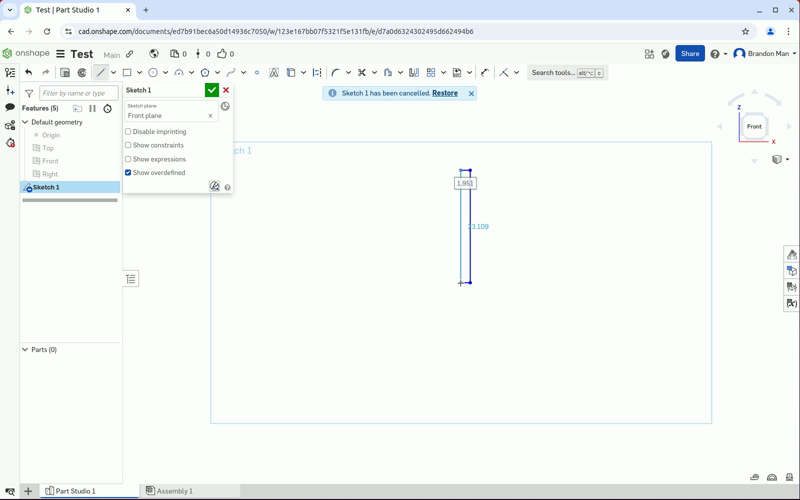
key_up(shift)
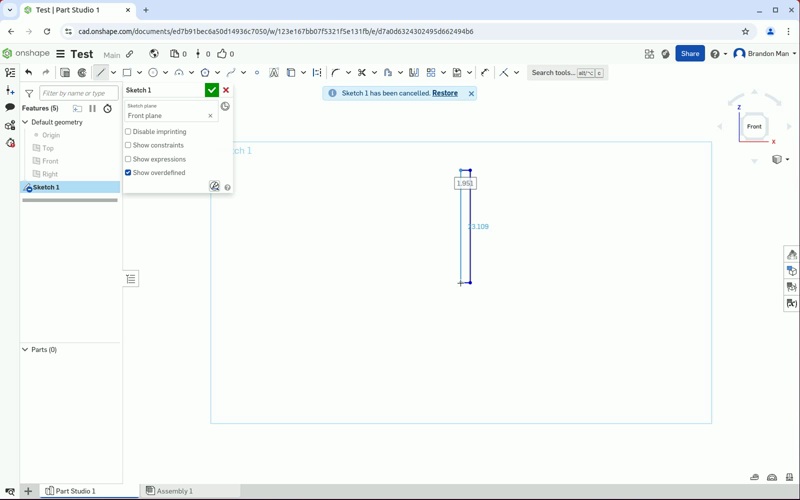
click(460, 282)
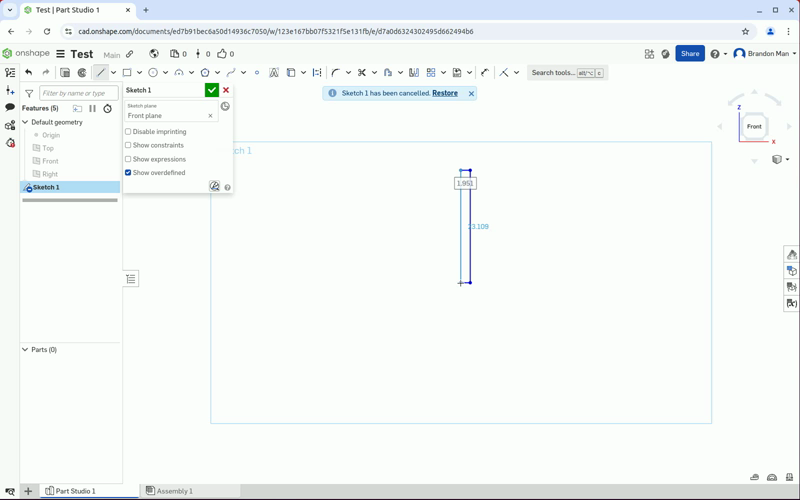
key(esc)
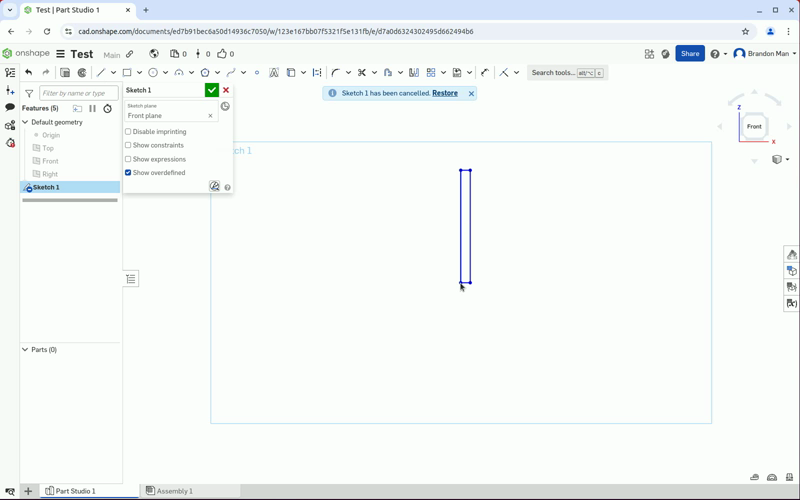
mouse_move(467, 281)
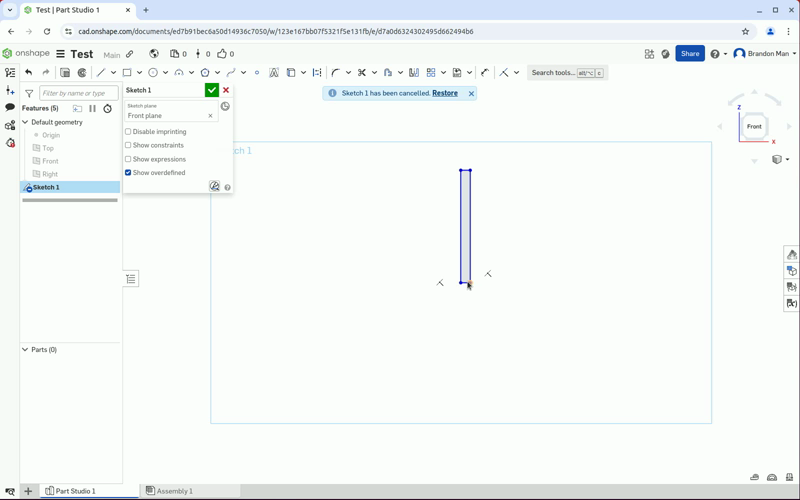
scroll(6)
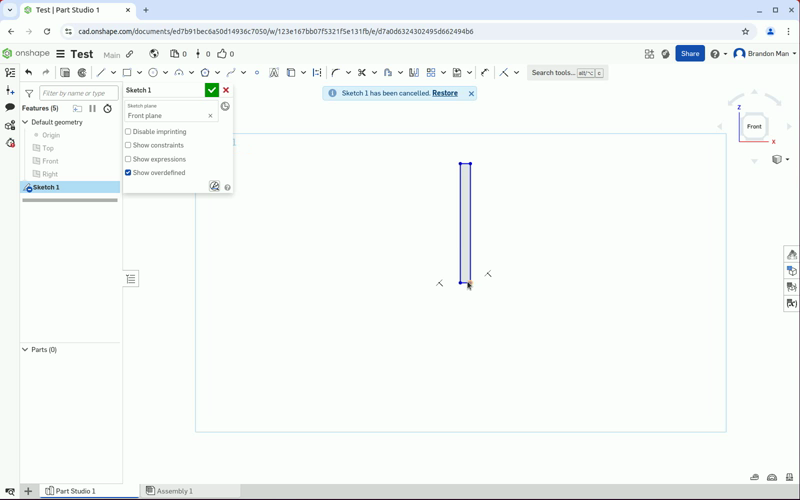
scroll(6)
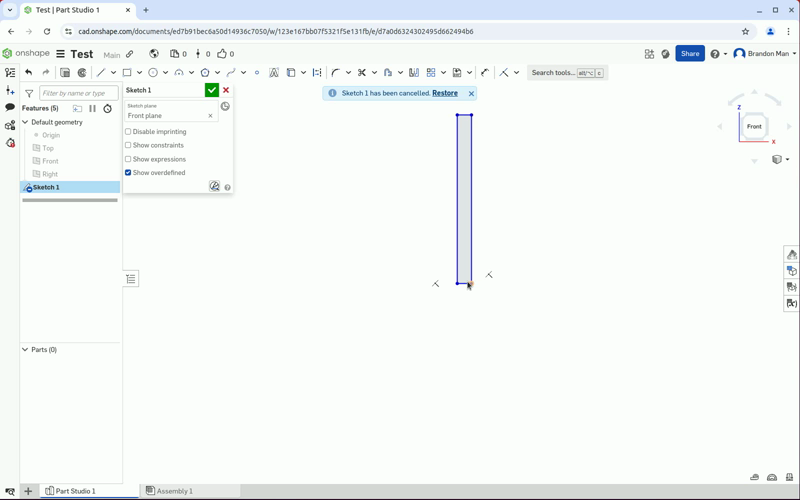
scroll(6)
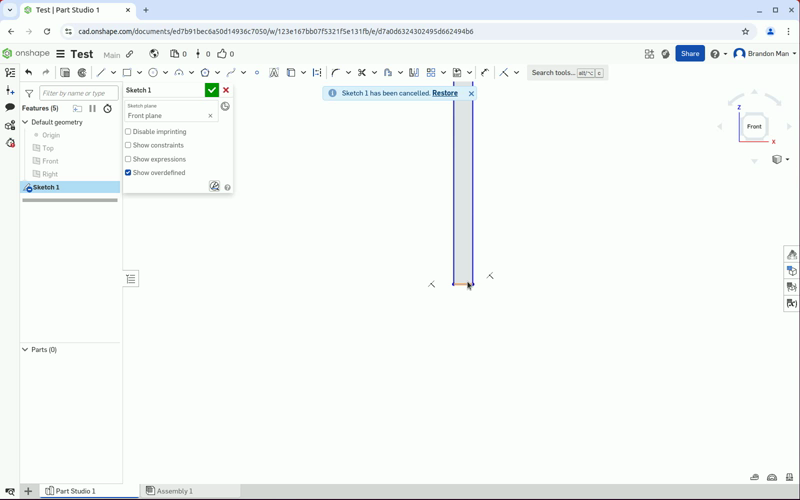
scroll(6)
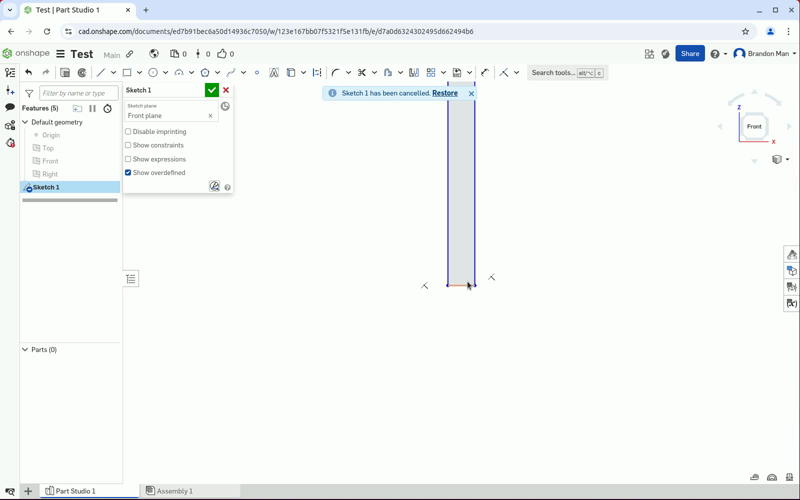
scroll(6)
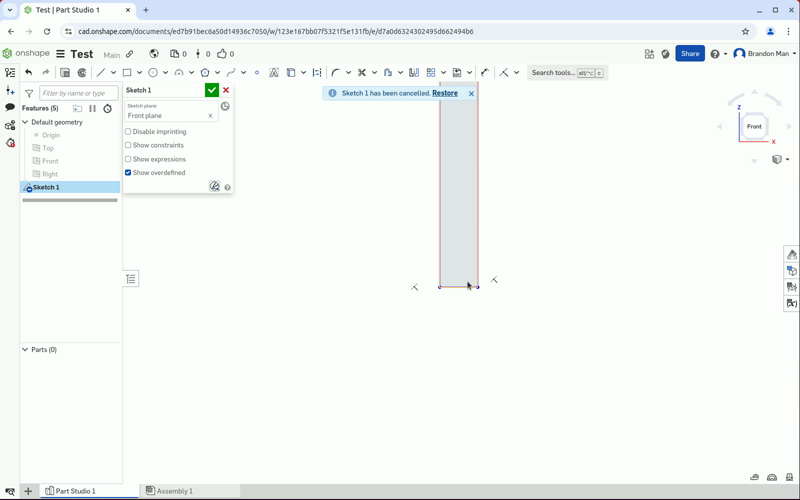
scroll(6)
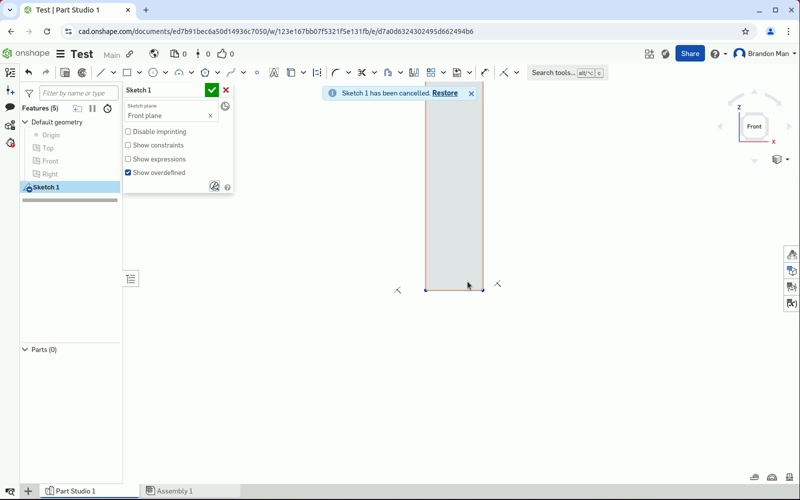
scroll(6)
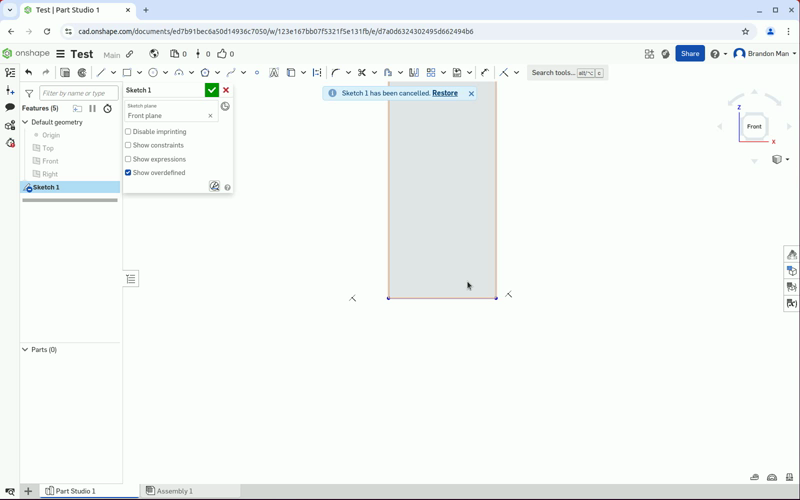
click(467, 281)
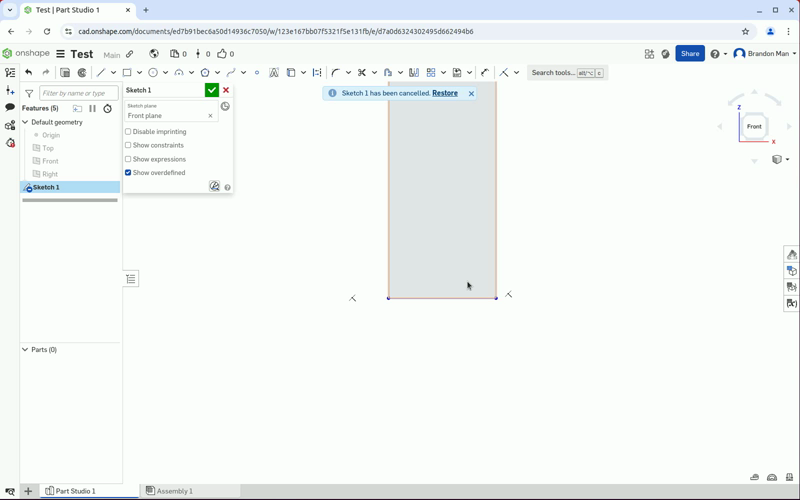
scroll(-6)
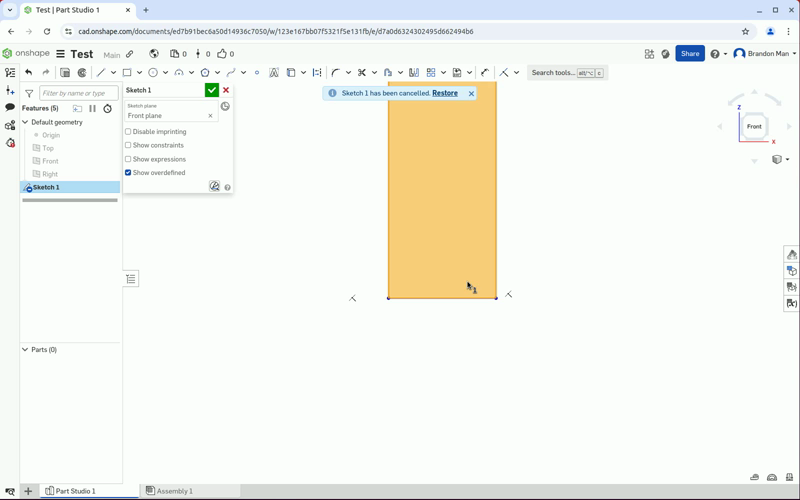
scroll(-6)
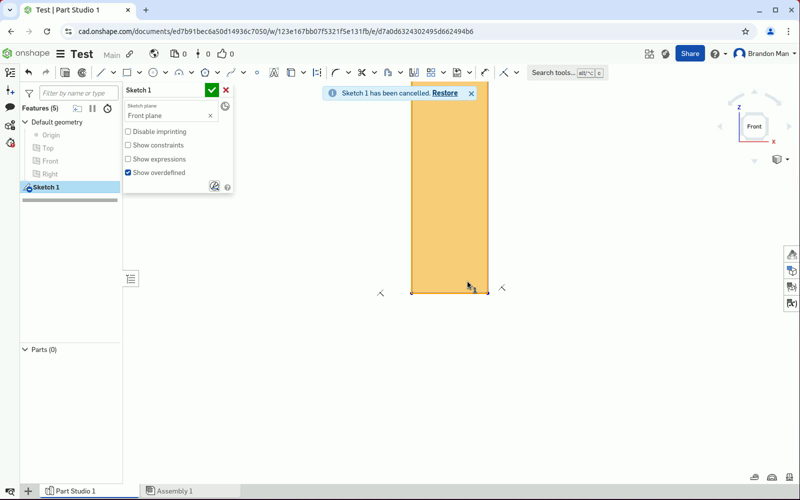
scroll(-6)
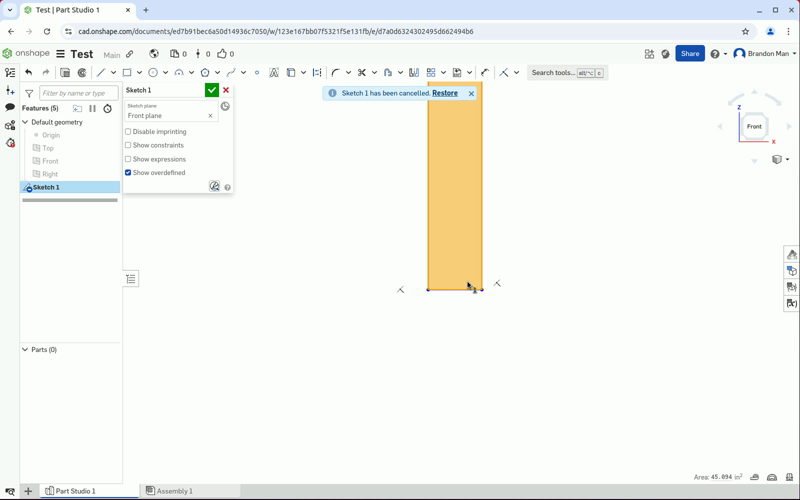
scroll(-6)
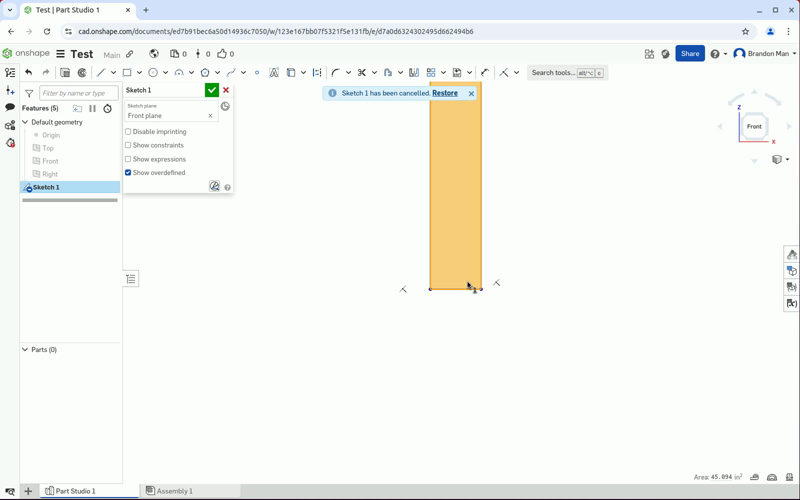
scroll(-6)
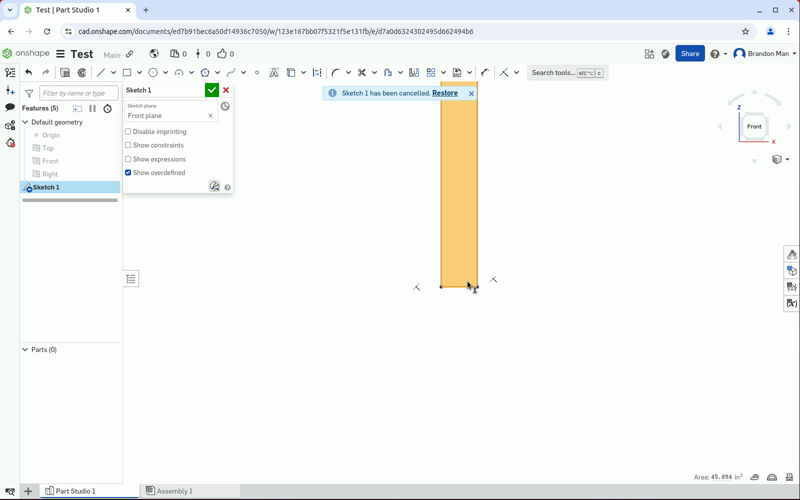
scroll(-6)
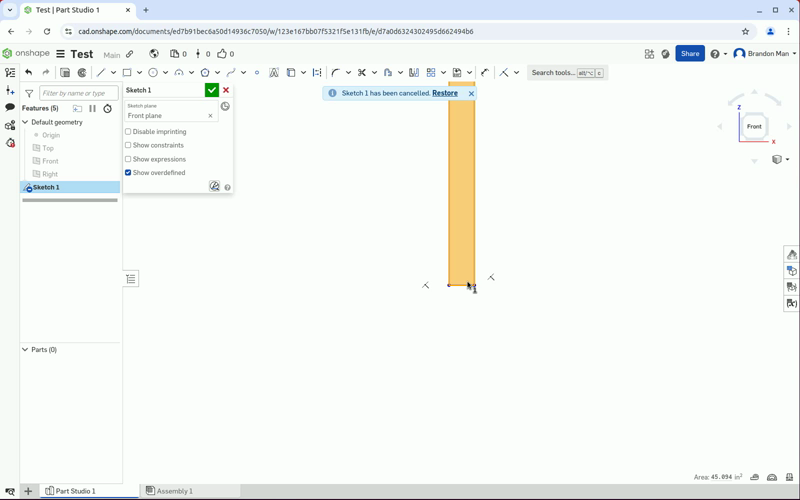
scroll(-6)
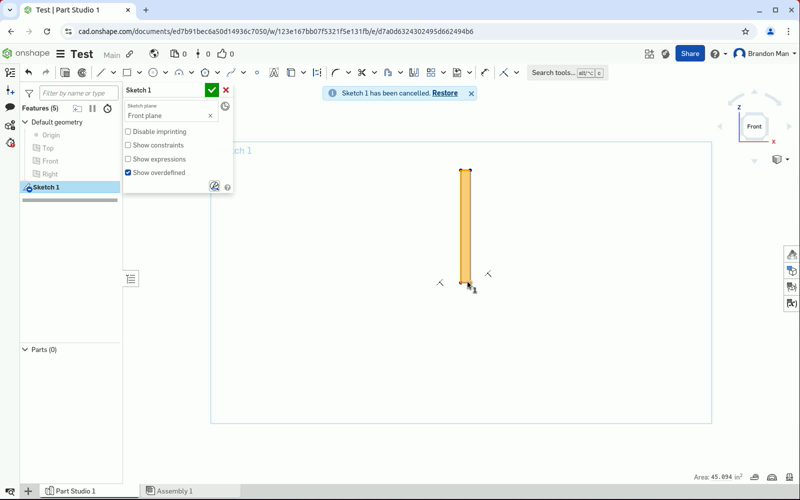
mouse_move(73, 352)
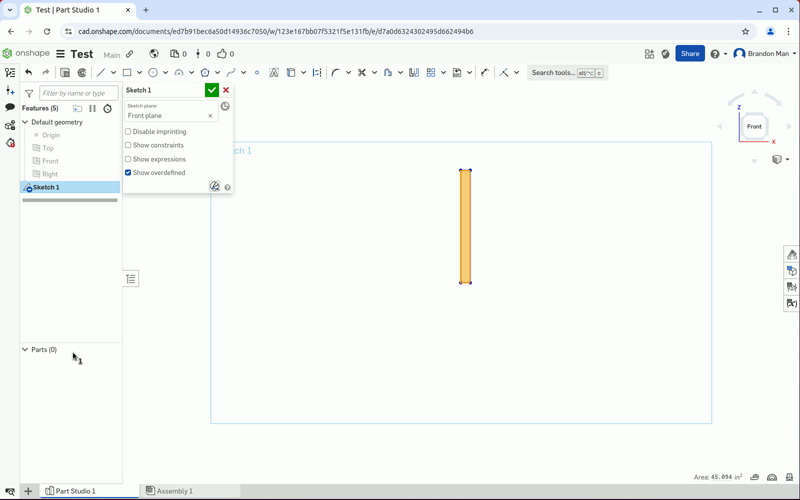
key(shift+y)
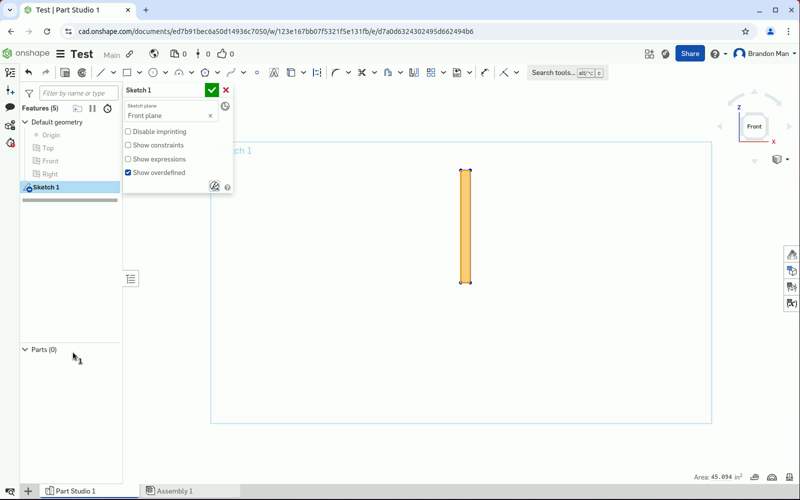
key(shift+e)
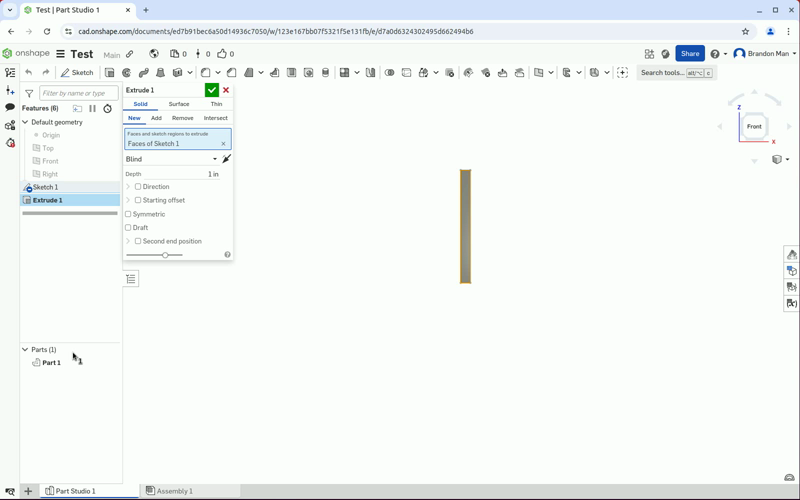
mouse_move(143, 106)
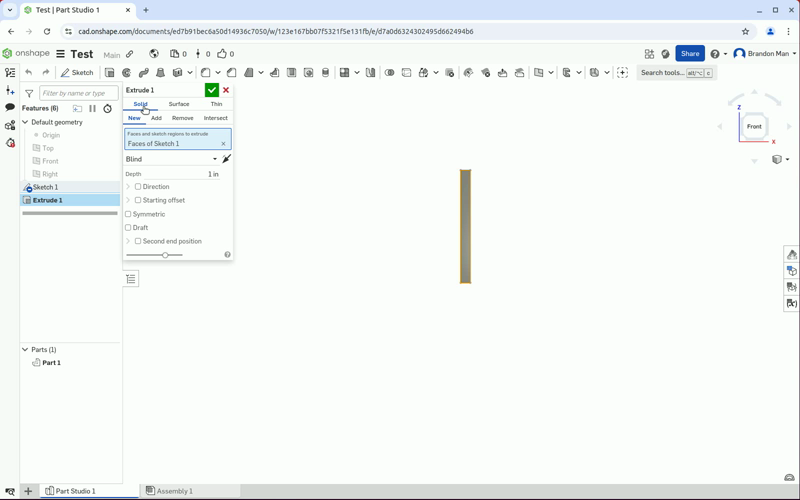
click(143, 106)
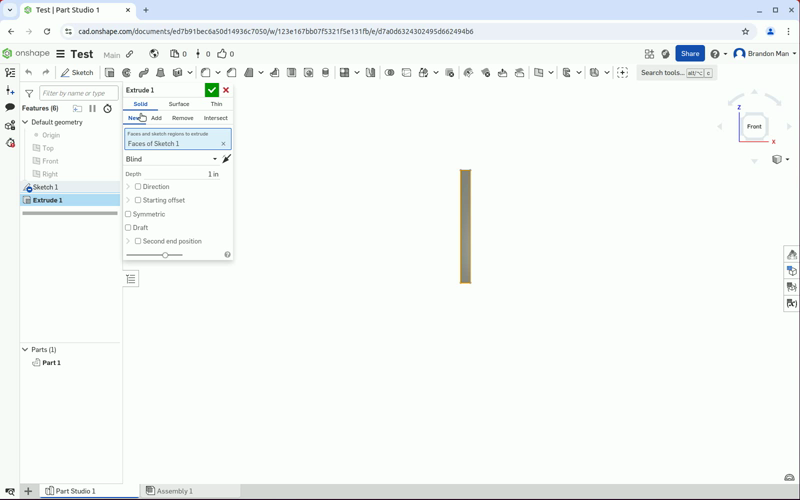
mouse_move(137, 120)
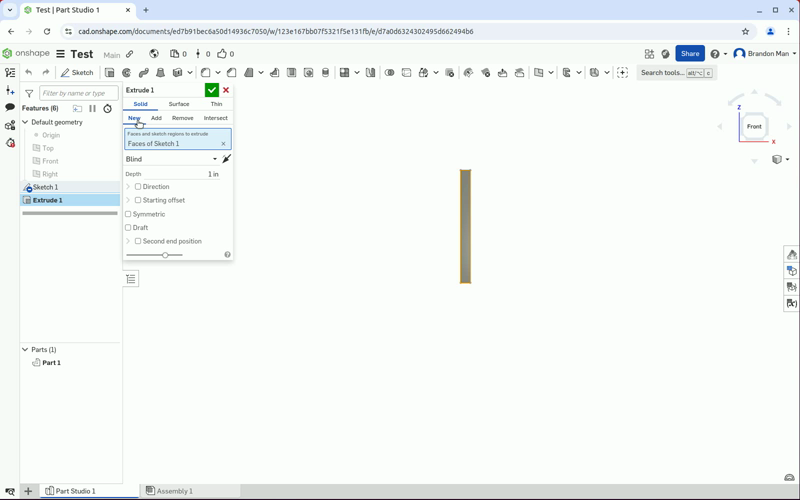
click(137, 120)
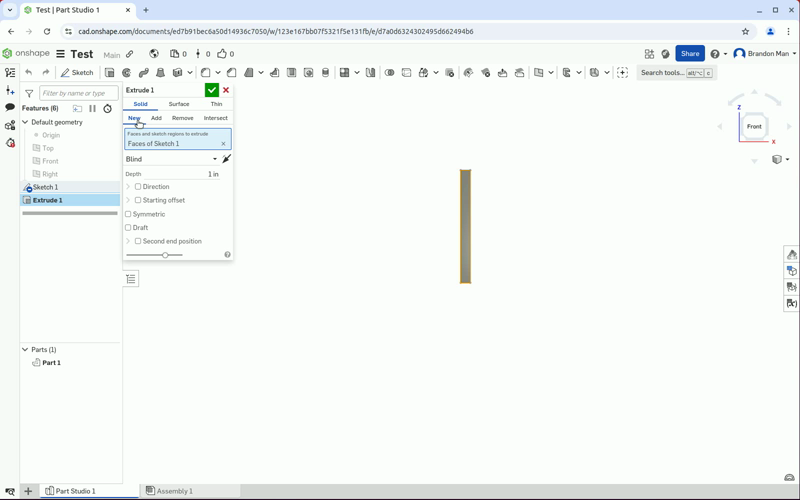
key(tab, 4)
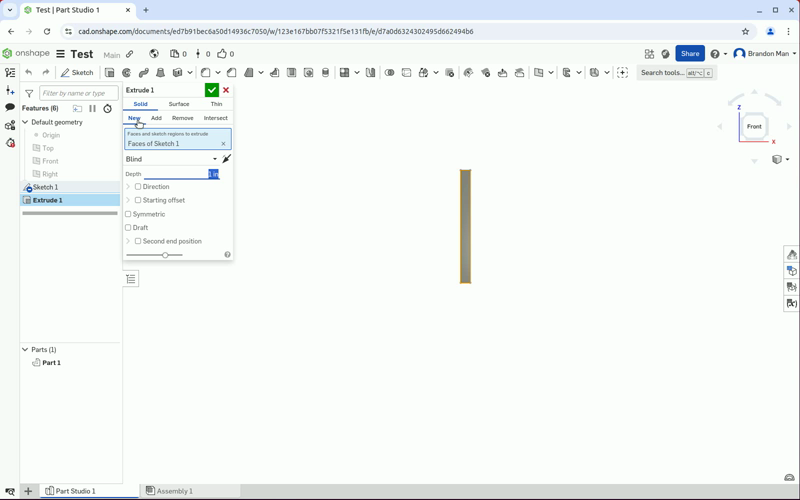
text(0.481)
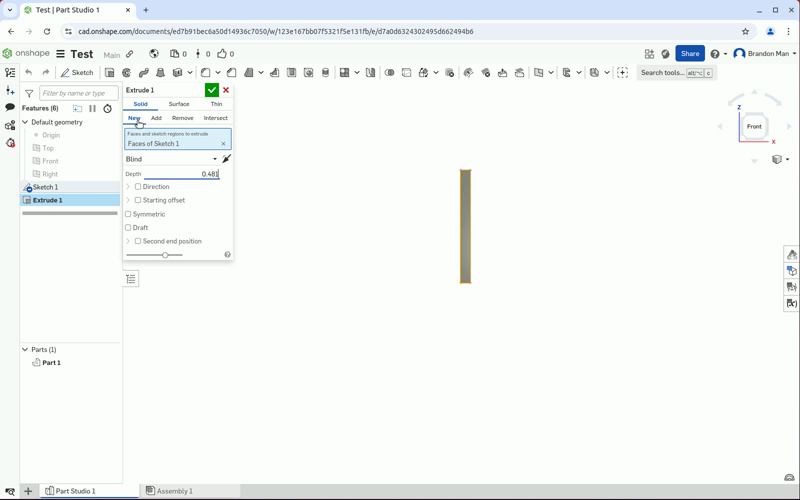
key(enter)
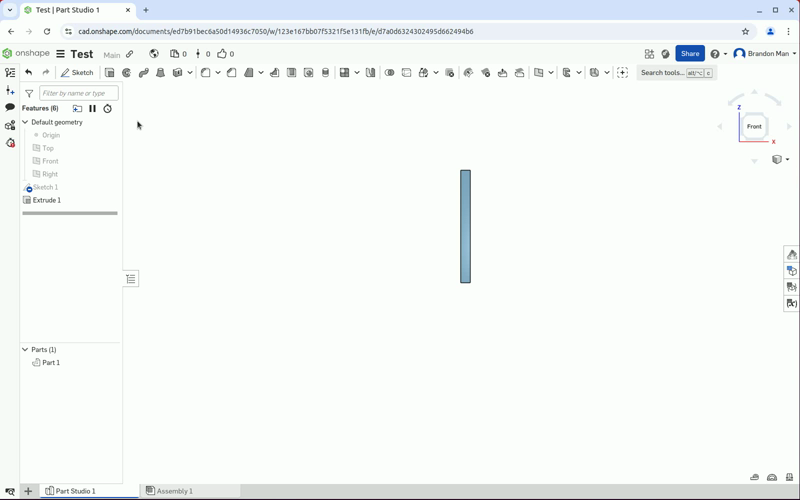
key(shift+h)
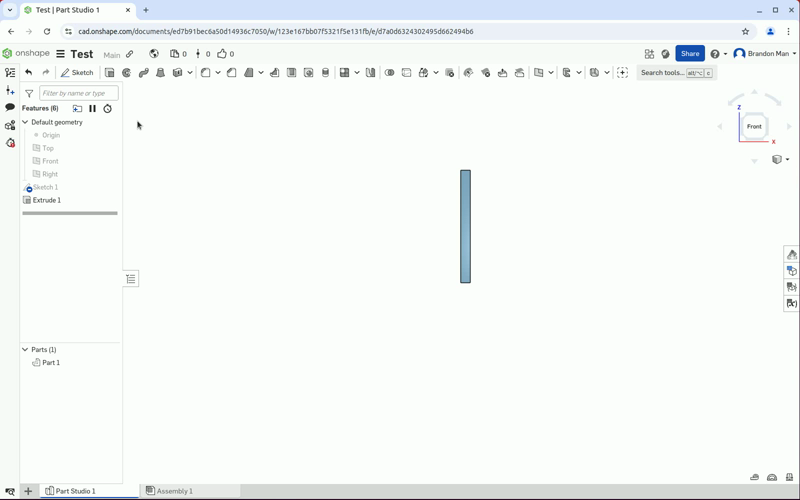
key(shift+h)
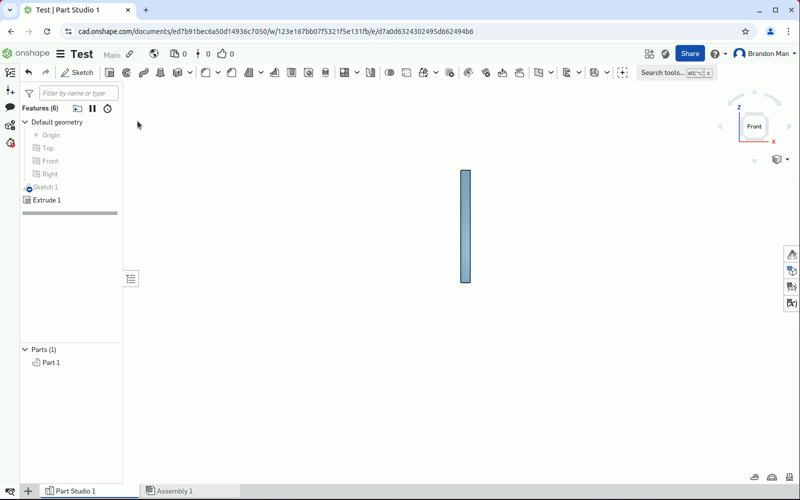
mouse_move(73, 189)
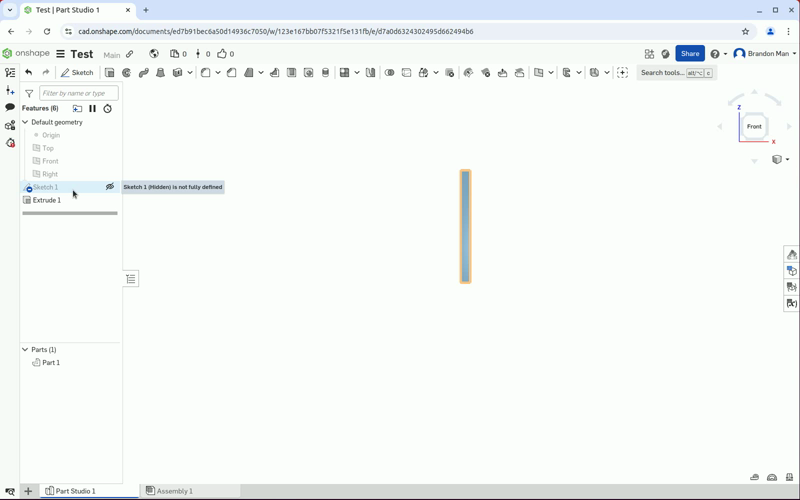
click(73, 189)
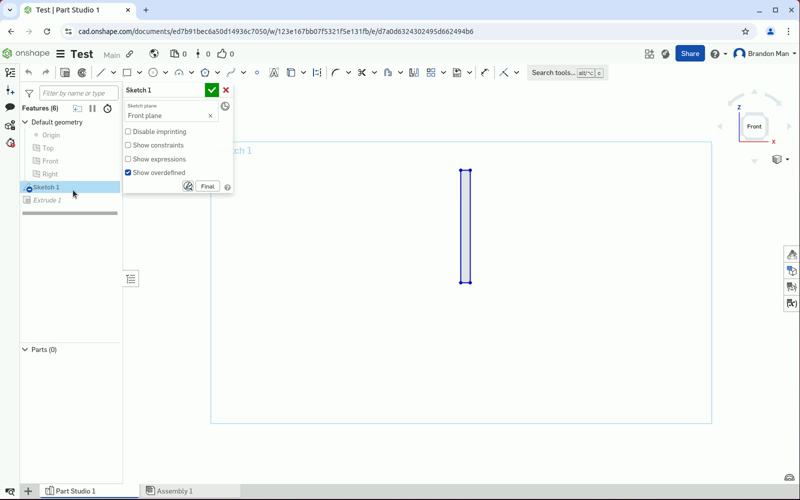
mouse_move(229, 92)
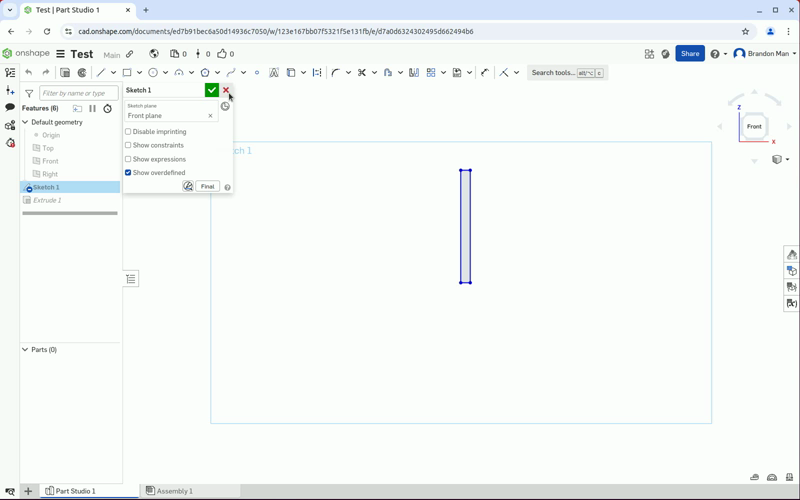
click(229, 92)
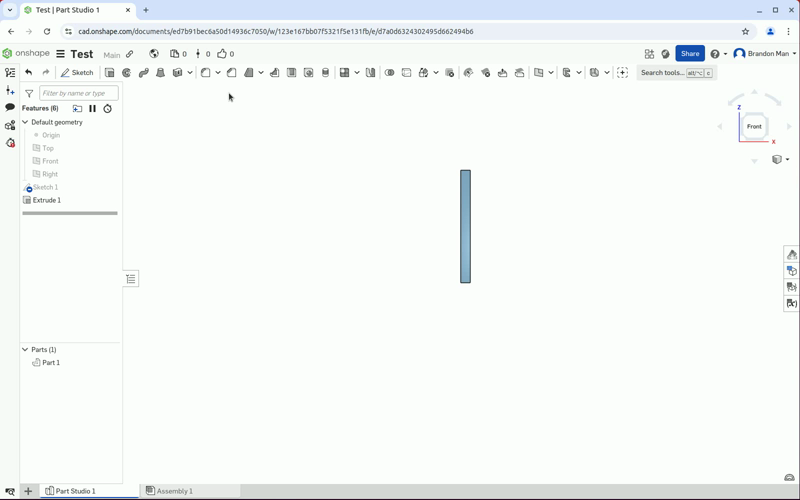
mouse_move(73, 352)
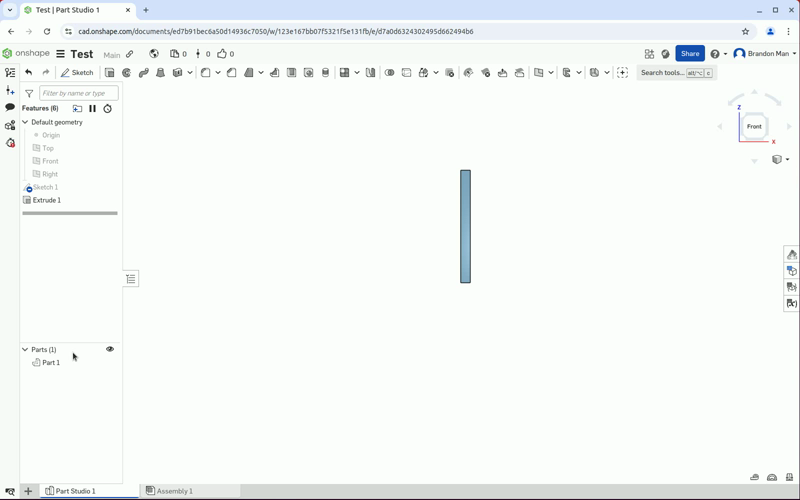
key(y)
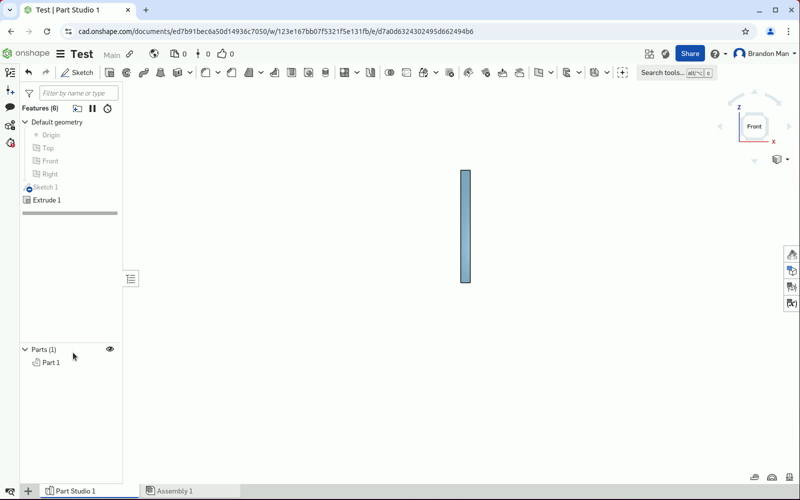
key(shift+p)
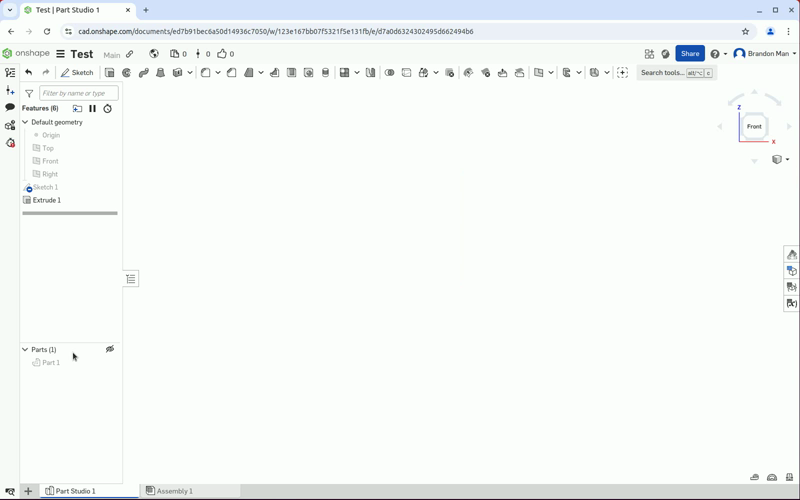
key(space)
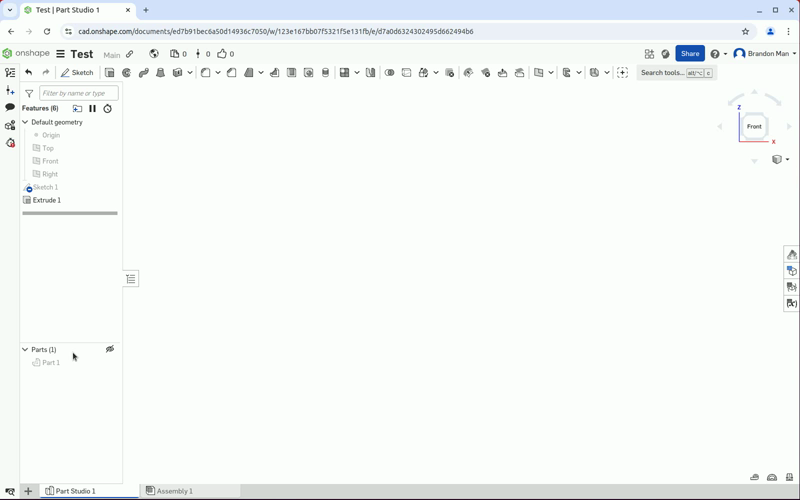
key_down(shift)
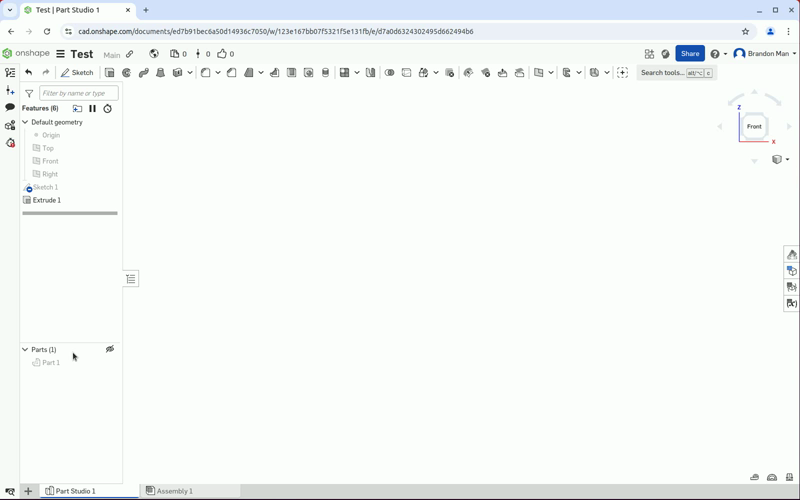
key(left)
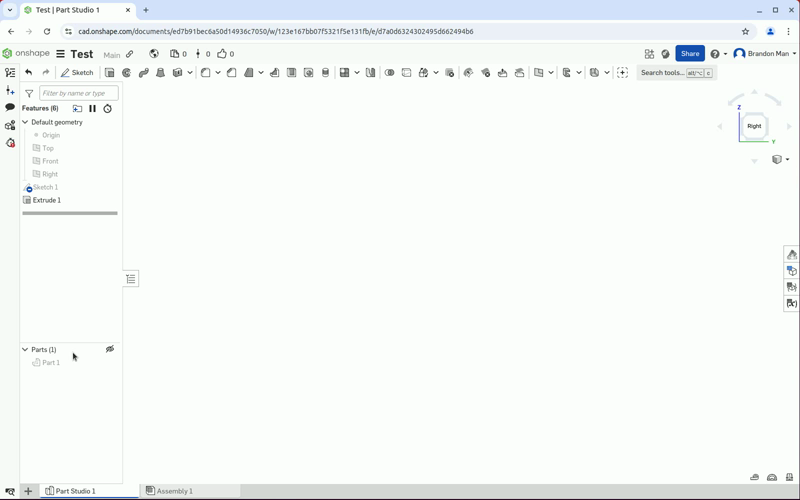
key_up(shift)
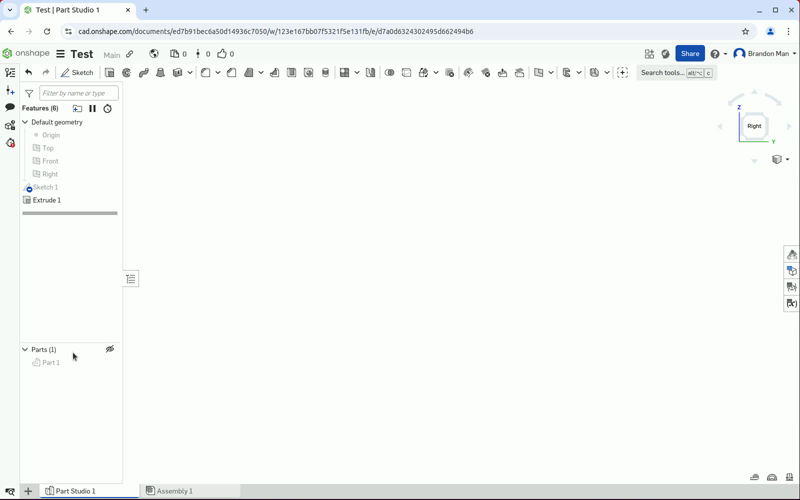
mouse_move(73, 352)
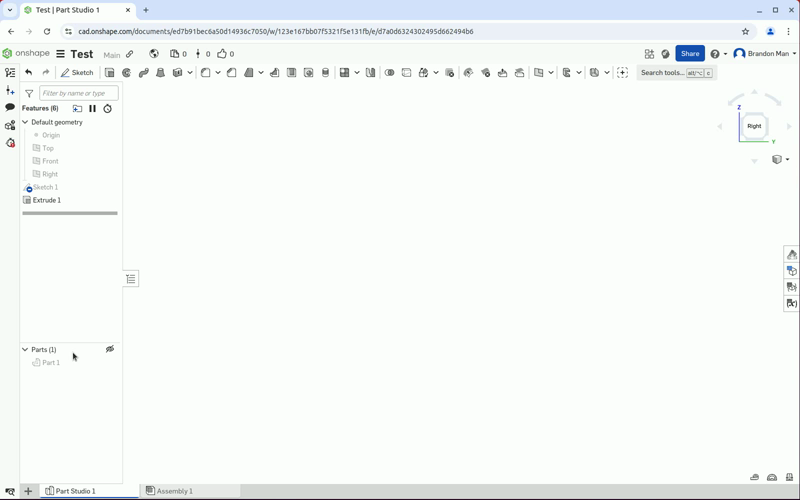
key(shift+y)
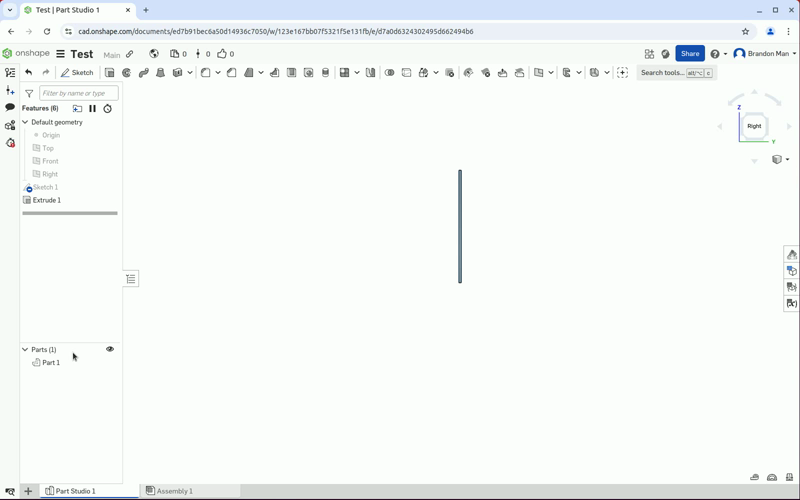
mouse_move(541, 75)
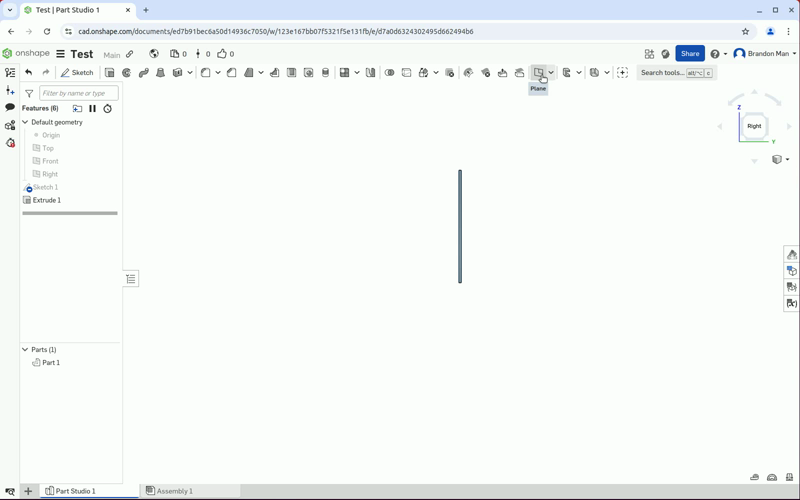
click(541, 75)
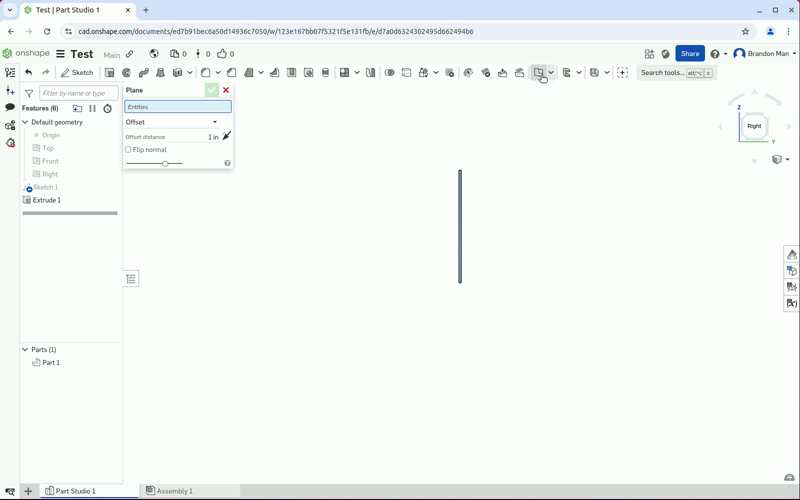
mouse_move(73, 176)
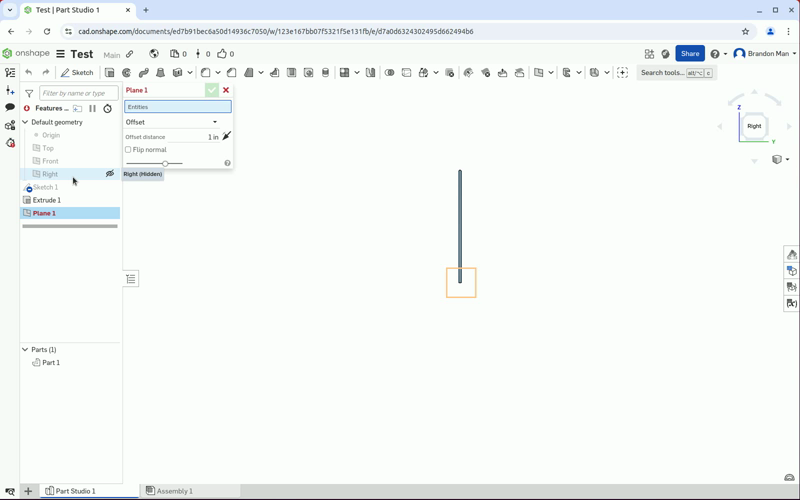
click(73, 176)
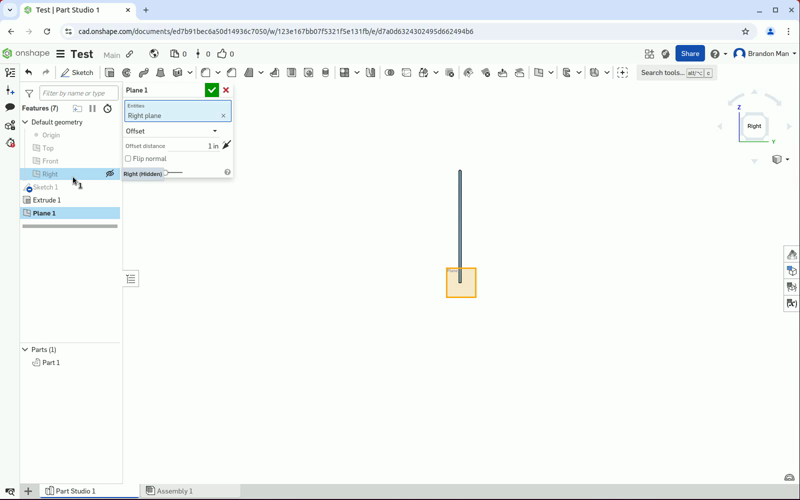
key(tab, 2)
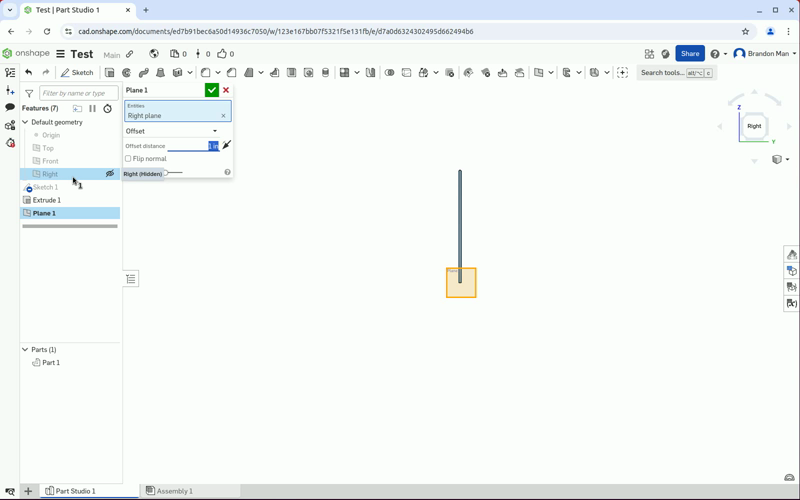
text(1.91)
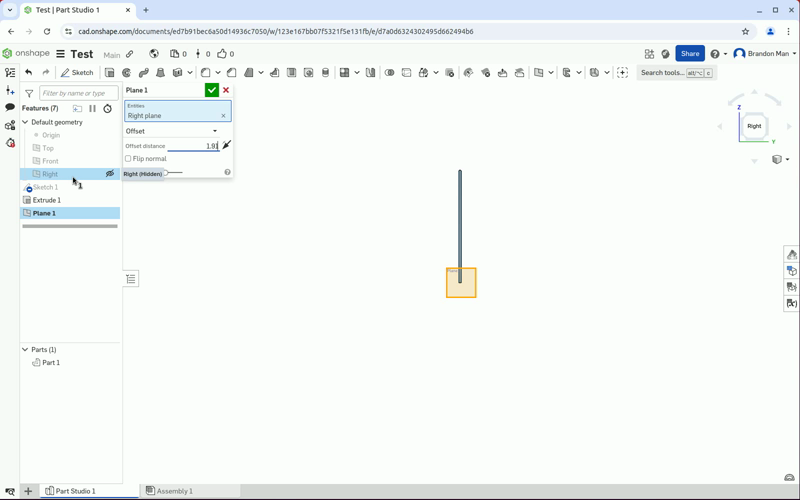
key(enter, 2)
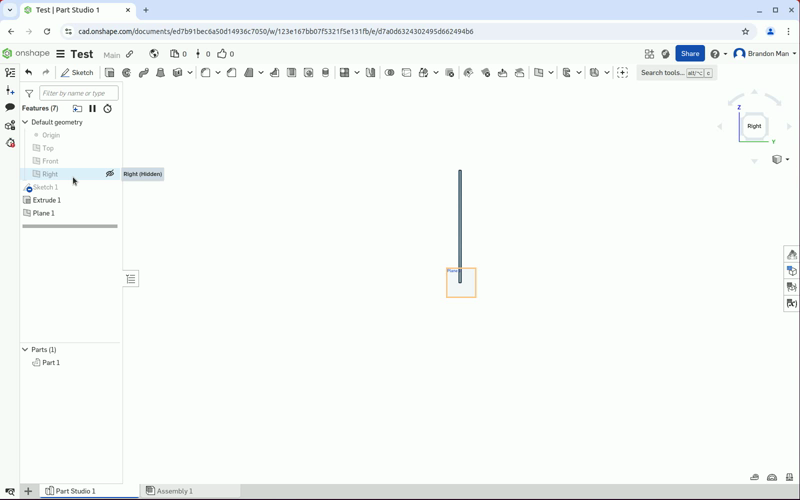
key(shift+s)
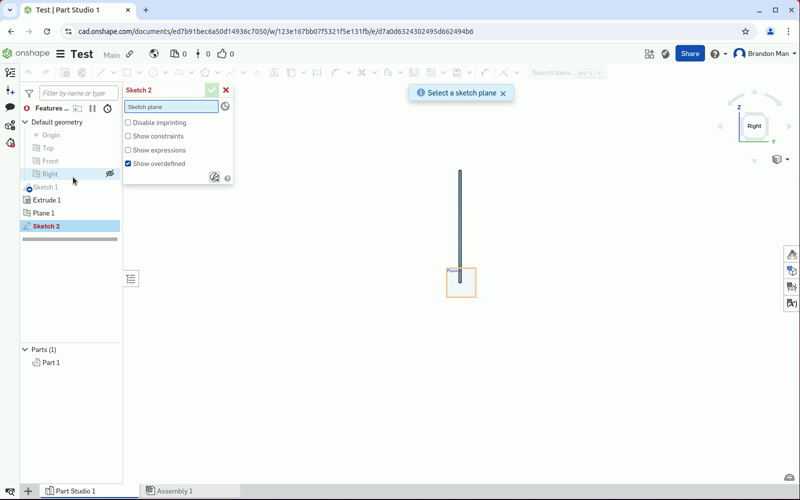
mouse_move(73, 215)
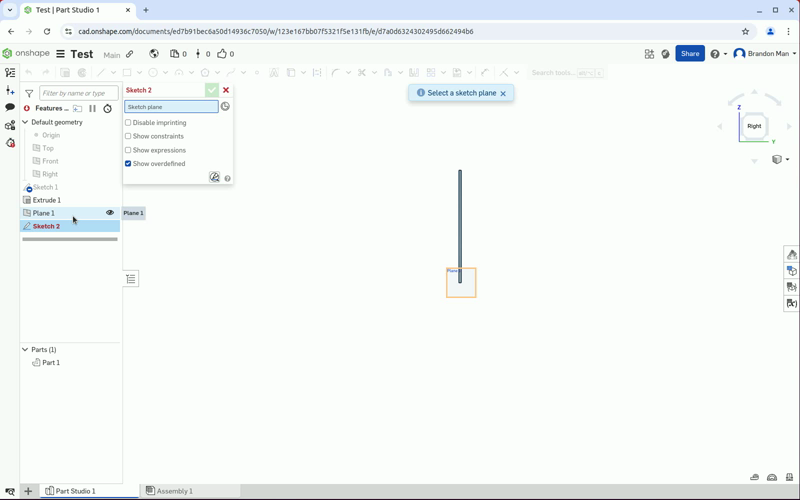
click(73, 215)
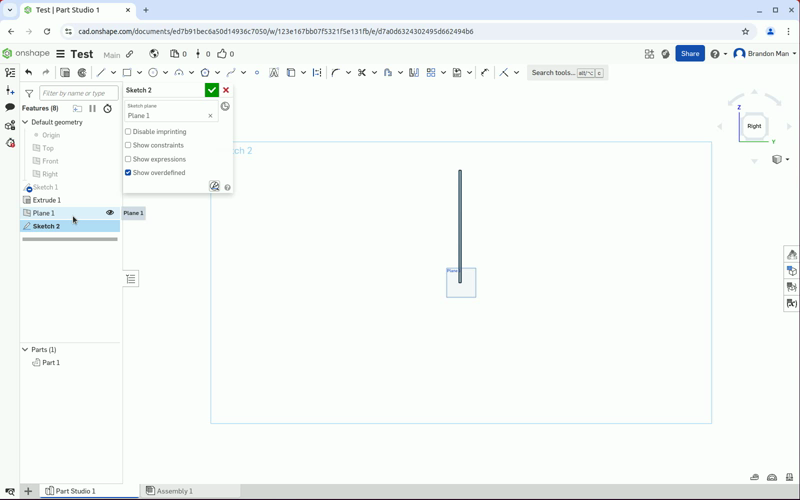
mouse_move(73, 352)
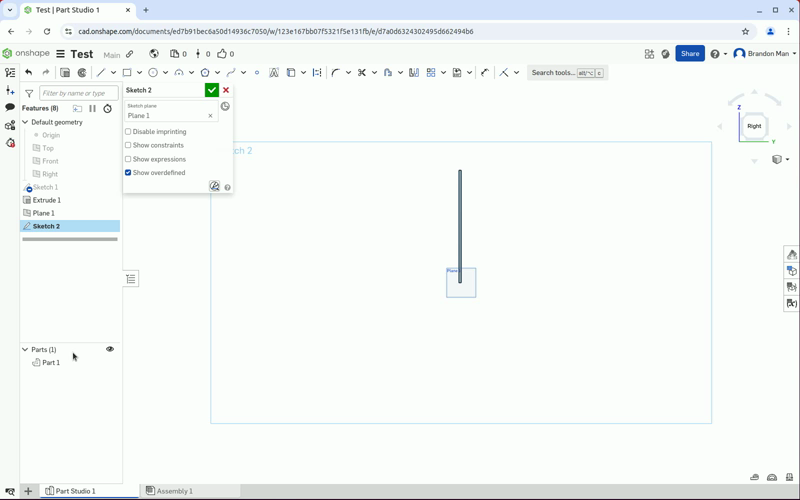
key(y)
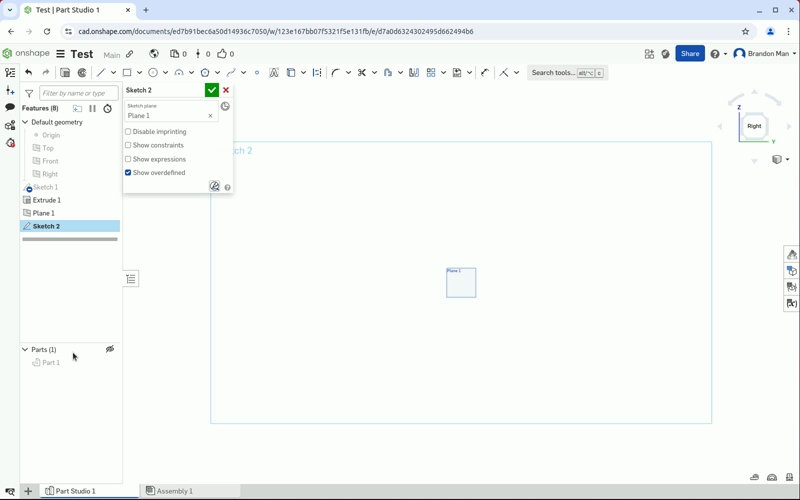
key(l)
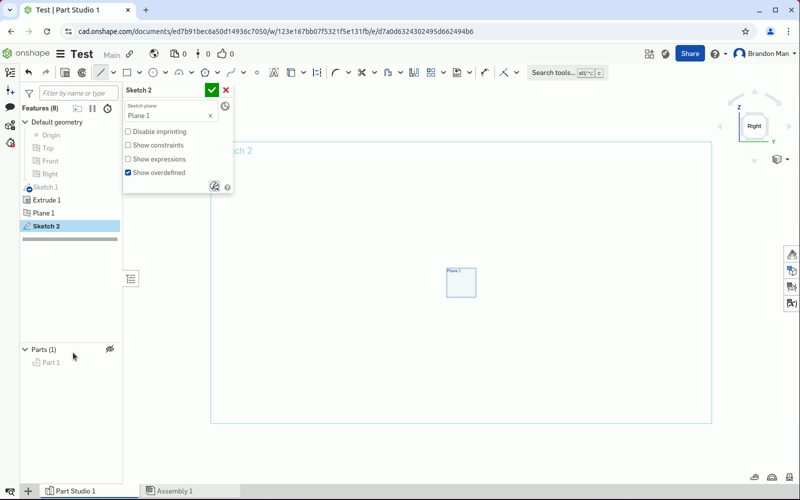
key_down(shift)
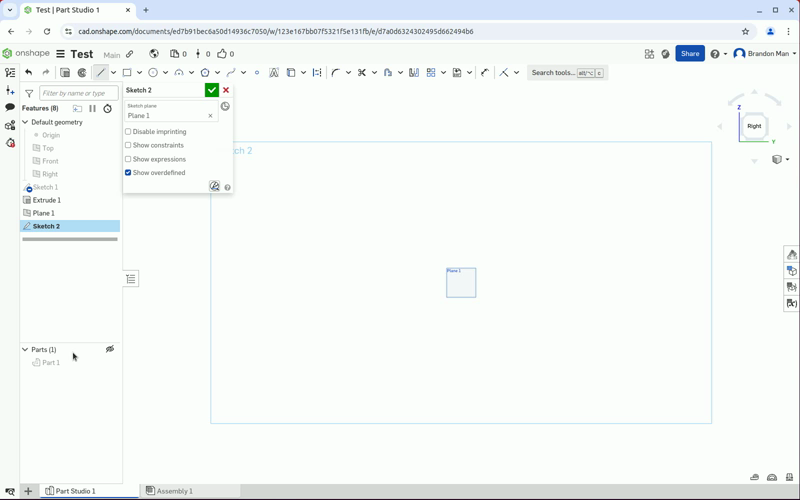
mouse_move(458, 282)
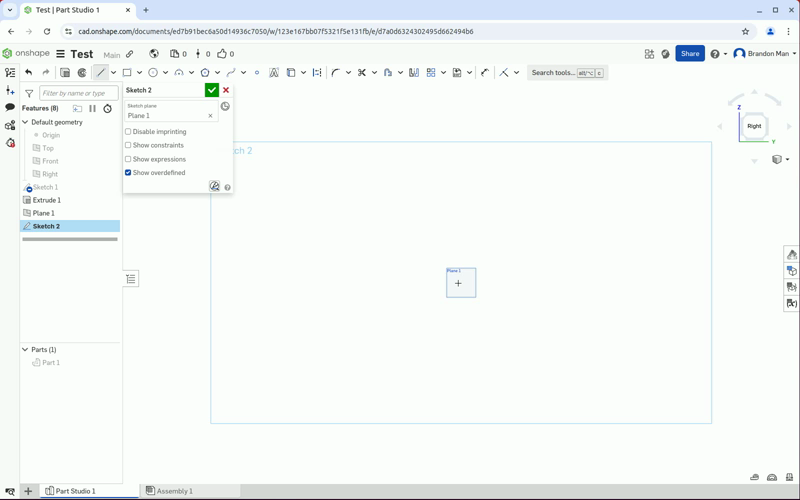
click(458, 282)
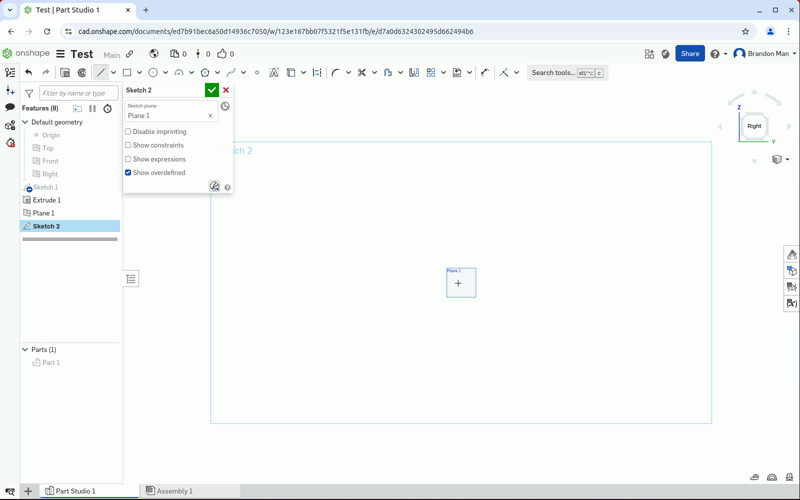
key_up(shift)
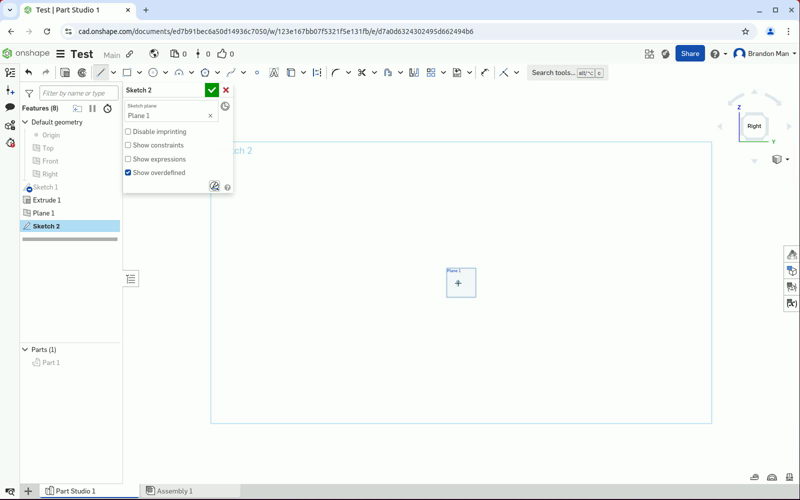
key_down(shift)
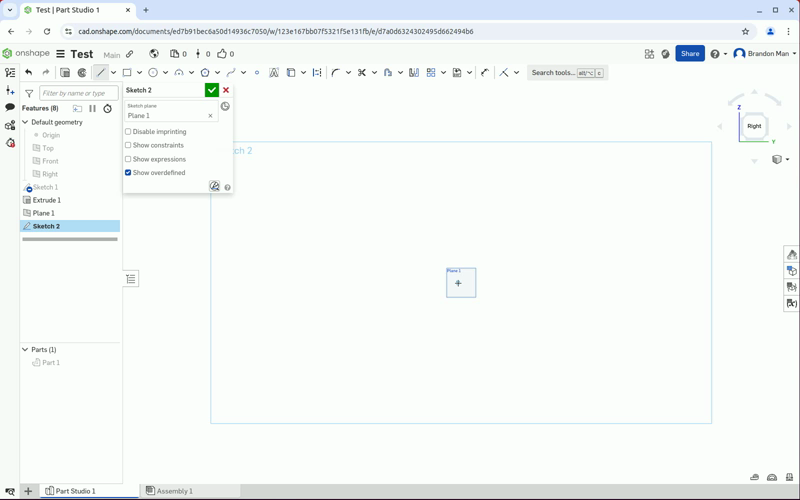
mouse_move(488, 282)
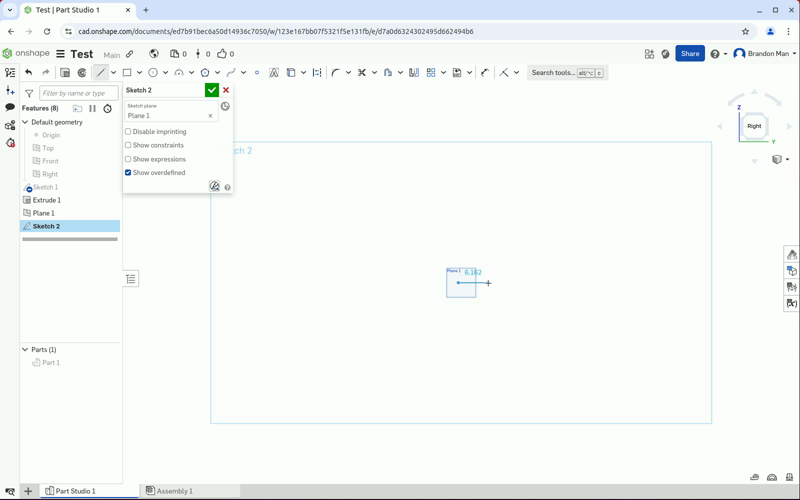
mouse_move(459, 282)
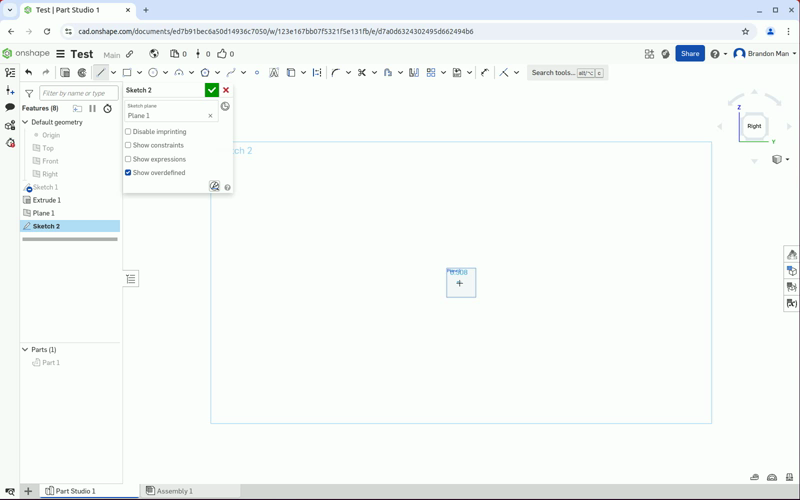
scroll(6)
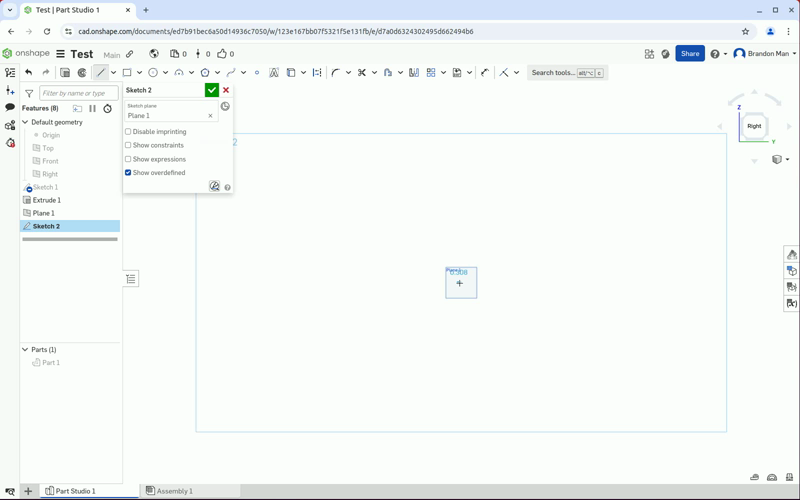
scroll(6)
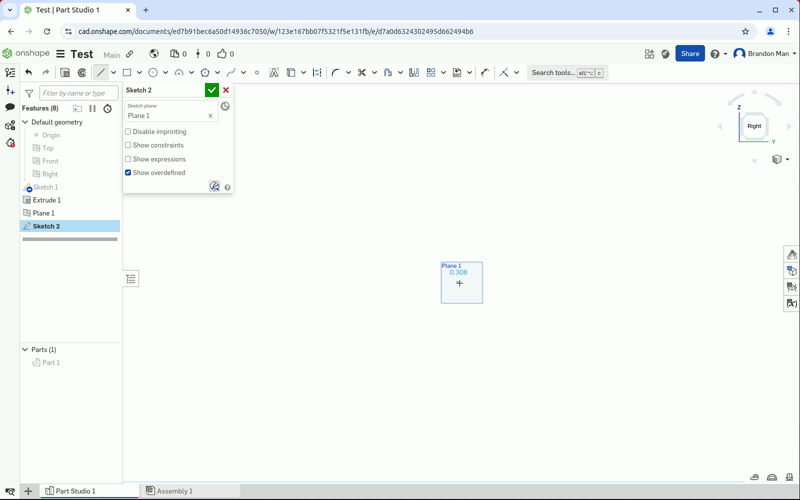
scroll(6)
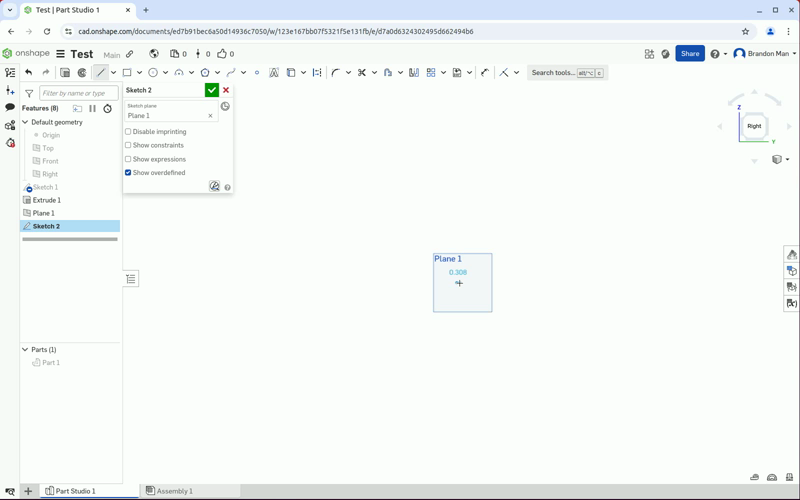
scroll(6)
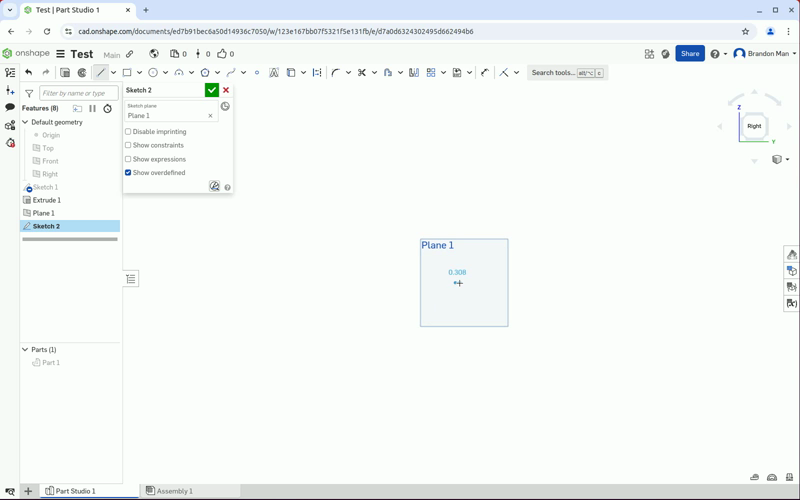
scroll(6)
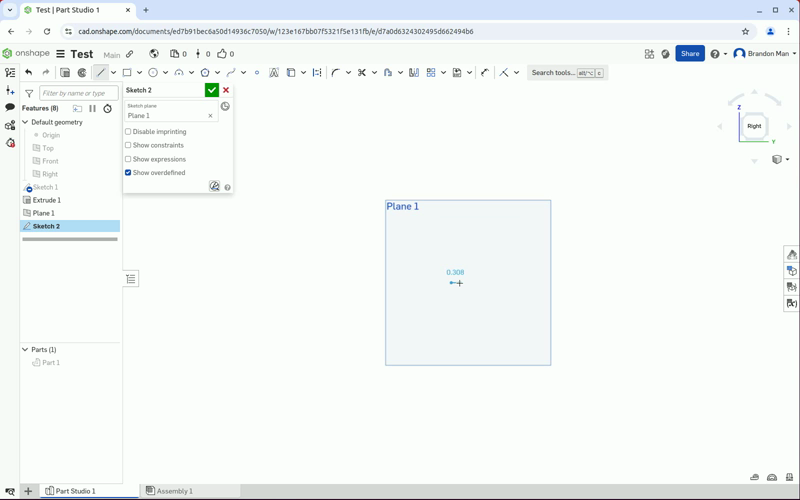
scroll(6)
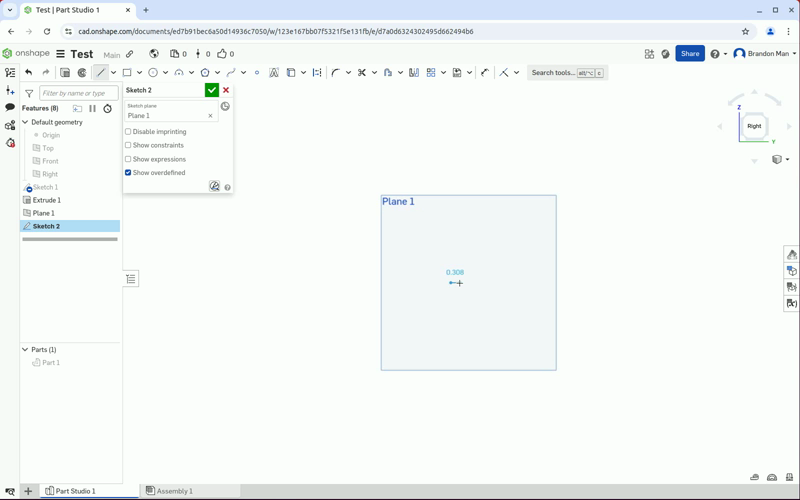
scroll(6)
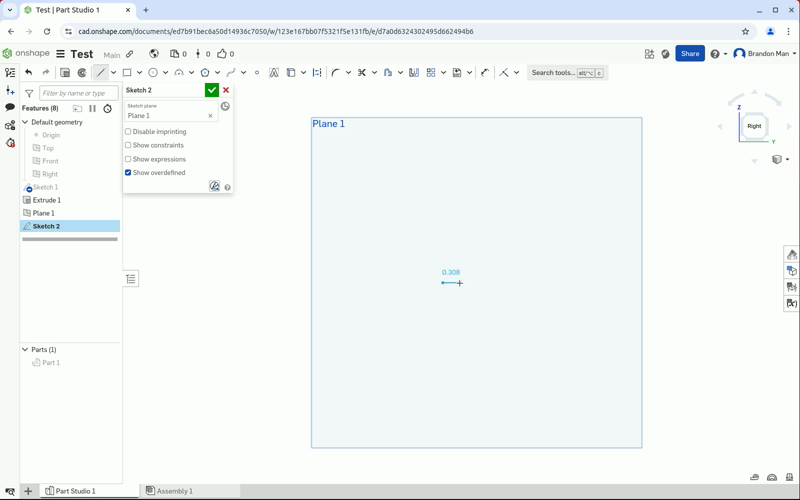
click(459, 282)
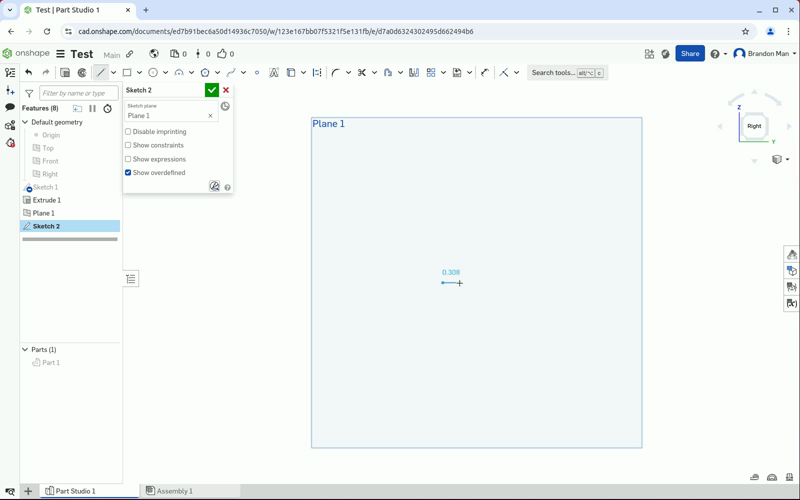
scroll(-6)
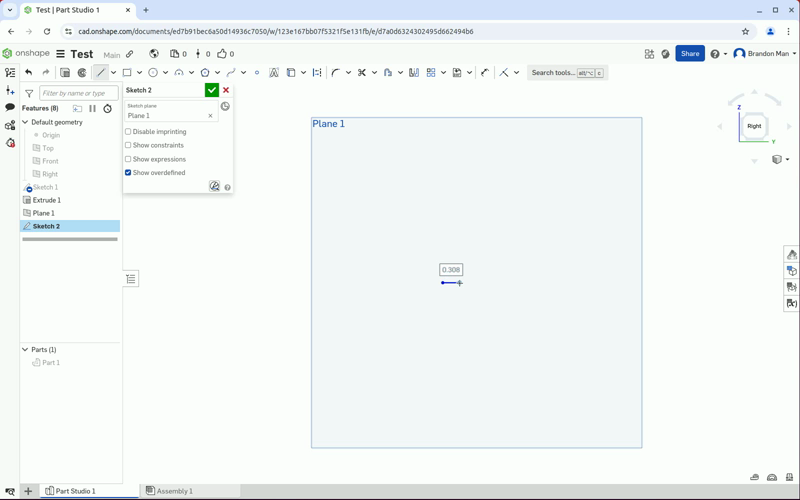
scroll(-6)
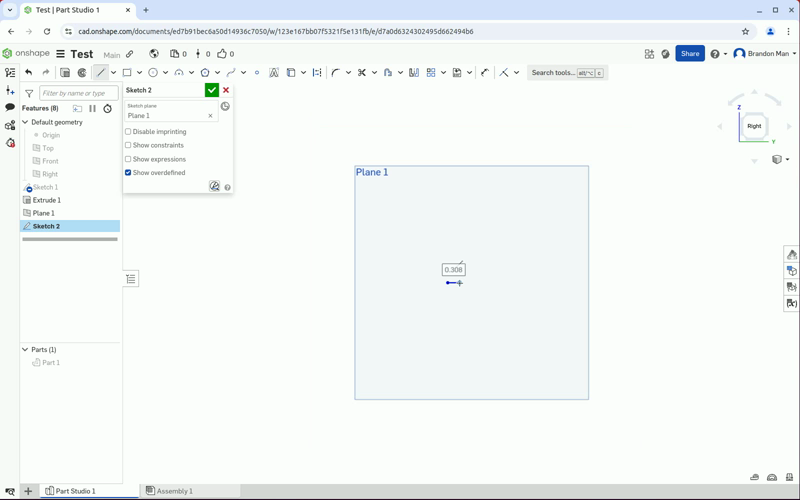
scroll(-6)
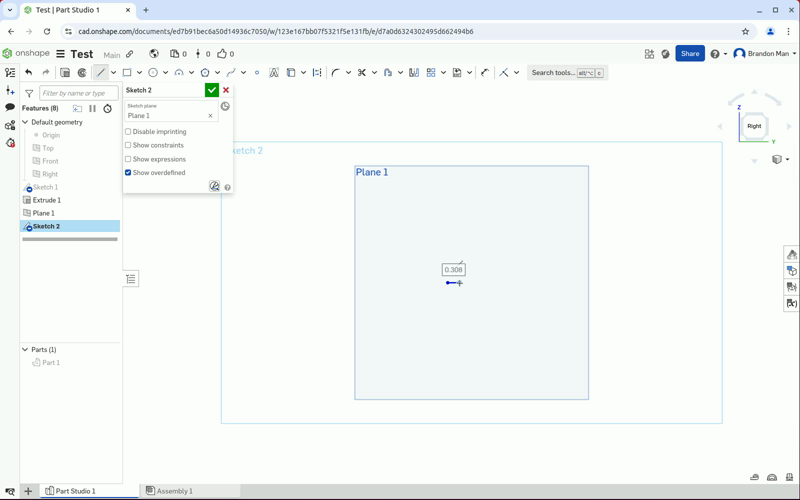
scroll(-6)
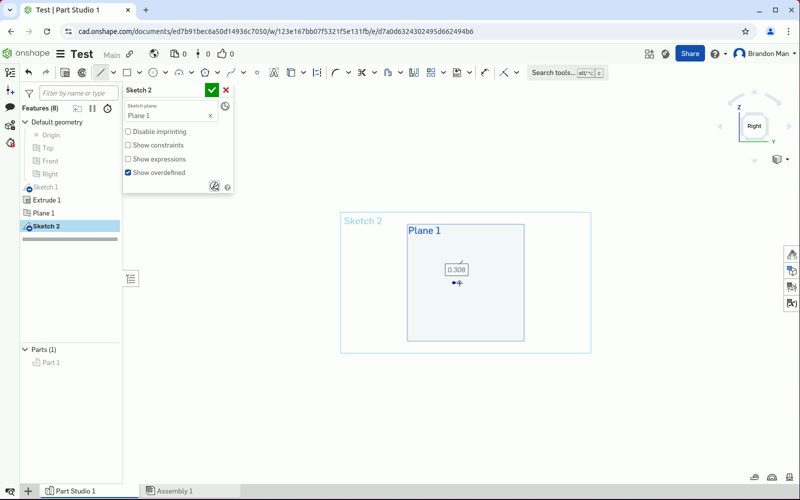
scroll(-6)
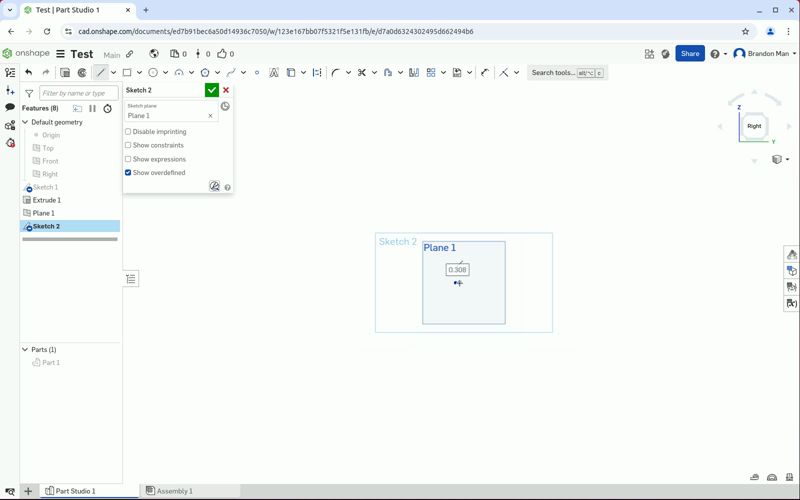
scroll(-6)
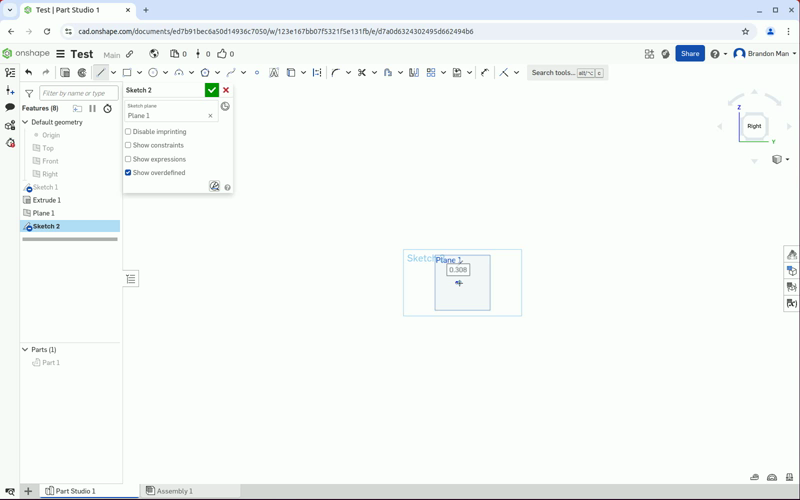
scroll(-6)
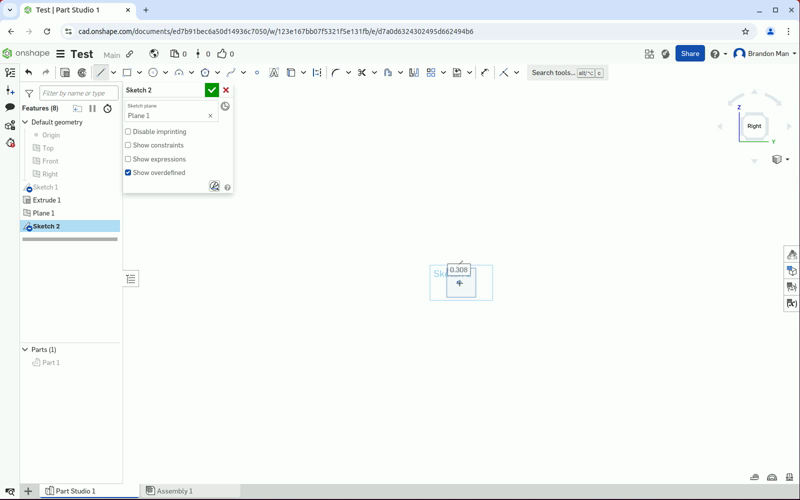
key_up(shift)
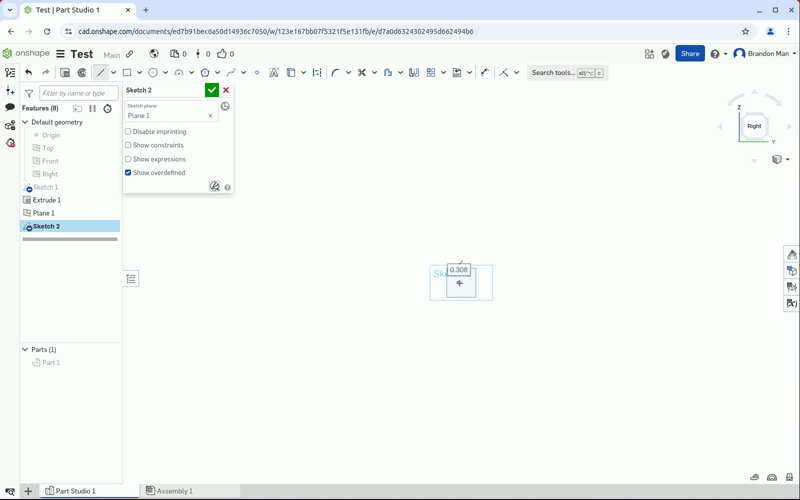
key_down(shift)
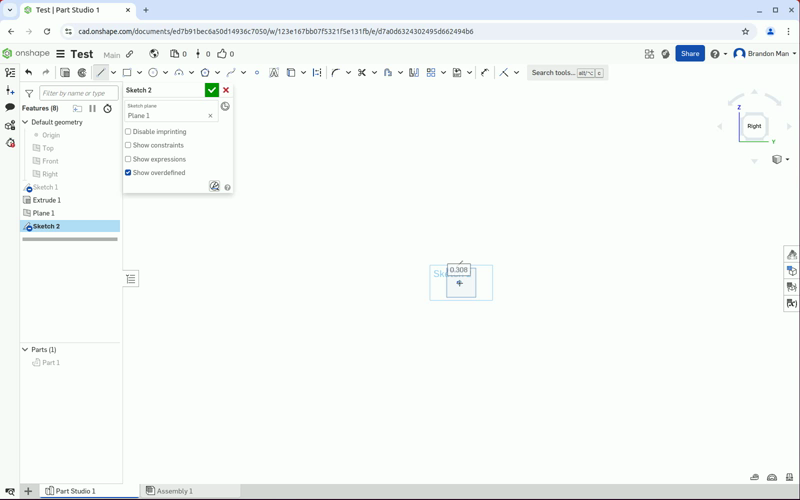
mouse_move(459, 170)
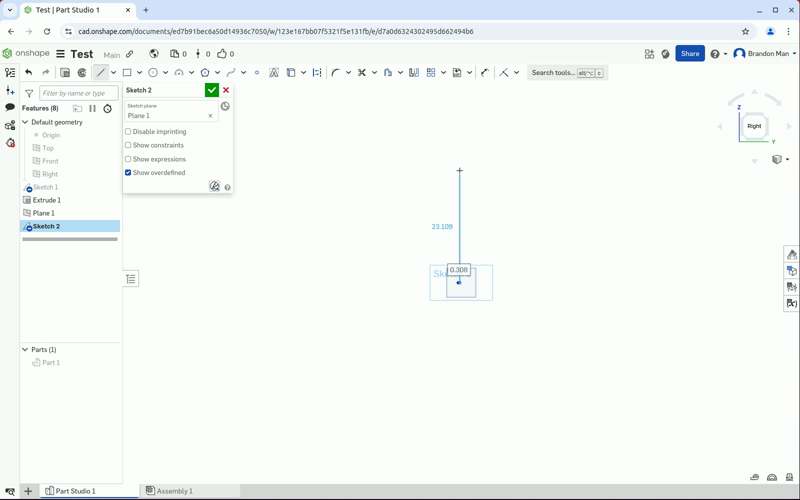
click(459, 170)
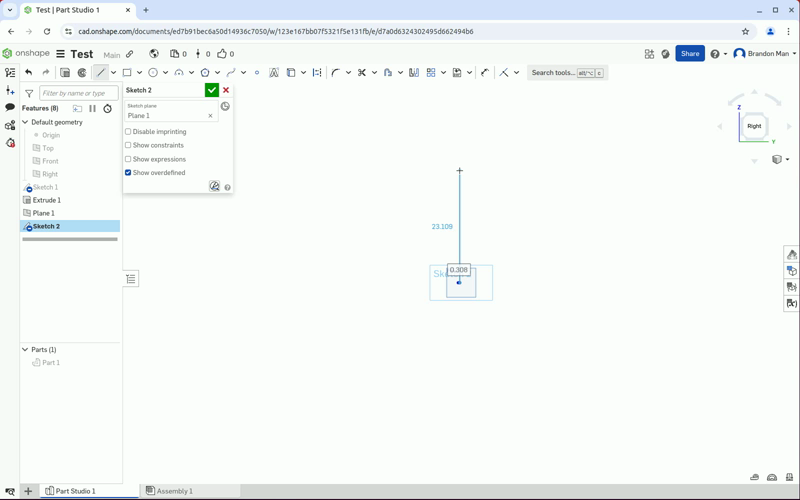
key_up(shift)
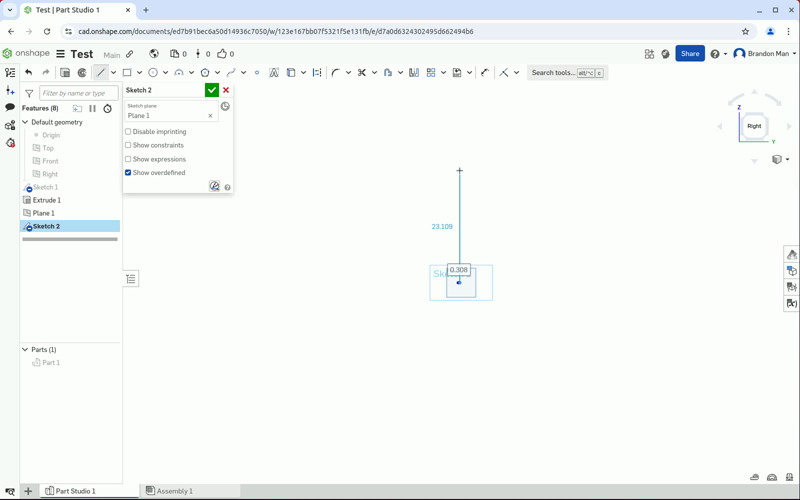
key_down(shift)
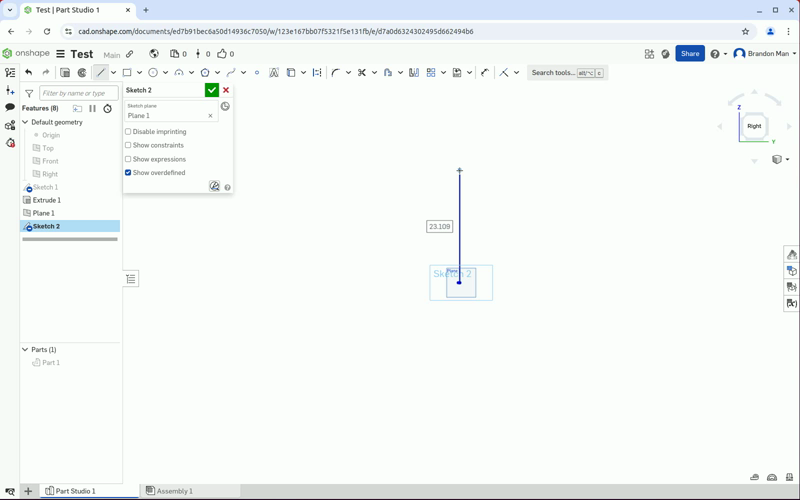
mouse_move(489, 170)
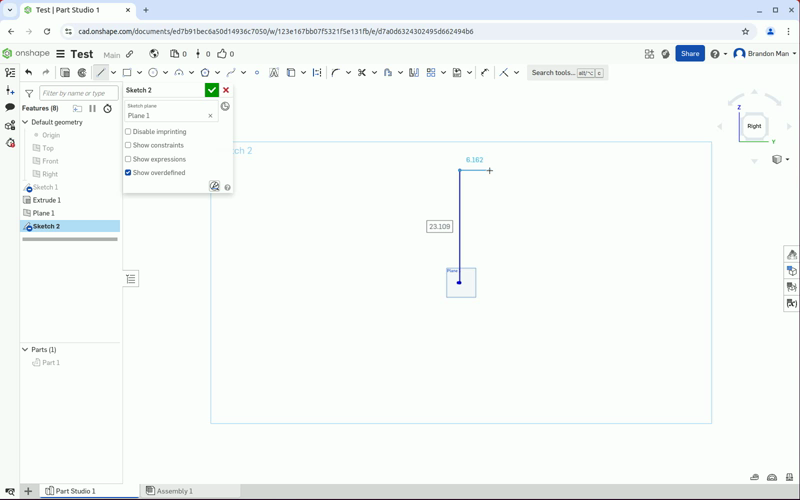
mouse_move(458, 170)
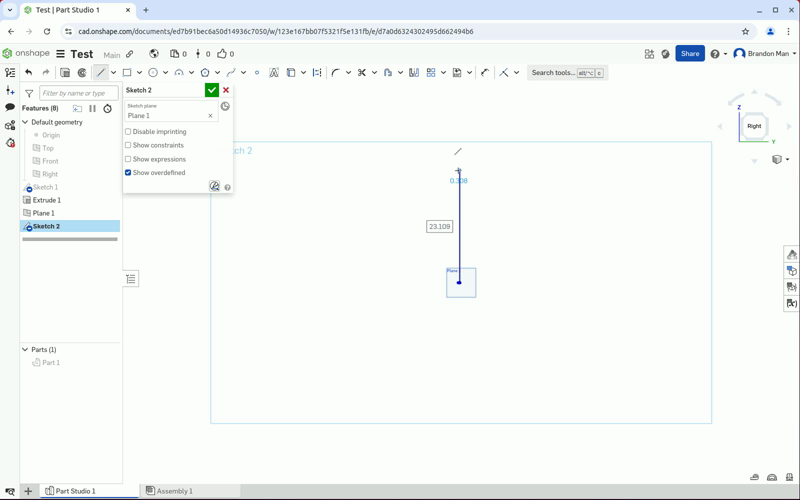
scroll(6)
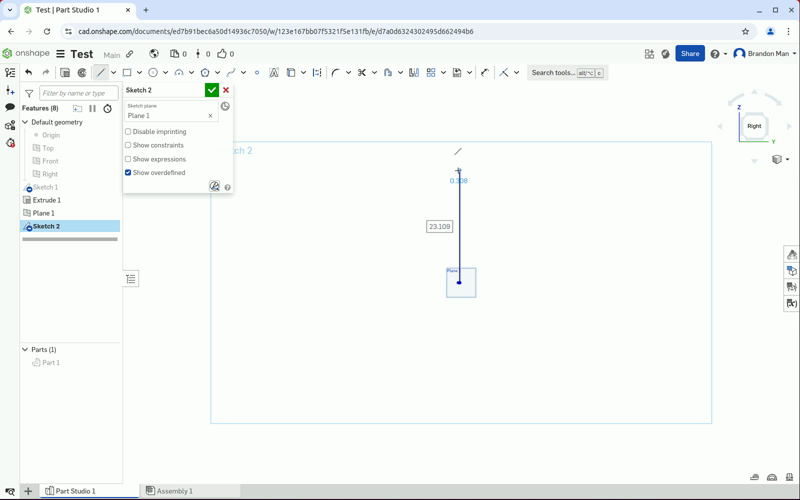
scroll(6)
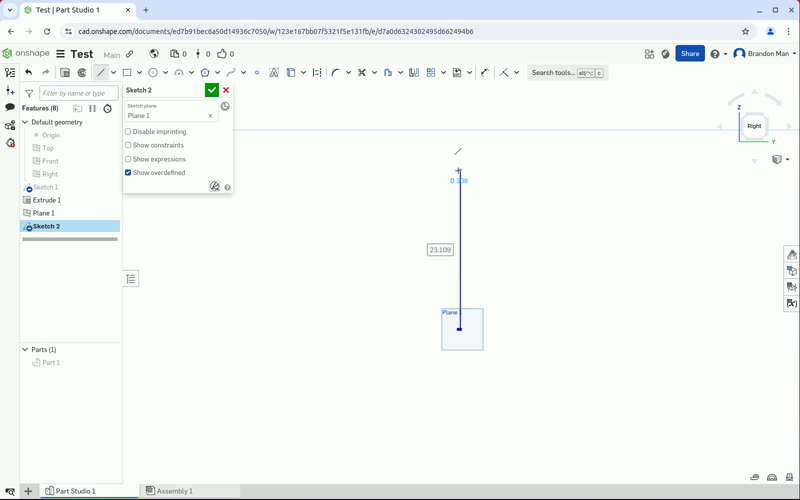
scroll(6)
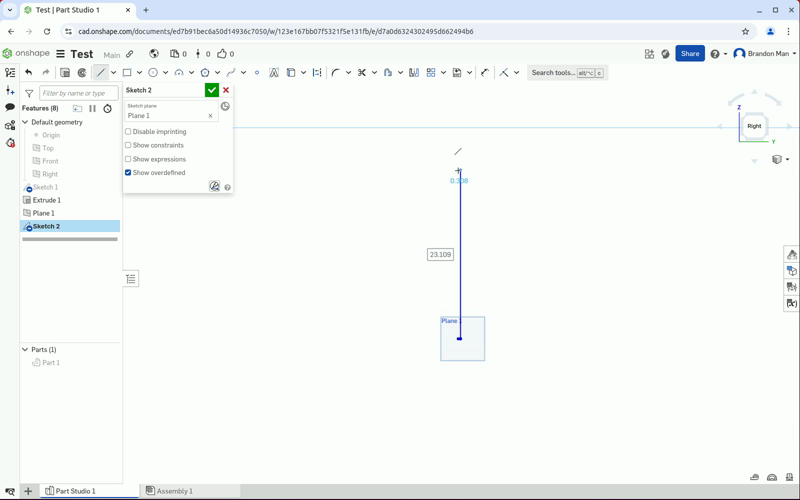
scroll(6)
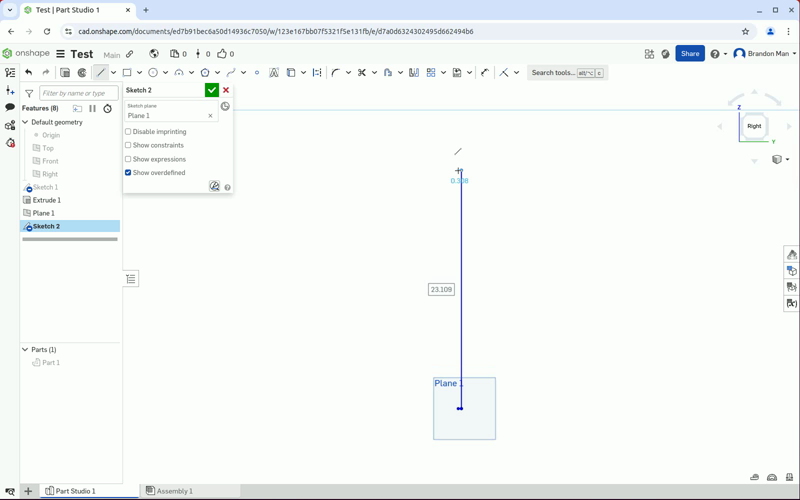
scroll(6)
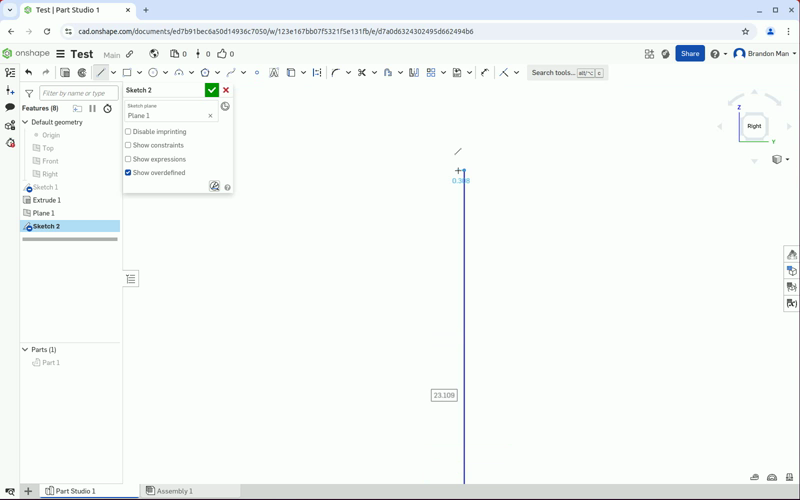
scroll(6)
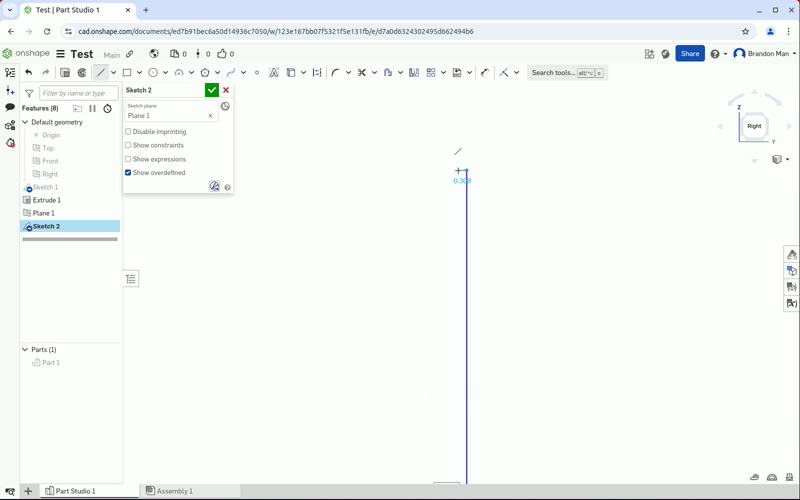
scroll(6)
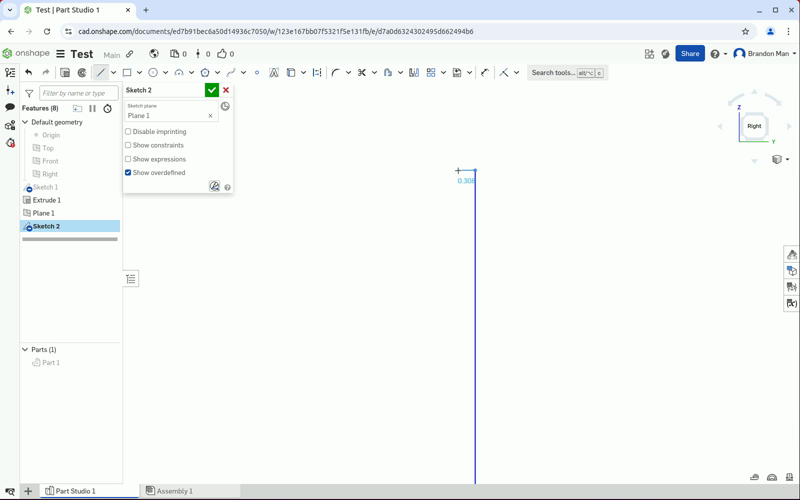
click(458, 170)
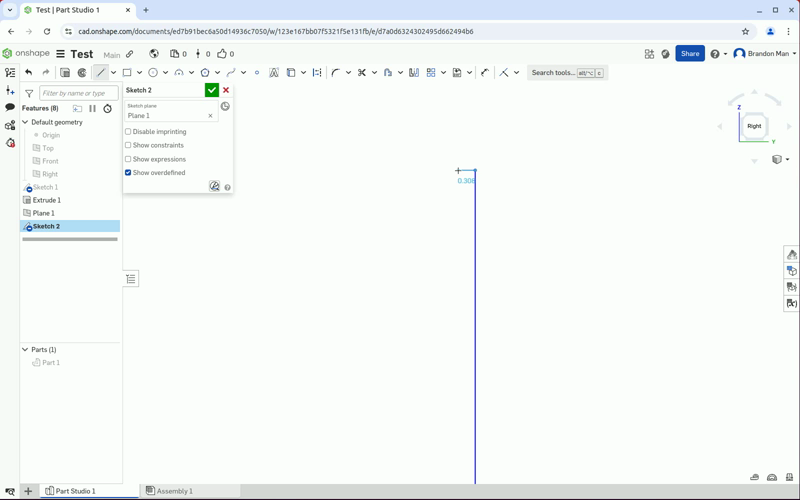
scroll(-6)
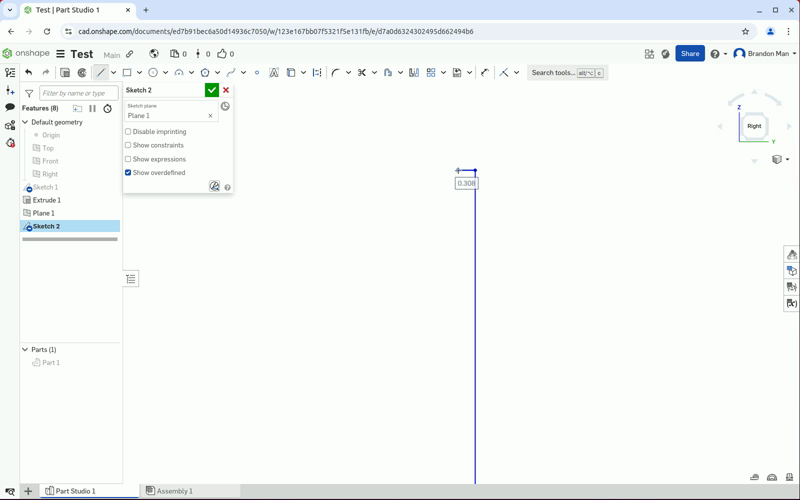
scroll(-6)
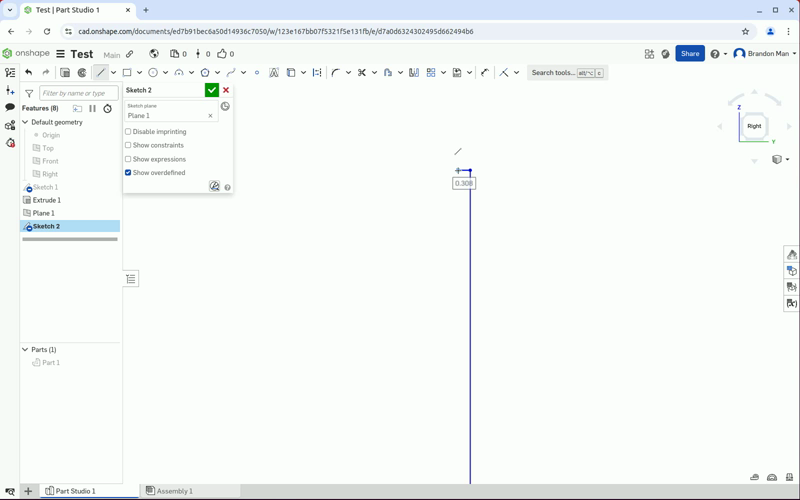
scroll(-6)
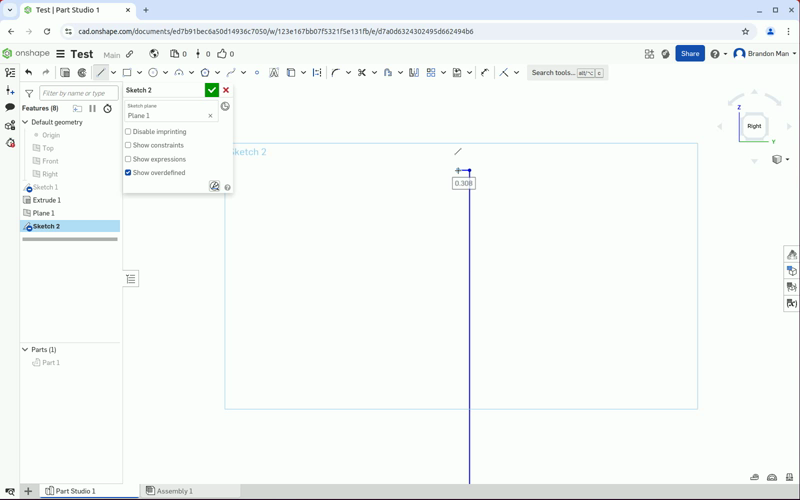
scroll(-6)
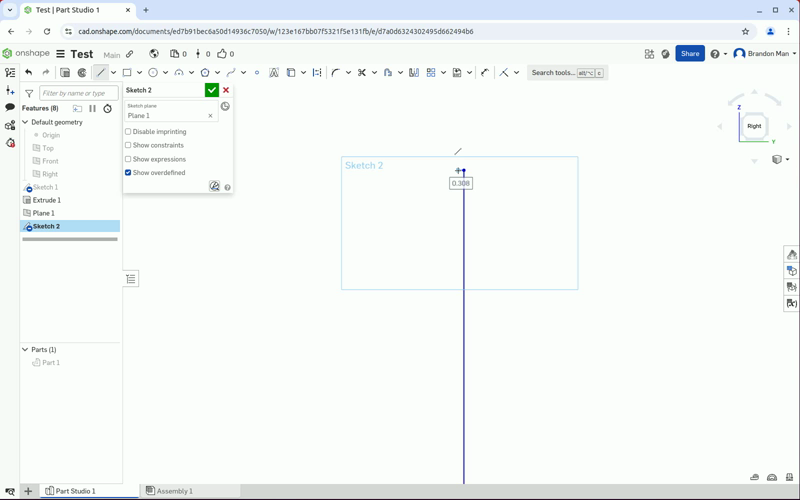
scroll(-6)
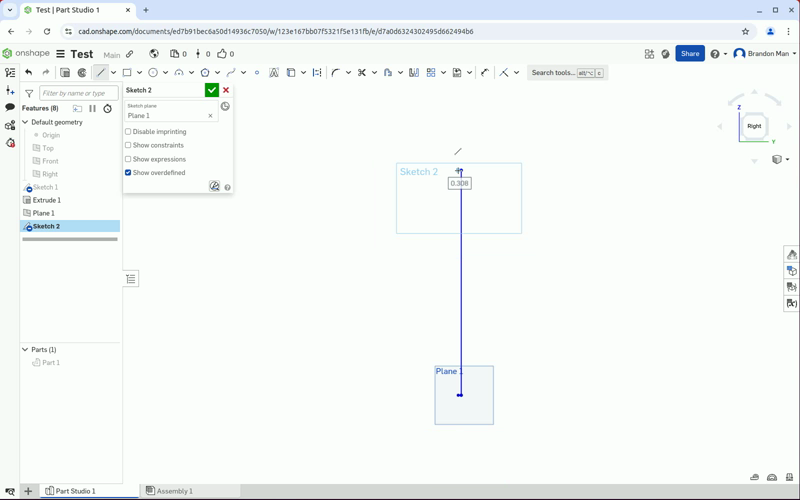
scroll(-6)
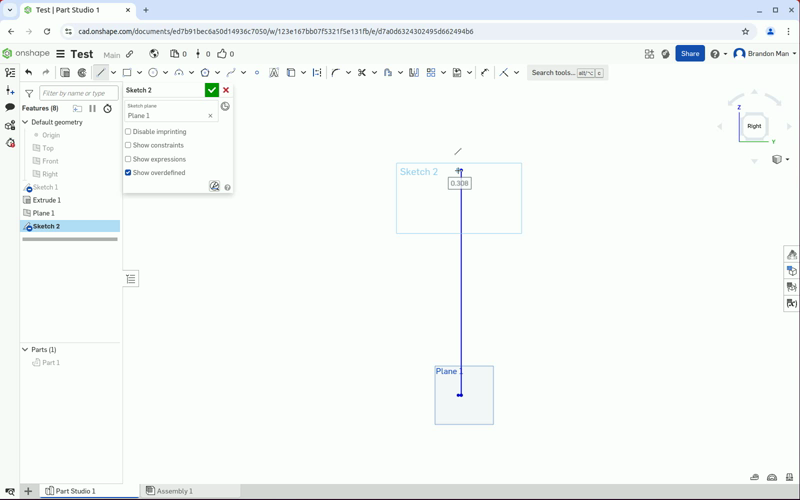
scroll(-6)
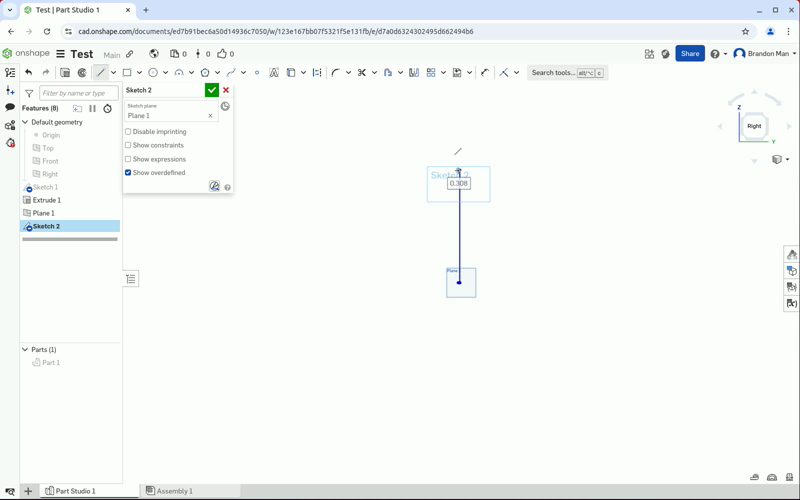
key_up(shift)
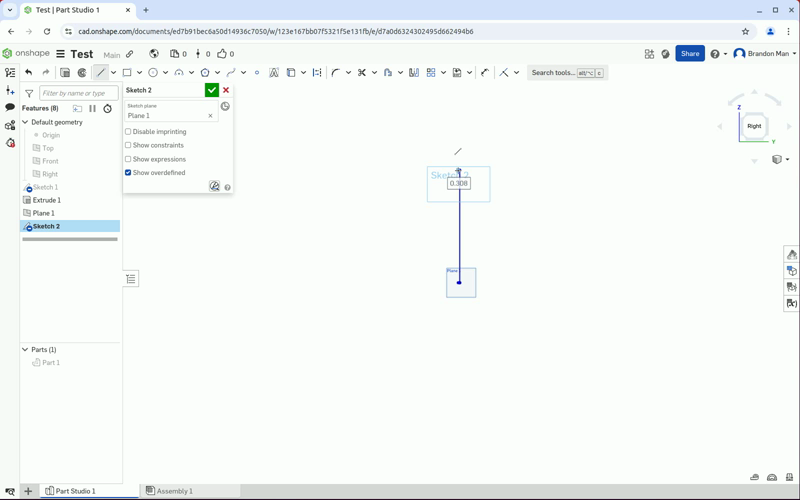
key_down(shift)
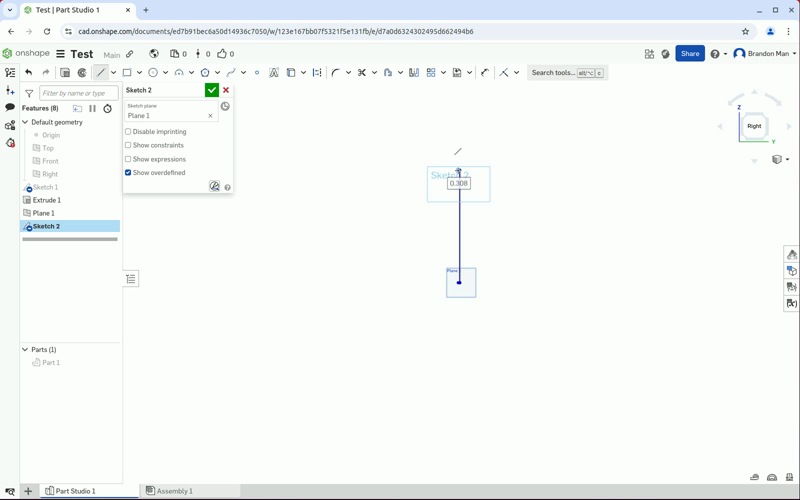
mouse_move(458, 282)
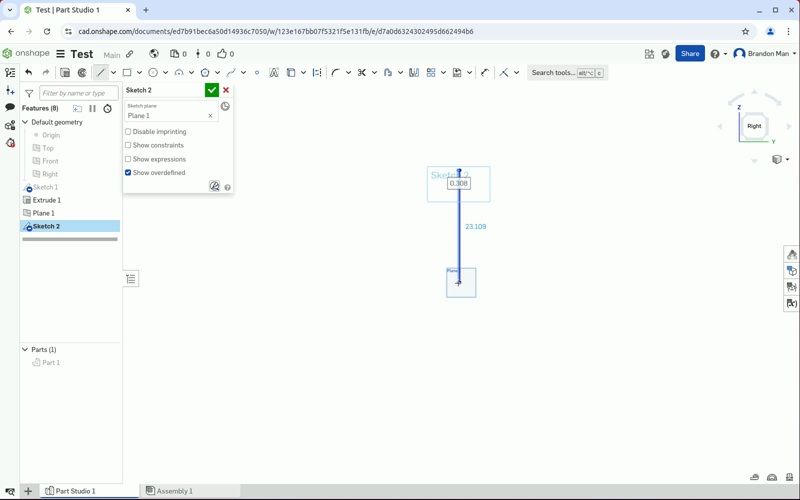
scroll(6)
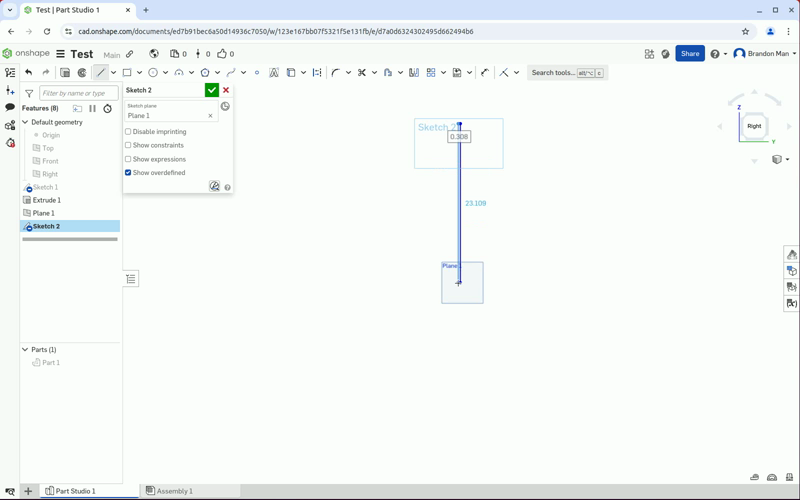
scroll(6)
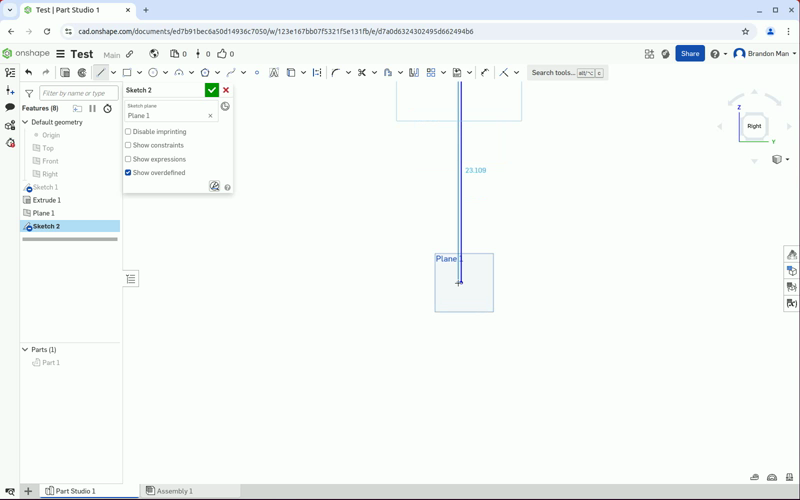
scroll(6)
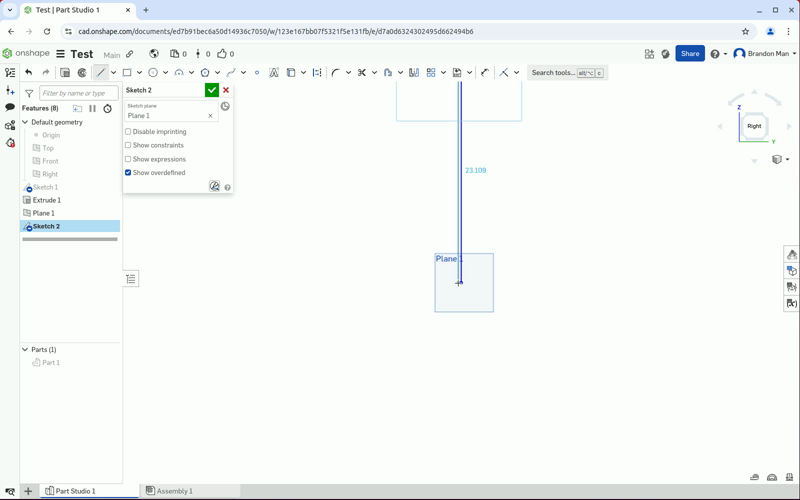
scroll(6)
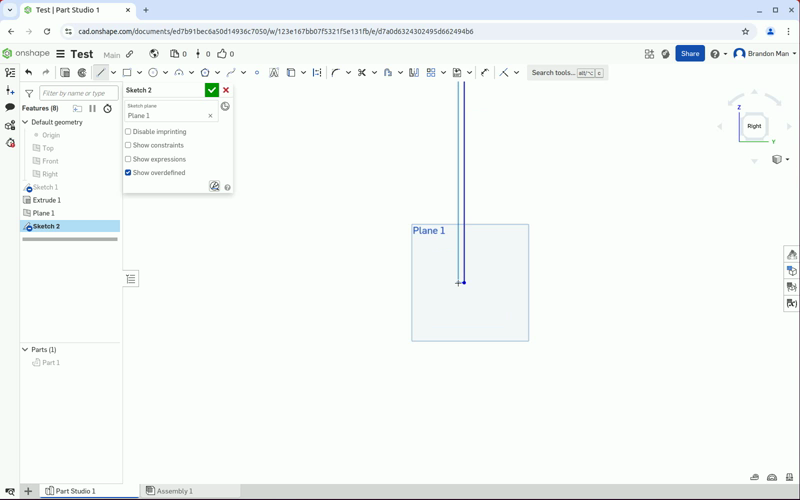
scroll(6)
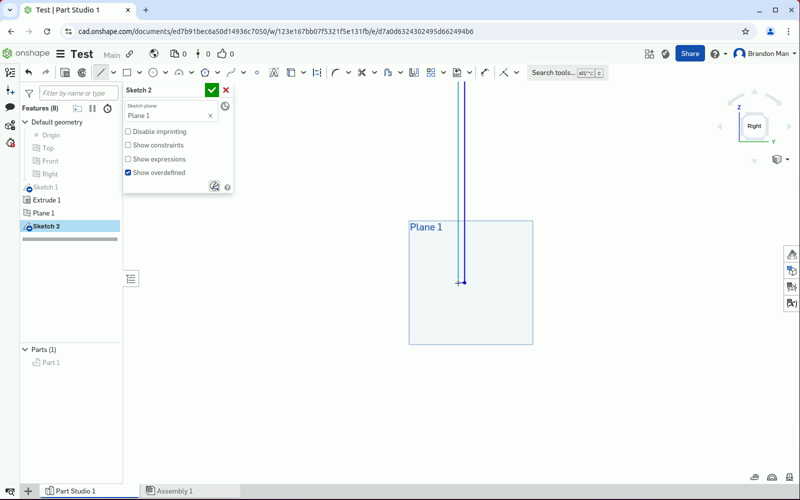
scroll(6)
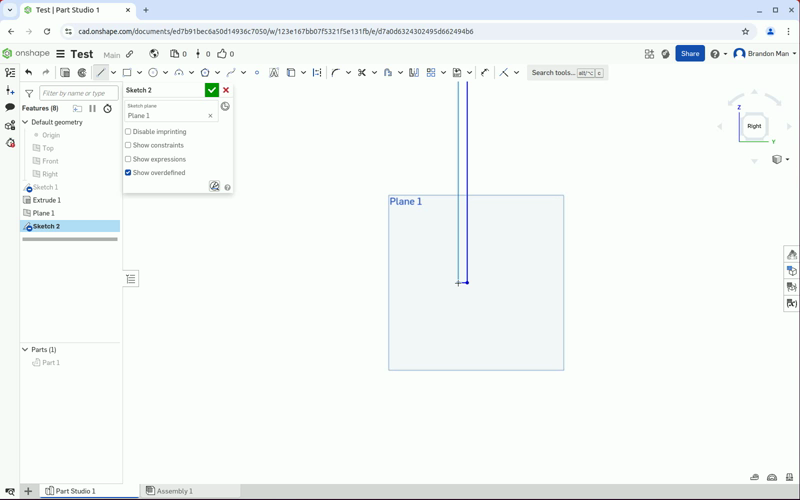
scroll(6)
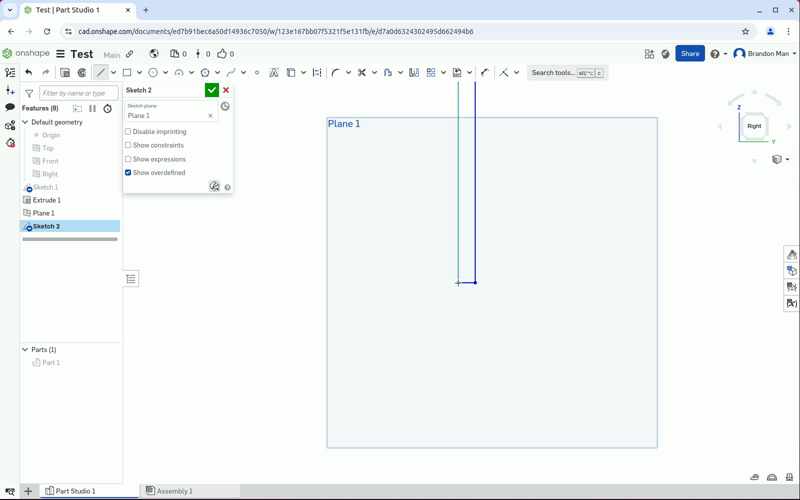
key_up(shift)
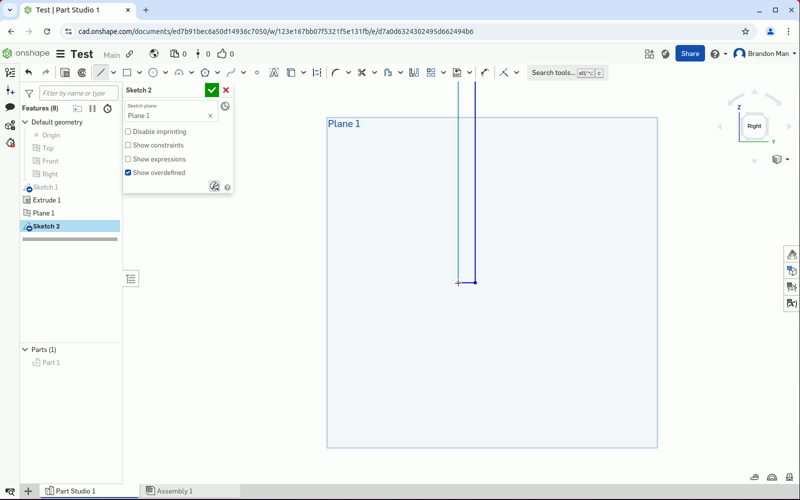
click(458, 282)
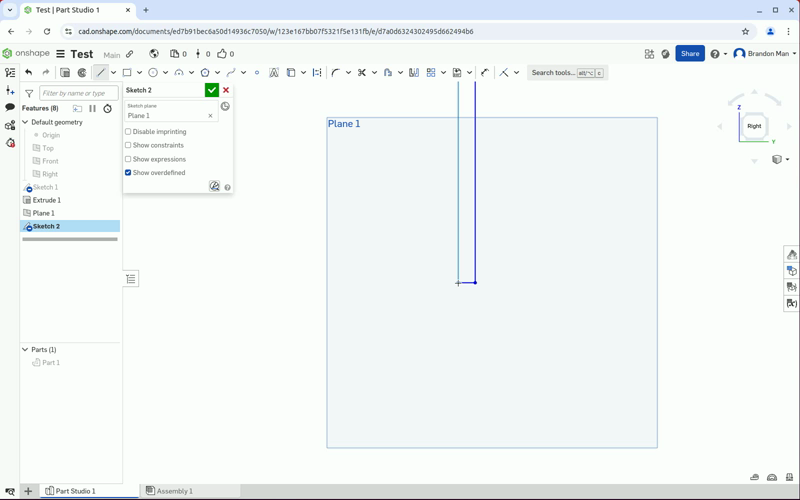
scroll(-6)
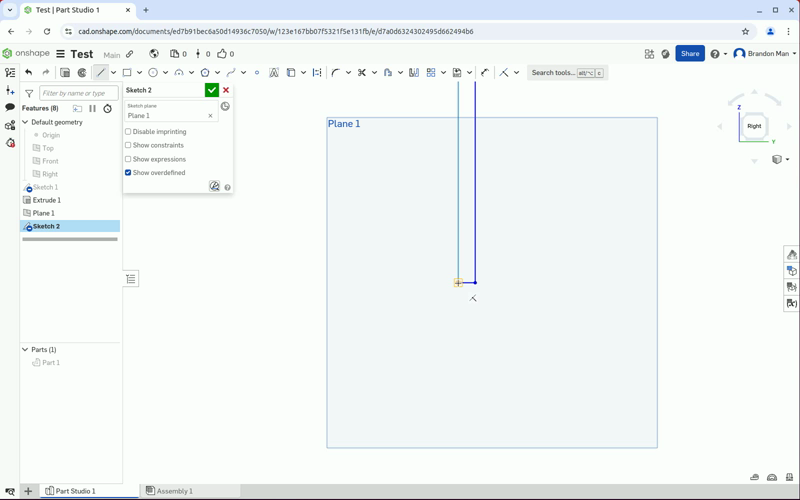
scroll(-6)
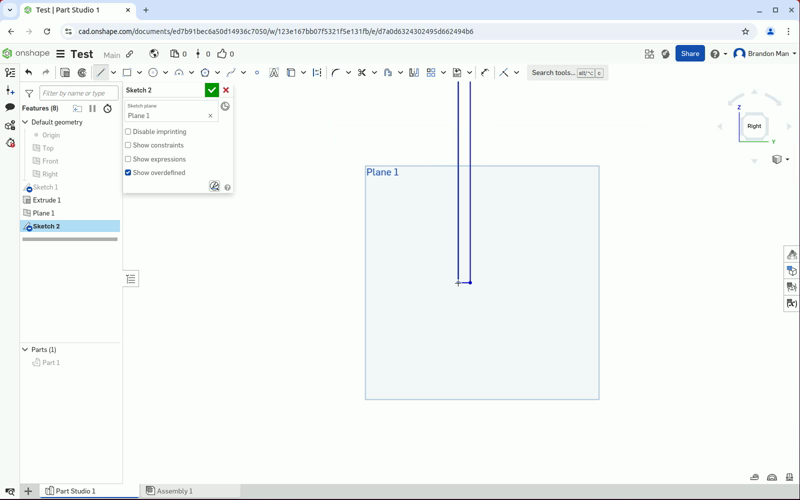
scroll(-6)
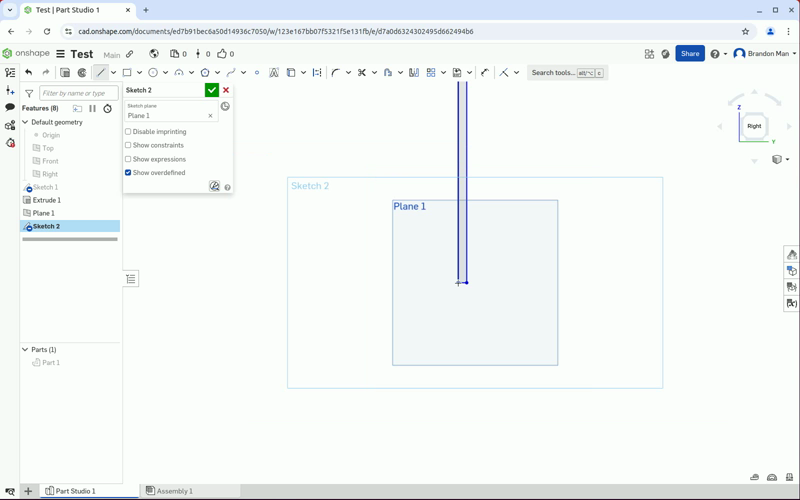
scroll(-6)
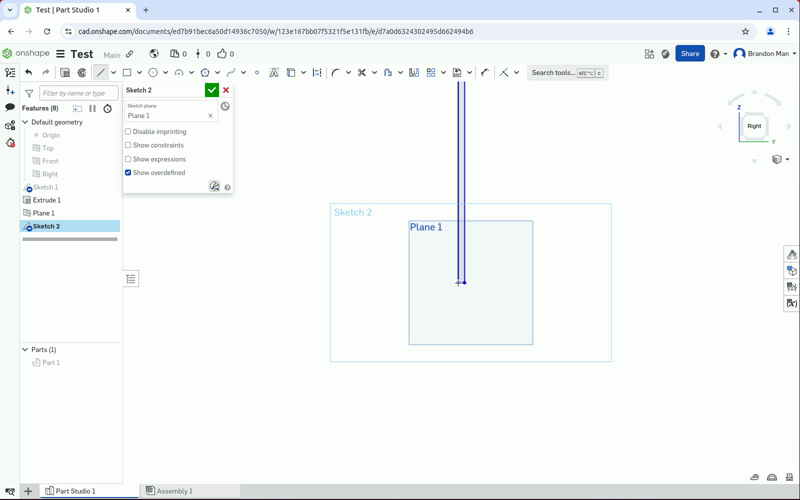
scroll(-6)
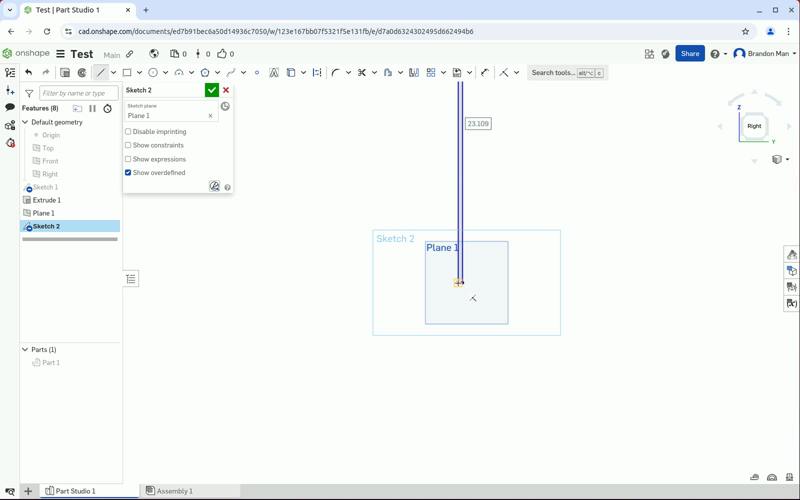
scroll(-6)
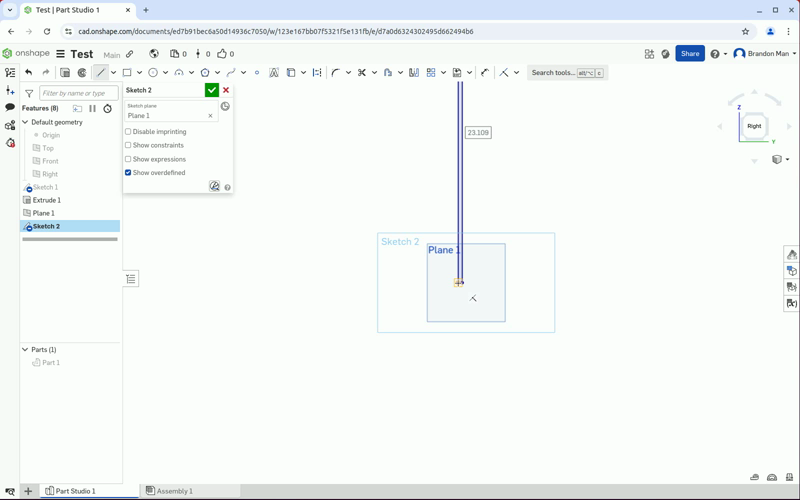
scroll(-6)
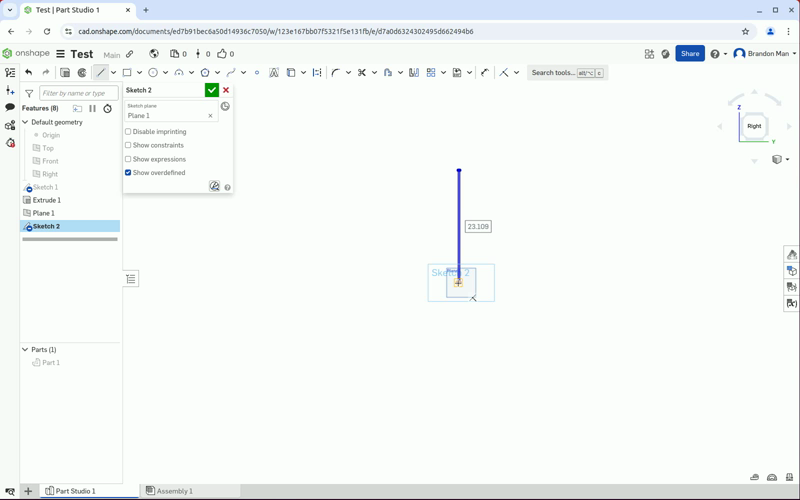
key(esc)
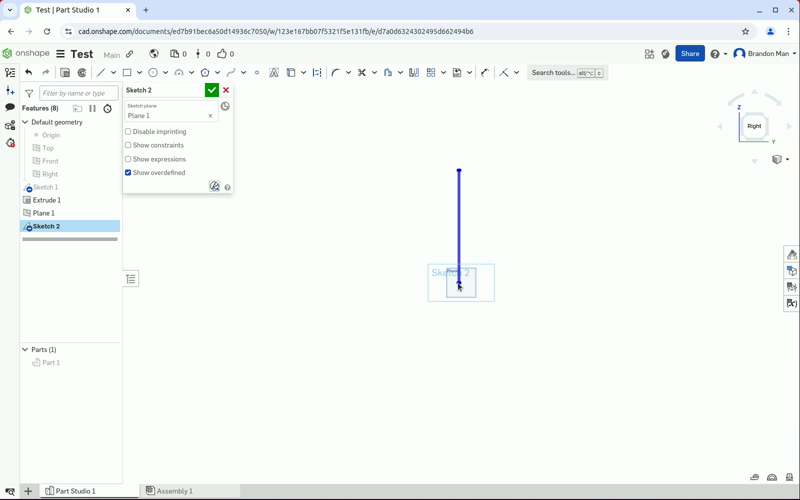
mouse_move(459, 258)
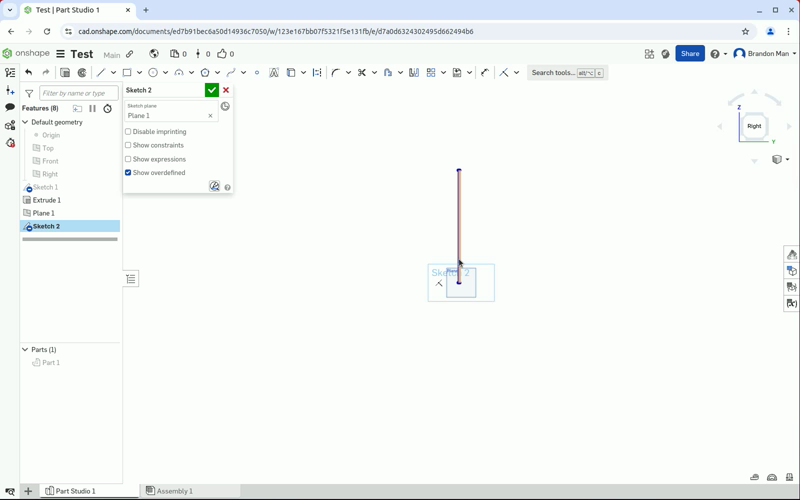
scroll(6)
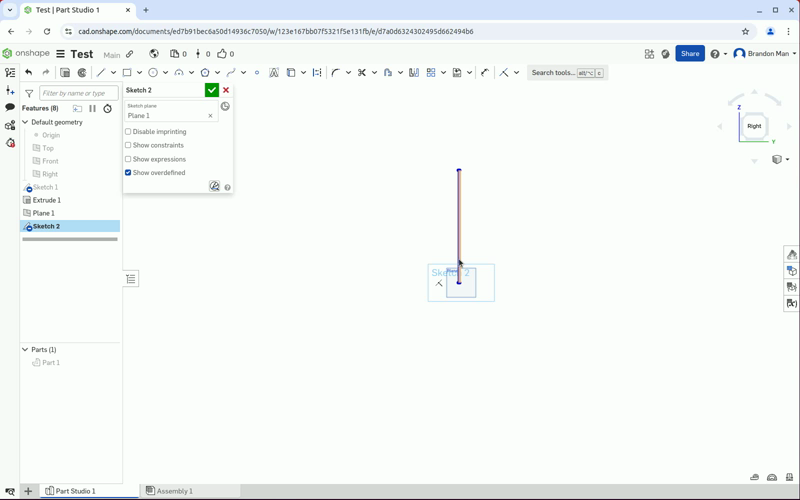
scroll(6)
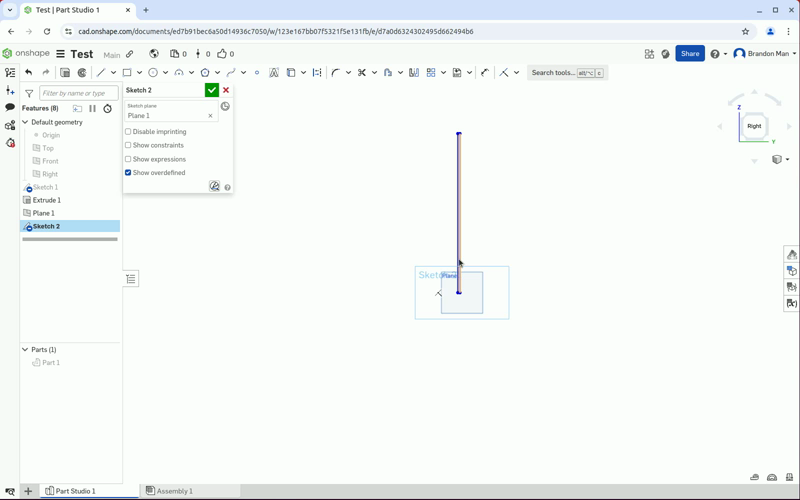
scroll(6)
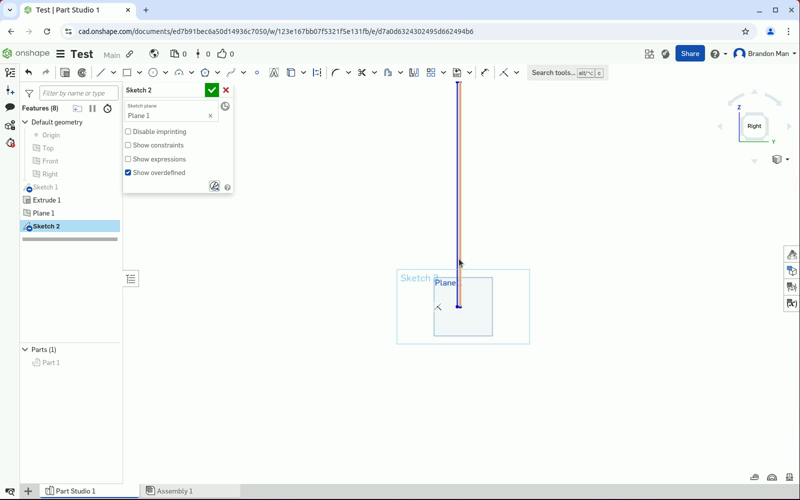
scroll(6)
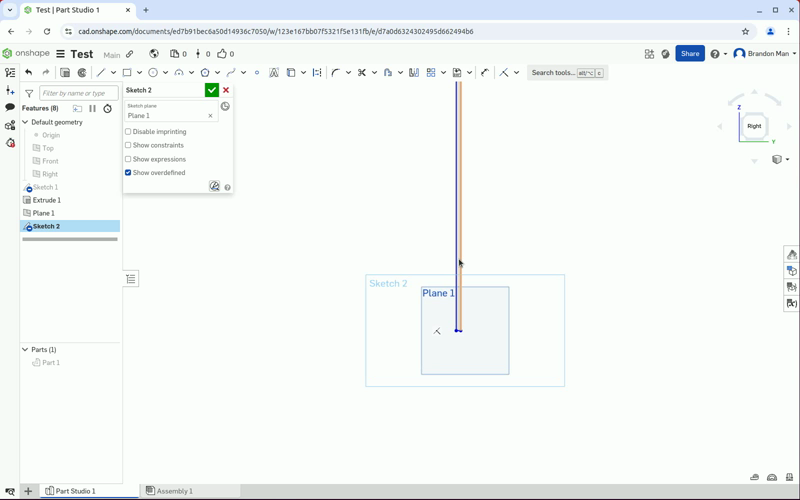
scroll(6)
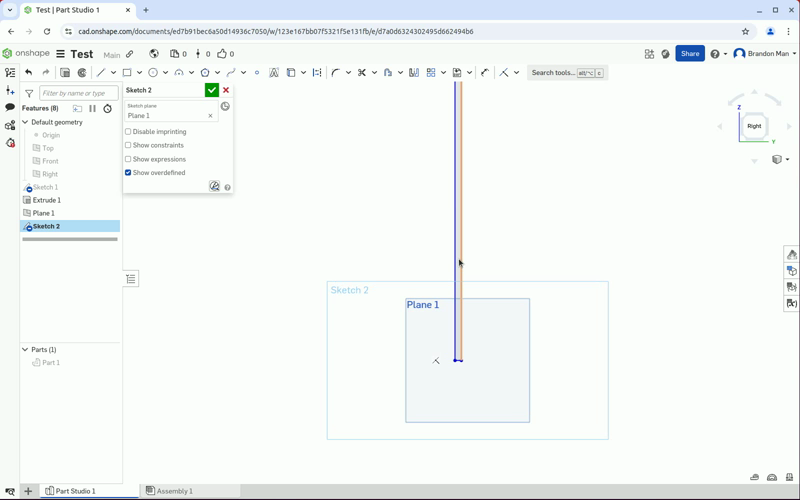
scroll(6)
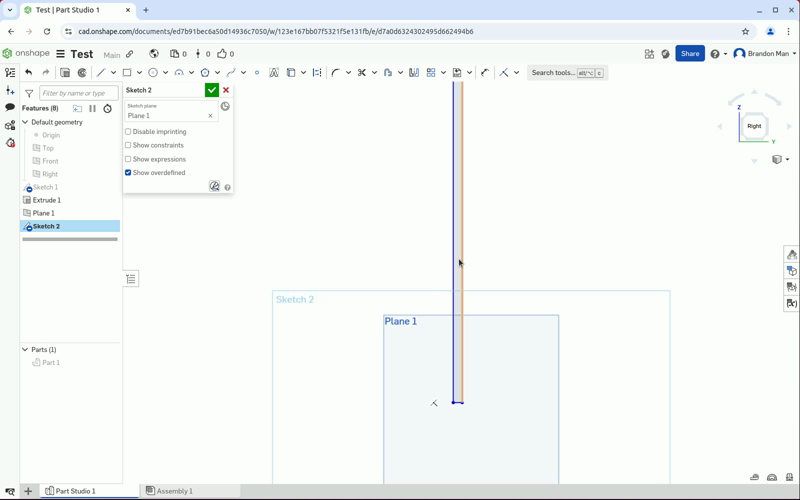
scroll(6)
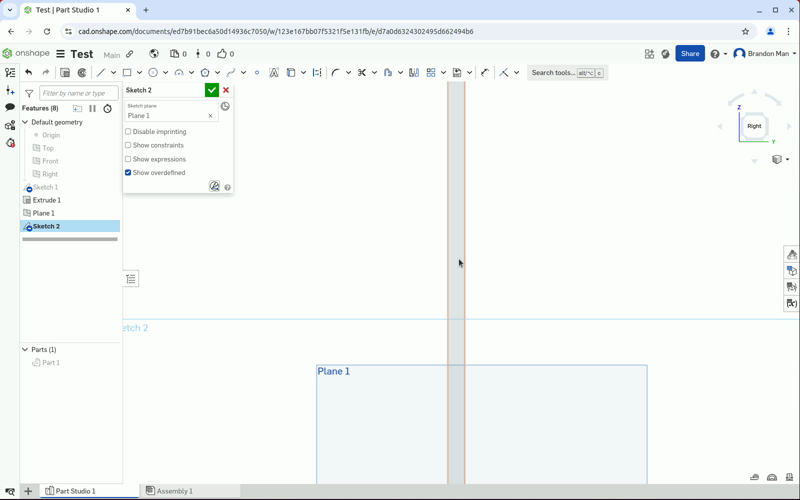
click(459, 258)
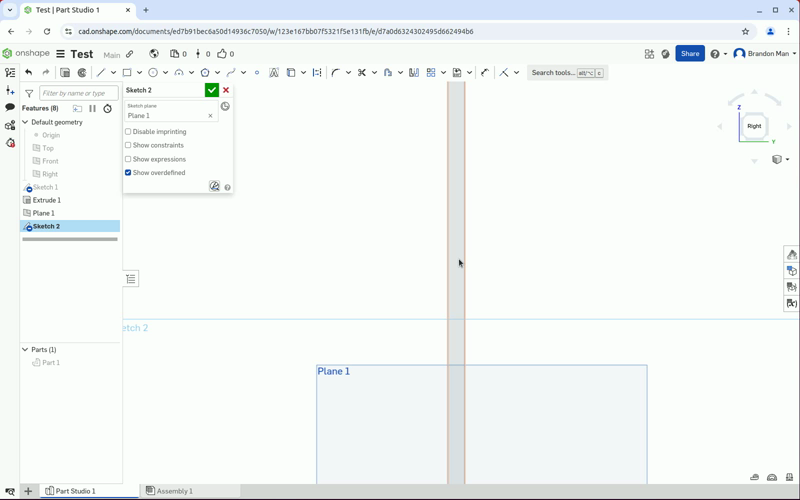
scroll(-6)
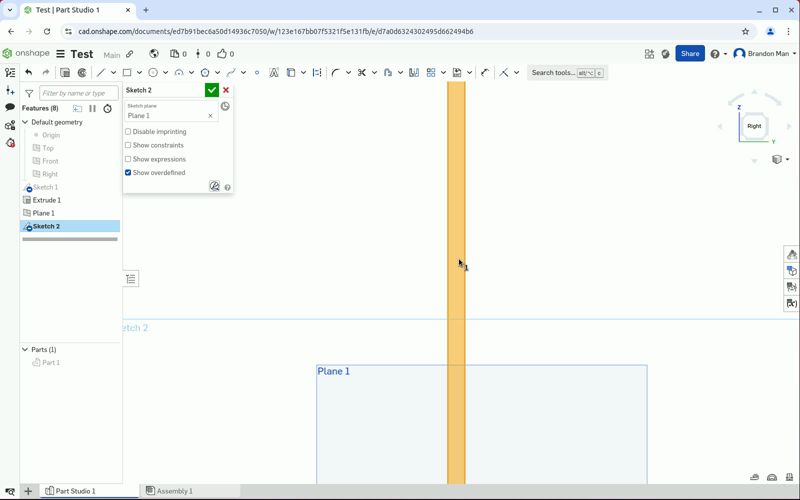
scroll(-6)
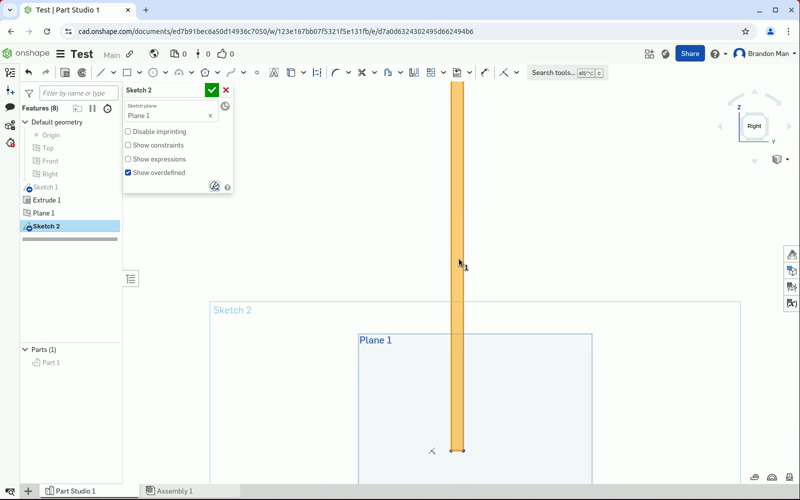
scroll(-6)
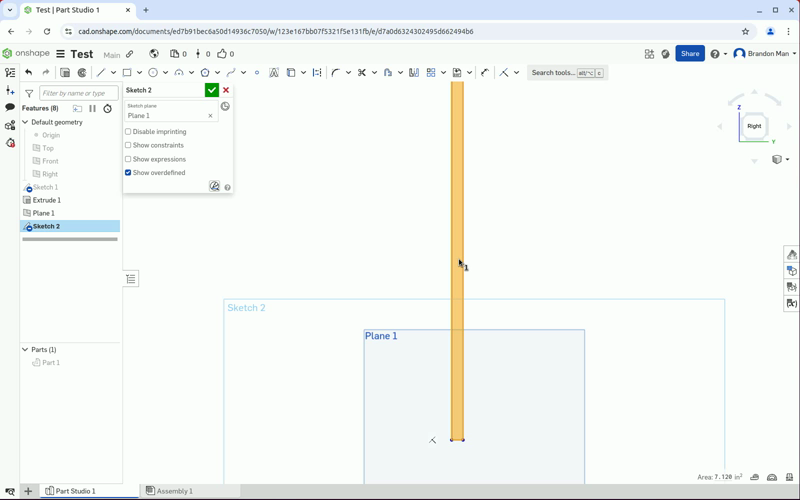
scroll(-6)
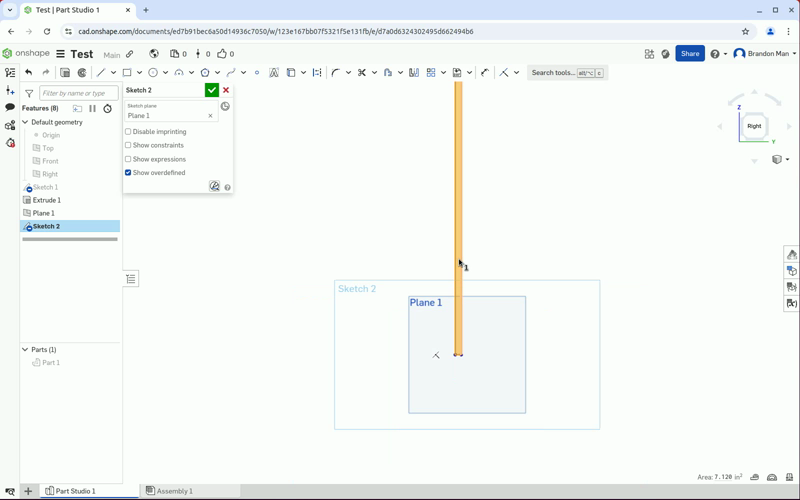
scroll(-6)
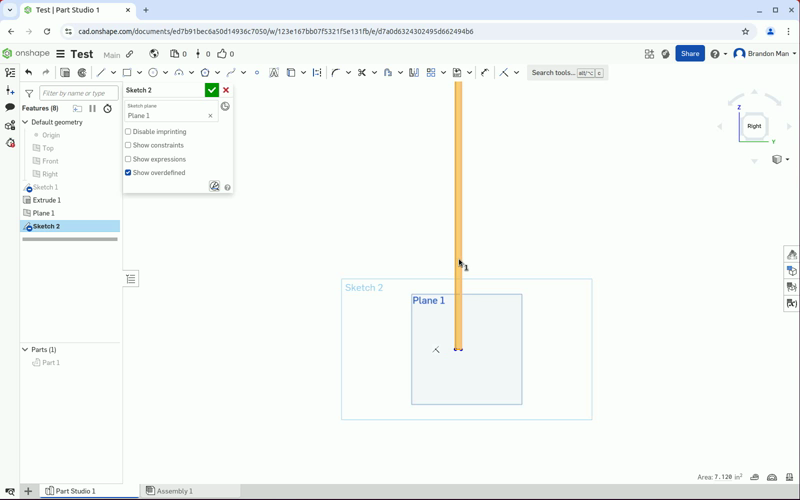
scroll(-6)
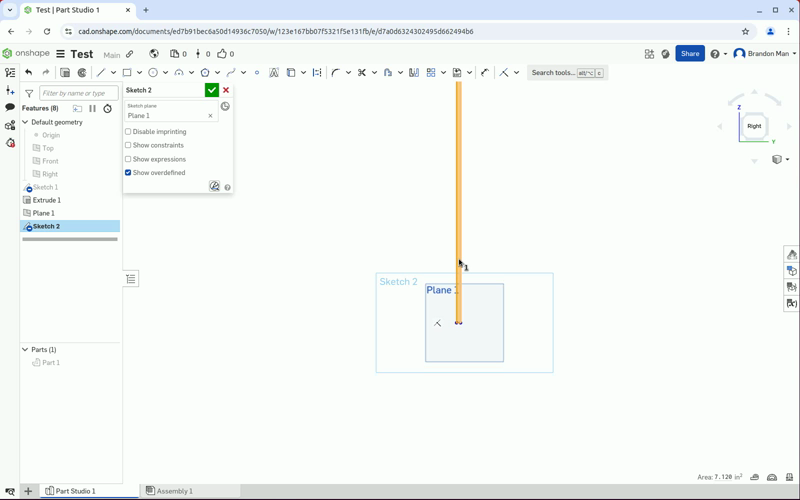
scroll(-6)
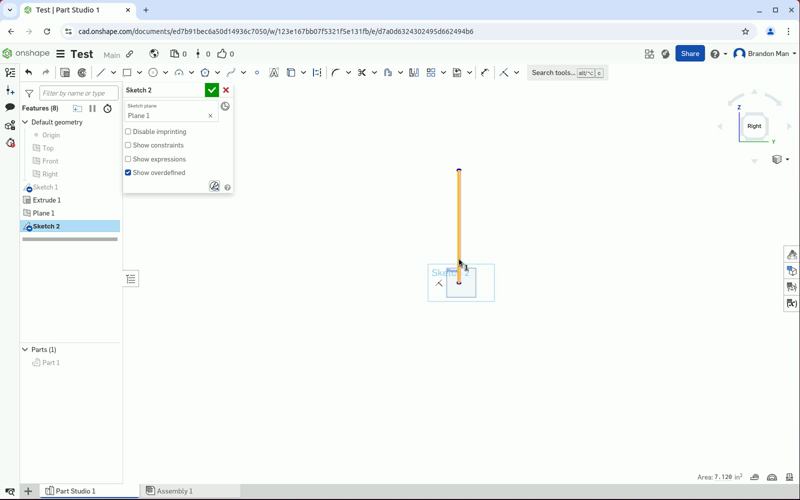
mouse_move(73, 352)
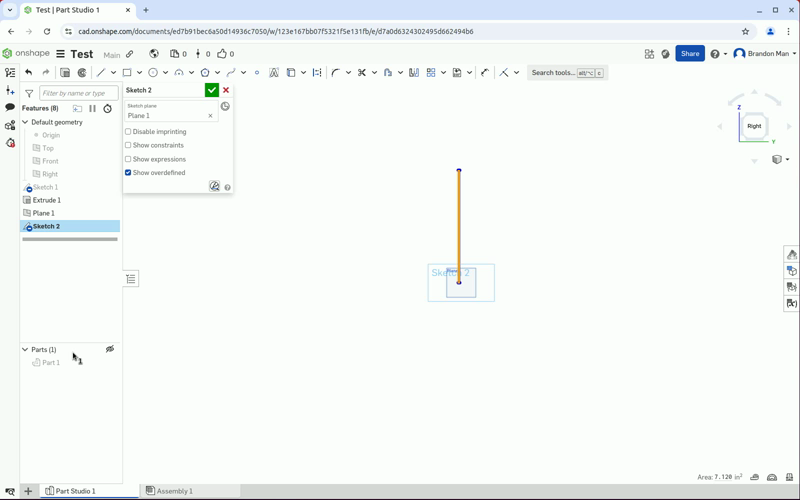
key(shift+y)
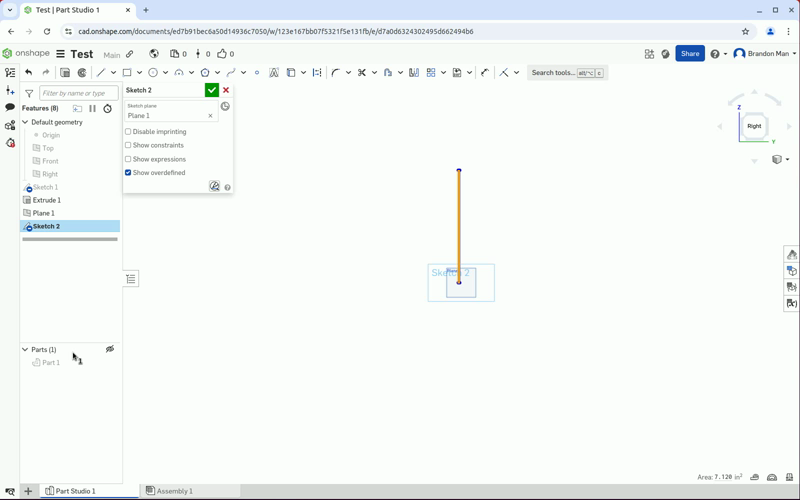
key(shift+e)
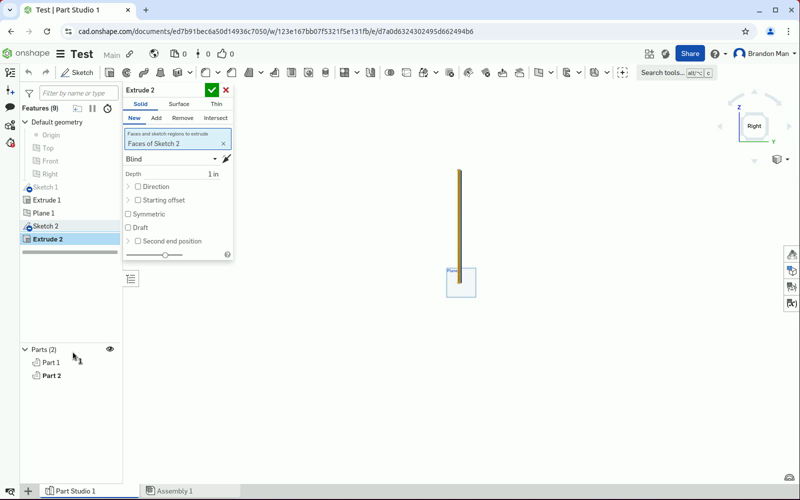
mouse_move(143, 106)
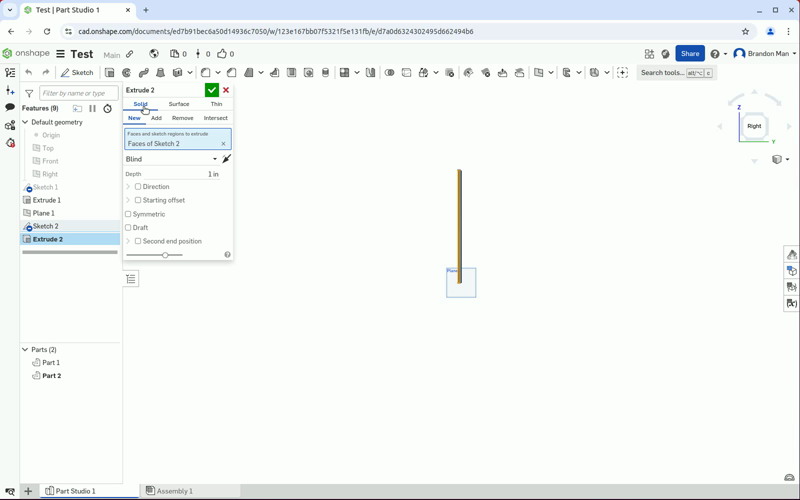
click(143, 106)
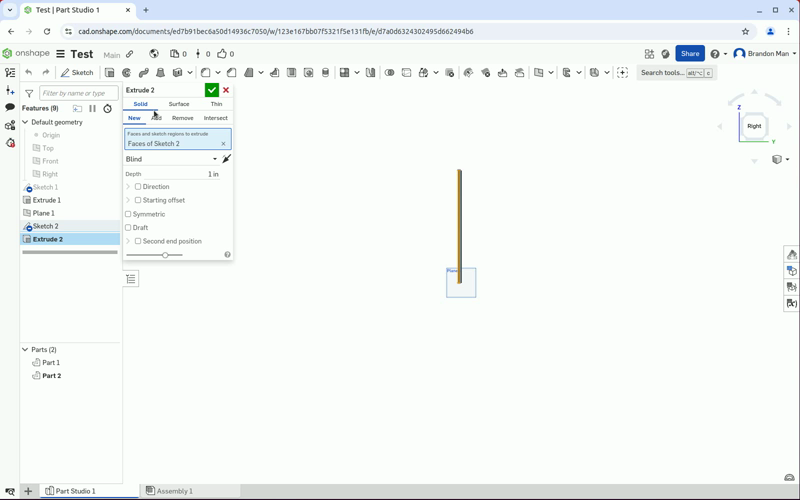
mouse_move(186, 120)
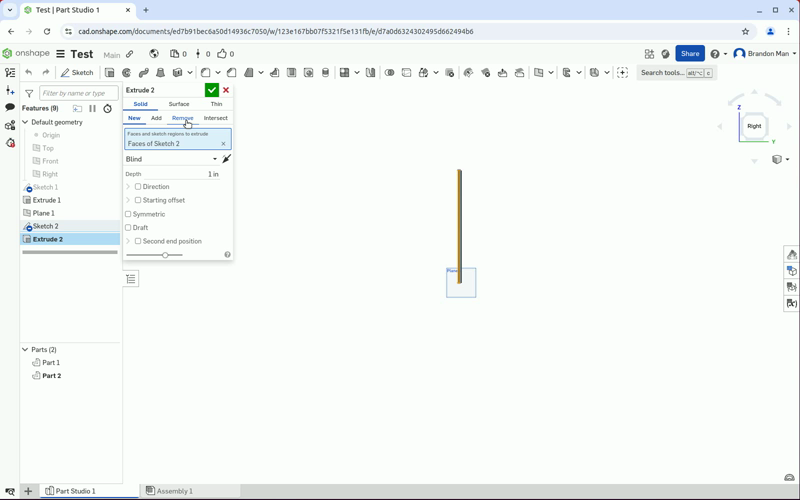
click(186, 120)
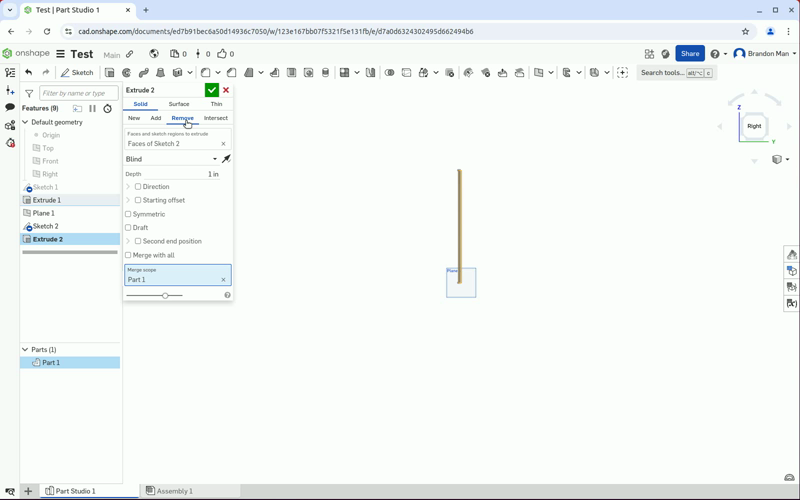
key(tab, 4)
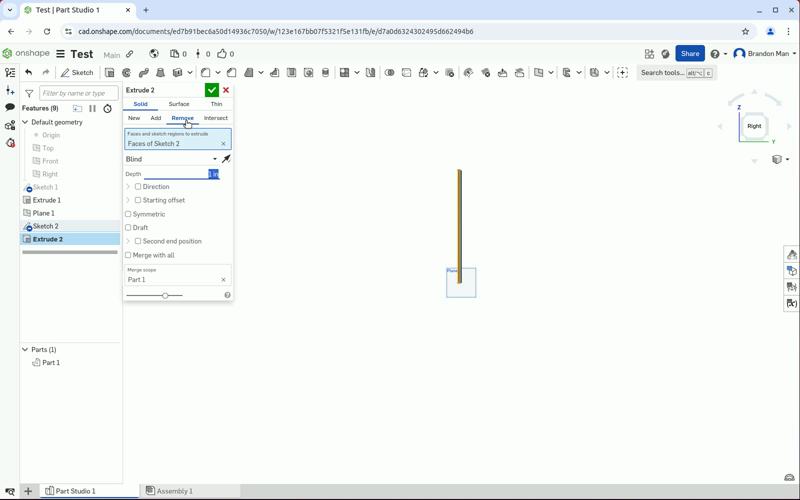
text(0.481)
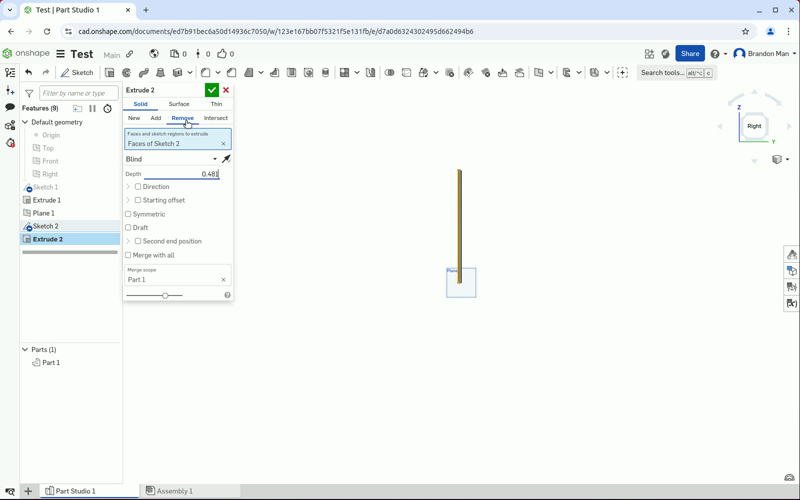
key(tab, 6)
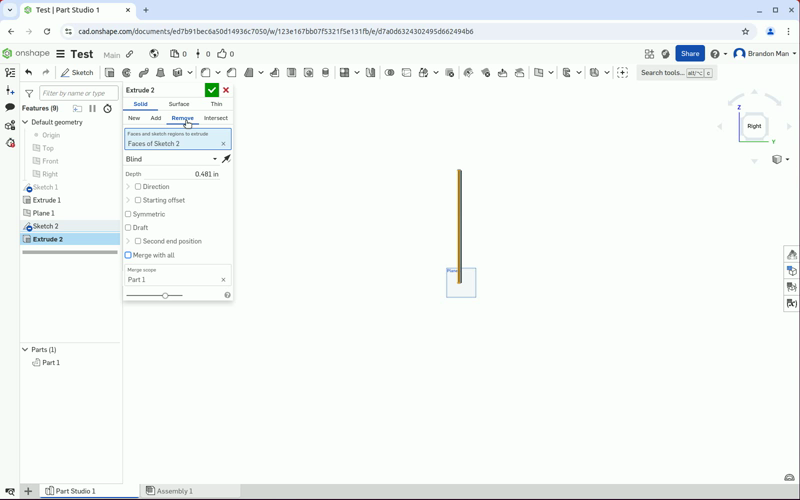
key(space)
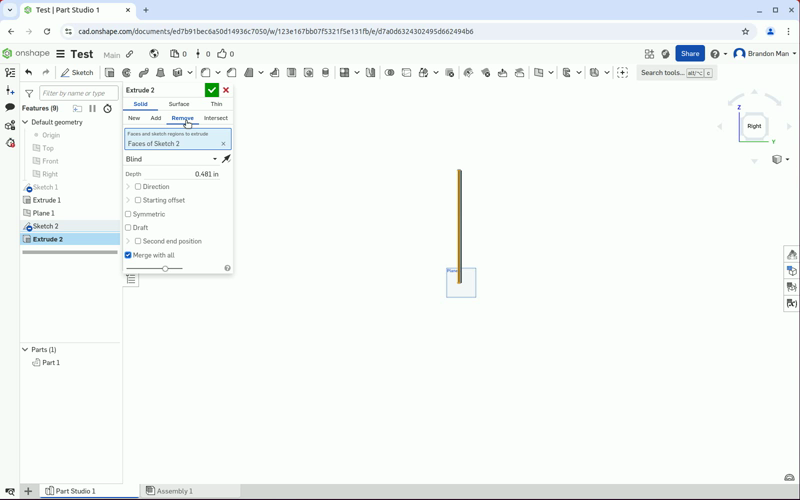
key(enter)
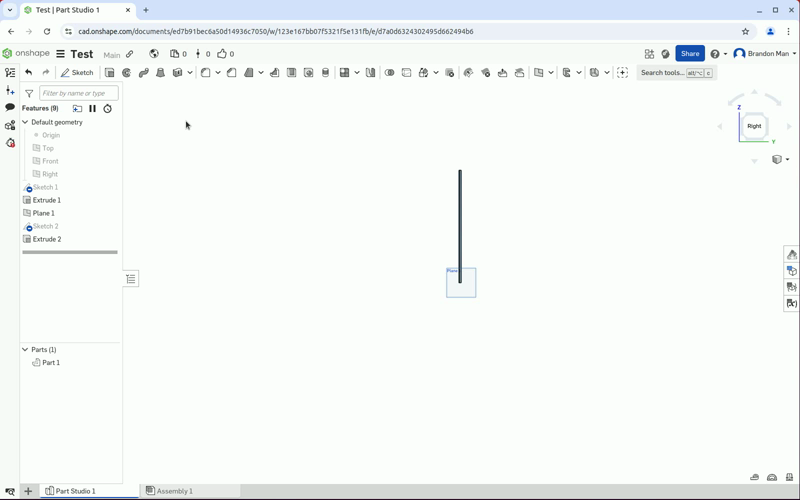
key(shift+h)
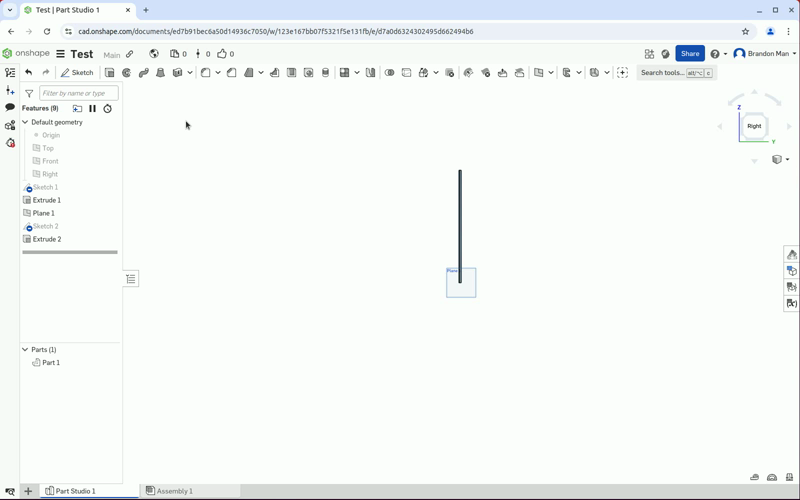
key(shift+h)
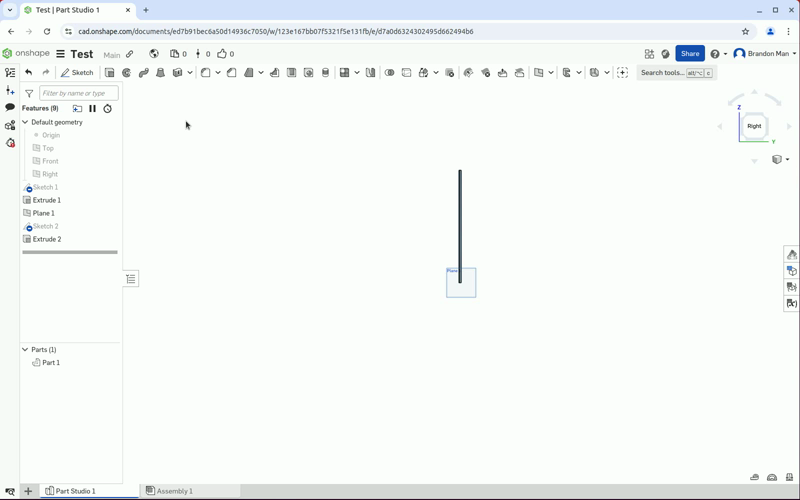
mouse_move(73, 189)
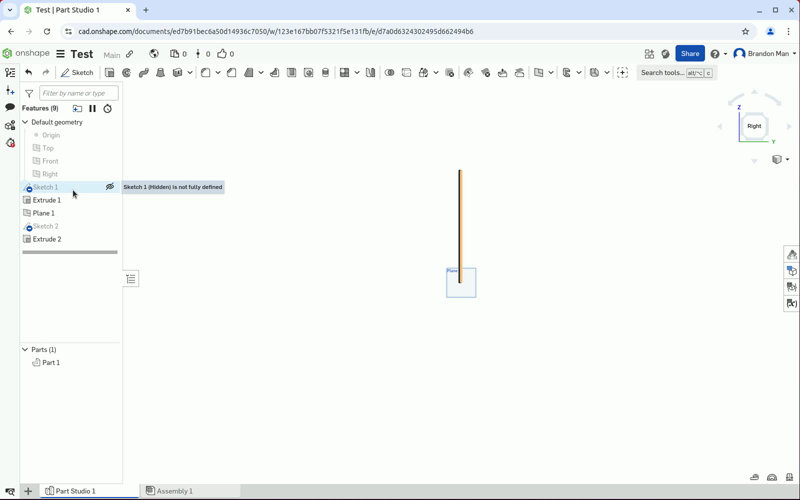
click(73, 189)
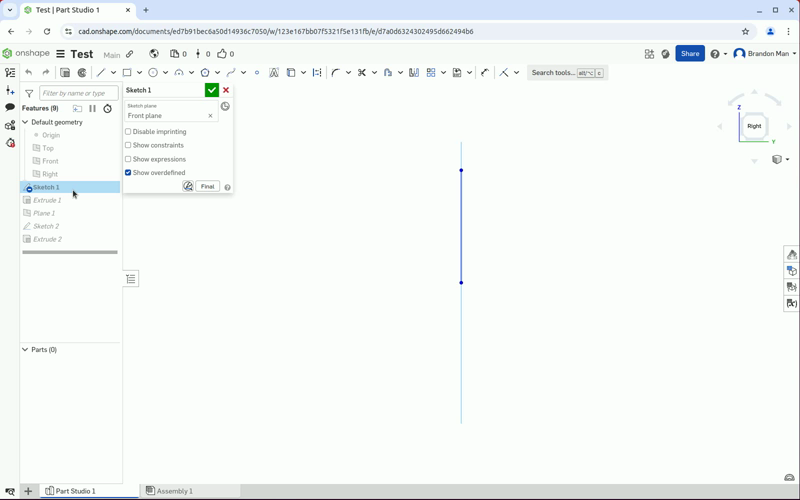
mouse_move(229, 92)
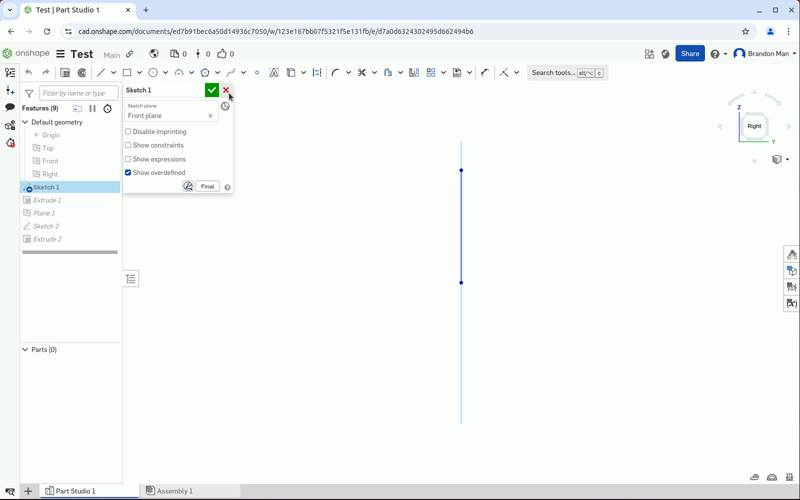
click(229, 92)
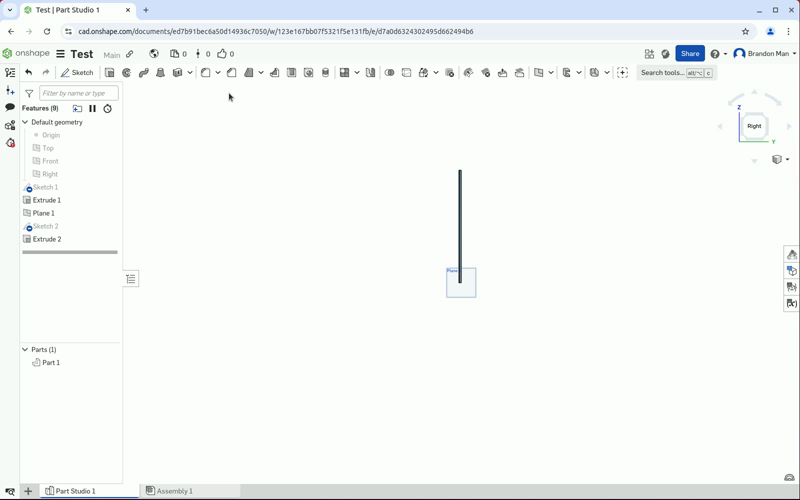
mouse_move(73, 352)
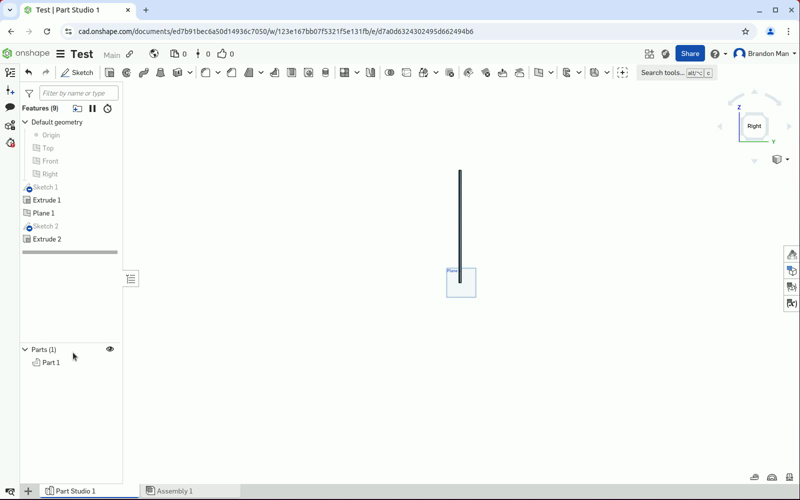
key(y)
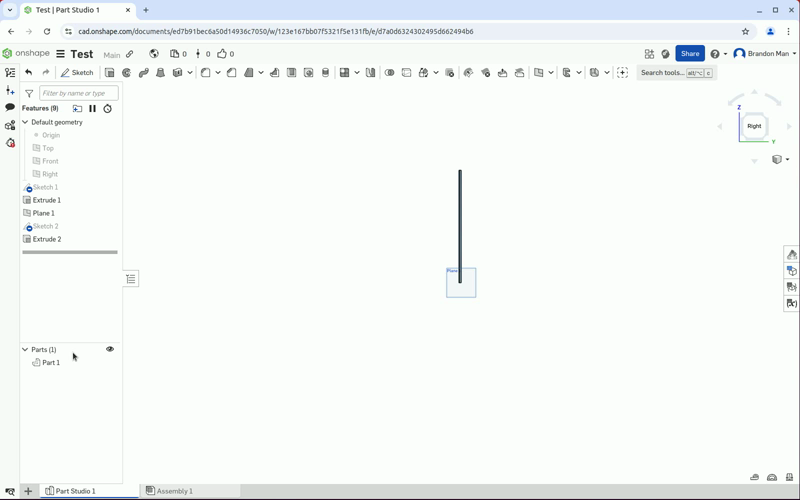
key(shift+p)
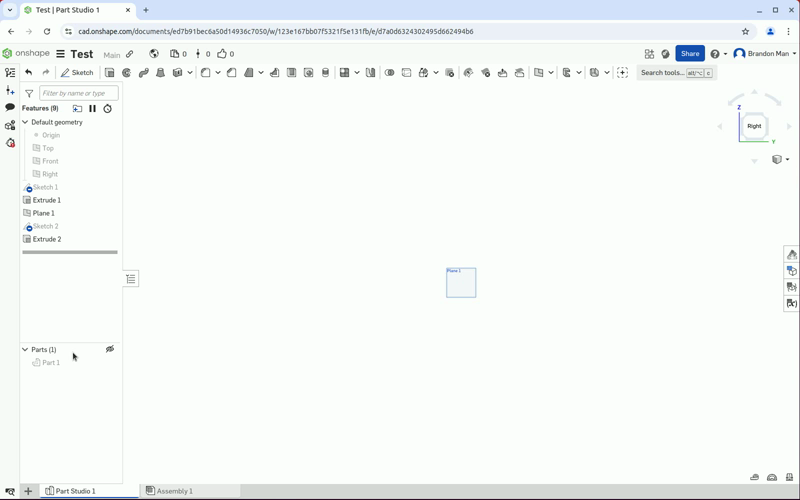
key(space)
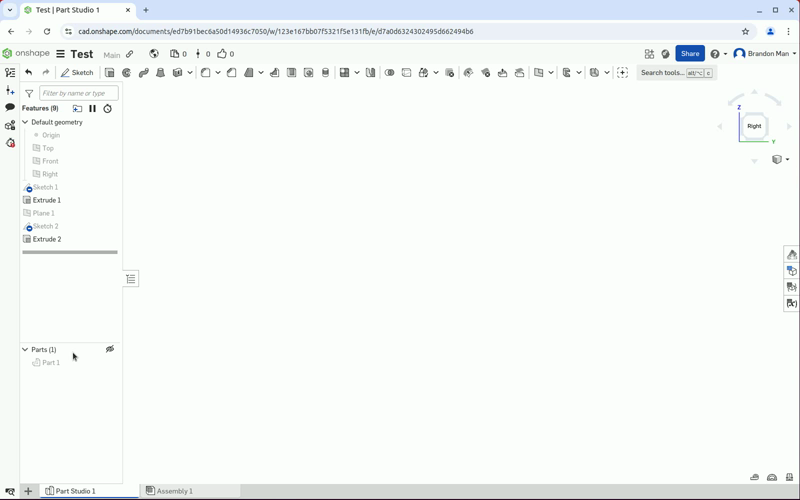
key_down(shift)
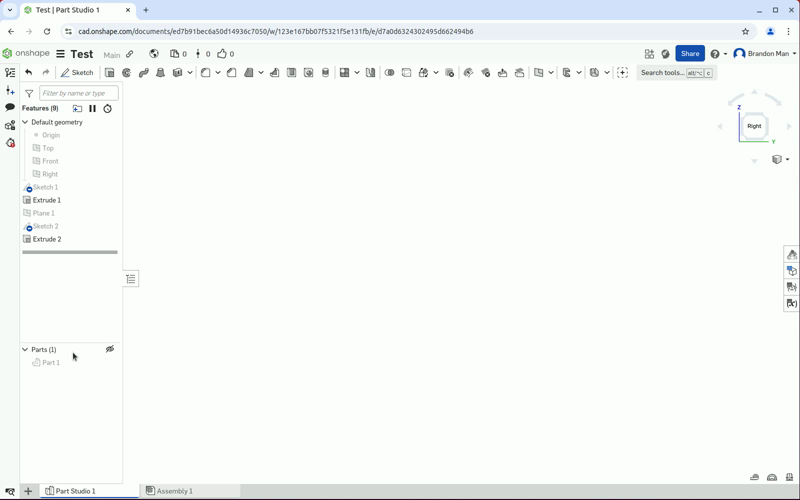
key(right)
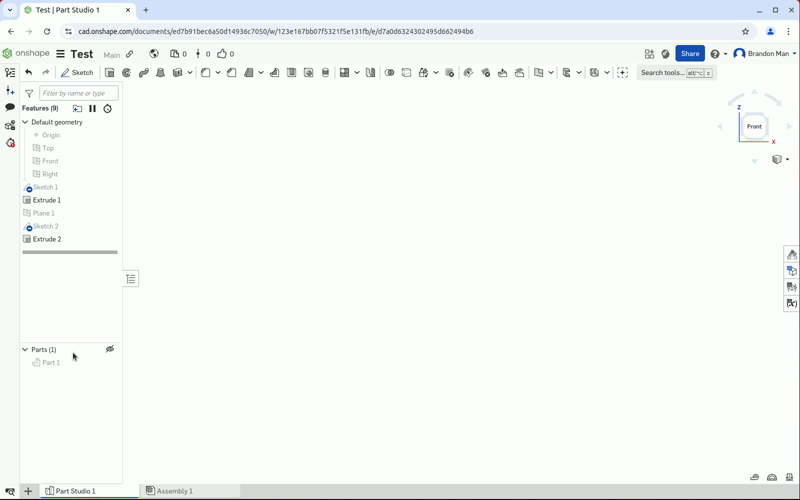
key_up(shift)
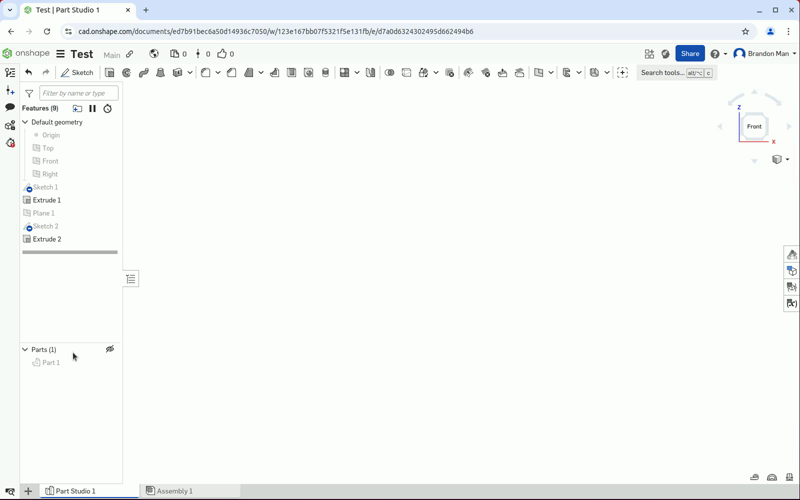
mouse_move(73, 352)
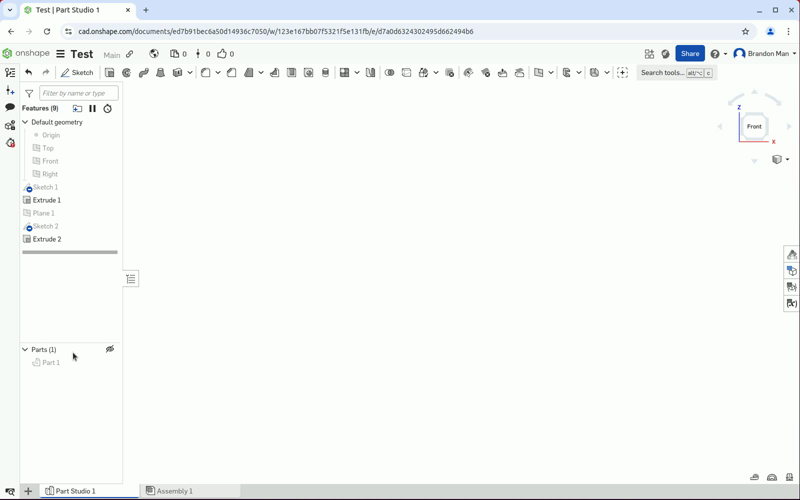
key(shift+y)
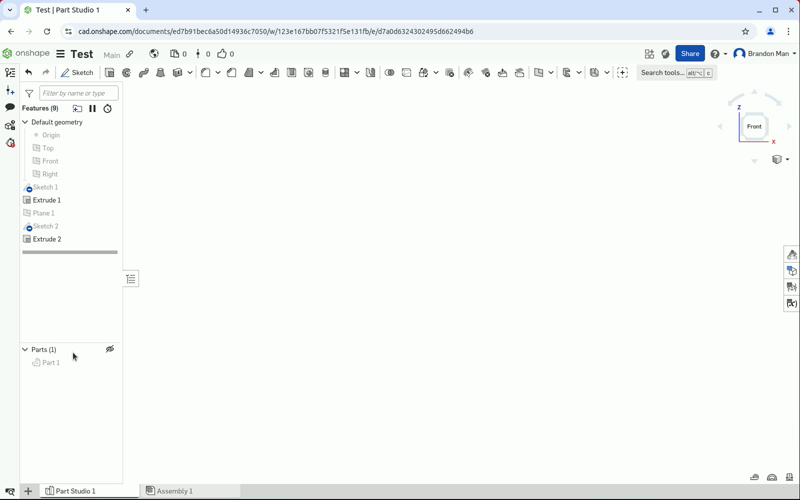
key(shift+s)
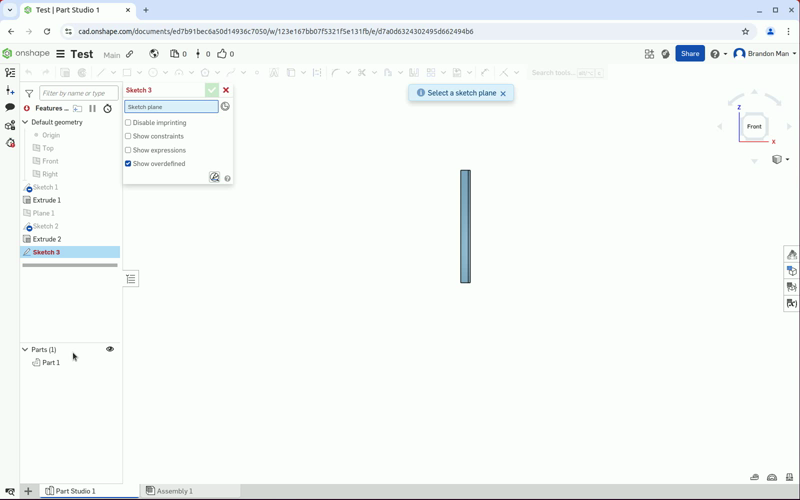
mouse_move(73, 163)
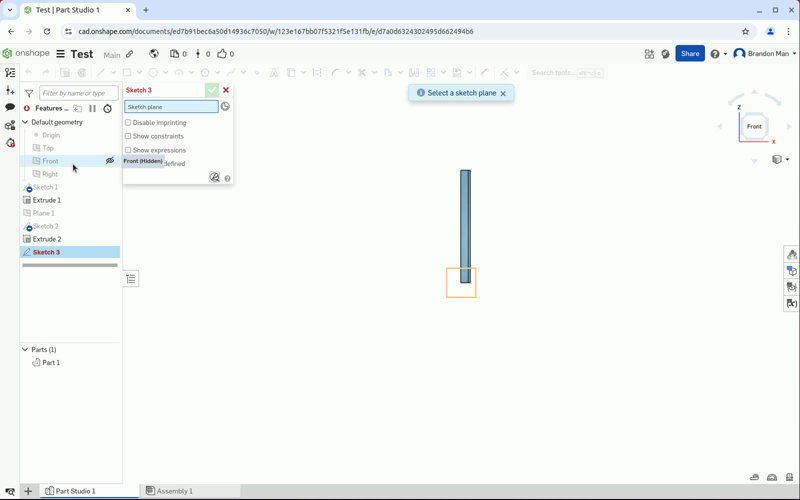
click(73, 163)
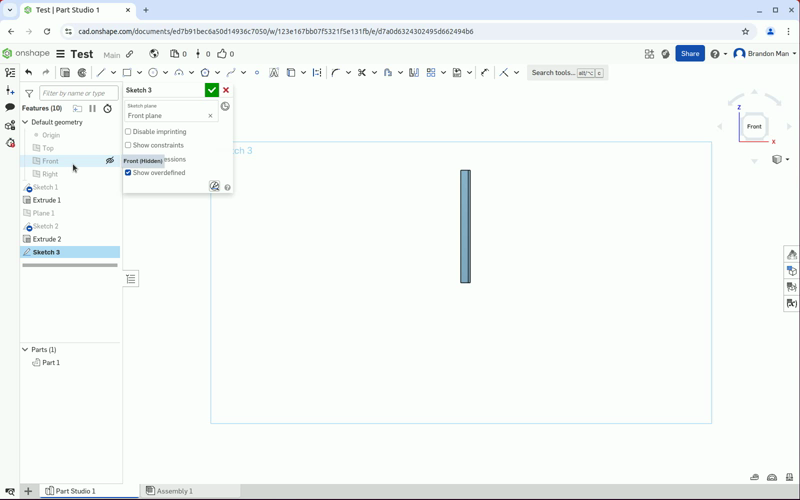
mouse_move(73, 352)
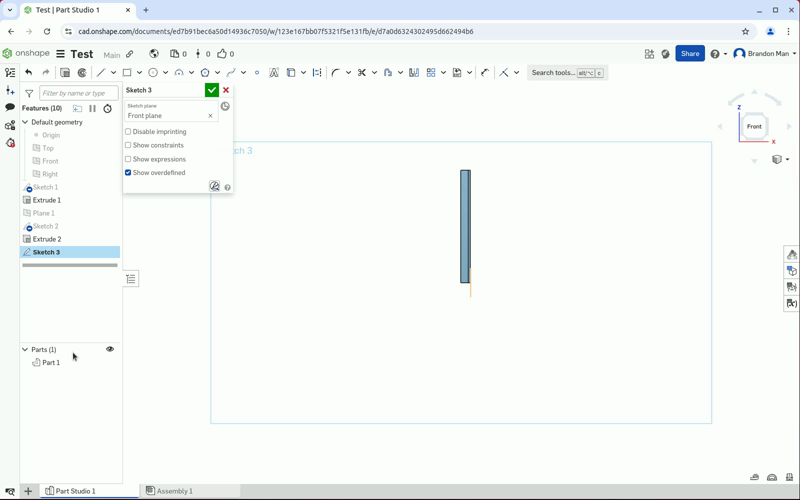
key(y)
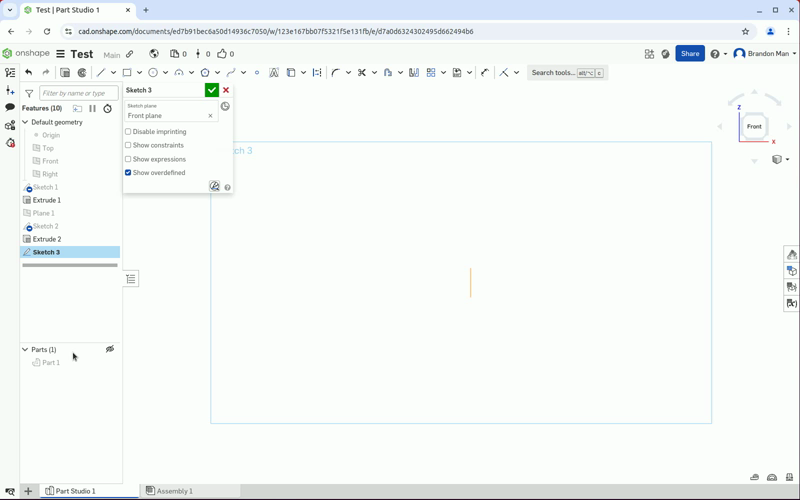
key(l)
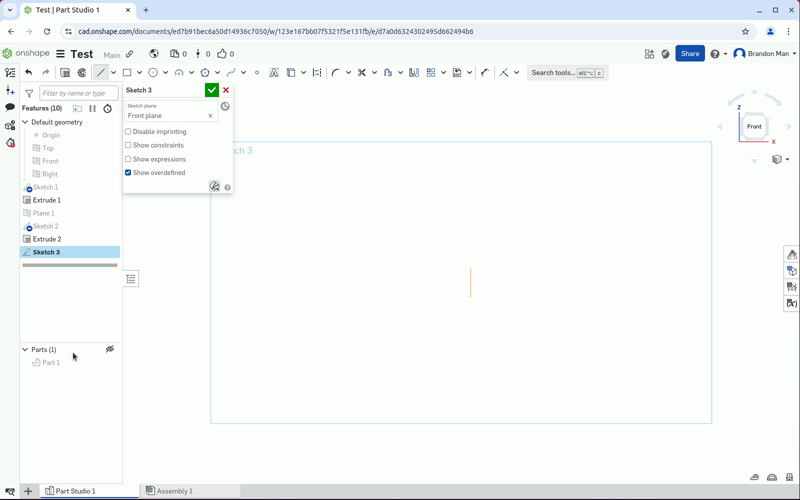
key_down(shift)
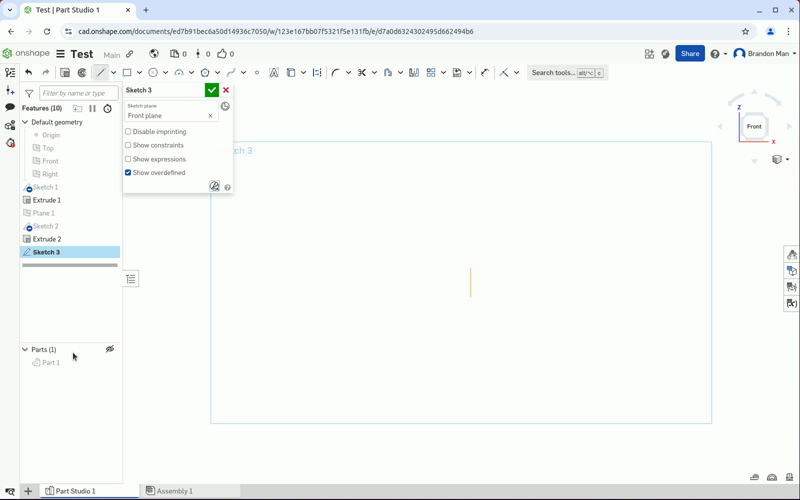
mouse_move(478, 282)
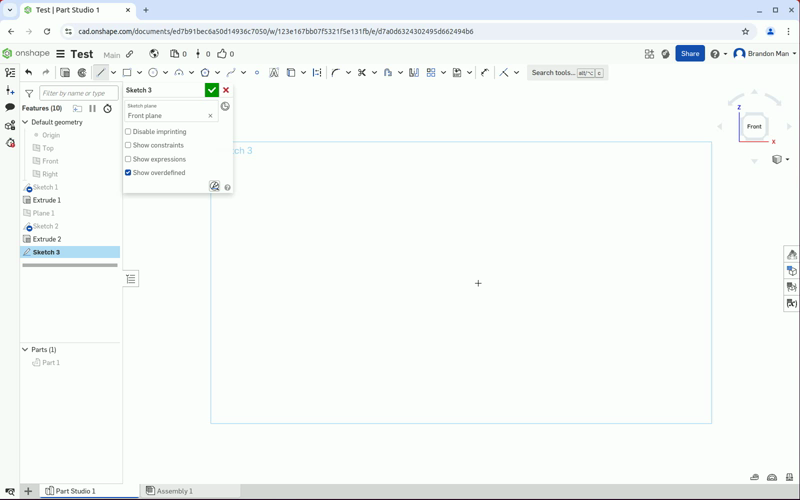
click(478, 282)
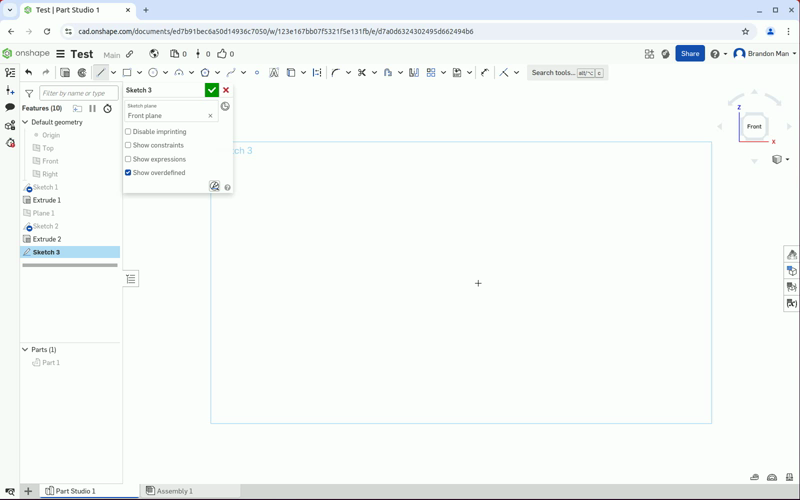
key_up(shift)
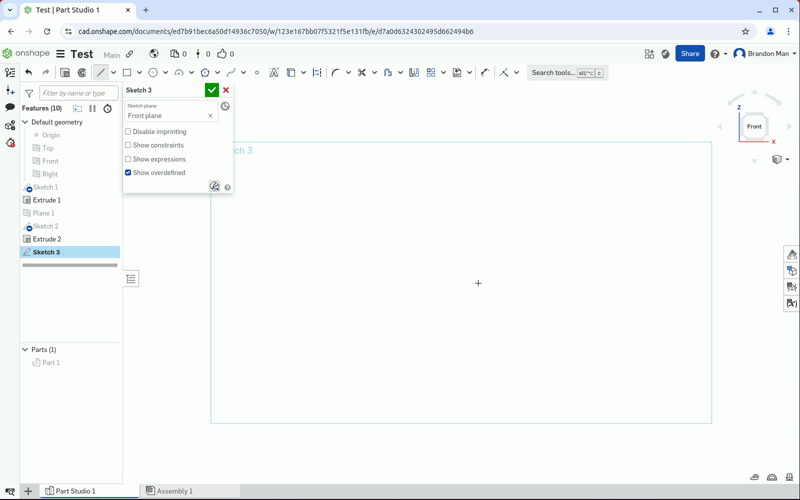
key_down(shift)
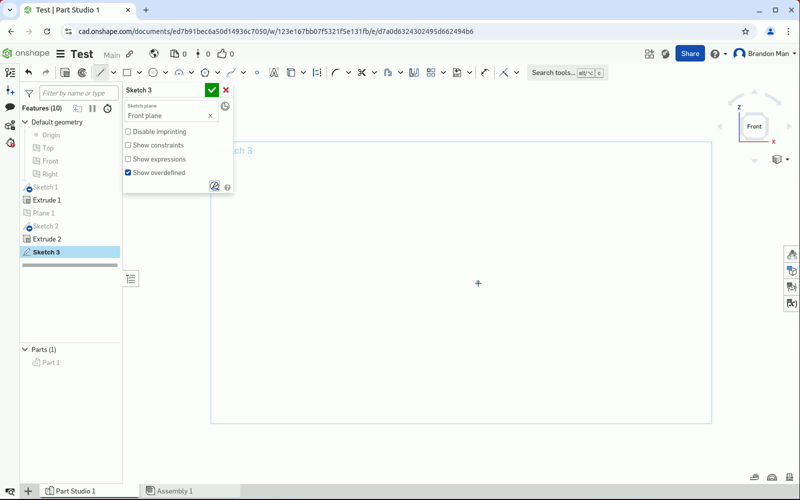
mouse_move(508, 282)
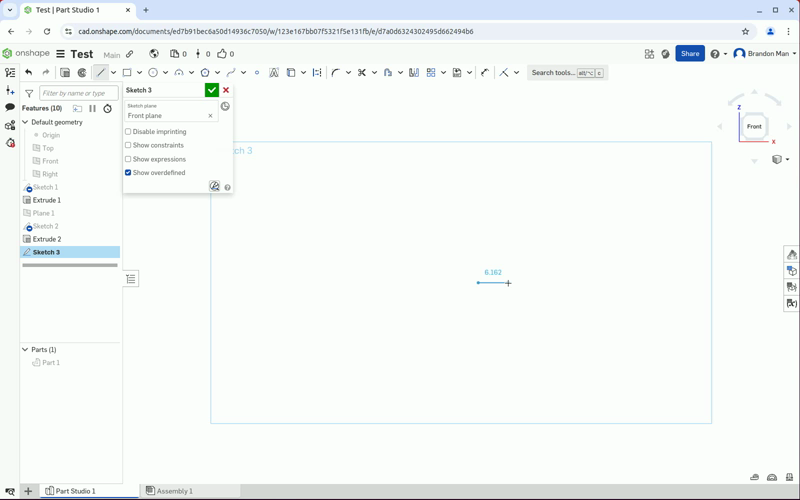
mouse_move(500, 282)
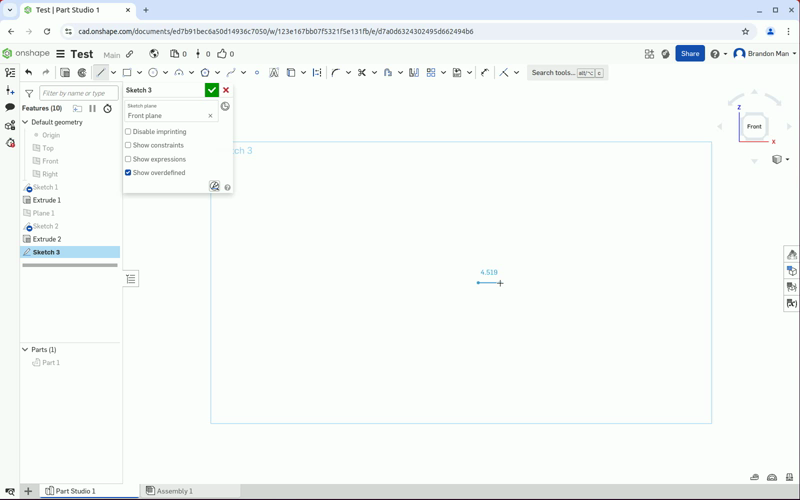
click(500, 282)
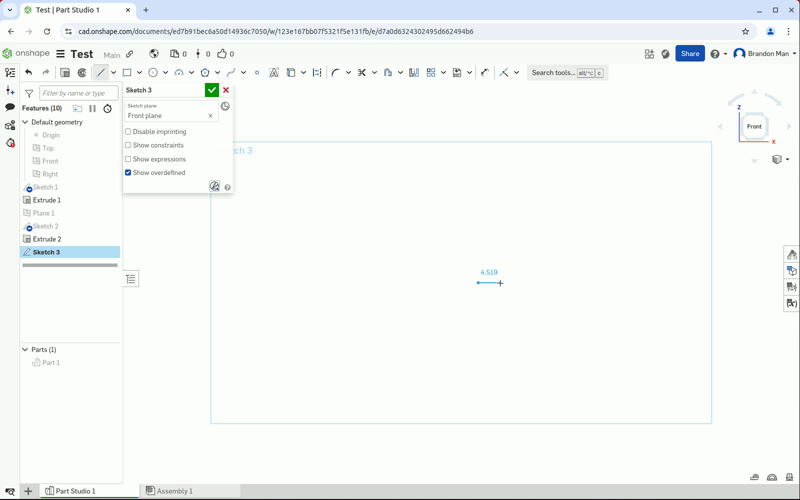
key_up(shift)
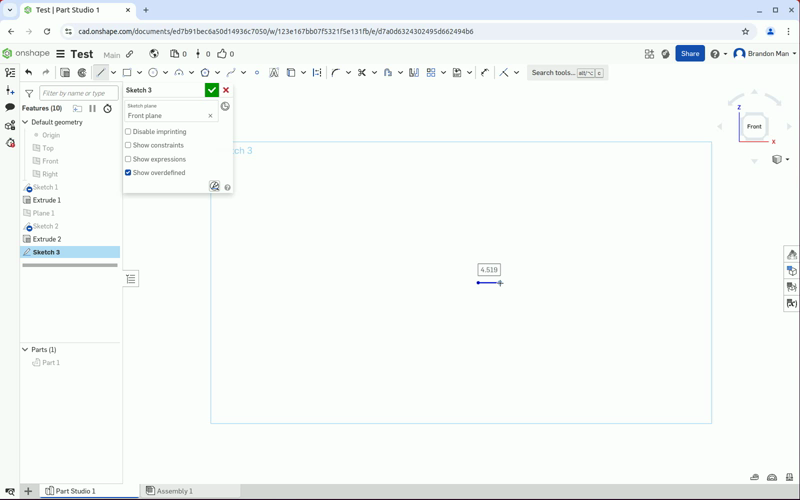
key_down(shift)
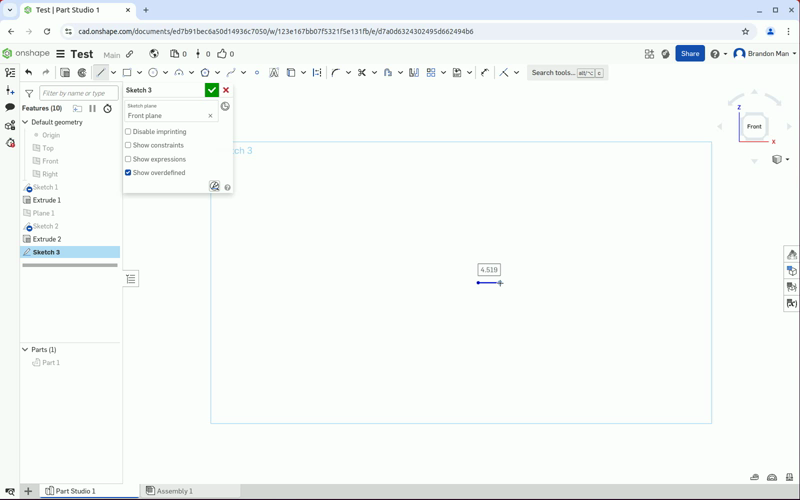
mouse_move(530, 282)
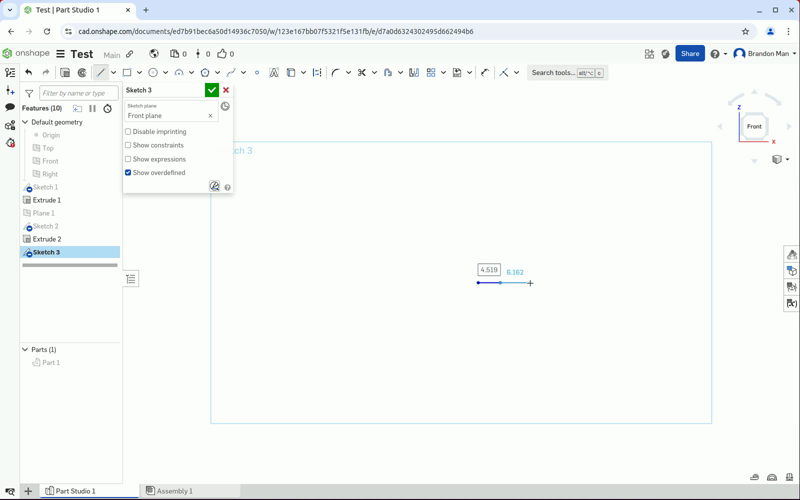
mouse_move(500, 273)
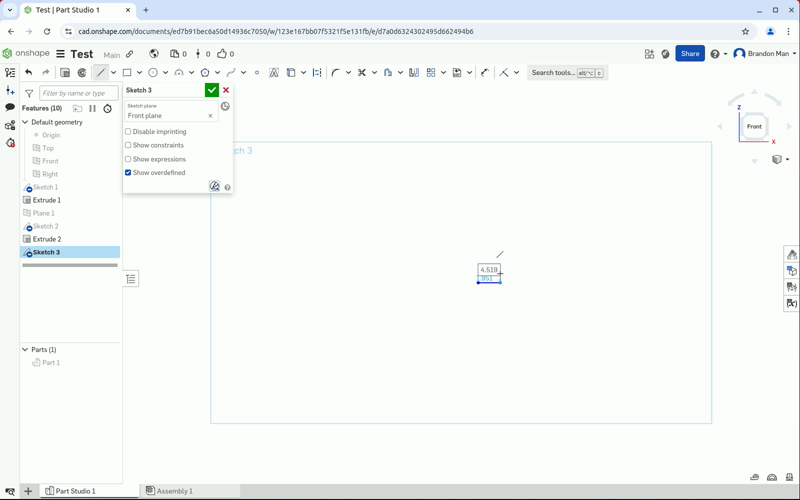
click(500, 273)
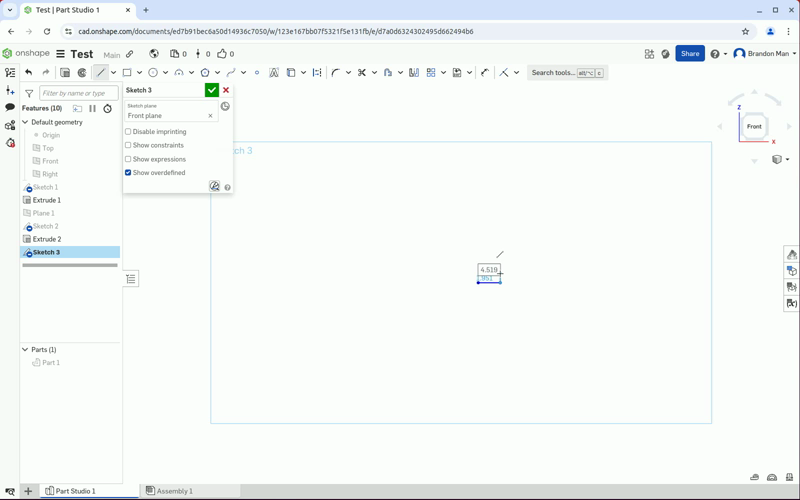
key_up(shift)
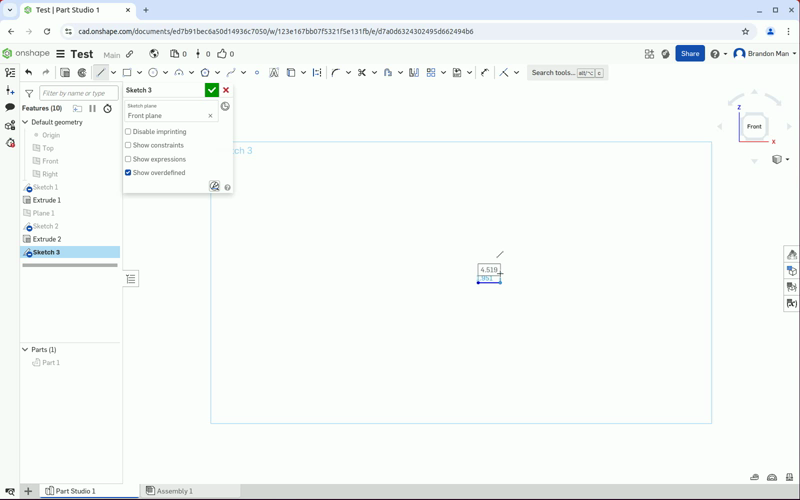
key_down(shift)
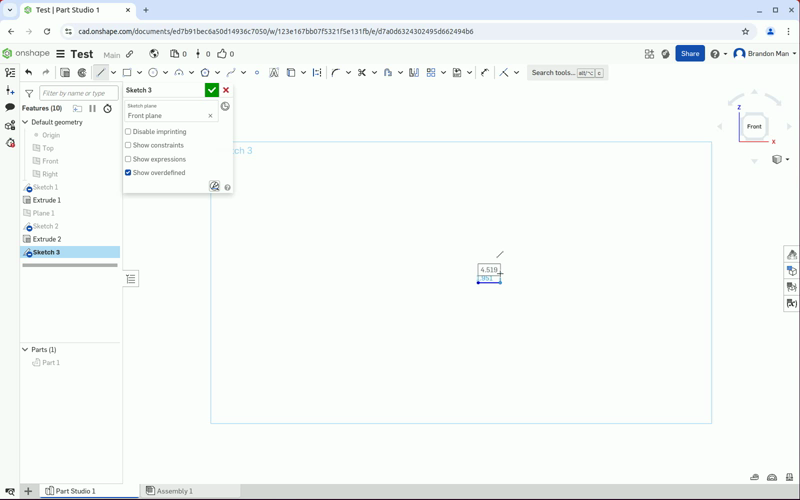
mouse_move(530, 273)
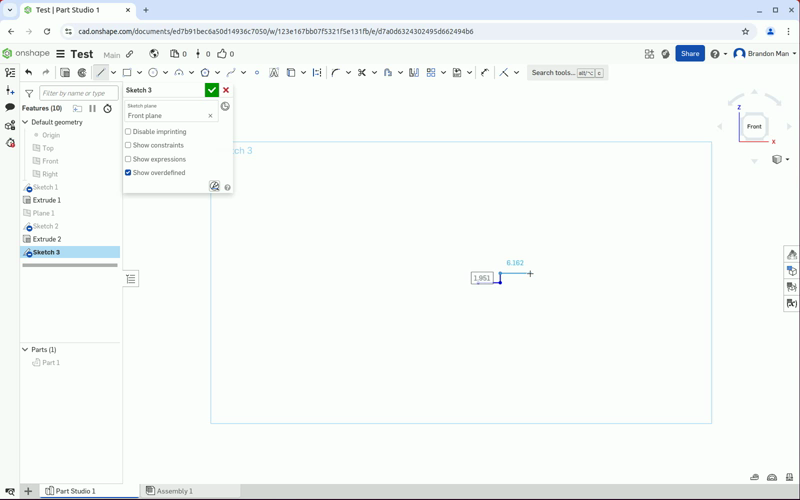
mouse_move(478, 273)
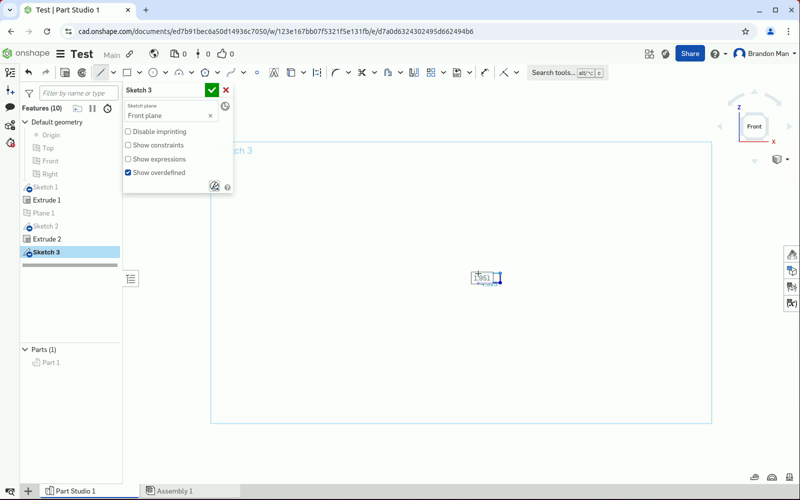
click(478, 273)
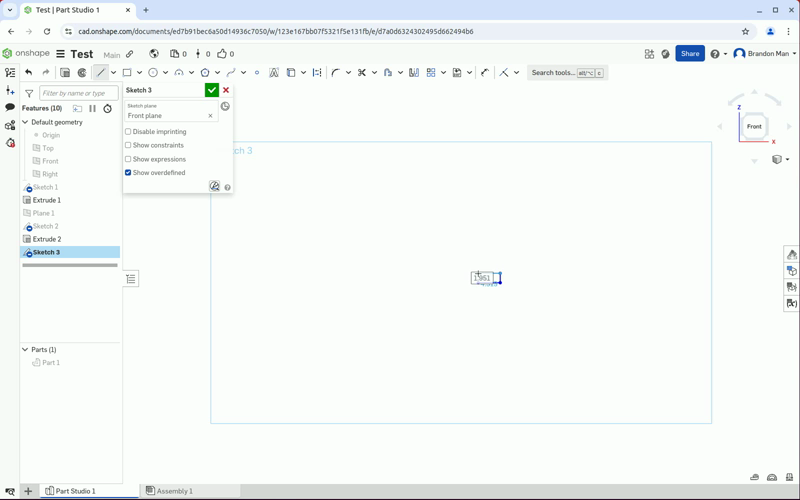
key_up(shift)
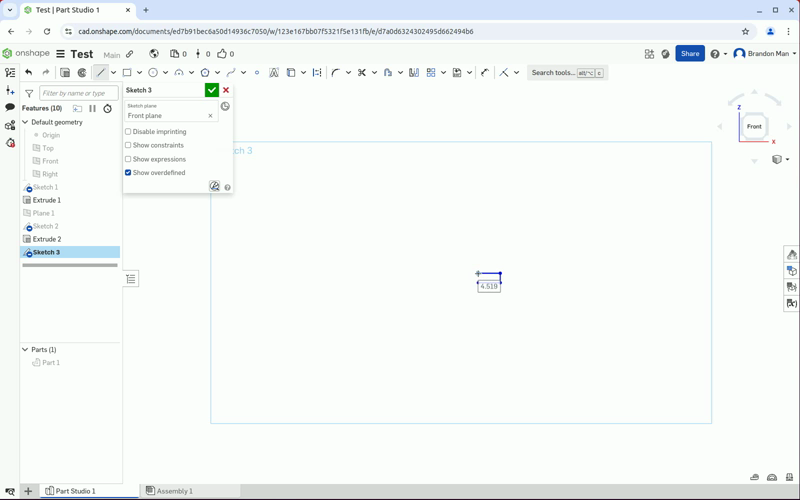
mouse_move(508, 273)
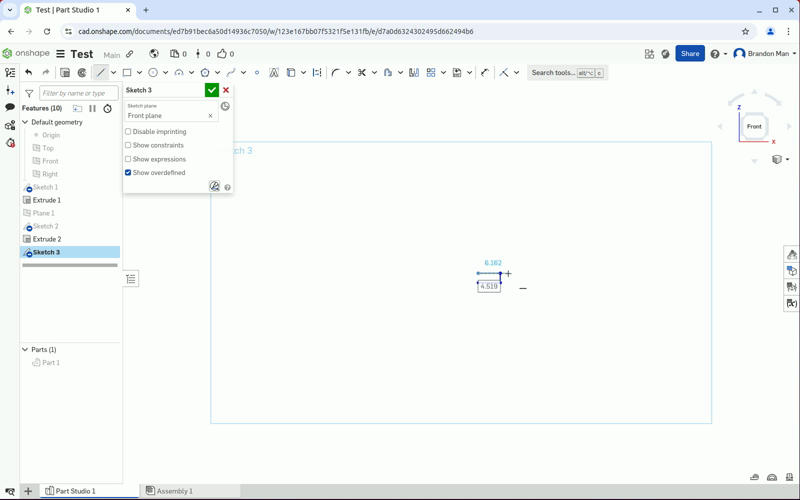
key_down(shift)
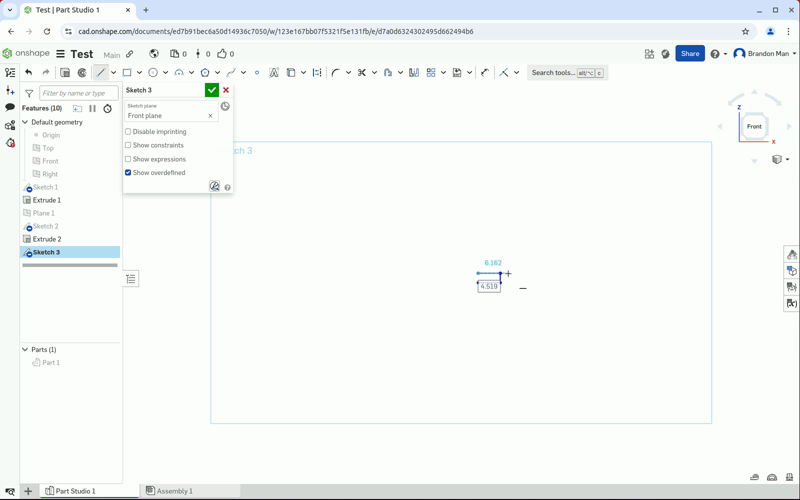
mouse_move(478, 282)
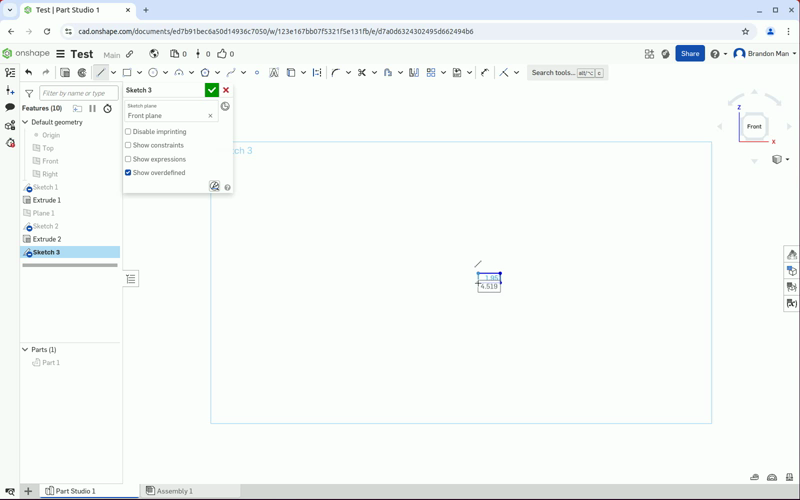
key_up(shift)
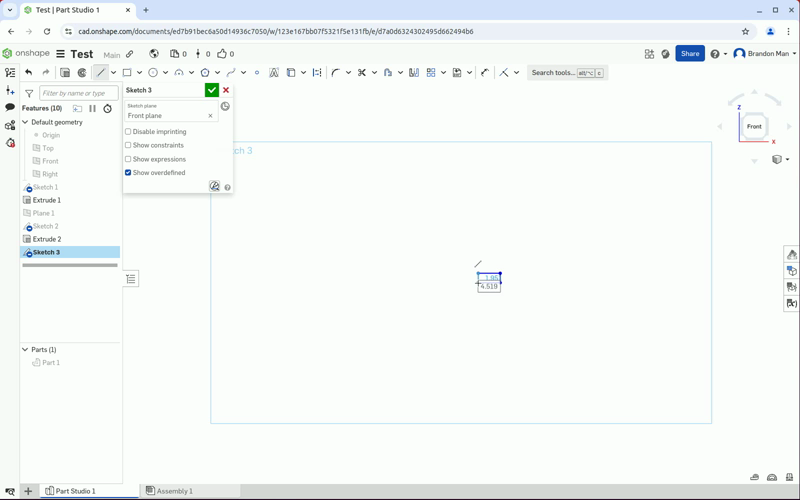
click(478, 282)
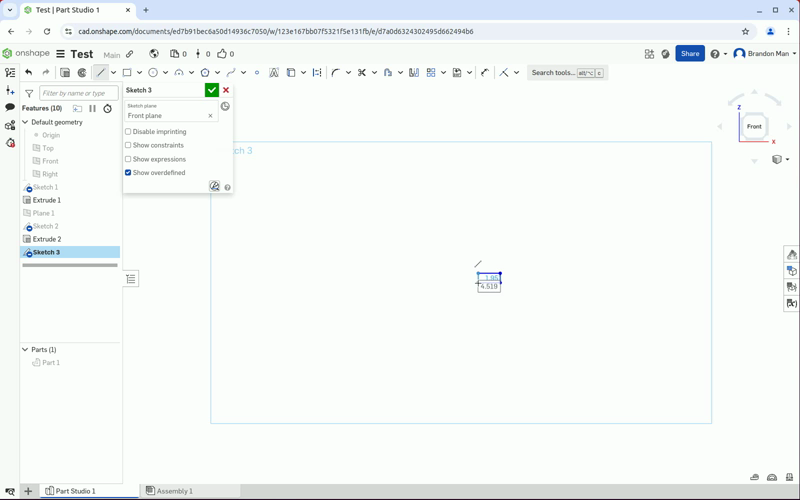
key(esc)
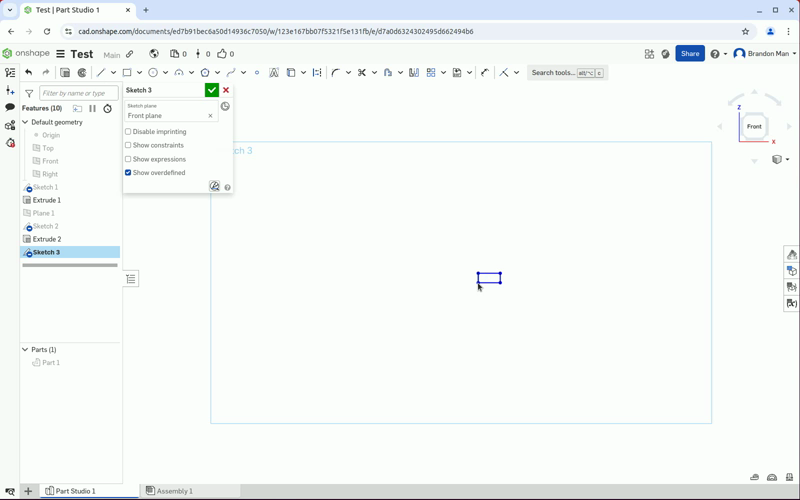
mouse_move(488, 281)
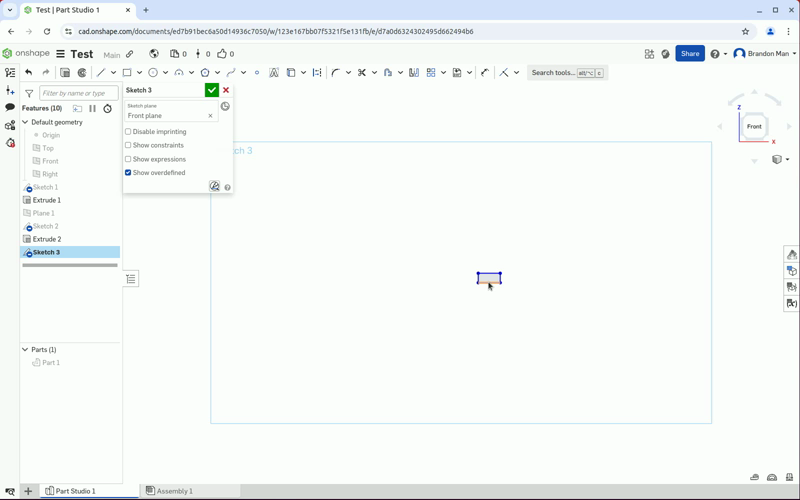
scroll(6)
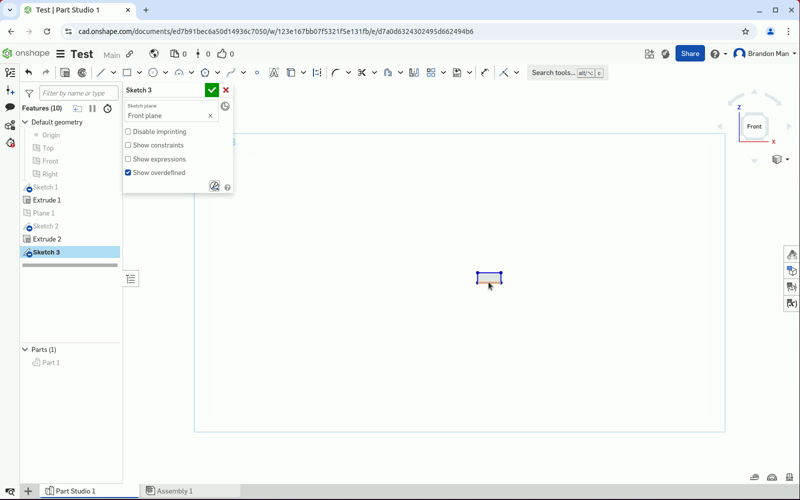
scroll(6)
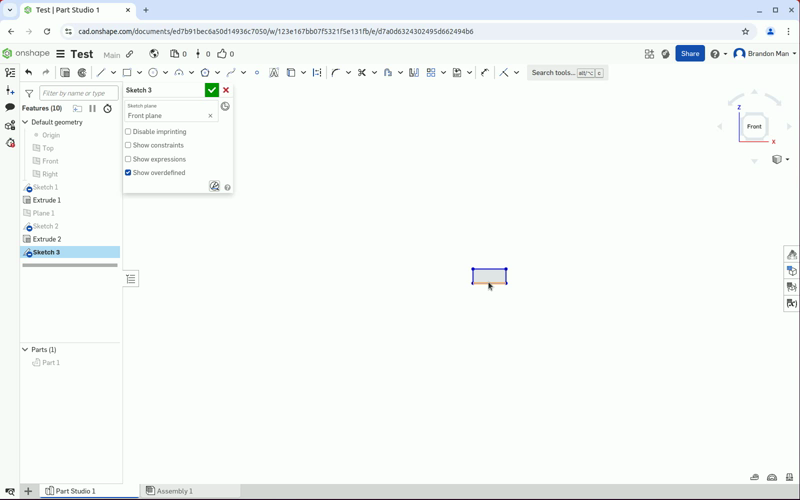
scroll(6)
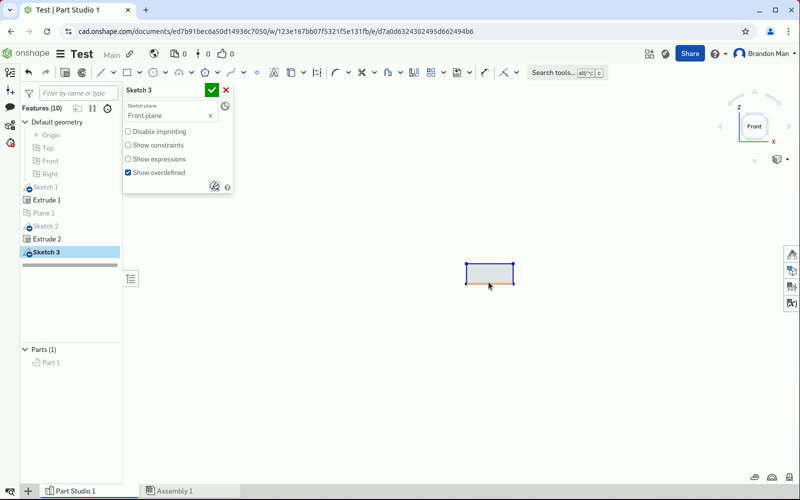
scroll(6)
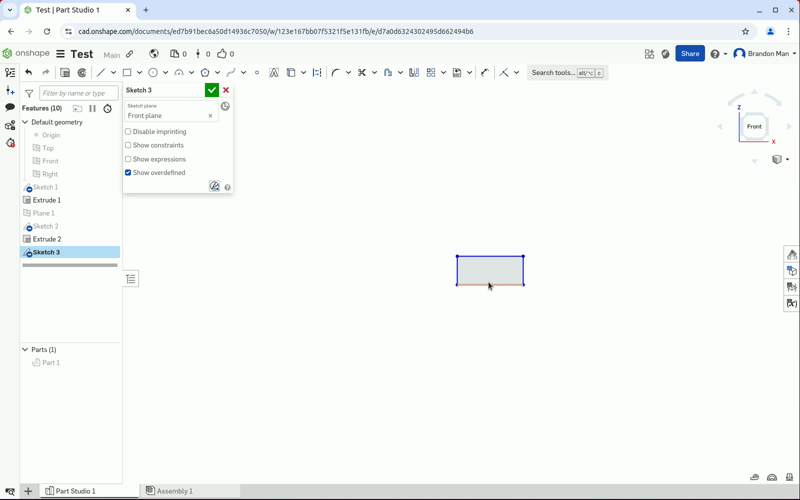
scroll(6)
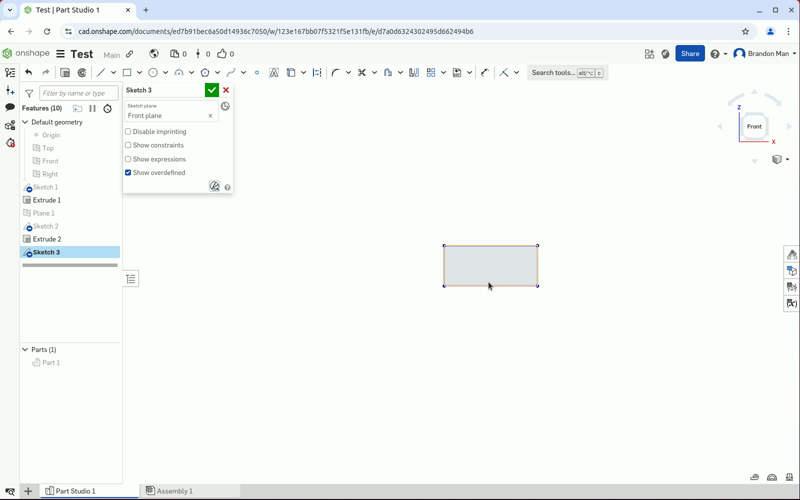
scroll(6)
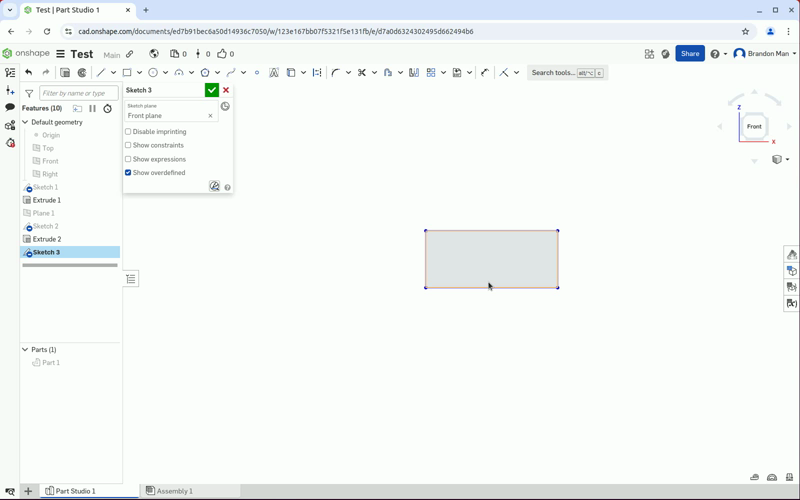
scroll(6)
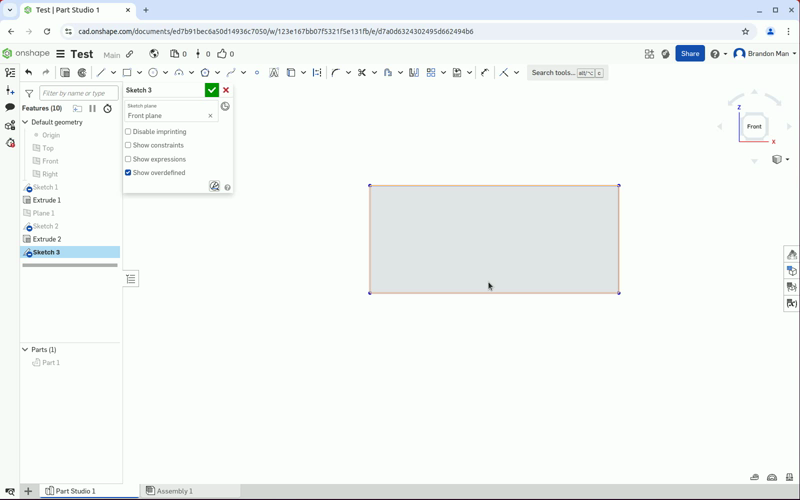
click(488, 281)
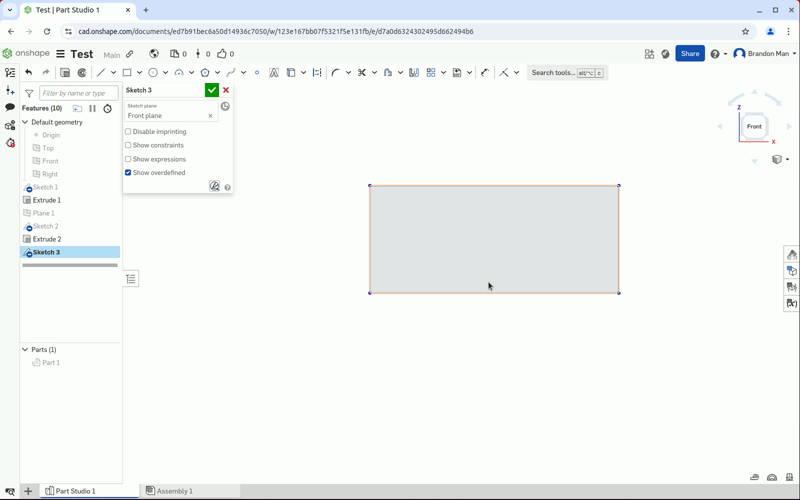
scroll(-6)
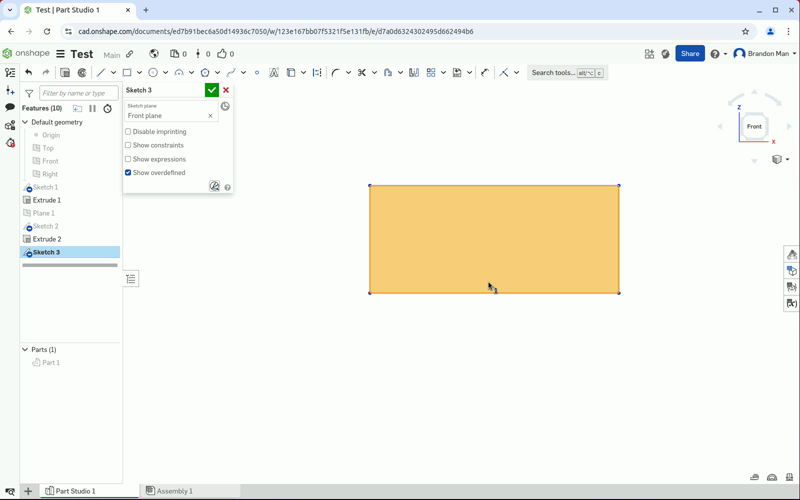
scroll(-6)
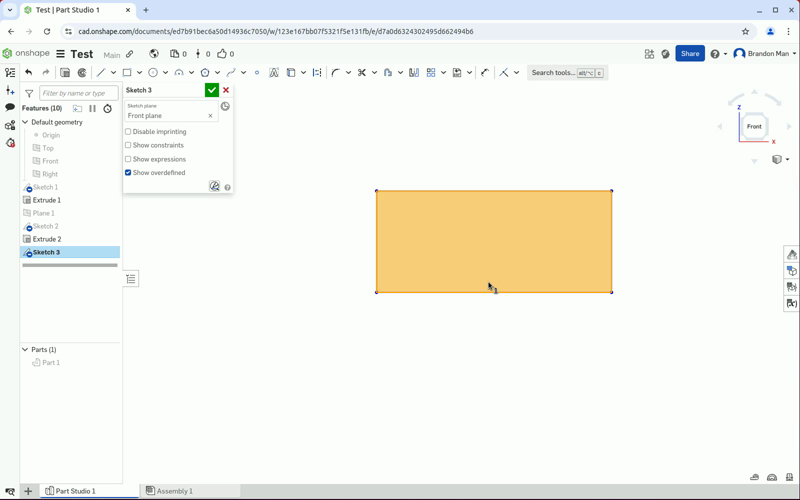
scroll(-6)
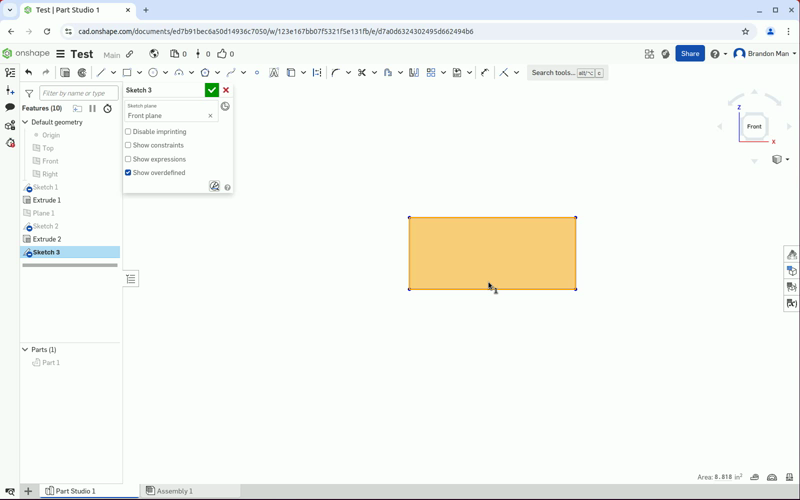
scroll(-6)
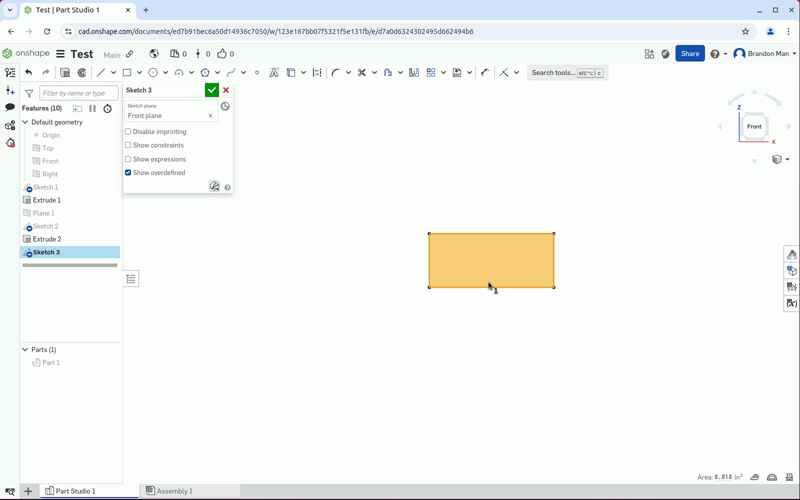
scroll(-6)
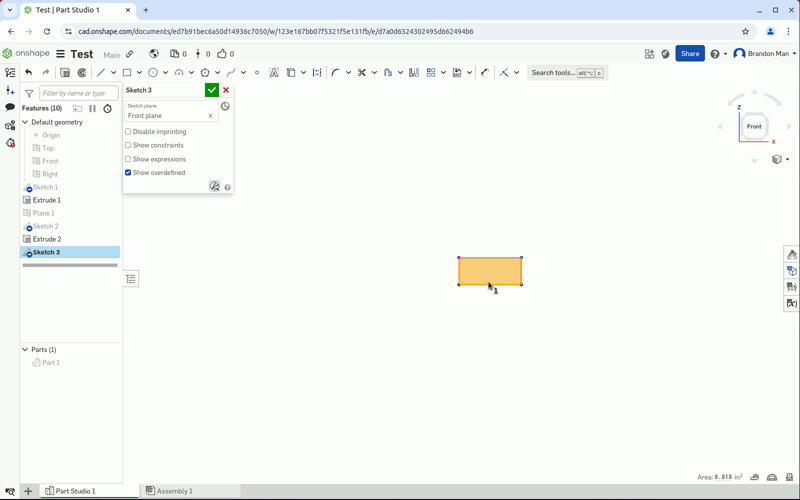
scroll(-6)
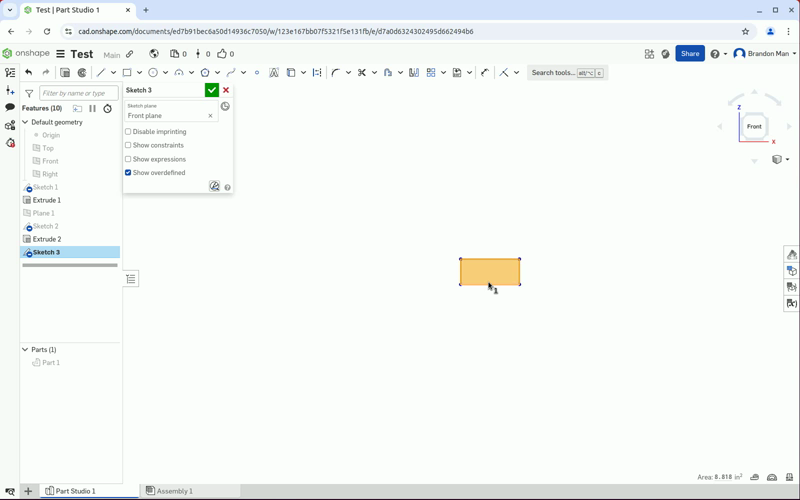
scroll(-6)
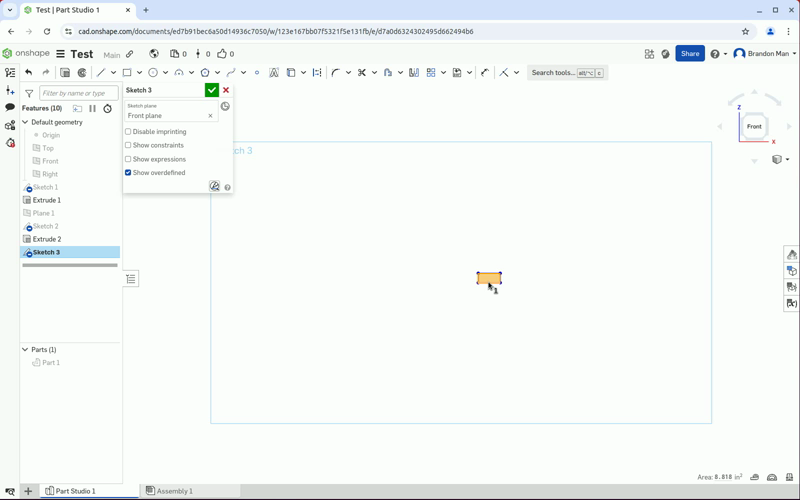
mouse_move(73, 352)
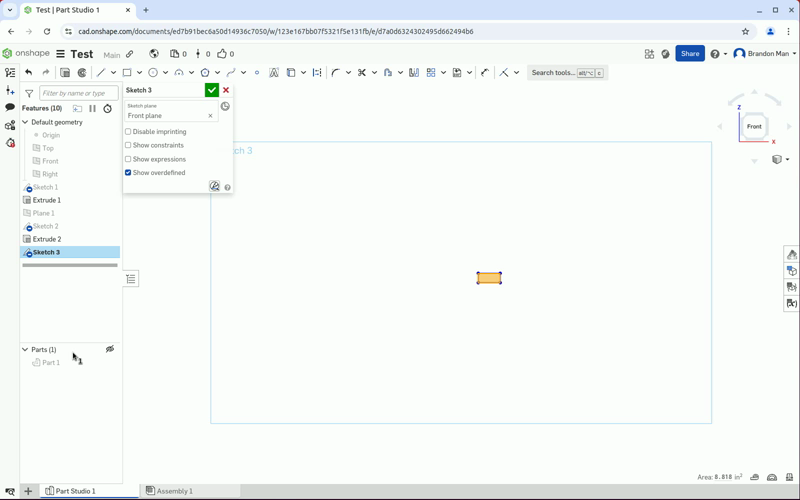
key(shift+y)
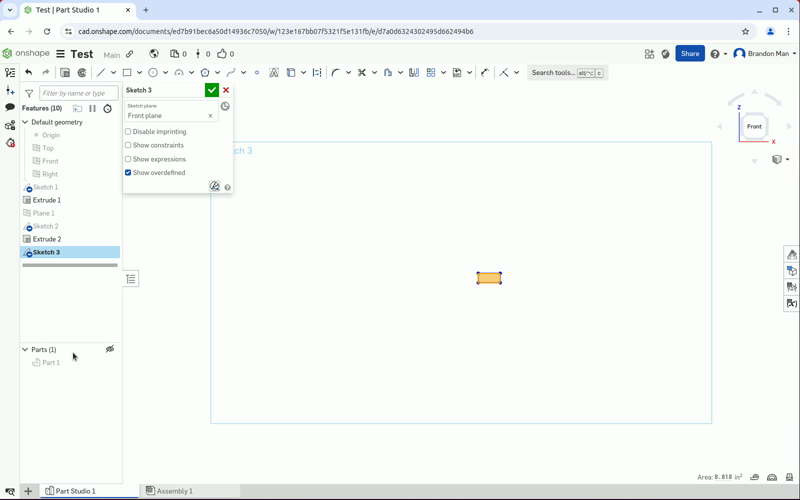
key(shift+e)
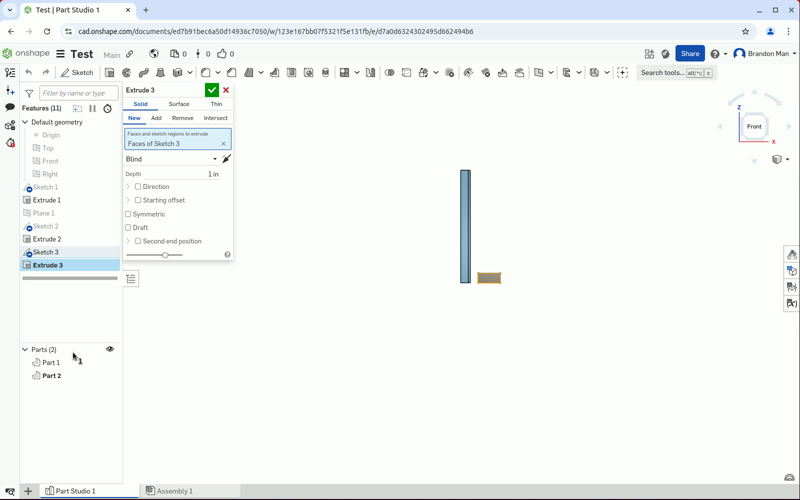
mouse_move(143, 106)
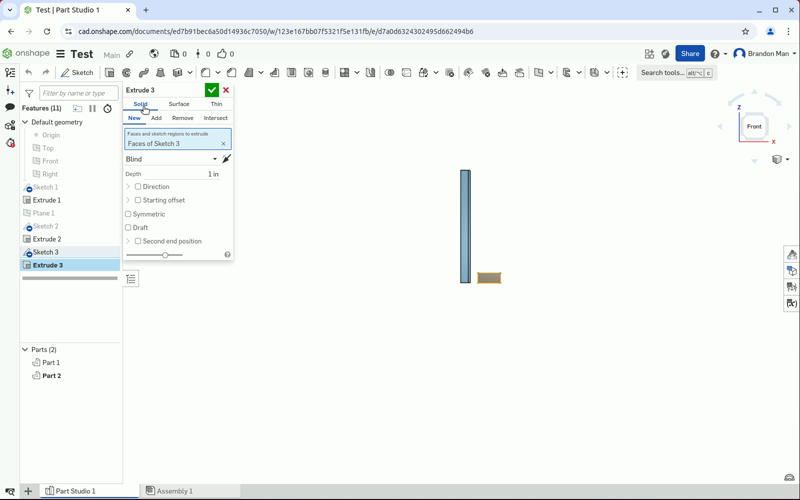
click(143, 106)
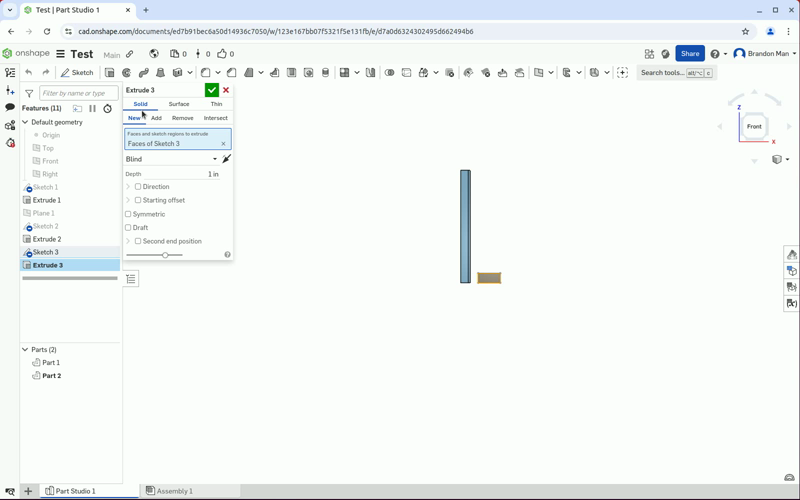
mouse_move(137, 120)
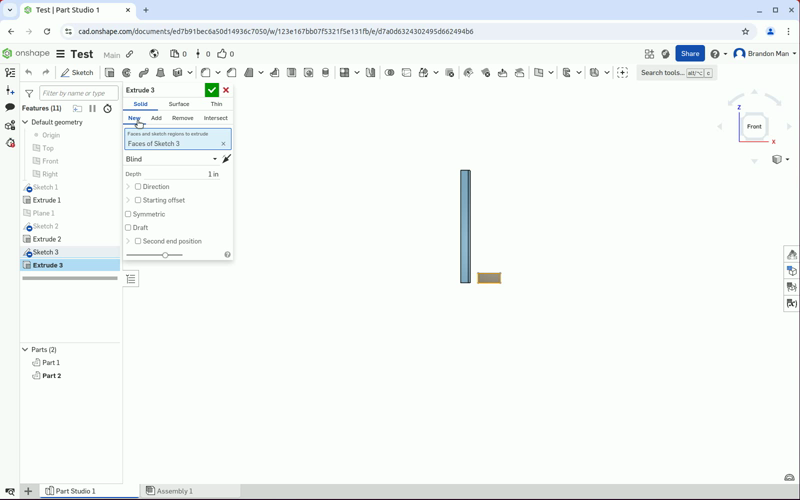
click(137, 120)
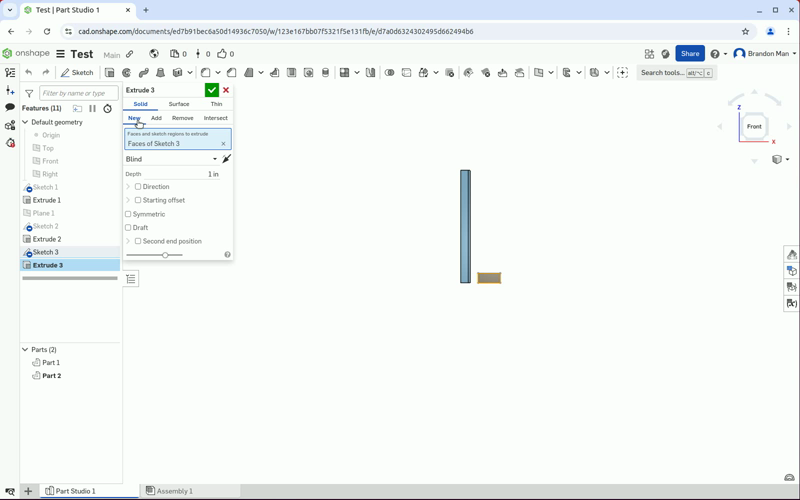
key(tab, 4)
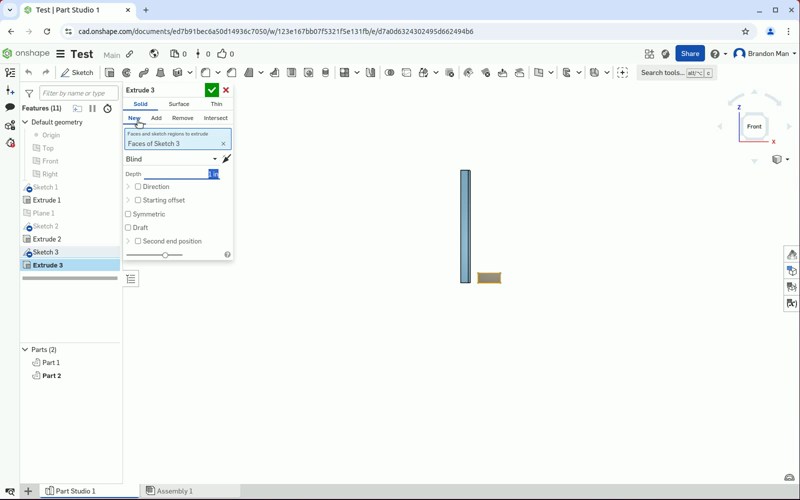
text(0.481)
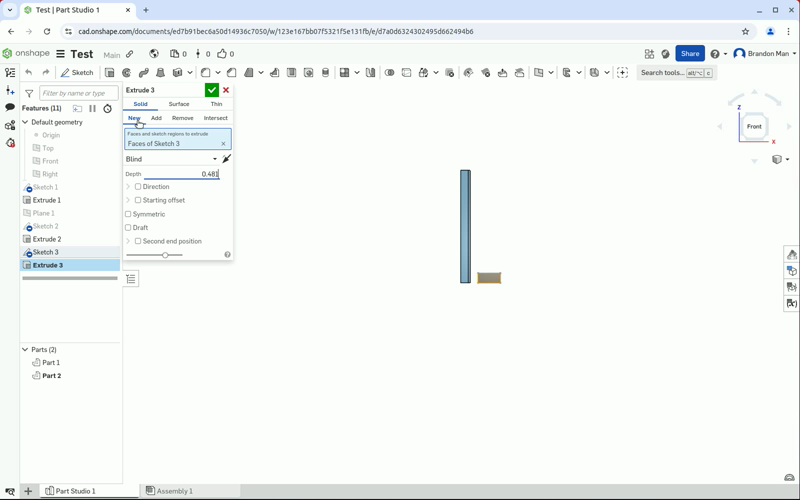
key(enter)
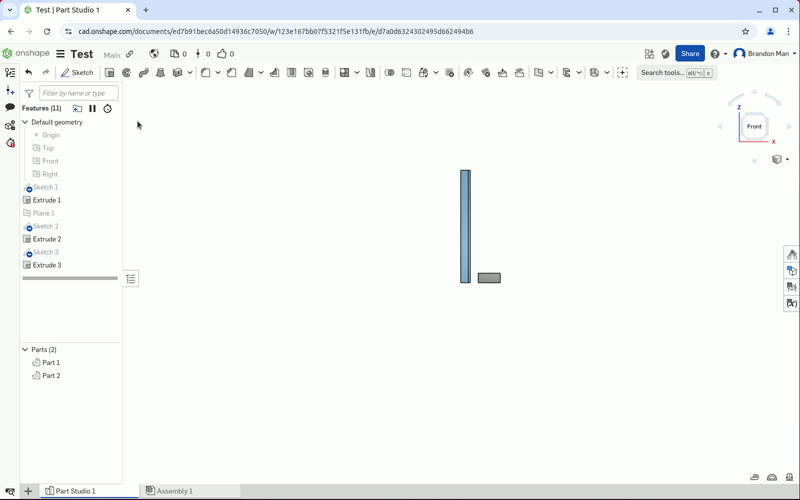
key(shift+h)
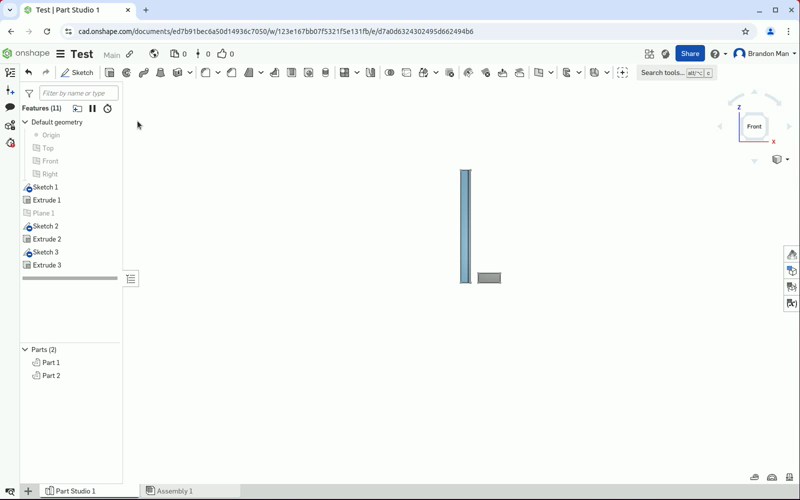
key(shift+h)
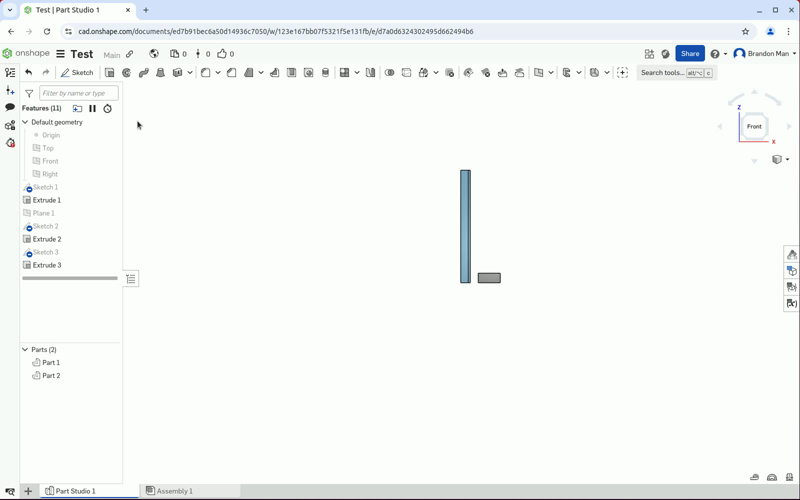
mouse_move(73, 189)
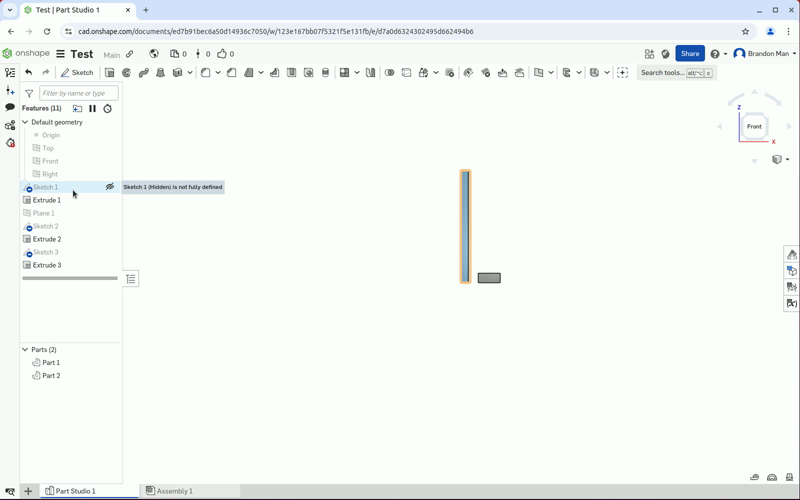
click(73, 189)
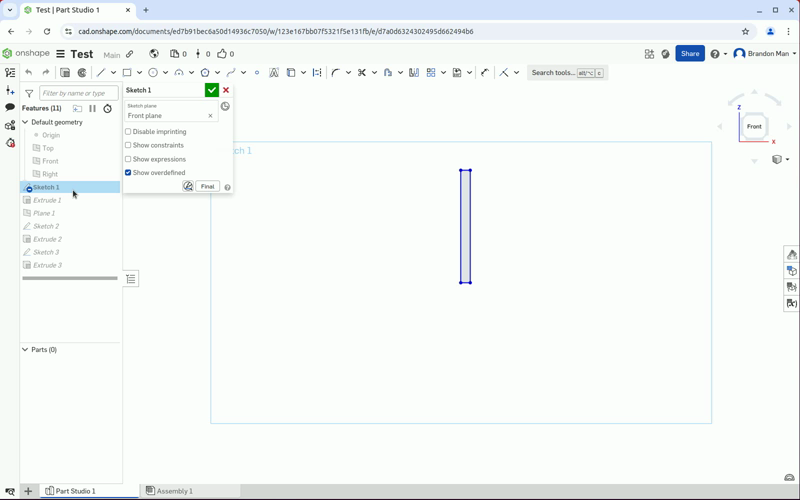
mouse_move(229, 92)
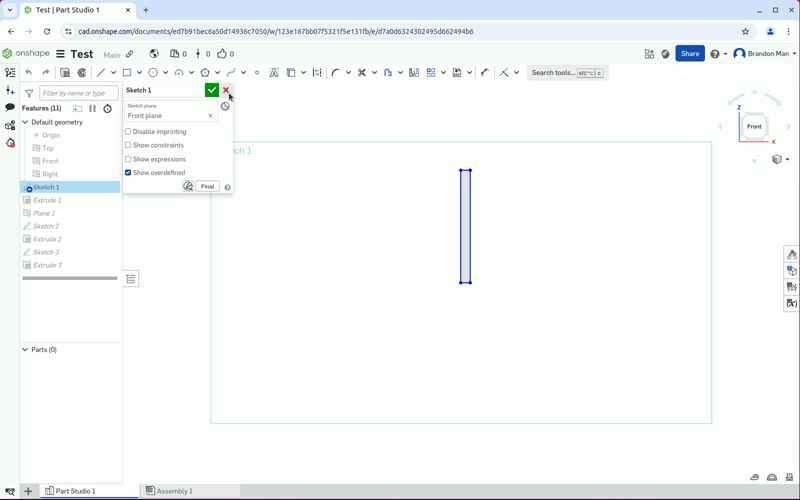
click(229, 92)
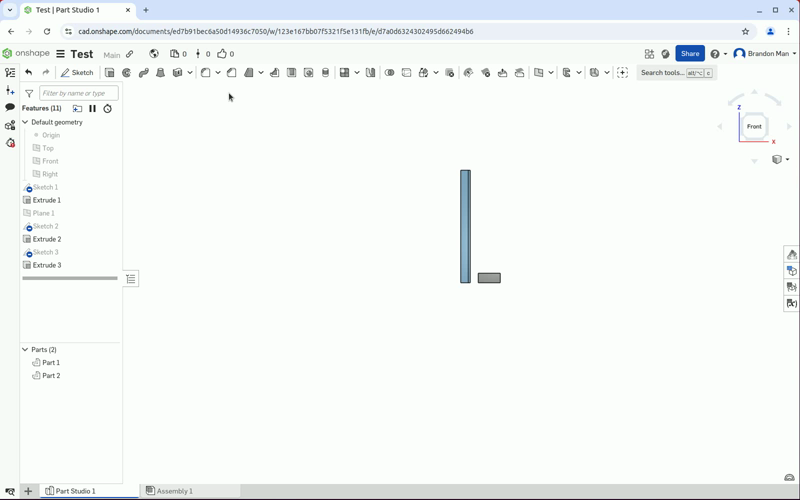
mouse_move(73, 352)
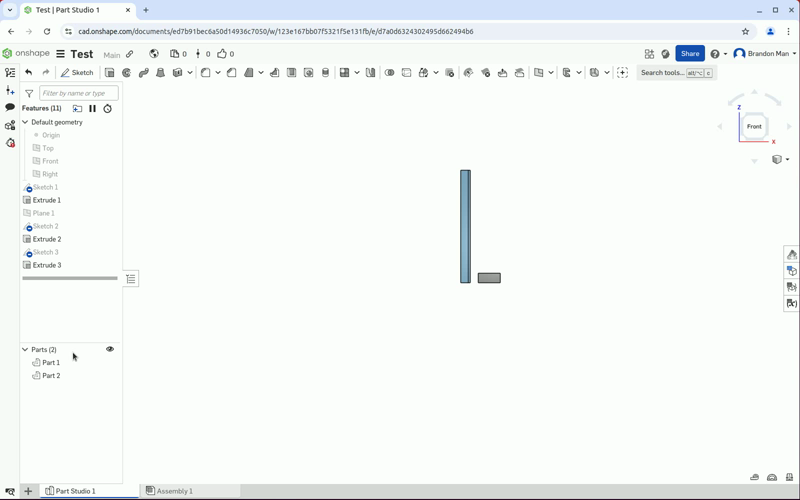
key(y)
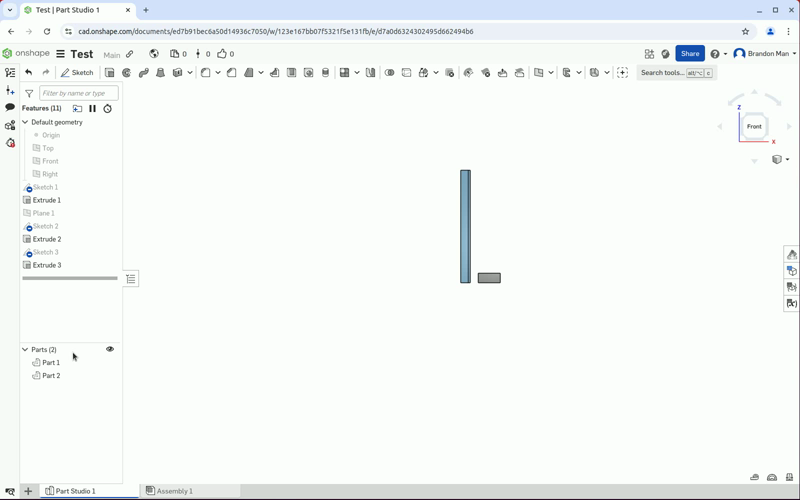
key(shift+p)
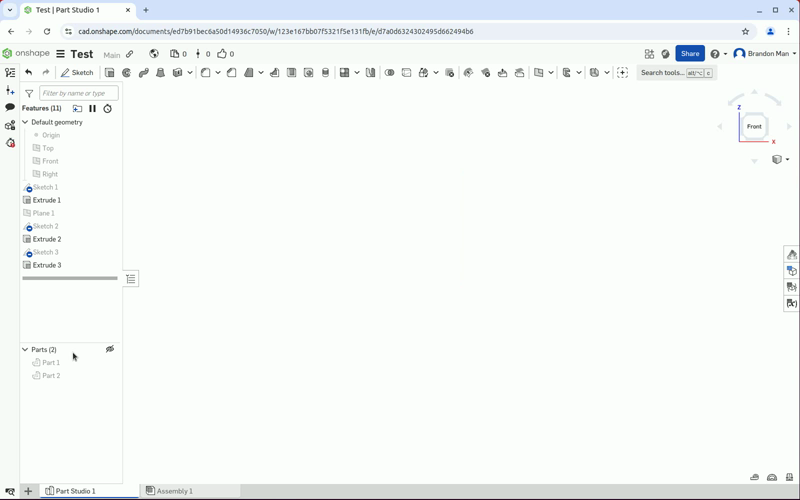
key(space)
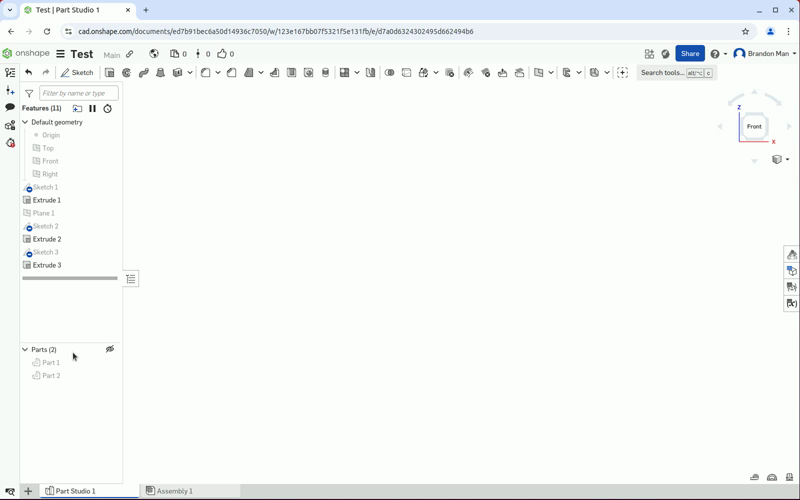
key_down(shift)
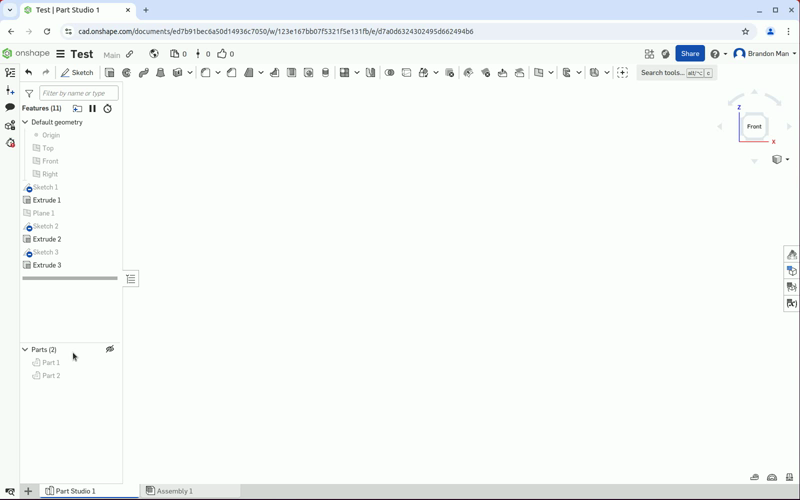
key(left)
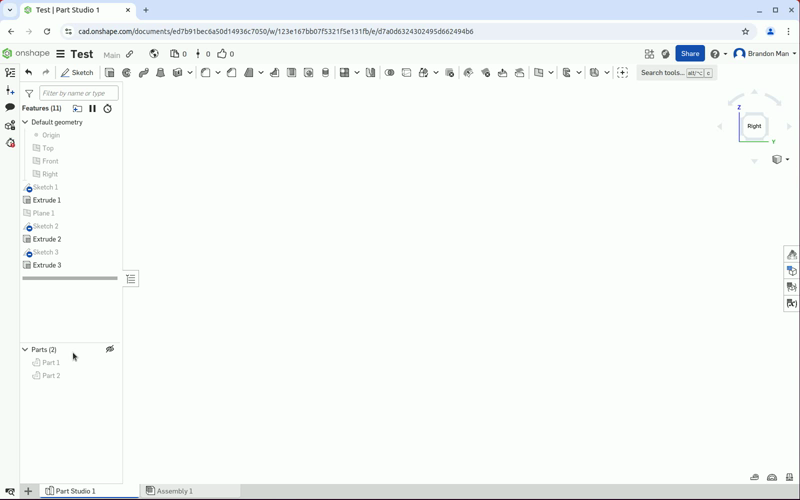
key_up(shift)
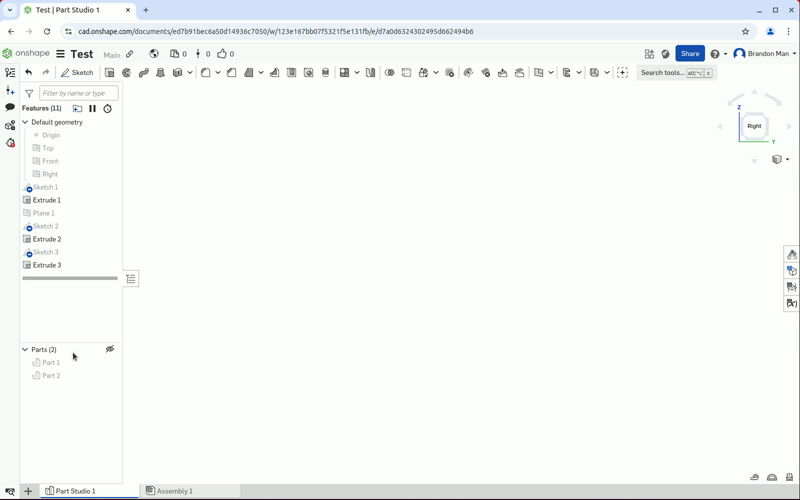
mouse_move(73, 352)
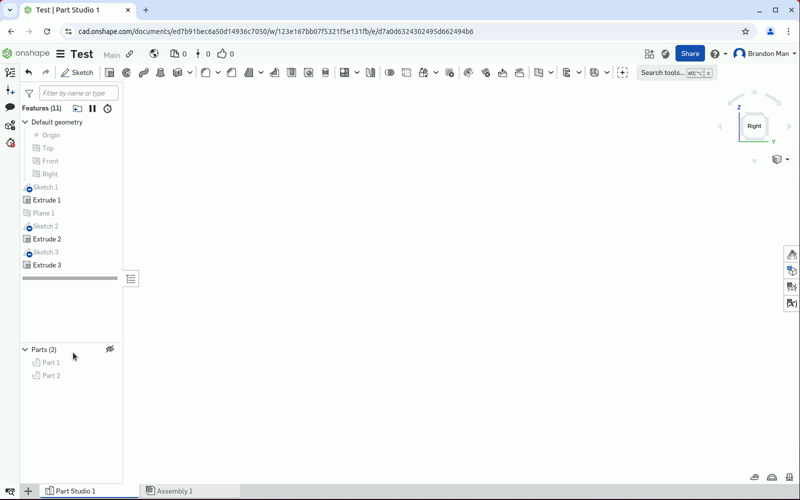
key(shift+y)
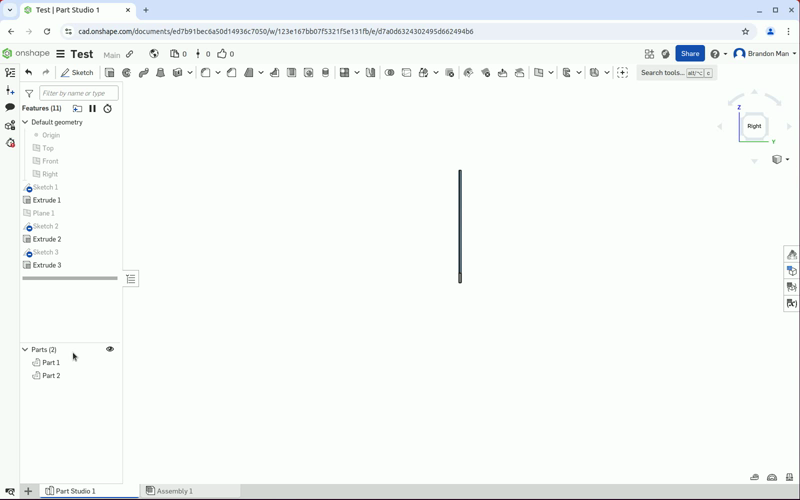
mouse_move(541, 75)
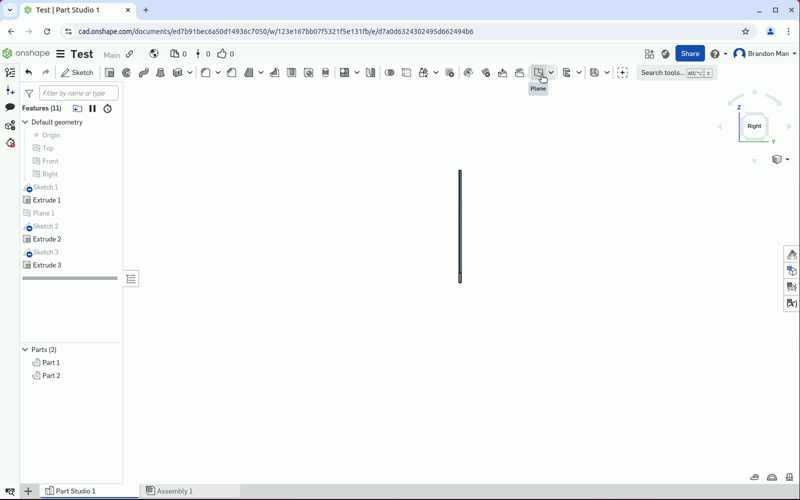
click(541, 75)
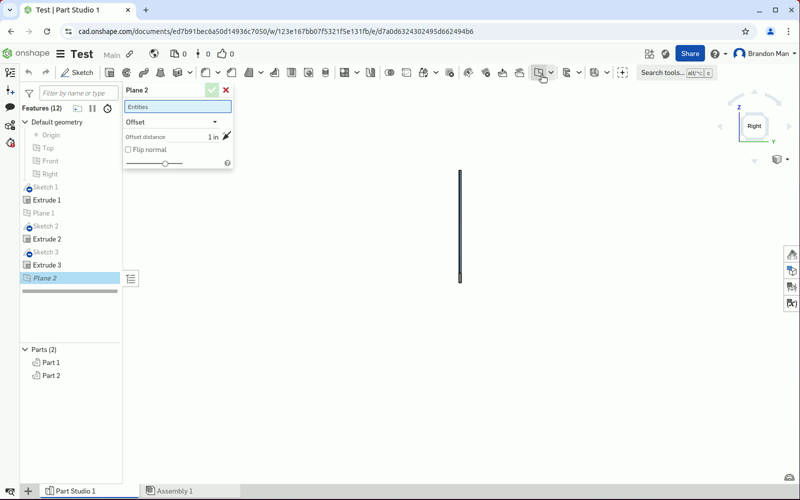
mouse_move(73, 176)
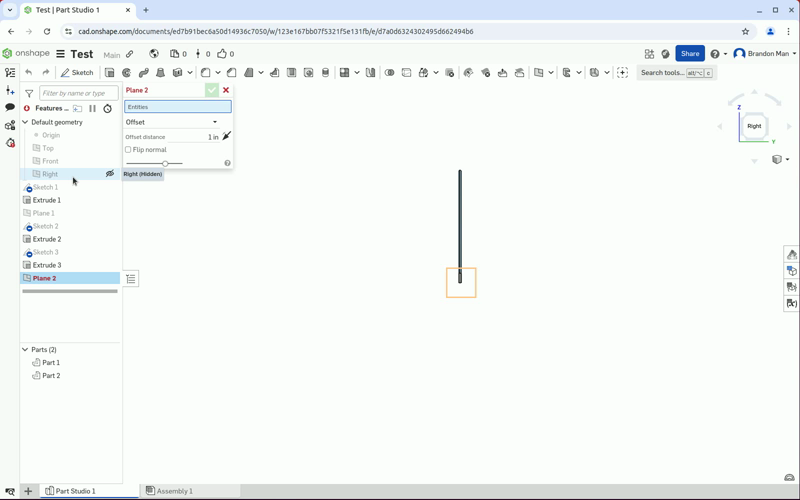
click(73, 176)
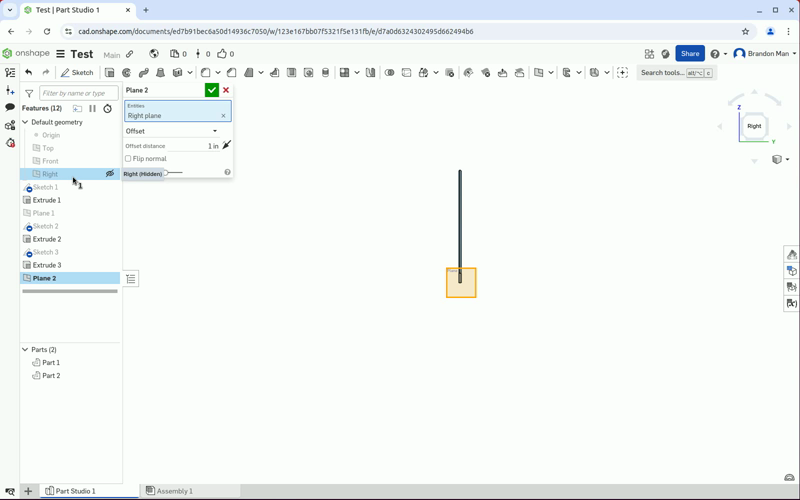
key(tab, 2)
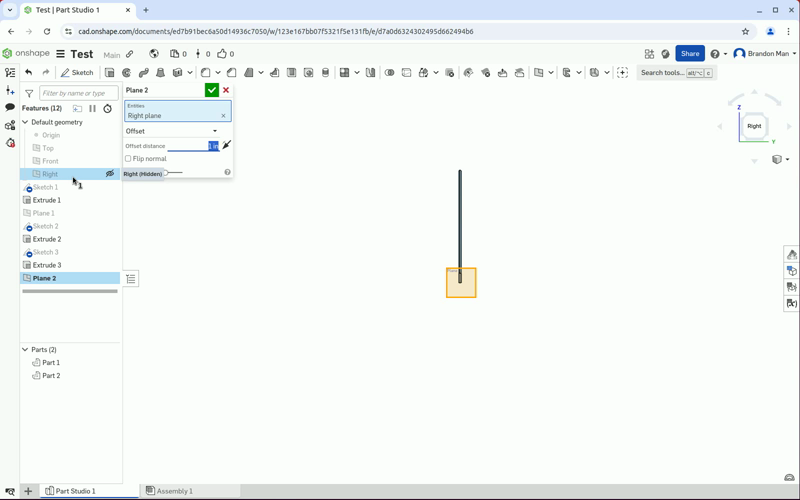
text(3.605)
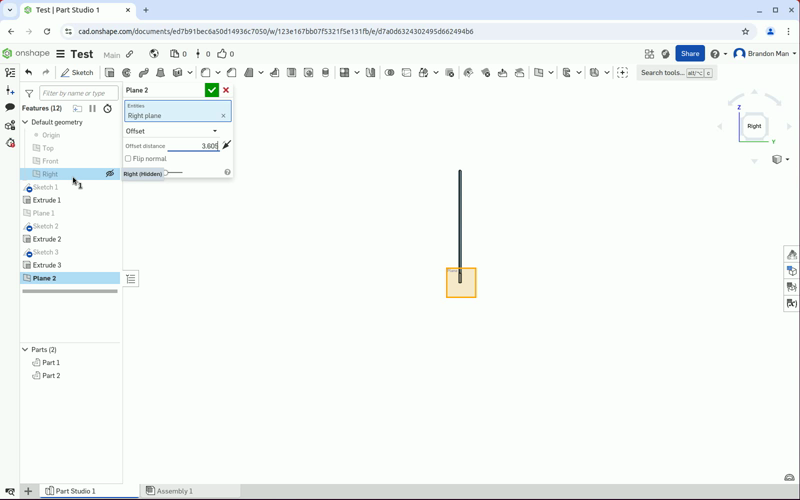
key(enter, 2)
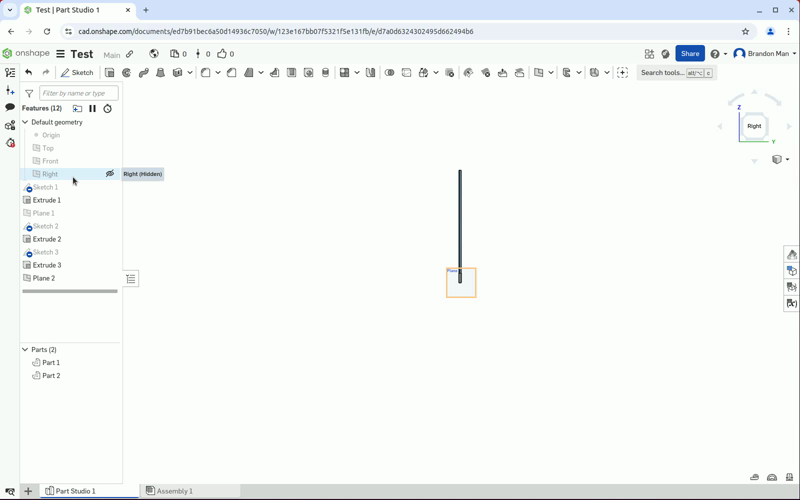
key(shift+s)
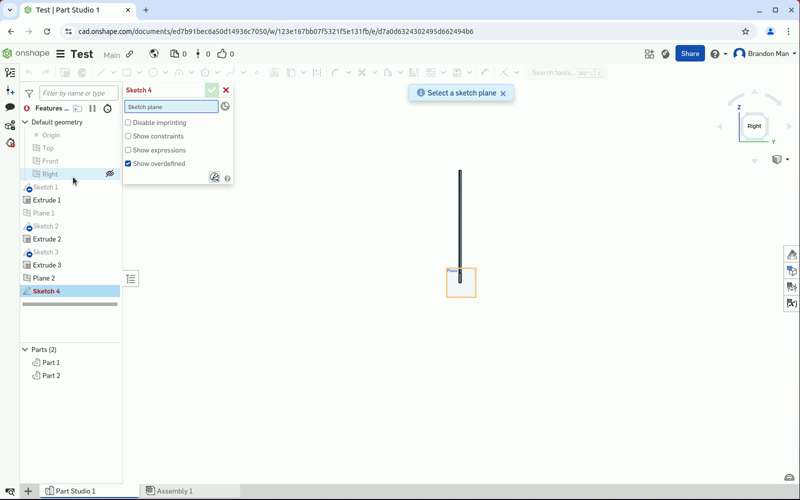
mouse_move(73, 280)
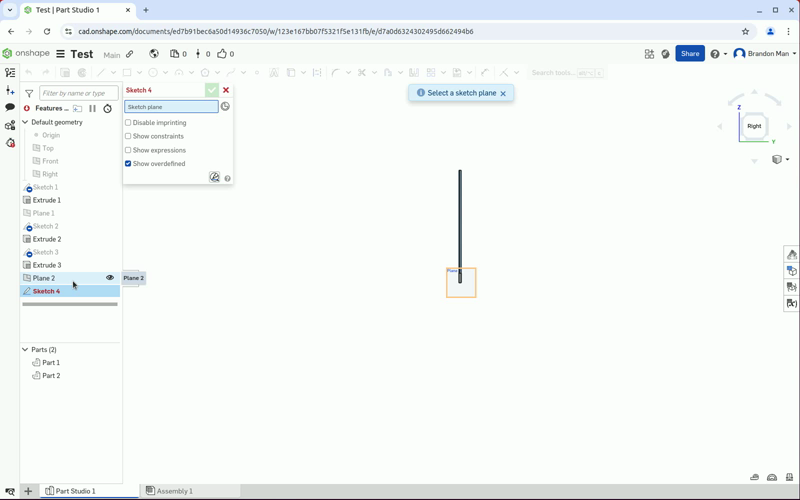
click(73, 280)
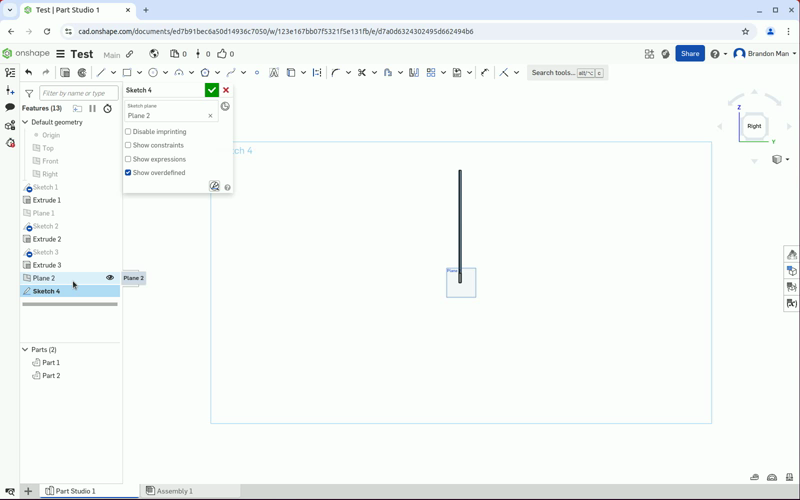
mouse_move(73, 352)
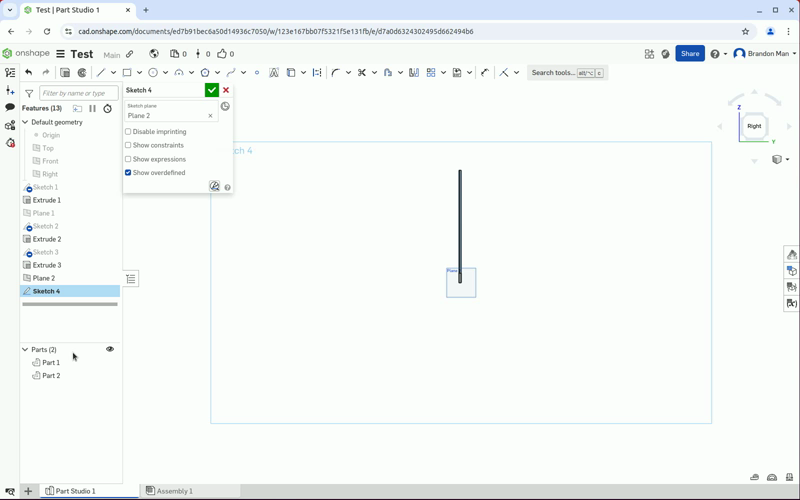
key(y)
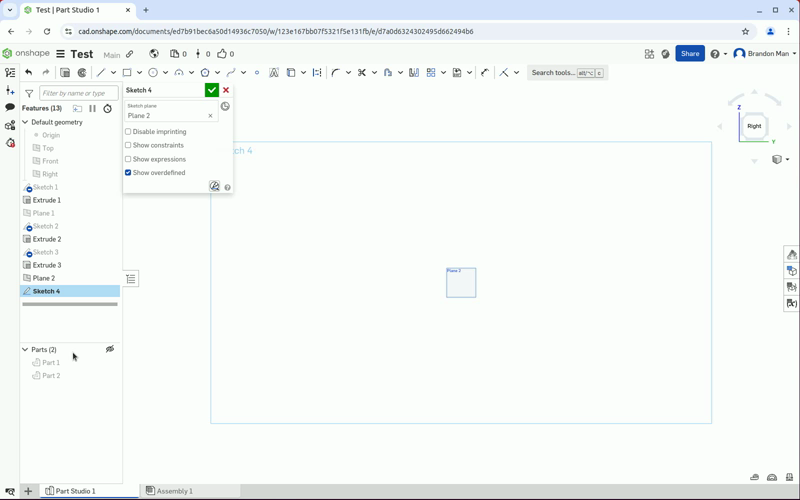
key(l)
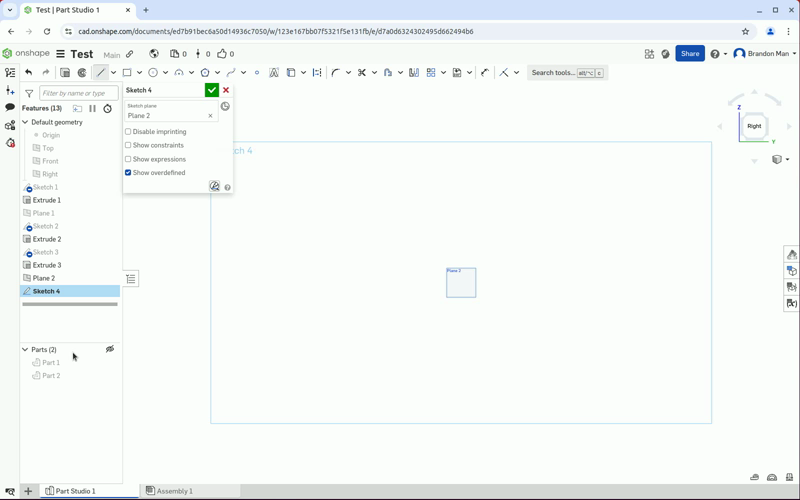
key_down(shift)
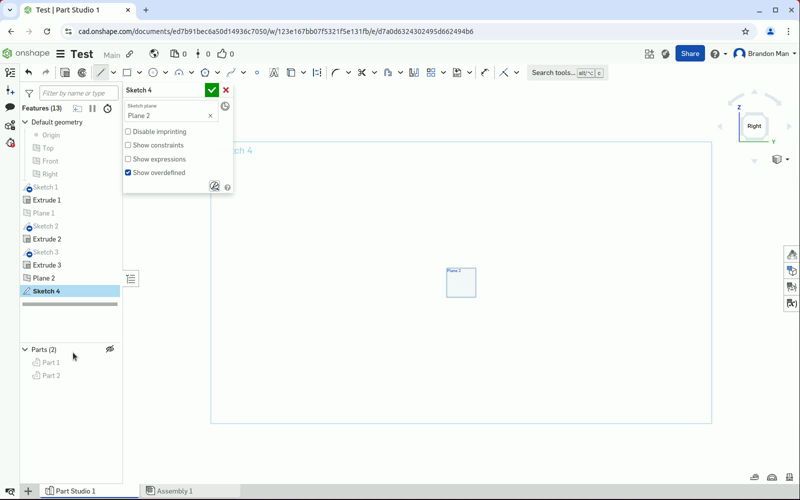
mouse_move(460, 282)
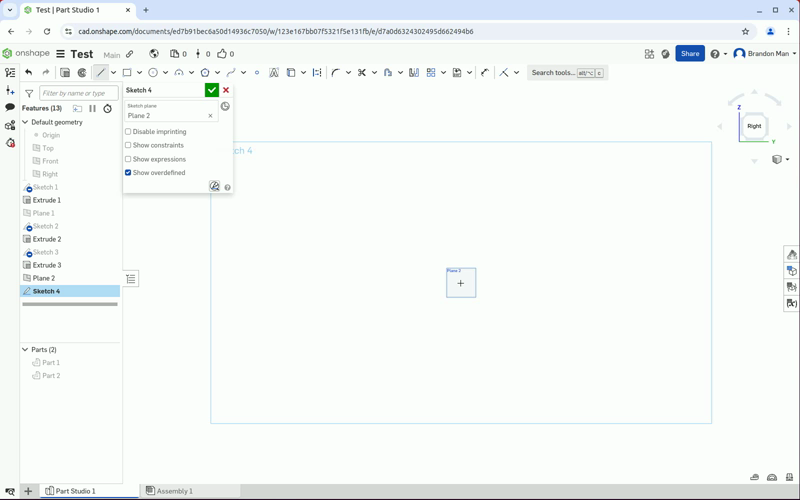
click(460, 282)
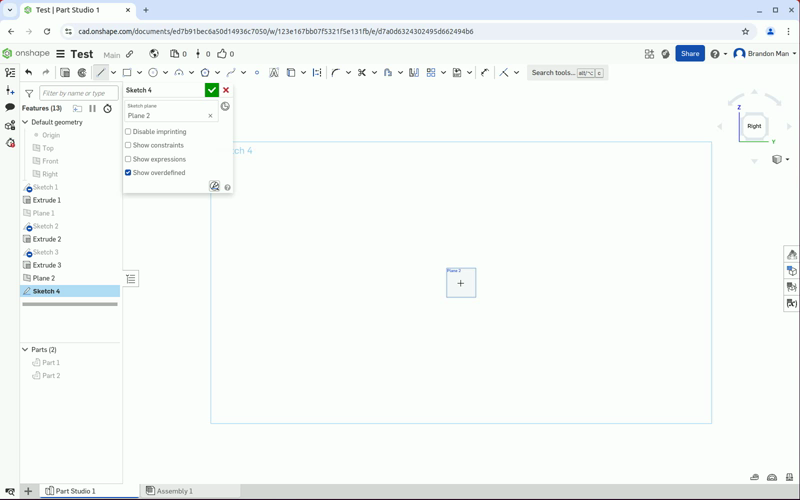
key_up(shift)
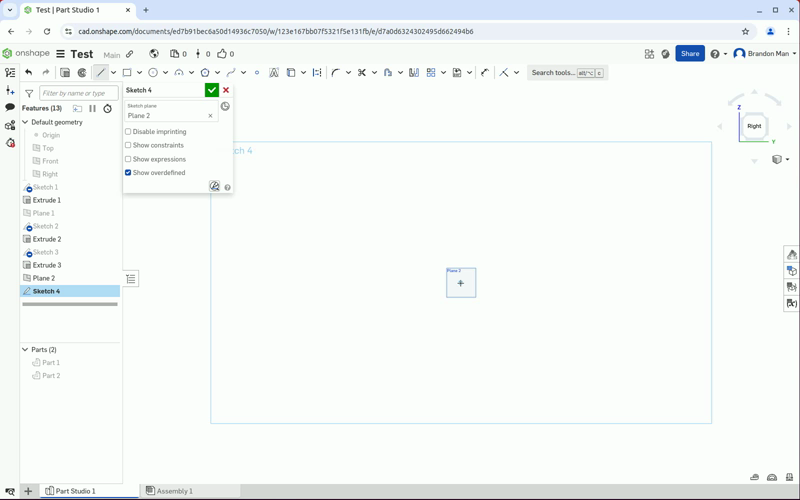
key_down(shift)
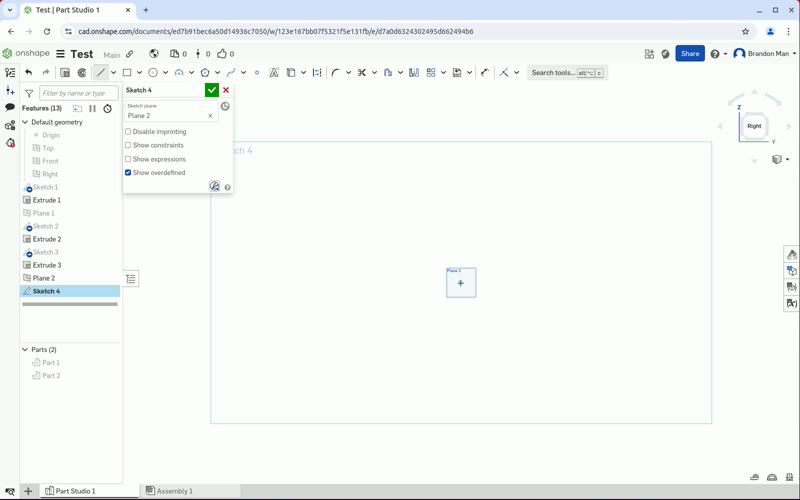
mouse_move(490, 282)
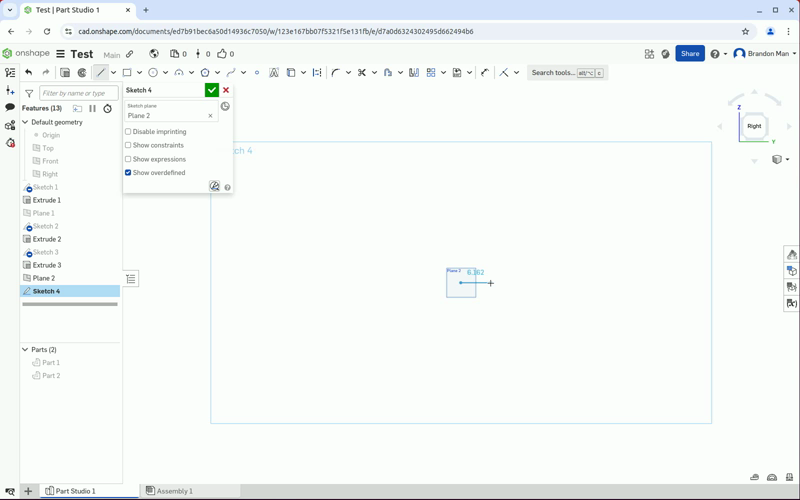
mouse_move(461, 282)
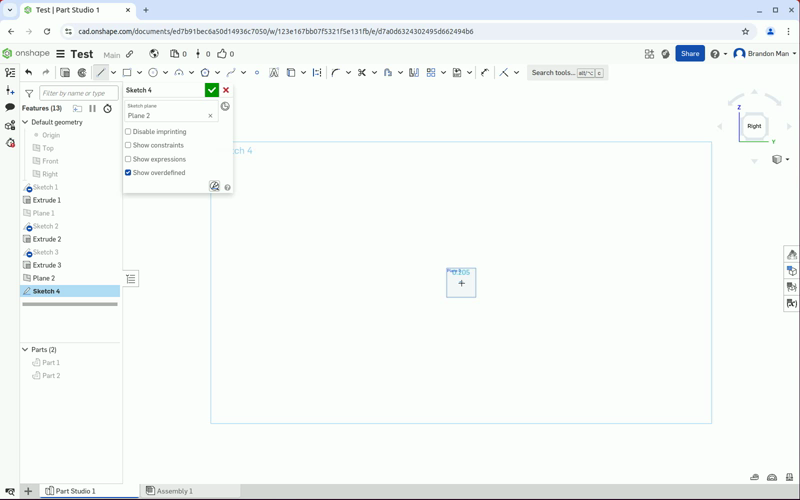
scroll(6)
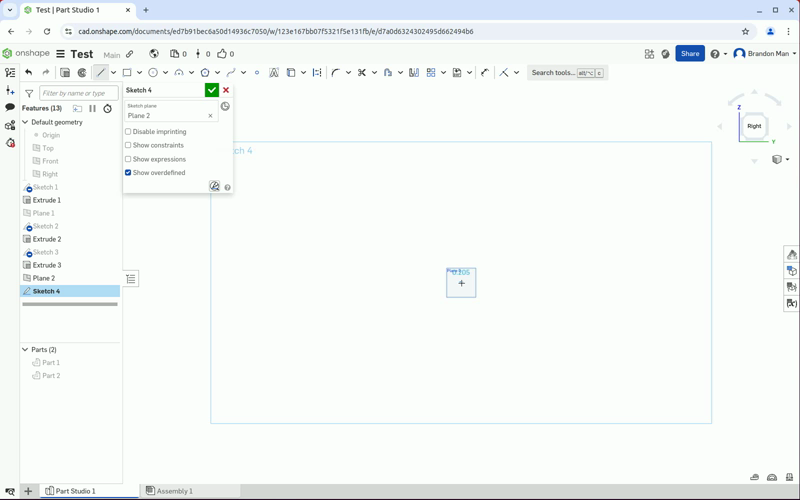
scroll(6)
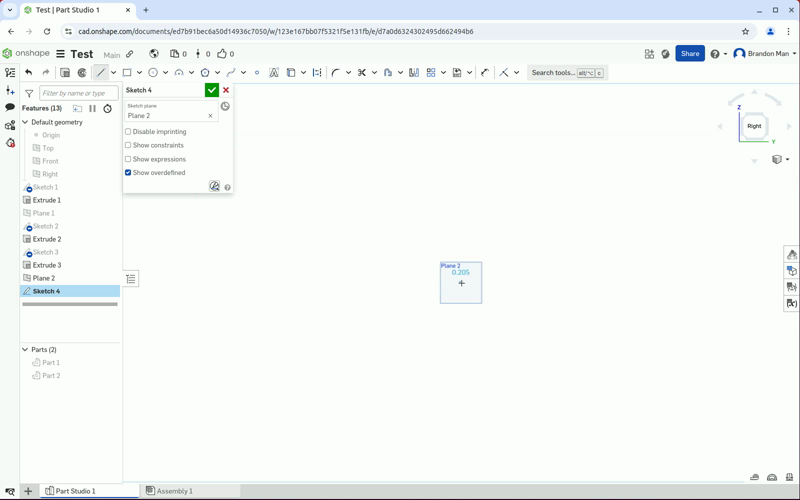
scroll(6)
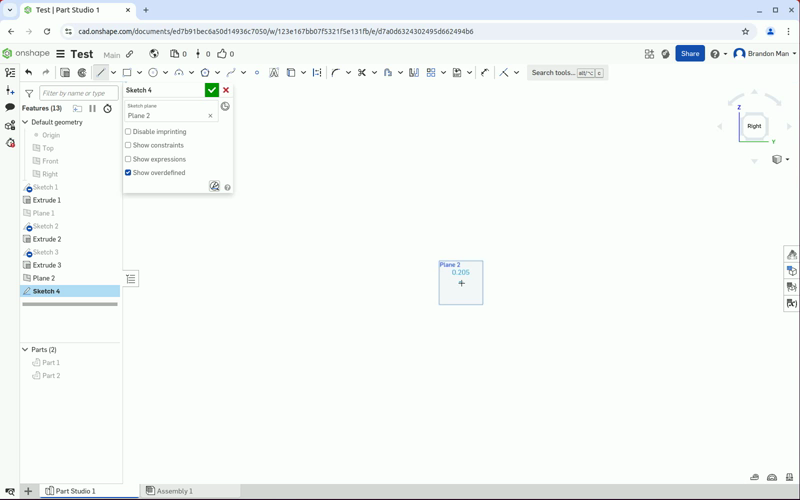
scroll(6)
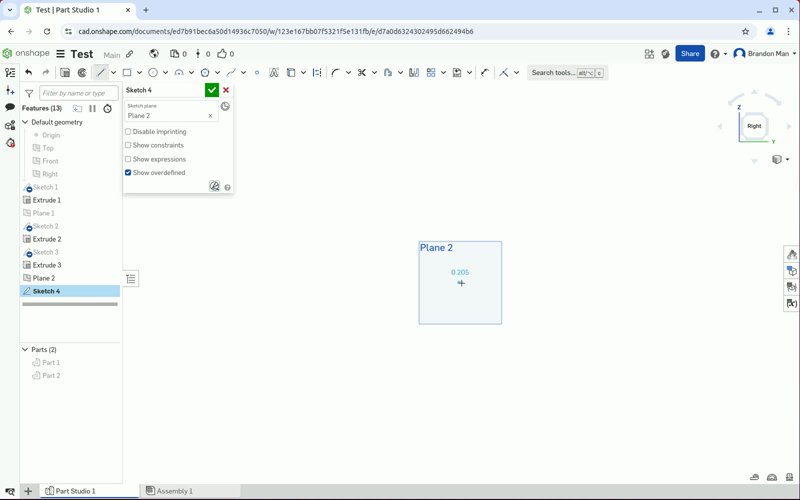
scroll(6)
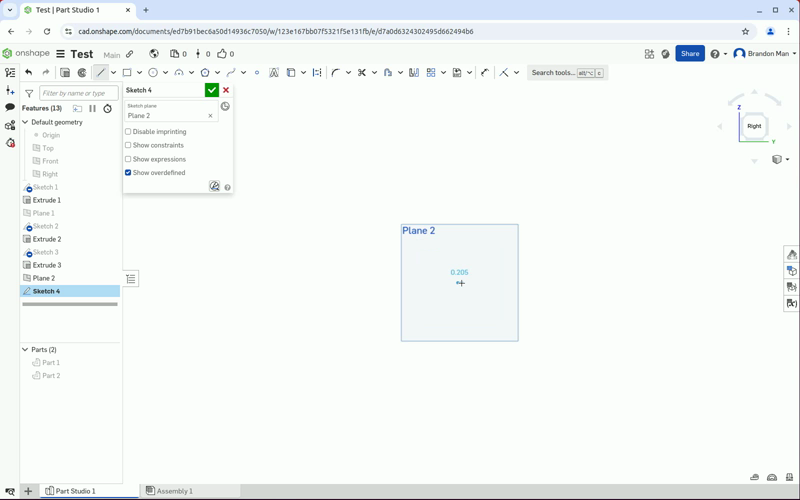
scroll(6)
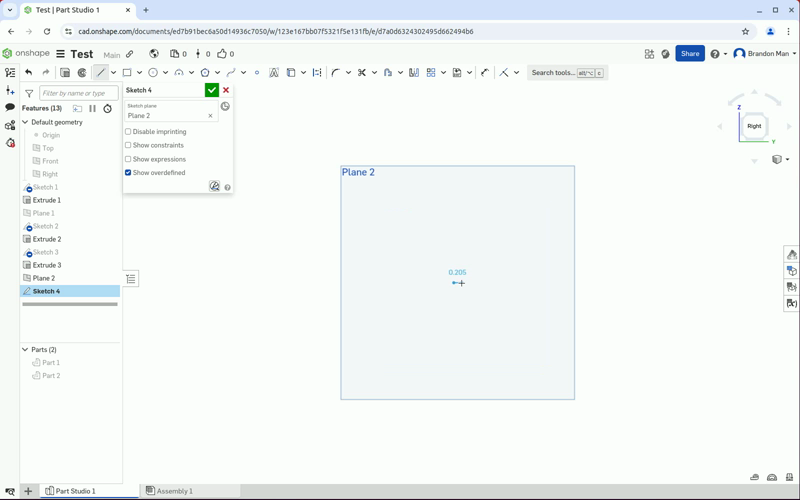
scroll(6)
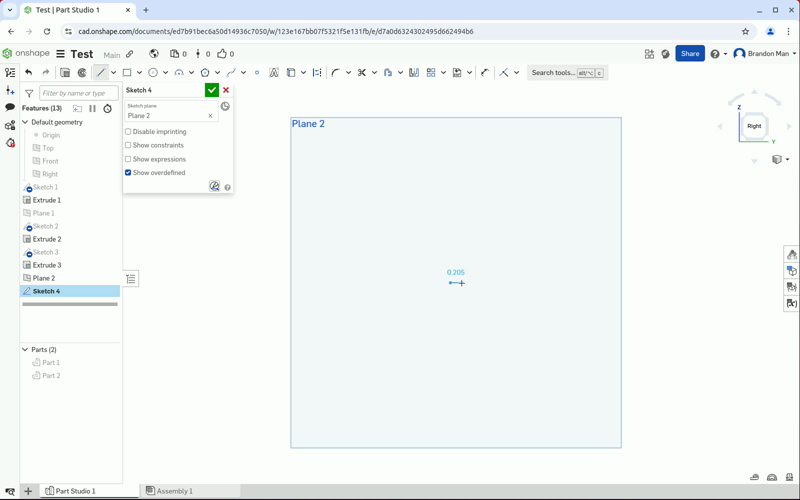
click(461, 282)
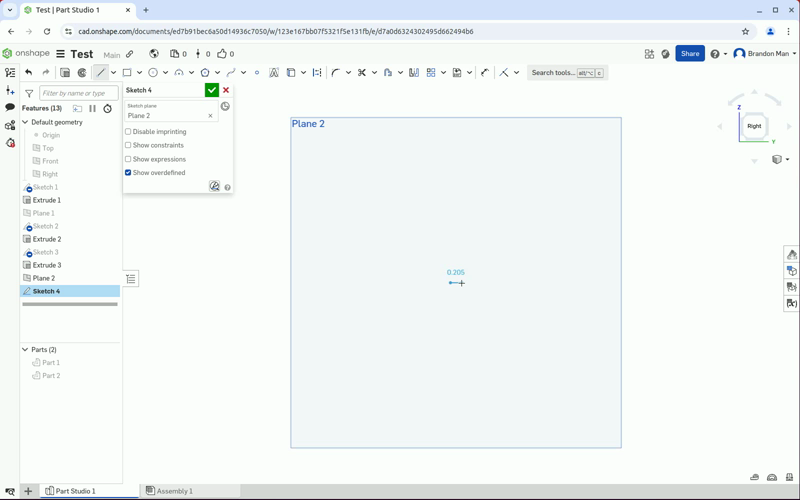
scroll(-6)
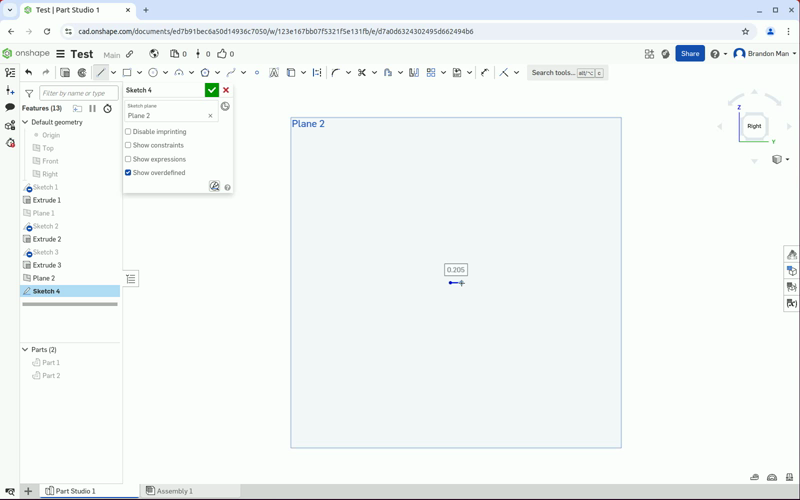
scroll(-6)
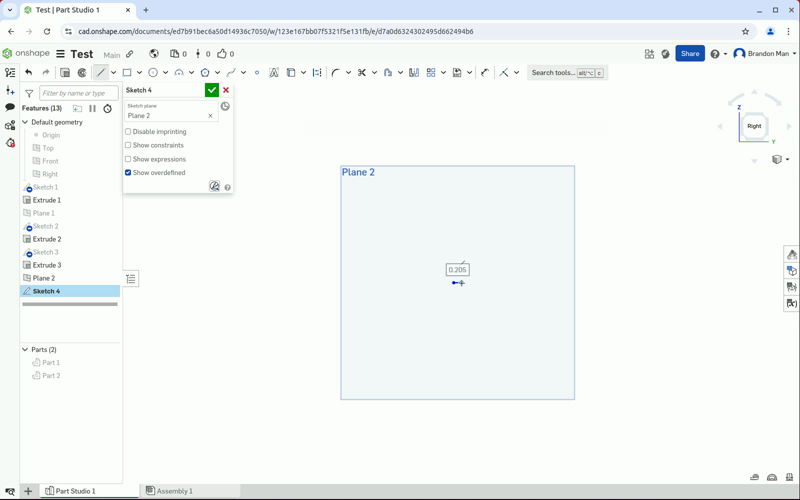
scroll(-6)
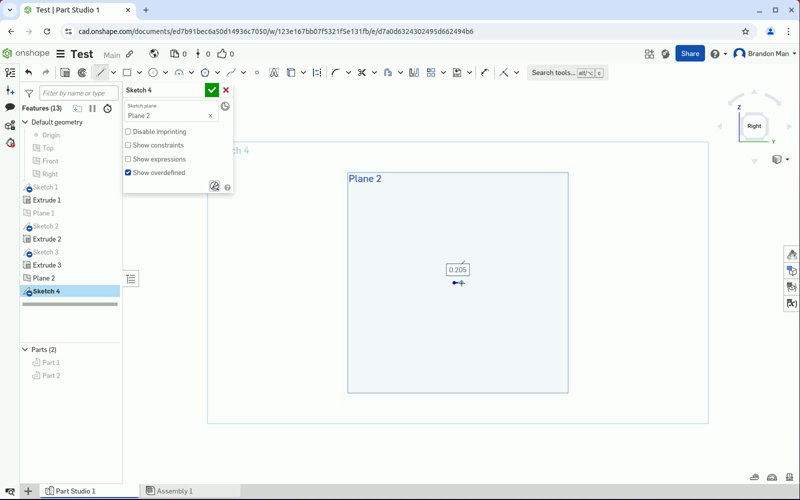
scroll(-6)
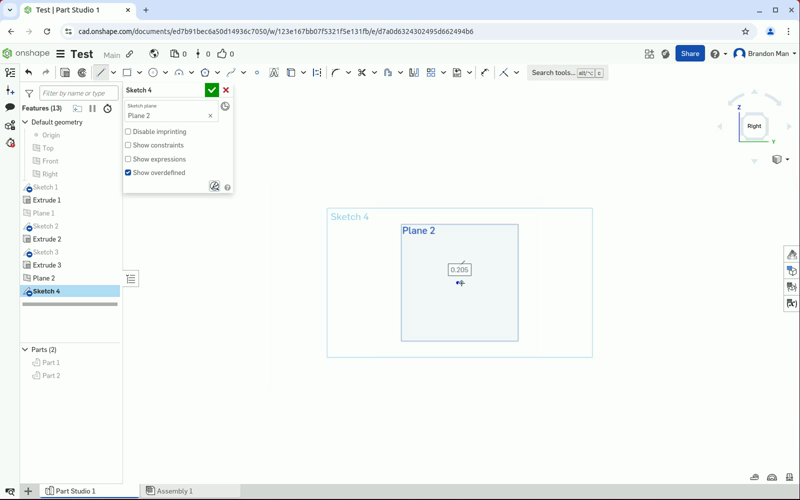
scroll(-6)
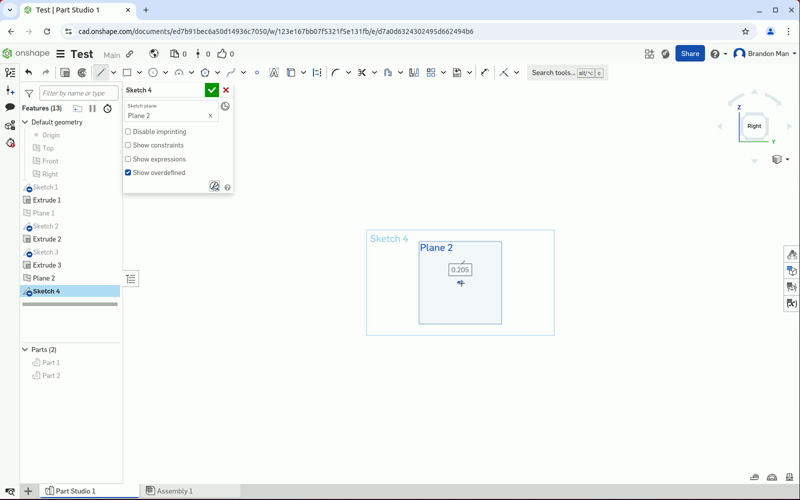
scroll(-6)
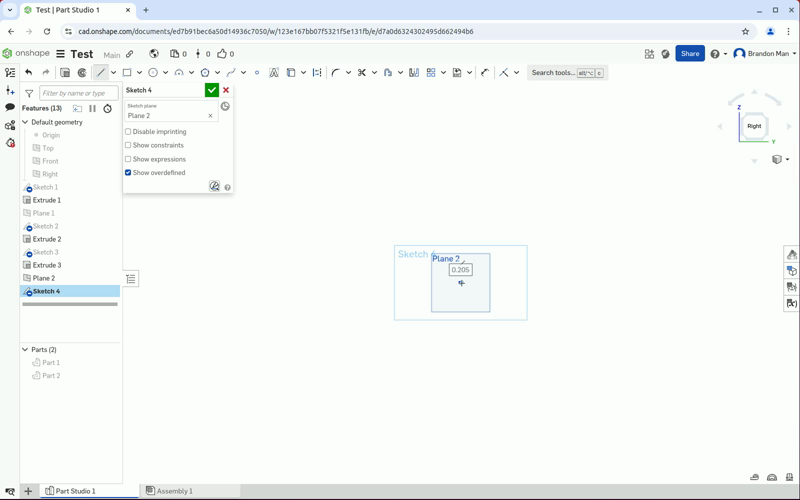
scroll(-6)
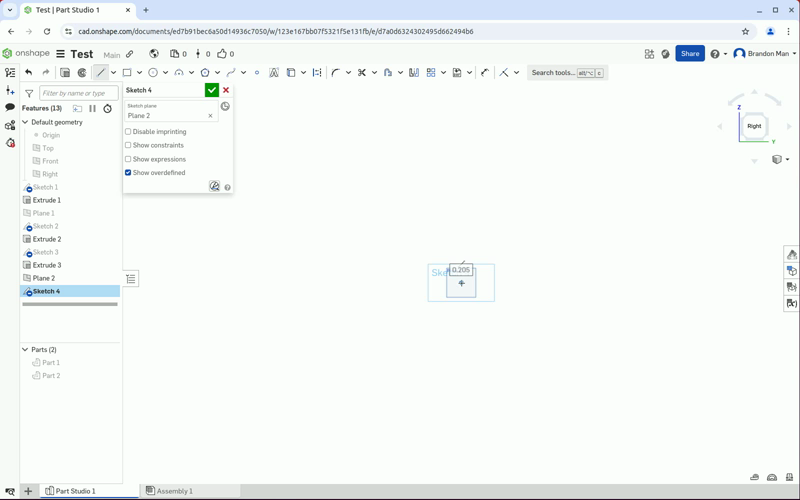
key_up(shift)
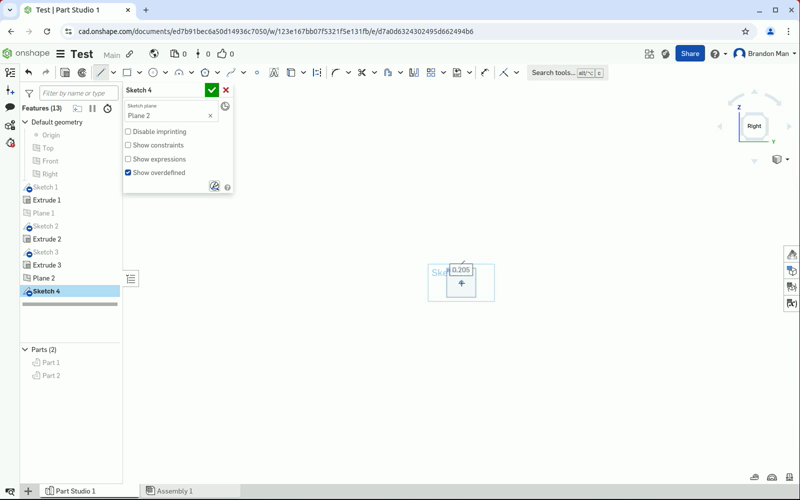
key_down(shift)
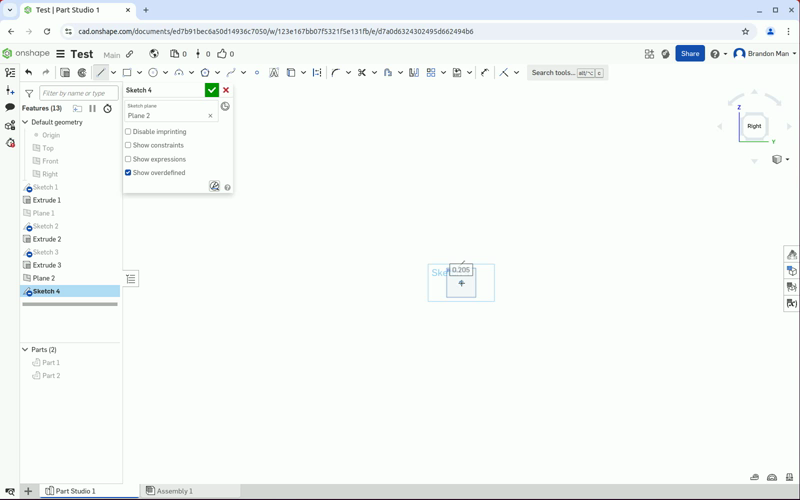
mouse_move(491, 282)
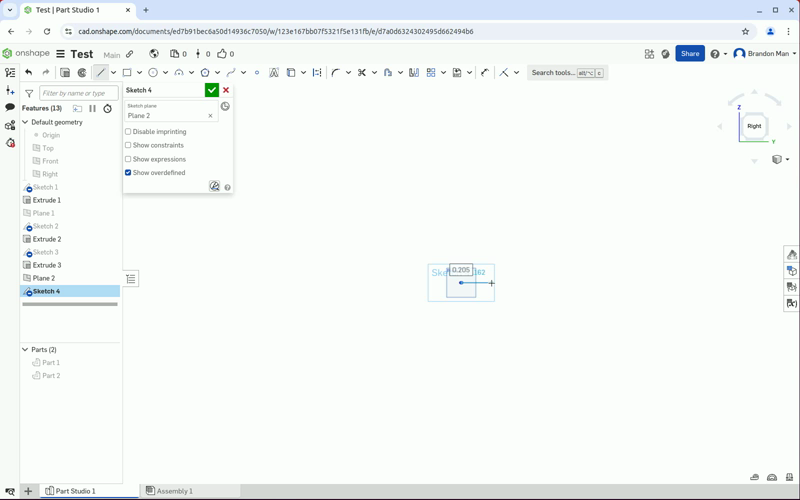
mouse_move(461, 272)
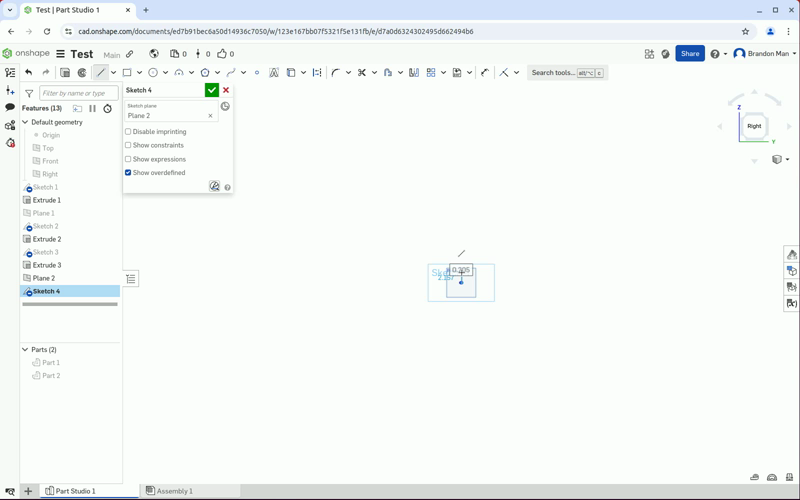
click(461, 272)
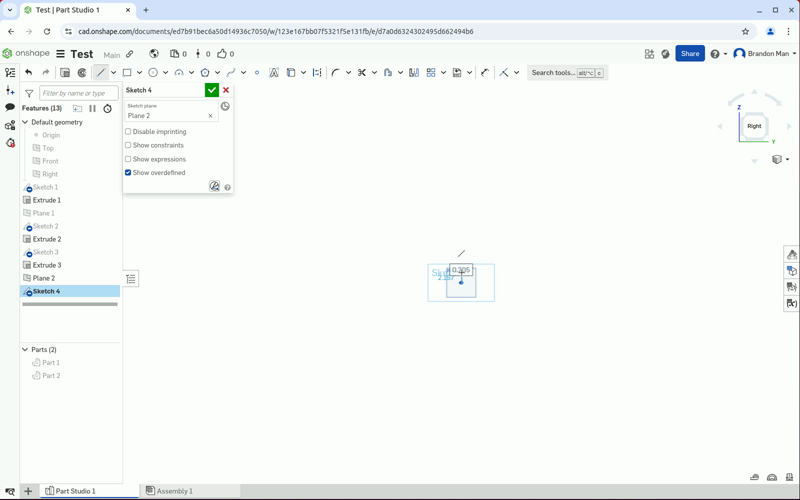
key_up(shift)
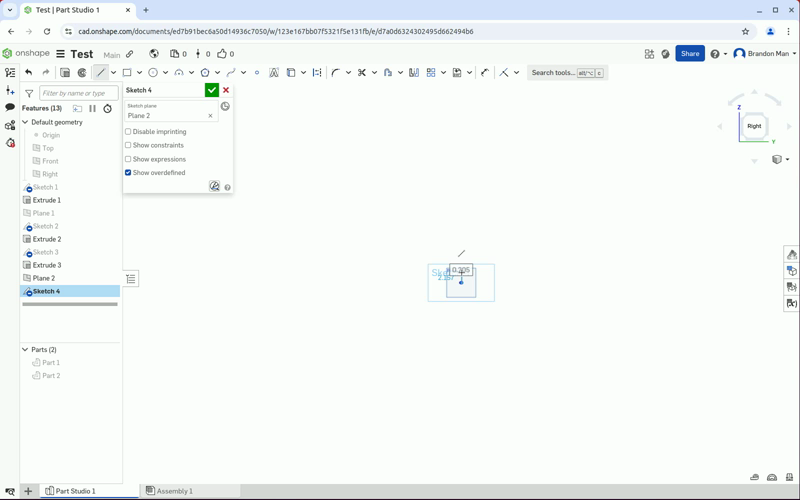
key_down(shift)
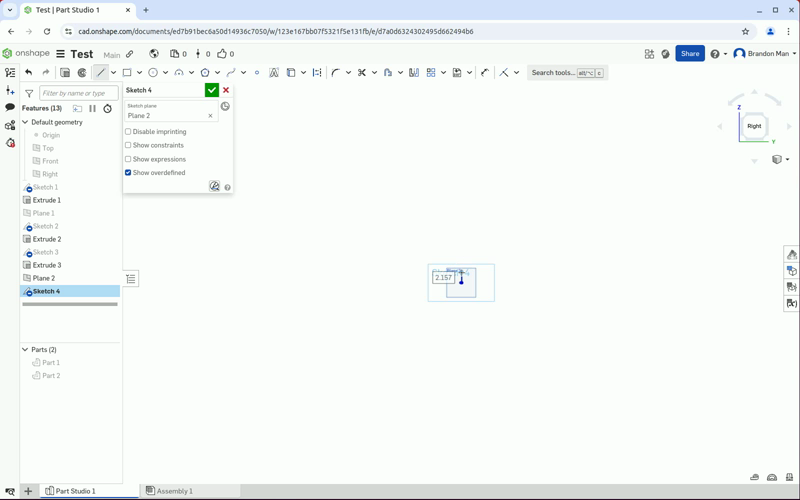
mouse_move(491, 272)
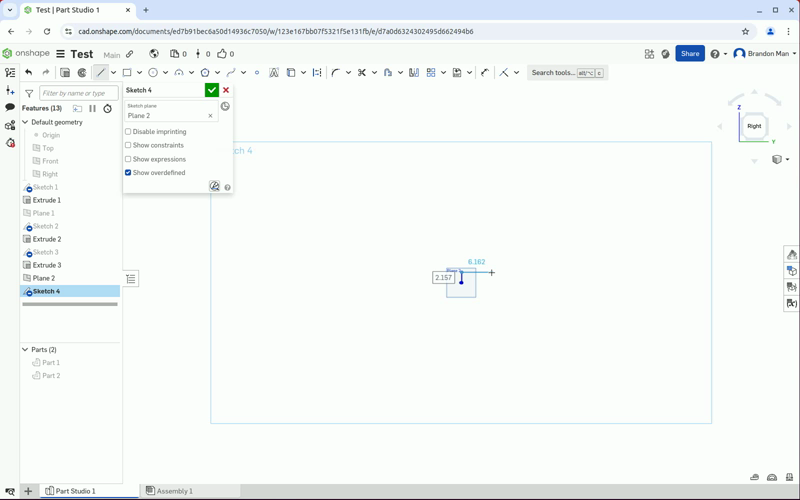
mouse_move(460, 272)
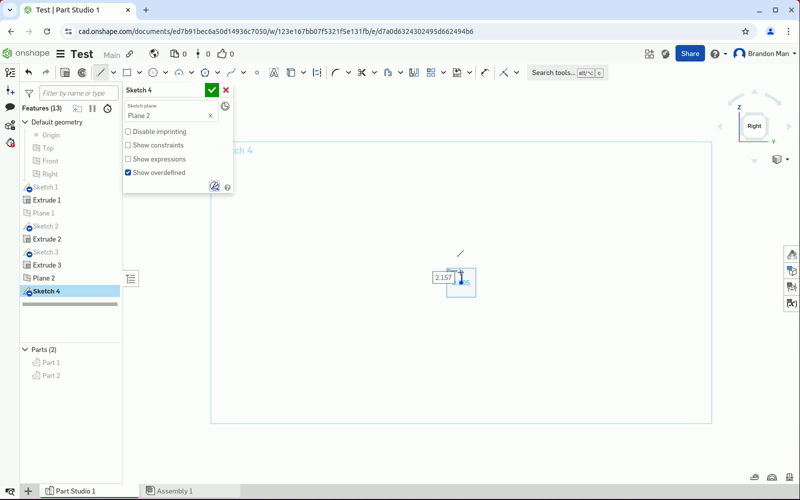
scroll(6)
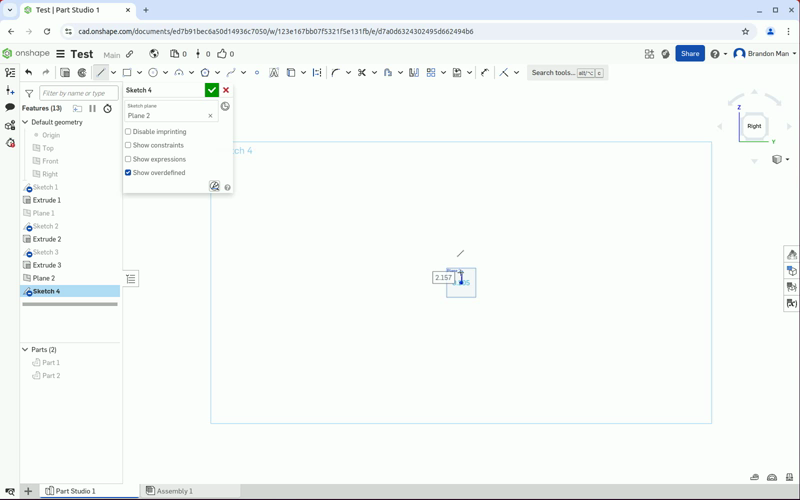
scroll(6)
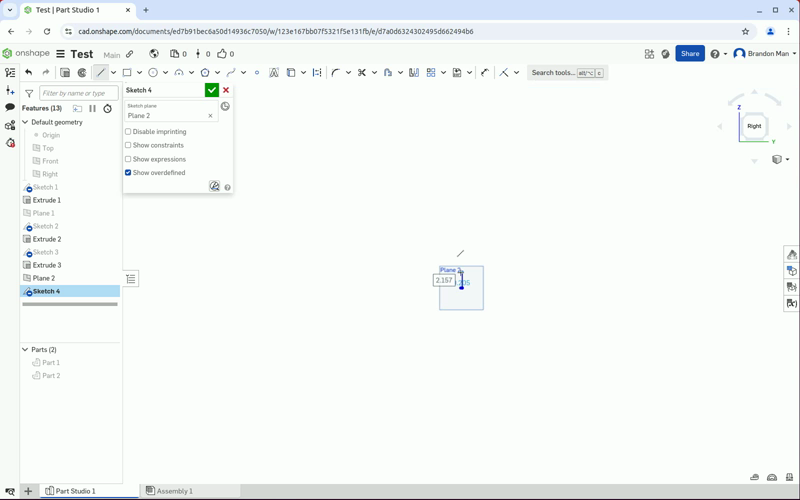
scroll(6)
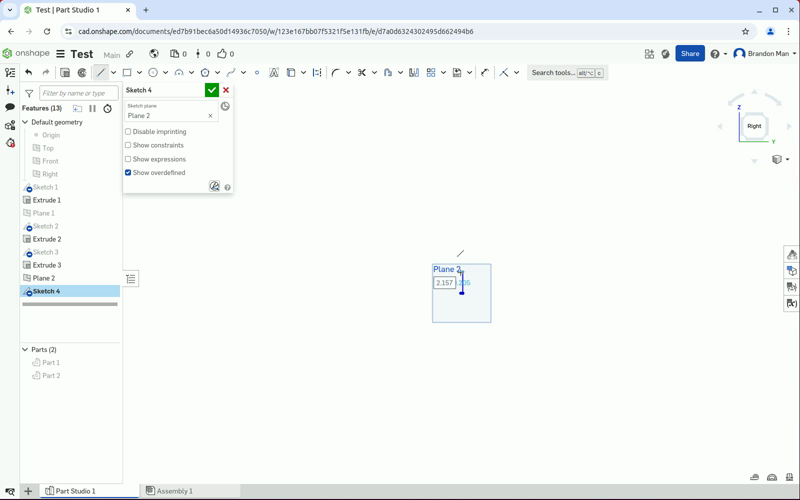
scroll(6)
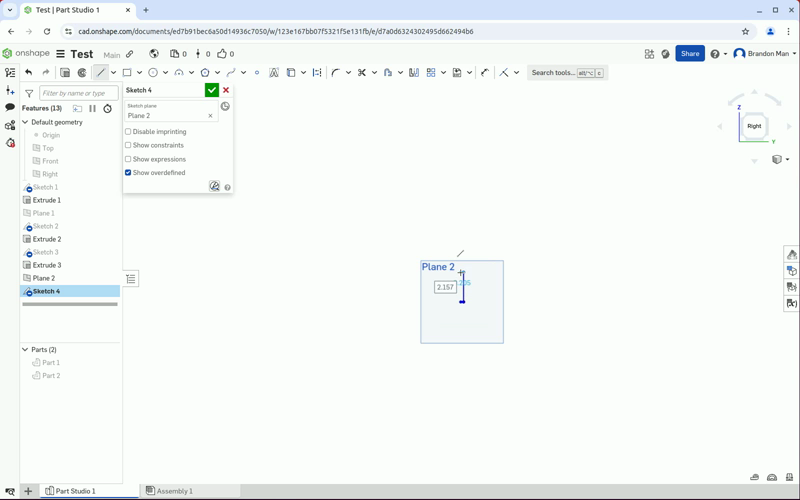
scroll(6)
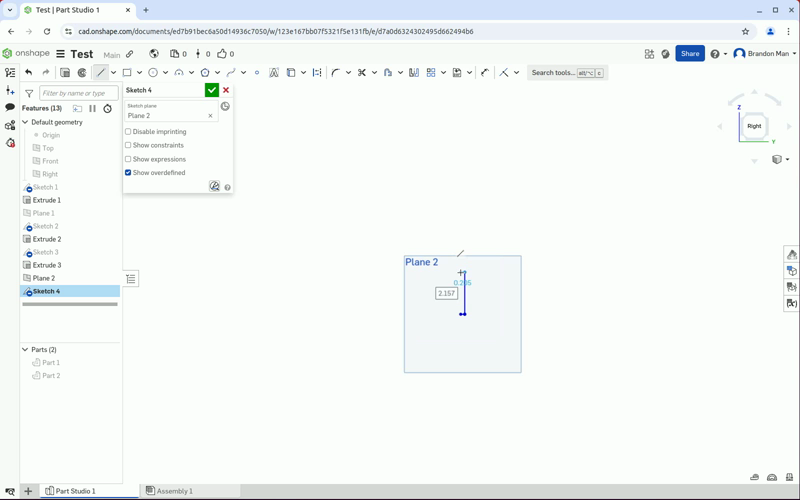
scroll(6)
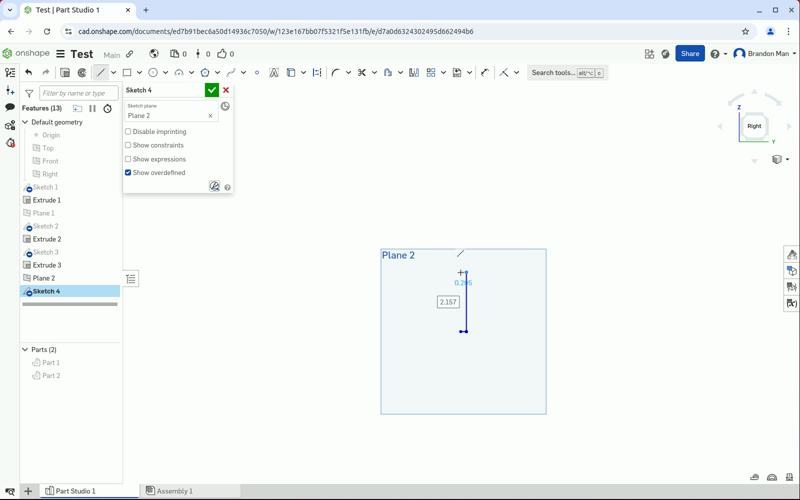
scroll(6)
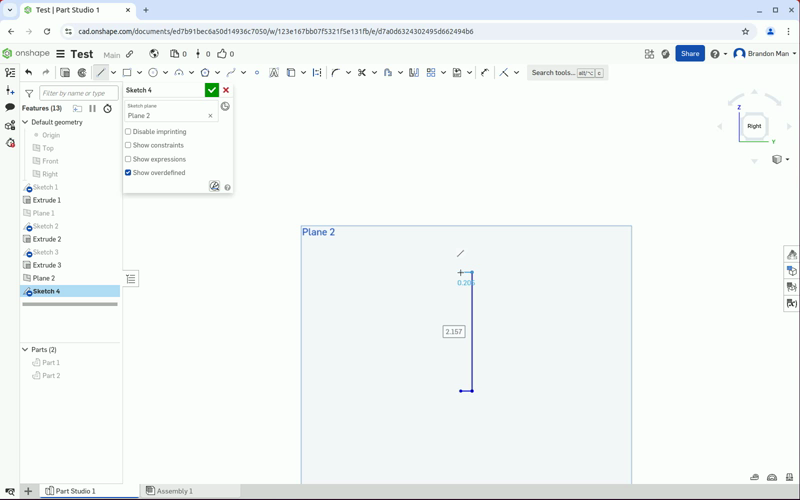
click(460, 272)
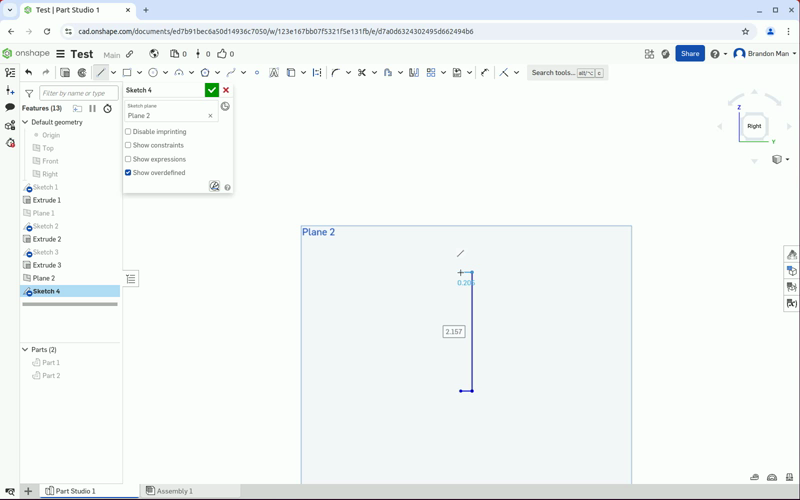
scroll(-6)
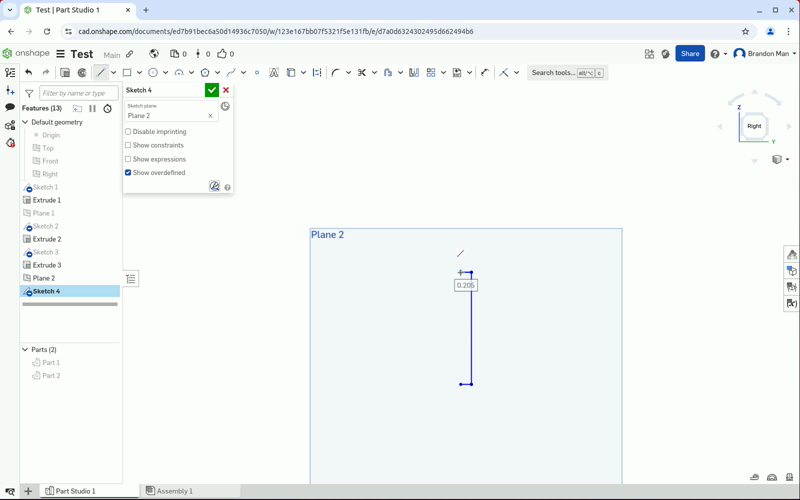
scroll(-6)
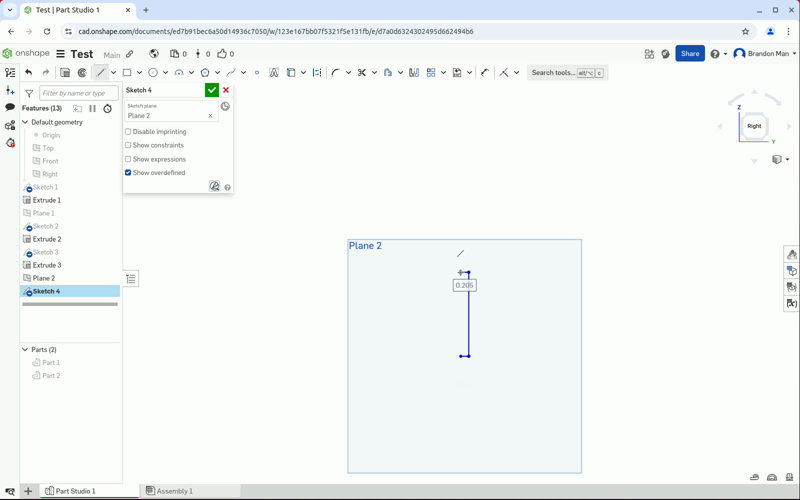
scroll(-6)
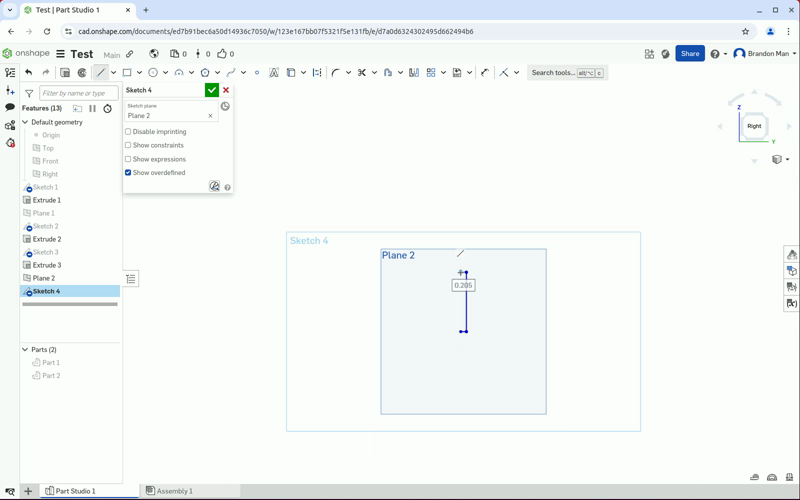
scroll(-6)
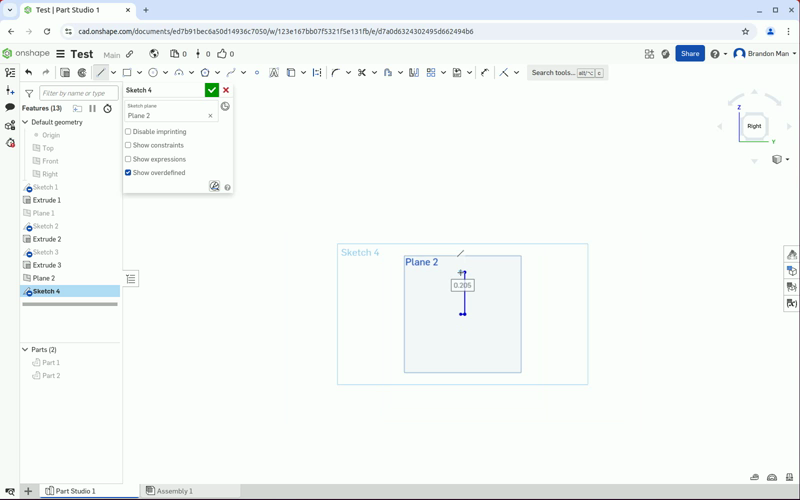
scroll(-6)
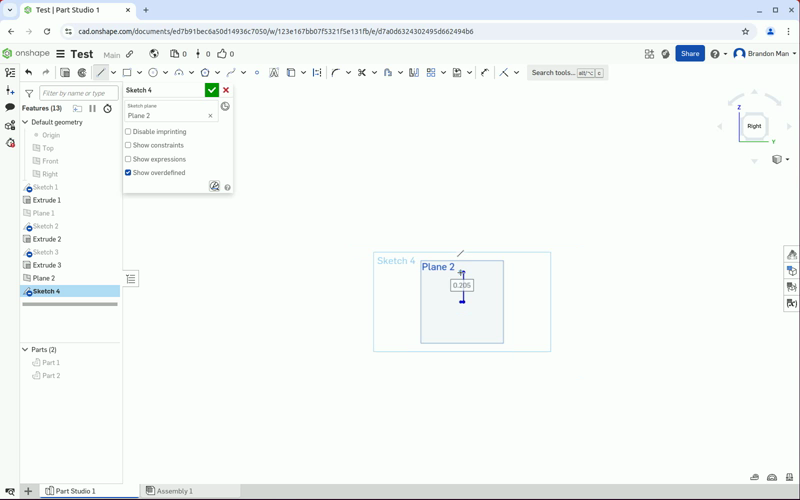
scroll(-6)
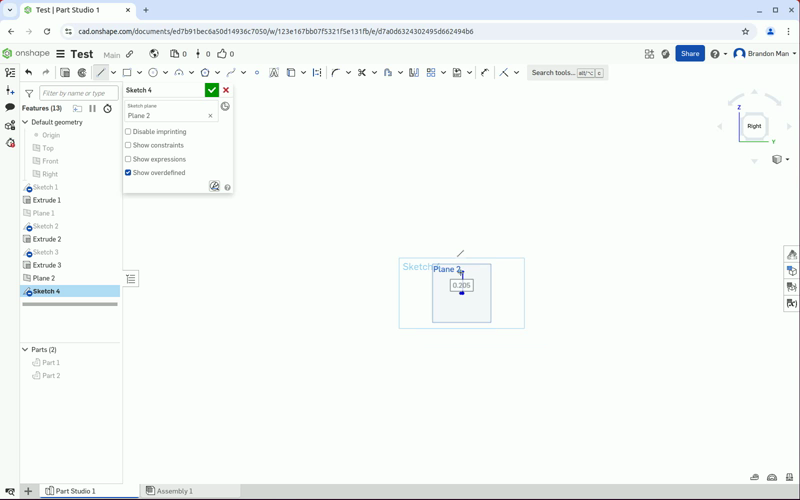
scroll(-6)
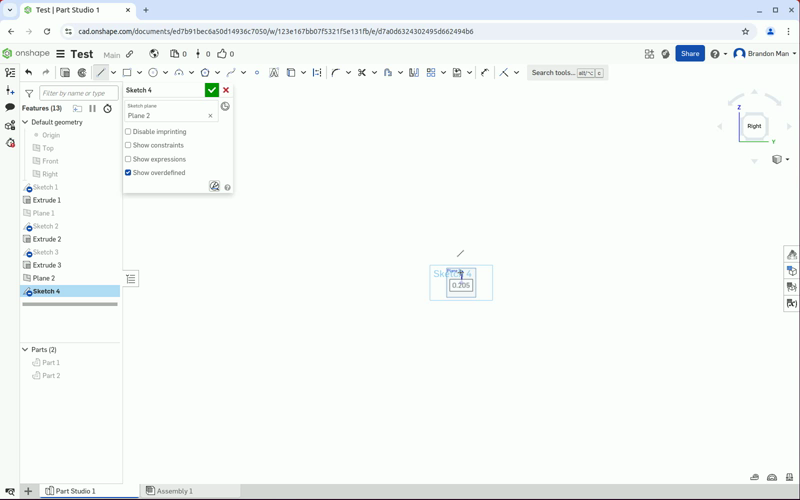
key_up(shift)
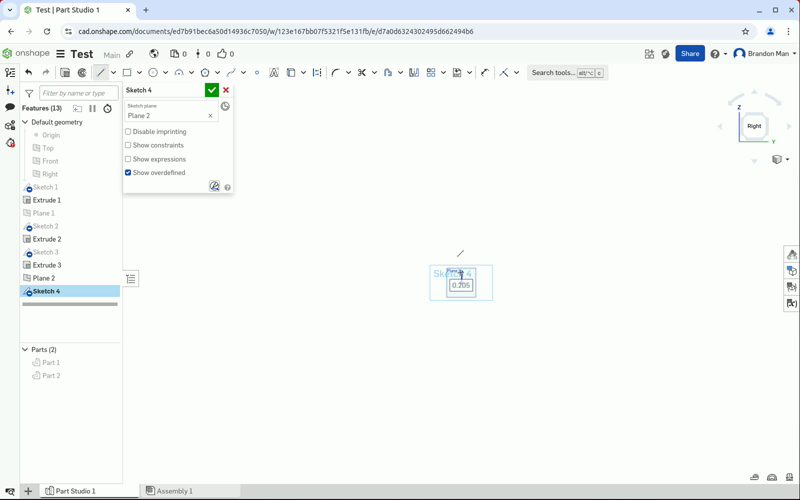
mouse_move(490, 272)
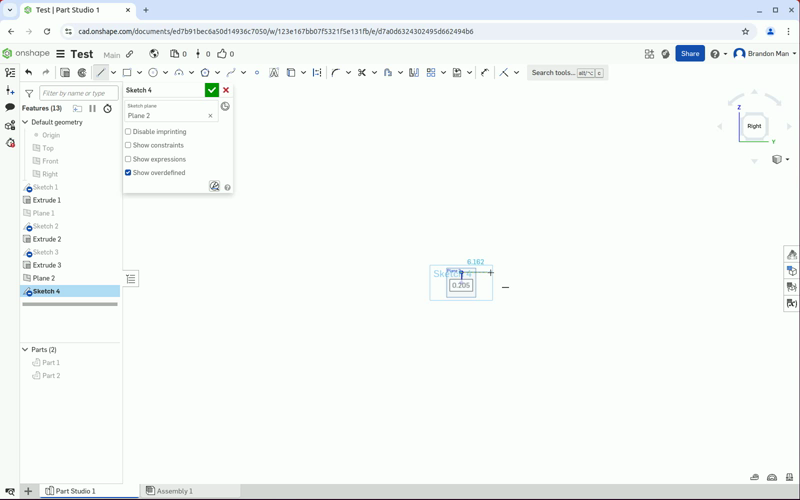
key_down(shift)
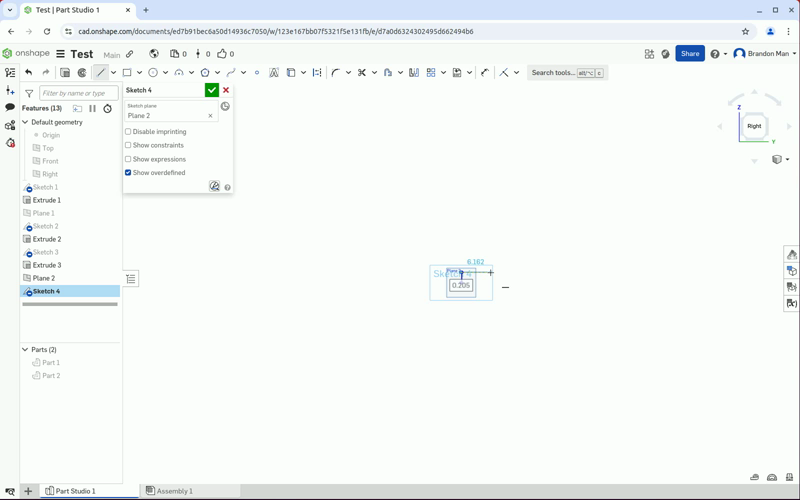
mouse_move(460, 282)
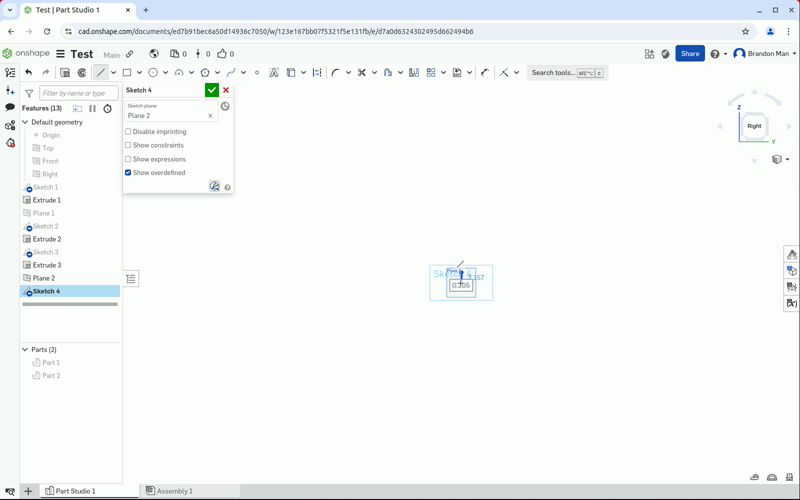
scroll(6)
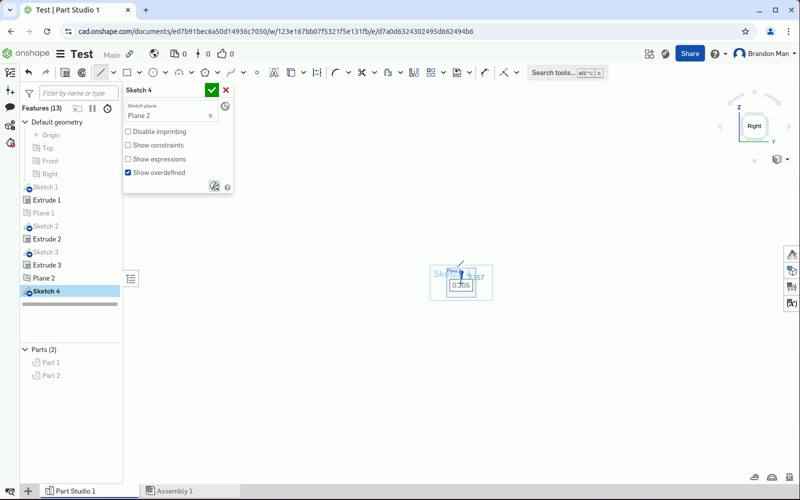
scroll(6)
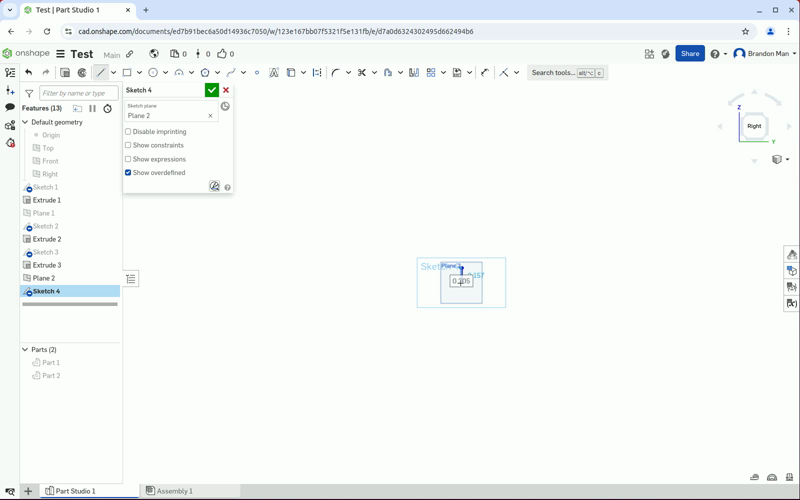
scroll(6)
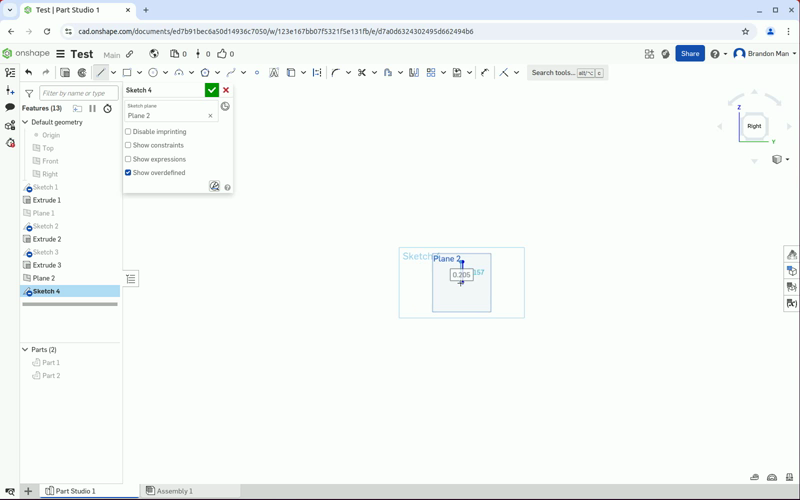
scroll(6)
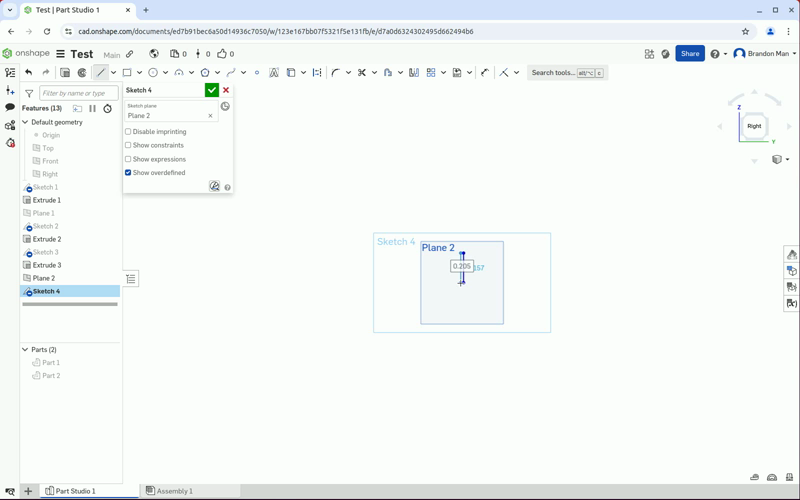
scroll(6)
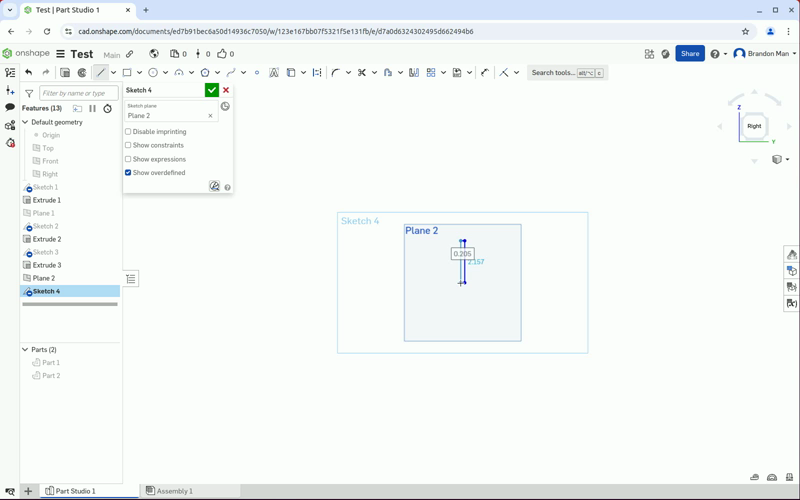
scroll(6)
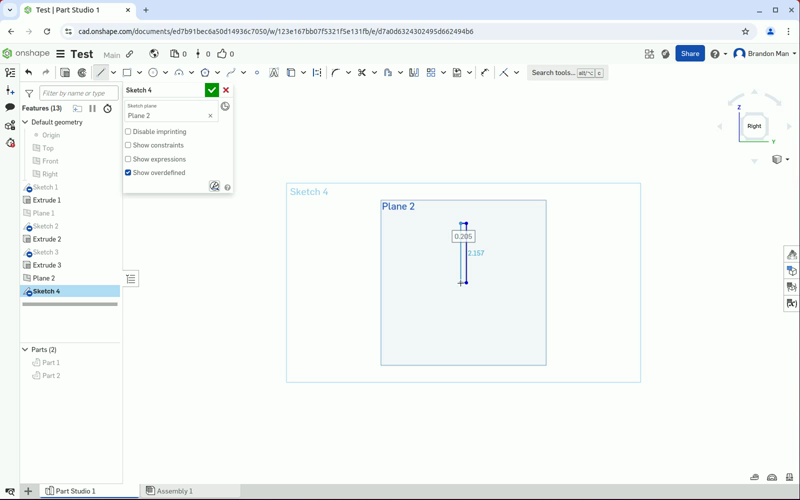
scroll(6)
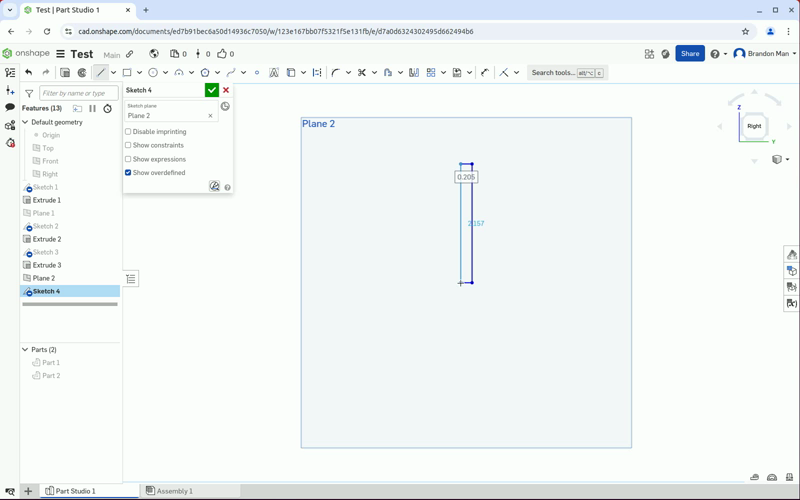
key_up(shift)
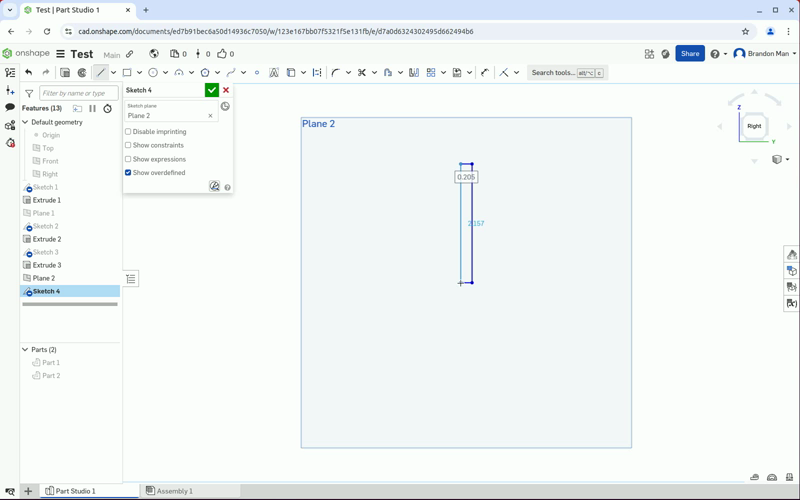
click(460, 282)
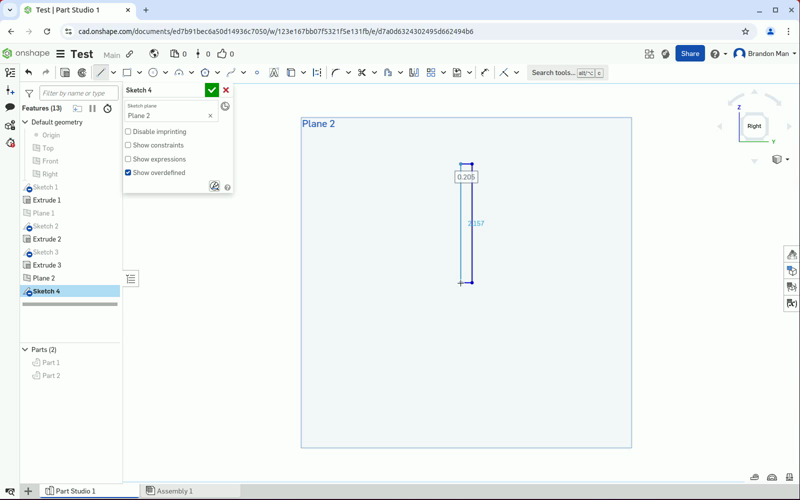
scroll(-6)
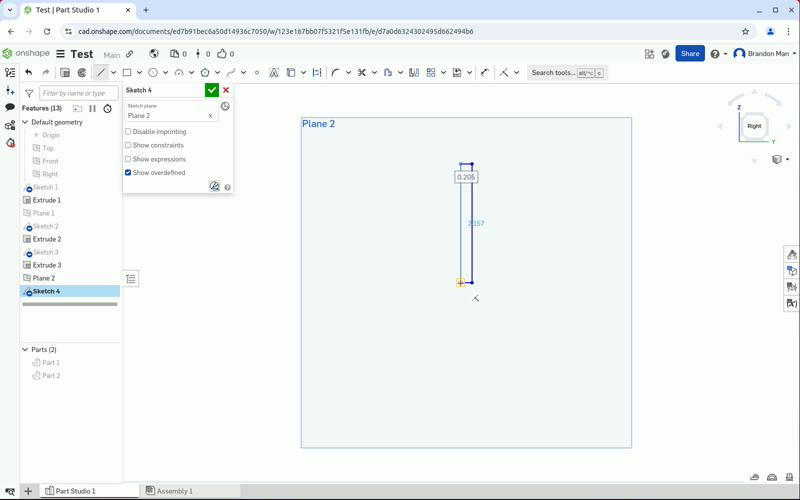
scroll(-6)
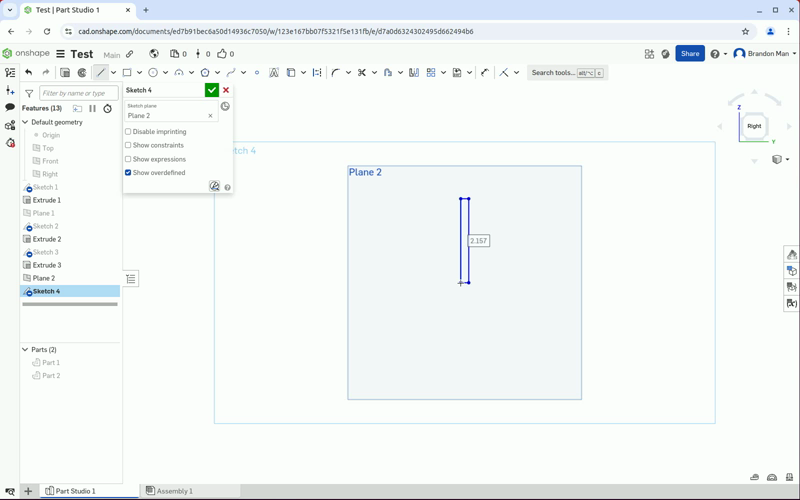
scroll(-6)
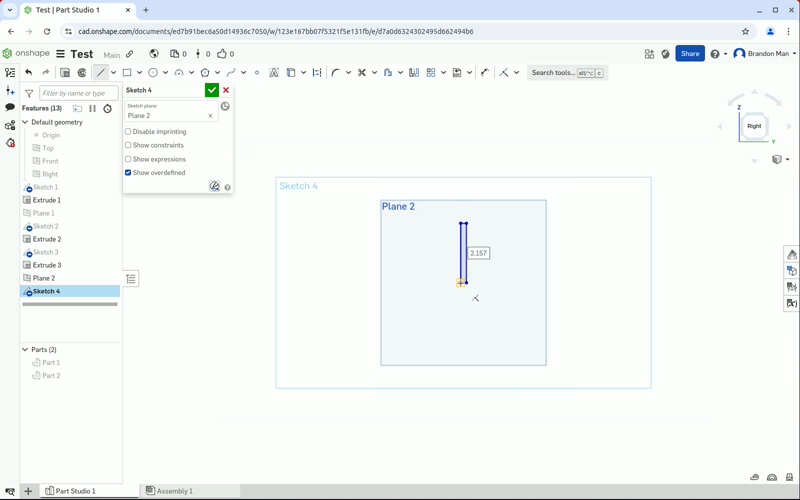
scroll(-6)
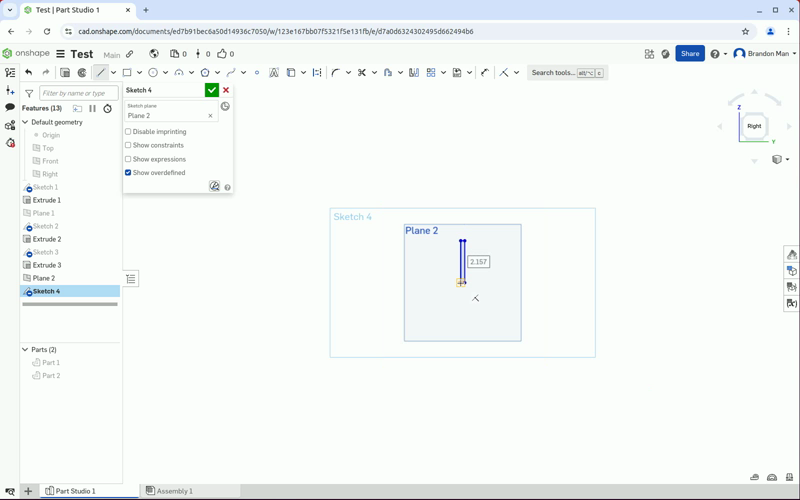
scroll(-6)
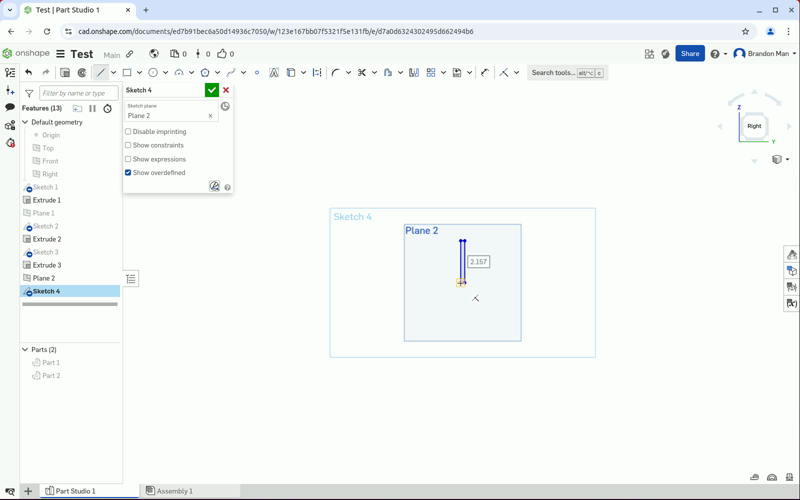
scroll(-6)
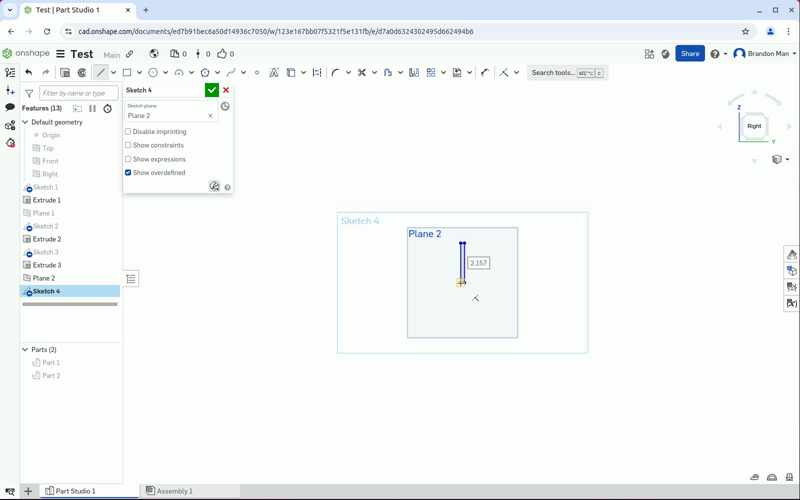
scroll(-6)
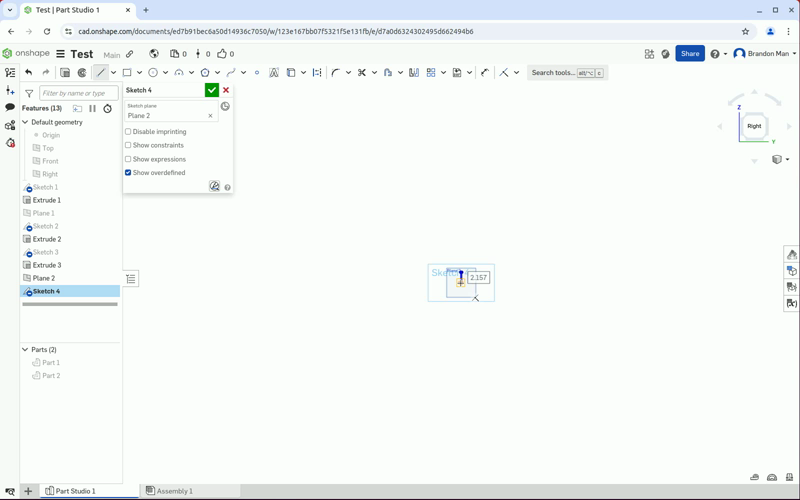
key(esc)
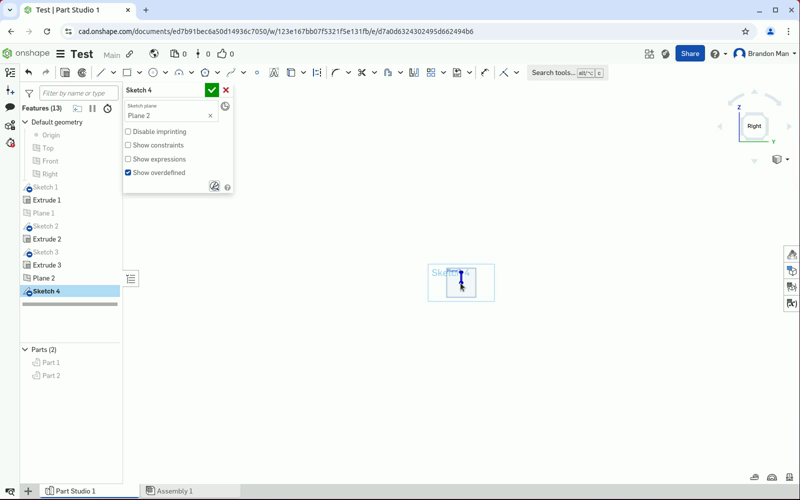
mouse_move(461, 274)
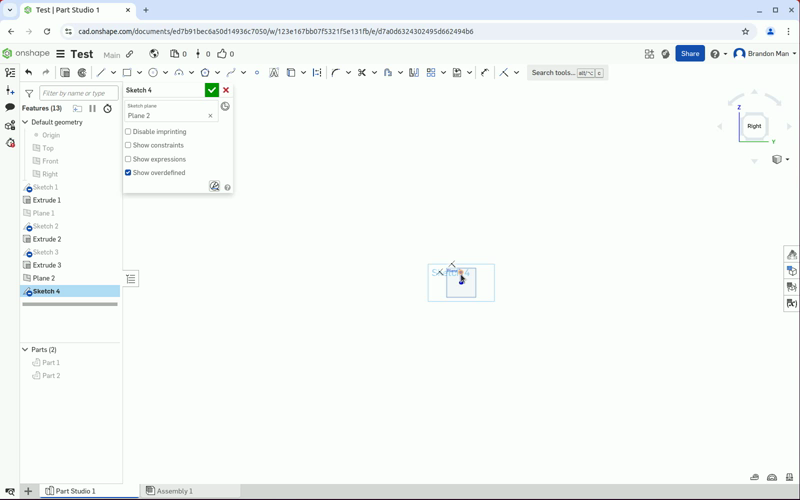
scroll(6)
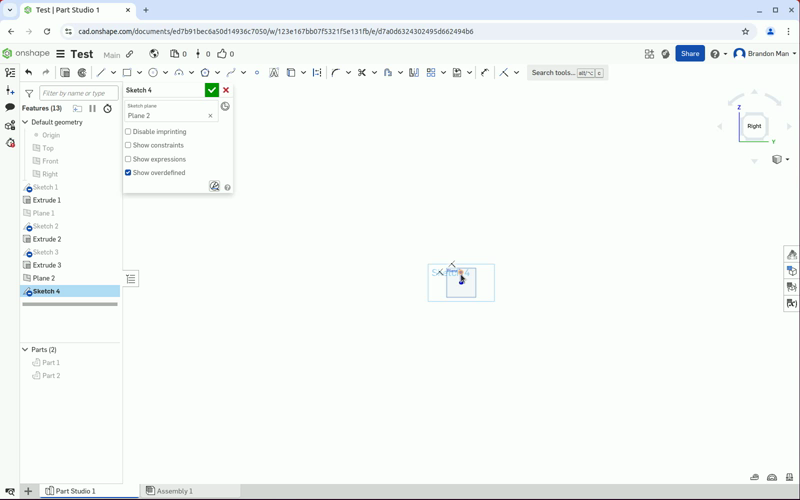
scroll(6)
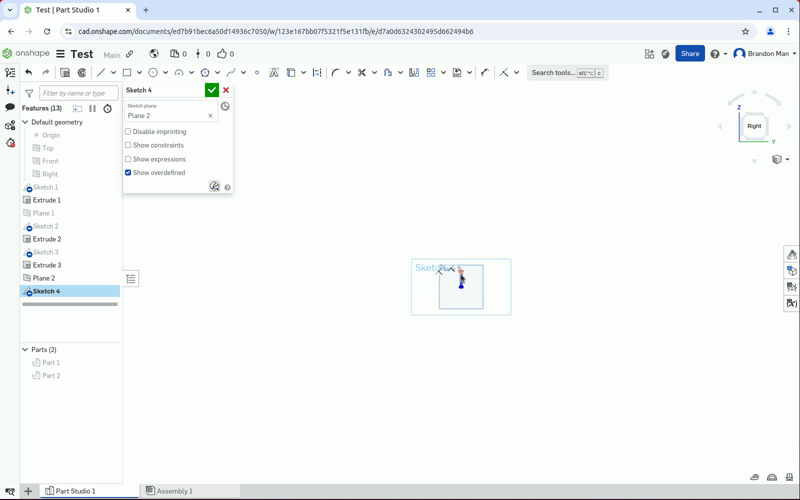
scroll(6)
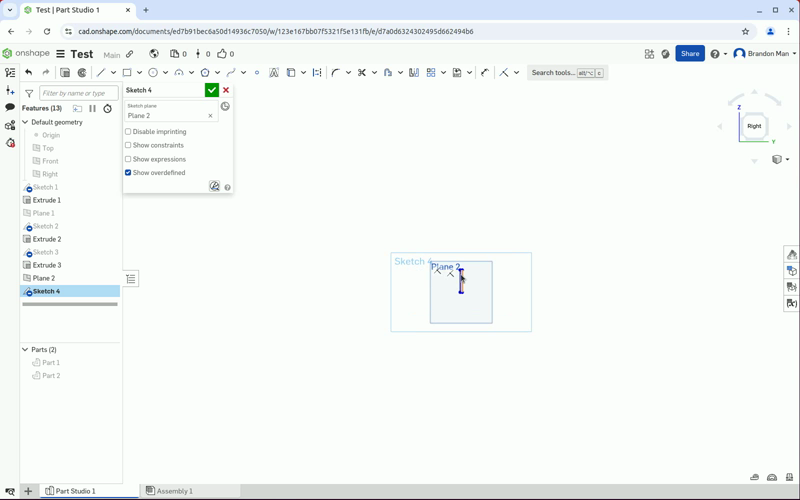
scroll(6)
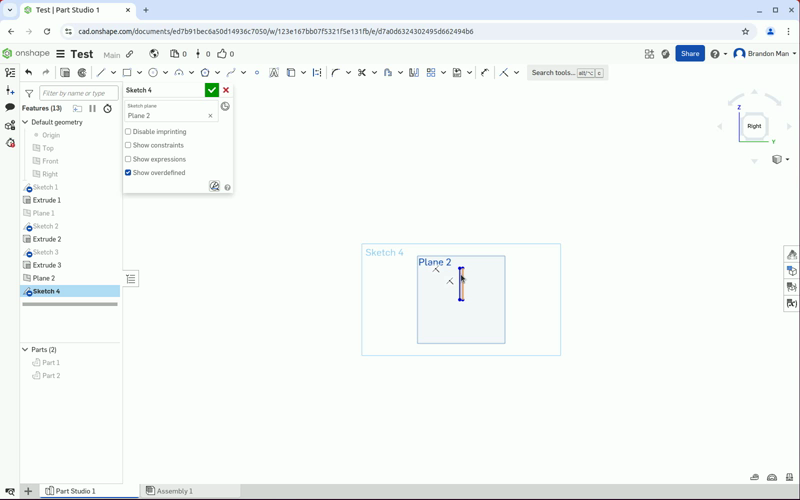
scroll(6)
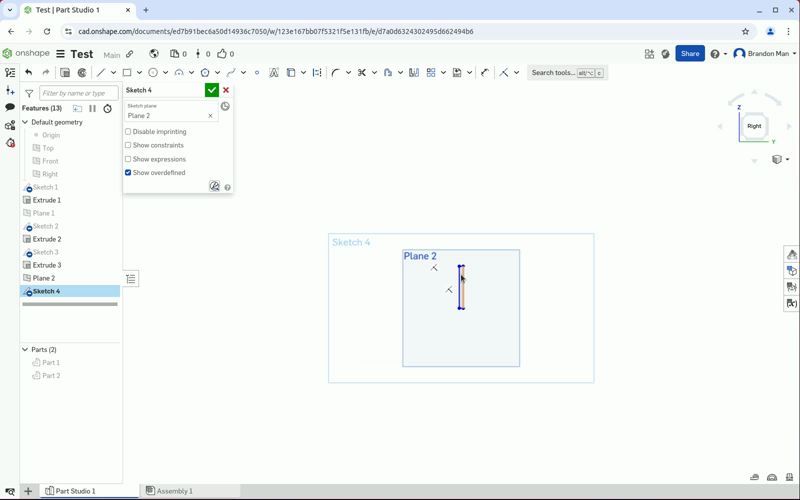
scroll(6)
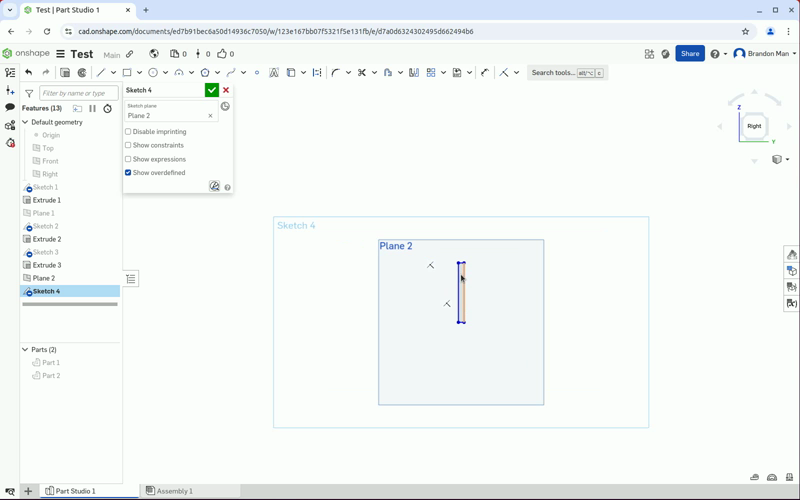
scroll(6)
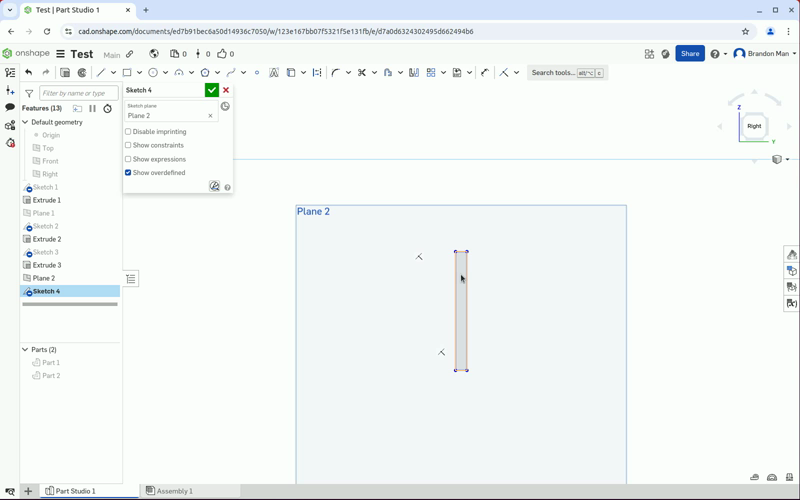
click(461, 274)
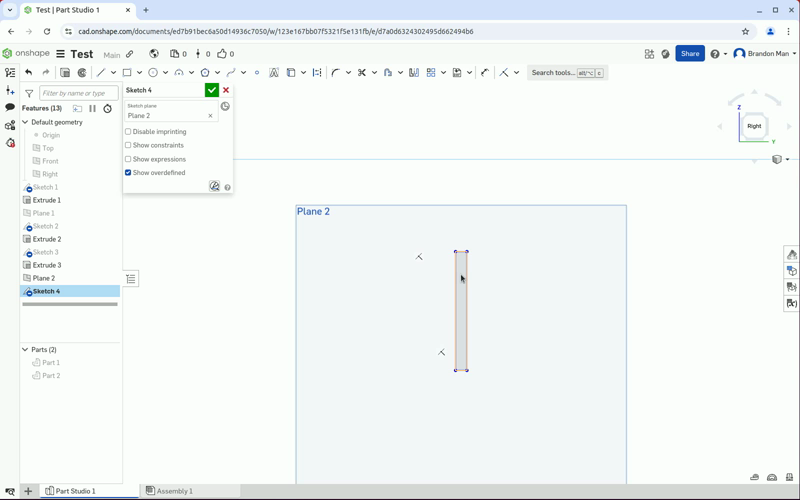
scroll(-6)
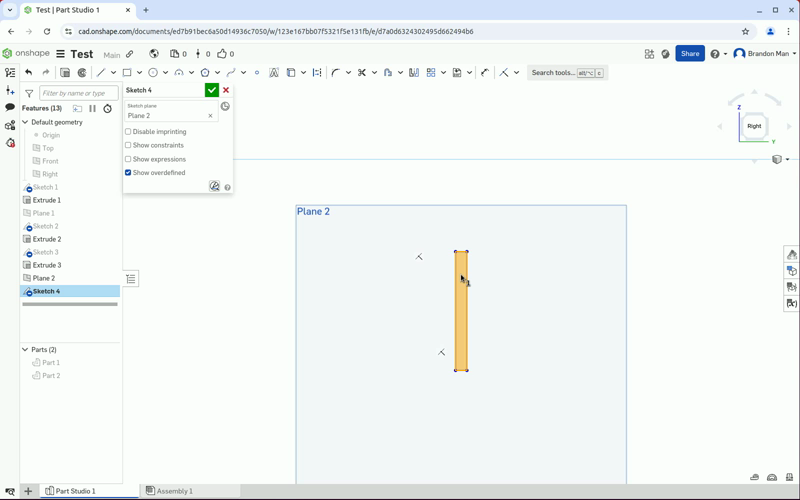
scroll(-6)
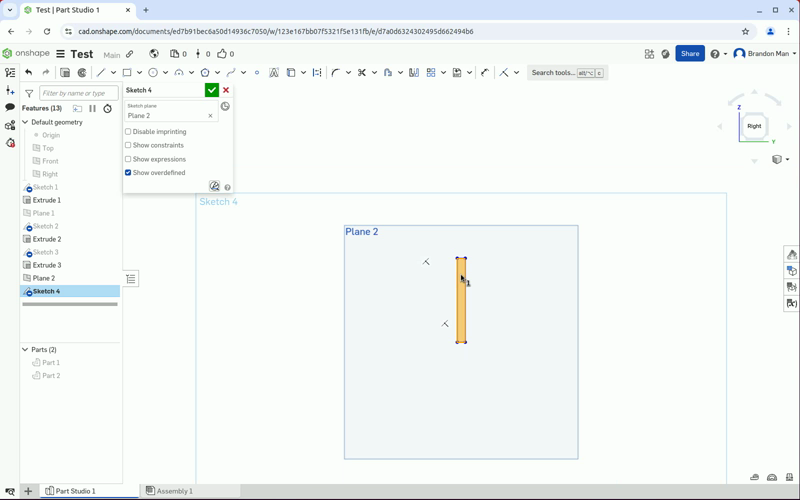
scroll(-6)
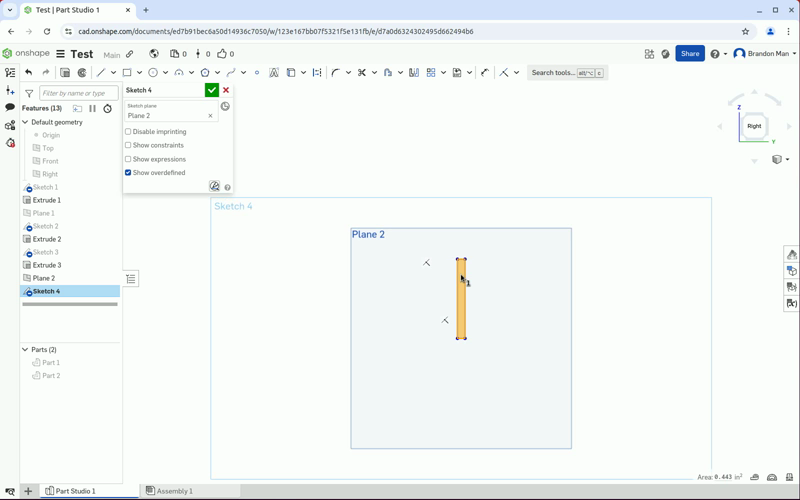
scroll(-6)
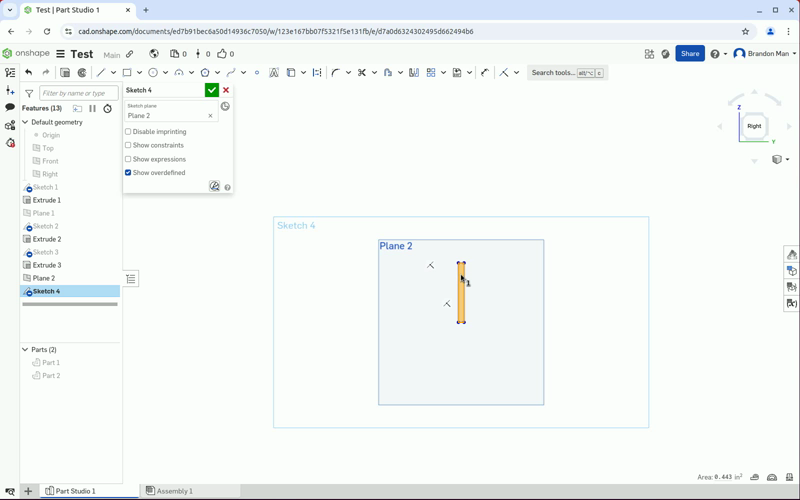
scroll(-6)
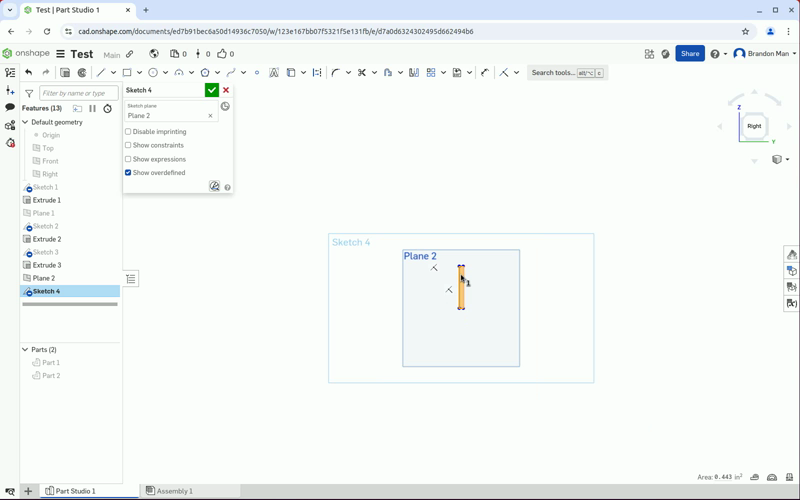
scroll(-6)
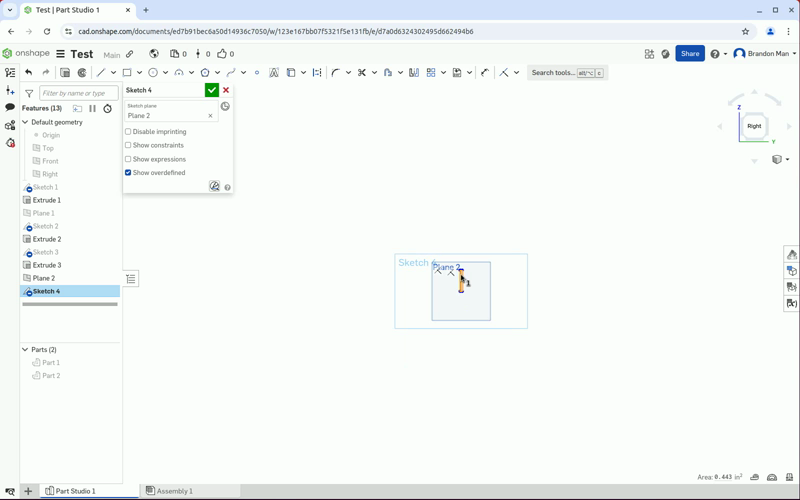
scroll(-6)
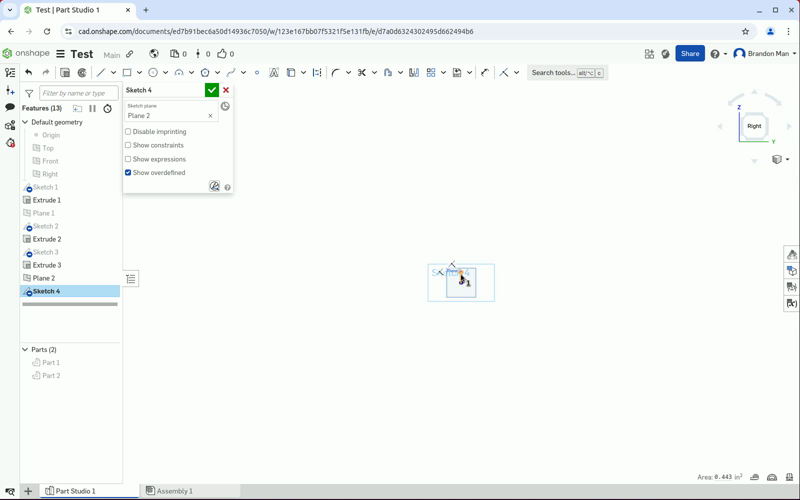
mouse_move(73, 352)
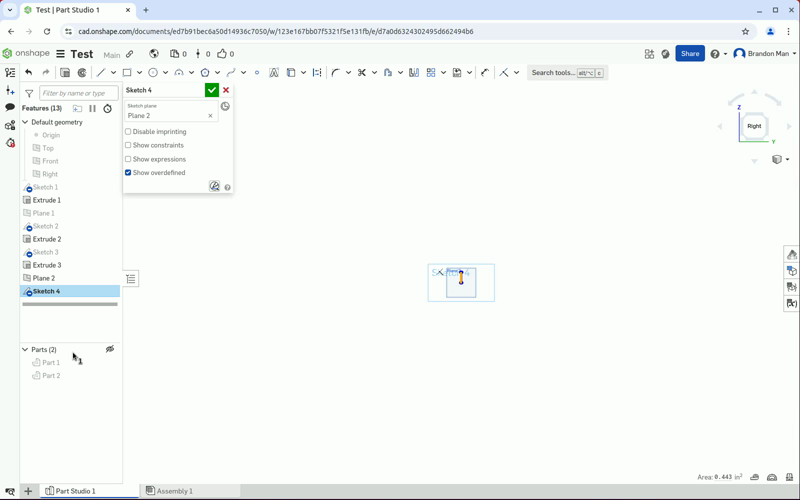
key(shift+y)
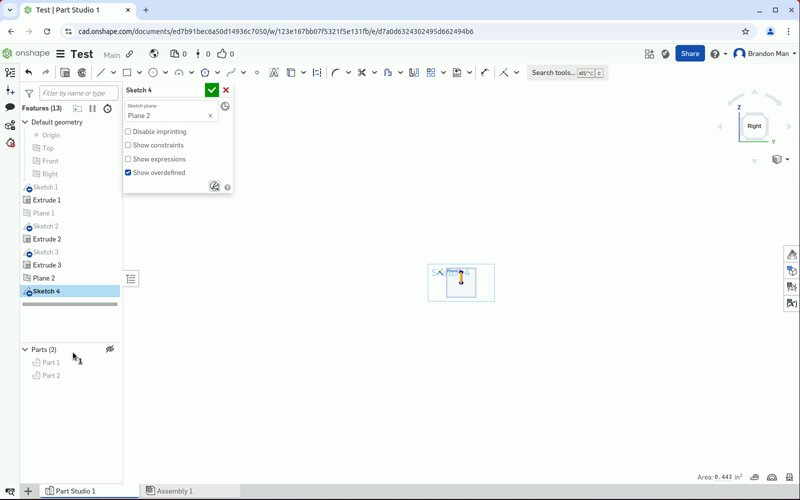
key(shift+e)
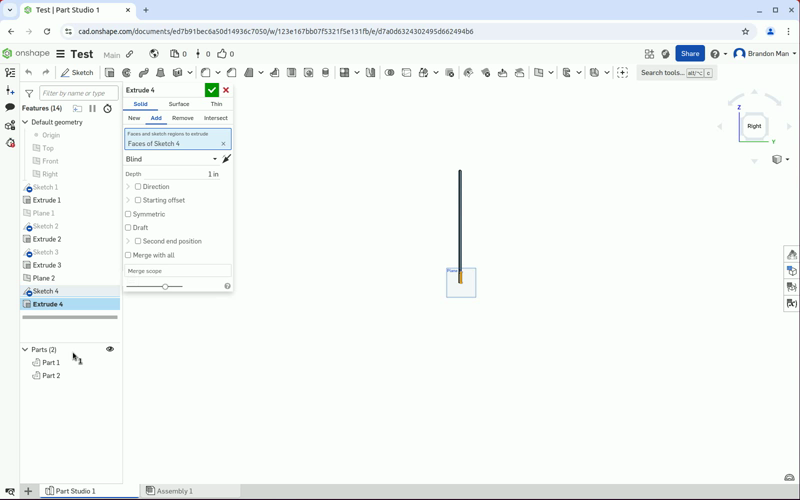
mouse_move(143, 106)
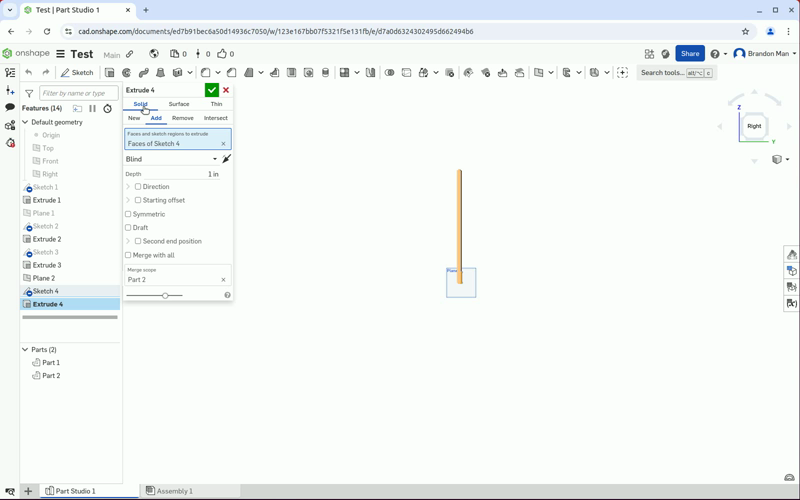
click(143, 106)
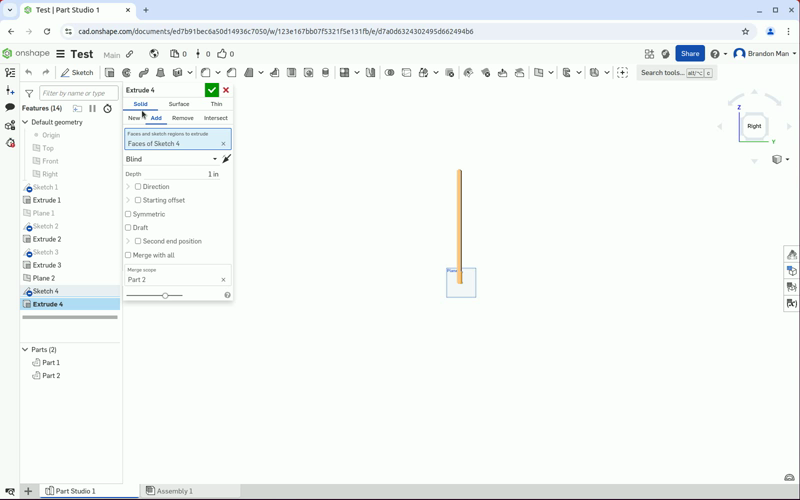
mouse_move(137, 120)
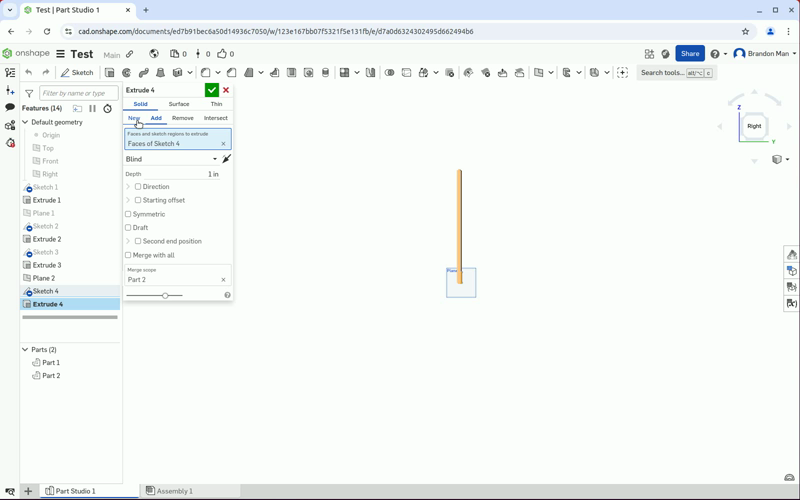
click(137, 120)
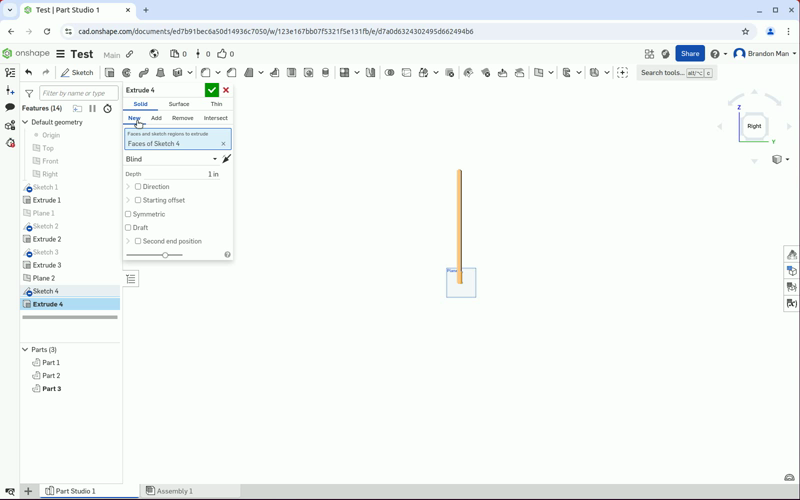
key(tab, 4)
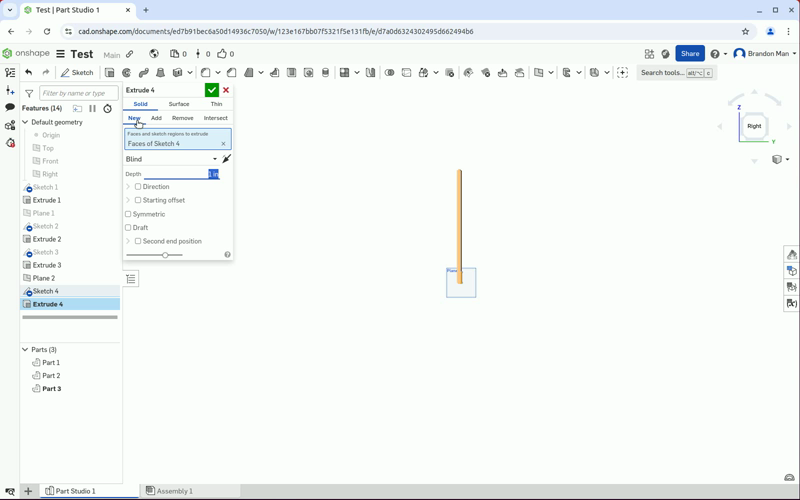
text(0.481)
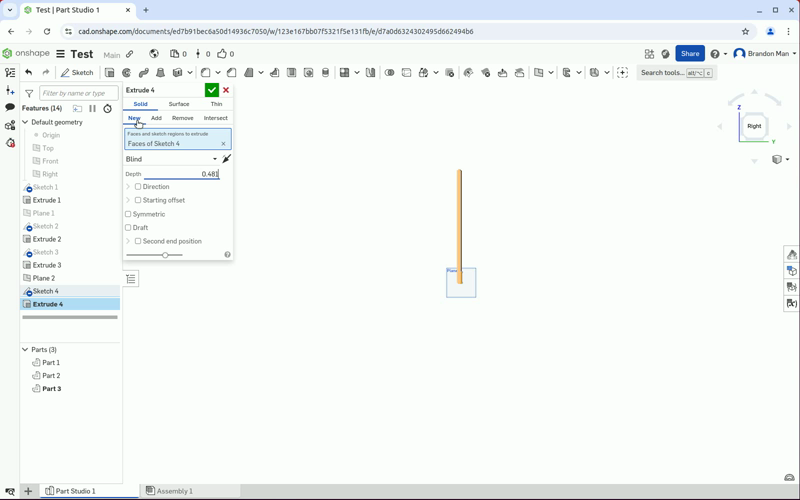
key(enter)
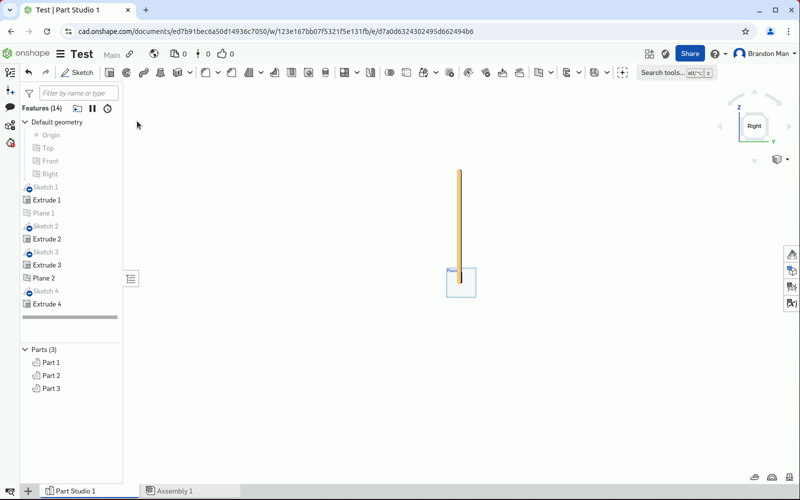
key(shift+h)
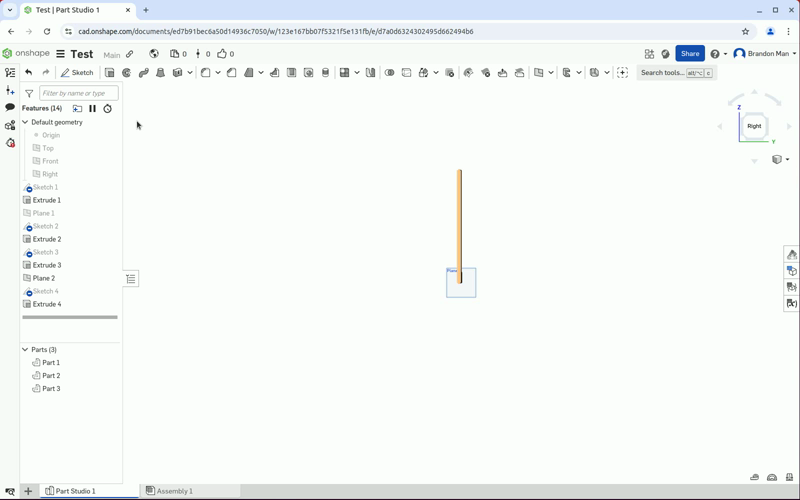
key(shift+h)
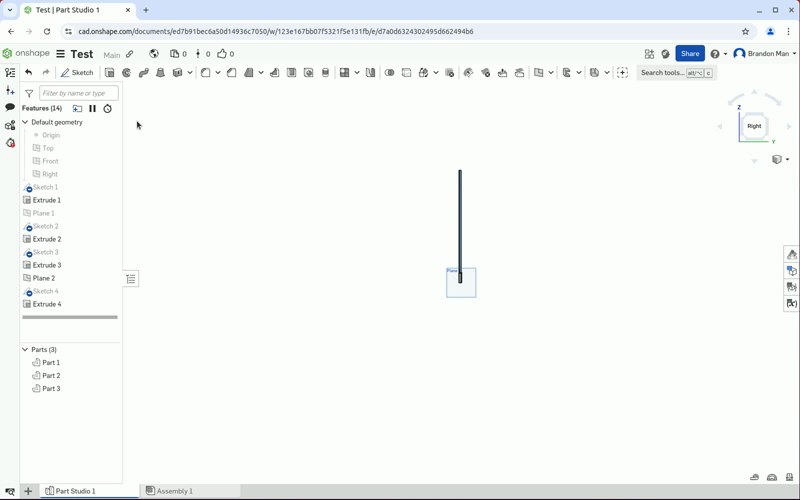
mouse_move(73, 189)
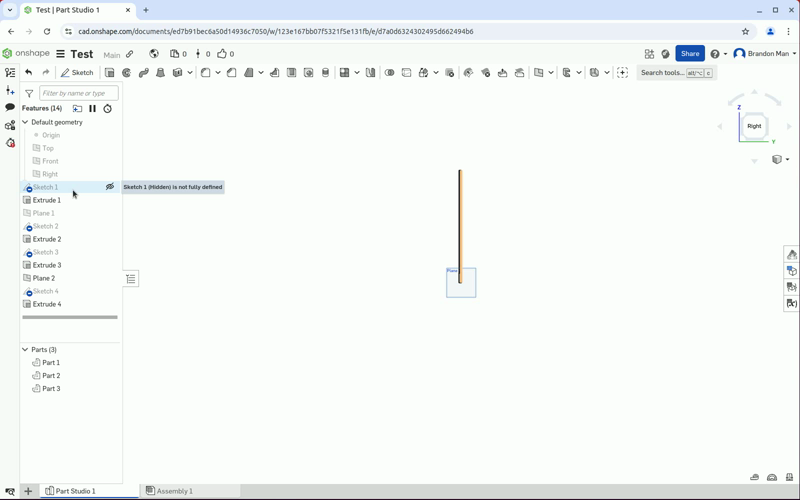
click(73, 189)
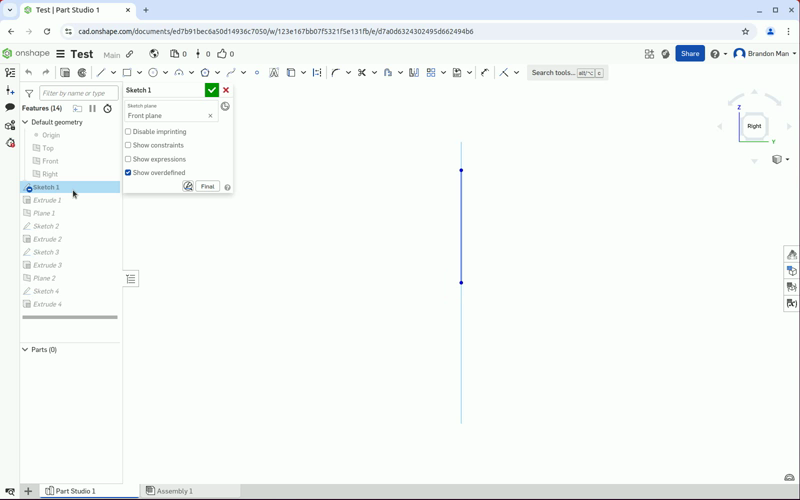
mouse_move(229, 92)
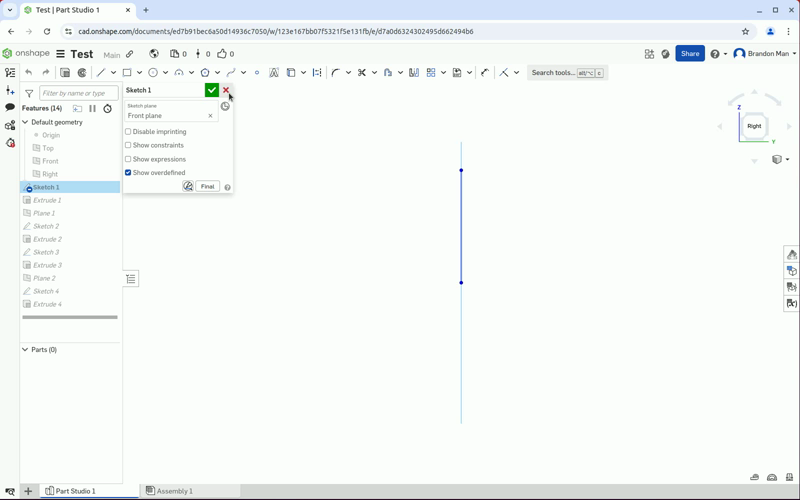
click(229, 92)
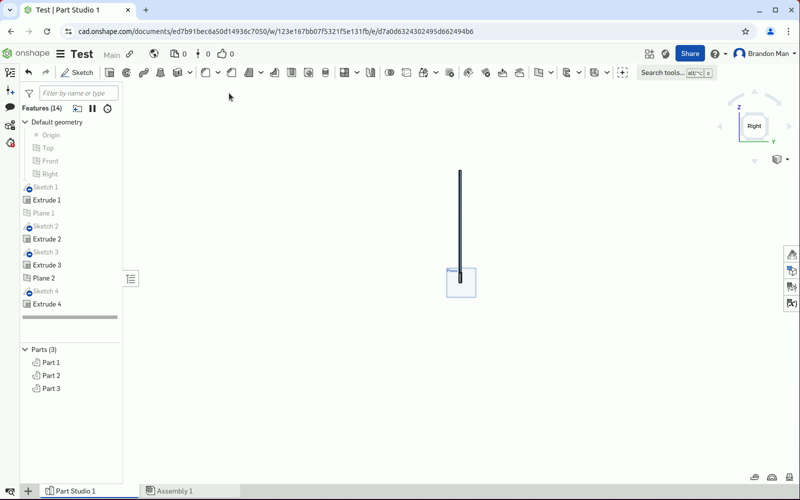
mouse_move(541, 75)
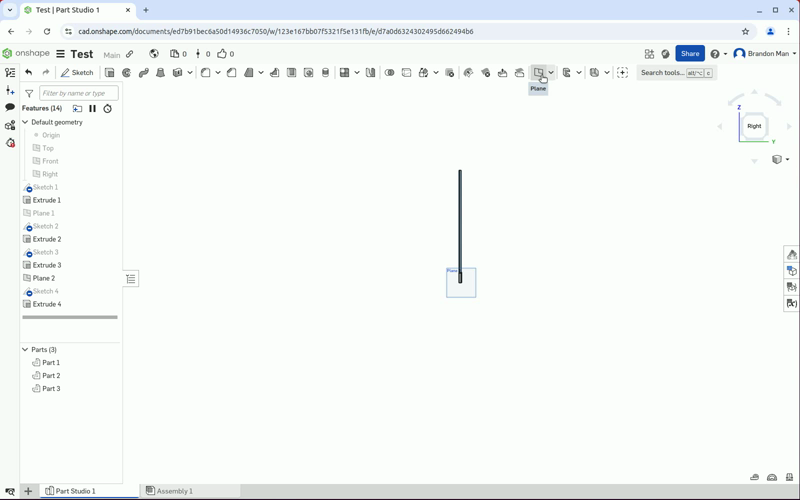
click(541, 75)
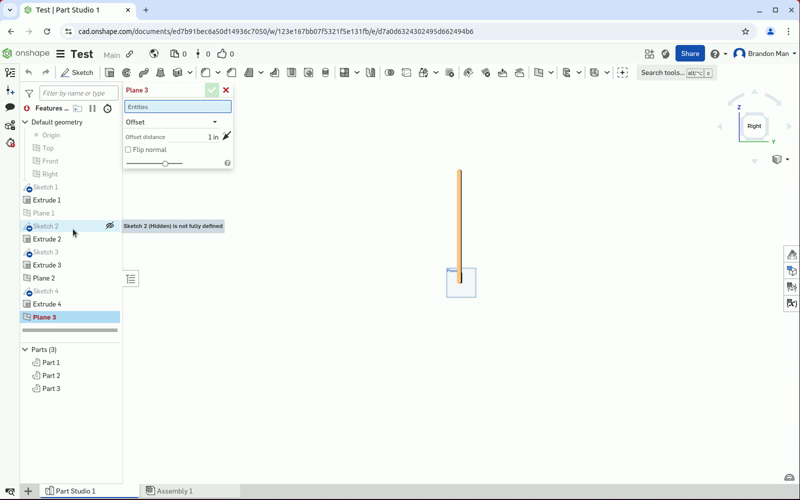
scroll(3)
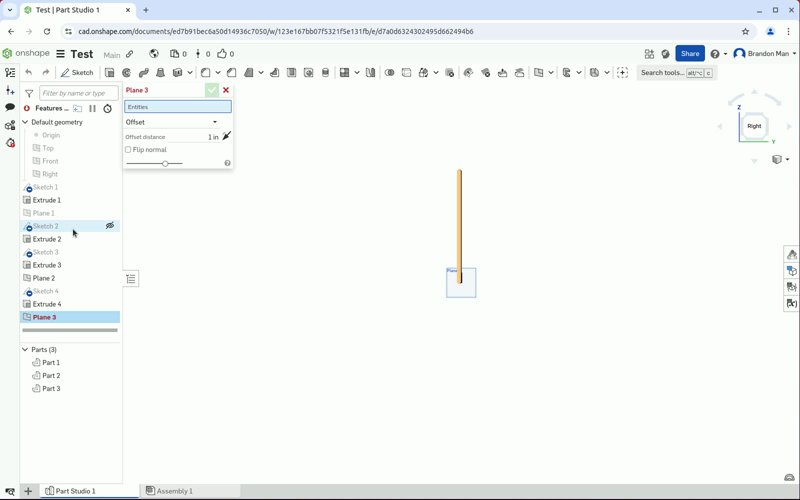
mouse_move(73, 176)
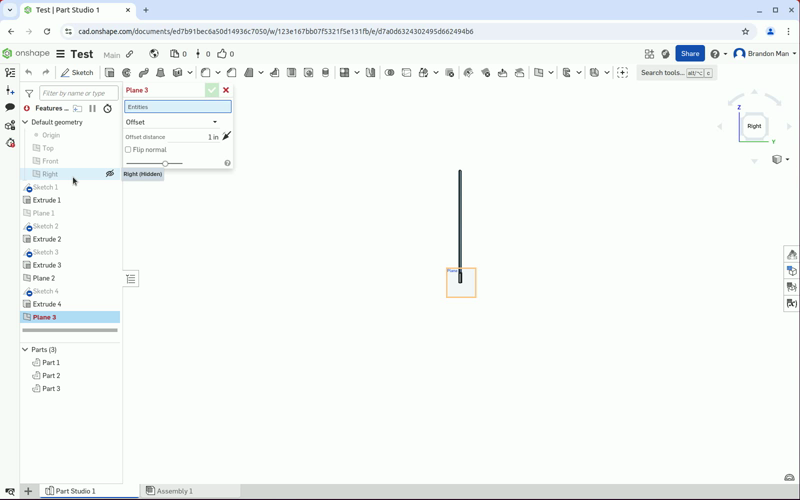
click(73, 176)
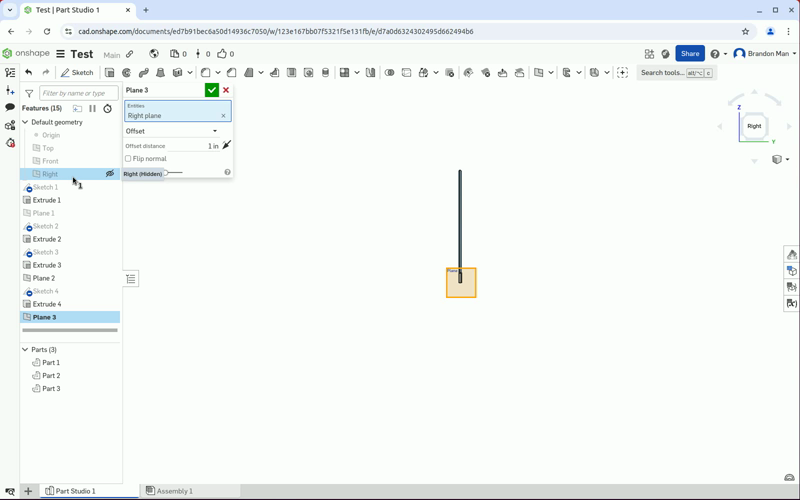
key(tab, 2)
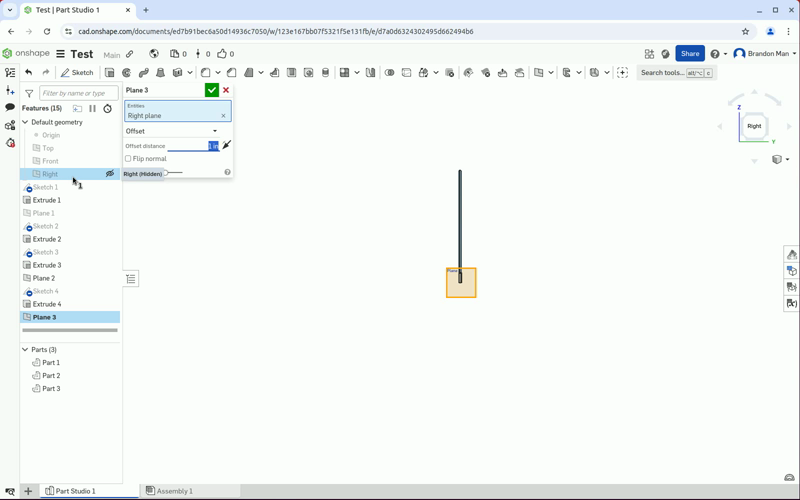
text(7.949)
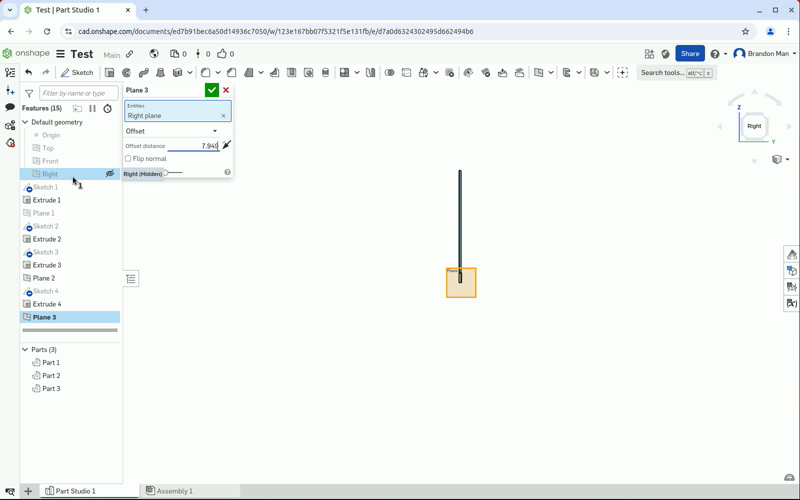
key(enter, 2)
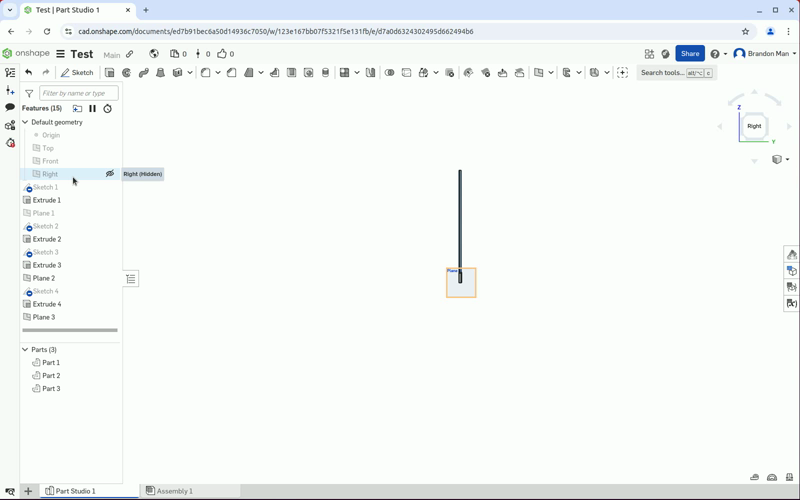
key(shift+s)
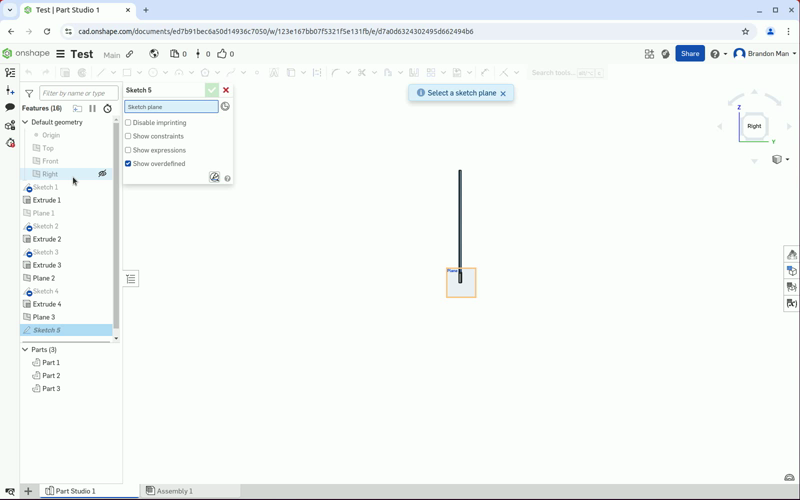
mouse_move(69, 319)
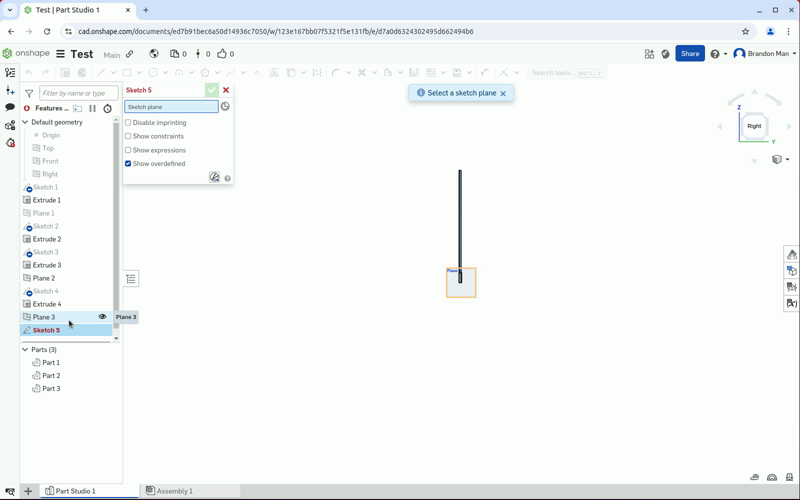
click(69, 319)
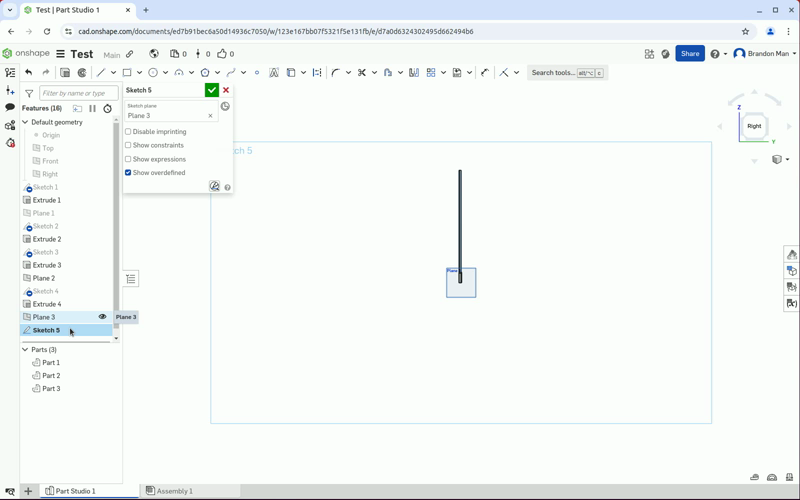
mouse_move(73, 352)
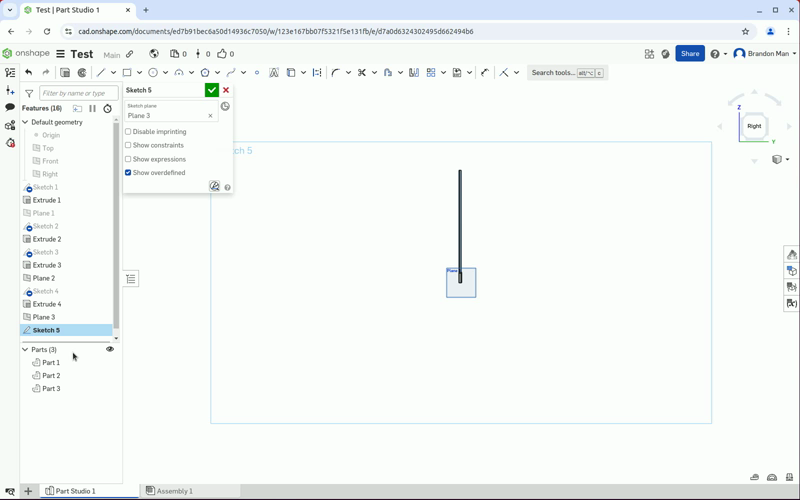
key(y)
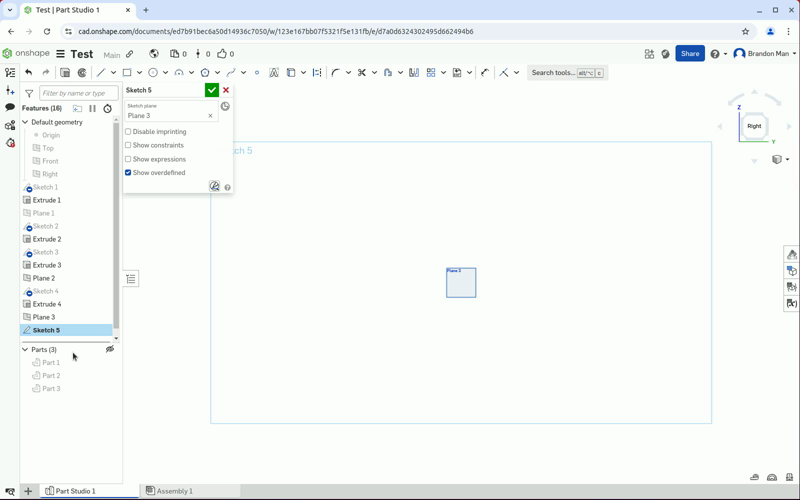
key(l)
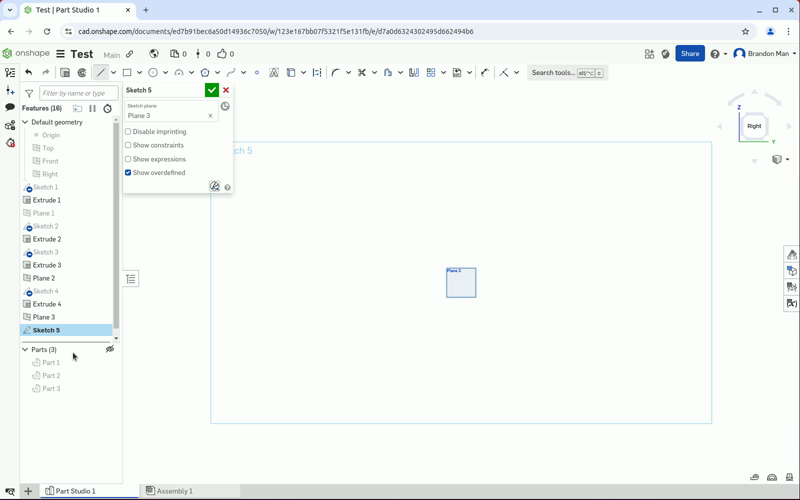
key_down(shift)
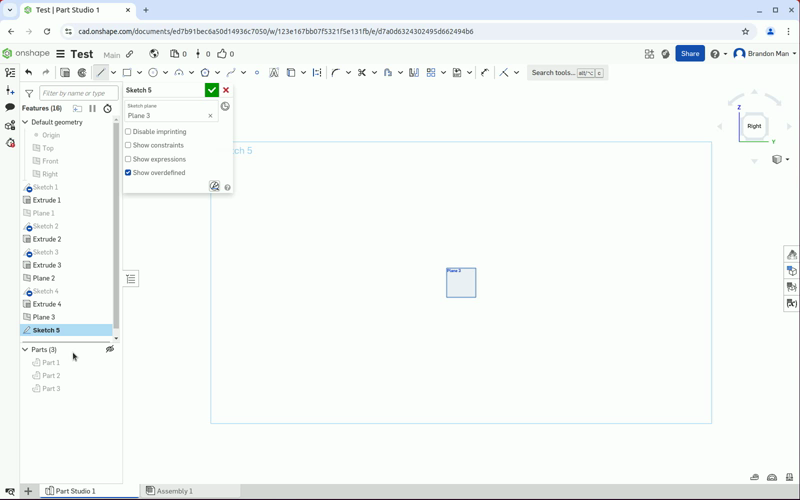
mouse_move(458, 282)
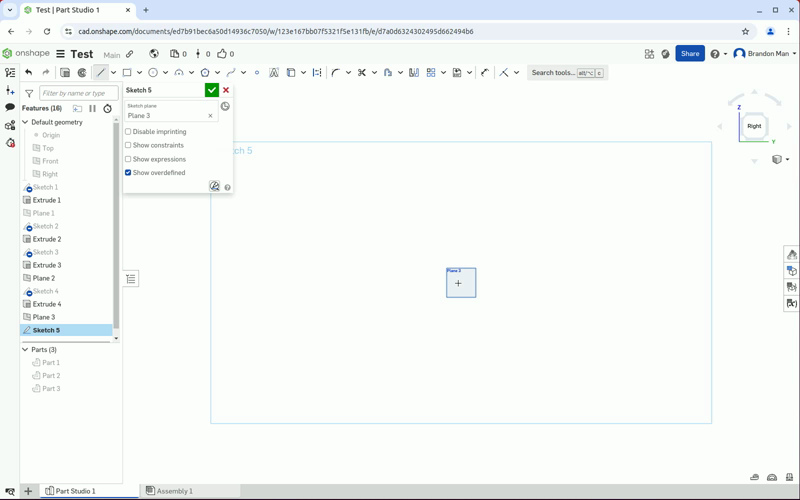
click(458, 282)
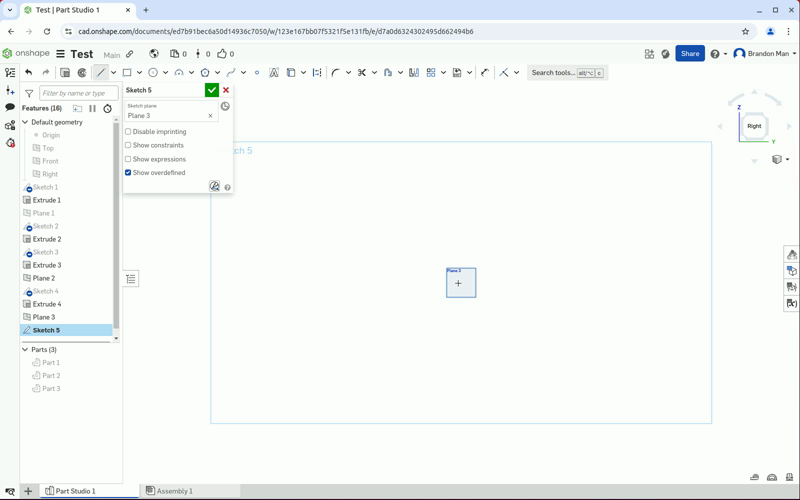
key_up(shift)
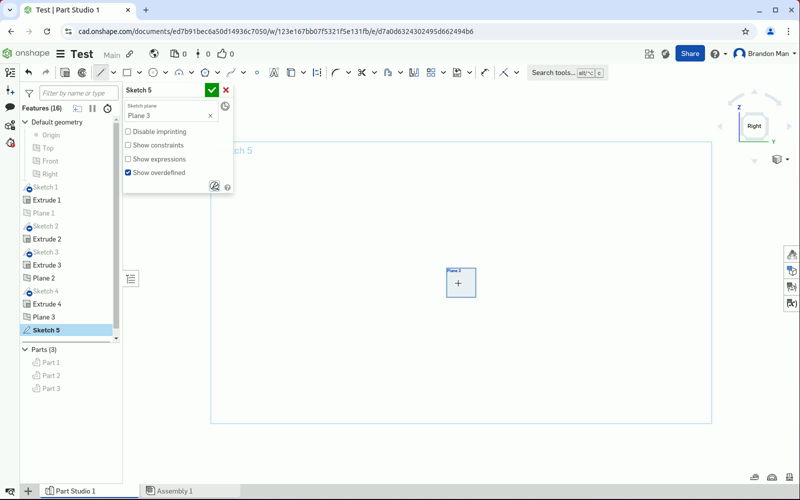
key_down(shift)
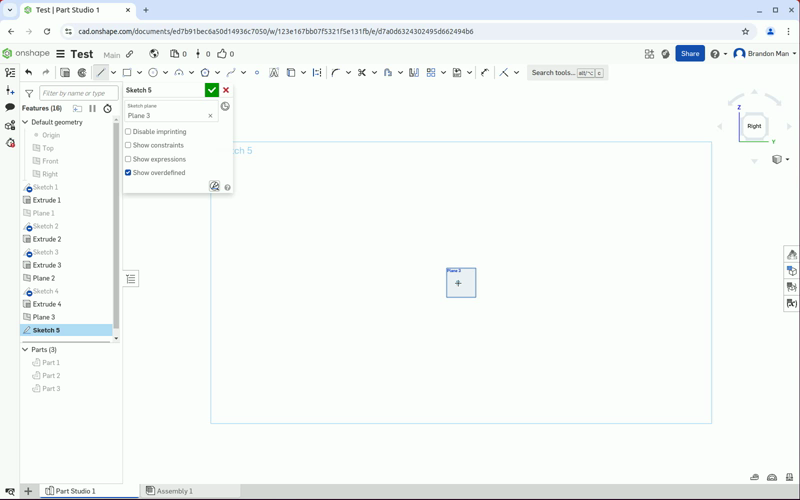
mouse_move(488, 282)
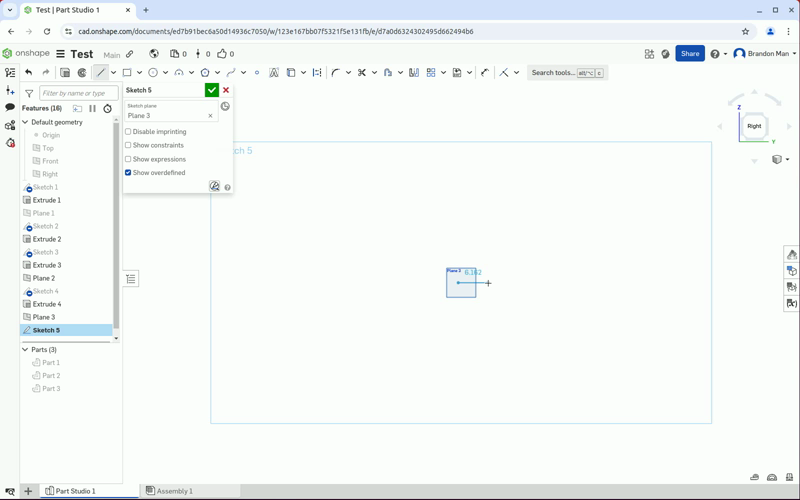
mouse_move(459, 282)
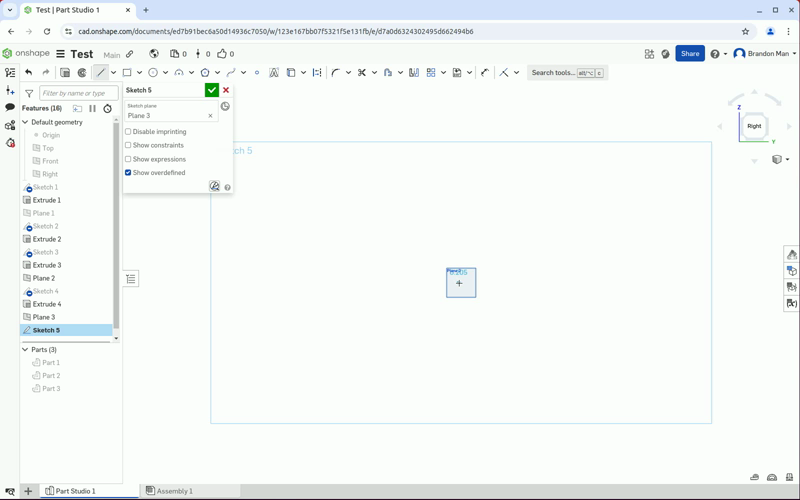
scroll(6)
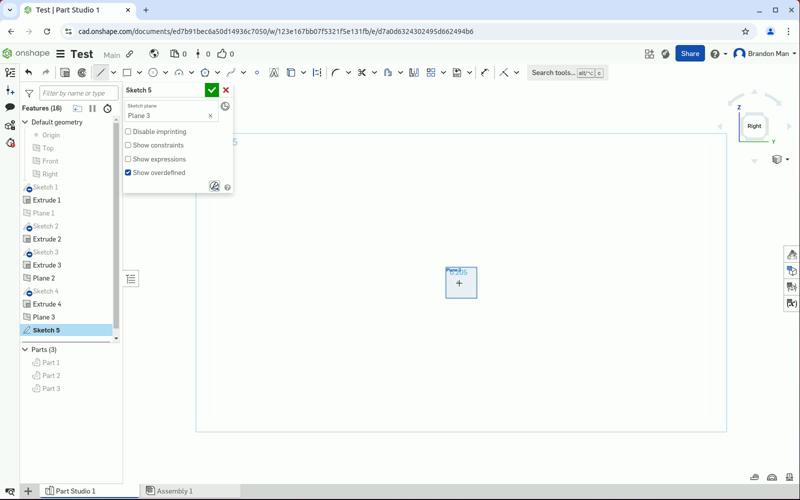
scroll(6)
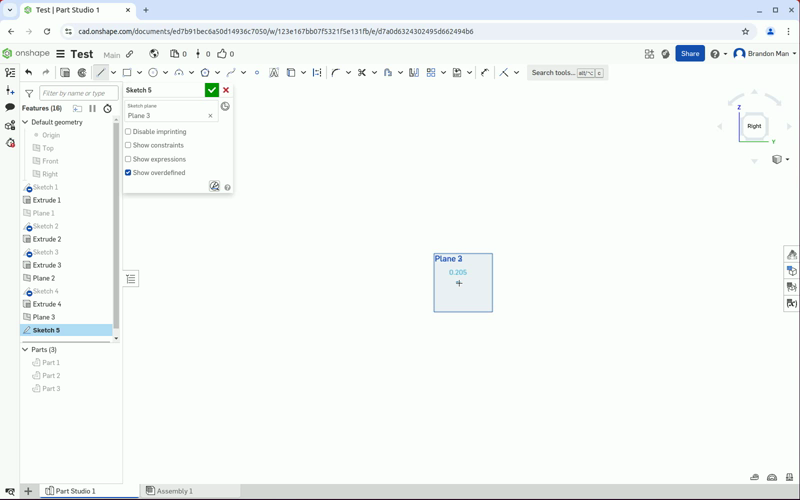
scroll(6)
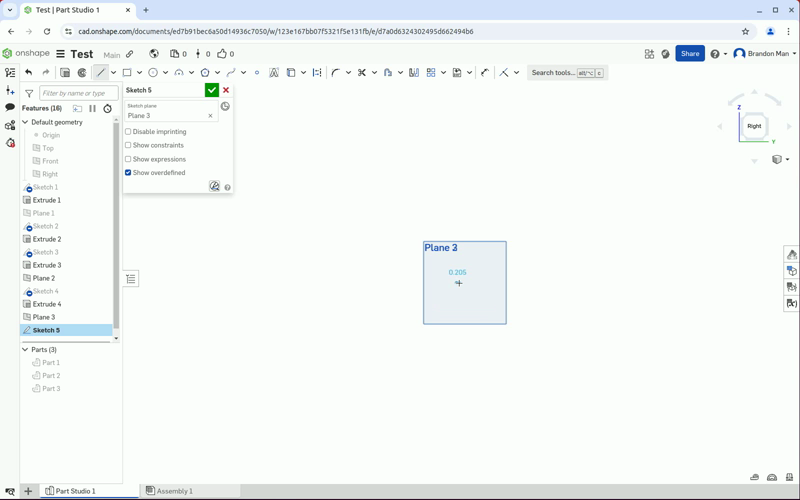
scroll(6)
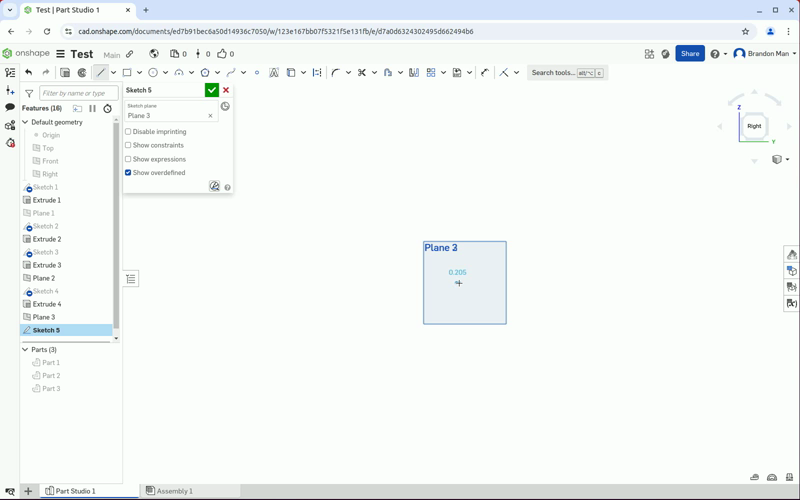
scroll(6)
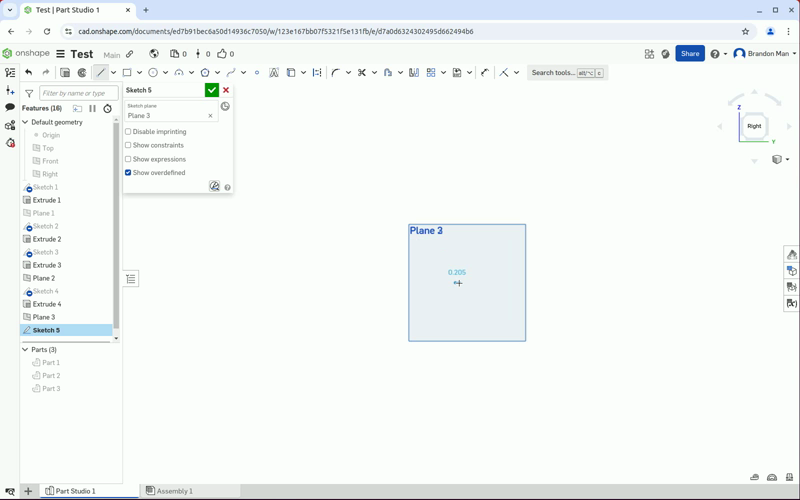
scroll(6)
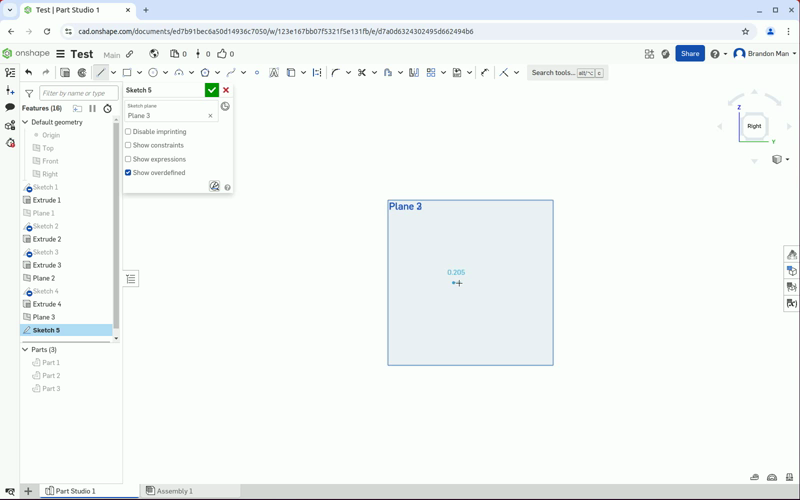
scroll(6)
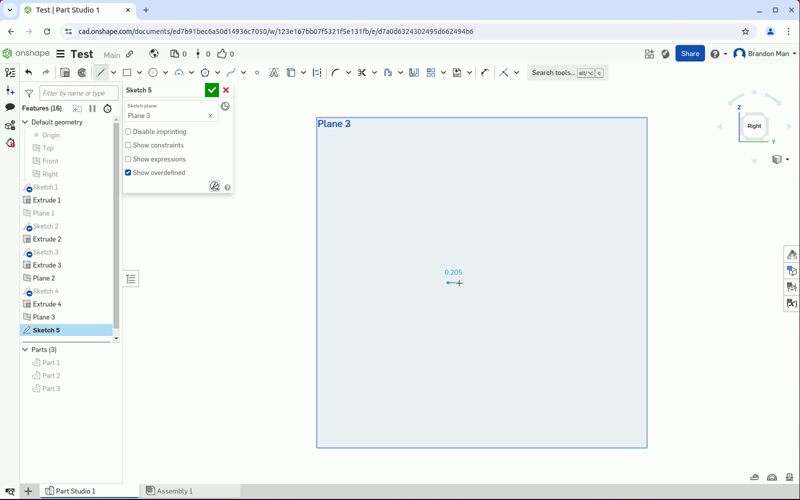
click(459, 282)
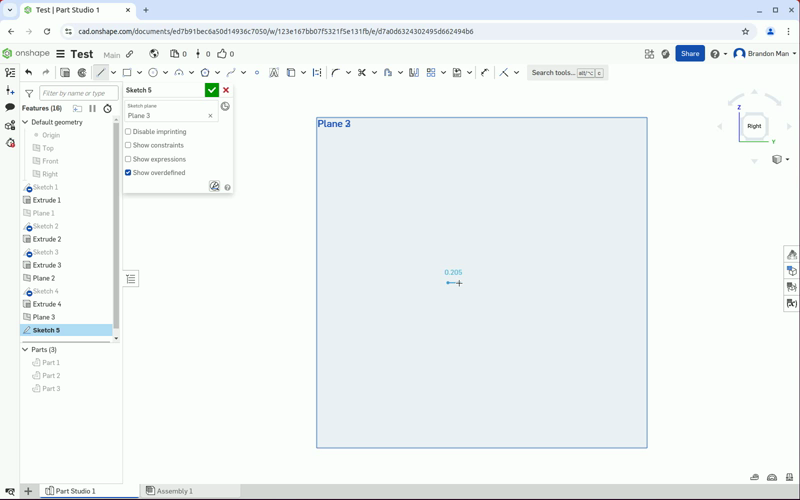
scroll(-6)
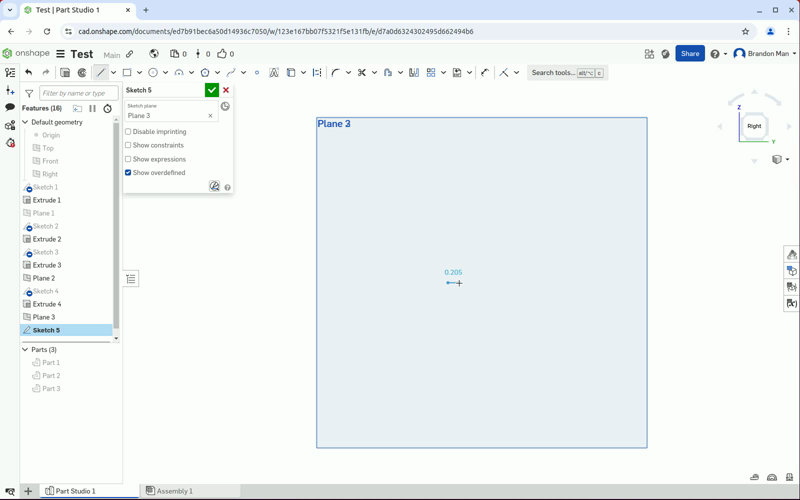
scroll(-6)
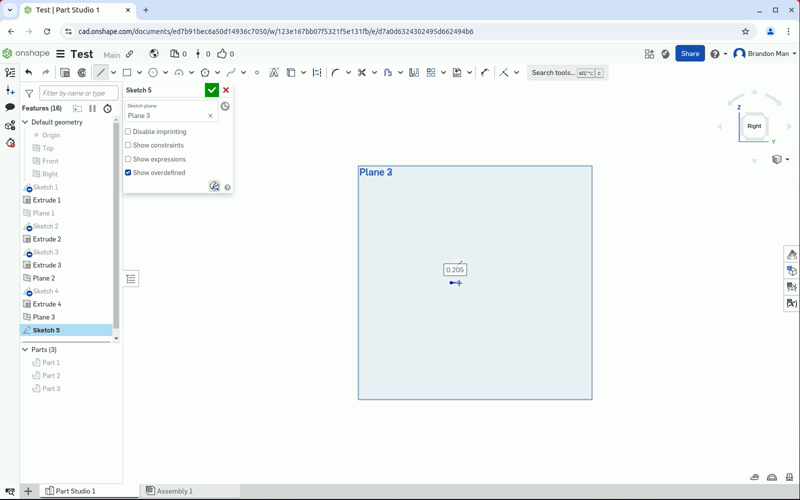
scroll(-6)
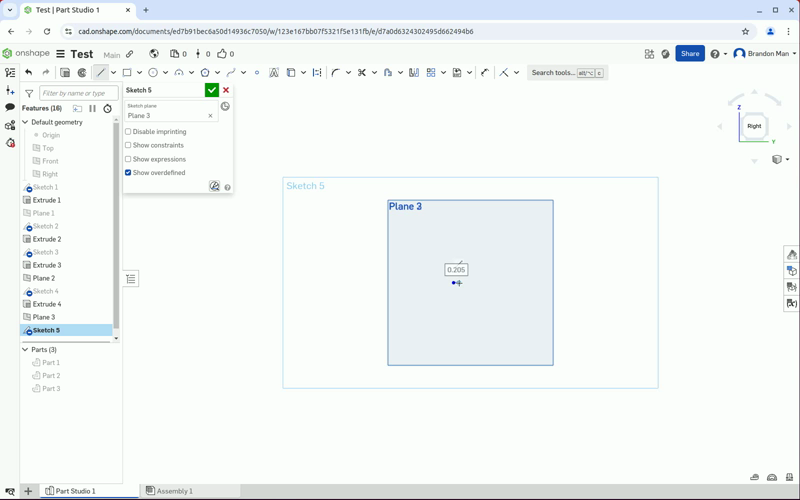
scroll(-6)
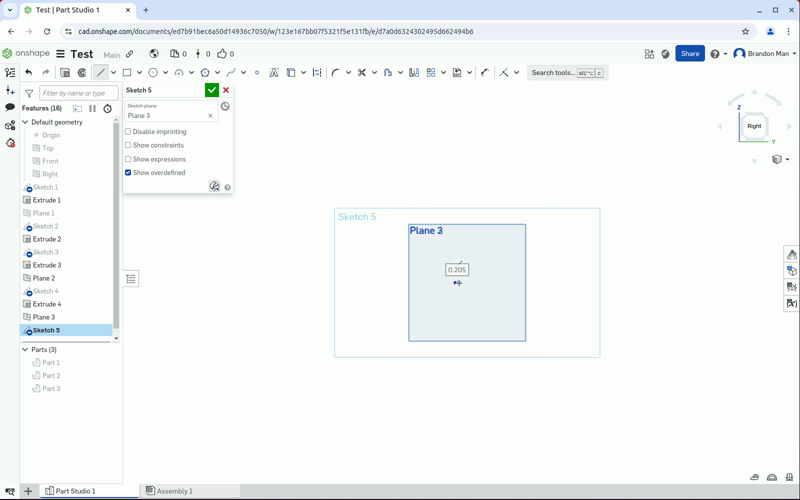
scroll(-6)
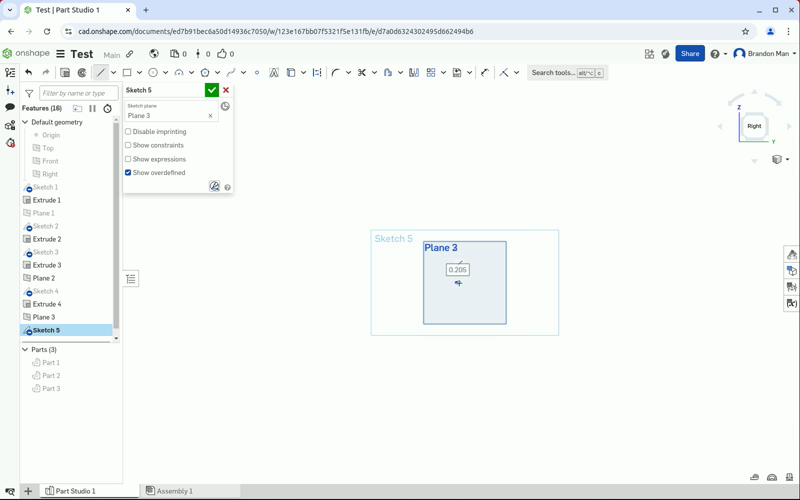
scroll(-6)
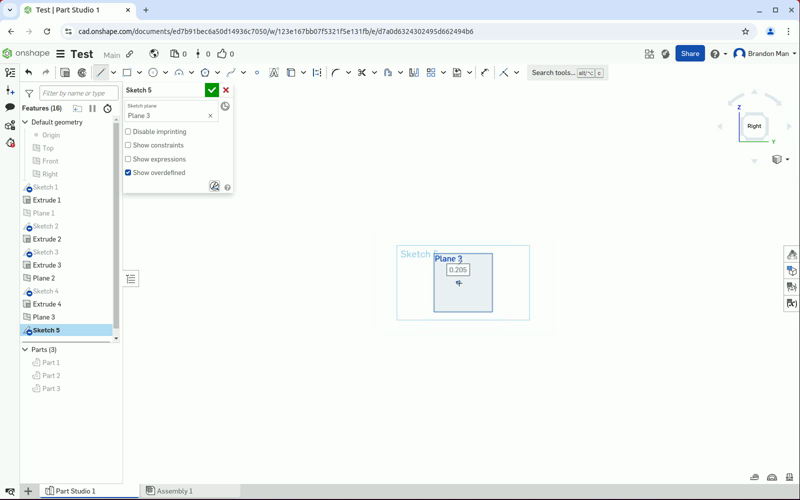
scroll(-6)
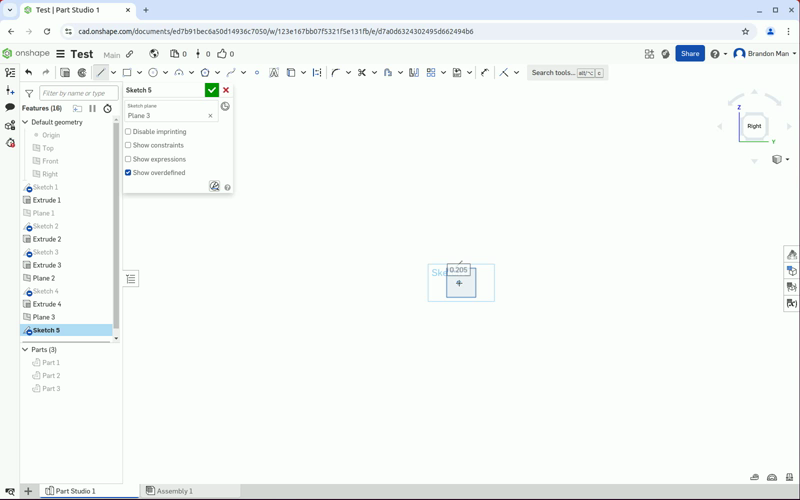
key_up(shift)
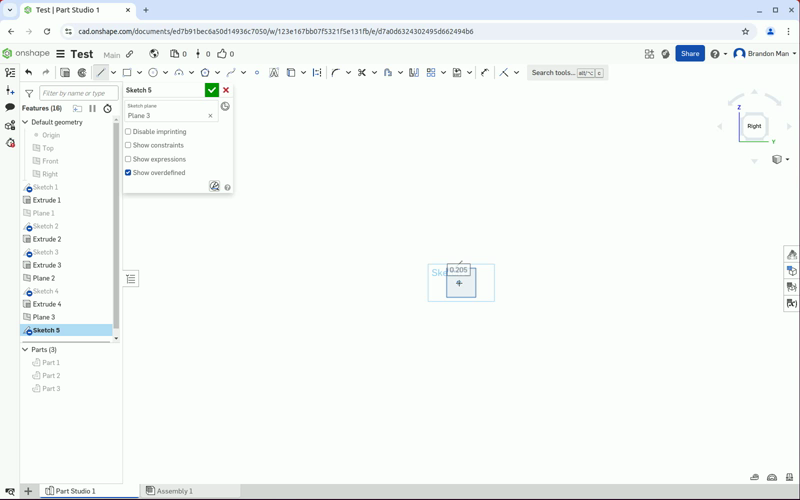
key_down(shift)
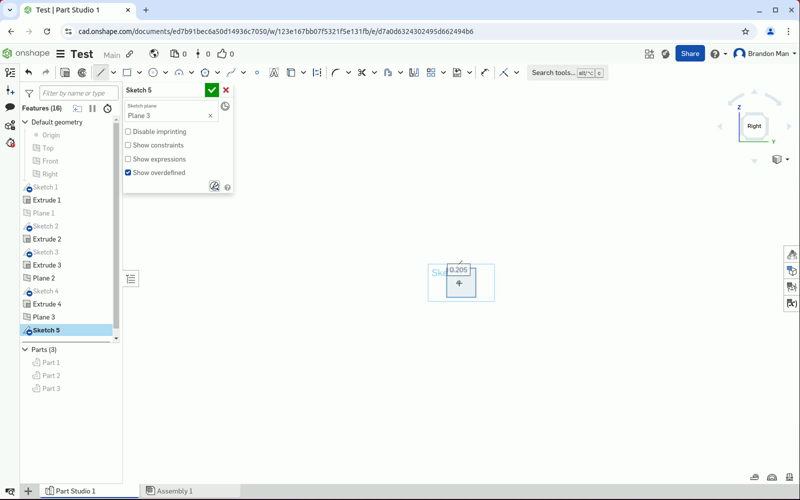
mouse_move(489, 282)
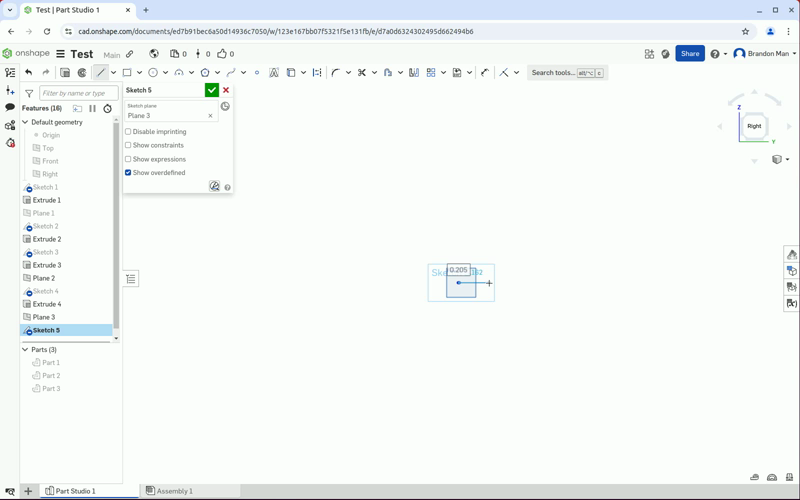
mouse_move(459, 272)
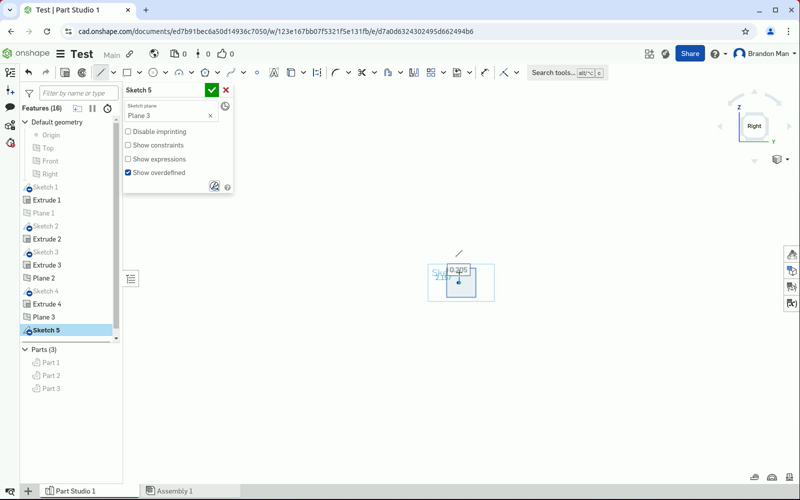
click(459, 272)
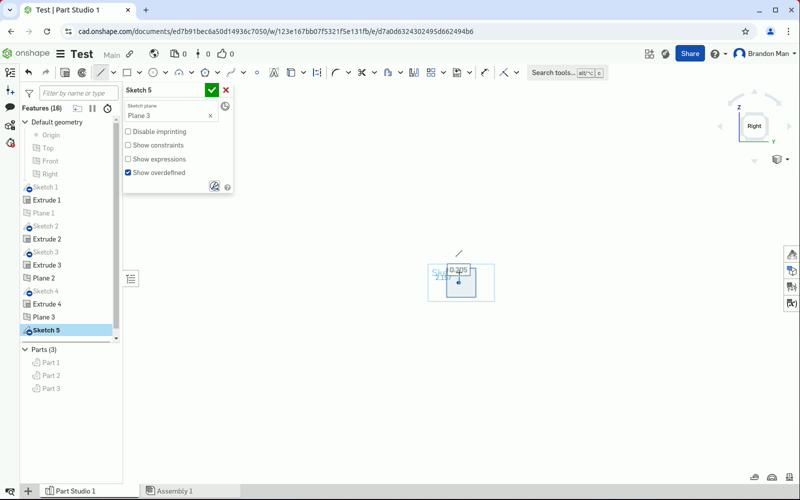
key_up(shift)
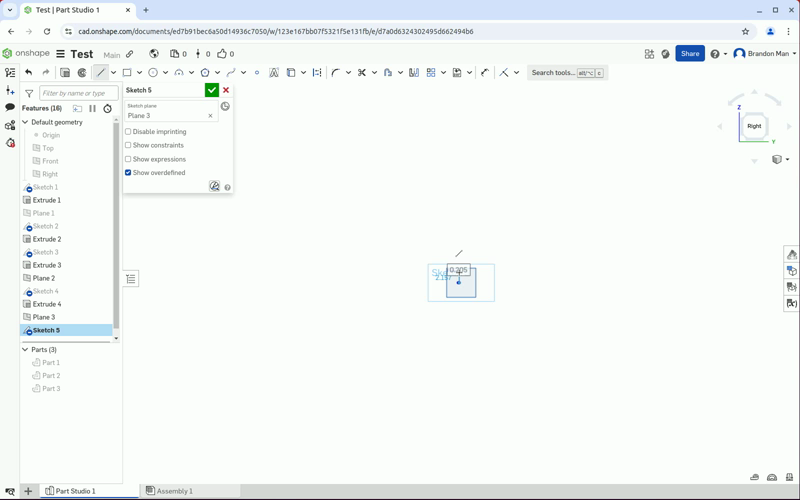
key_down(shift)
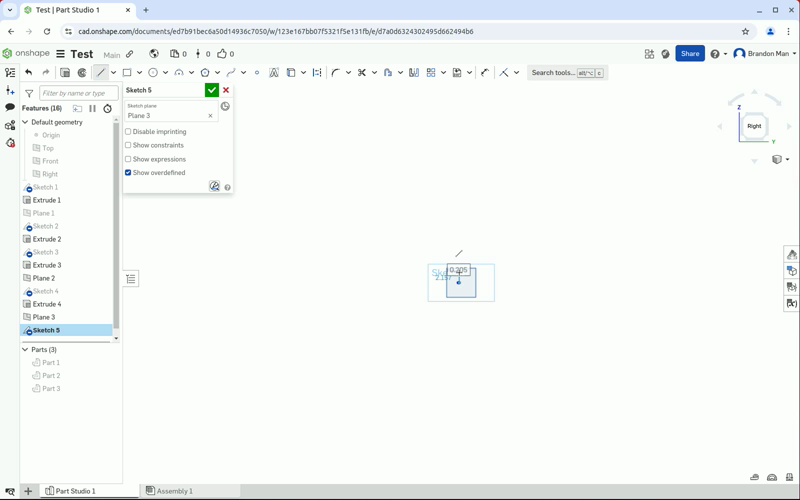
mouse_move(489, 272)
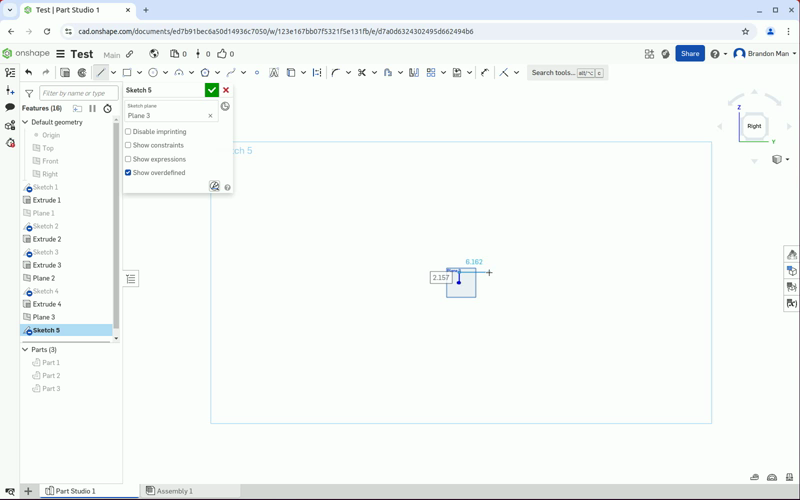
mouse_move(458, 272)
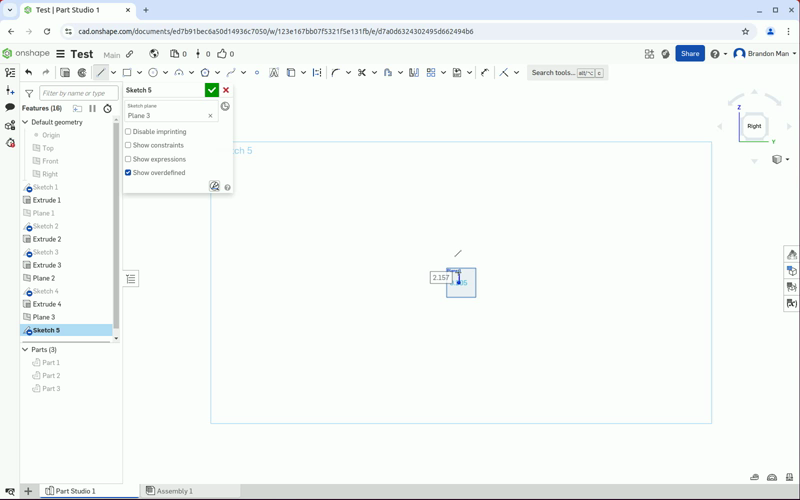
scroll(6)
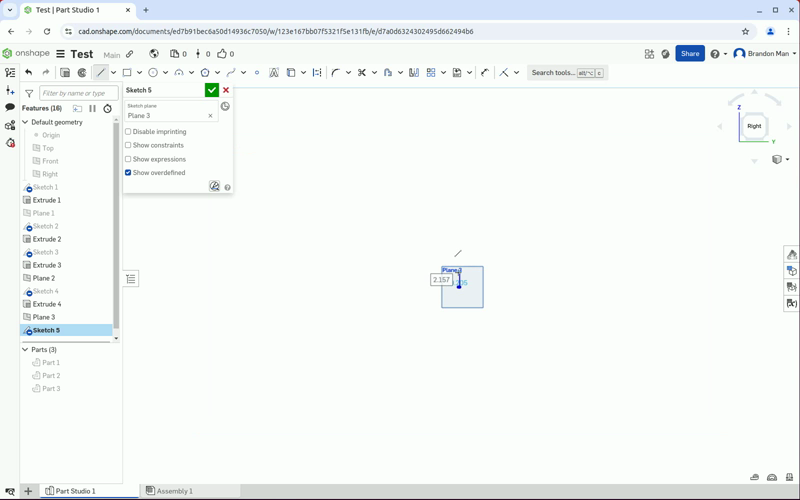
scroll(6)
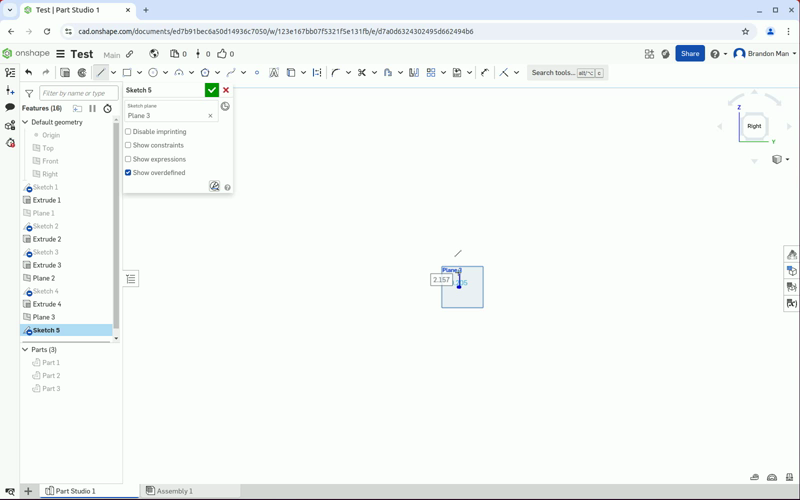
scroll(6)
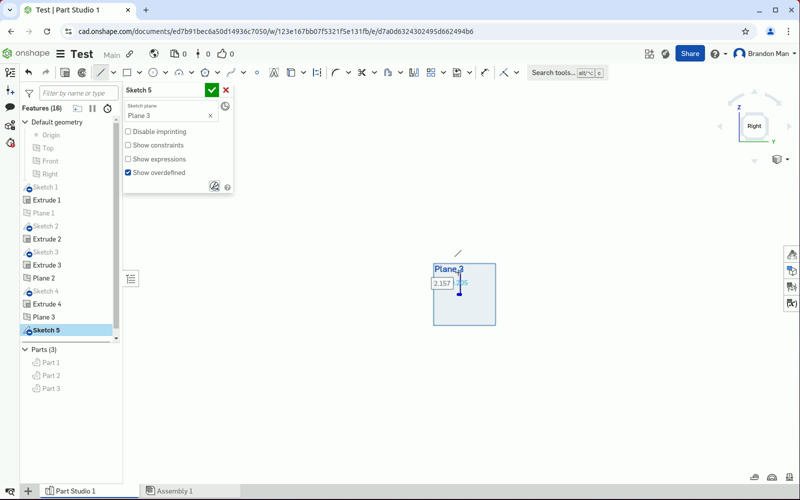
scroll(6)
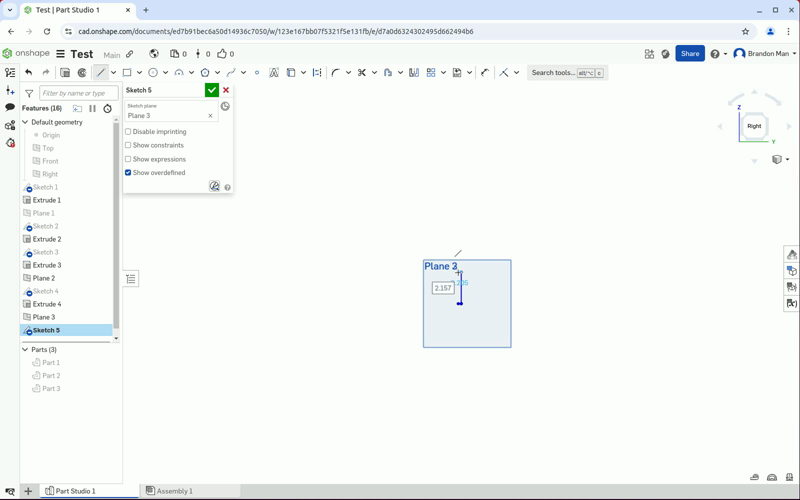
scroll(6)
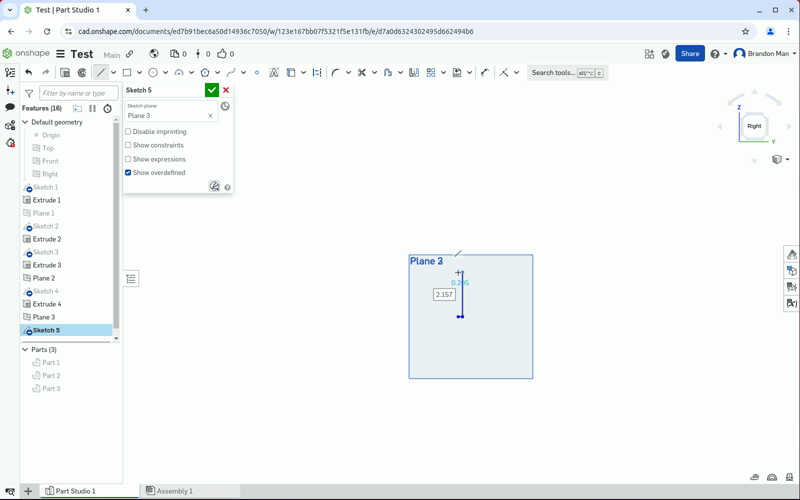
scroll(6)
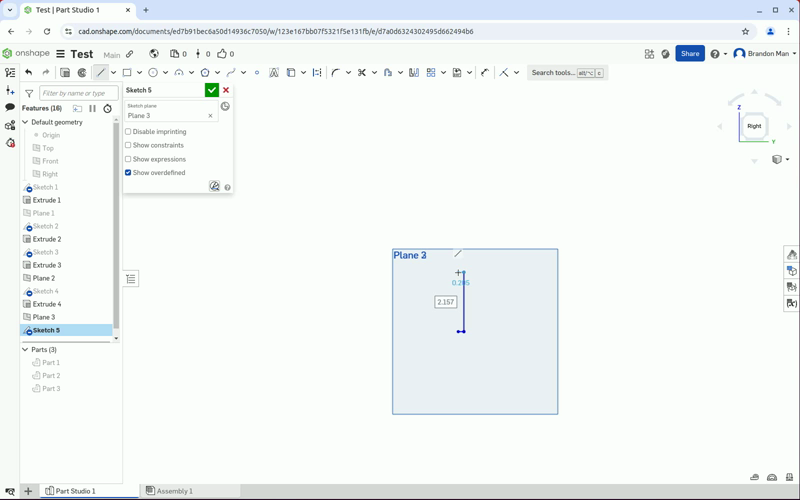
scroll(6)
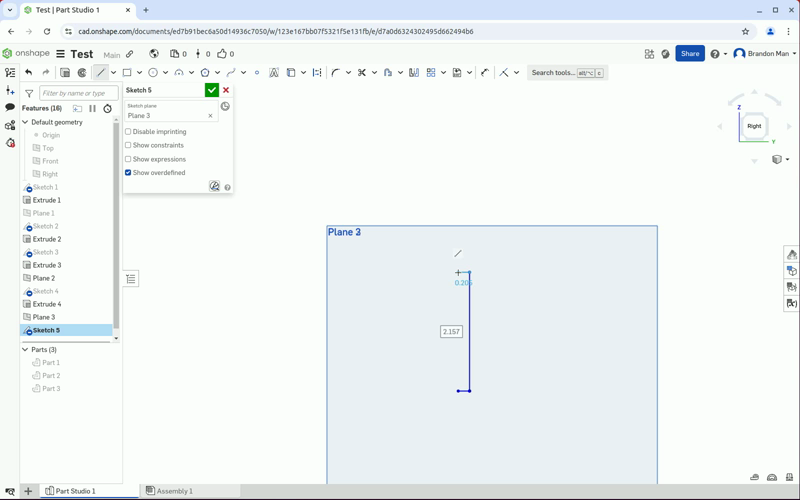
click(458, 272)
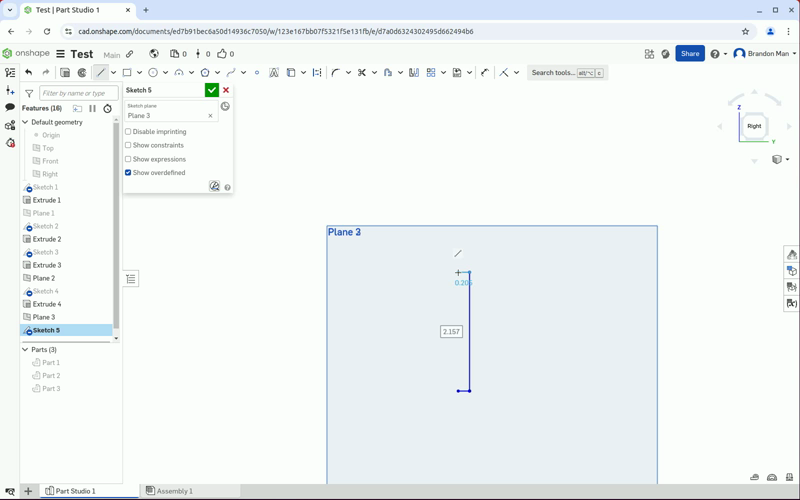
scroll(-6)
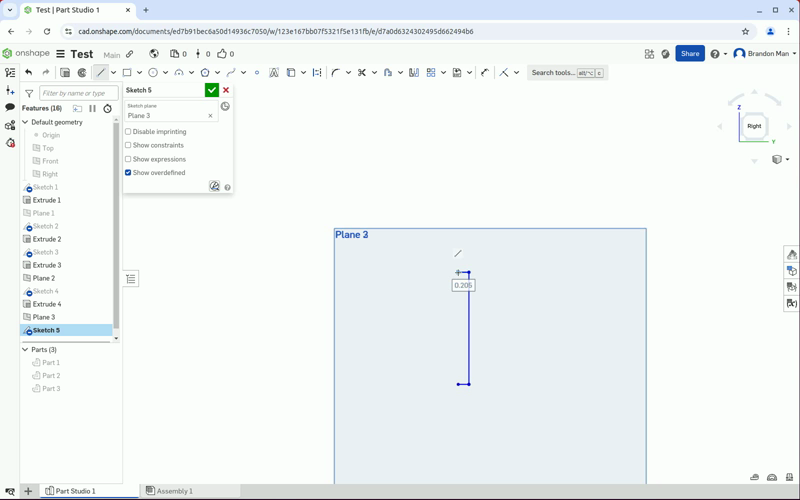
scroll(-6)
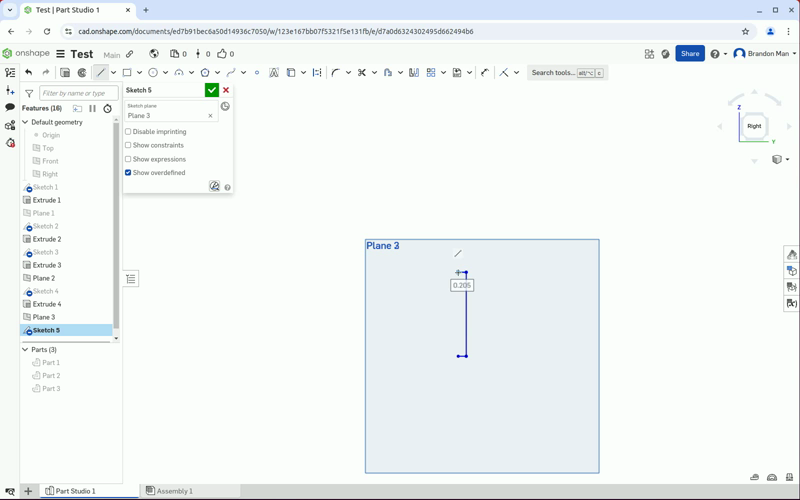
scroll(-6)
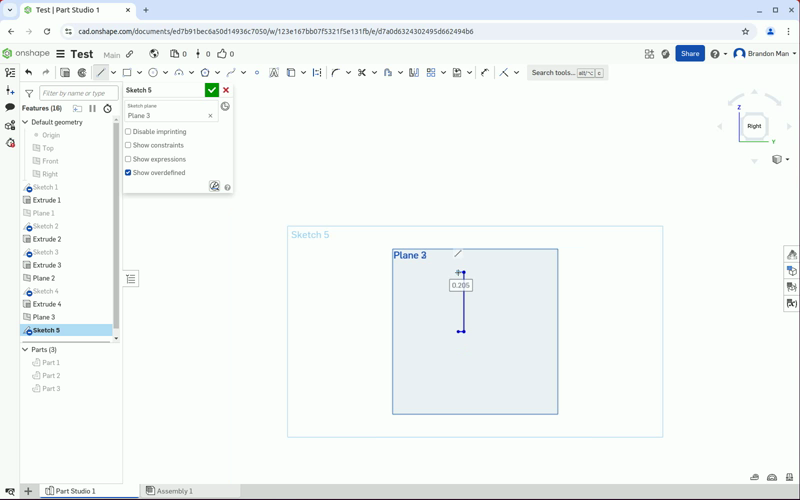
scroll(-6)
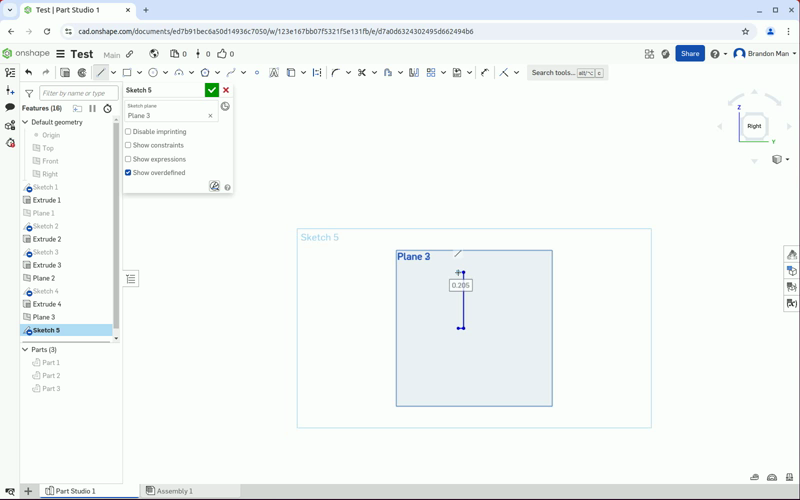
scroll(-6)
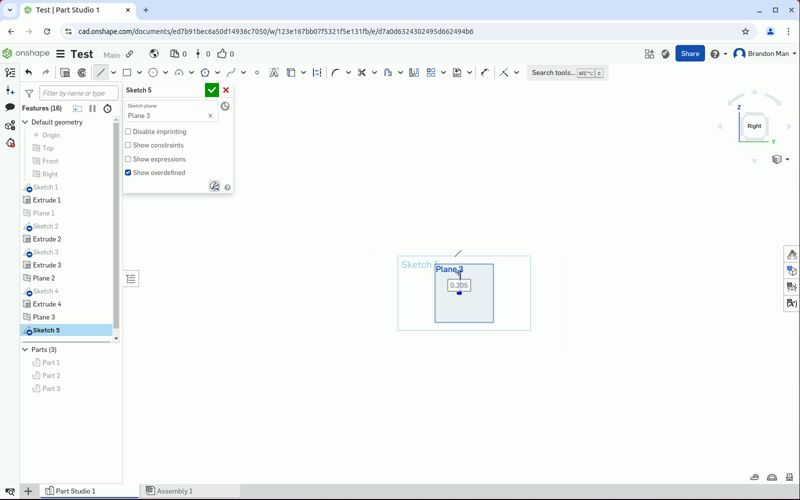
scroll(-6)
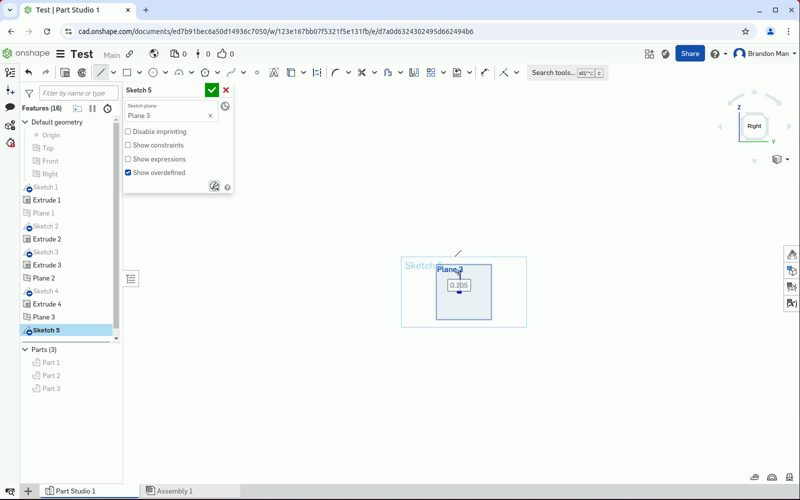
scroll(-6)
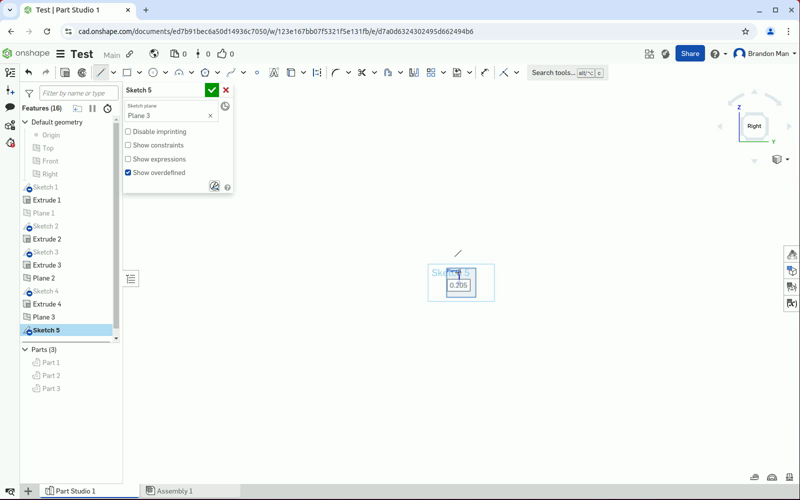
key_up(shift)
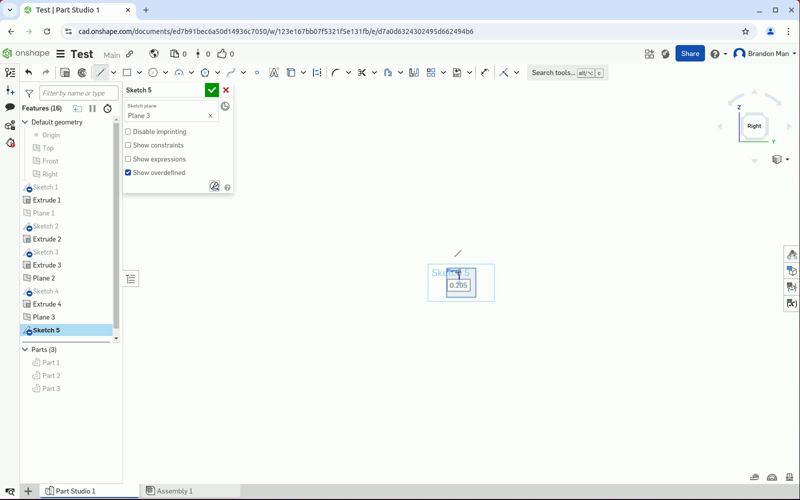
mouse_move(488, 272)
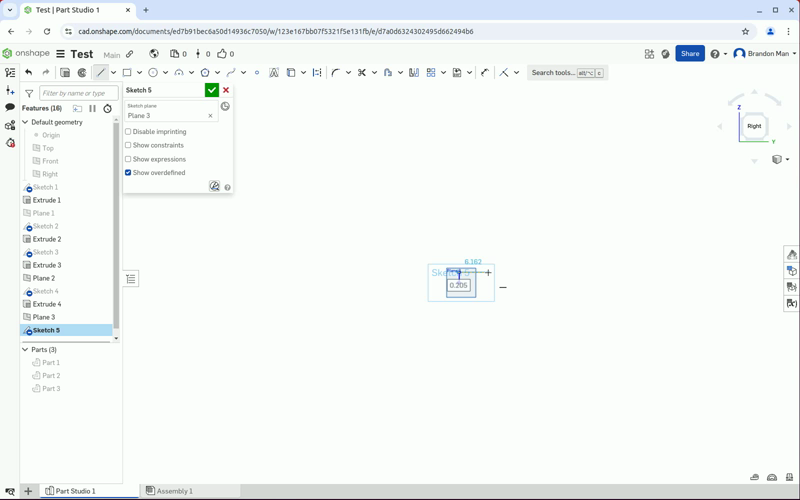
key_down(shift)
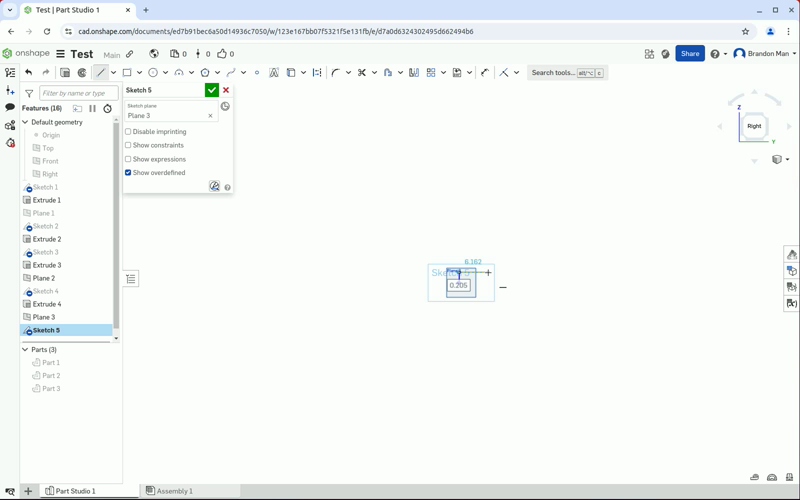
mouse_move(458, 282)
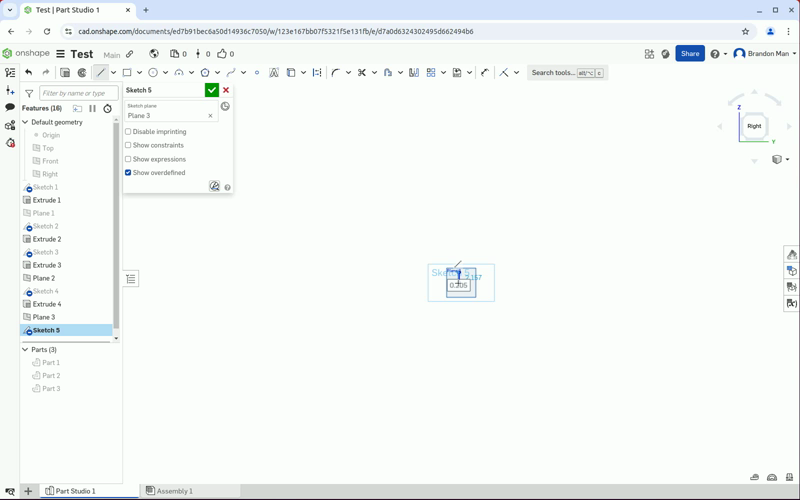
scroll(6)
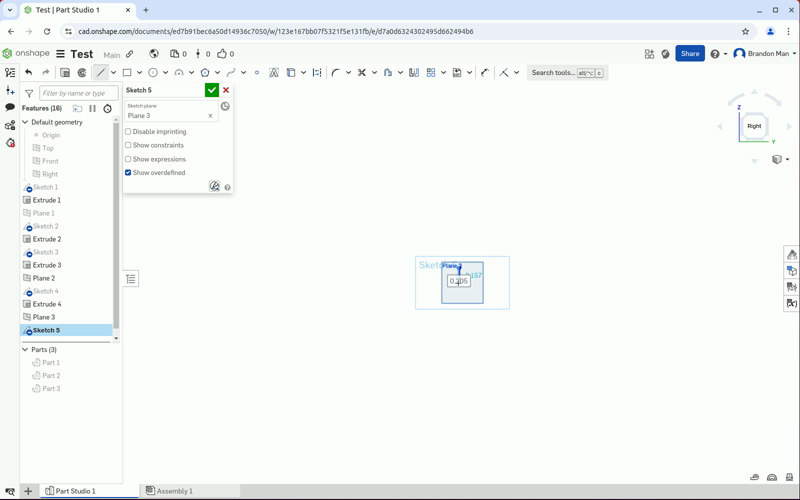
scroll(6)
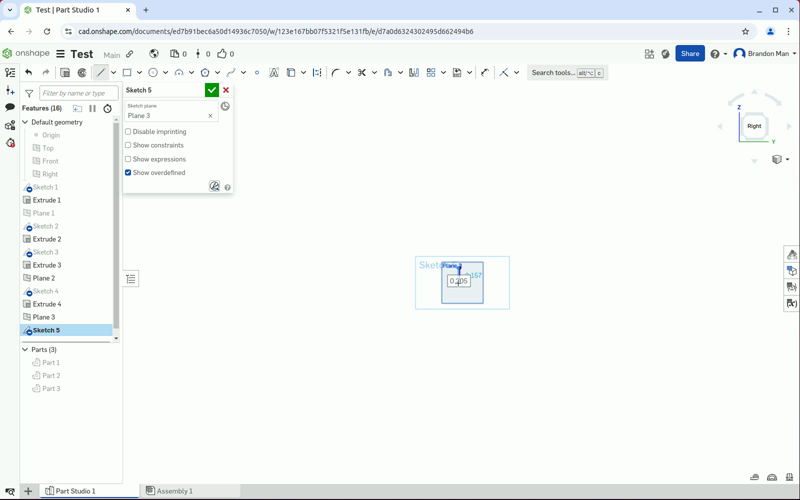
scroll(6)
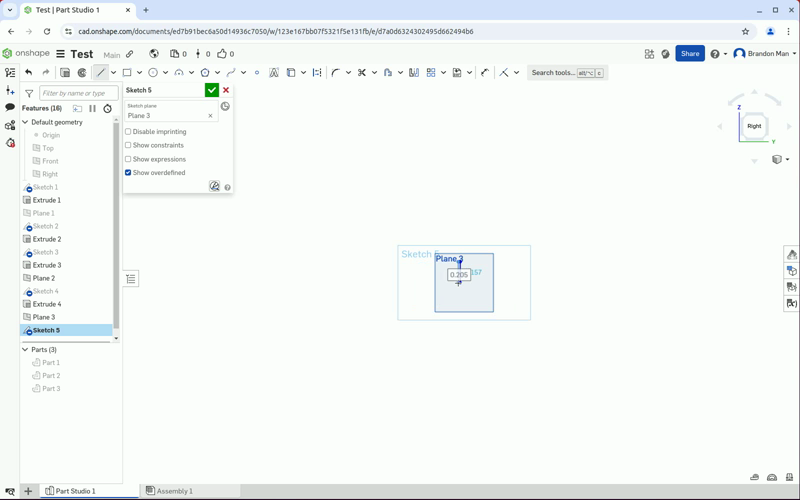
scroll(6)
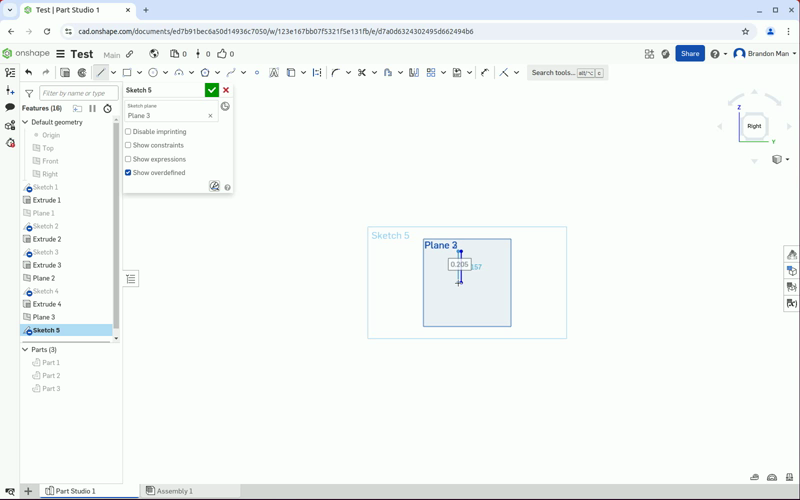
scroll(6)
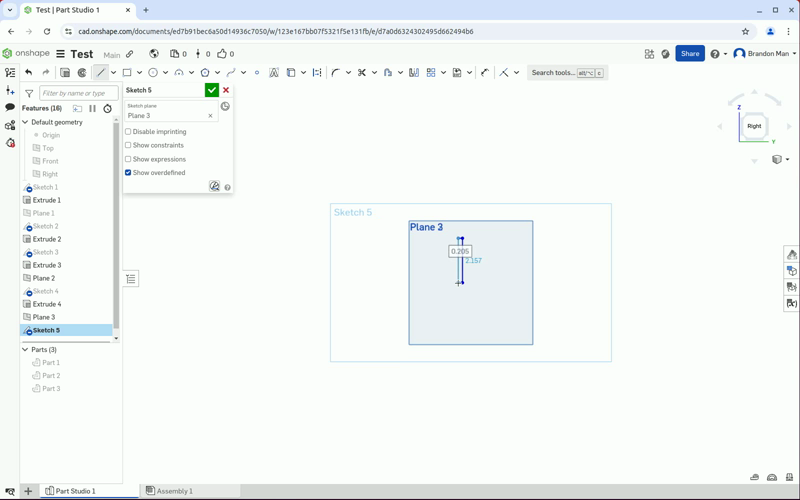
scroll(6)
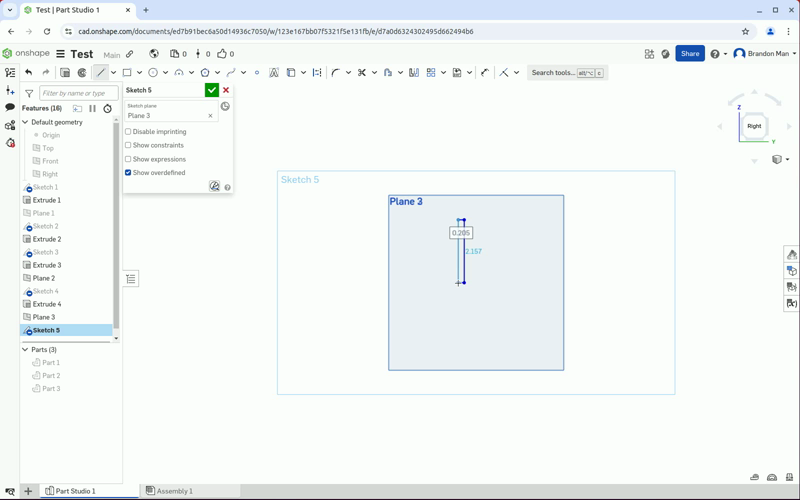
scroll(6)
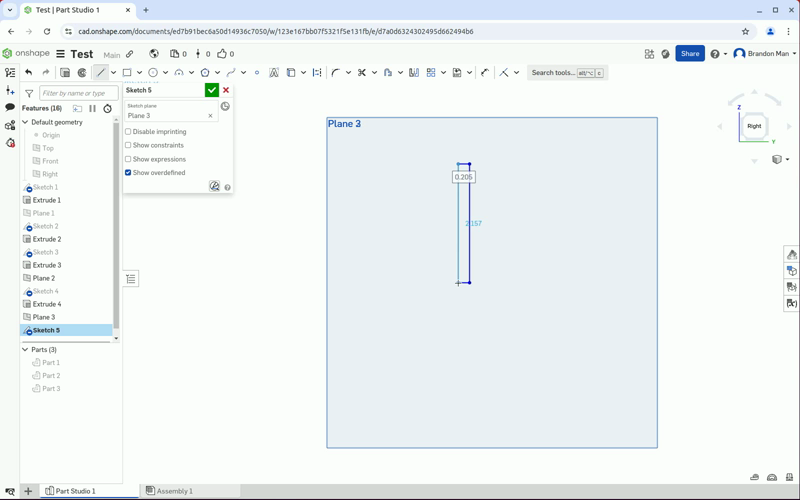
key_up(shift)
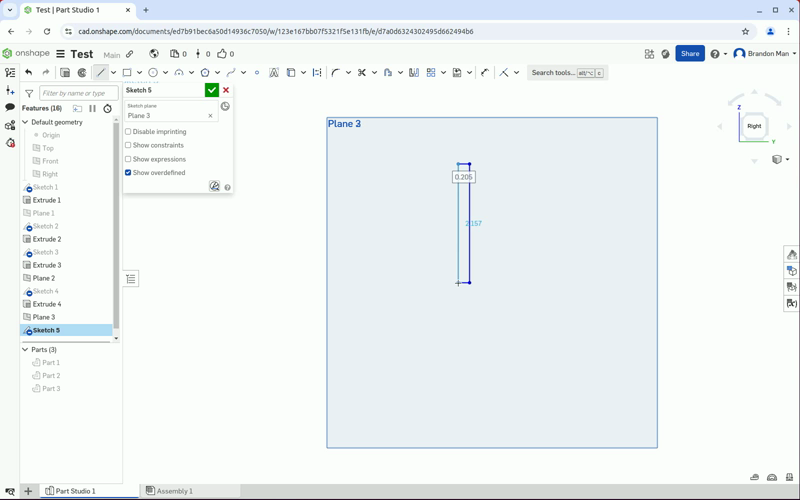
click(458, 282)
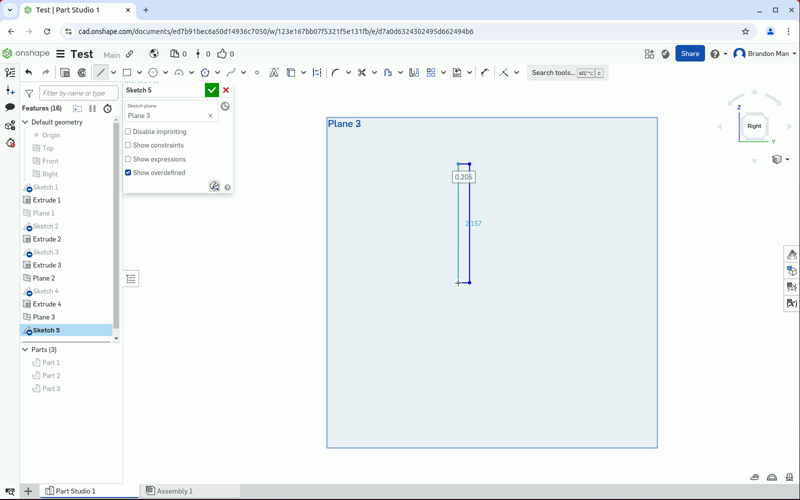
scroll(-6)
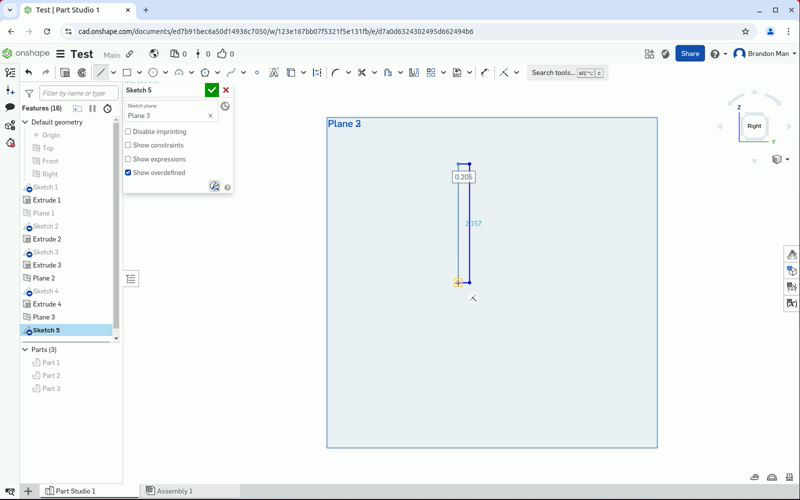
scroll(-6)
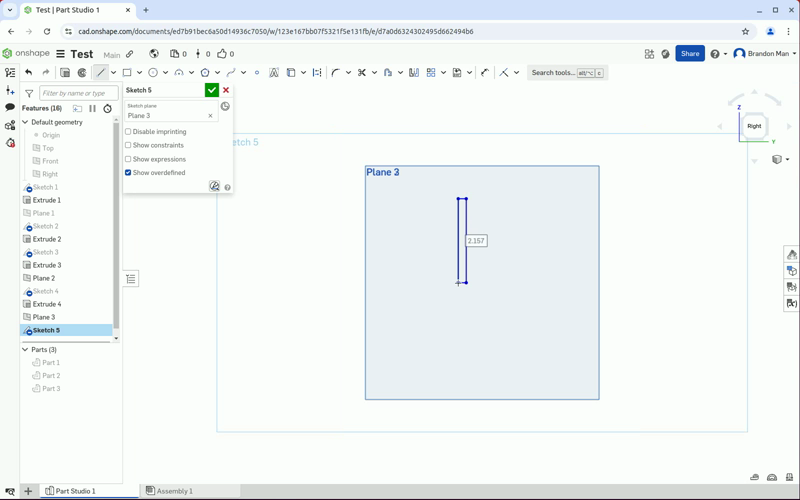
scroll(-6)
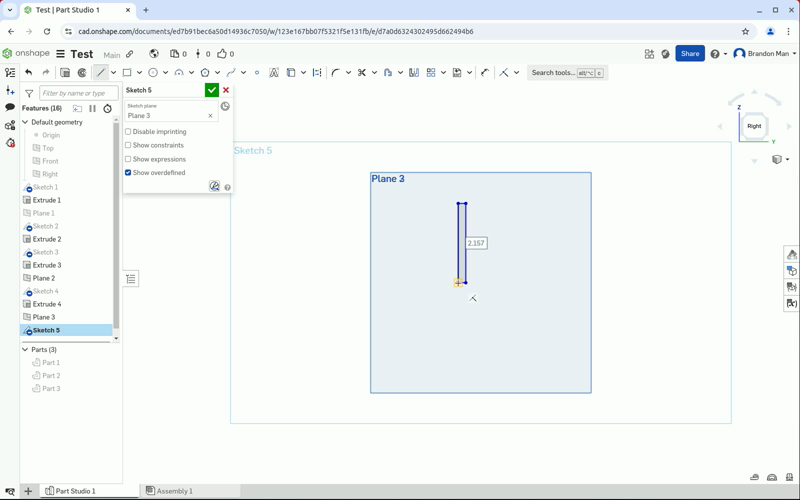
scroll(-6)
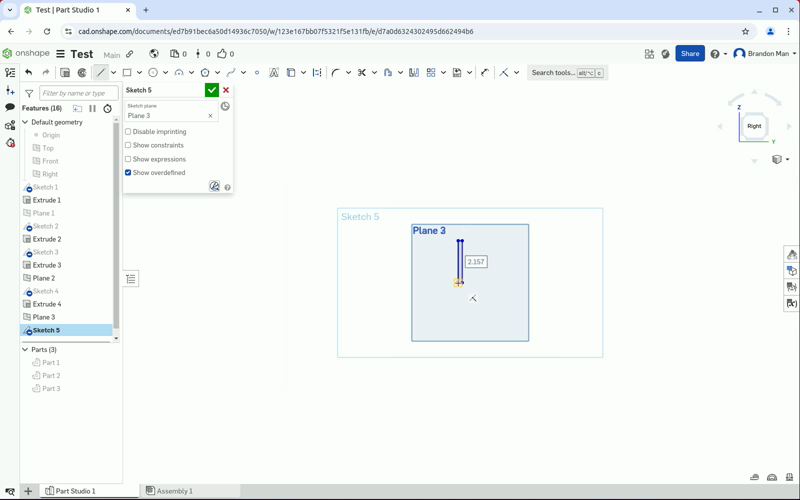
scroll(-6)
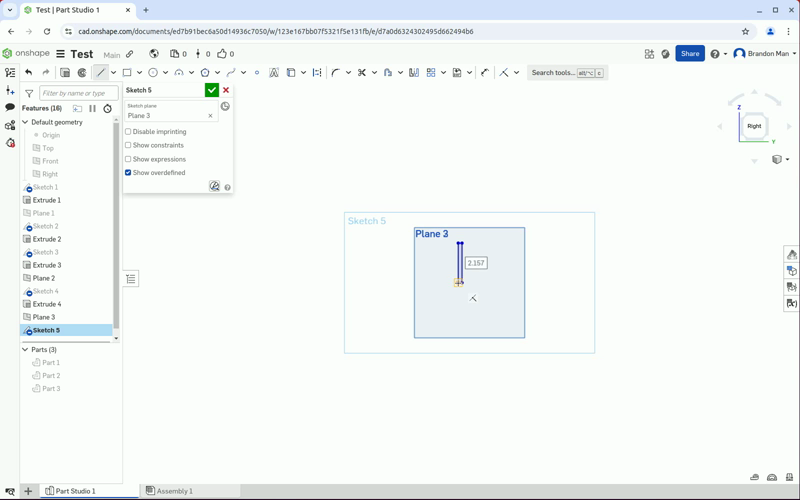
scroll(-6)
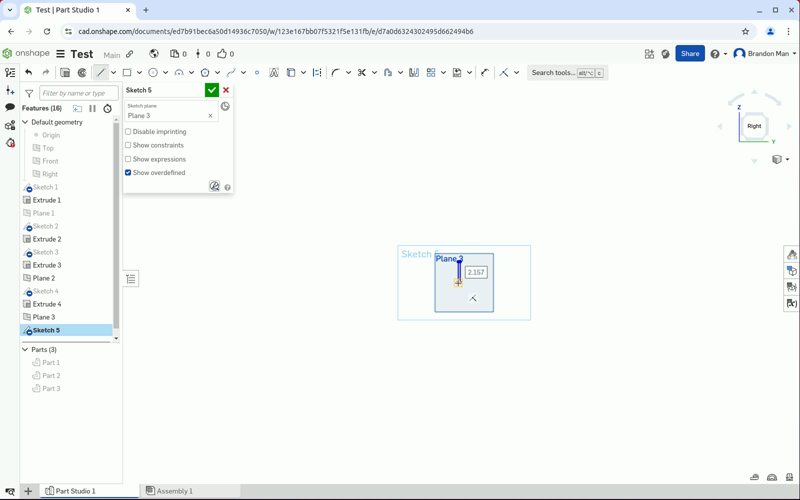
scroll(-6)
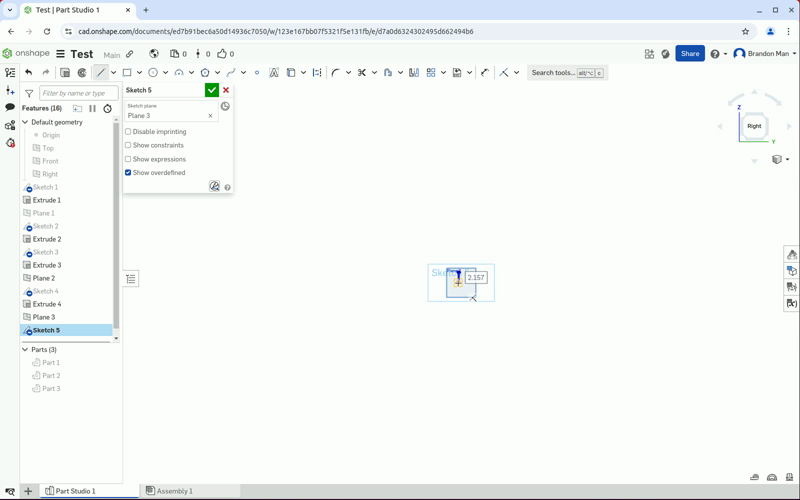
key(esc)
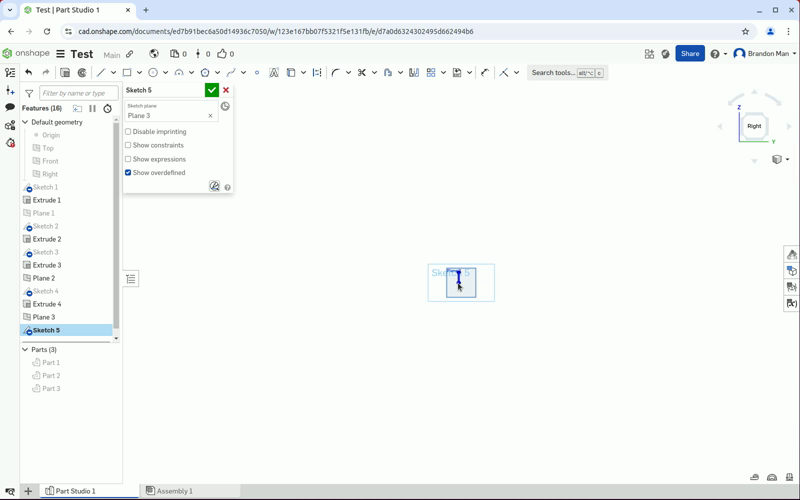
mouse_move(458, 279)
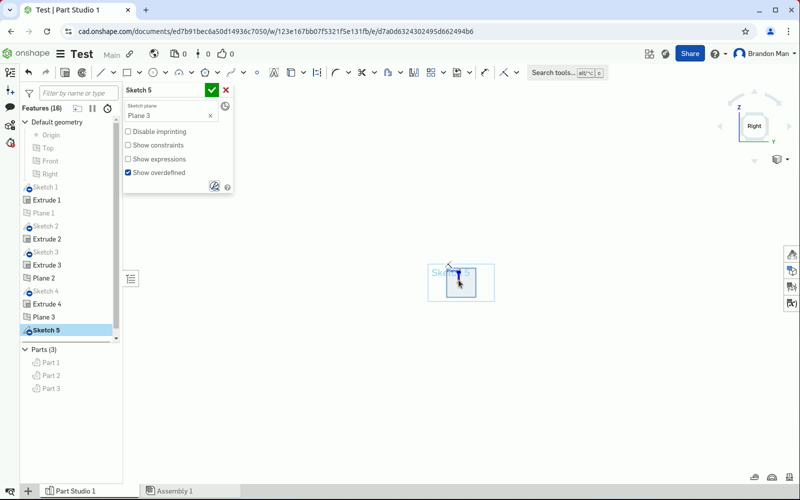
scroll(6)
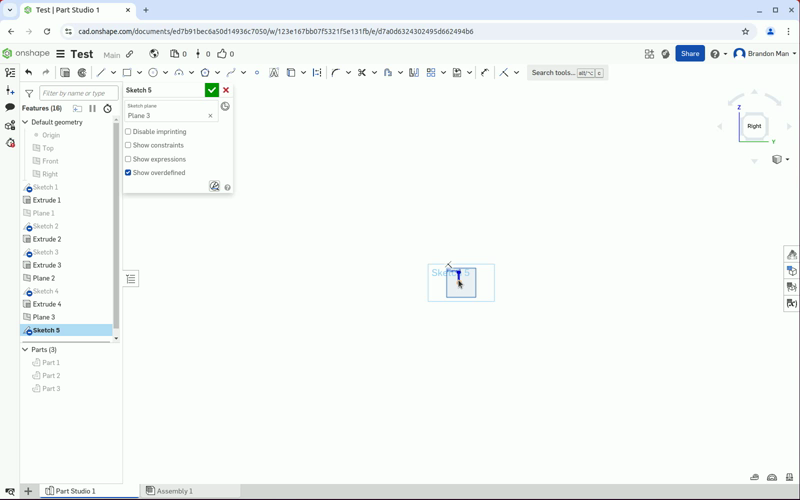
scroll(6)
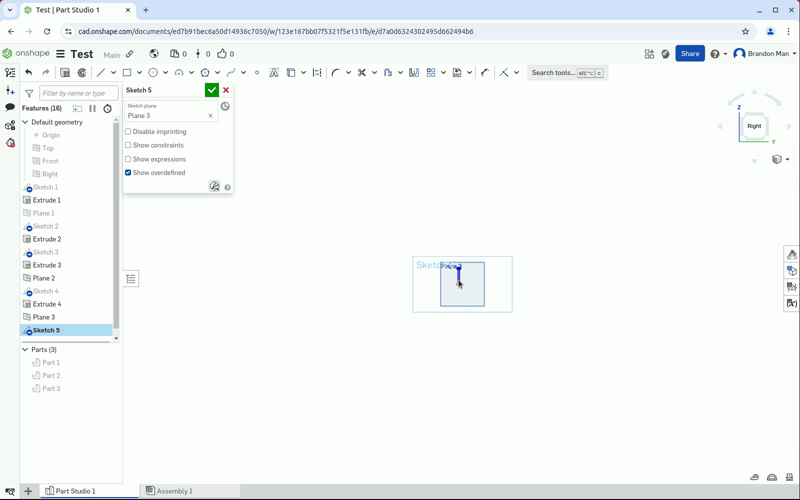
scroll(6)
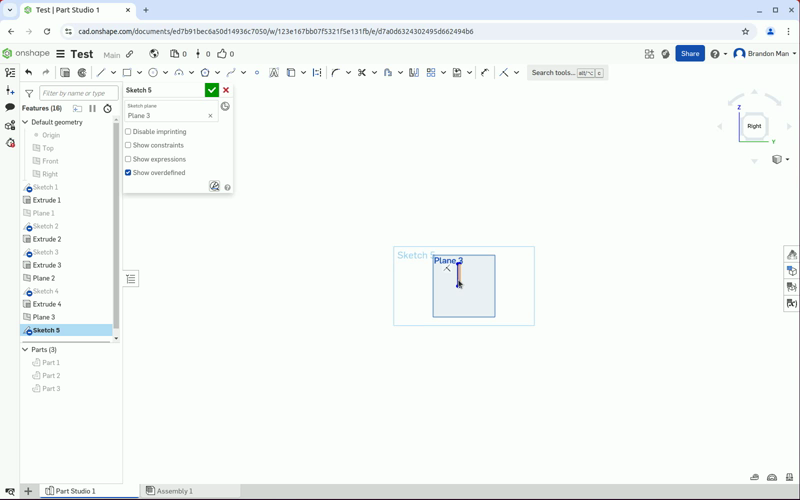
scroll(6)
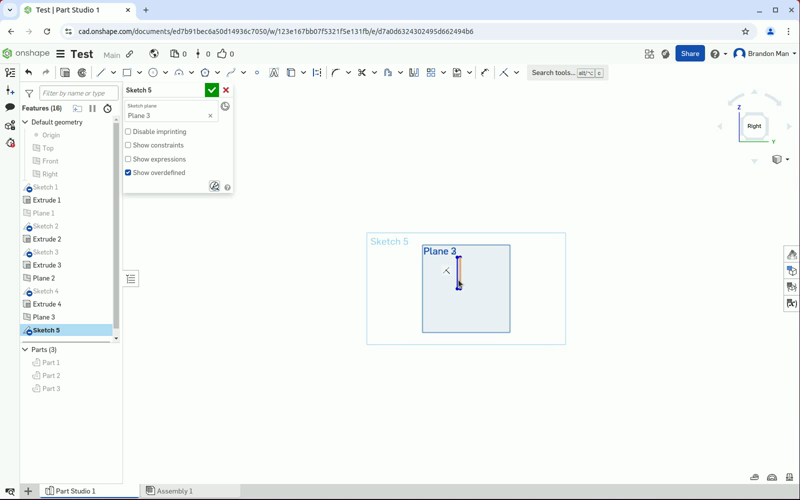
scroll(6)
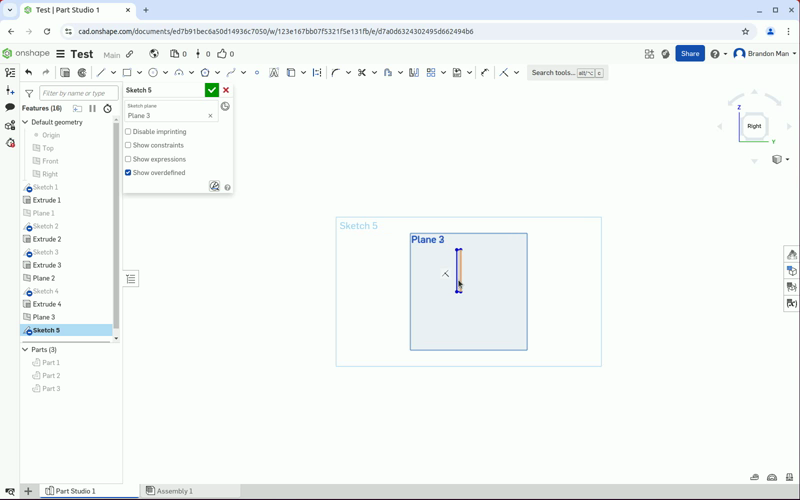
scroll(6)
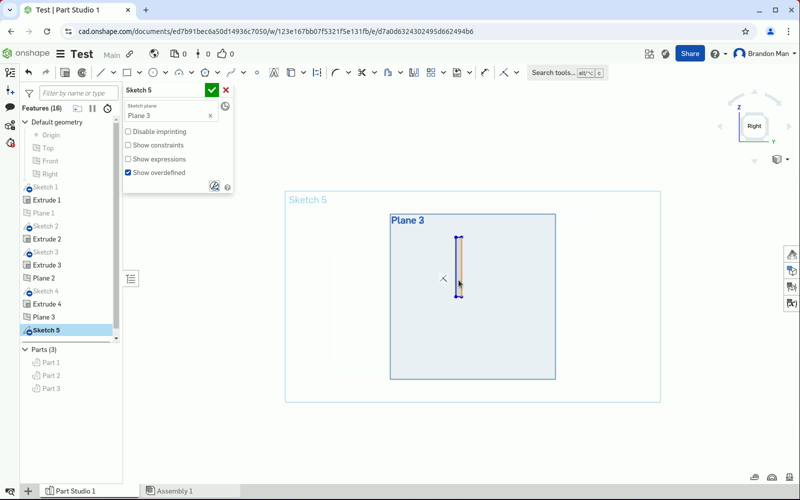
scroll(6)
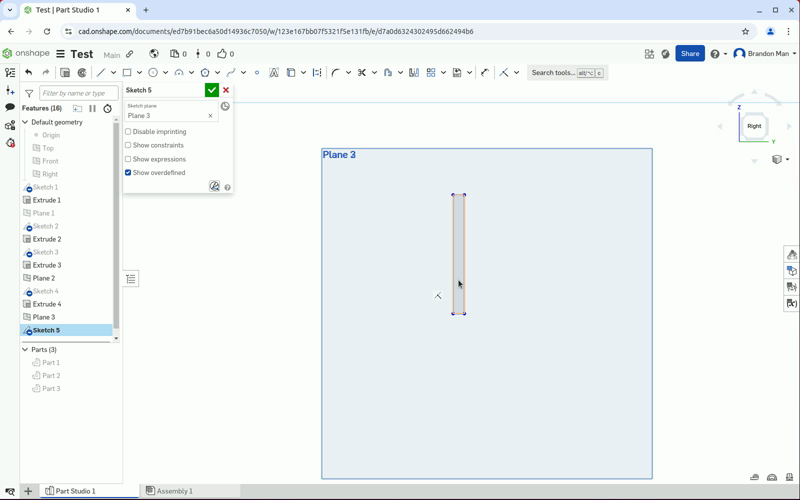
click(458, 279)
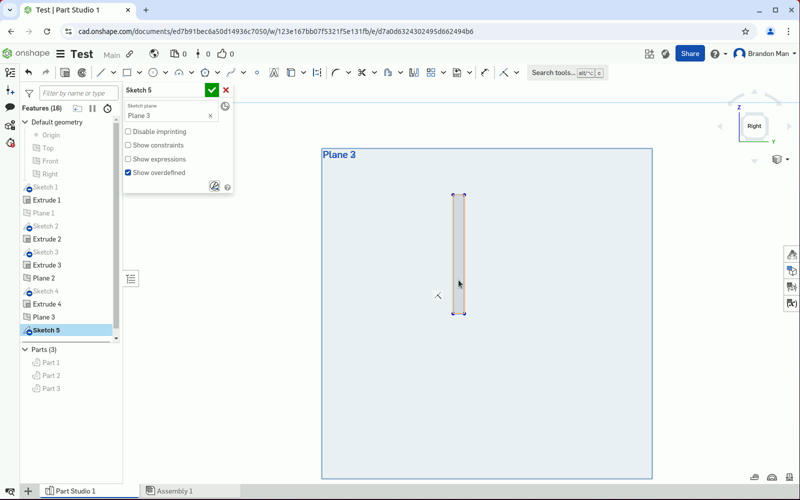
scroll(-6)
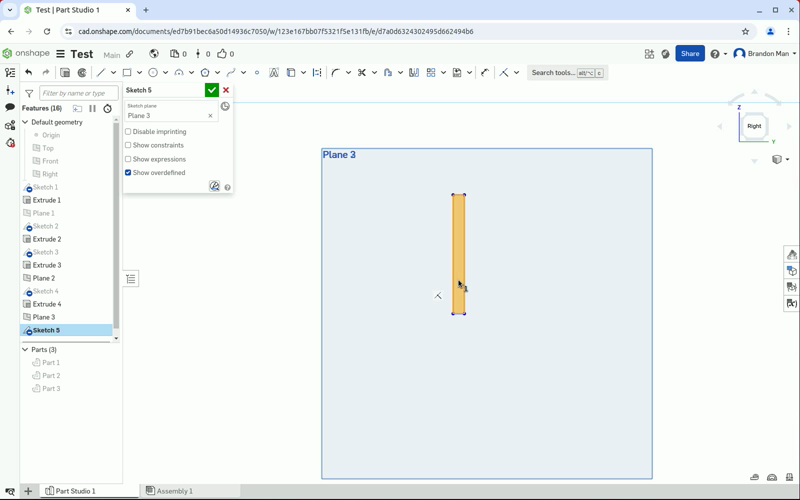
scroll(-6)
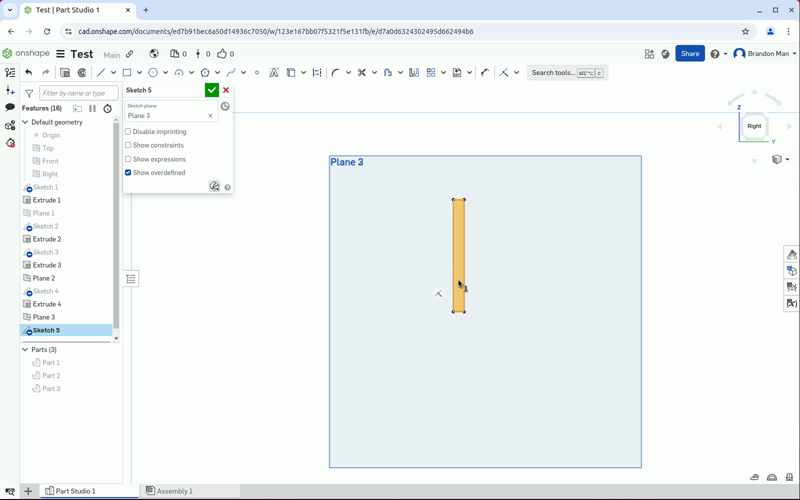
scroll(-6)
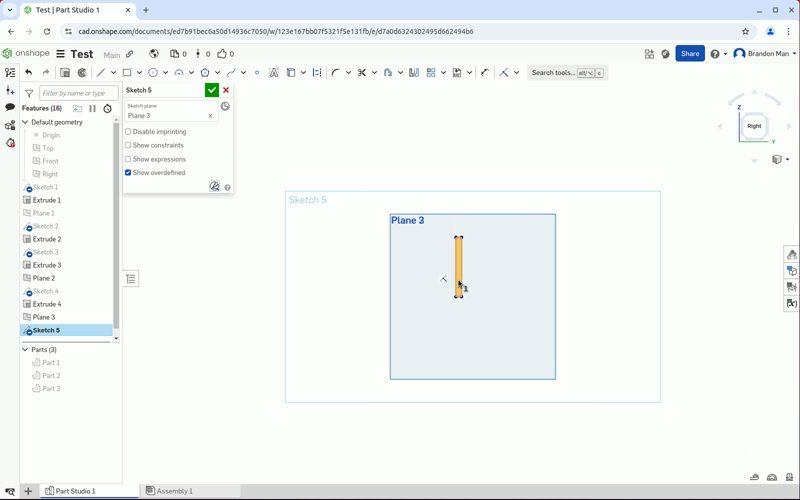
scroll(-6)
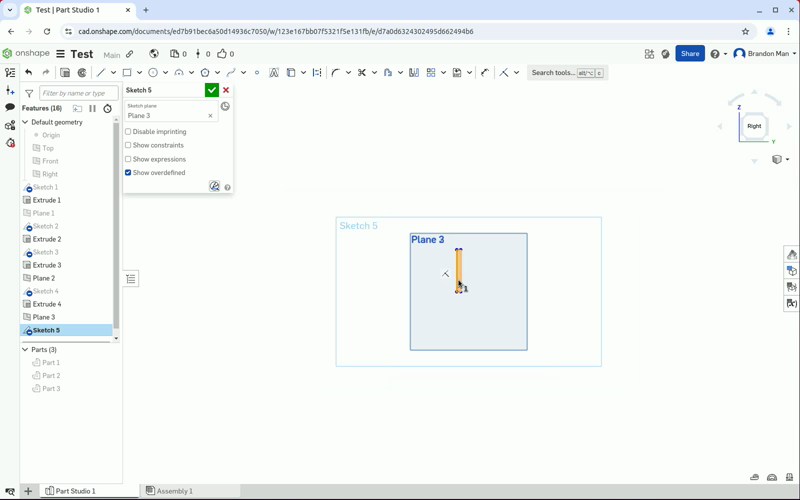
scroll(-6)
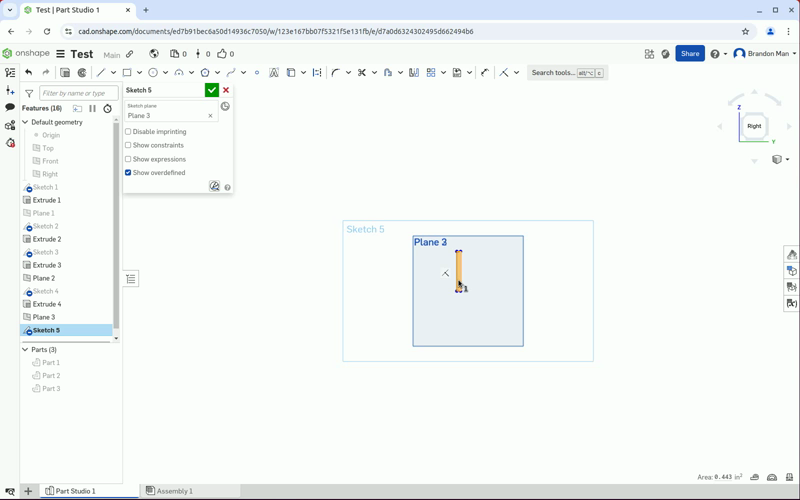
scroll(-6)
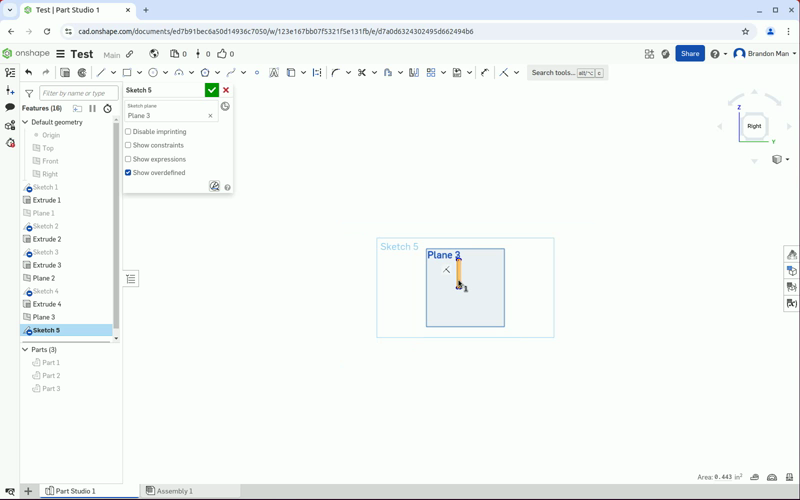
scroll(-6)
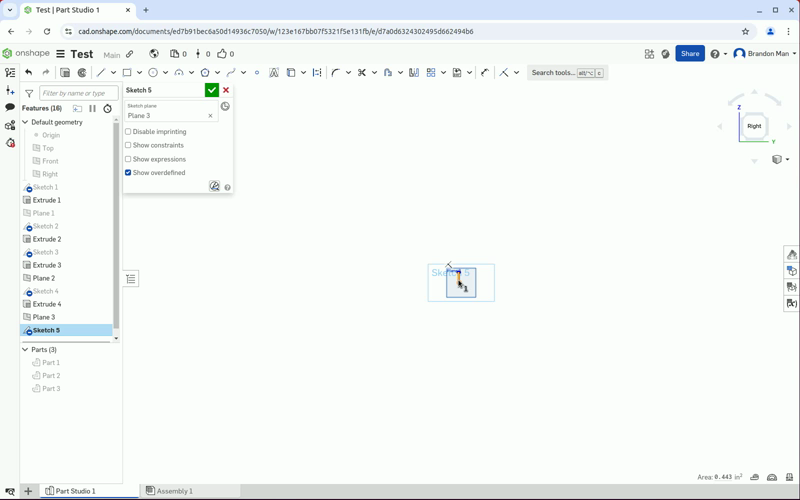
mouse_move(73, 352)
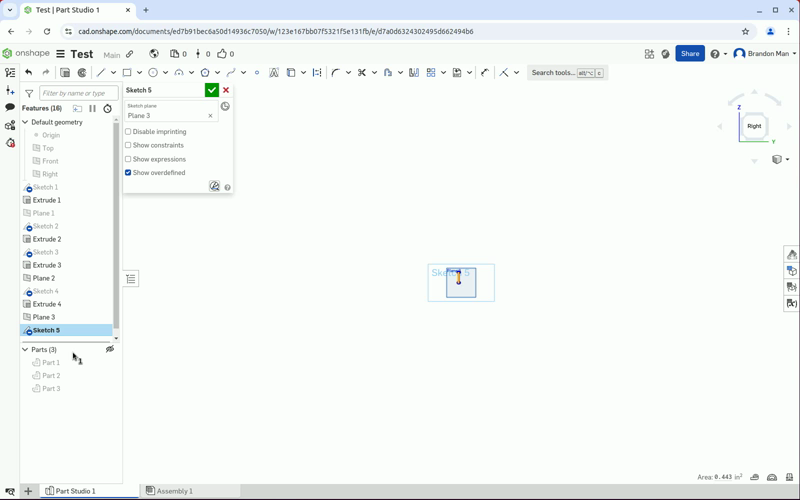
key(shift+y)
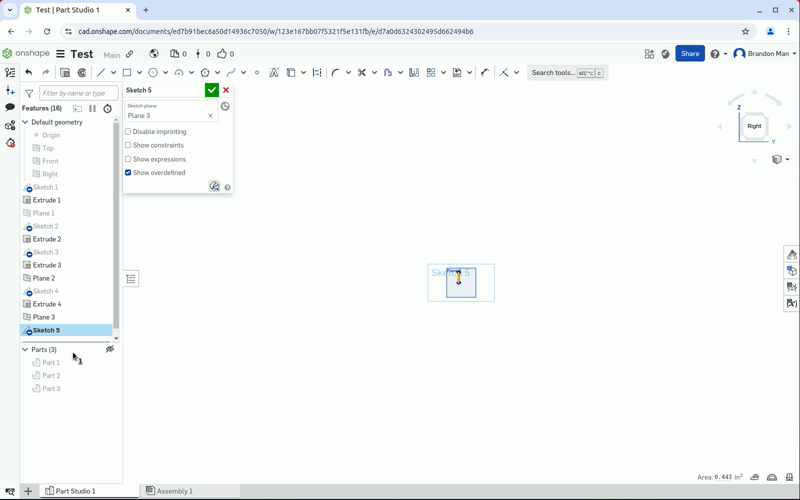
key(shift+e)
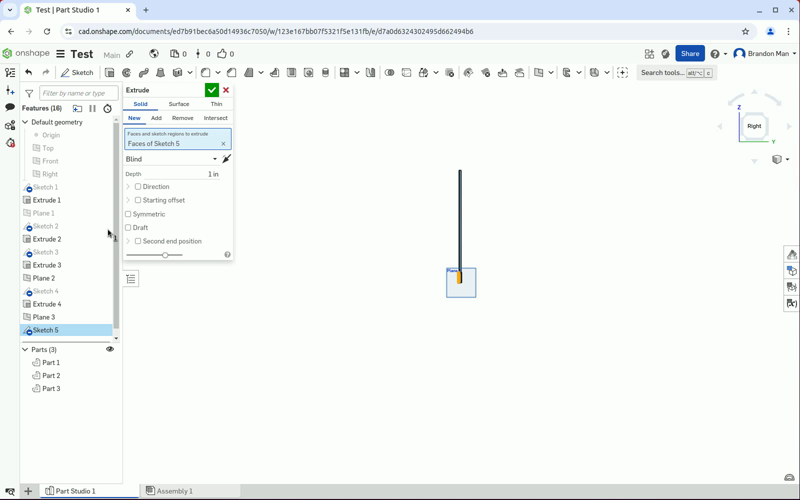
mouse_move(143, 106)
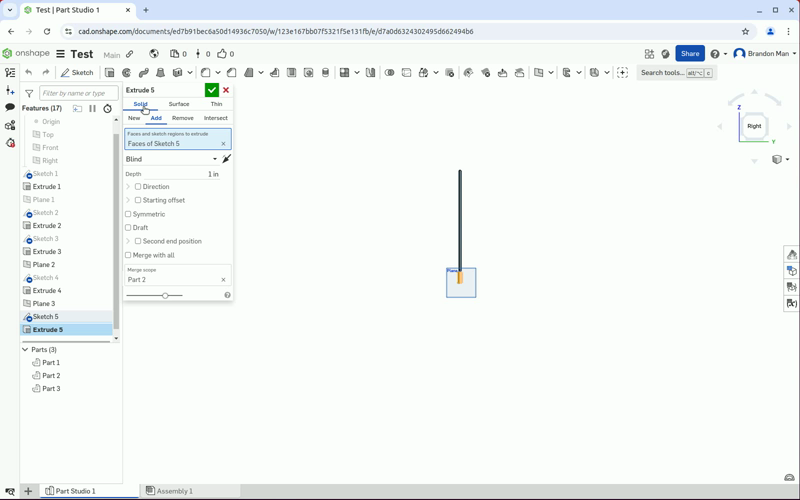
click(143, 106)
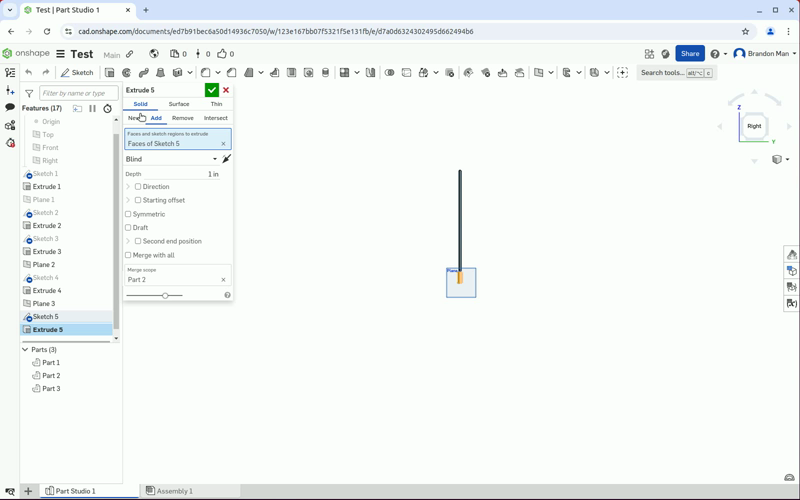
mouse_move(137, 120)
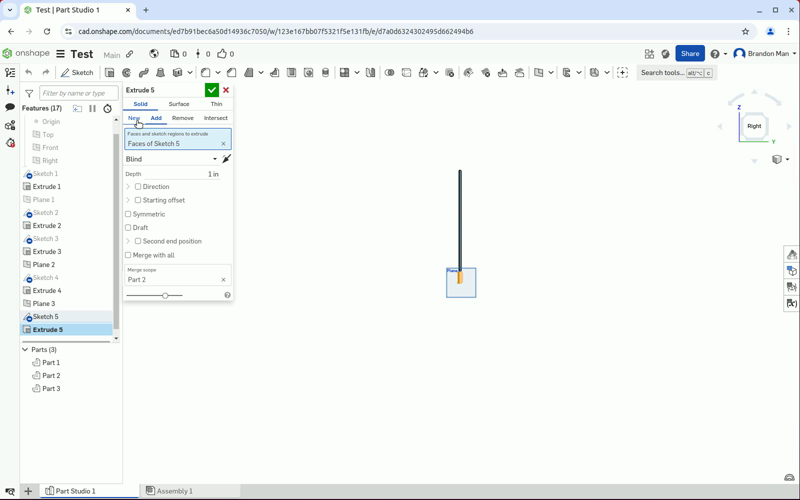
click(137, 120)
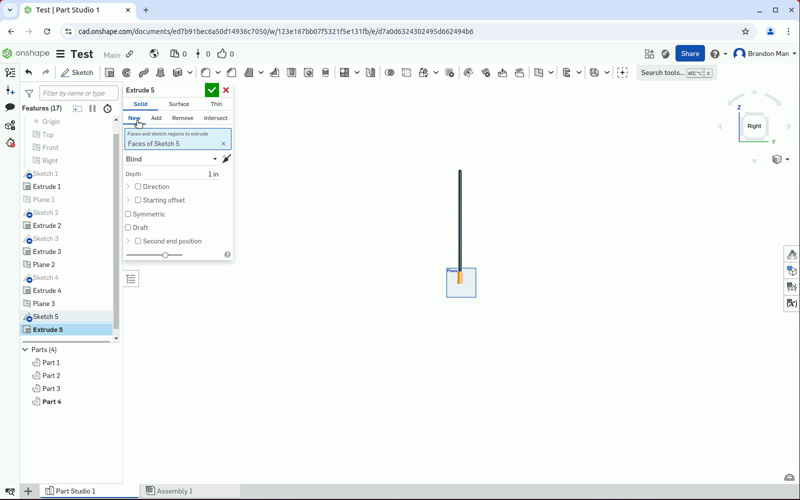
key(tab, 4)
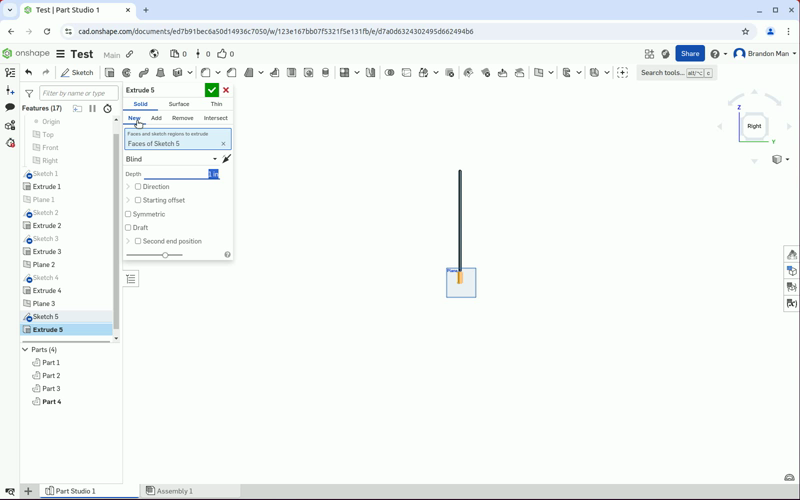
text(0.481)
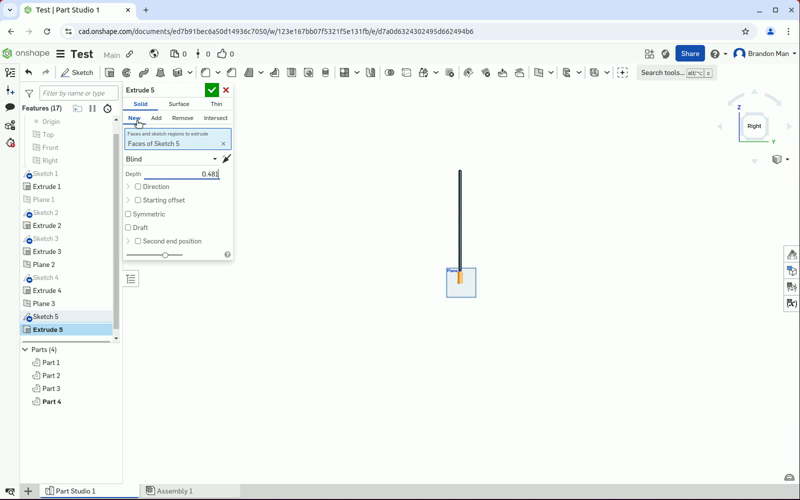
key(enter)
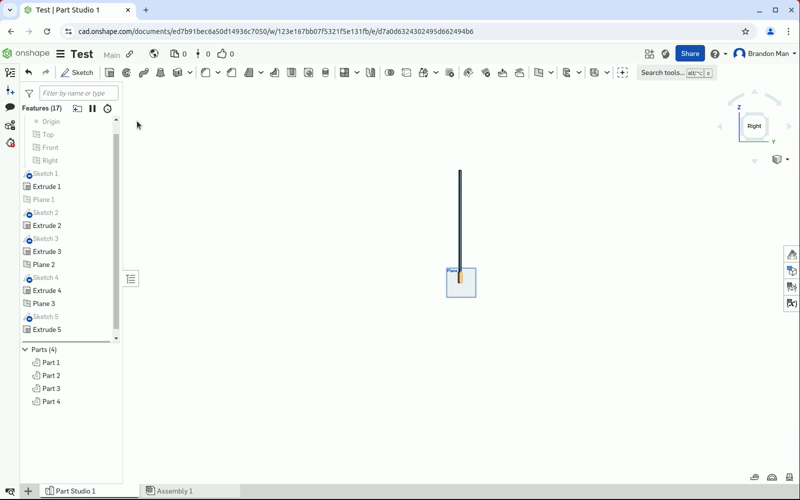
key(shift+h)
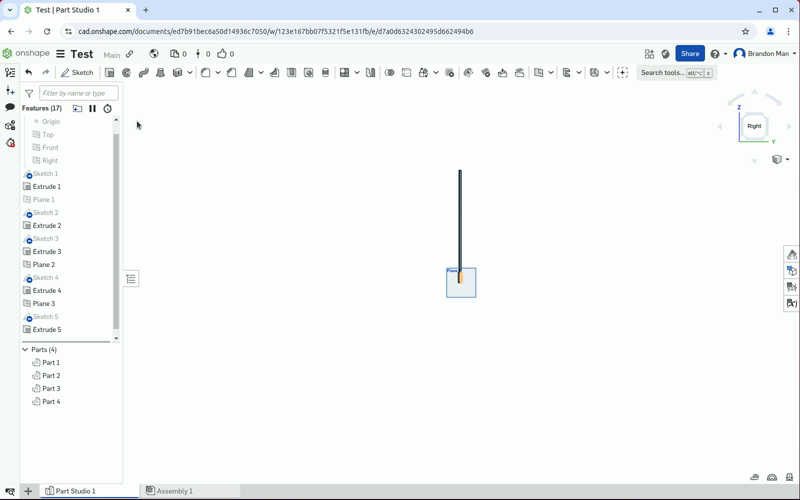
key(shift+h)
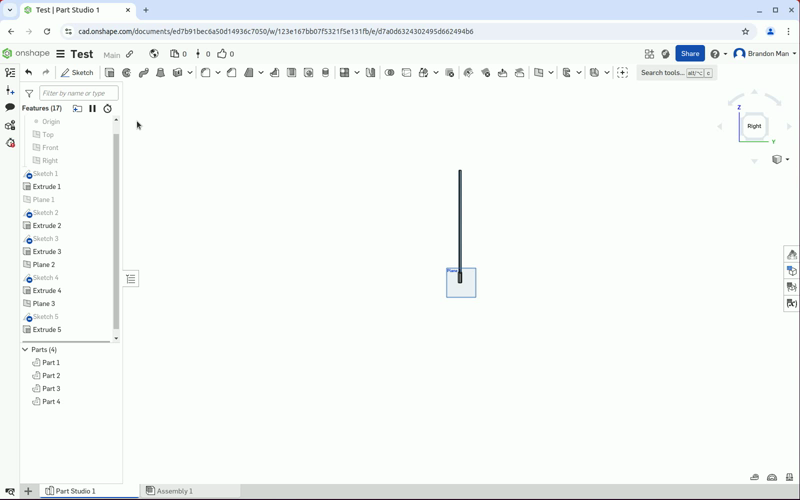
mouse_move(69, 176)
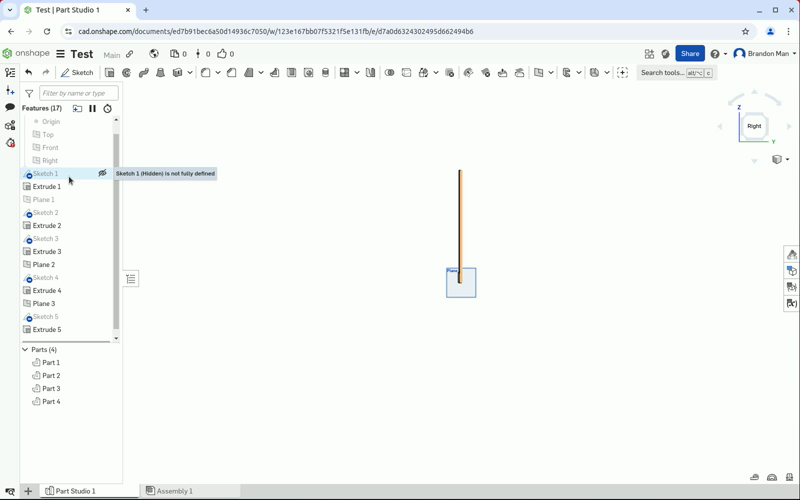
click(69, 176)
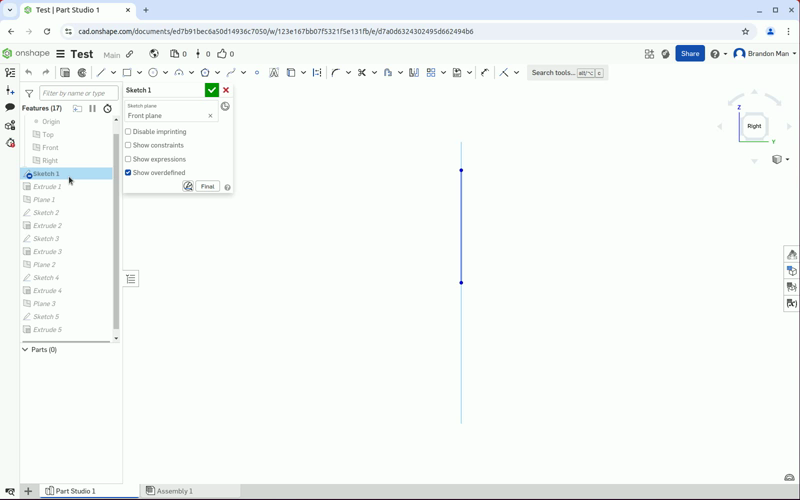
mouse_move(229, 92)
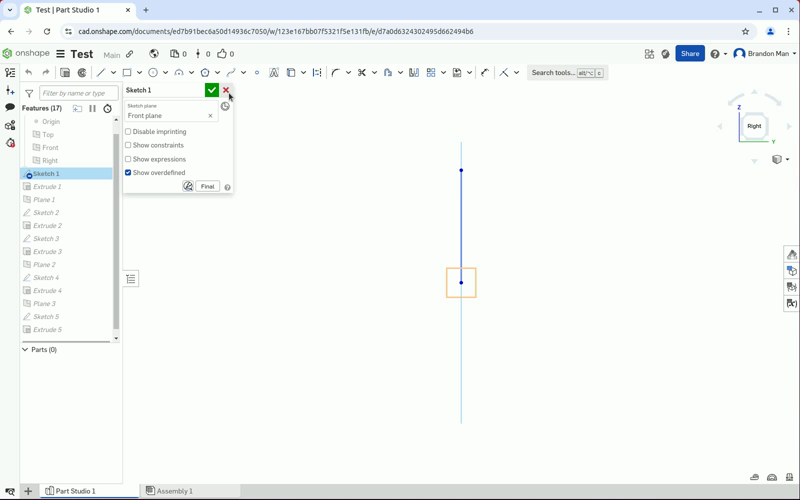
click(229, 92)
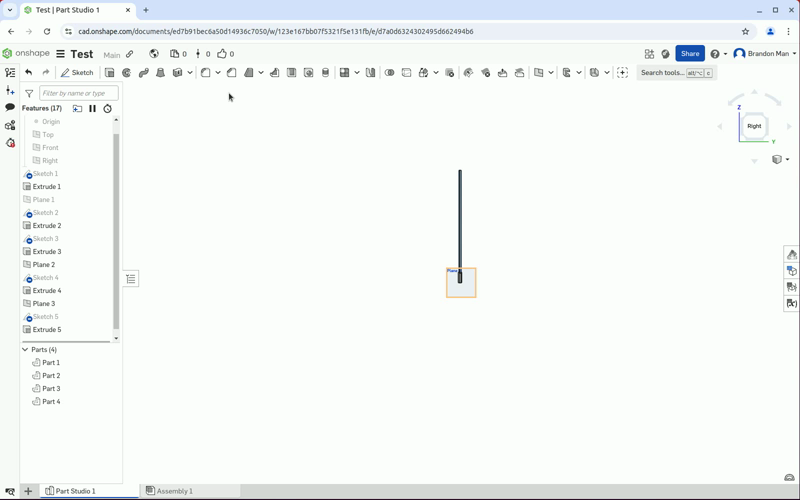
mouse_move(73, 352)
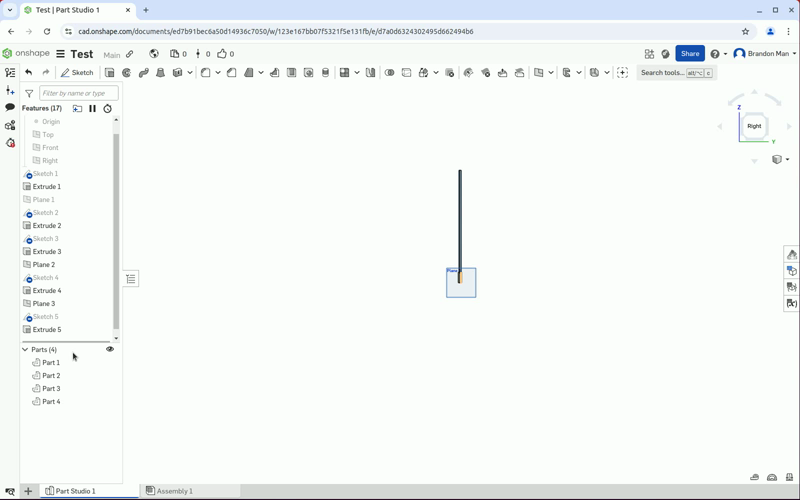
key(y)
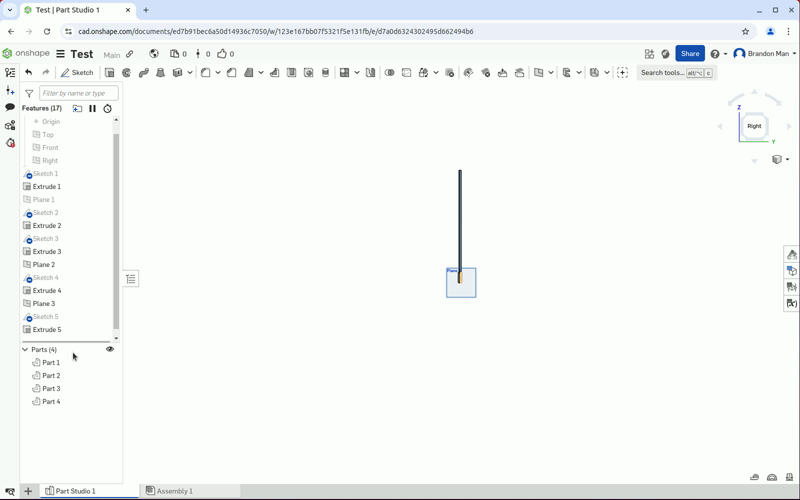
key(shift+p)
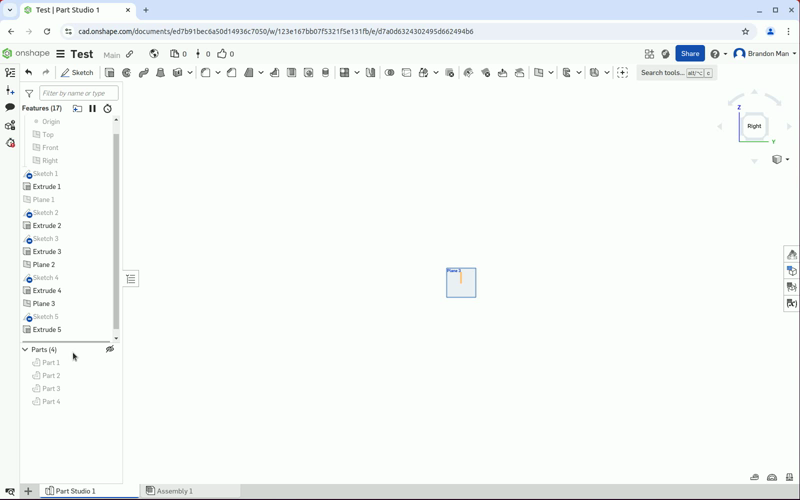
key(space)
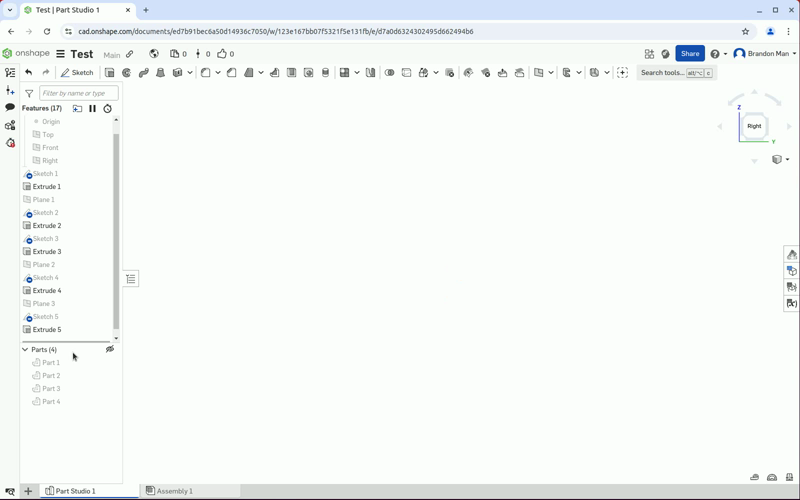
key_down(shift)
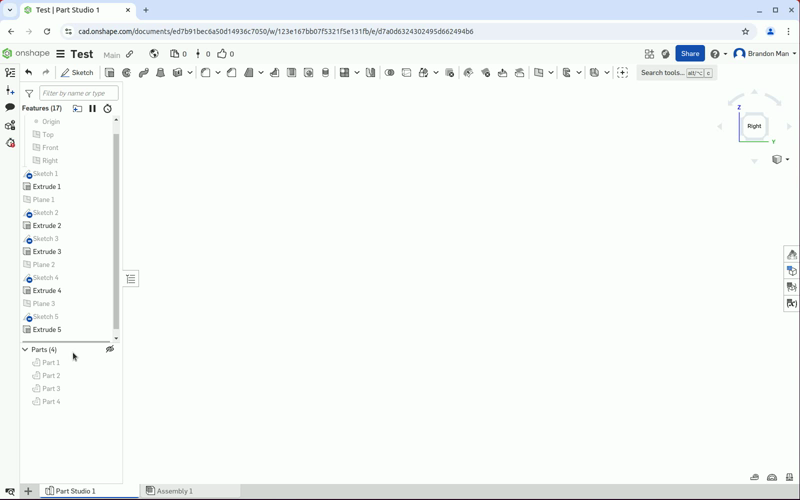
key(right)
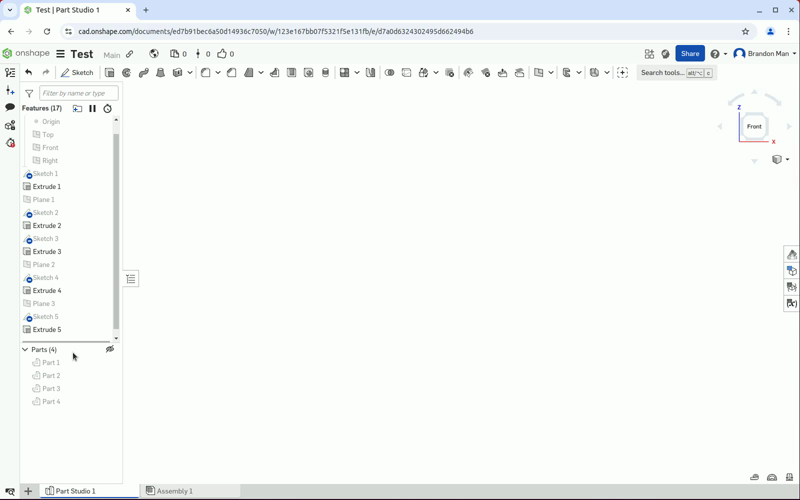
key_up(shift)
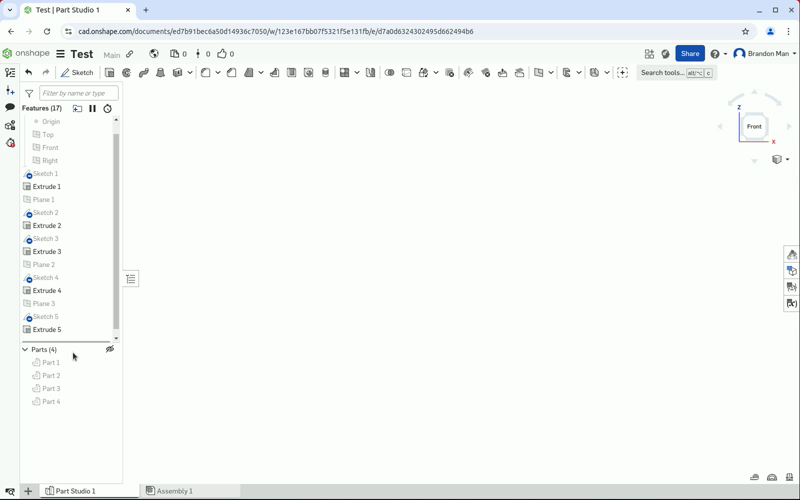
key(space)
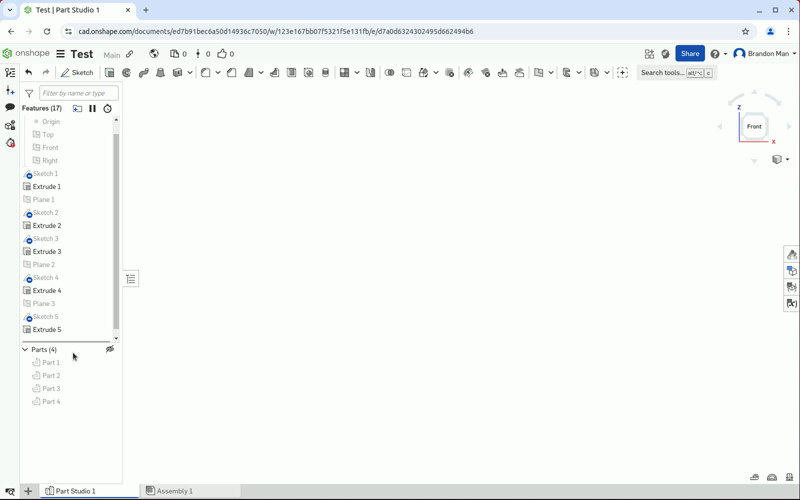
key_down(shift)
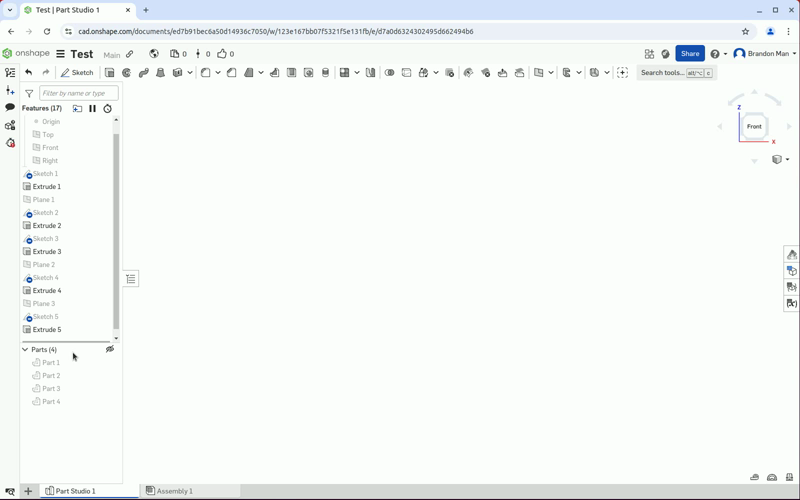
key(down)
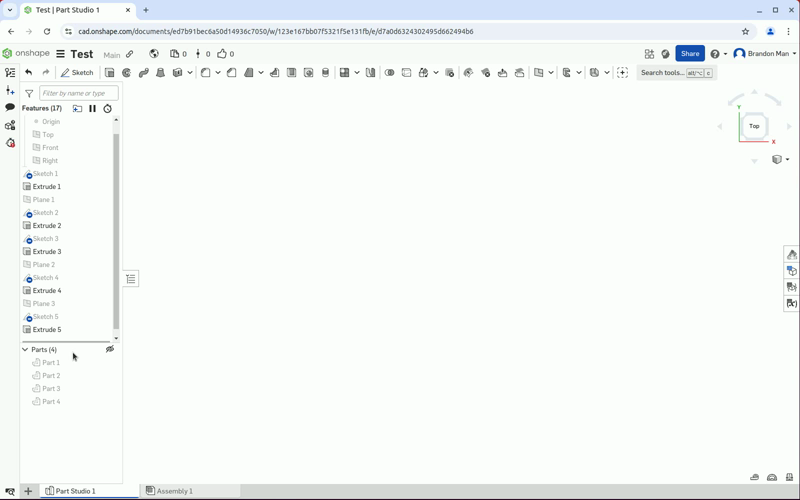
key_up(shift)
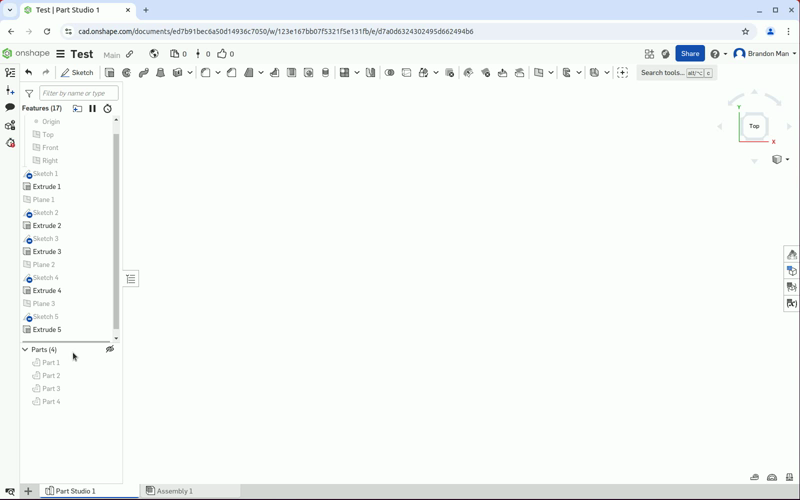
mouse_move(73, 352)
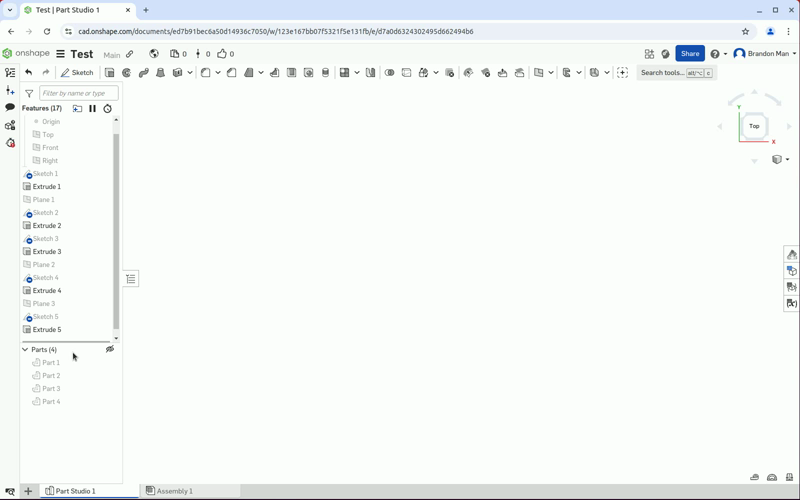
key(shift+y)
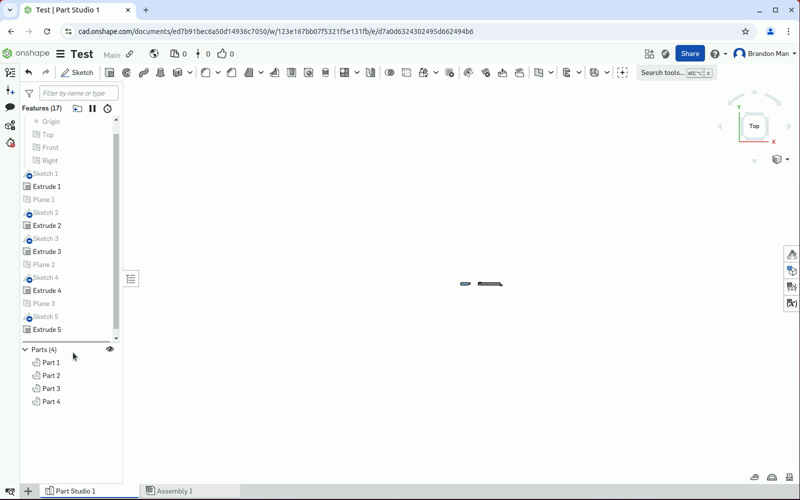
mouse_move(541, 75)
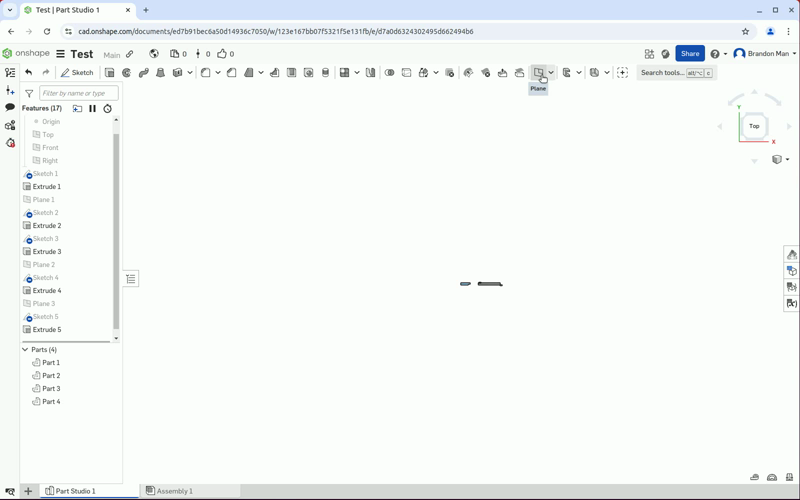
click(541, 75)
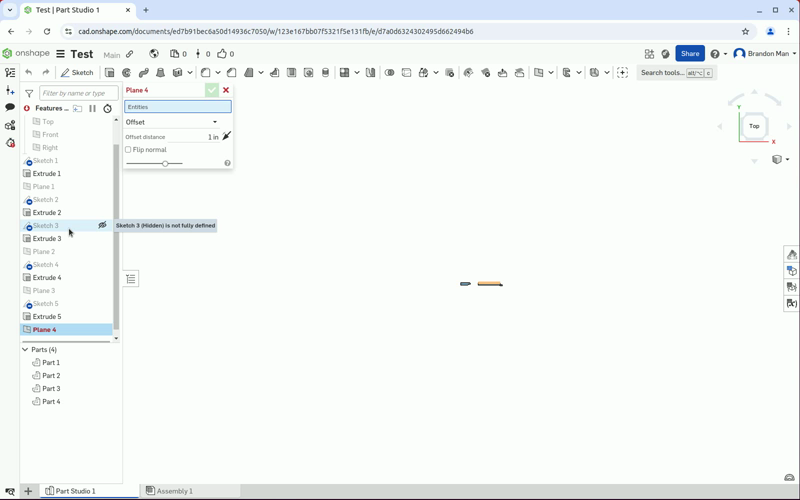
scroll(3)
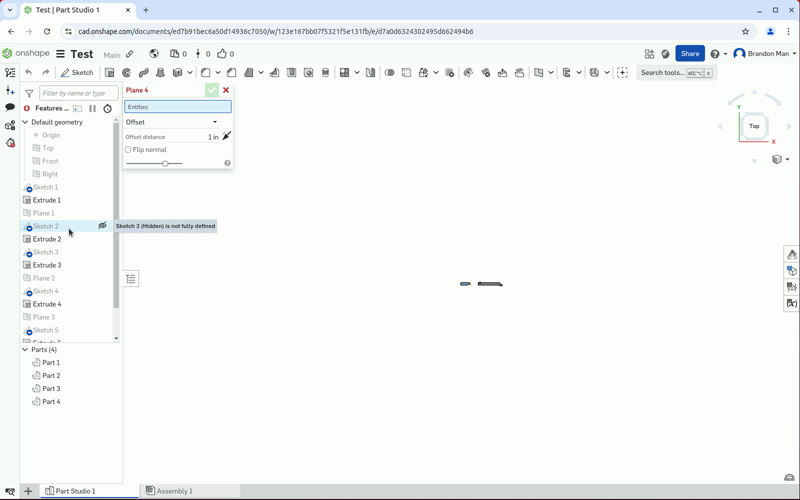
mouse_move(69, 150)
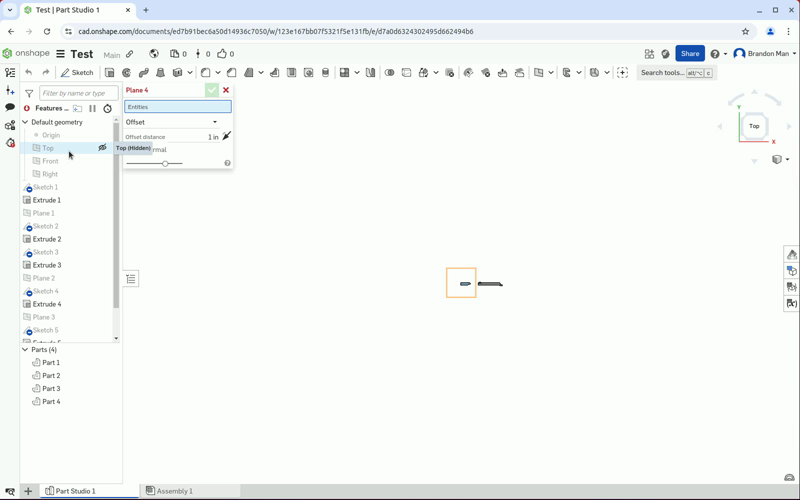
click(69, 150)
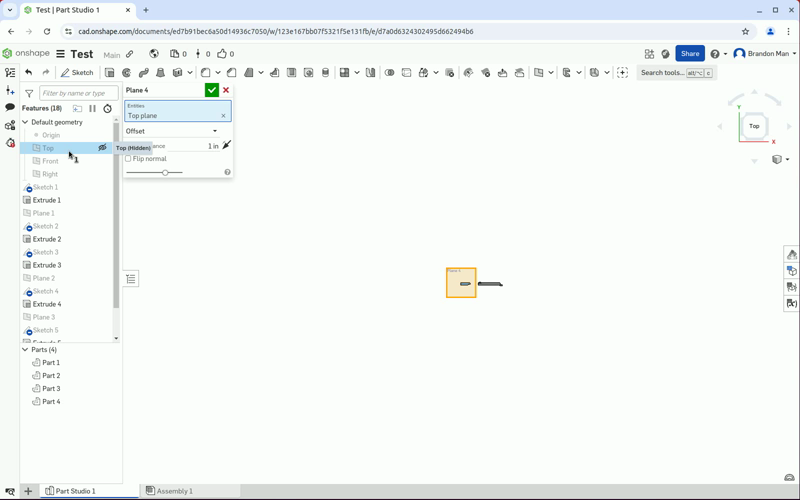
key(tab, 2)
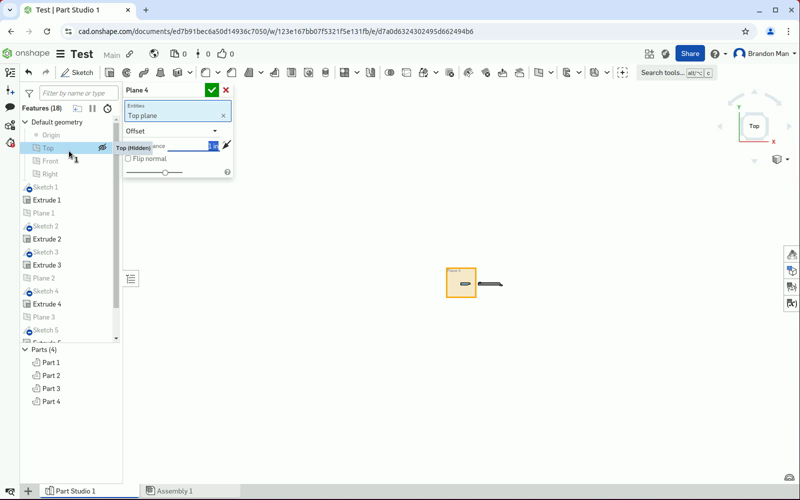
text(1.91)
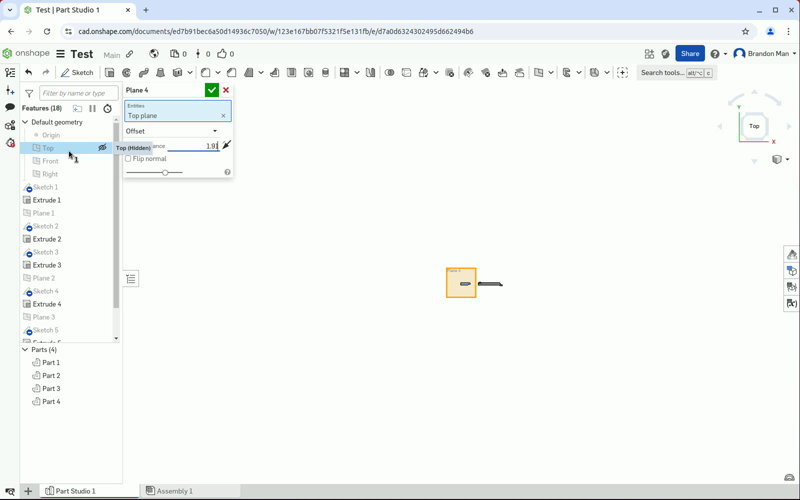
key(enter, 2)
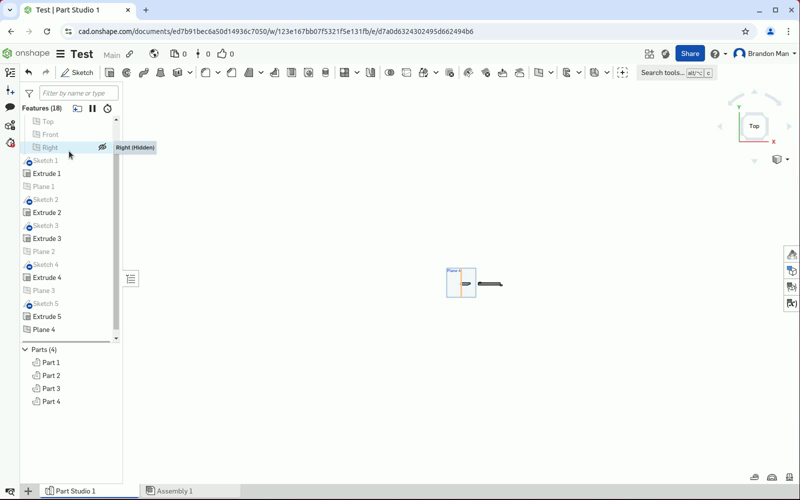
key(shift+s)
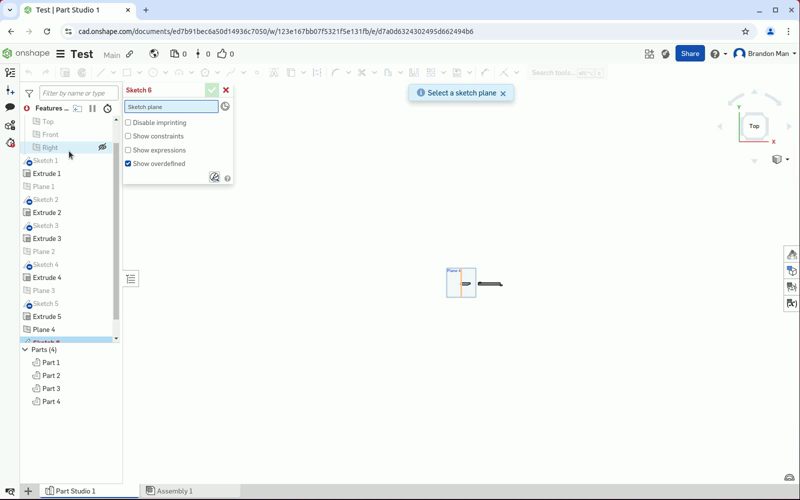
mouse_move(69, 319)
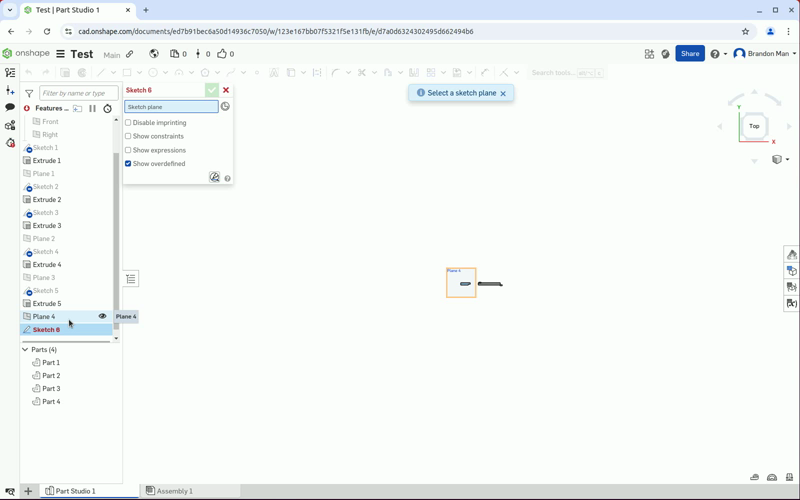
click(69, 319)
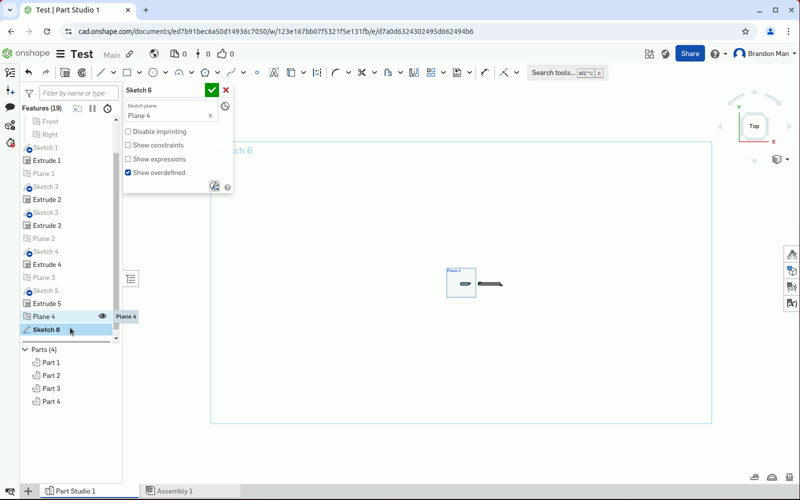
mouse_move(73, 352)
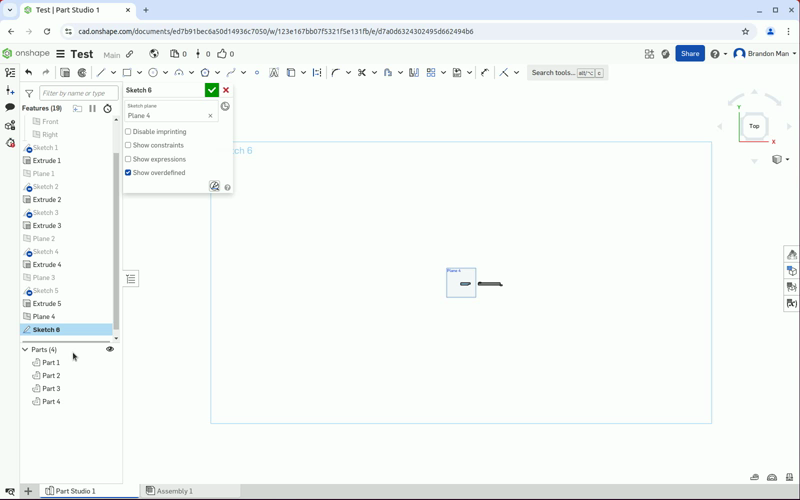
key(y)
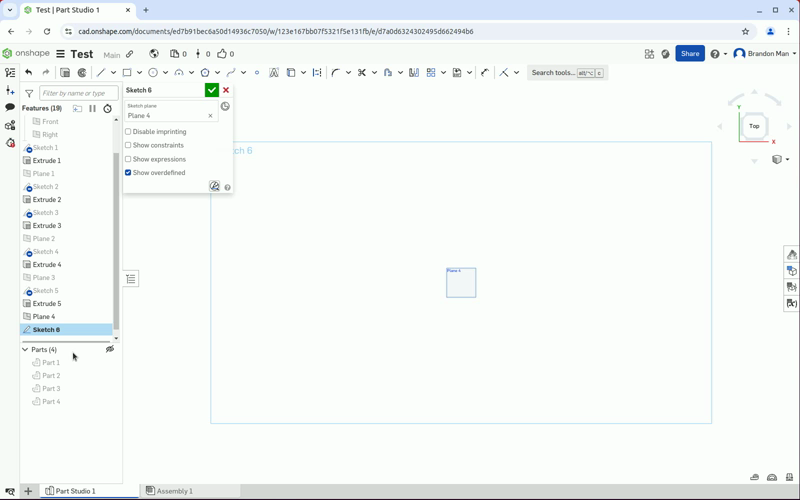
key(l)
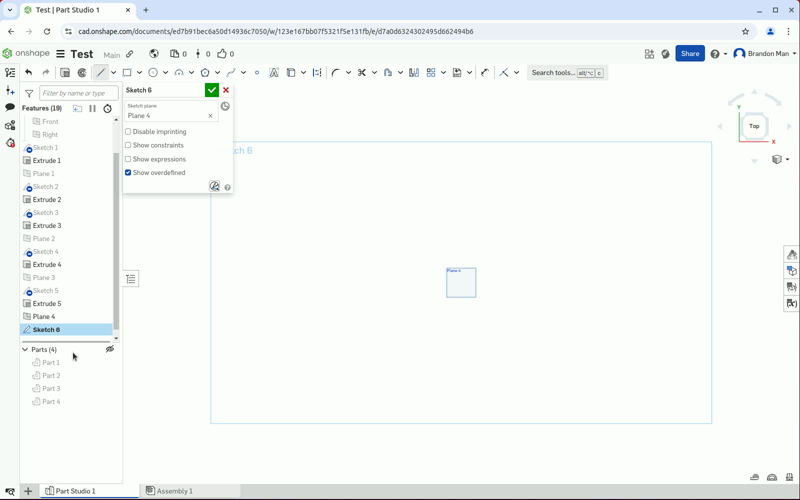
key_down(shift)
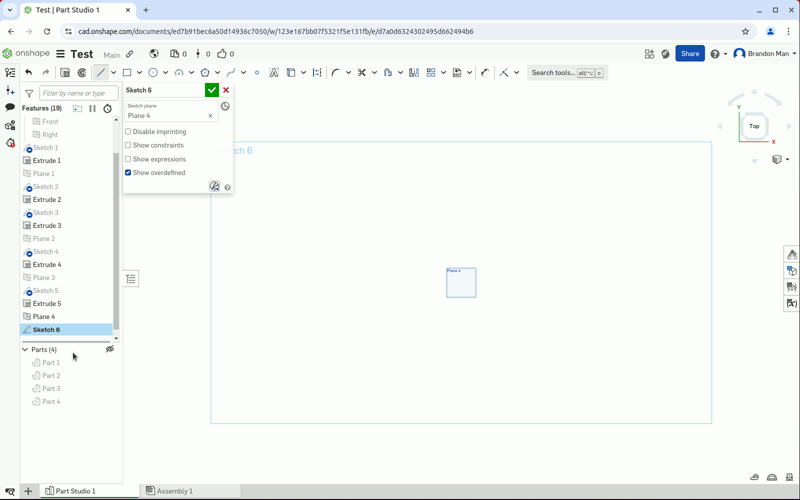
mouse_move(476, 285)
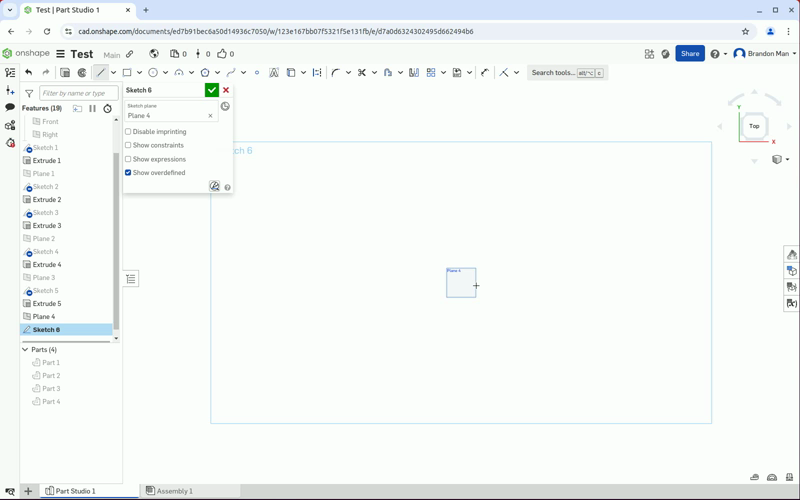
click(476, 285)
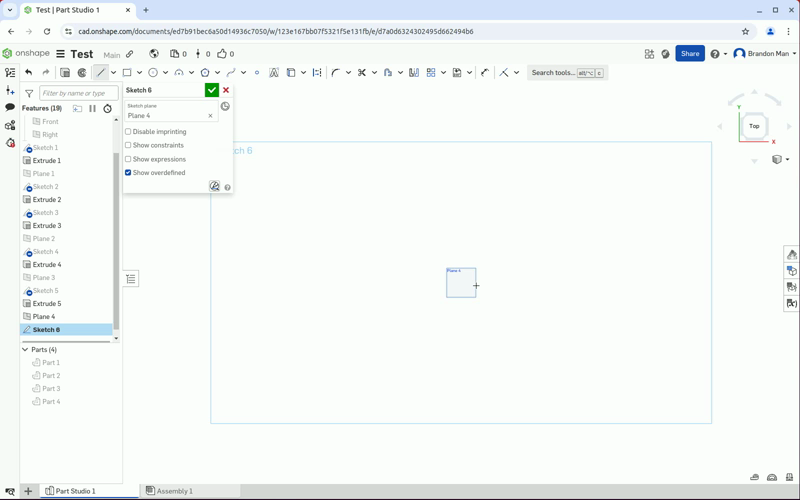
key_up(shift)
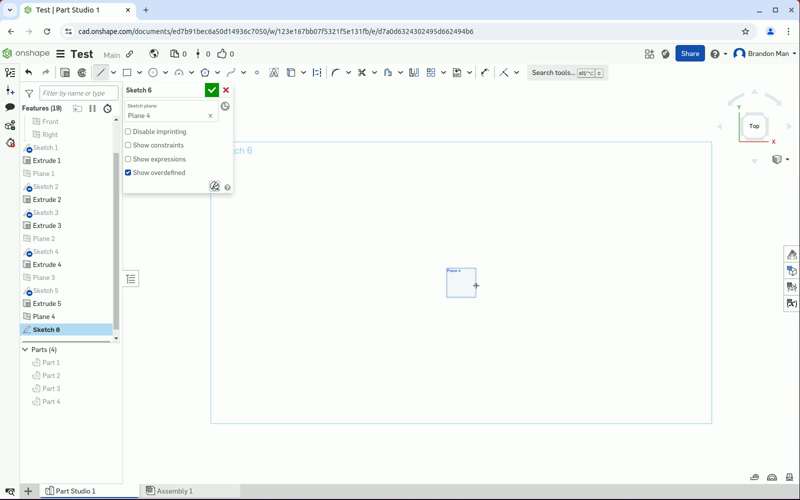
key_down(shift)
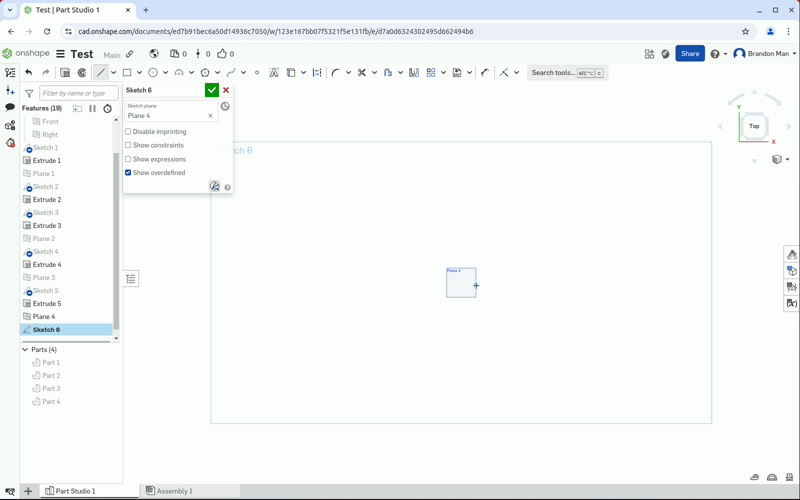
mouse_move(506, 285)
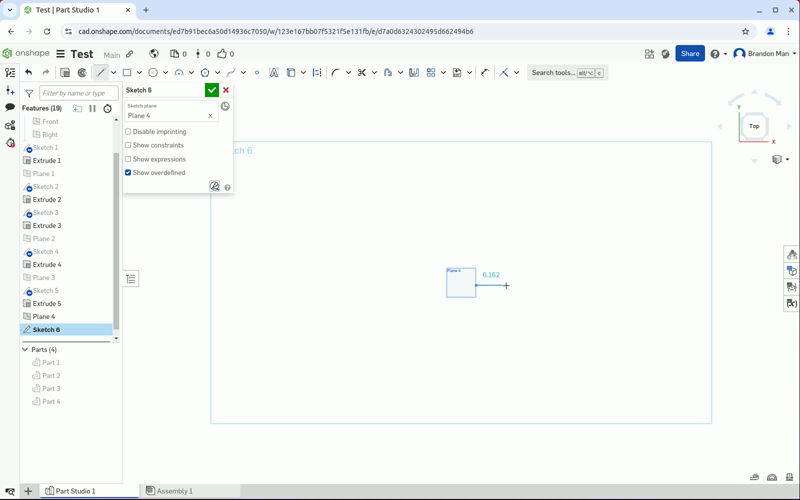
mouse_move(477, 285)
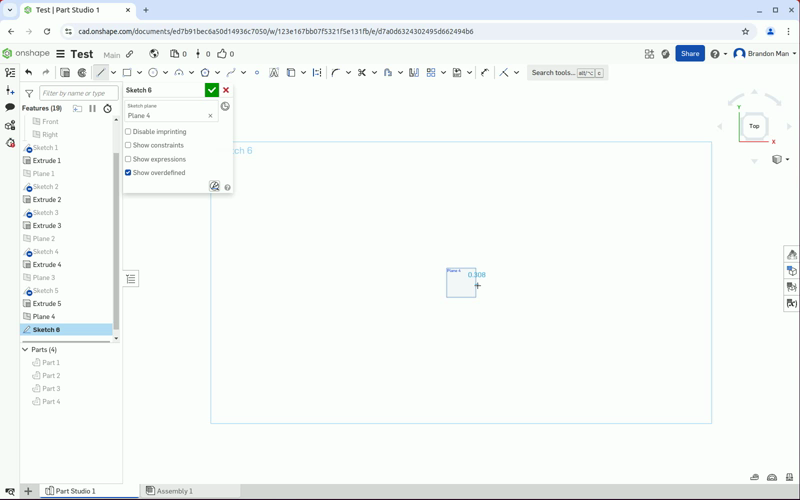
scroll(6)
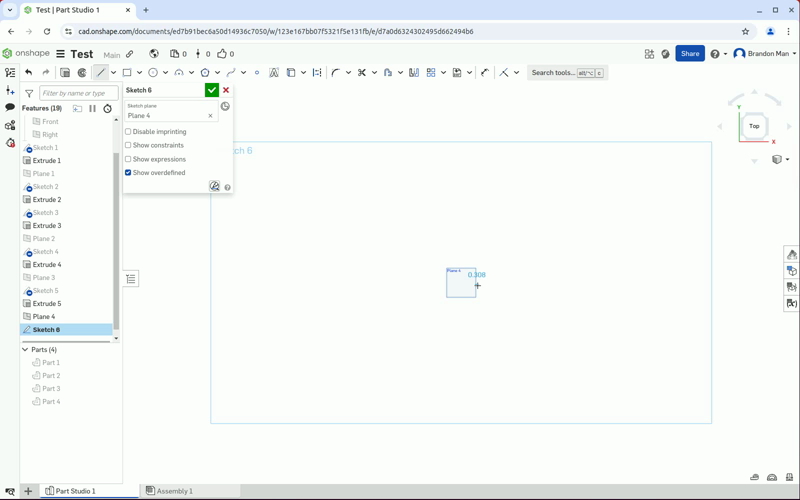
scroll(6)
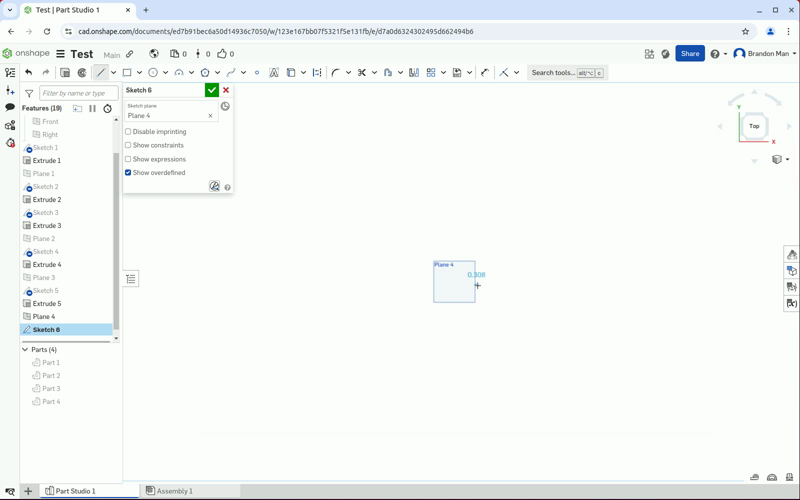
scroll(6)
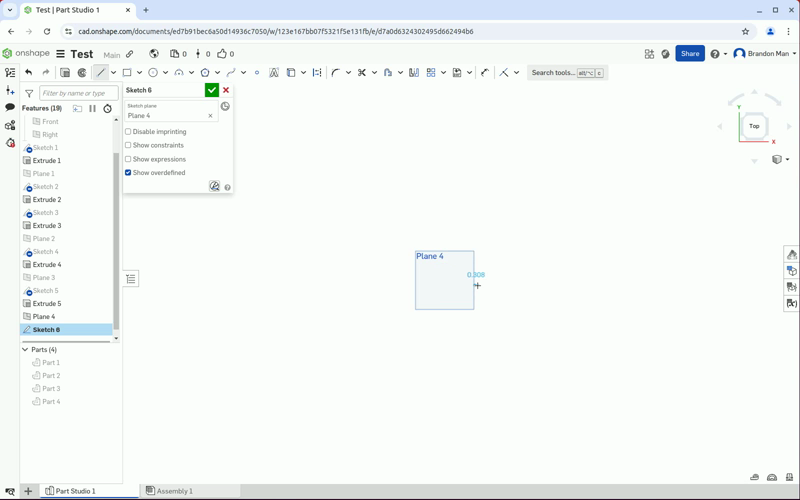
scroll(6)
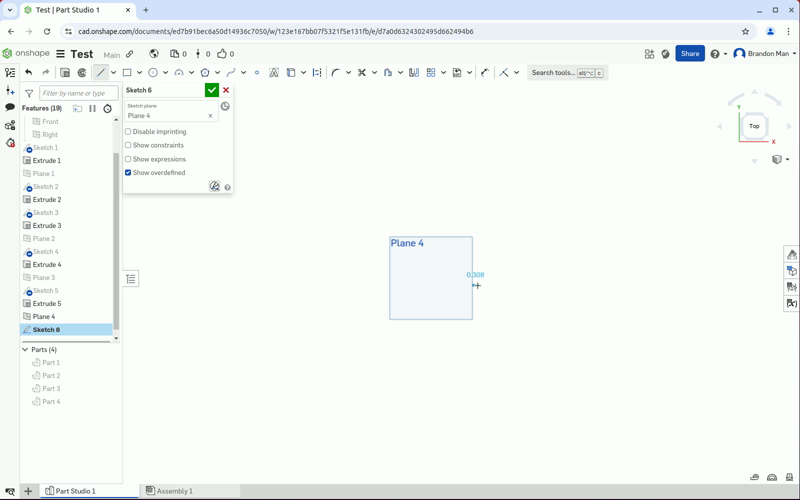
scroll(6)
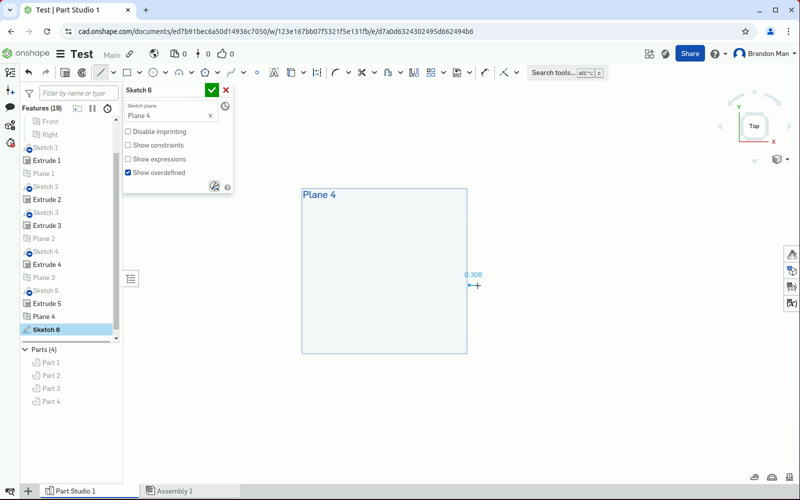
scroll(6)
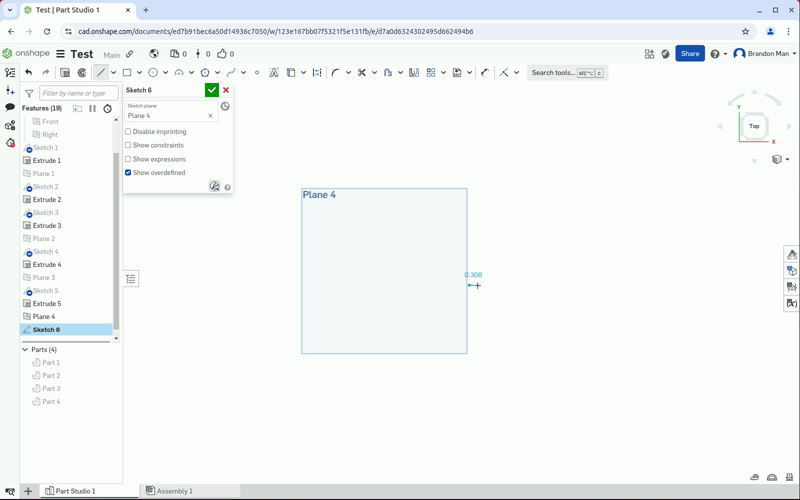
scroll(6)
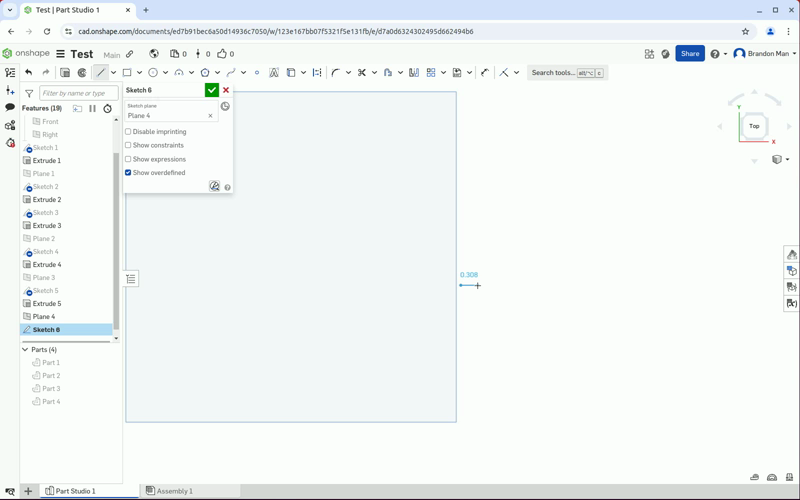
click(477, 285)
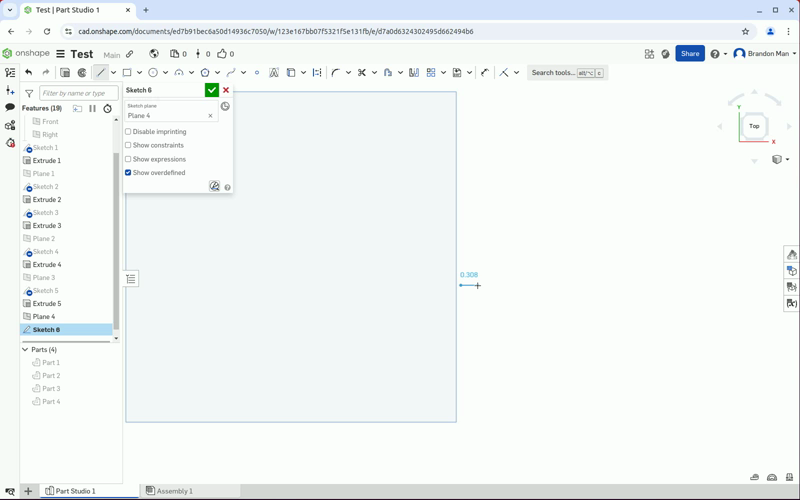
scroll(-6)
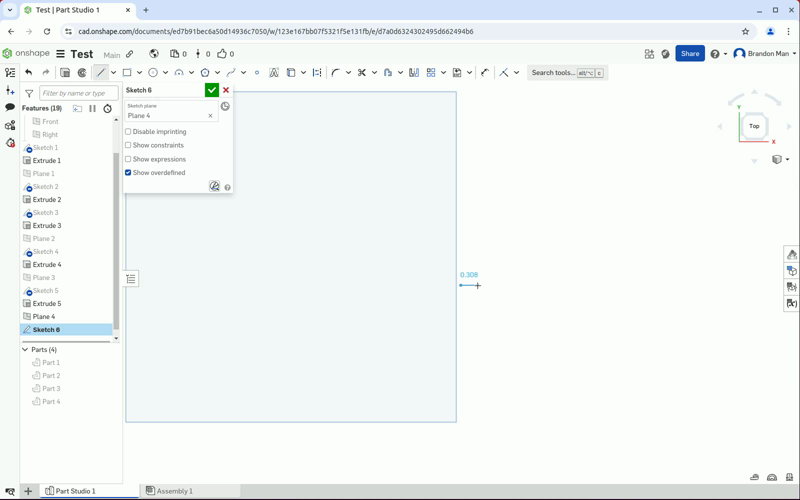
scroll(-6)
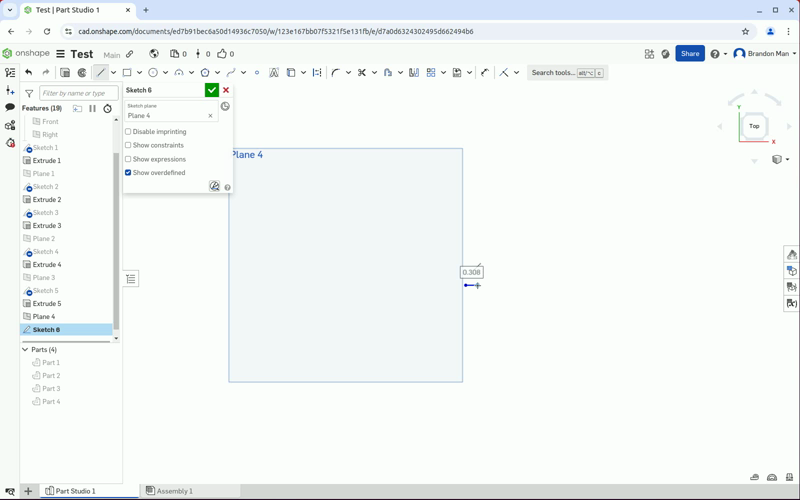
scroll(-6)
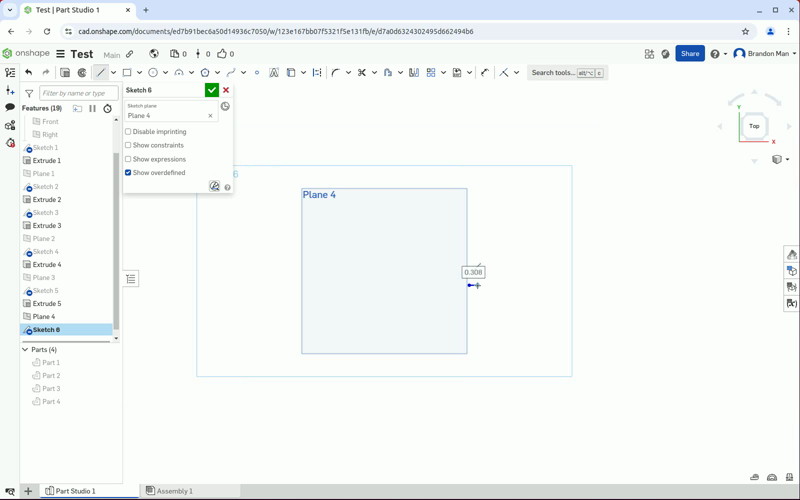
scroll(-6)
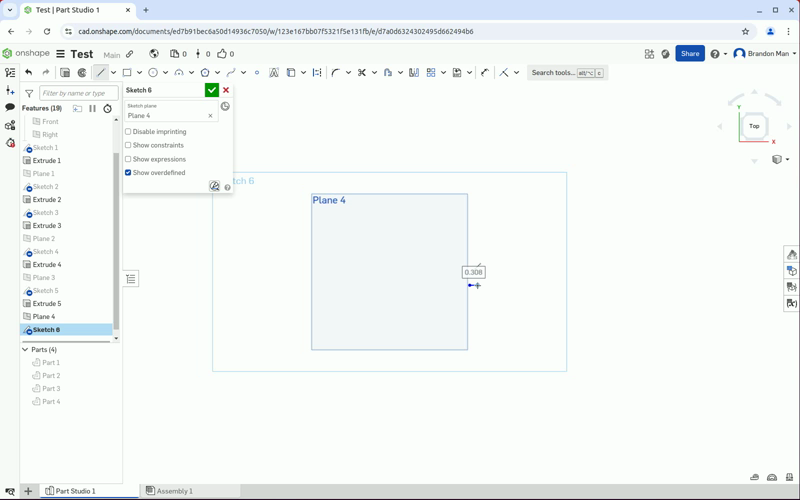
scroll(-6)
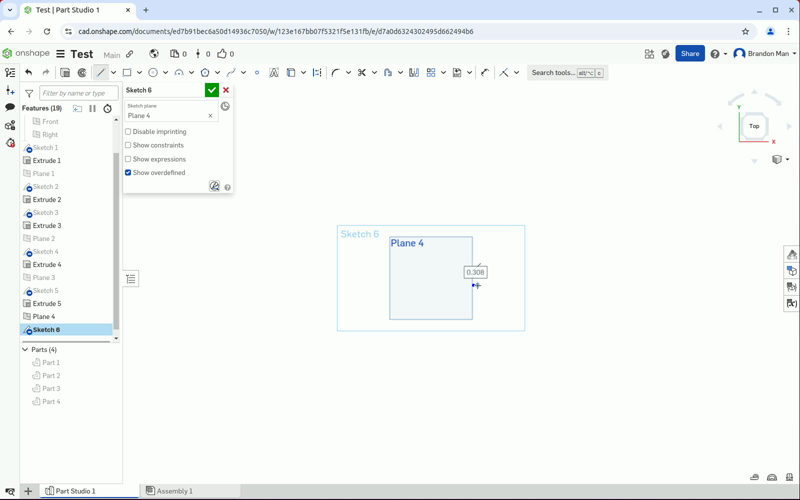
scroll(-6)
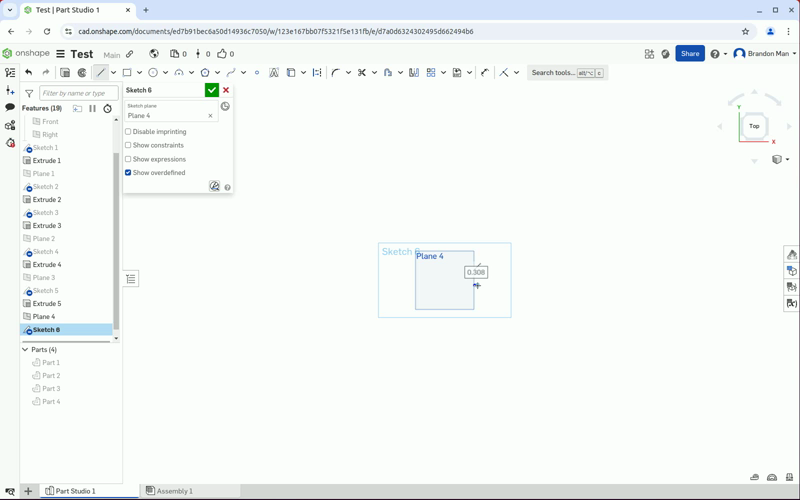
scroll(-6)
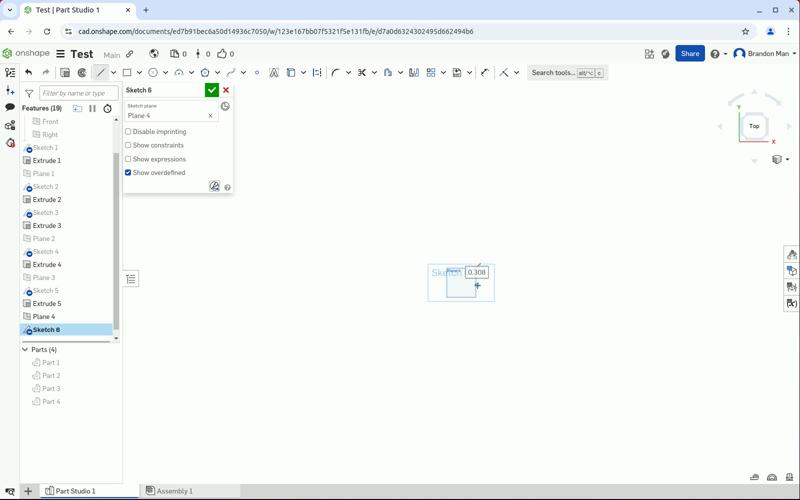
key_up(shift)
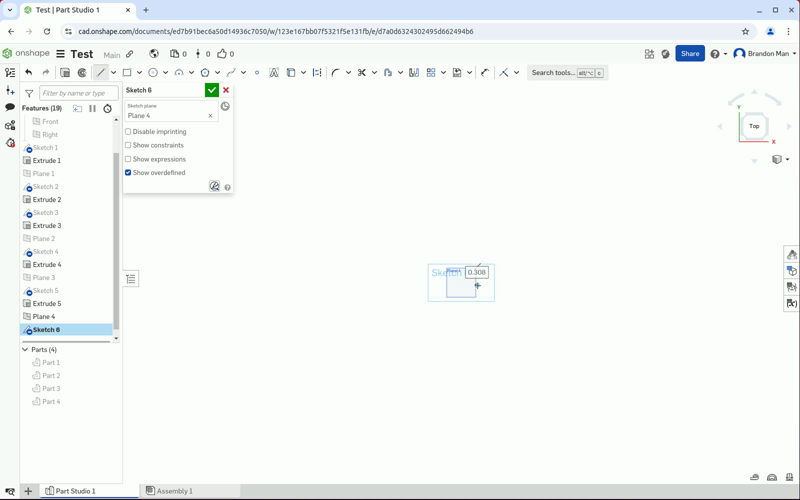
key_down(shift)
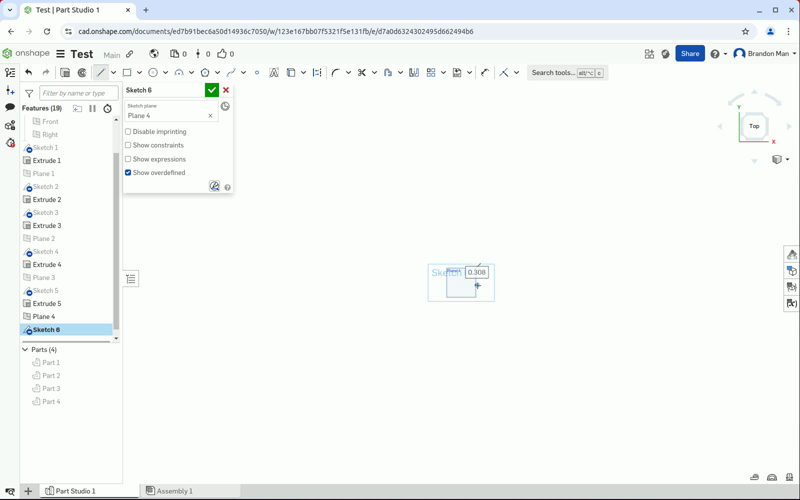
mouse_move(507, 285)
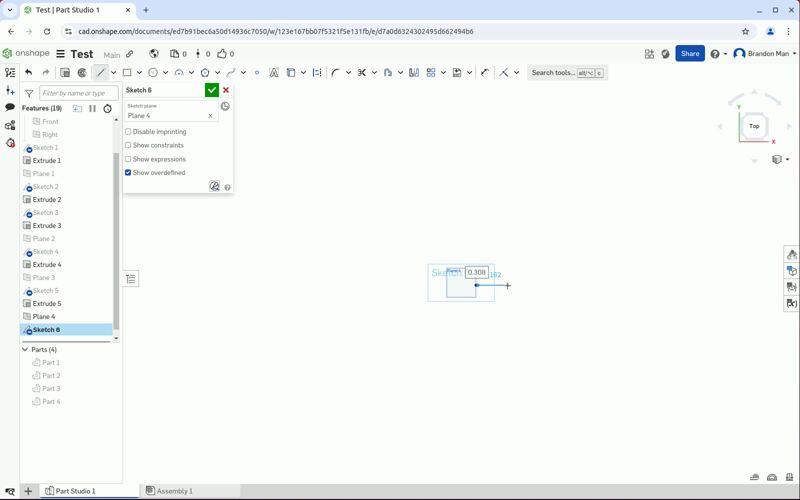
mouse_move(499, 285)
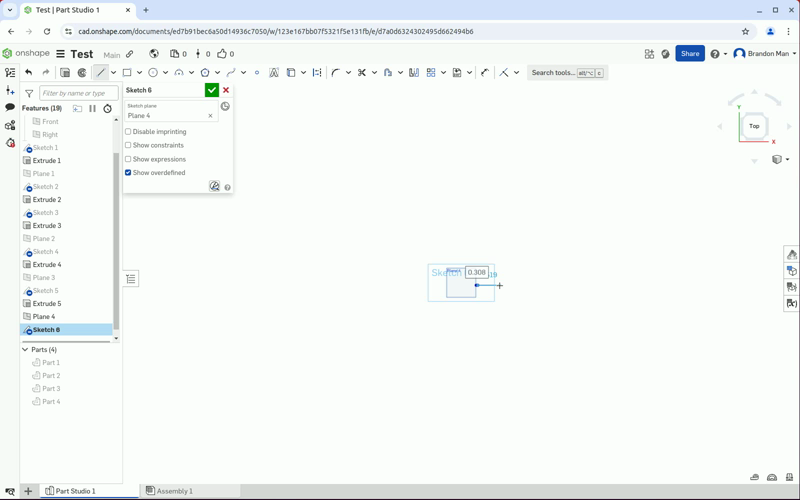
click(499, 285)
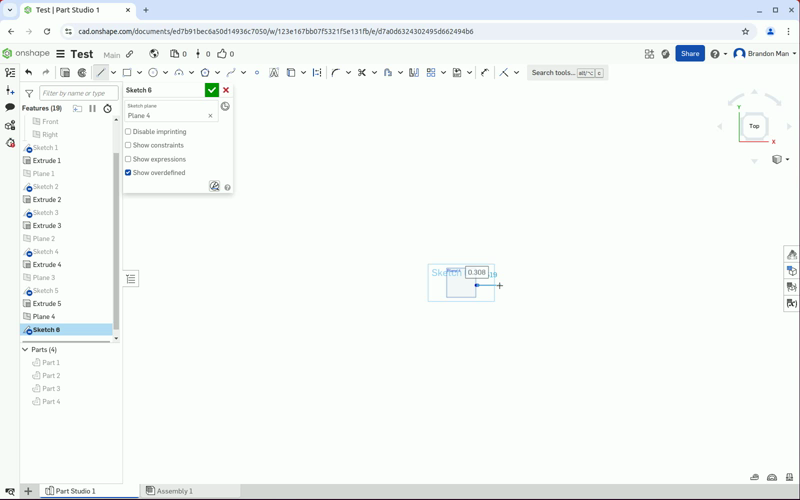
key_up(shift)
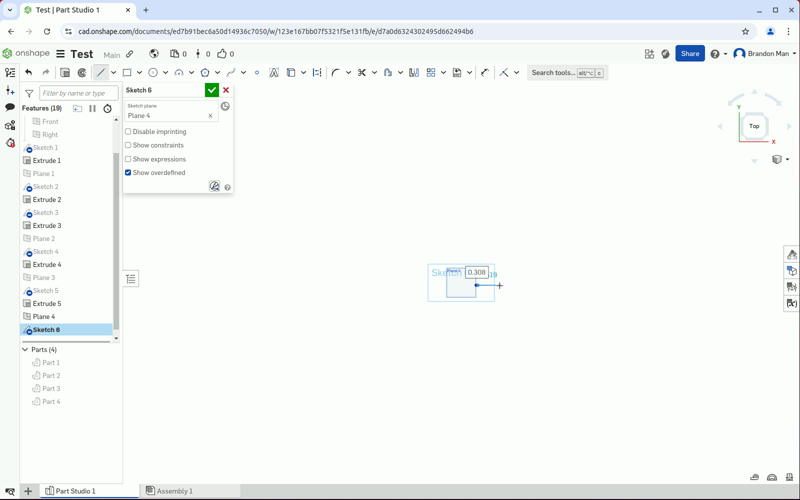
key_down(shift)
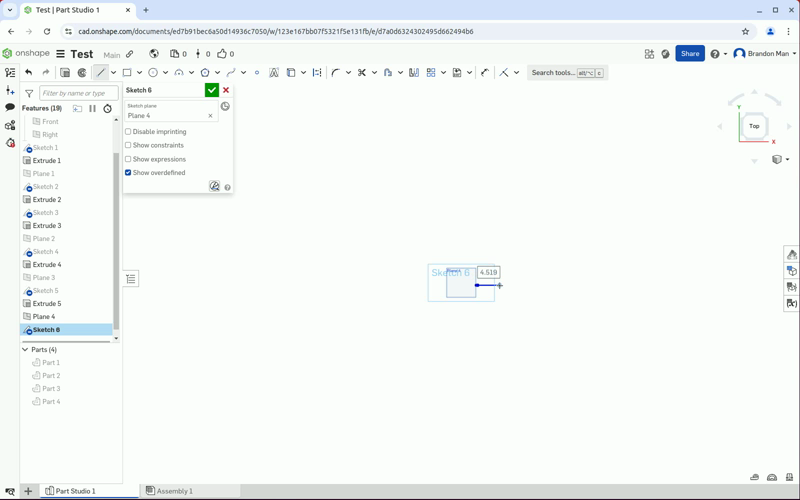
mouse_move(529, 285)
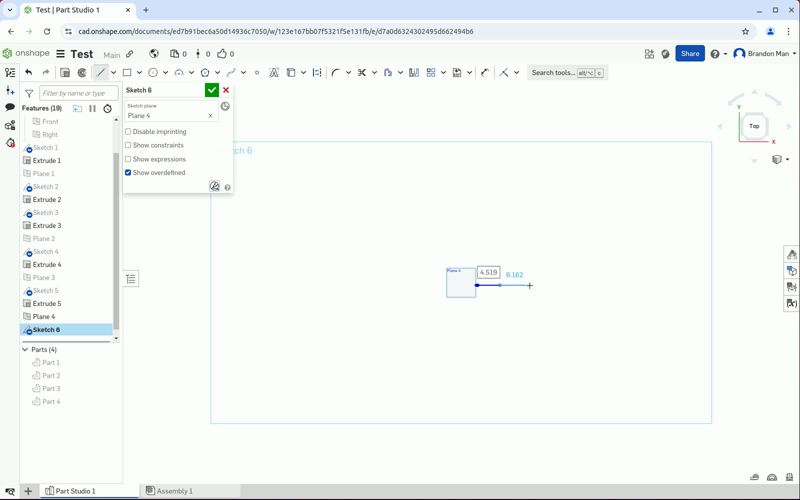
mouse_move(501, 285)
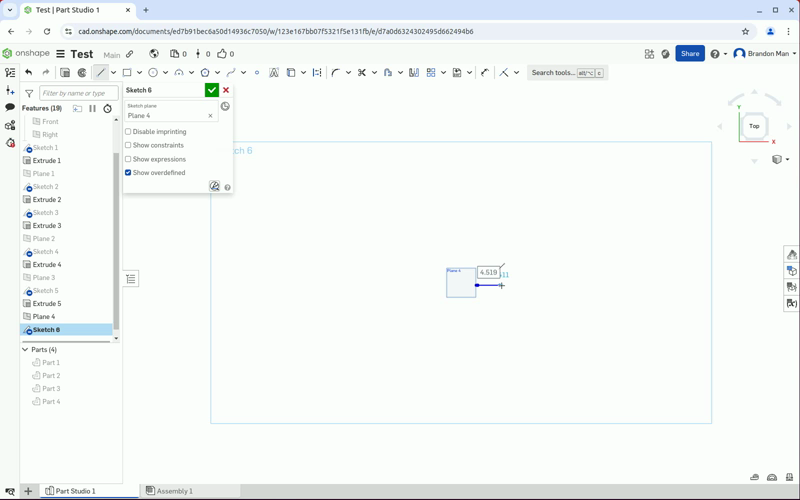
scroll(6)
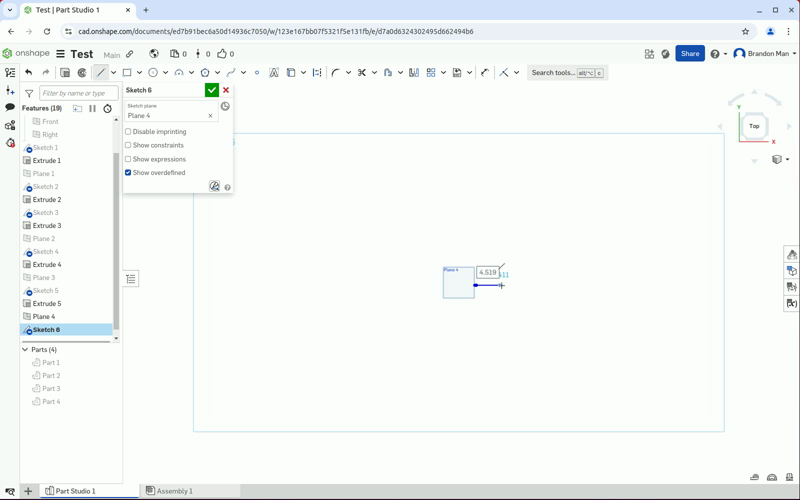
scroll(6)
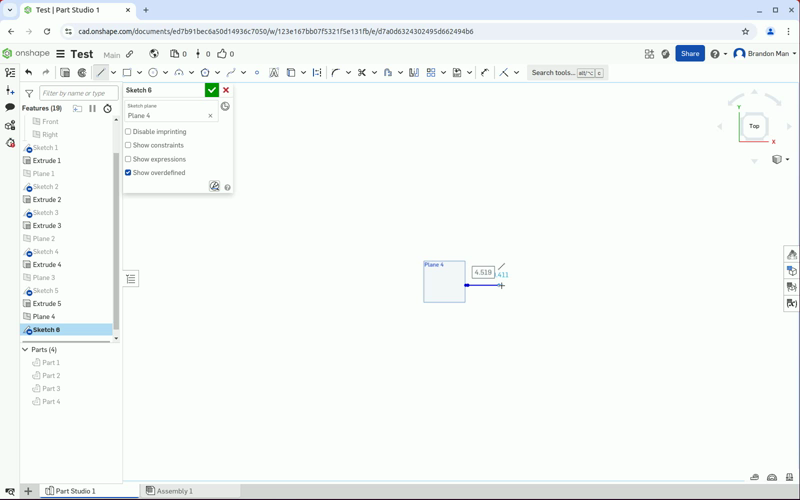
scroll(6)
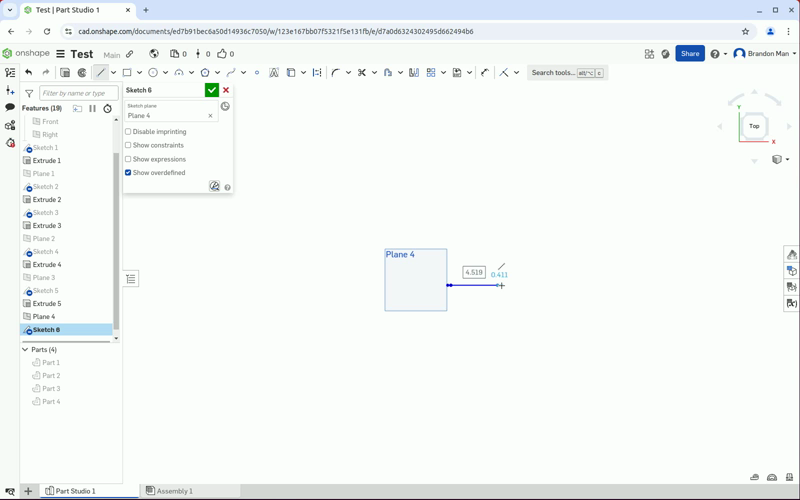
scroll(6)
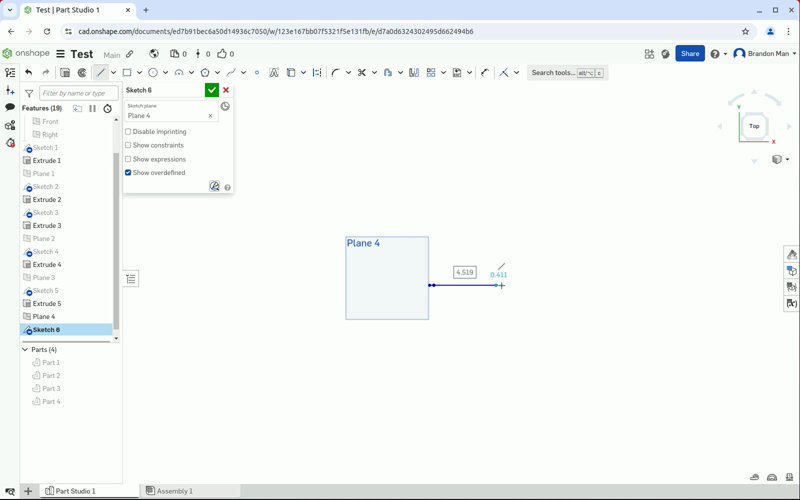
scroll(6)
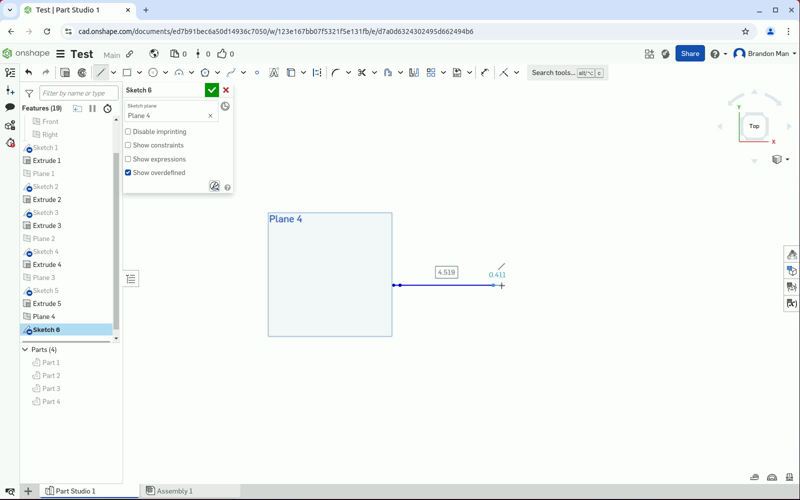
scroll(6)
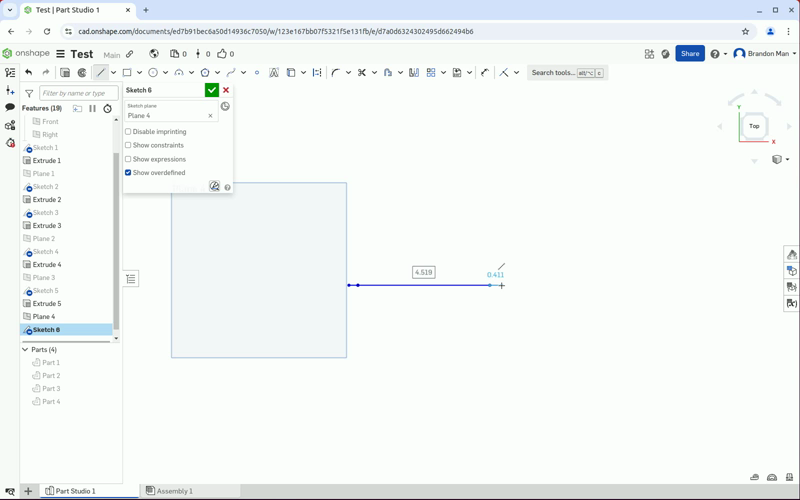
scroll(6)
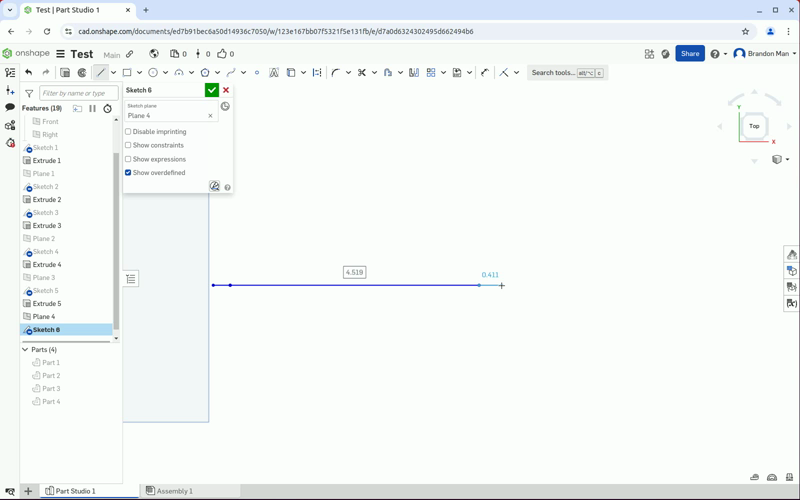
click(501, 285)
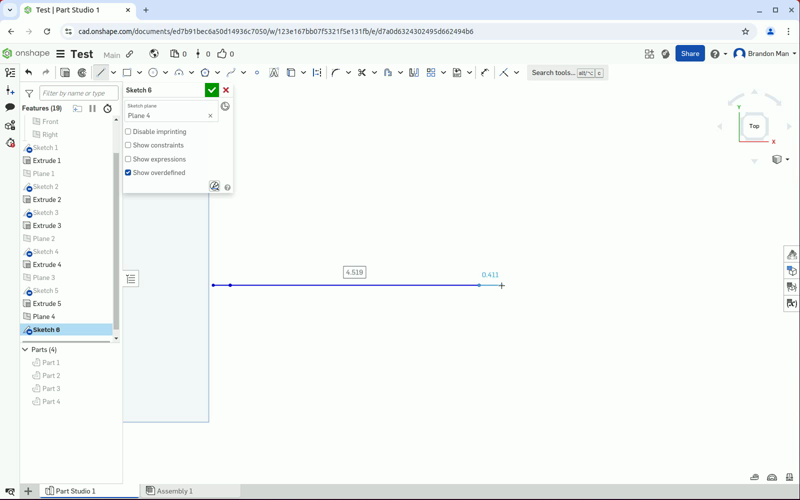
scroll(-6)
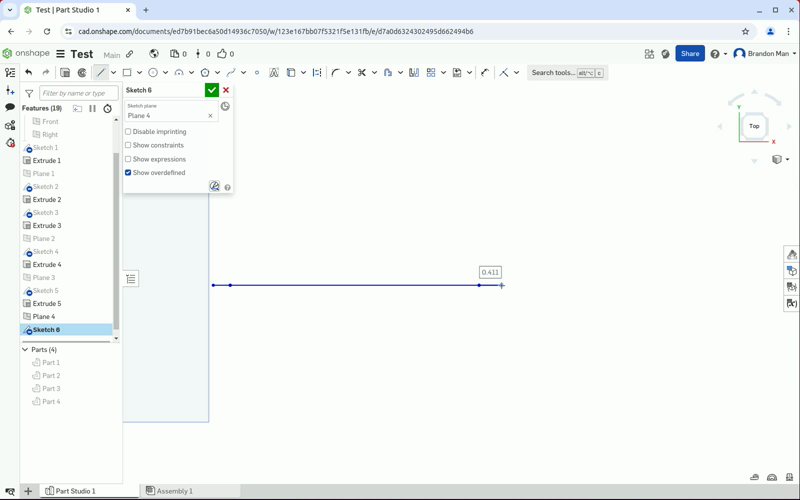
scroll(-6)
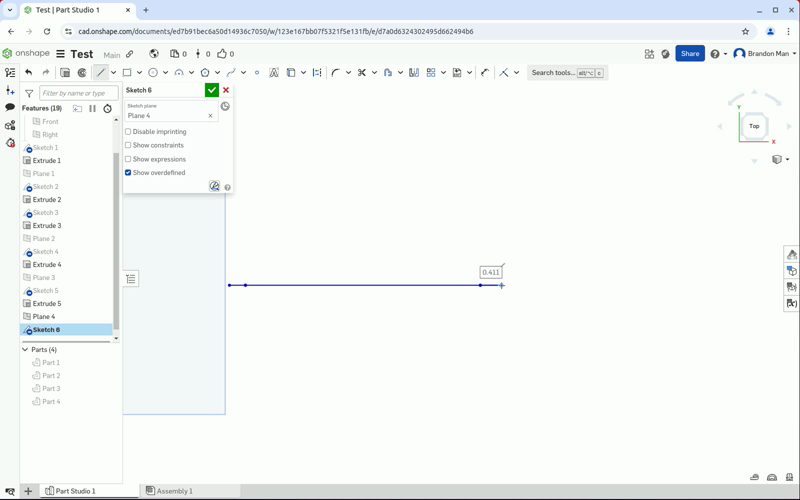
scroll(-6)
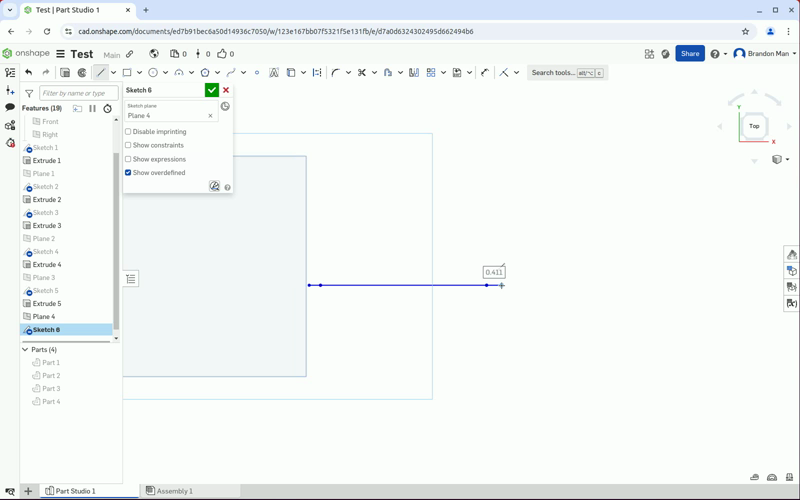
scroll(-6)
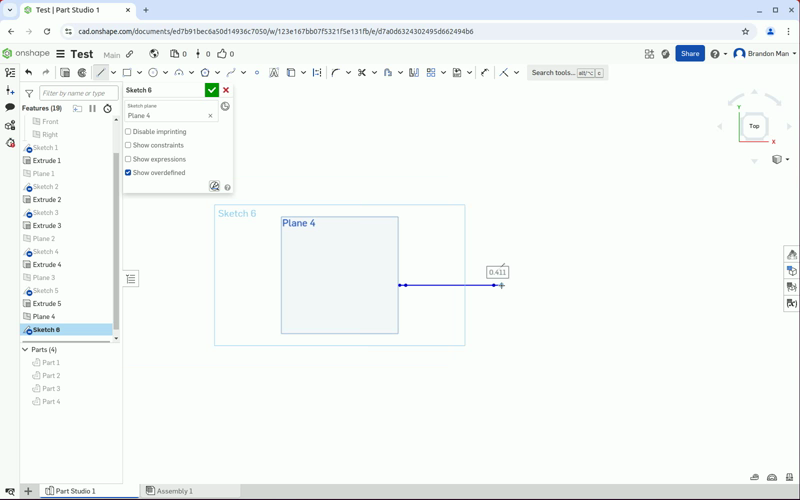
scroll(-6)
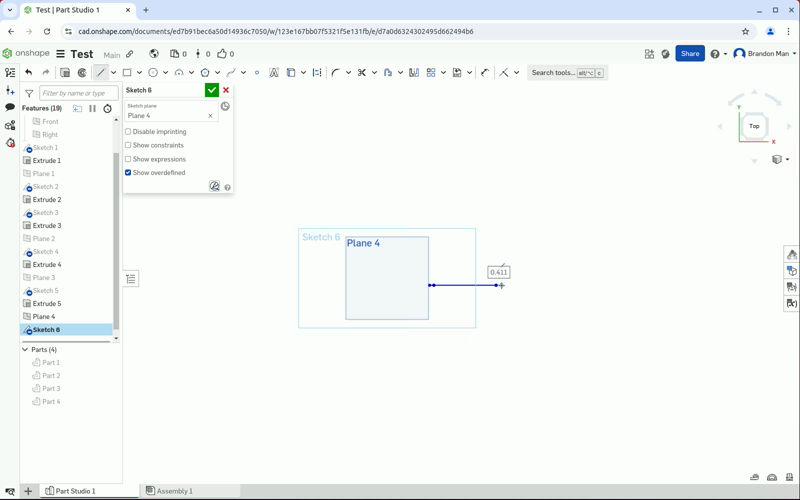
scroll(-6)
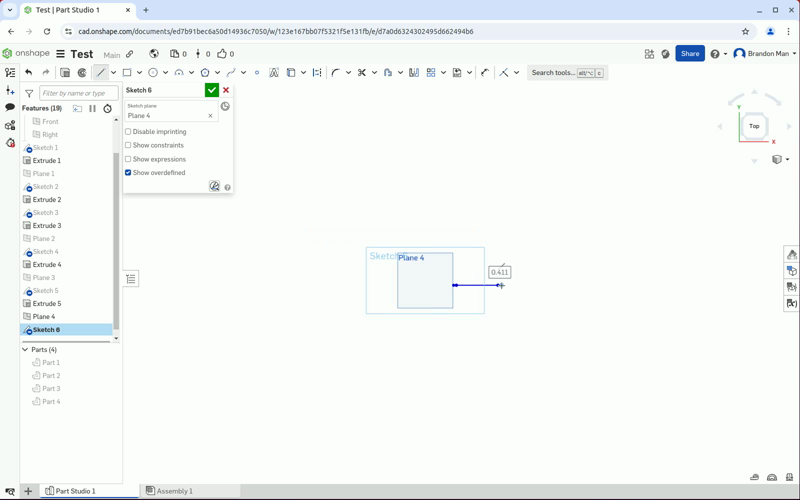
scroll(-6)
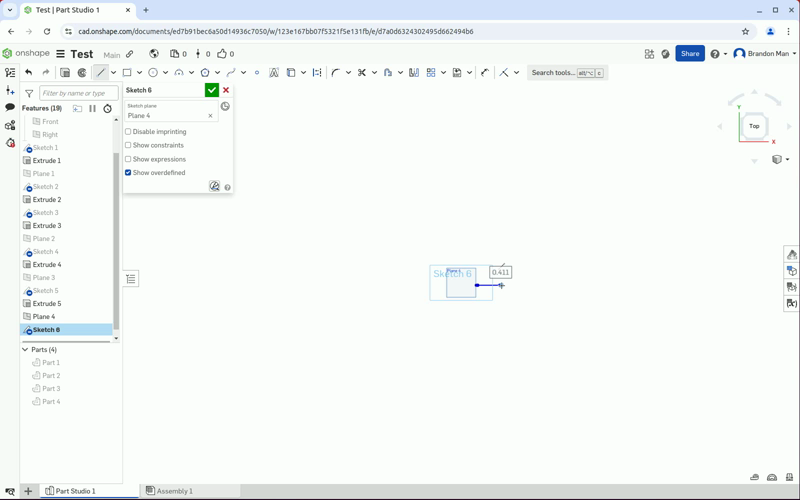
key_up(shift)
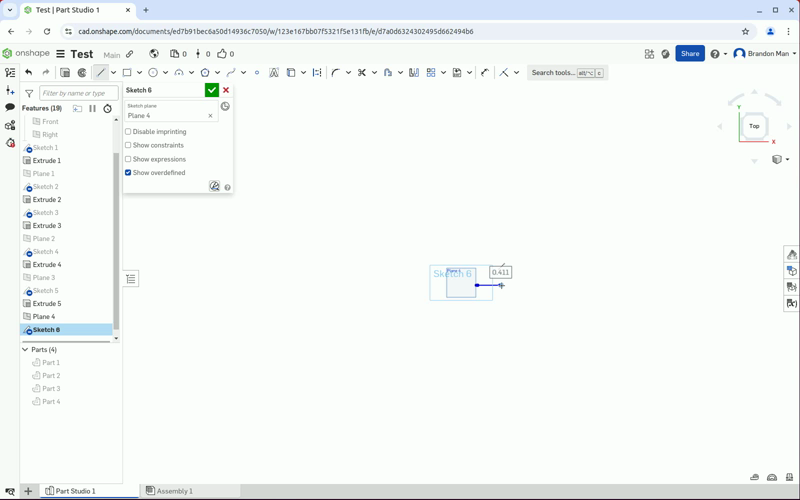
key_down(shift)
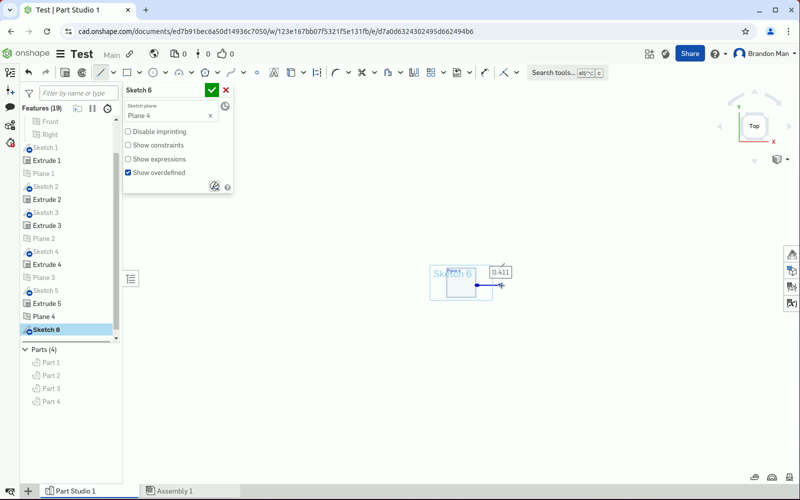
mouse_move(531, 285)
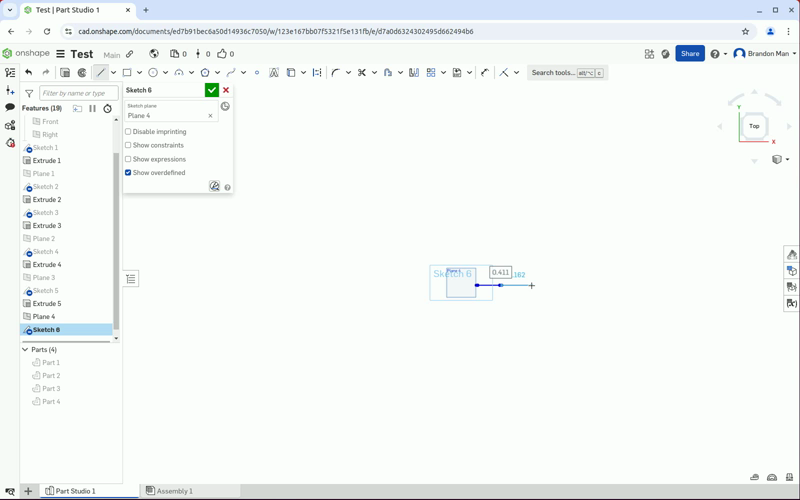
mouse_move(501, 284)
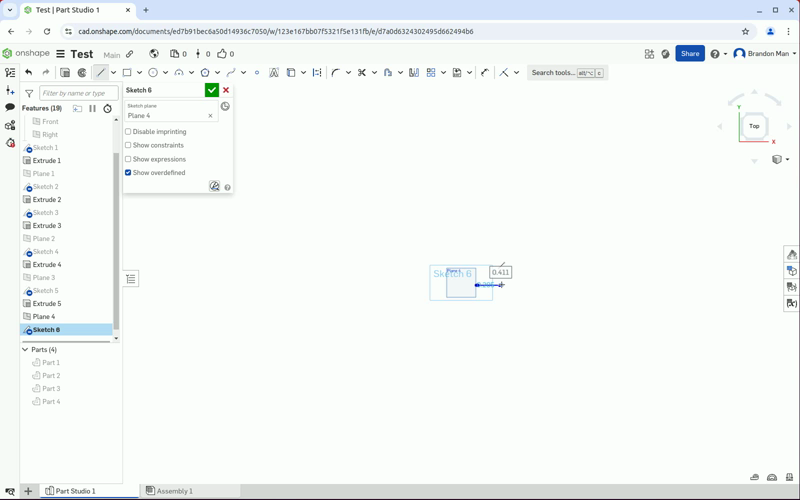
scroll(6)
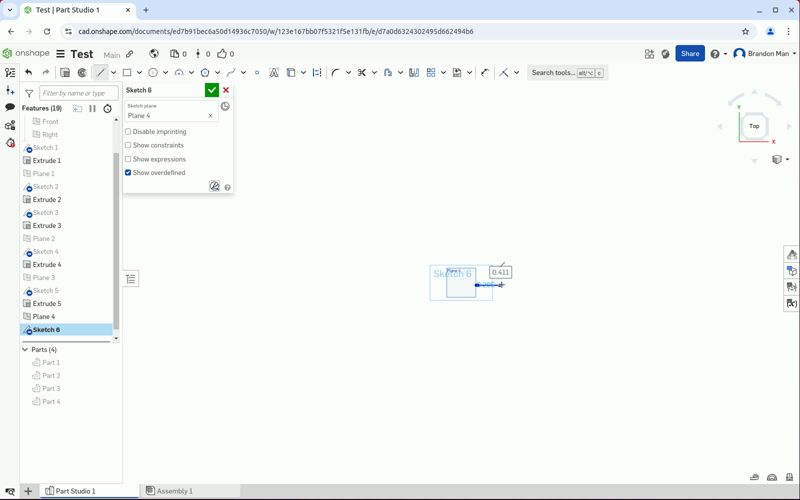
scroll(6)
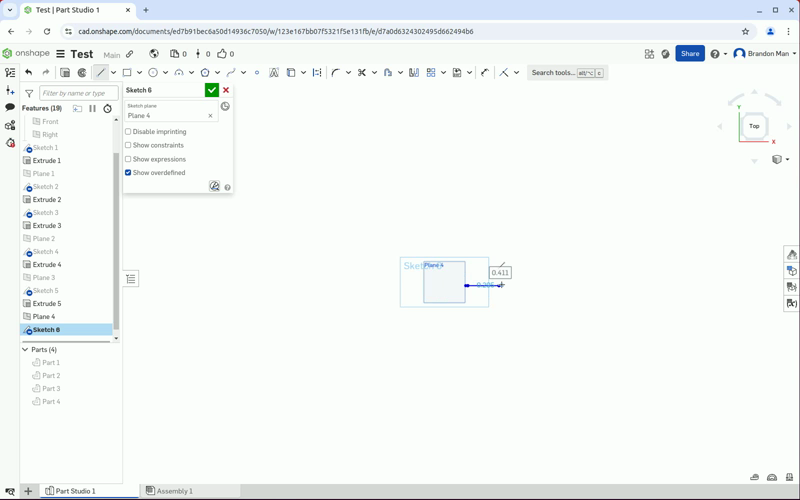
scroll(6)
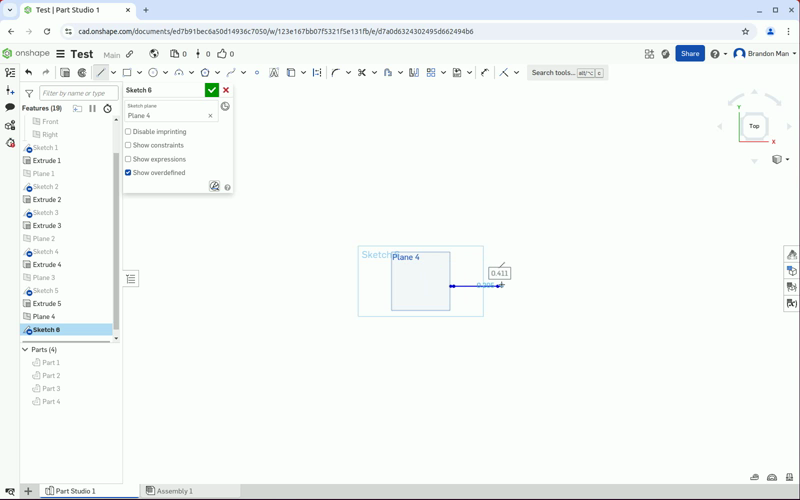
scroll(6)
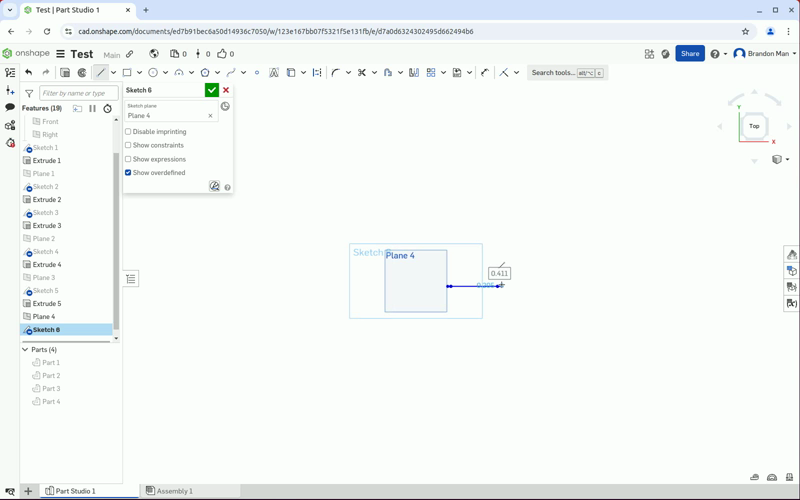
scroll(6)
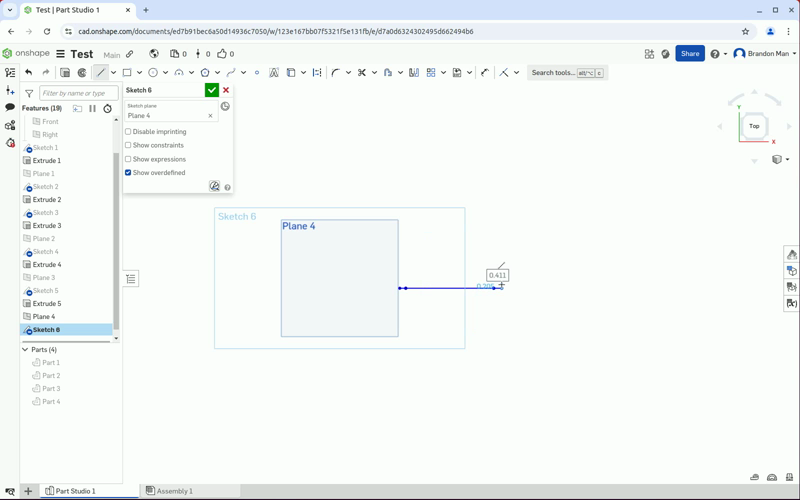
scroll(6)
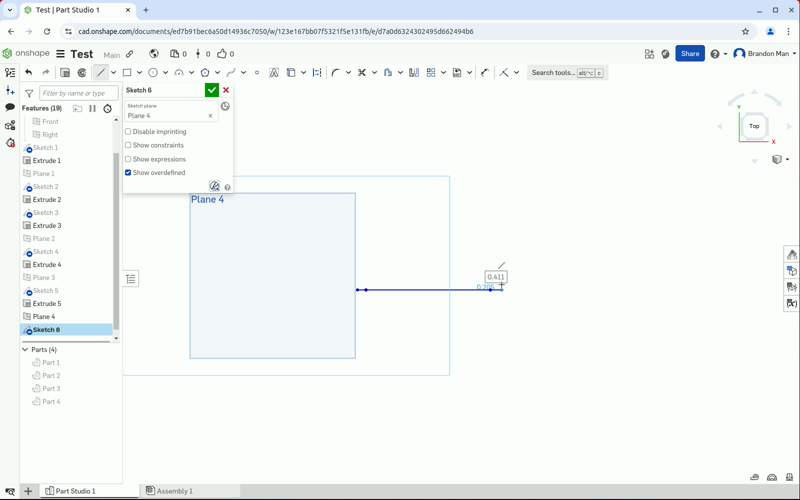
scroll(6)
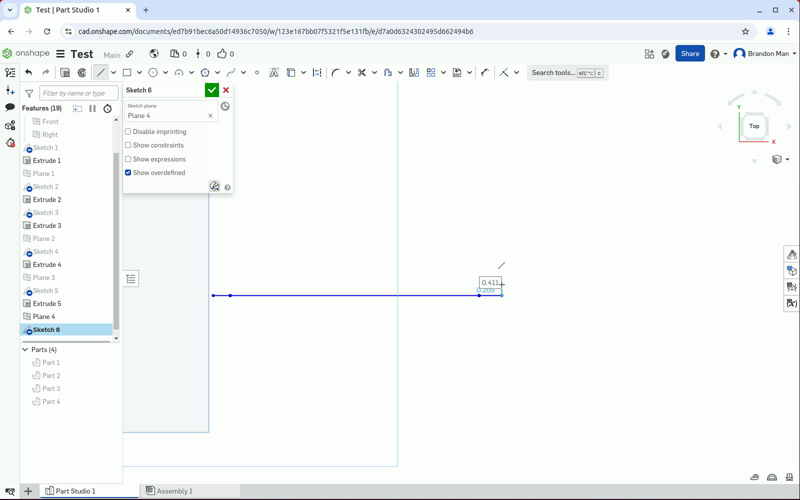
click(501, 284)
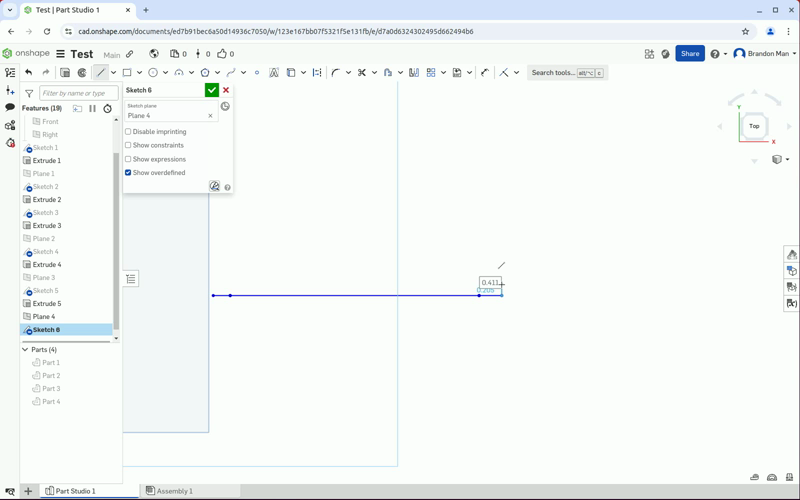
scroll(-6)
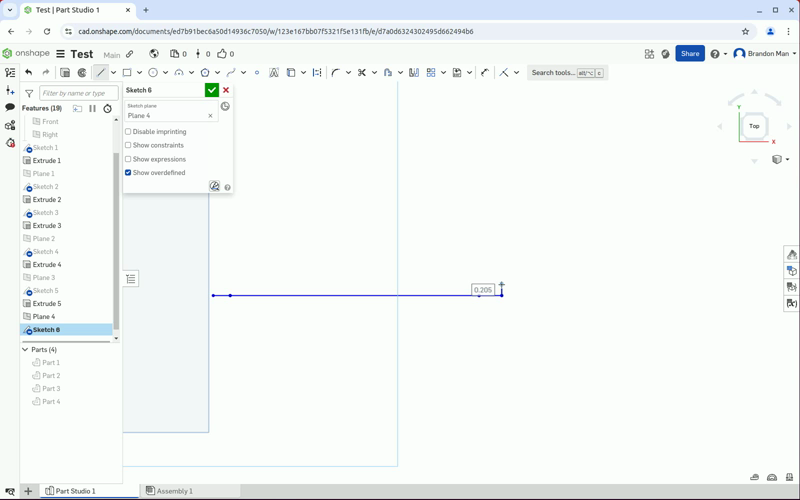
scroll(-6)
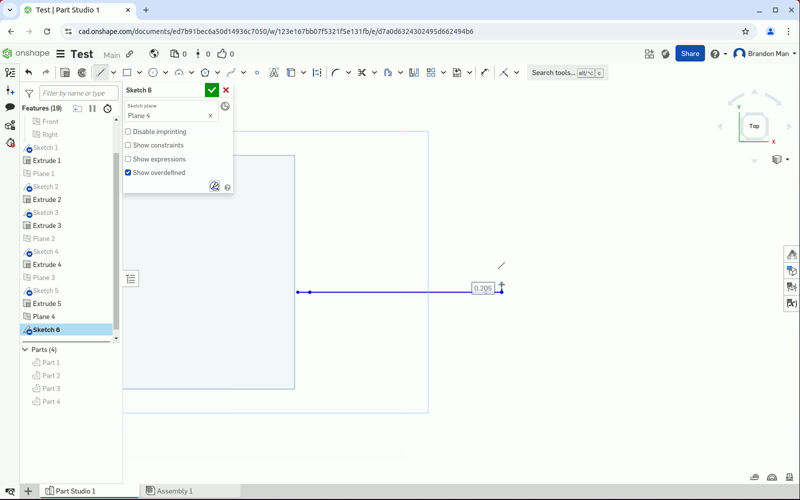
scroll(-6)
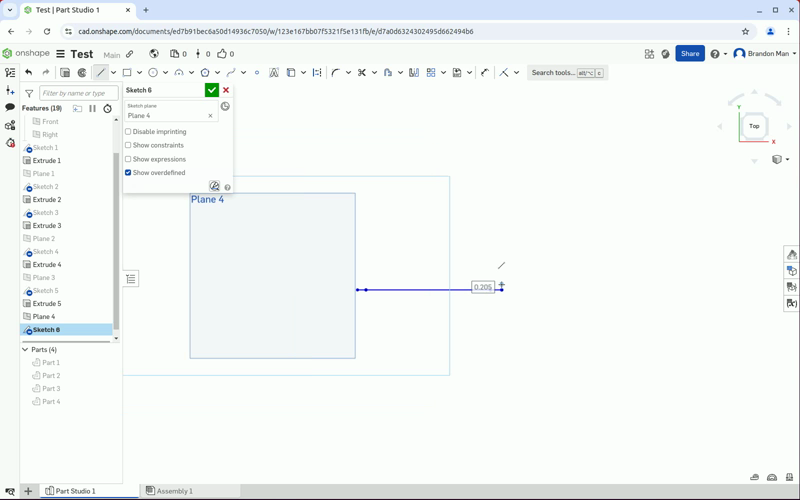
scroll(-6)
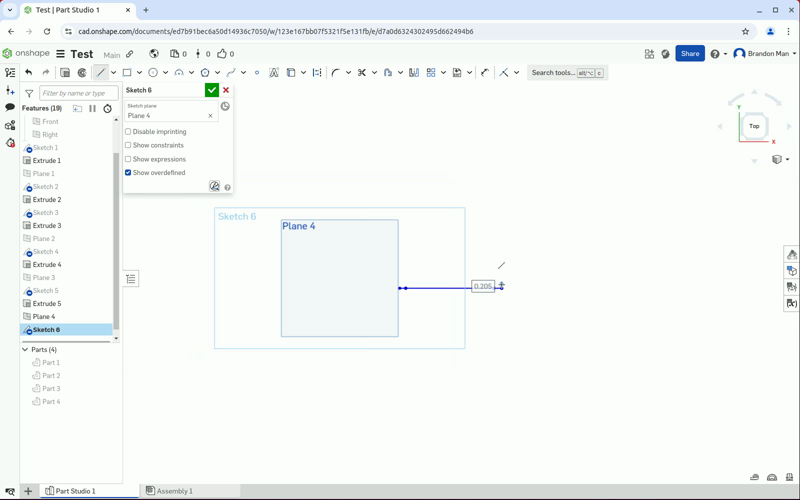
scroll(-6)
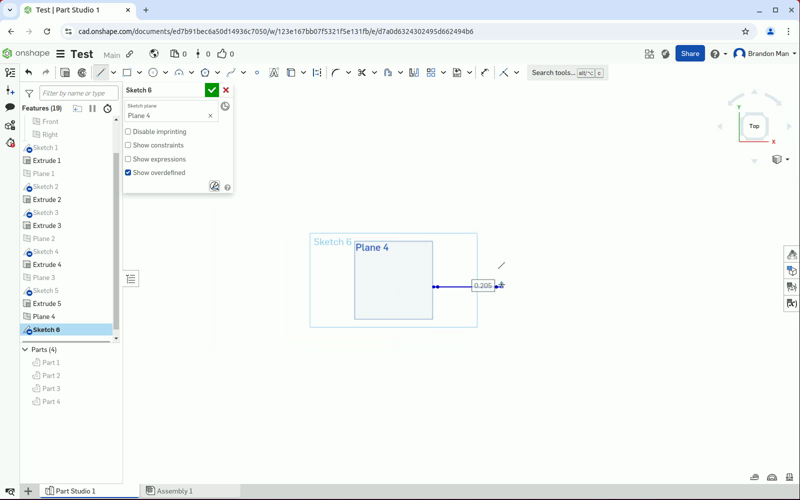
scroll(-6)
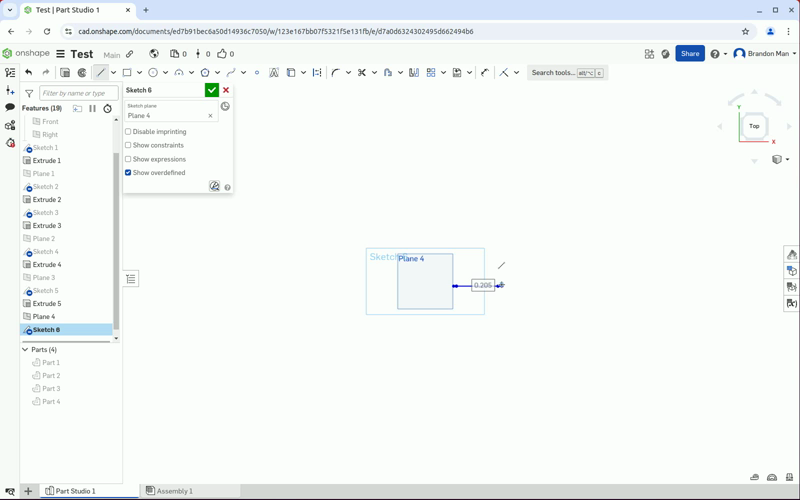
scroll(-6)
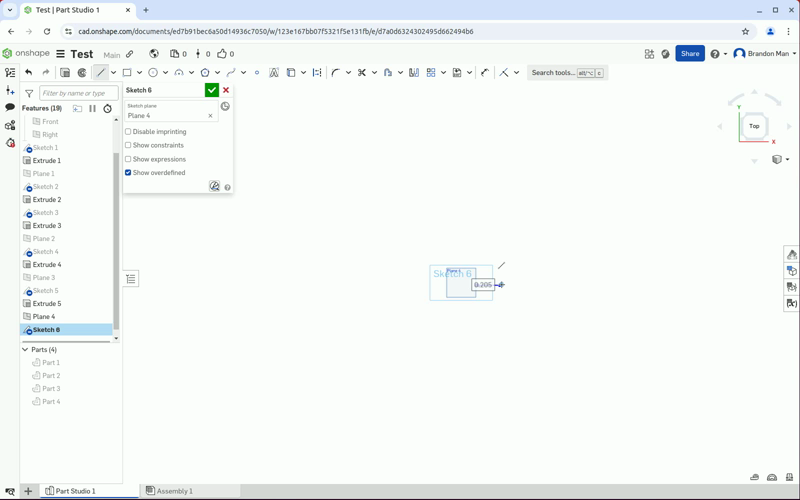
key_up(shift)
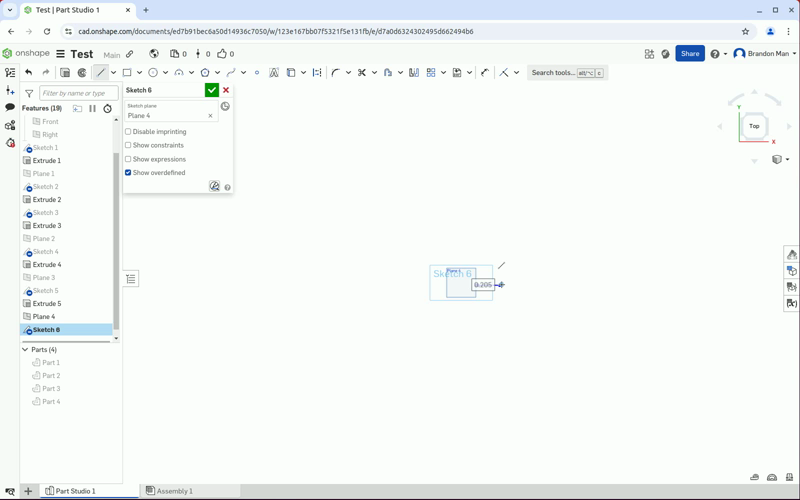
key_down(shift)
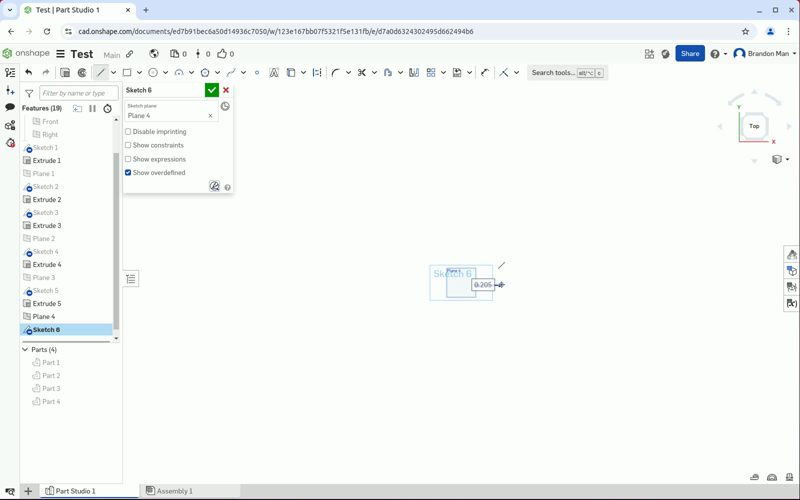
mouse_move(531, 284)
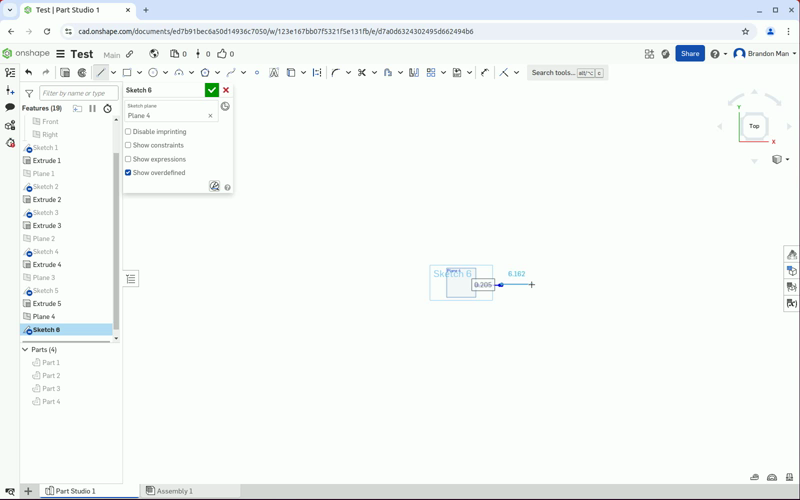
mouse_move(499, 284)
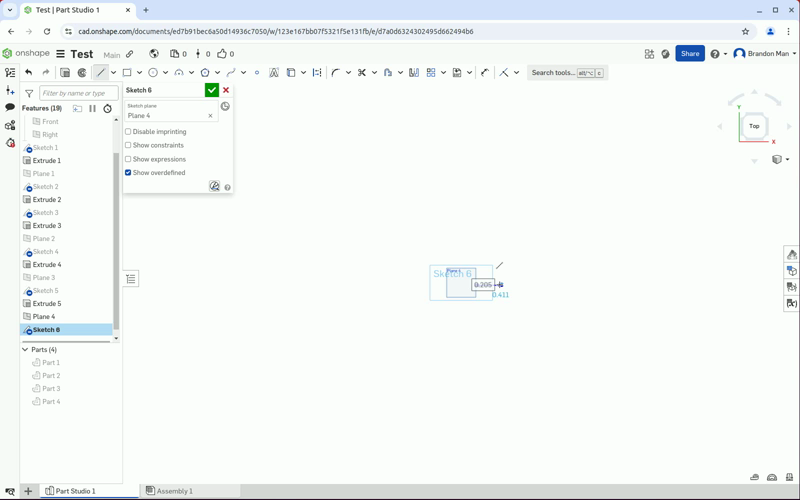
scroll(6)
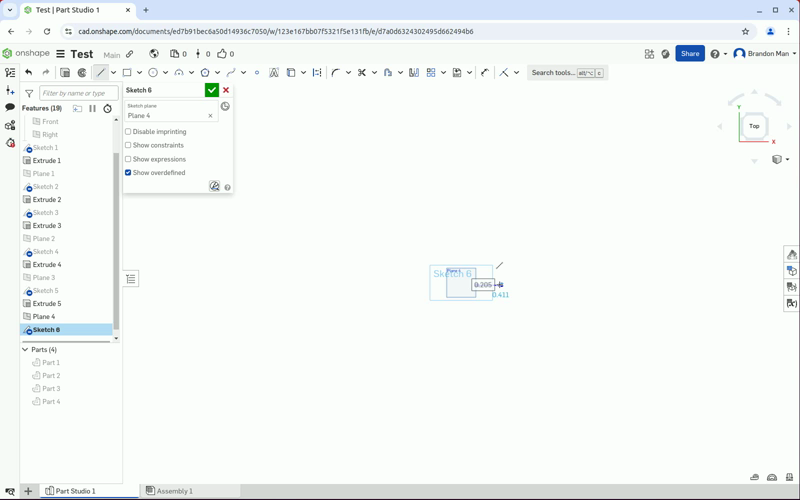
scroll(6)
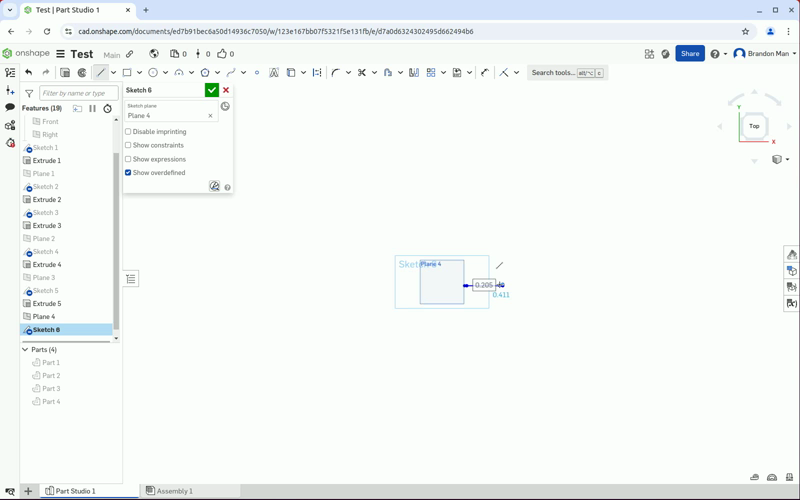
scroll(6)
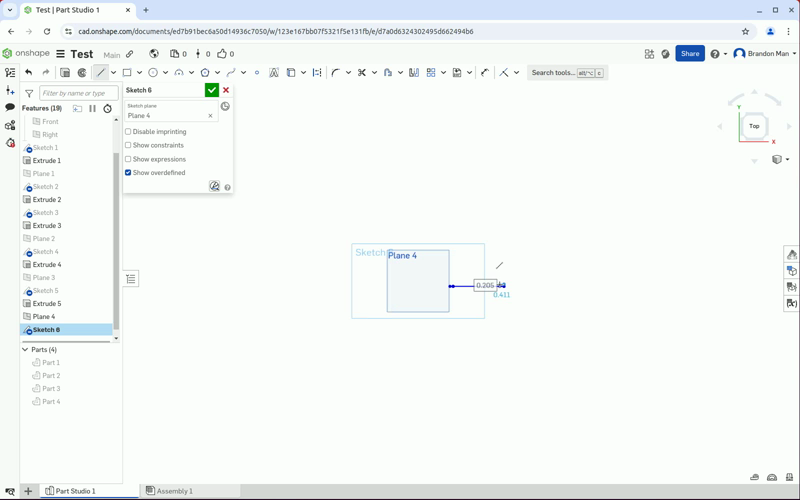
scroll(6)
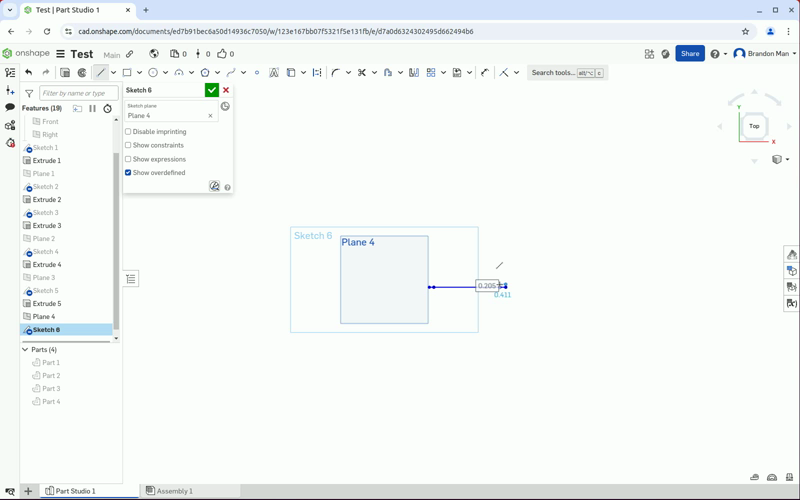
scroll(6)
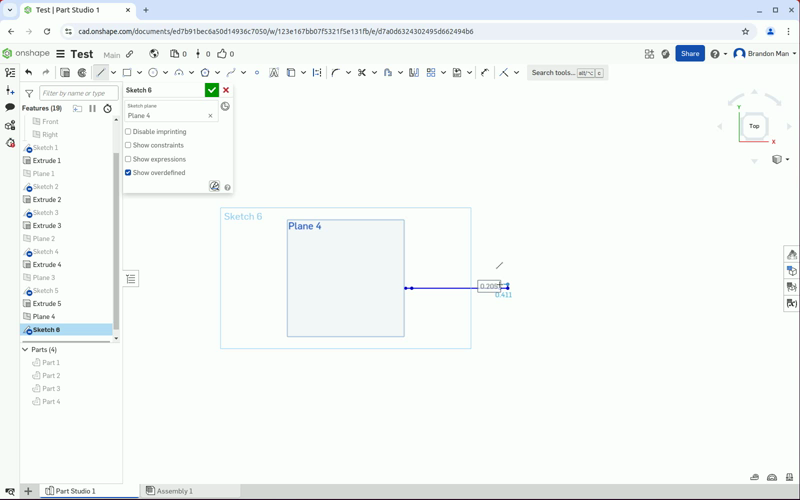
scroll(6)
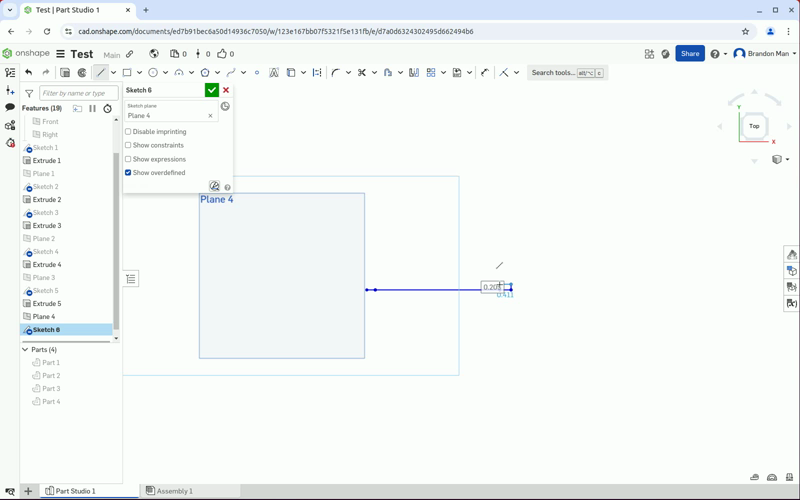
scroll(6)
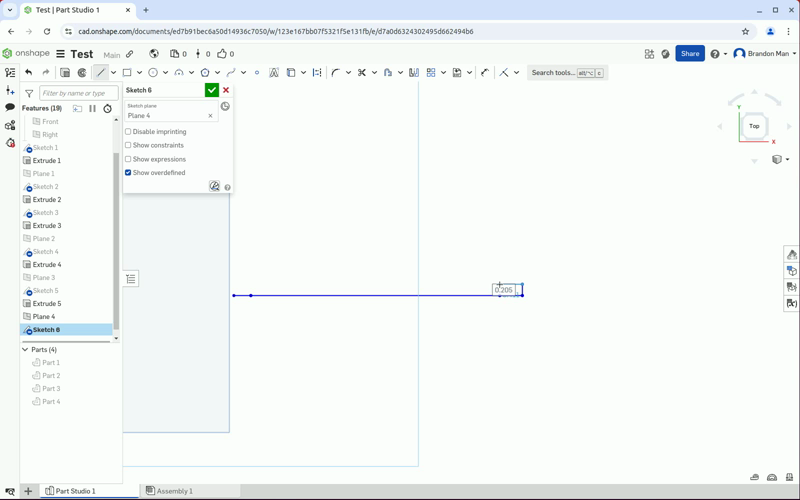
click(499, 284)
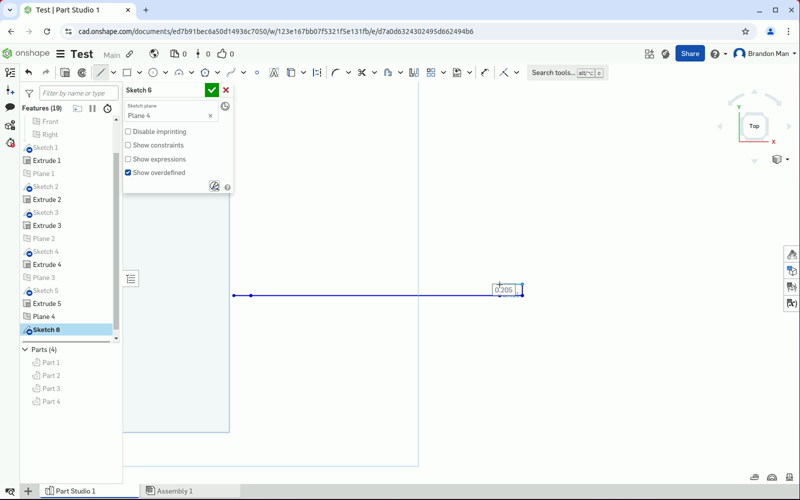
scroll(-6)
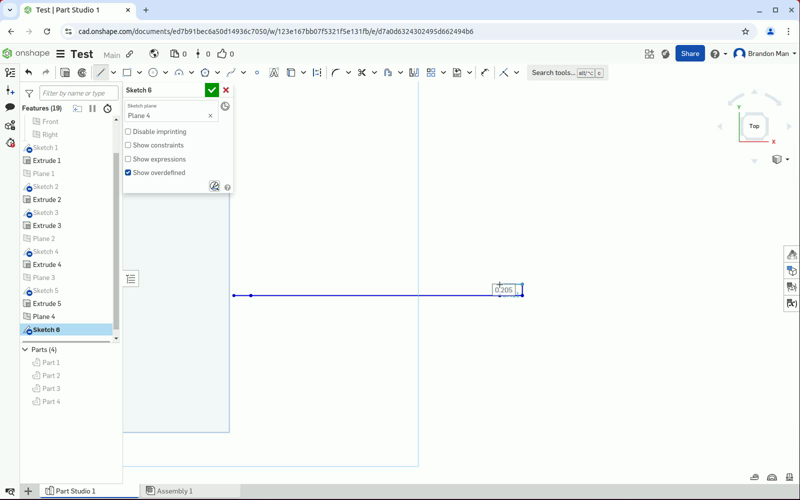
scroll(-6)
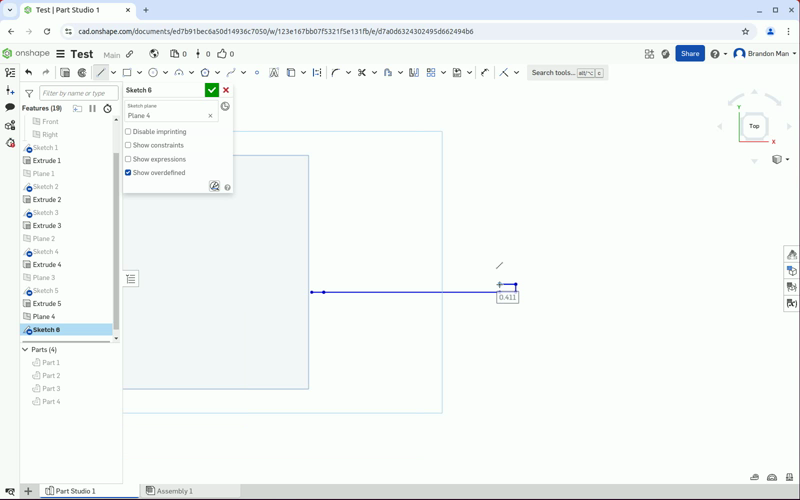
scroll(-6)
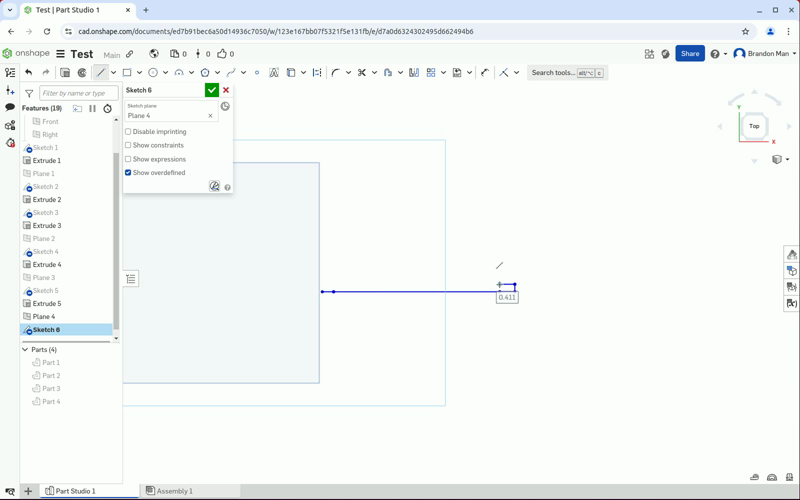
scroll(-6)
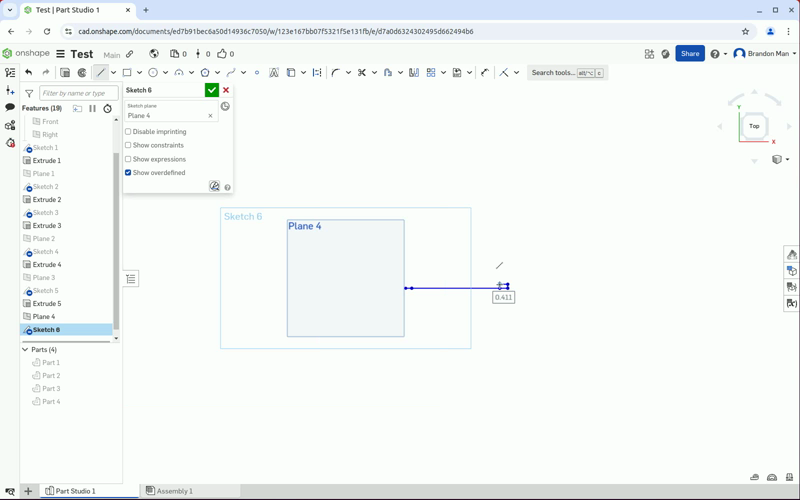
scroll(-6)
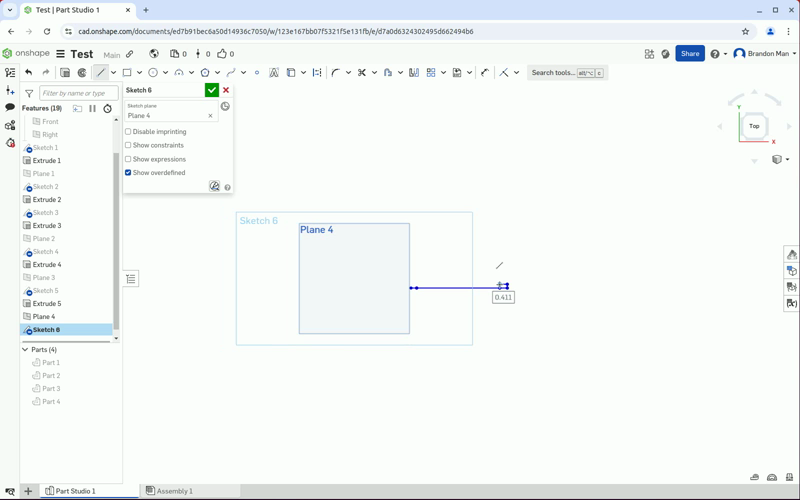
scroll(-6)
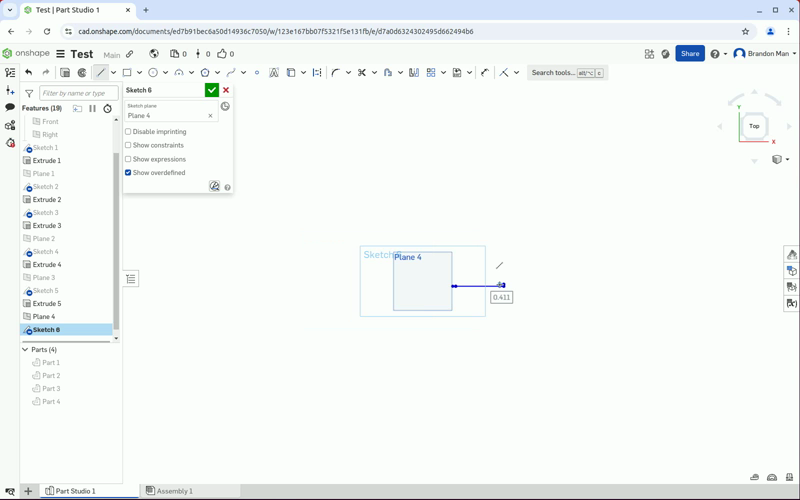
scroll(-6)
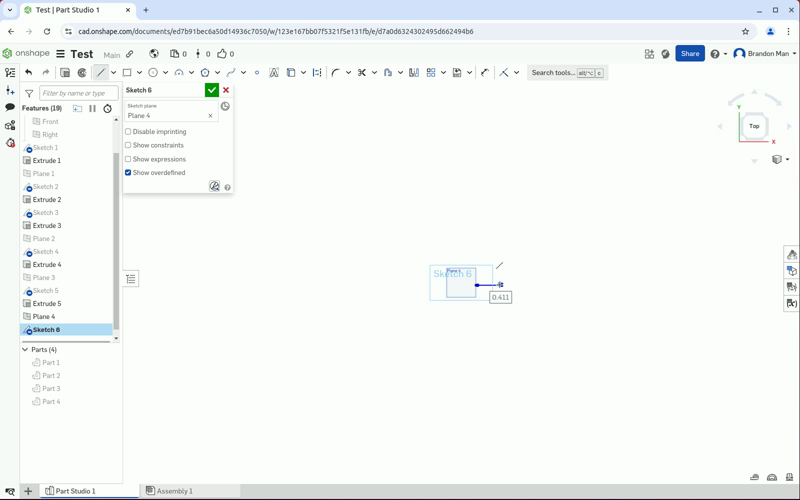
key_up(shift)
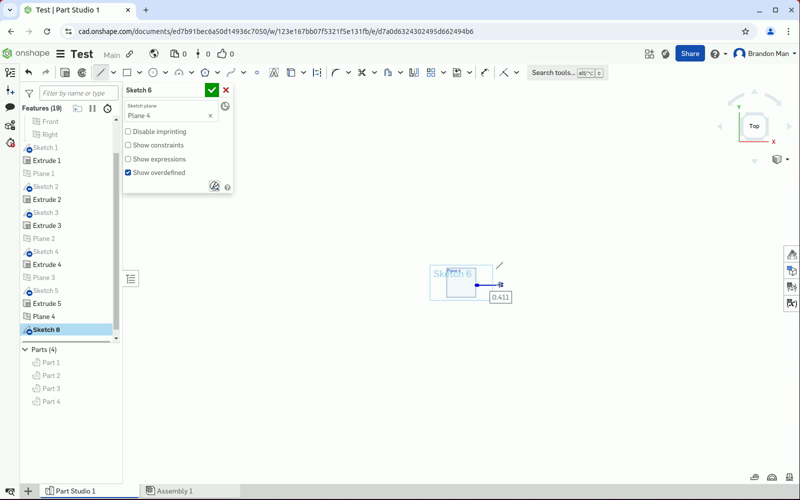
key_down(shift)
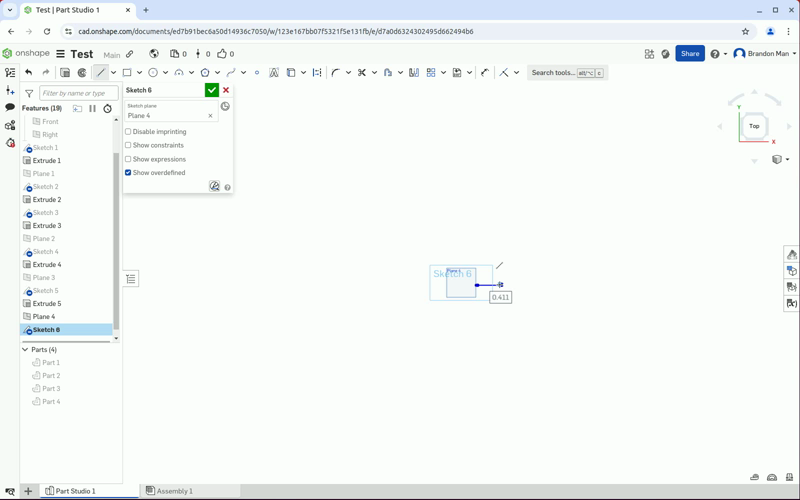
mouse_move(529, 284)
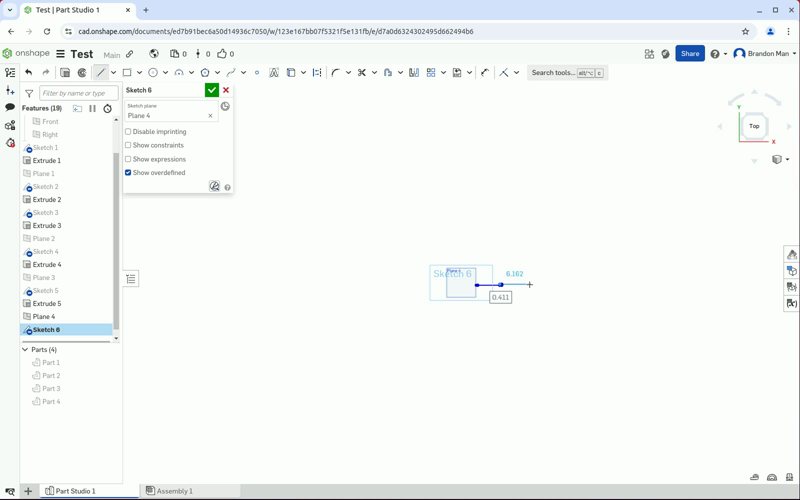
mouse_move(477, 284)
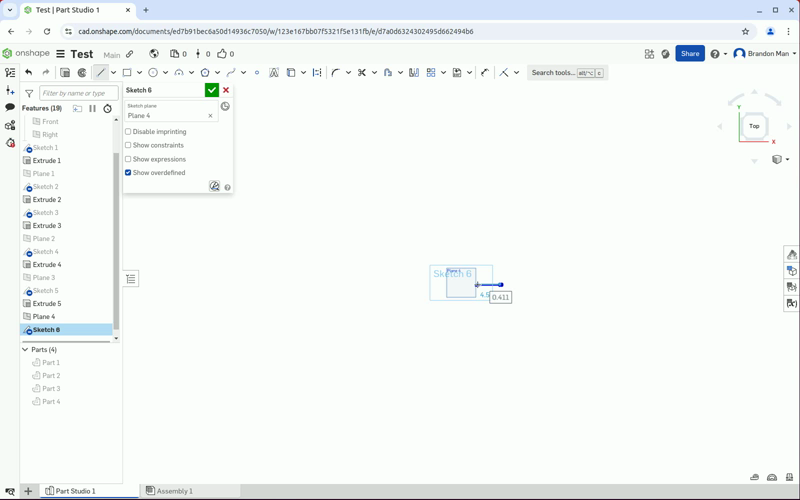
scroll(6)
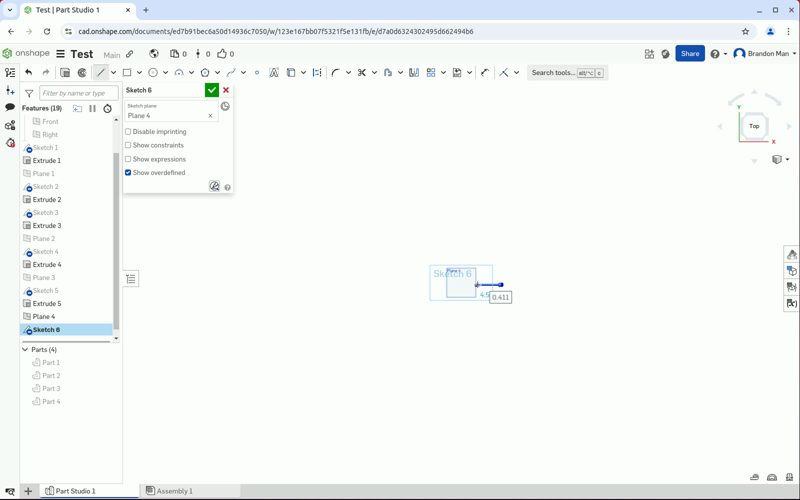
scroll(6)
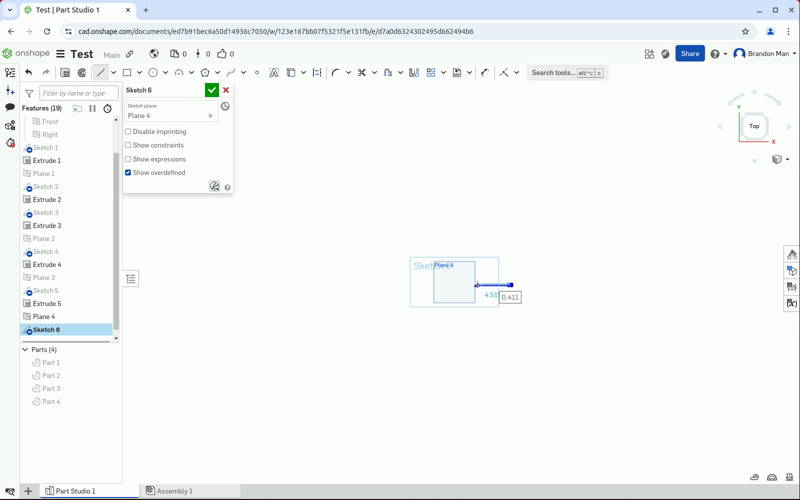
scroll(6)
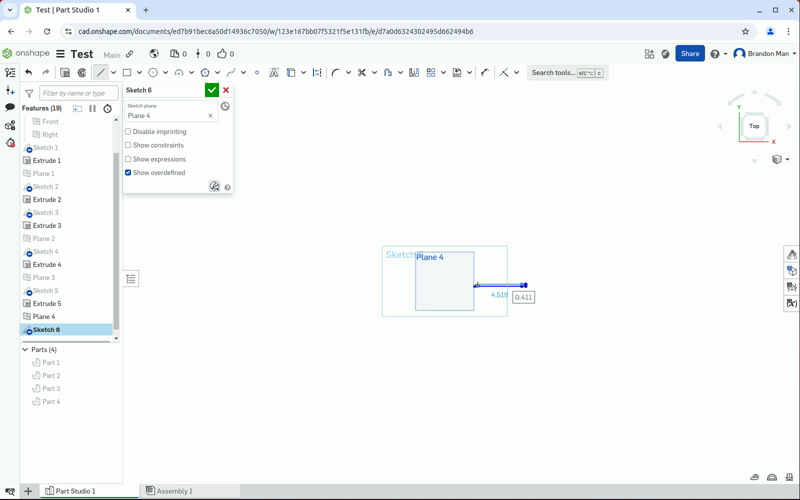
scroll(6)
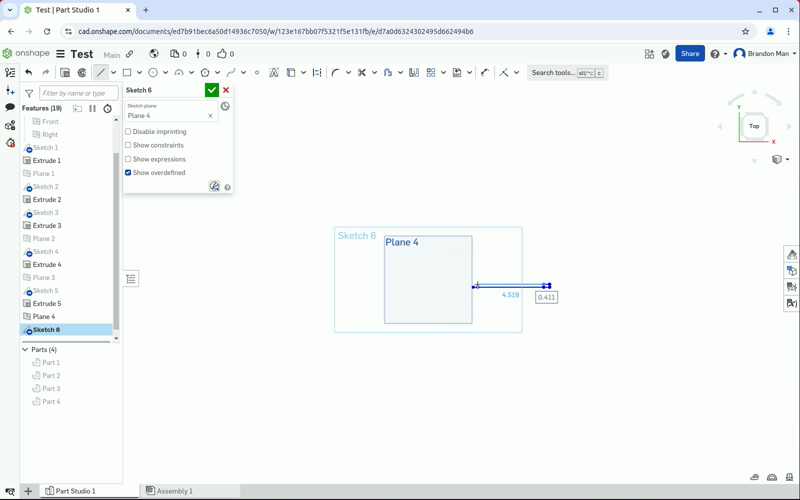
scroll(6)
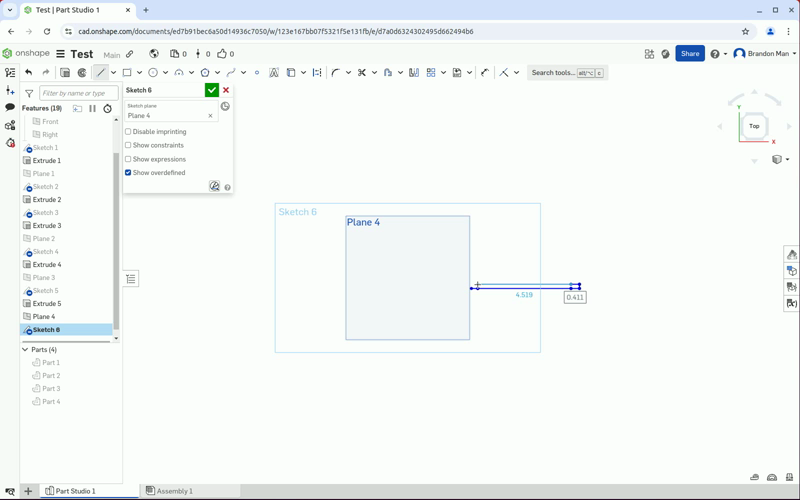
scroll(6)
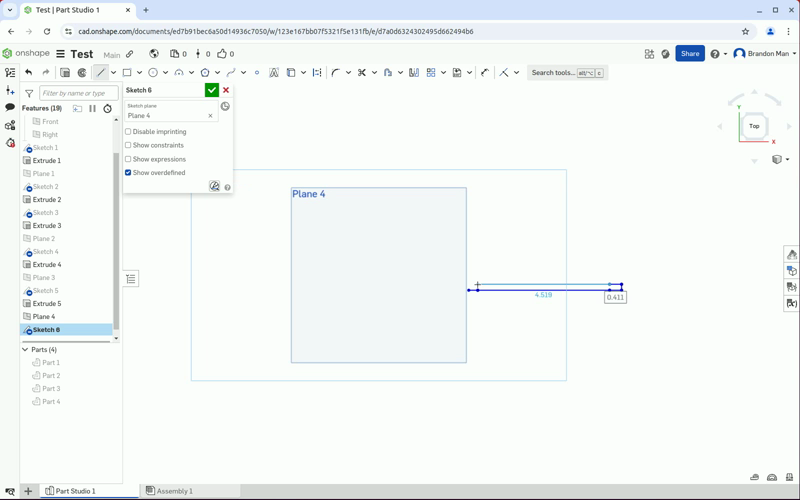
scroll(6)
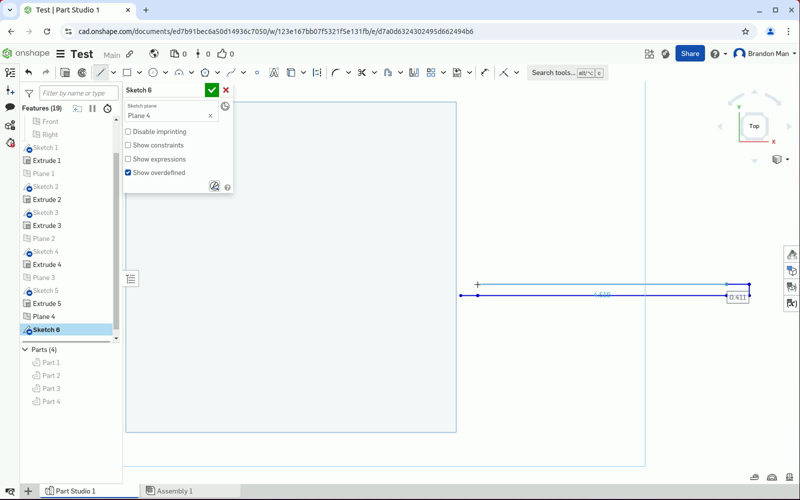
click(477, 284)
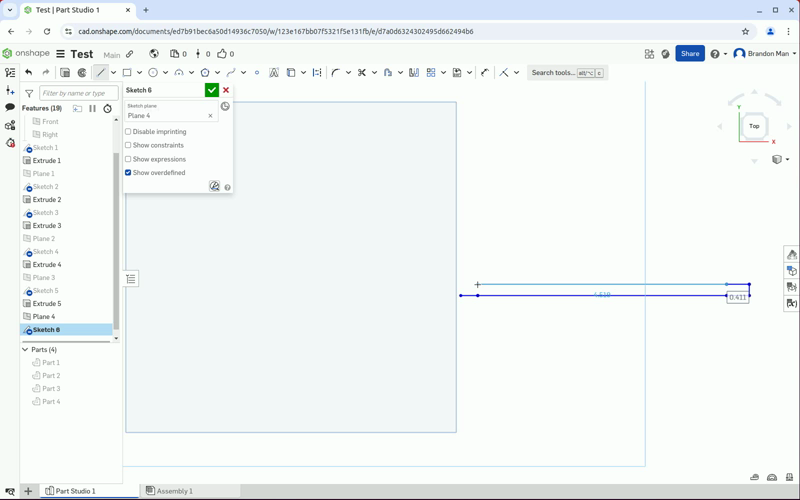
scroll(-6)
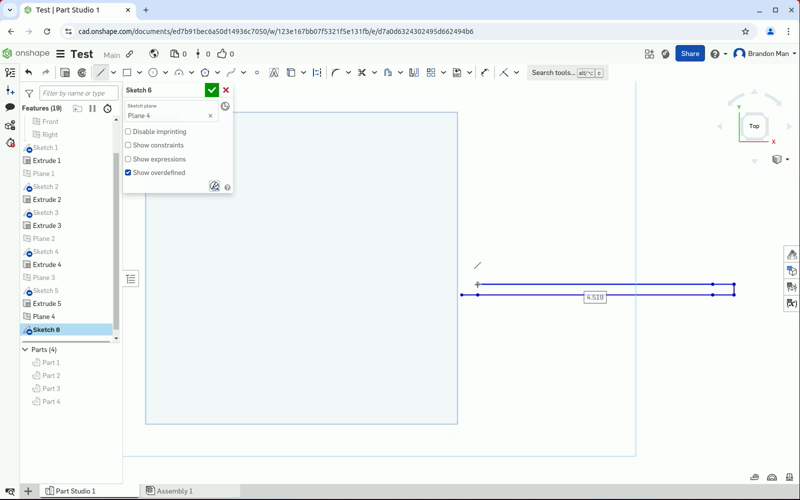
scroll(-6)
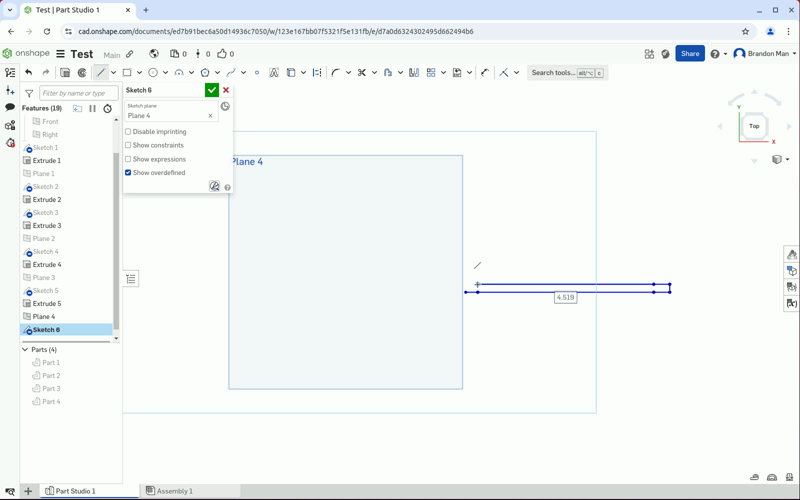
scroll(-6)
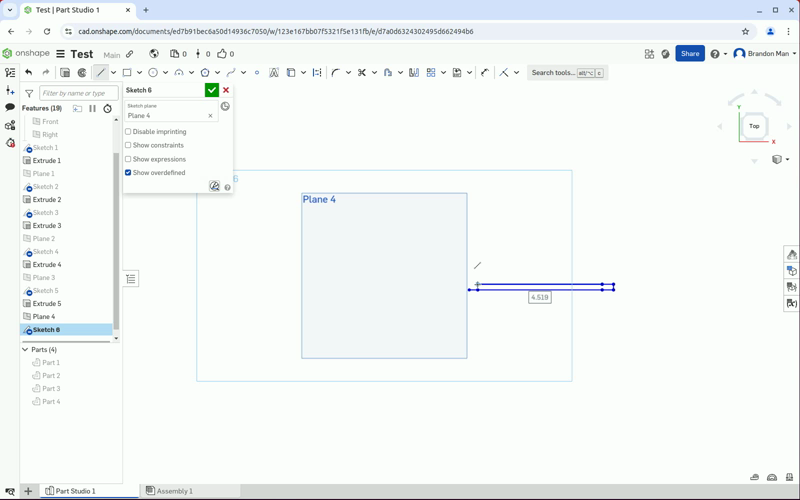
scroll(-6)
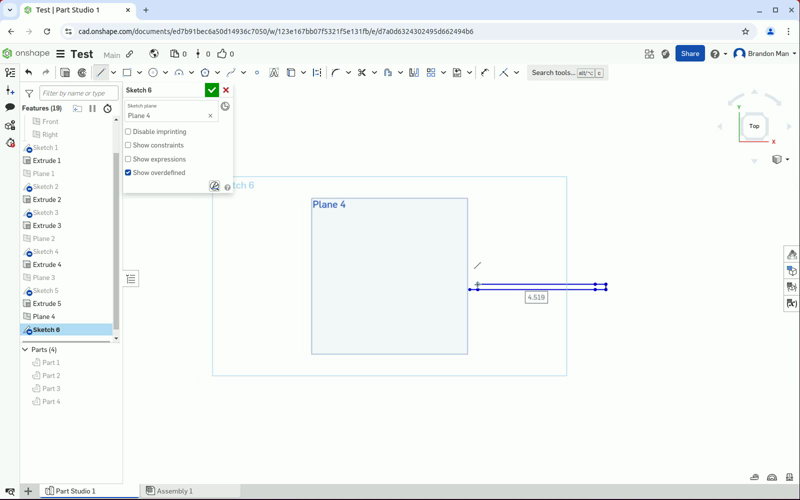
scroll(-6)
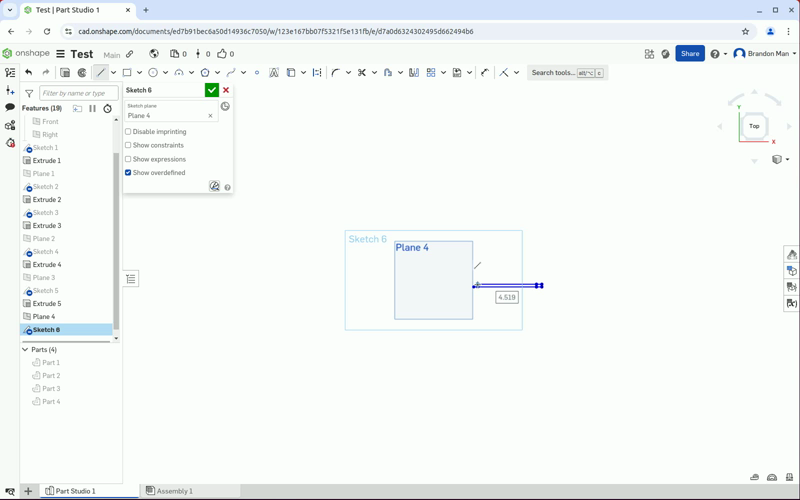
scroll(-6)
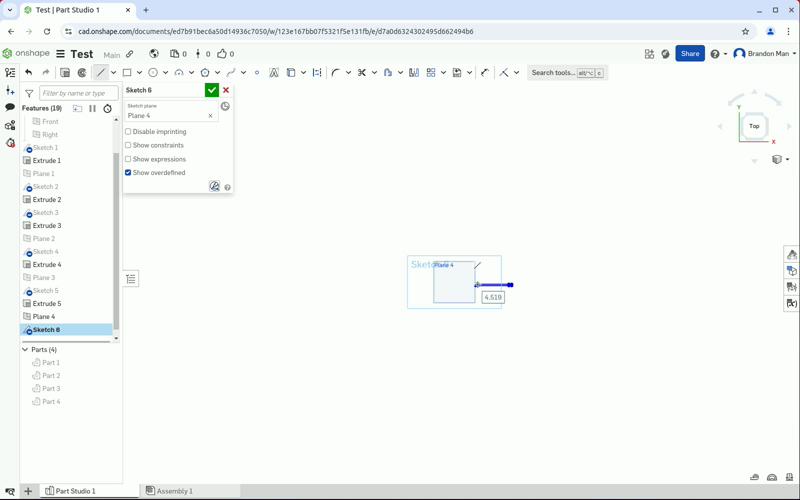
scroll(-6)
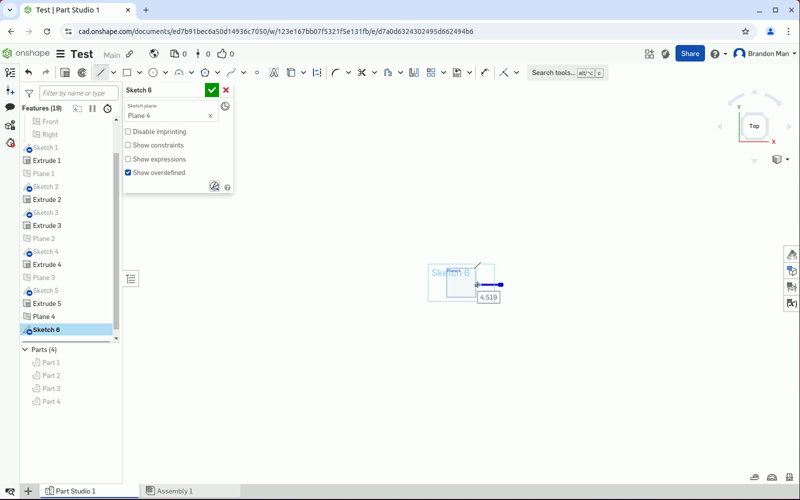
key_up(shift)
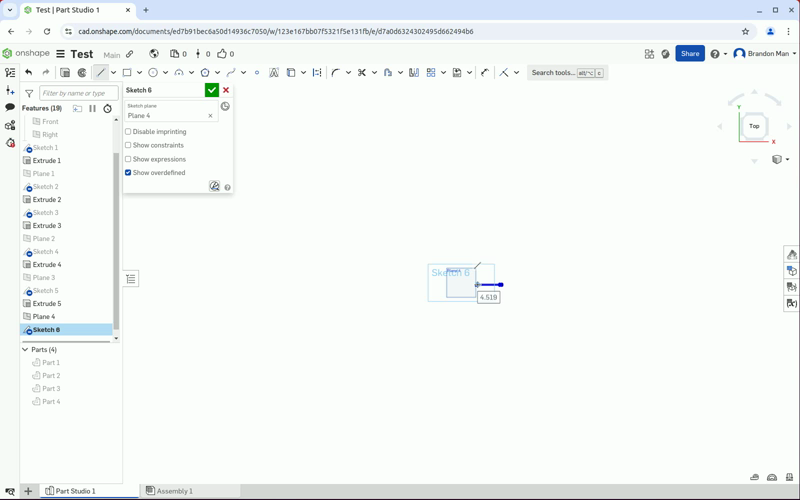
key_down(shift)
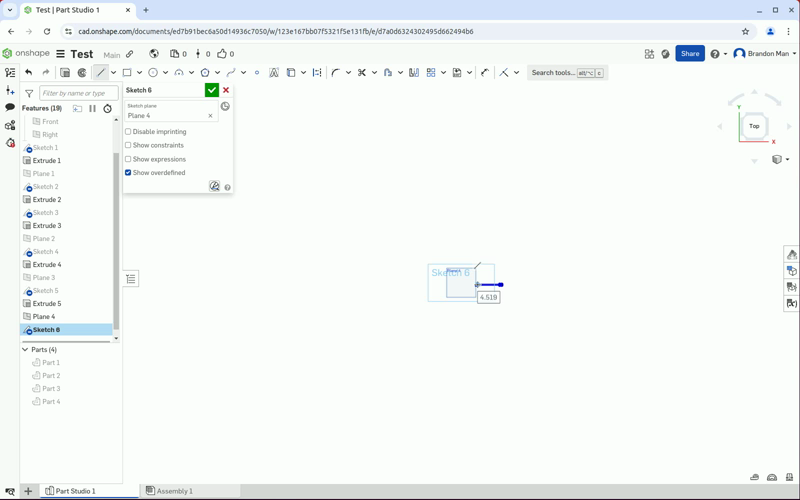
mouse_move(507, 284)
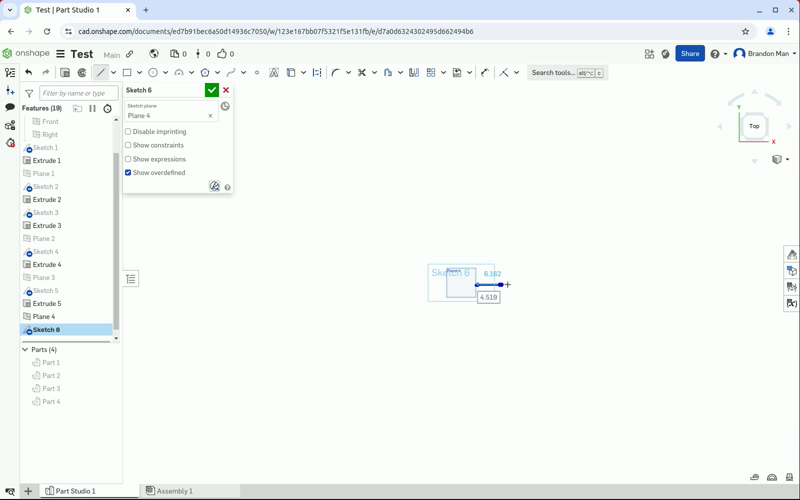
mouse_move(476, 284)
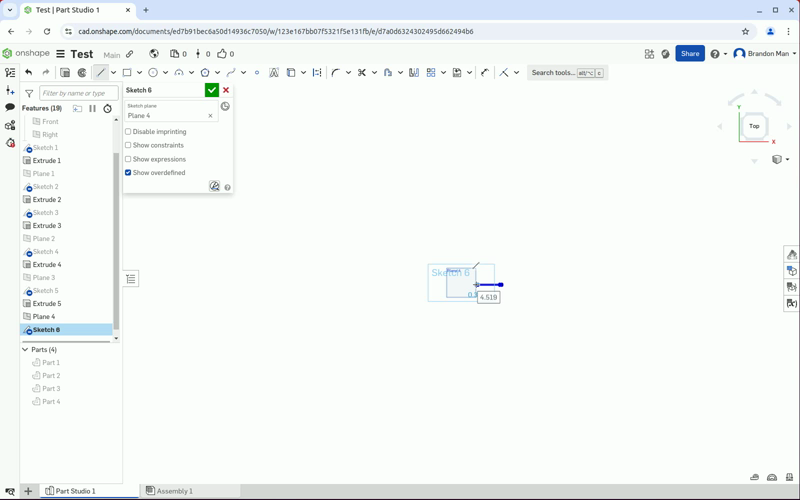
scroll(6)
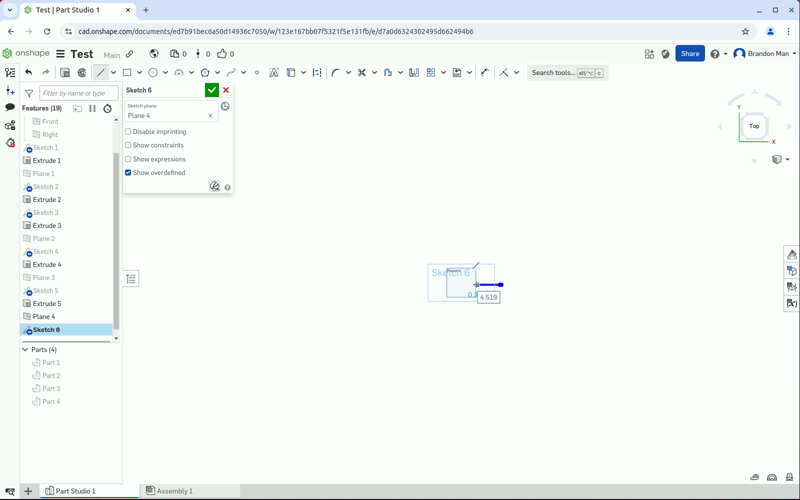
scroll(6)
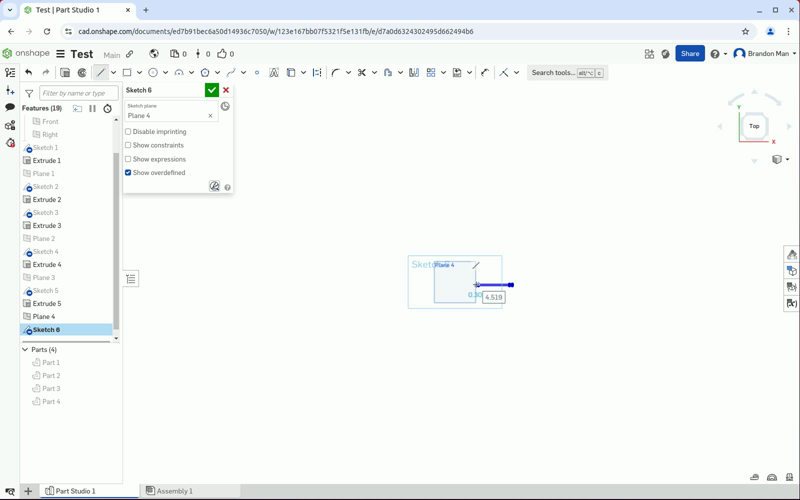
scroll(6)
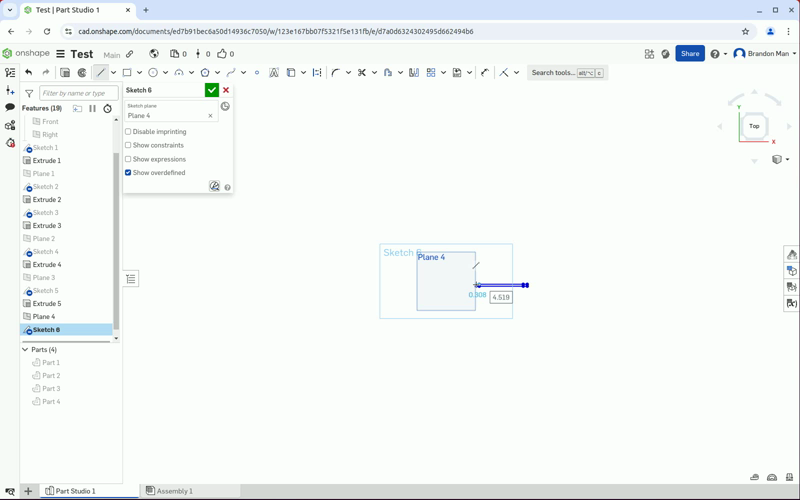
scroll(6)
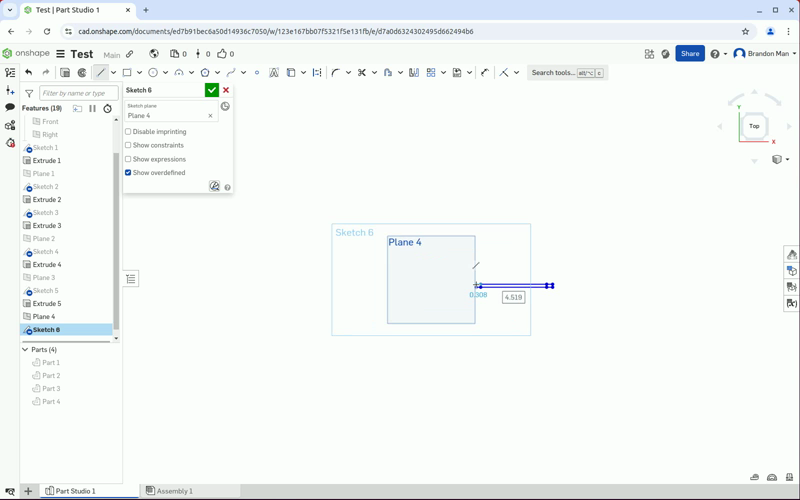
scroll(6)
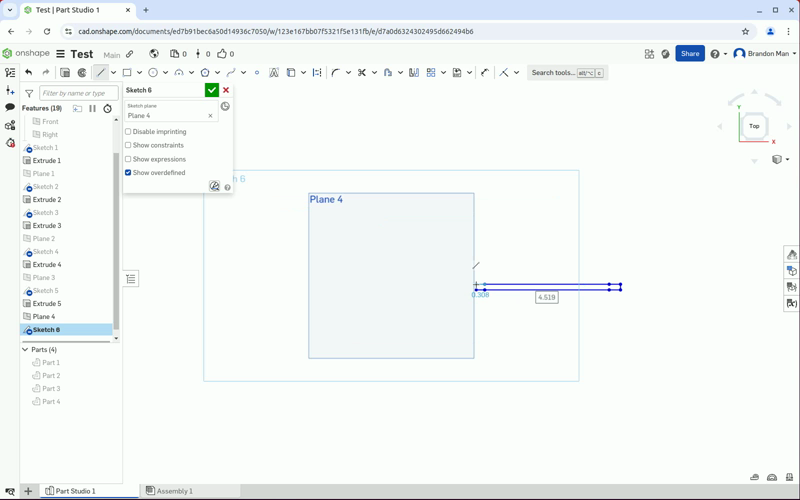
scroll(6)
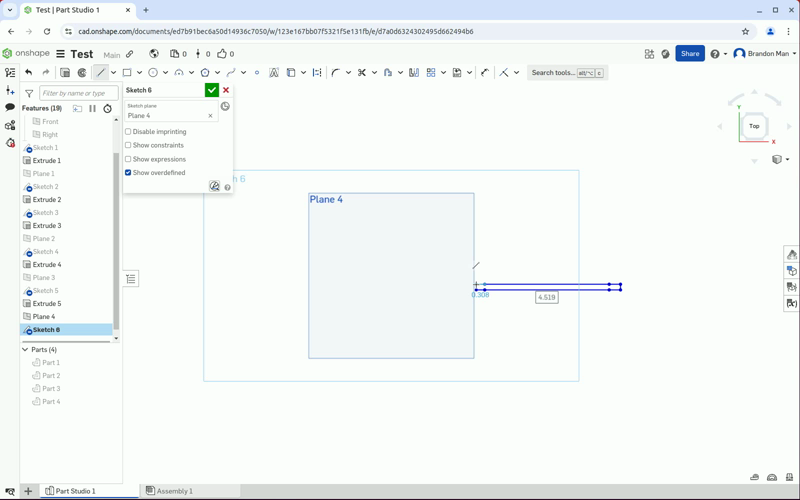
scroll(6)
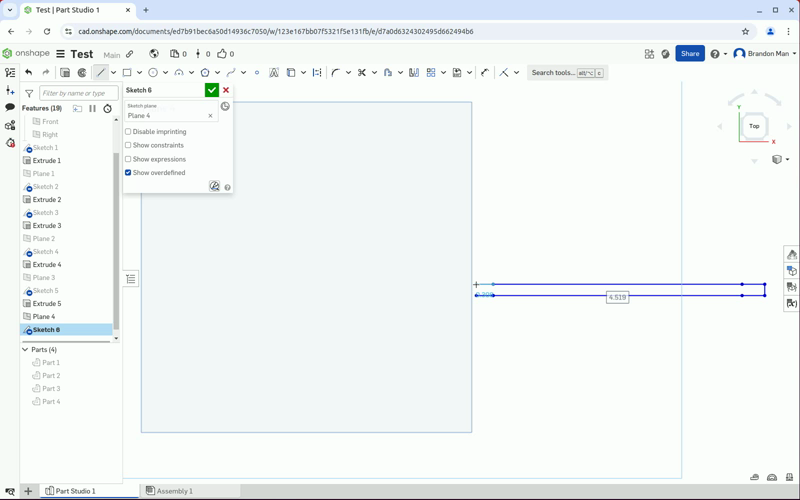
click(476, 284)
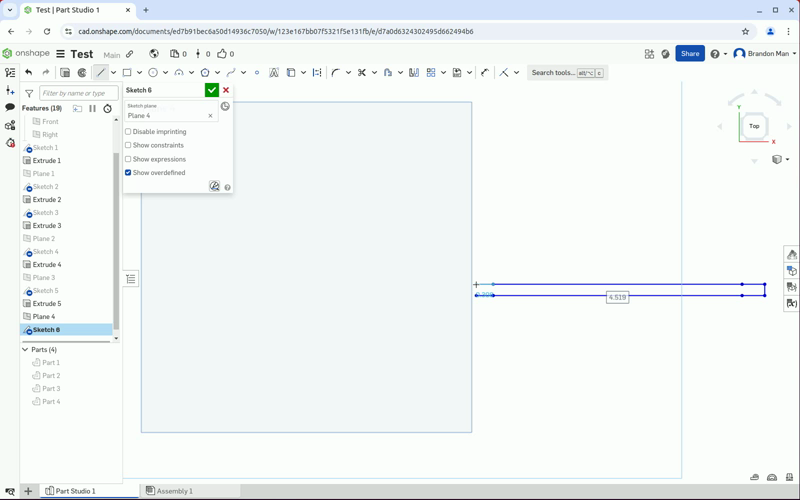
scroll(-6)
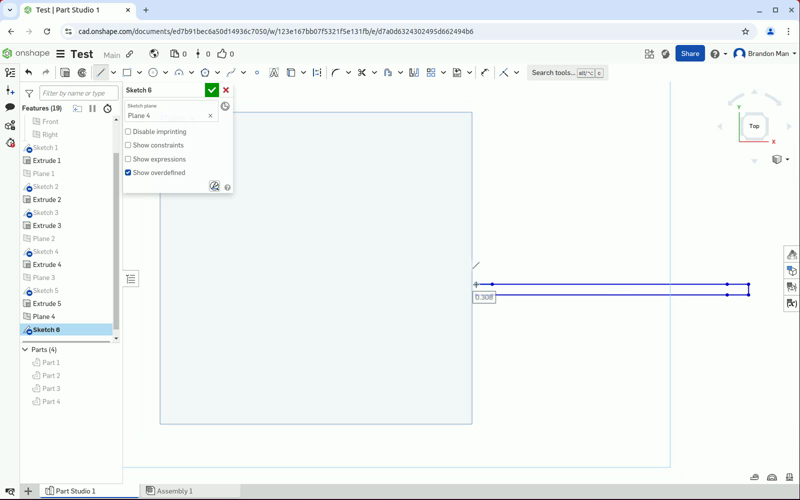
scroll(-6)
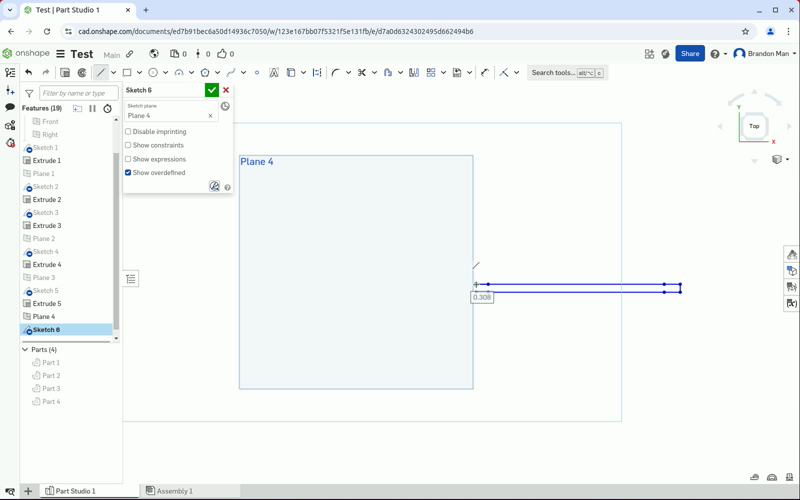
scroll(-6)
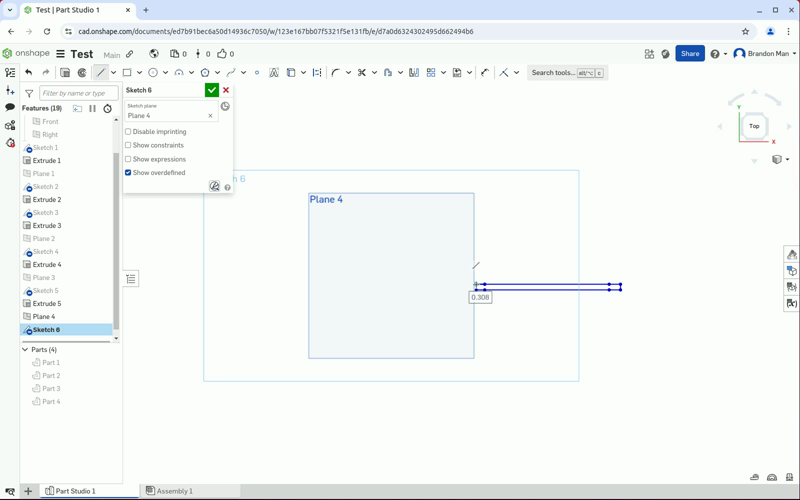
scroll(-6)
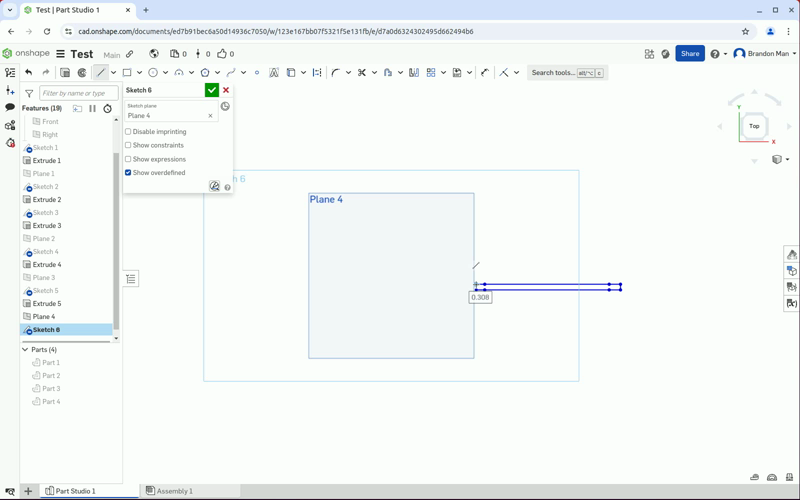
scroll(-6)
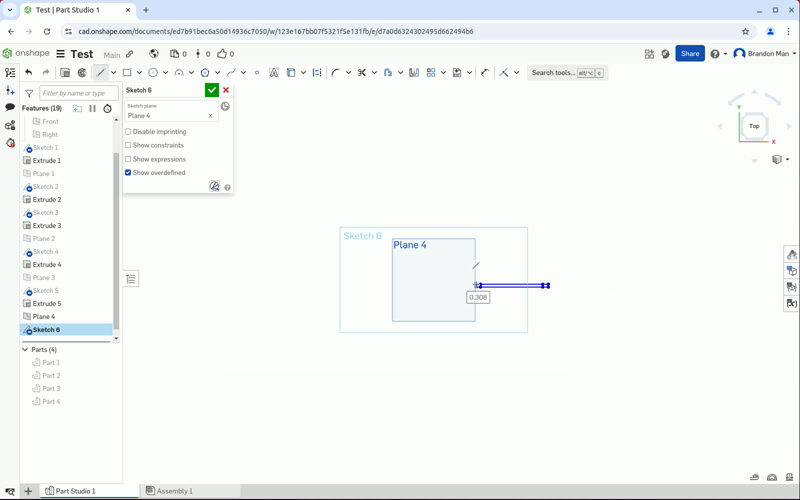
scroll(-6)
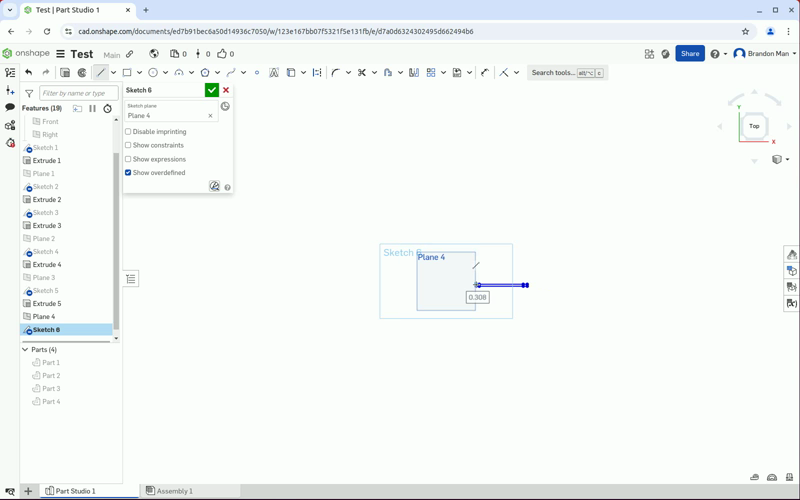
scroll(-6)
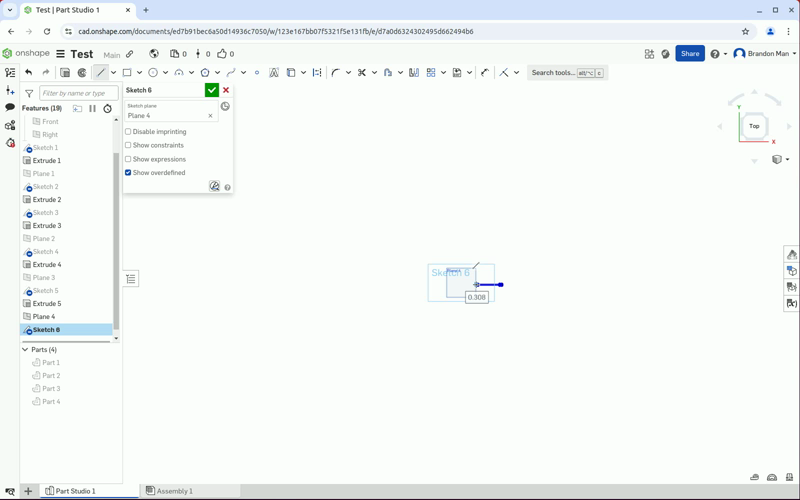
key_up(shift)
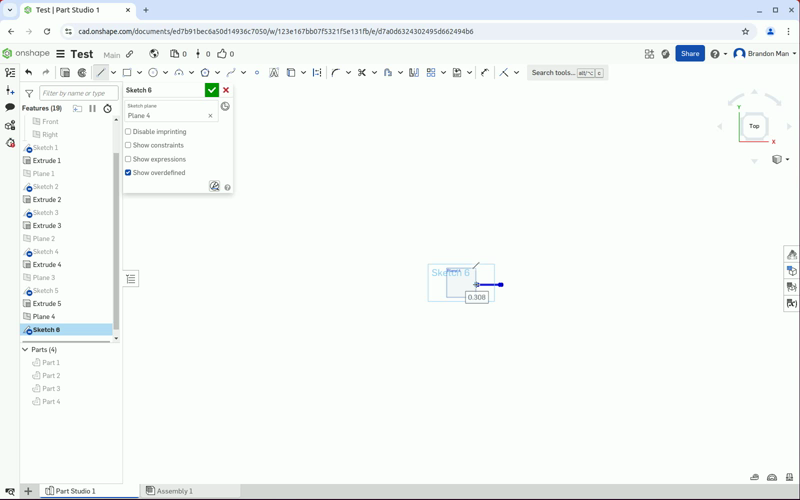
mouse_move(506, 284)
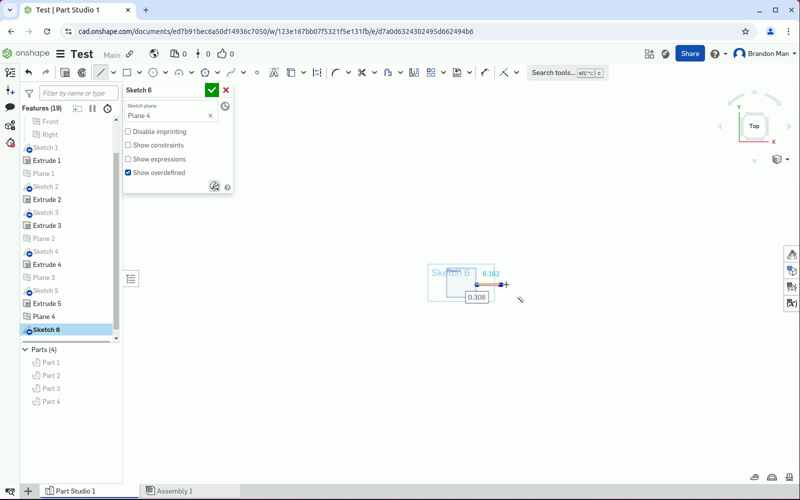
key_down(shift)
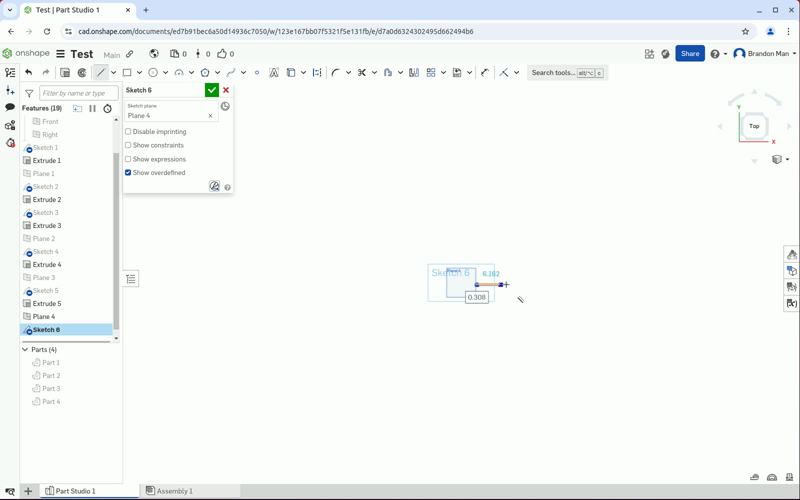
mouse_move(476, 285)
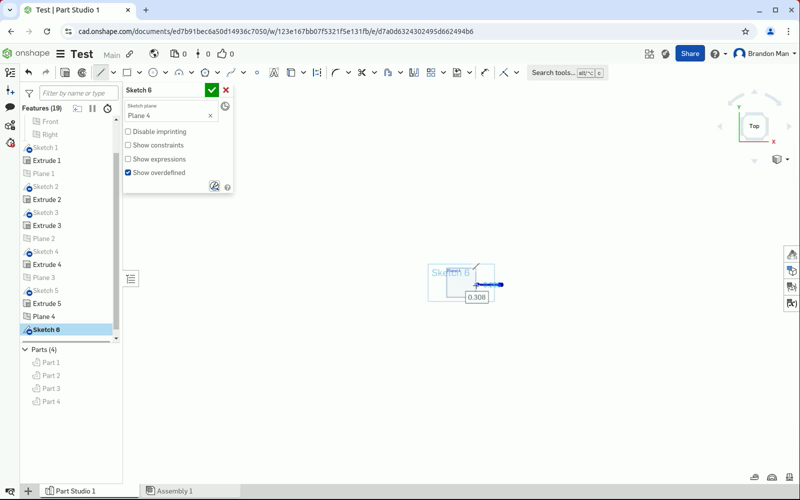
scroll(6)
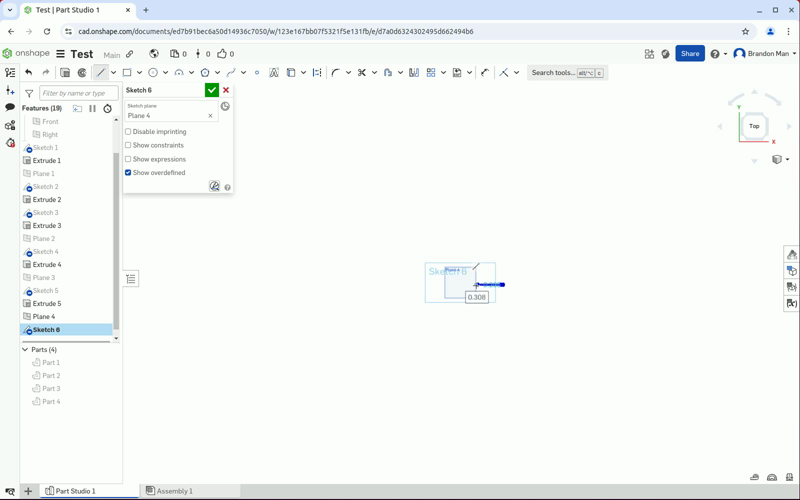
scroll(6)
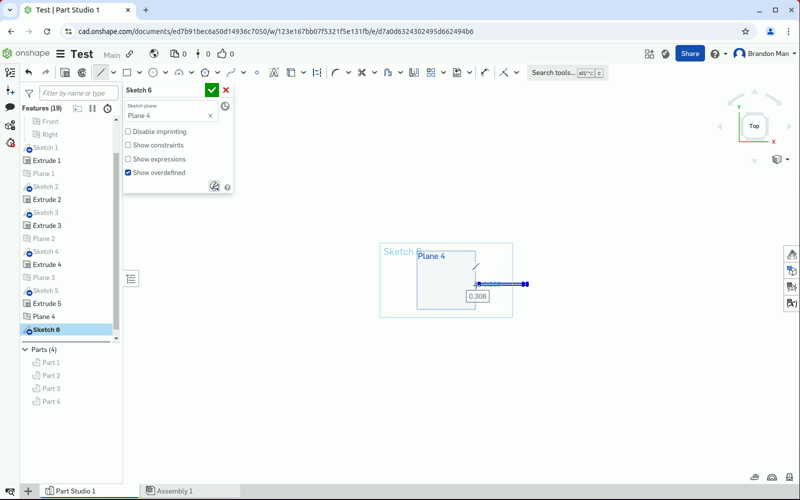
scroll(6)
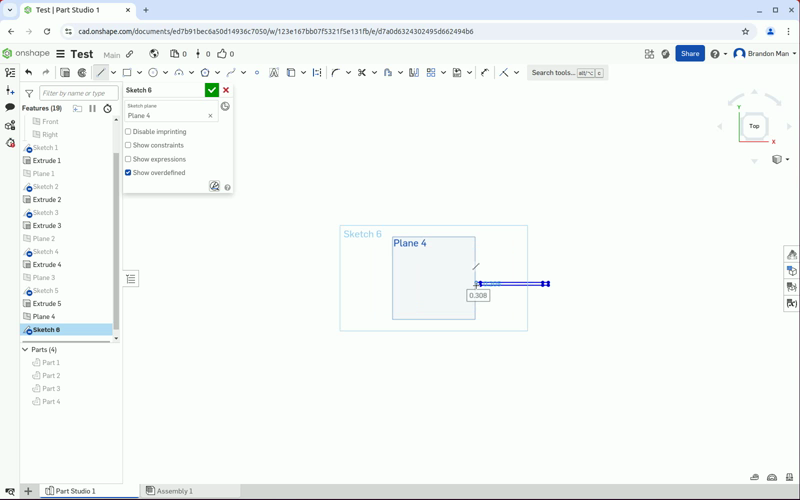
scroll(6)
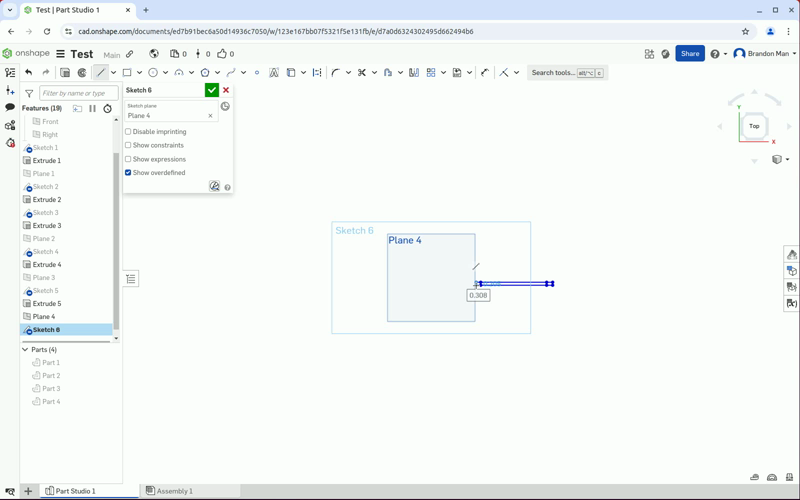
scroll(6)
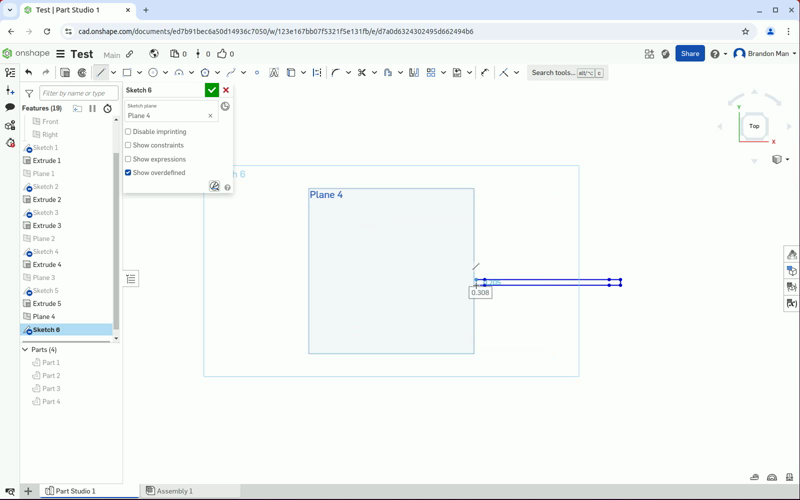
scroll(6)
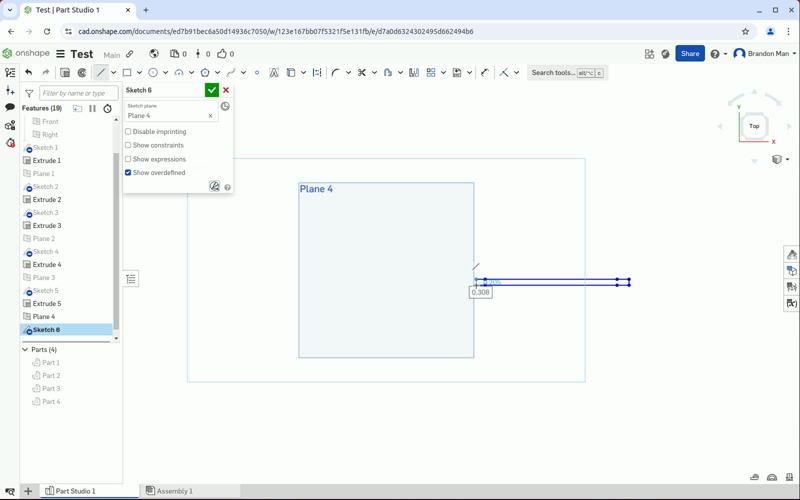
scroll(6)
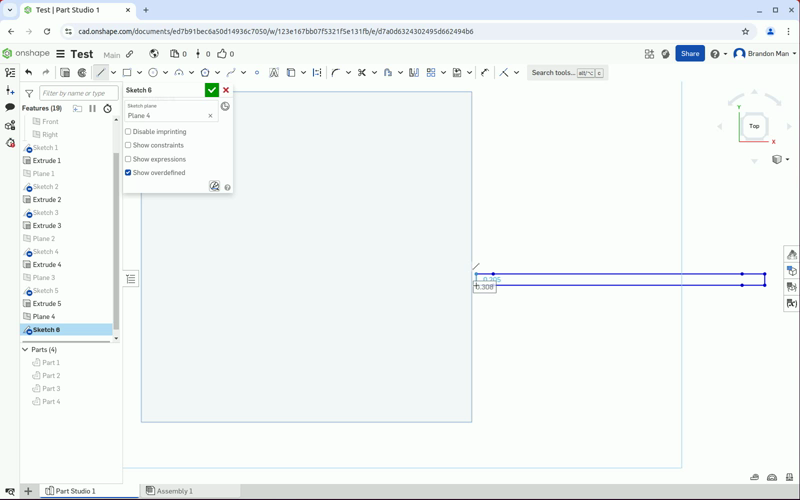
key_up(shift)
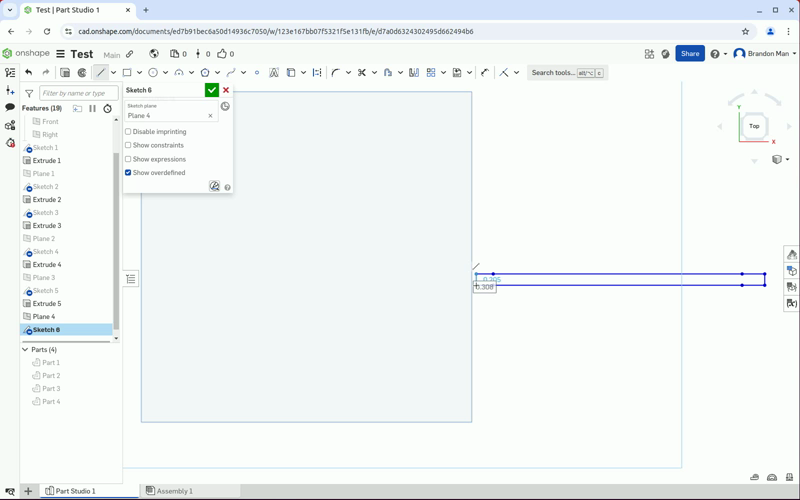
click(476, 285)
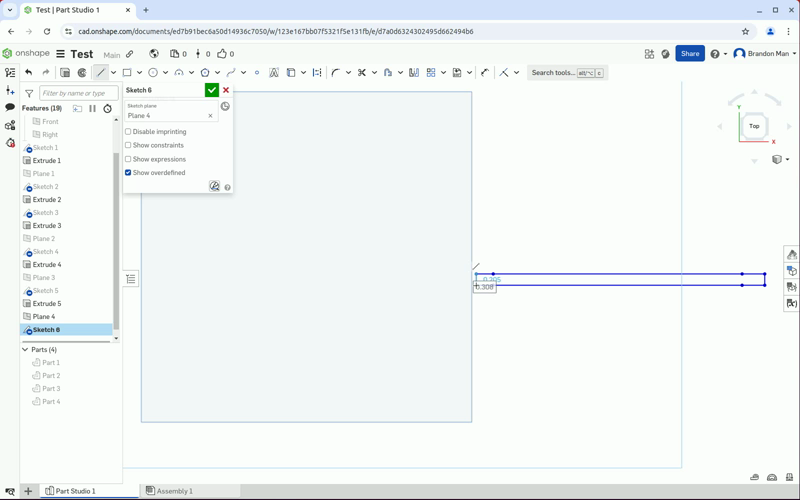
scroll(-6)
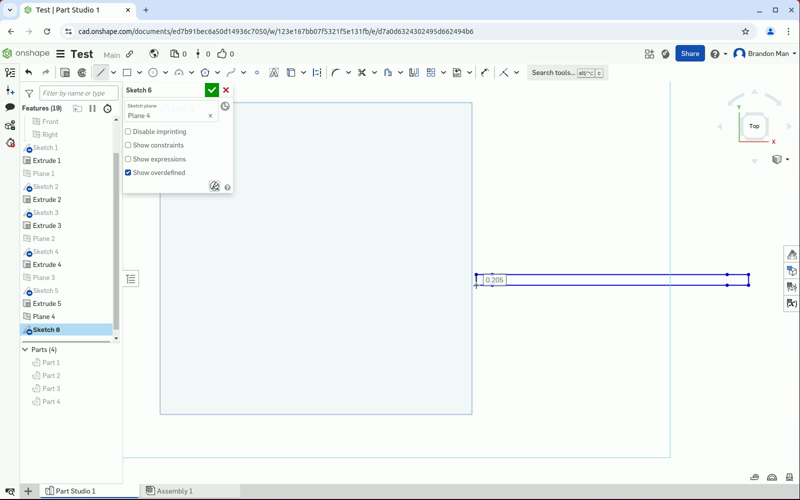
scroll(-6)
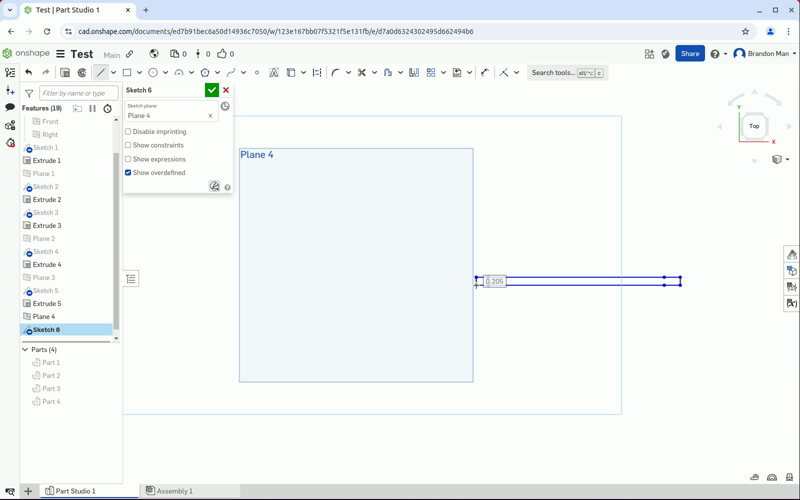
scroll(-6)
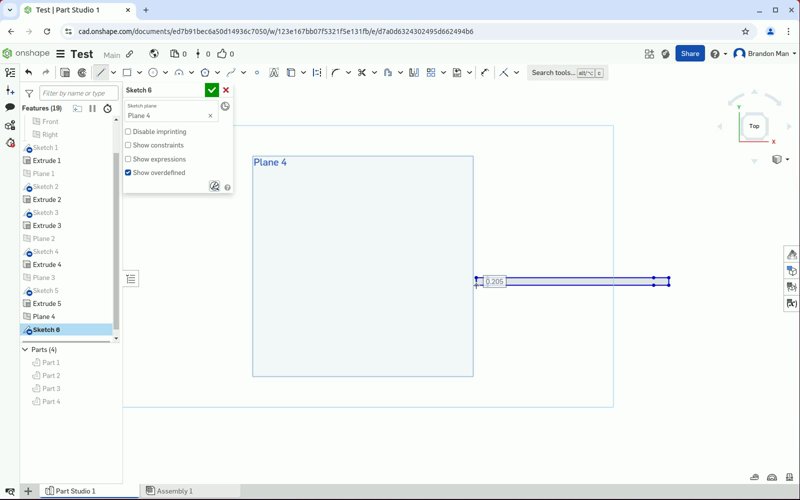
scroll(-6)
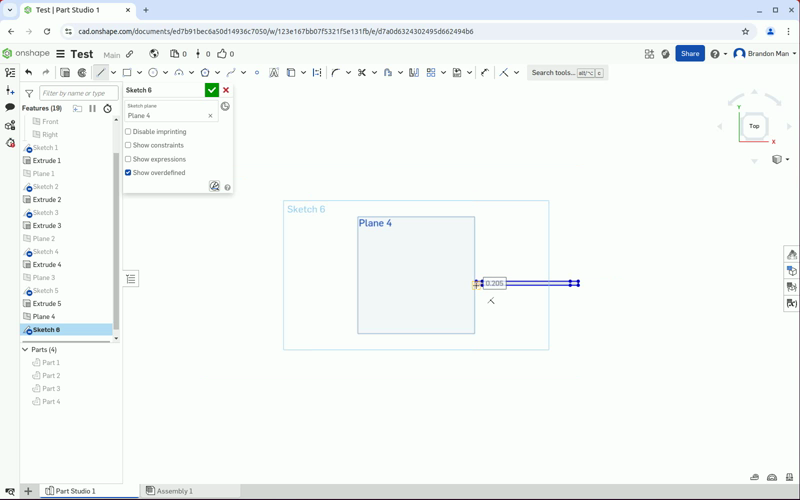
scroll(-6)
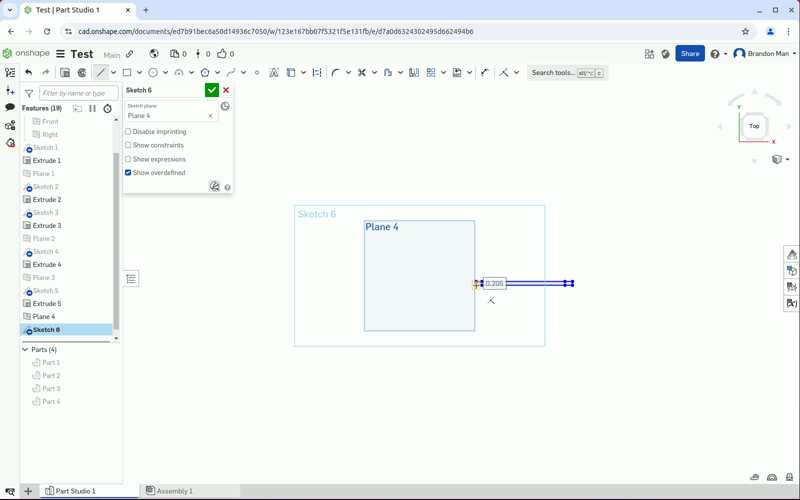
scroll(-6)
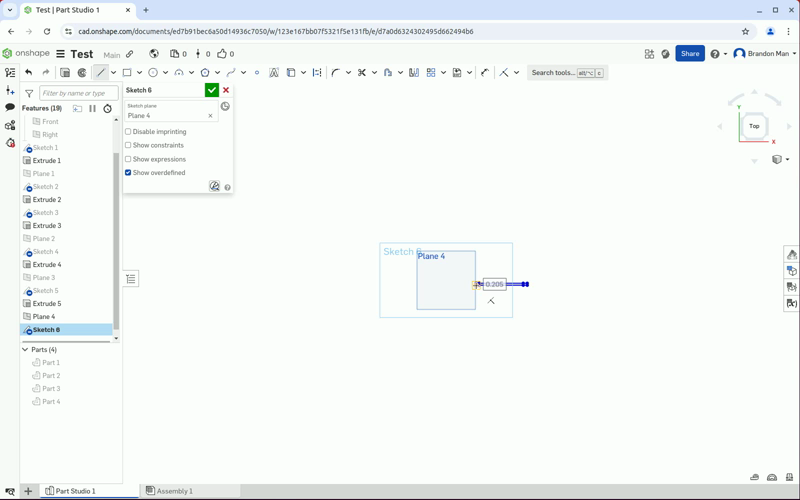
scroll(-6)
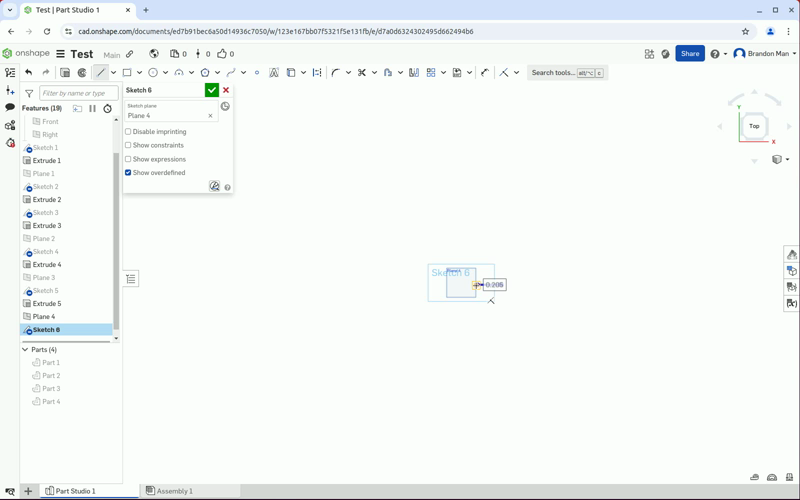
key(esc)
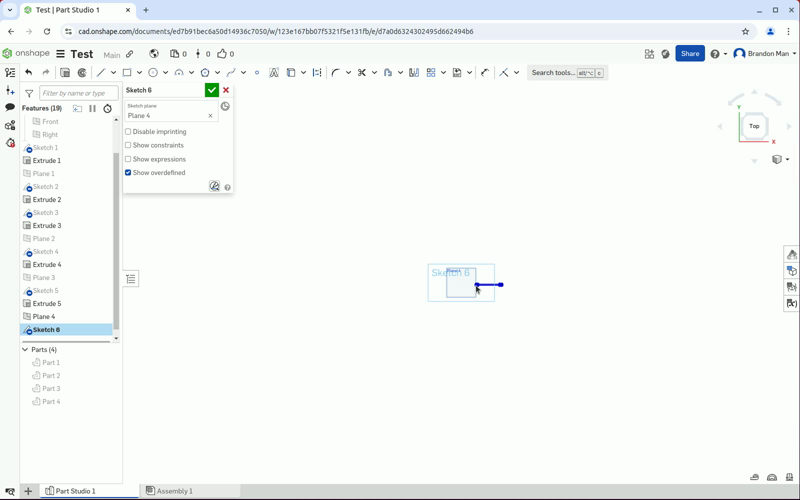
mouse_move(480, 284)
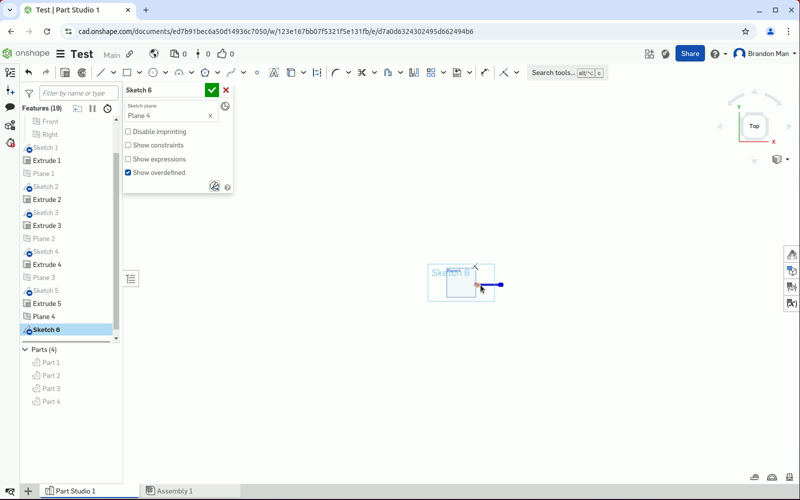
scroll(6)
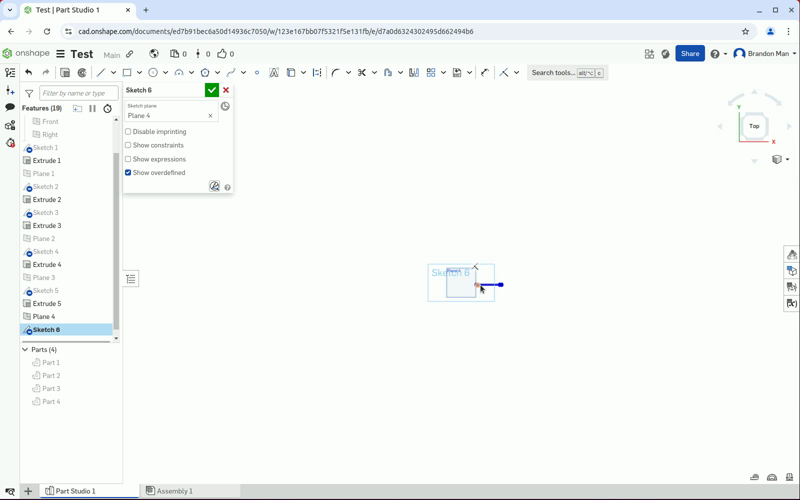
scroll(6)
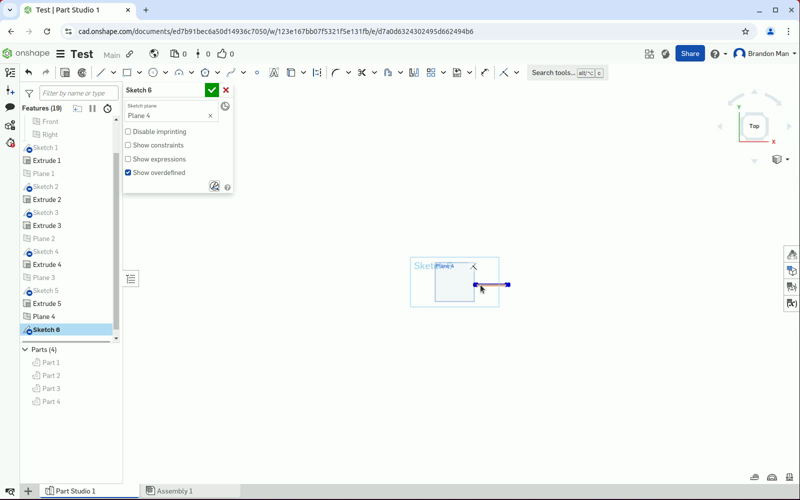
scroll(6)
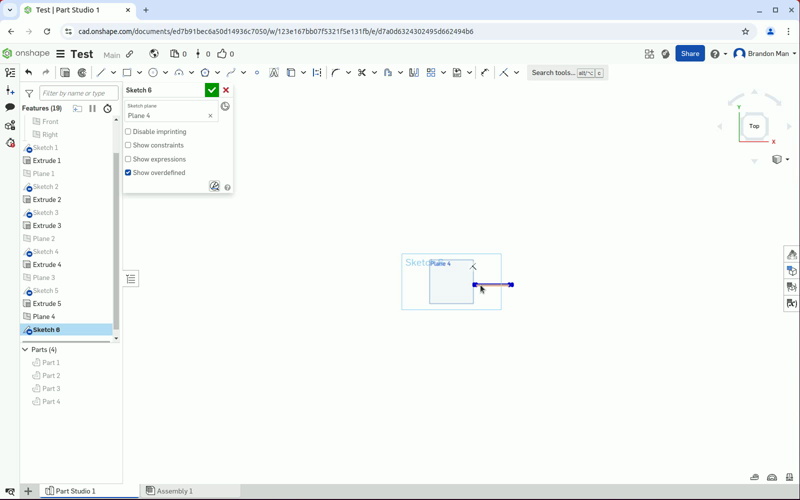
scroll(6)
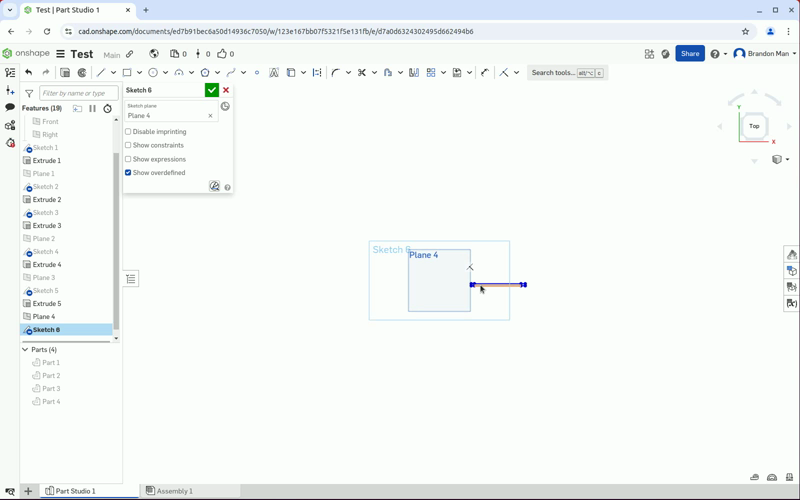
scroll(6)
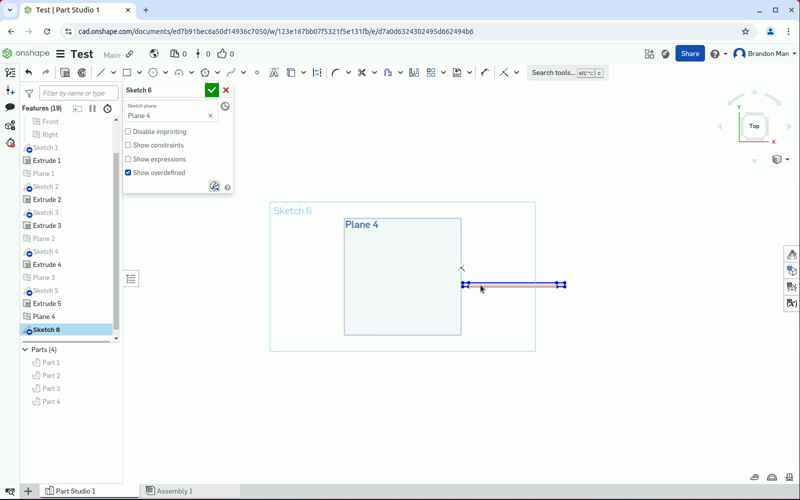
scroll(6)
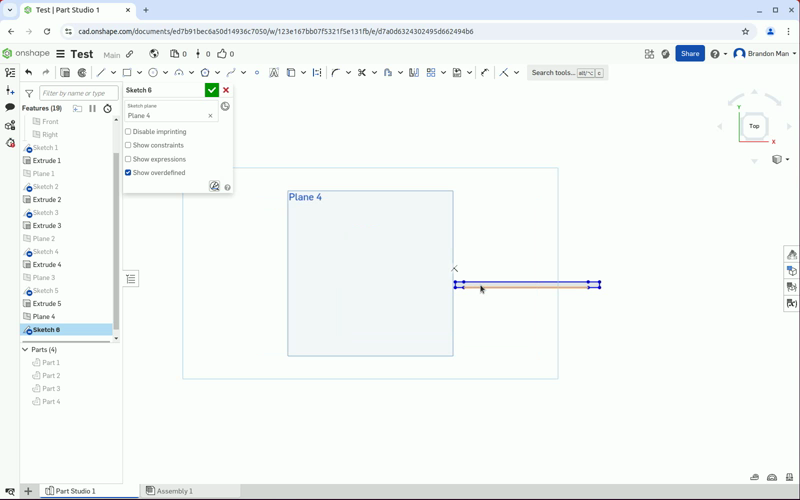
scroll(6)
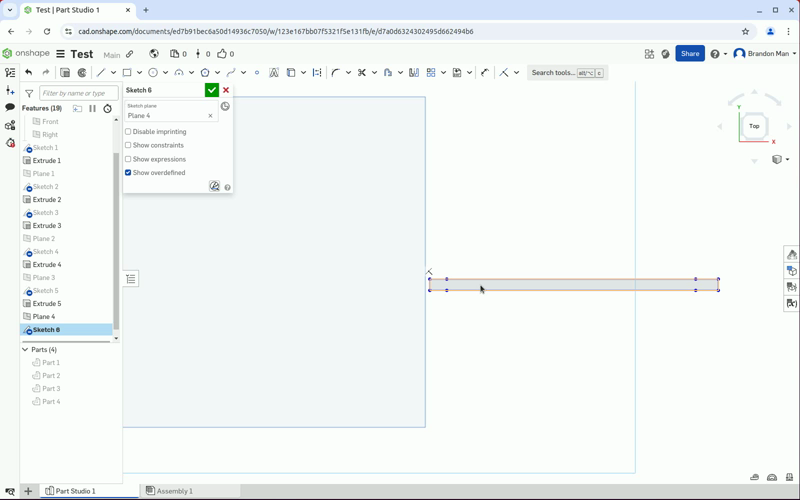
click(480, 284)
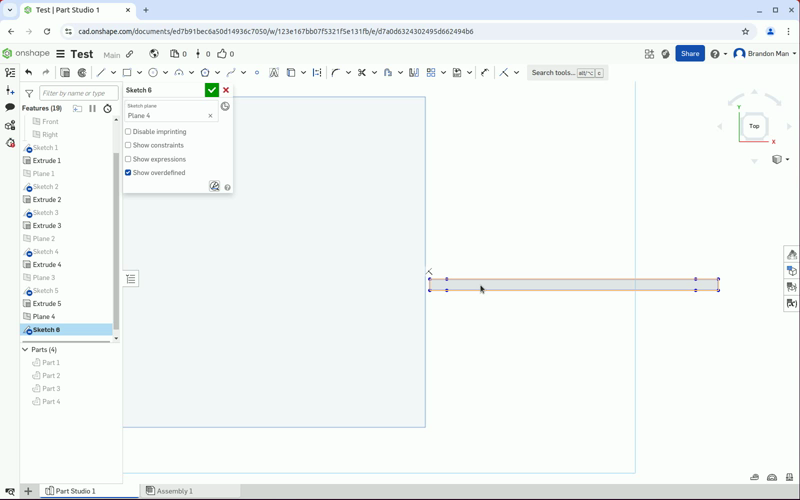
scroll(-6)
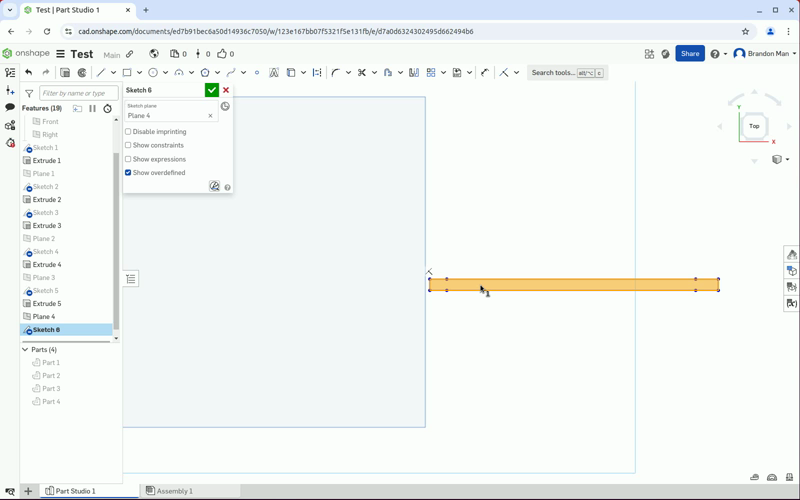
scroll(-6)
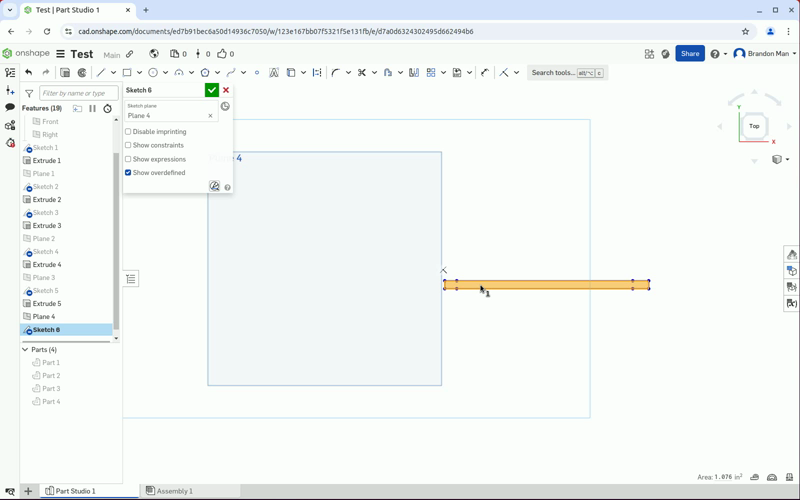
scroll(-6)
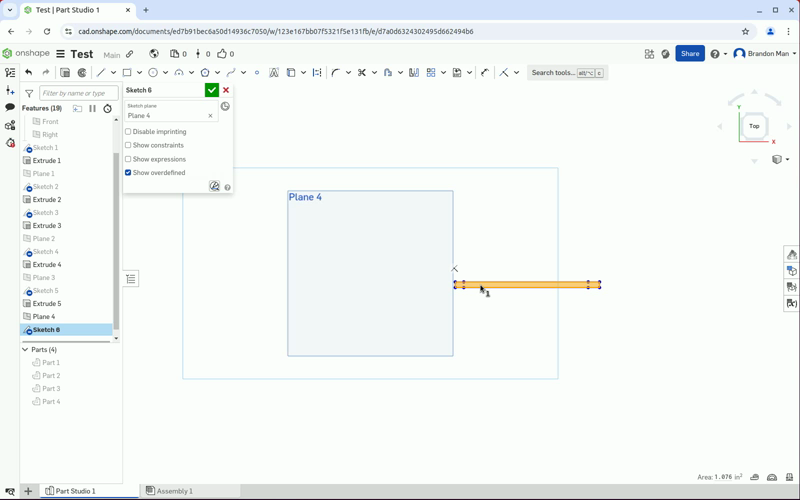
scroll(-6)
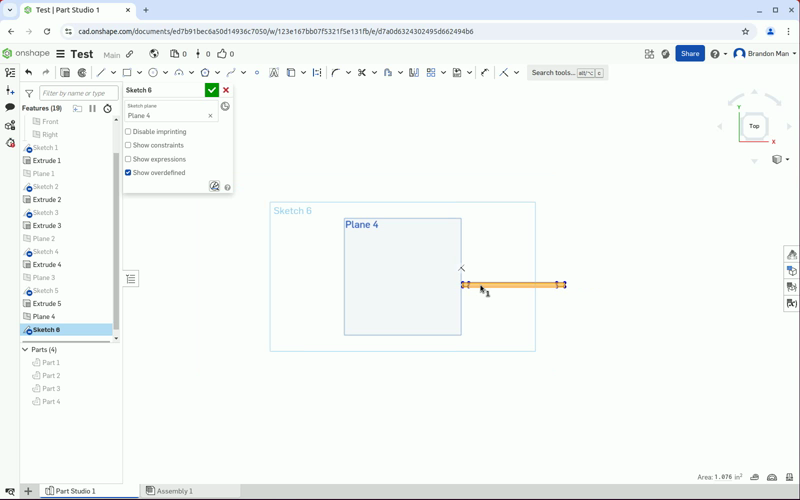
scroll(-6)
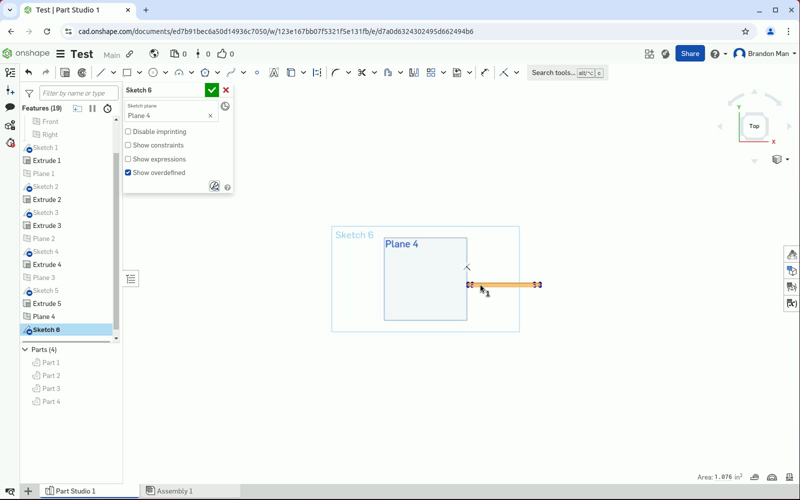
scroll(-6)
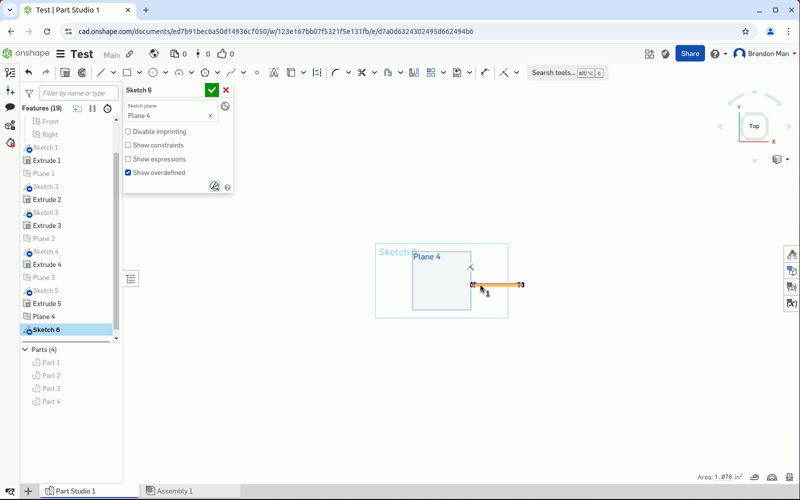
scroll(-6)
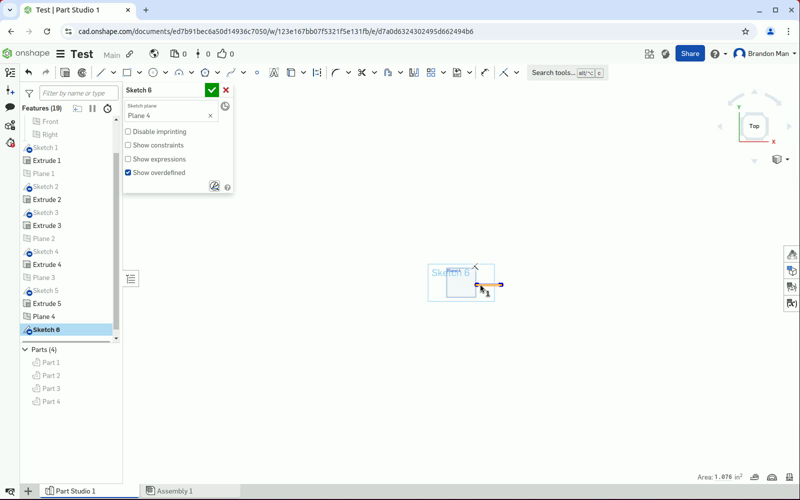
mouse_move(73, 352)
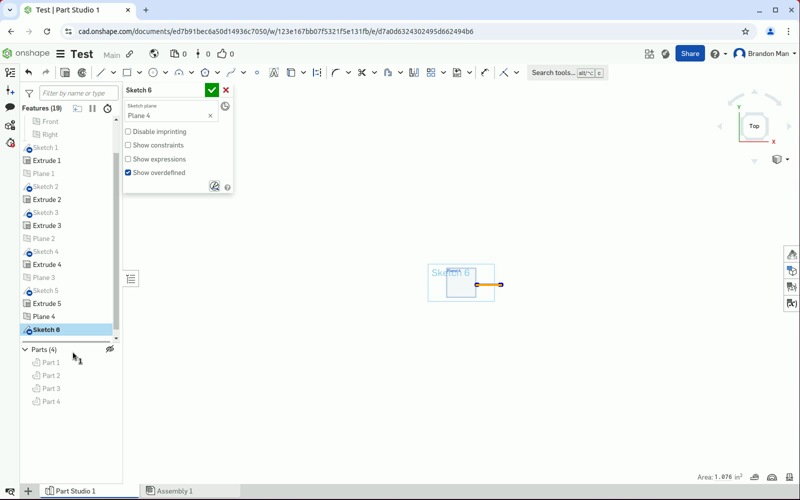
key(shift+y)
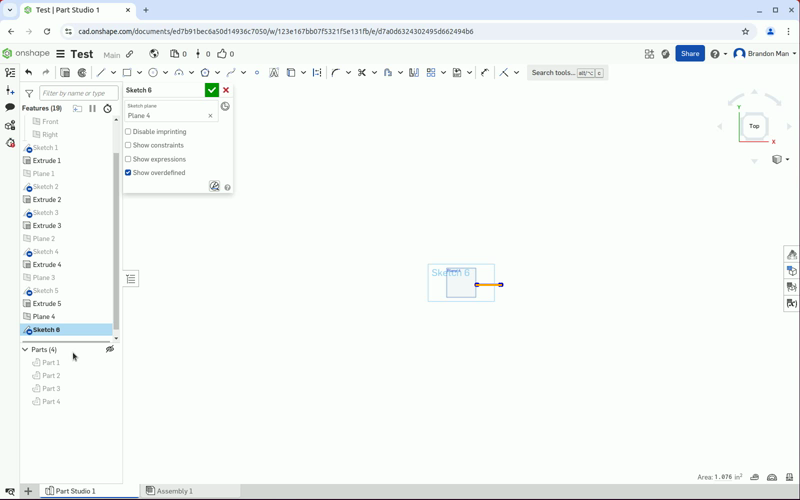
key(shift+e)
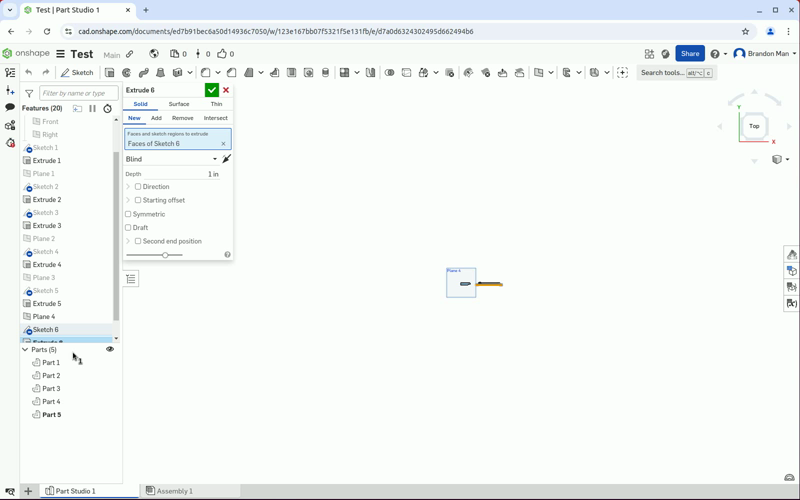
mouse_move(143, 106)
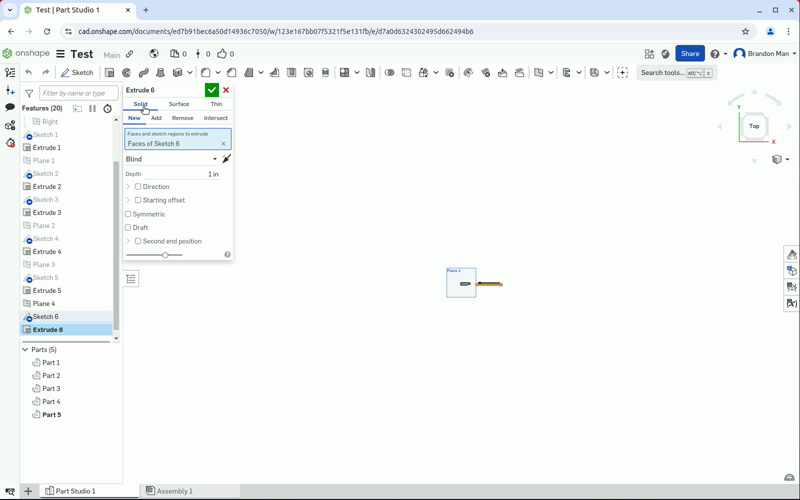
click(143, 106)
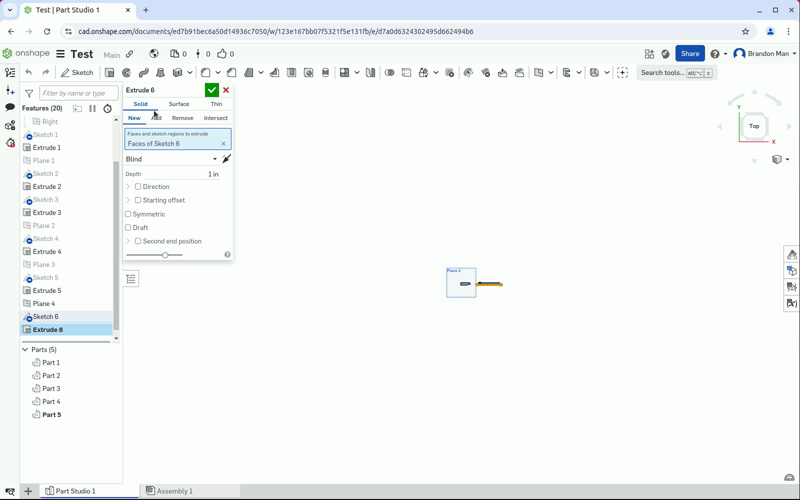
mouse_move(186, 120)
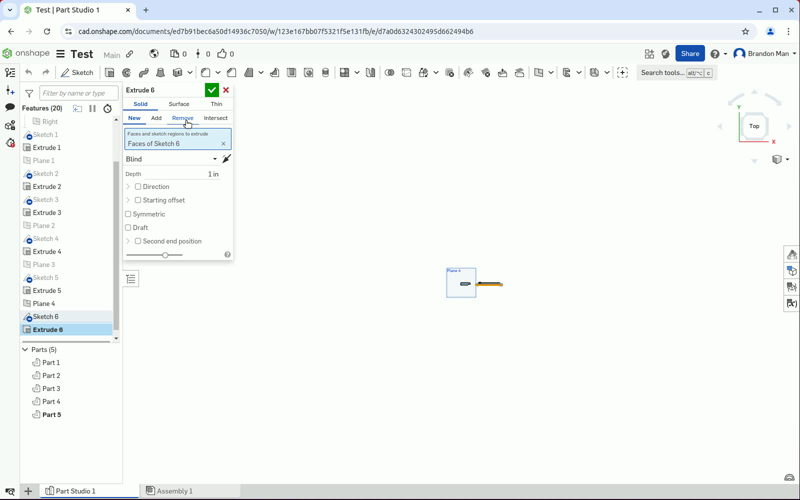
click(186, 120)
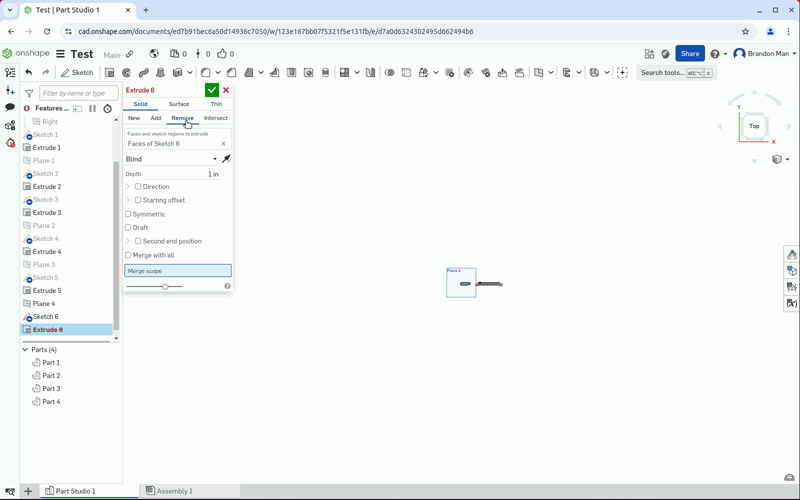
key(tab, 4)
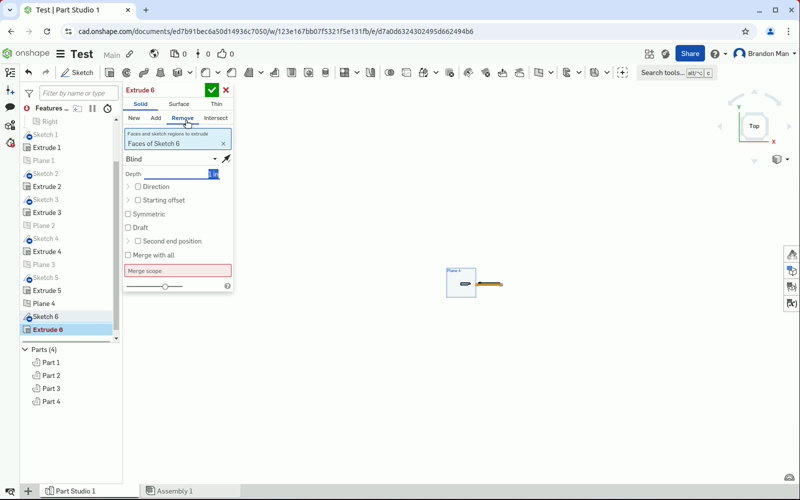
text(0.481)
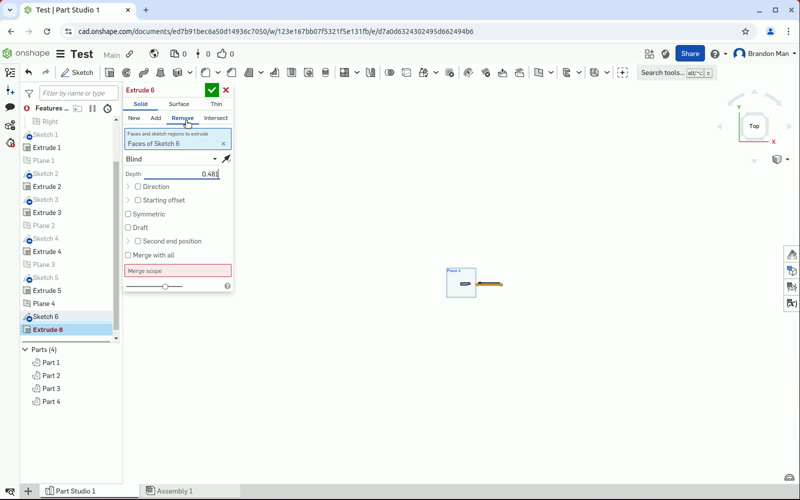
key(tab, 6)
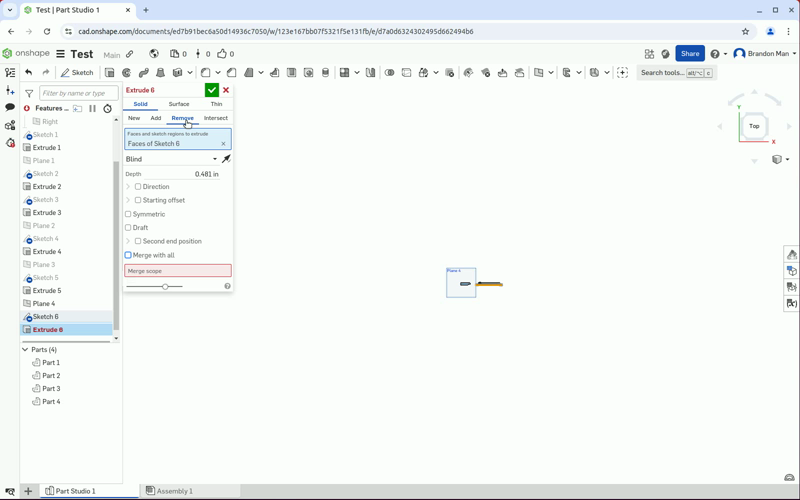
key(space)
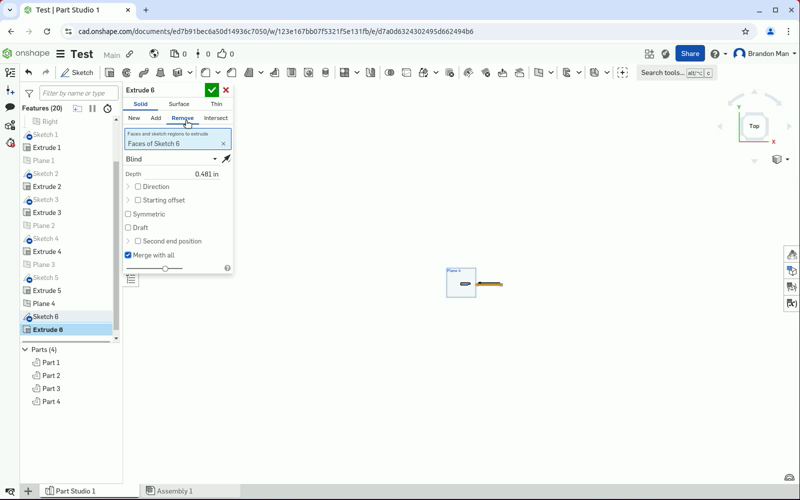
key(enter)
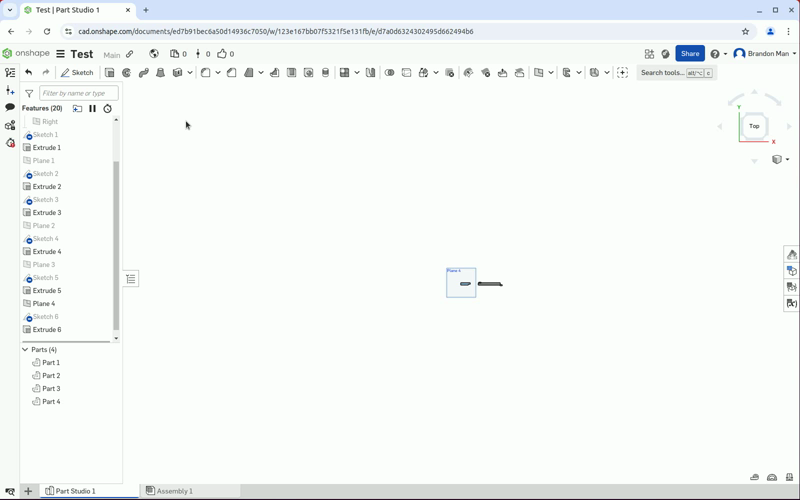
key(shift+h)
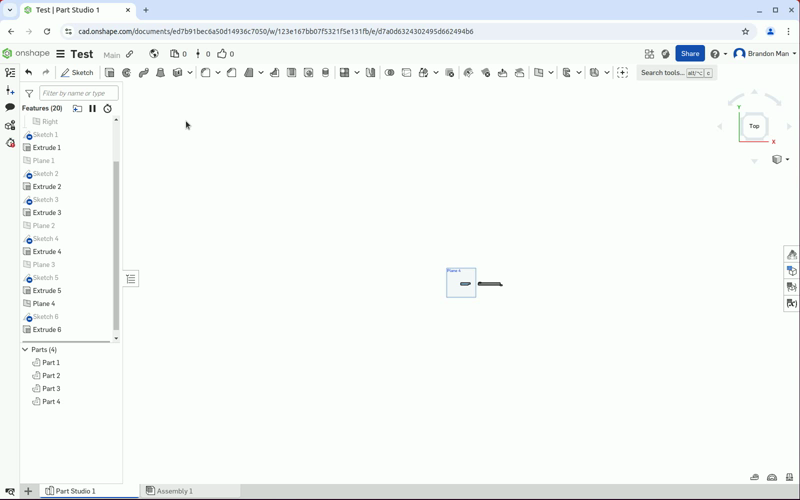
key(shift+h)
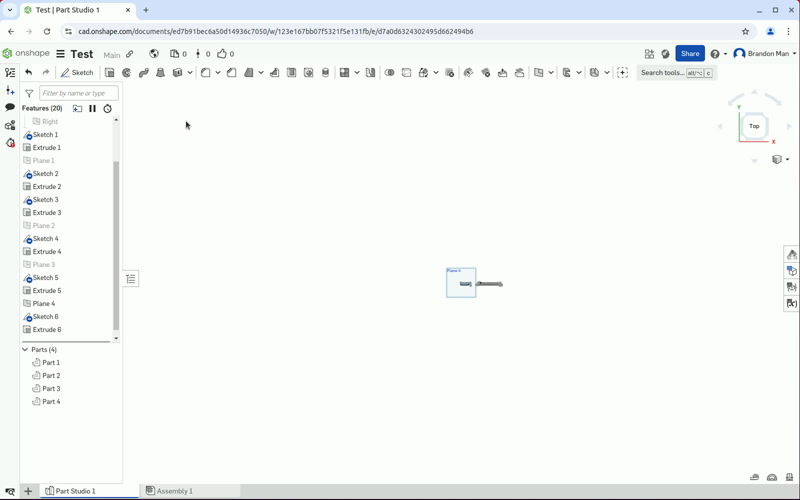
key(shift+7)
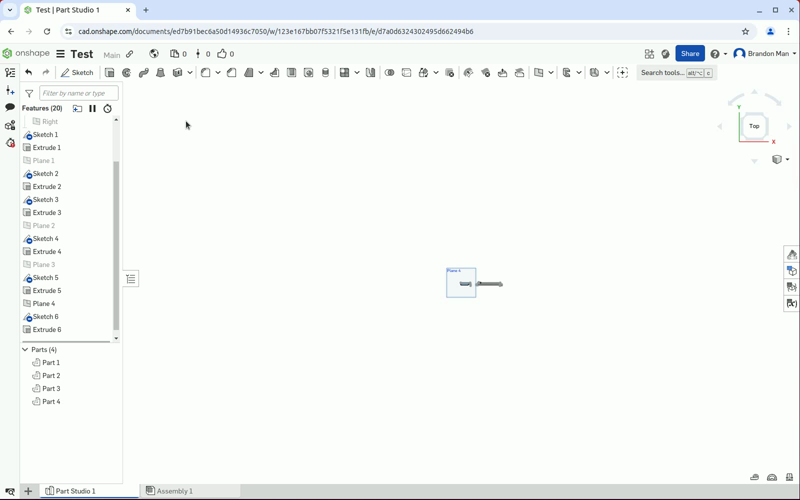
key(up, 3)
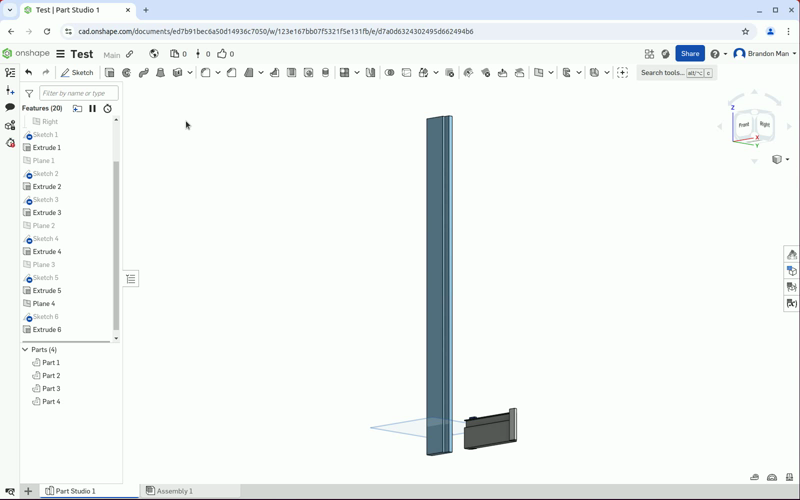
key(left, 3)
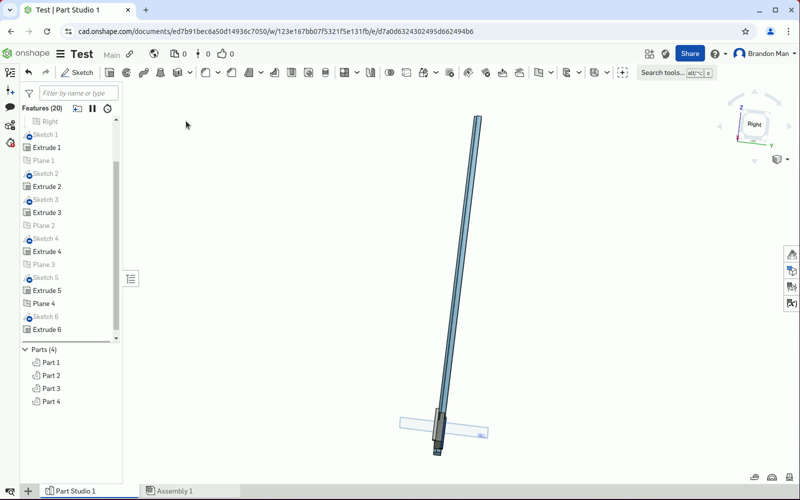
key(right, 3)
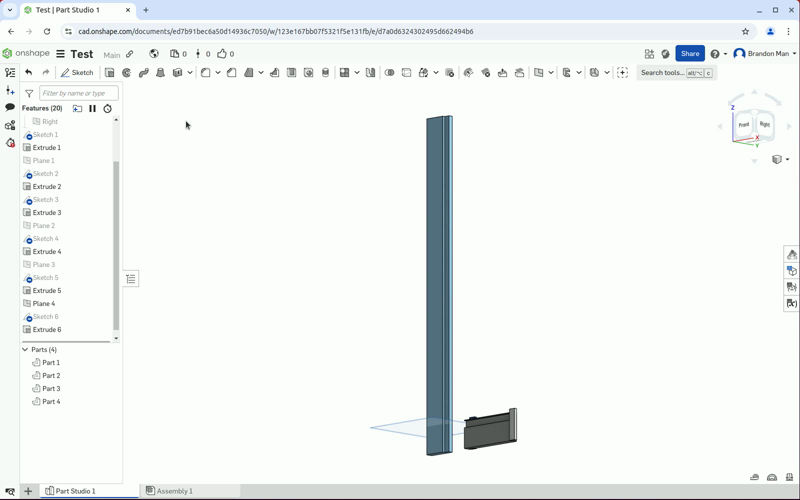
key(down, 3)
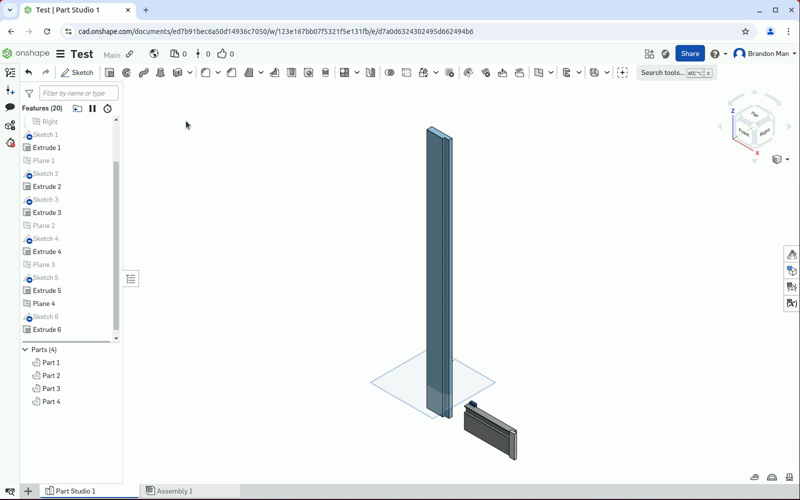
mouse_move(69, 137)
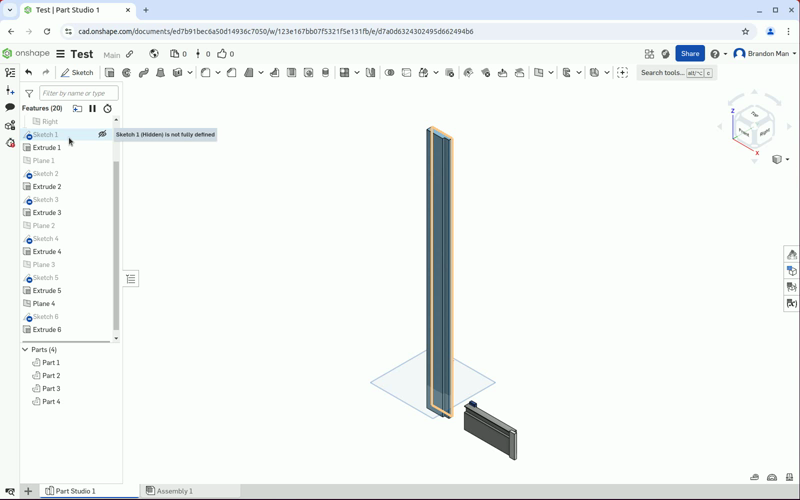
click(69, 137)